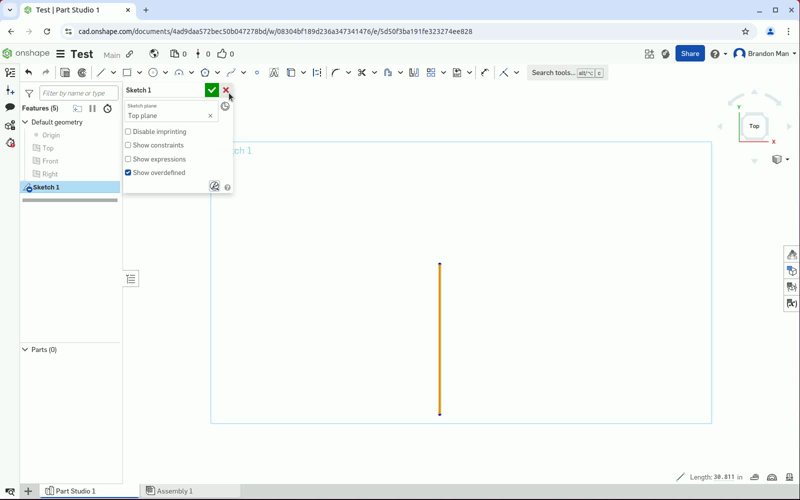
key(shift+h)
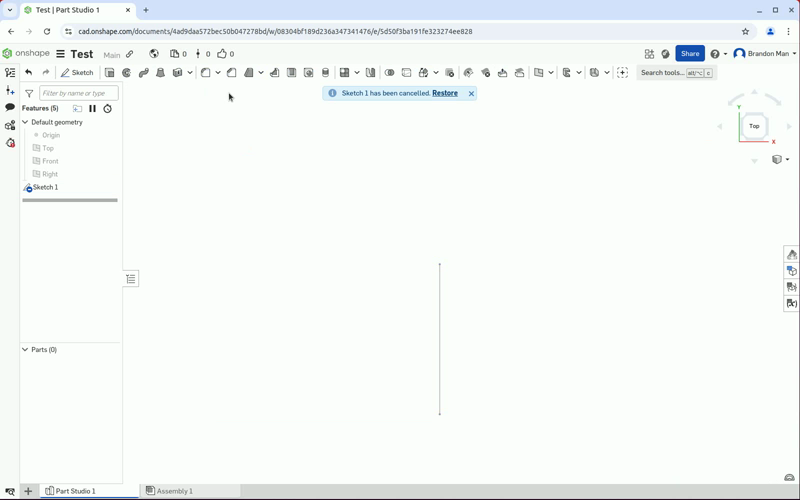
key(shift+s)
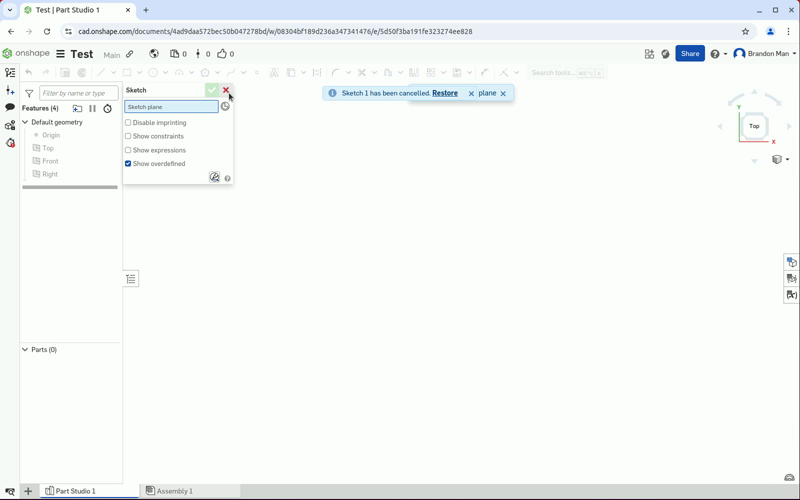
mouse_move(73, 150)
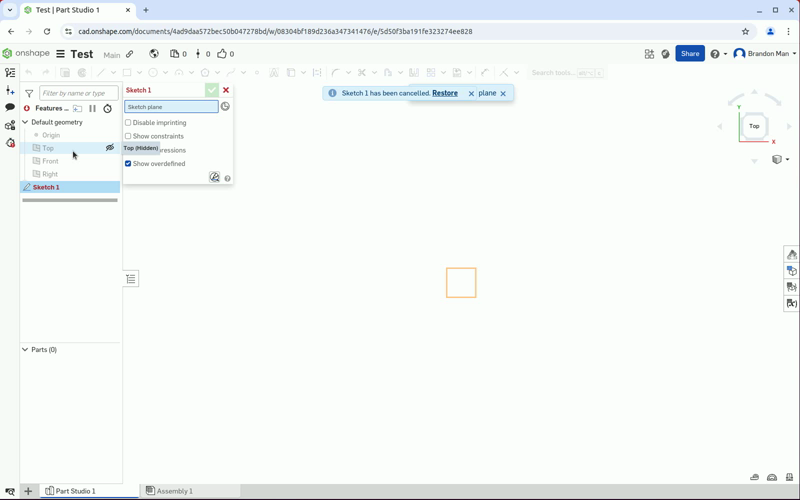
click(73, 150)
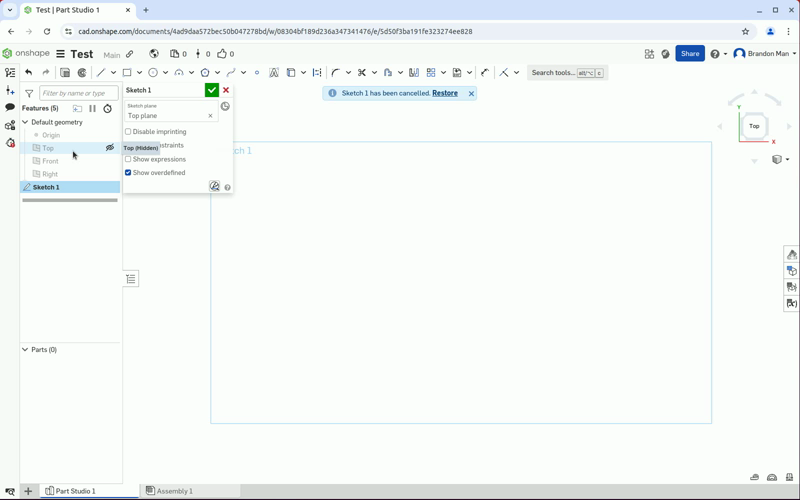
mouse_move(73, 352)
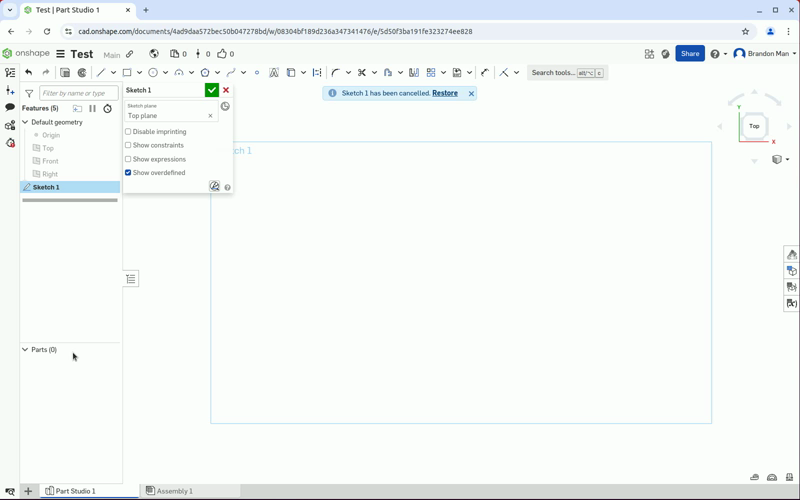
key(y)
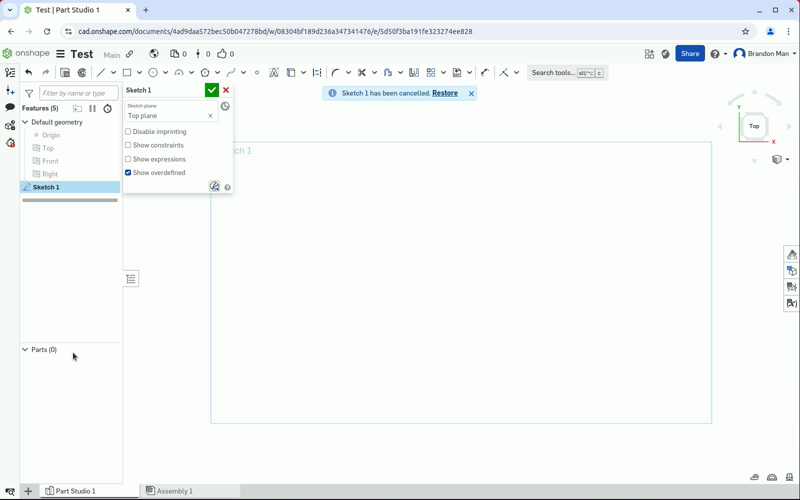
key(l)
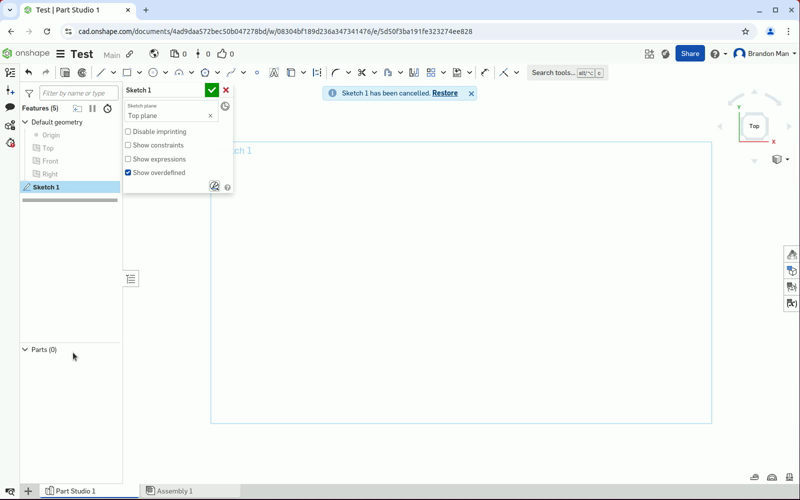
key_down(shift)
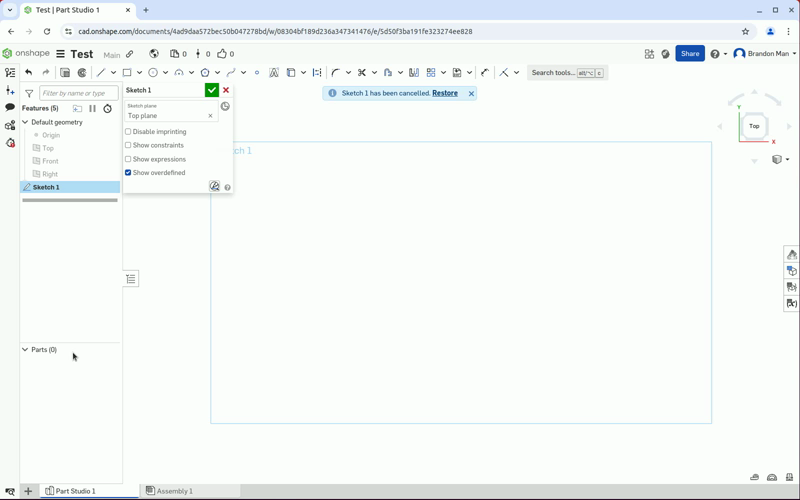
mouse_move(401, 282)
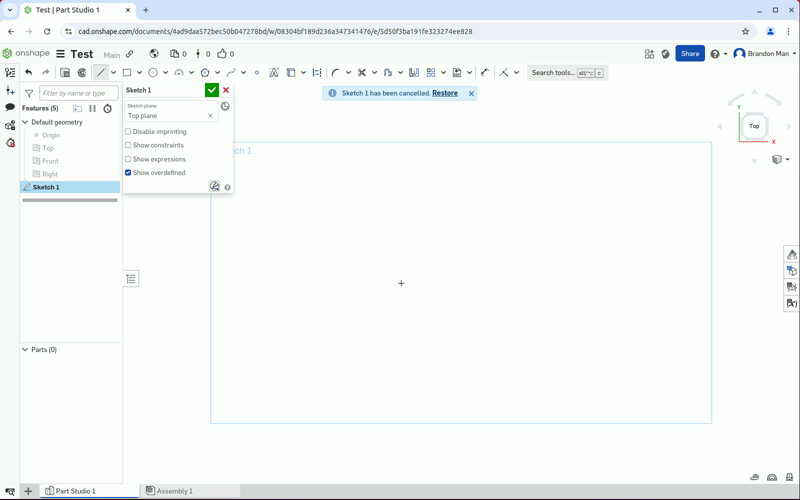
click(401, 282)
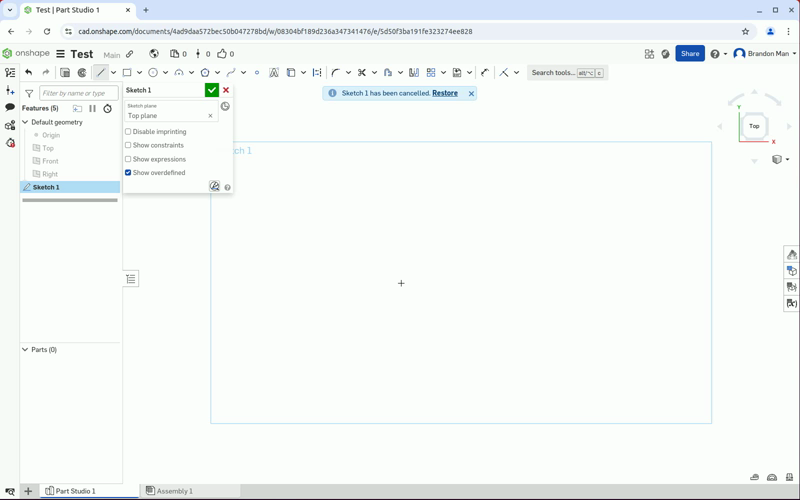
key_up(shift)
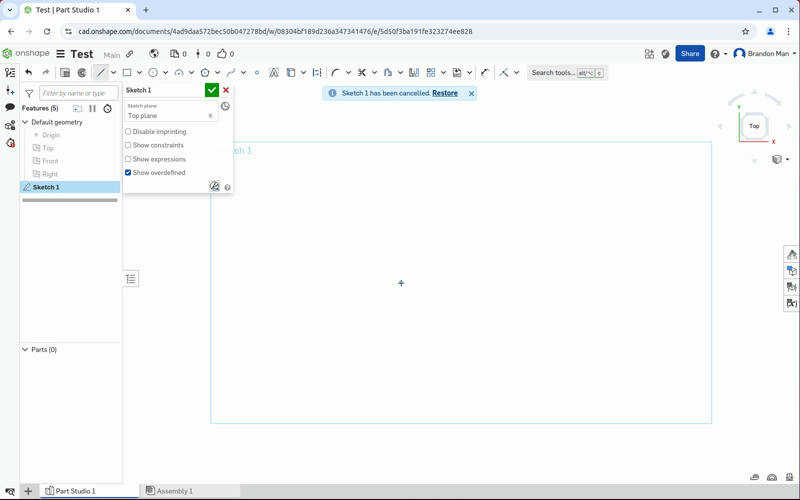
key_down(shift)
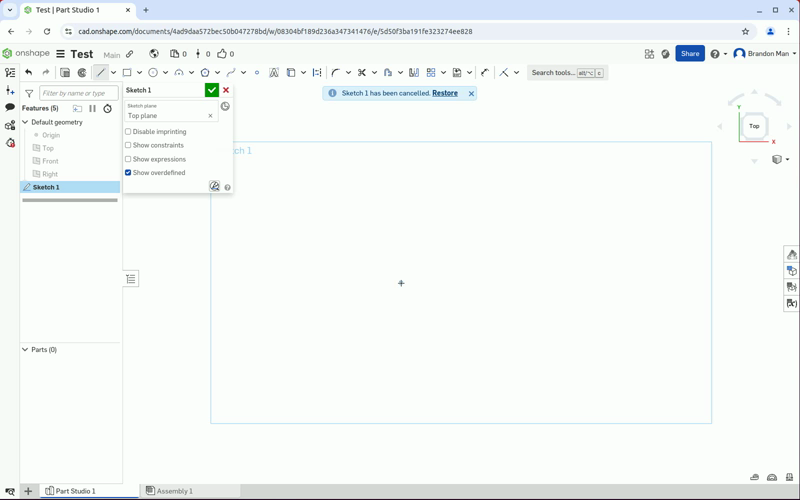
mouse_move(431, 282)
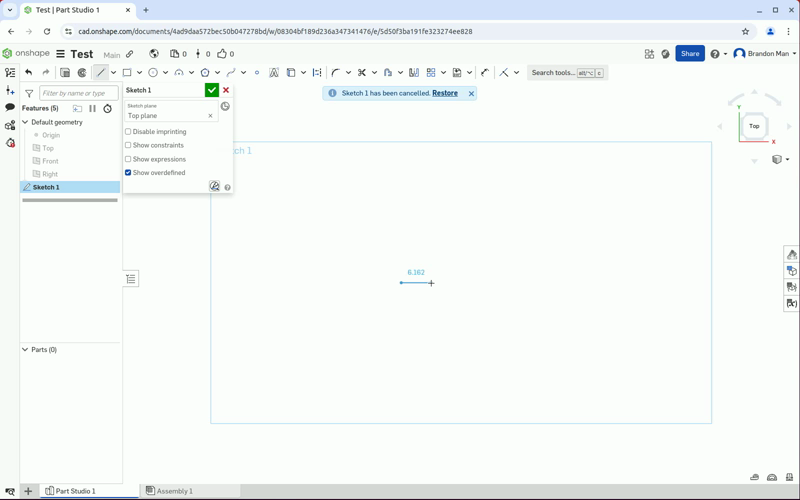
mouse_move(460, 282)
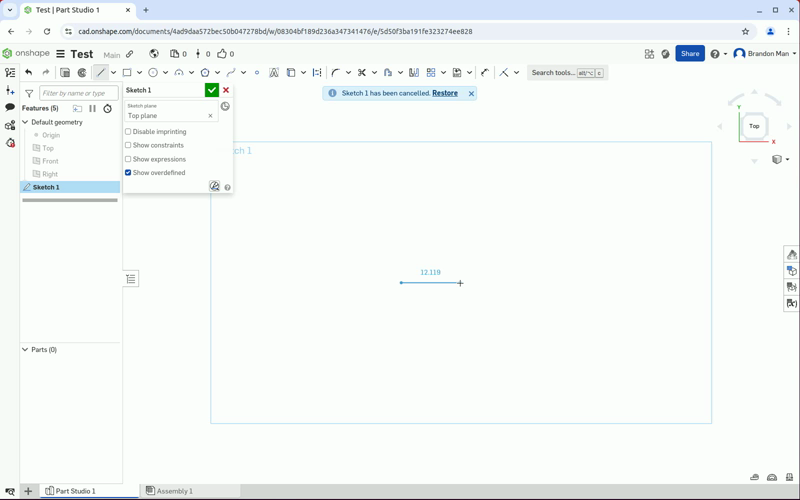
click(460, 282)
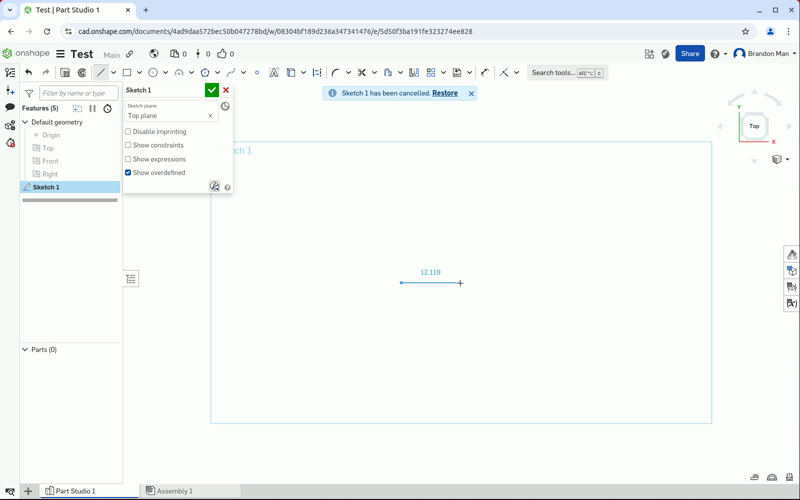
key_up(shift)
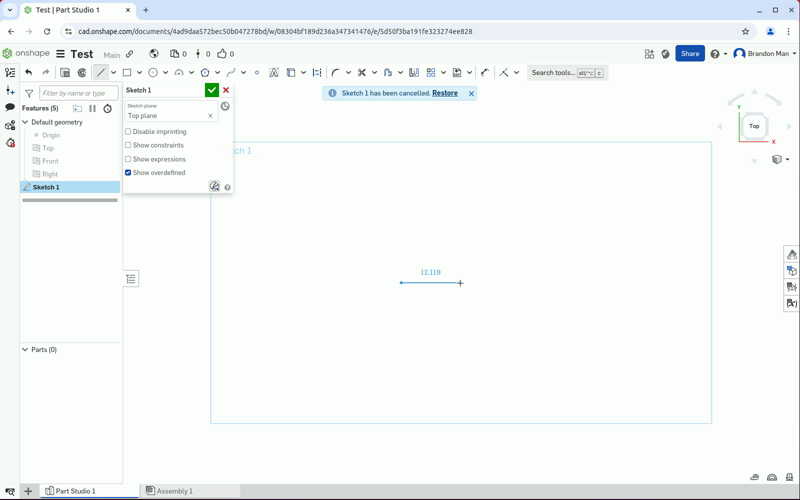
key_down(shift)
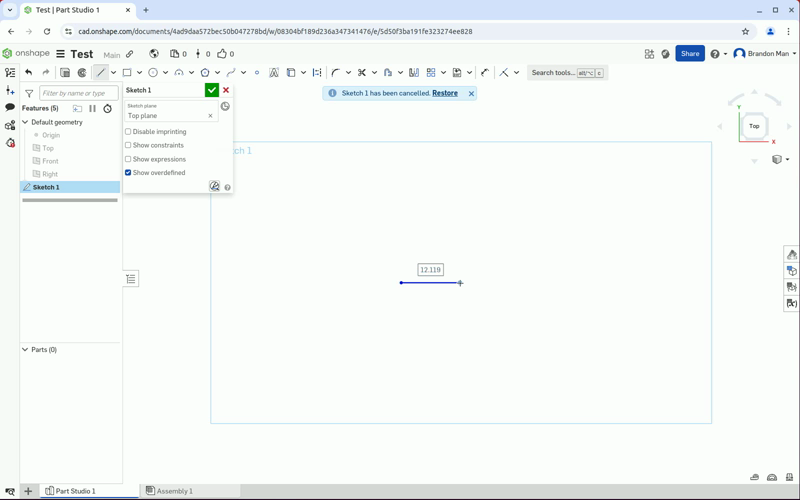
mouse_move(460, 170)
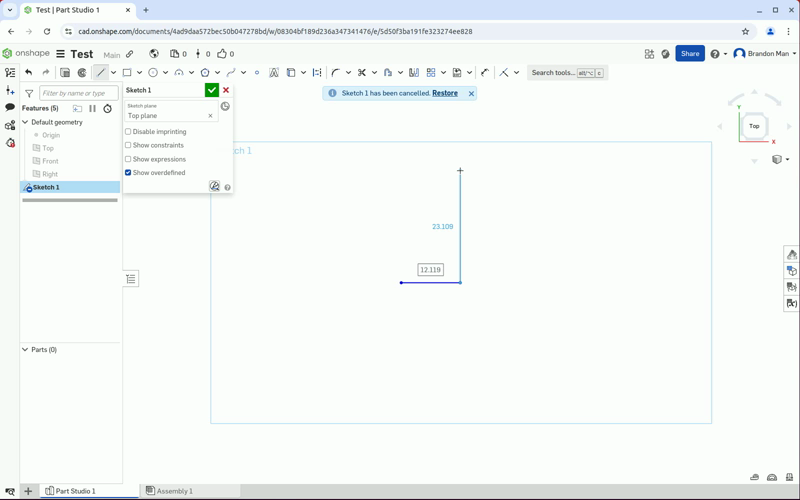
click(460, 170)
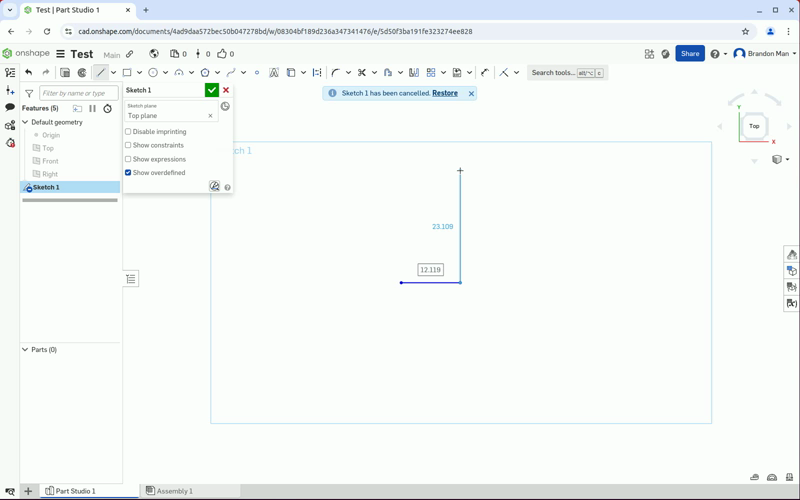
key_up(shift)
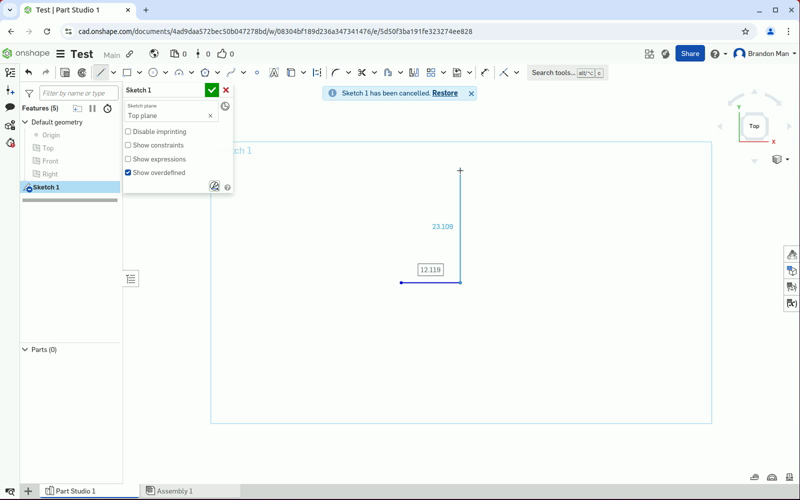
key_down(shift)
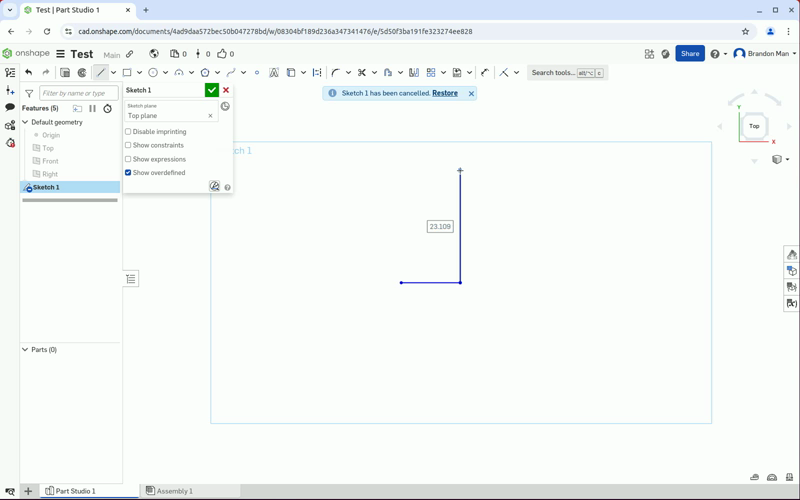
mouse_move(490, 170)
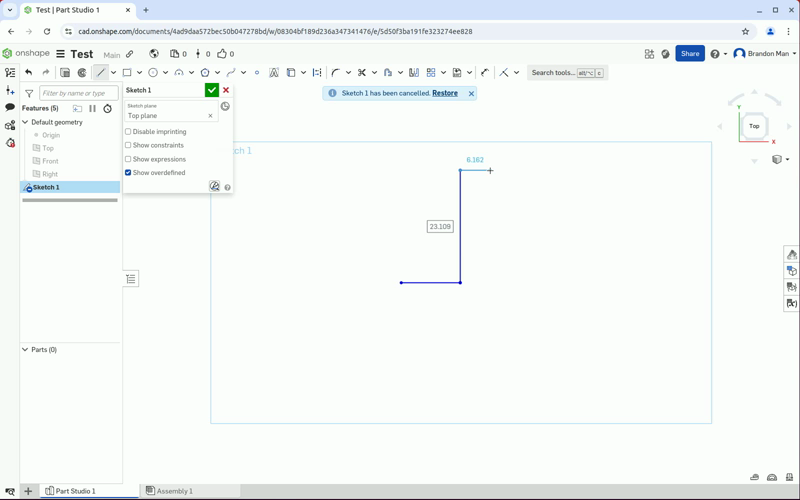
mouse_move(401, 170)
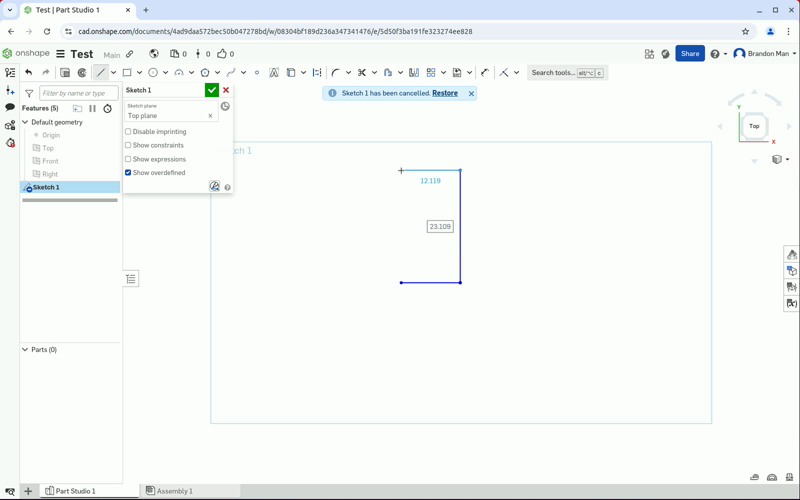
click(401, 170)
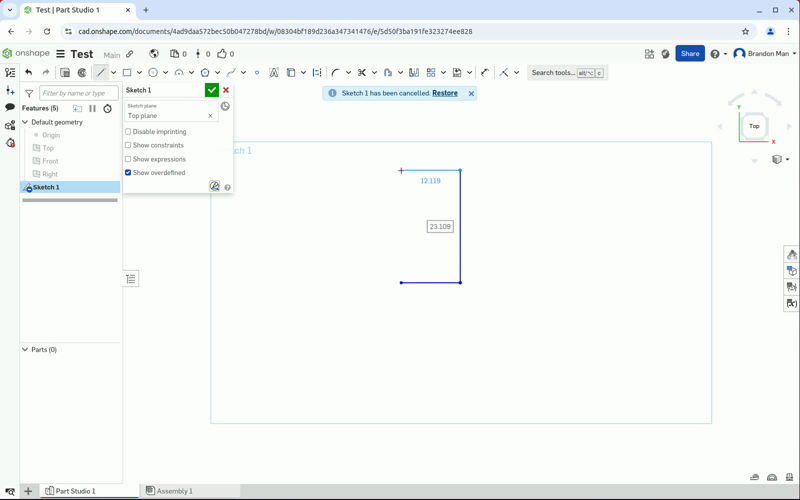
key_up(shift)
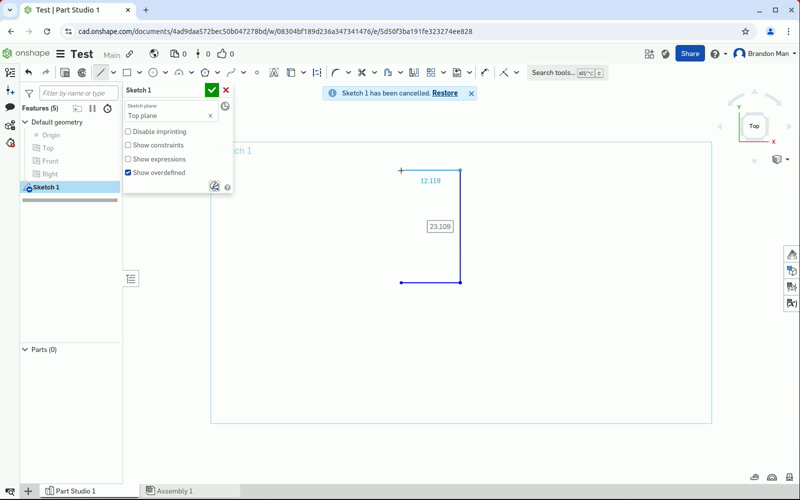
key_down(shift)
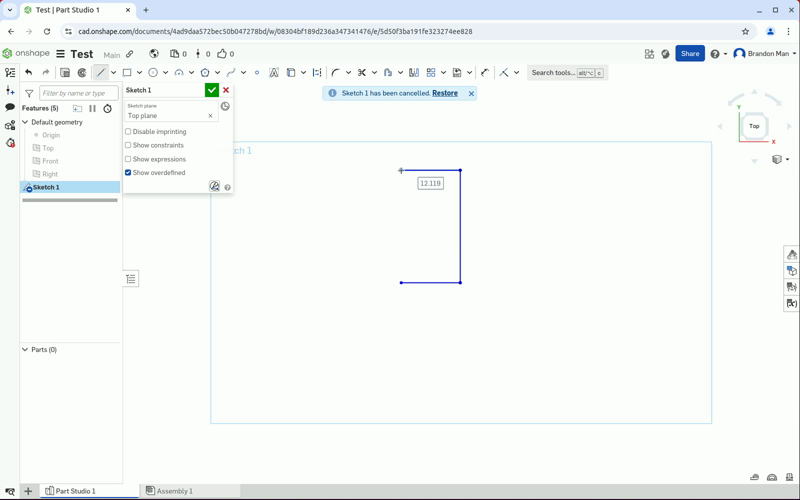
mouse_move(401, 282)
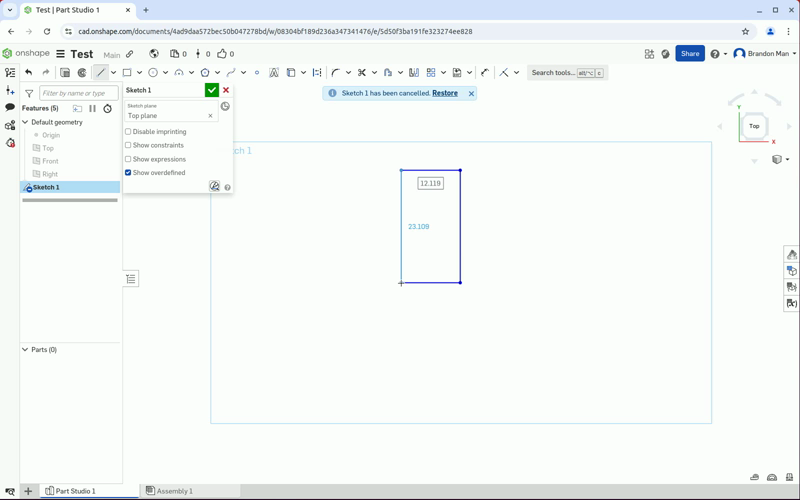
key_up(shift)
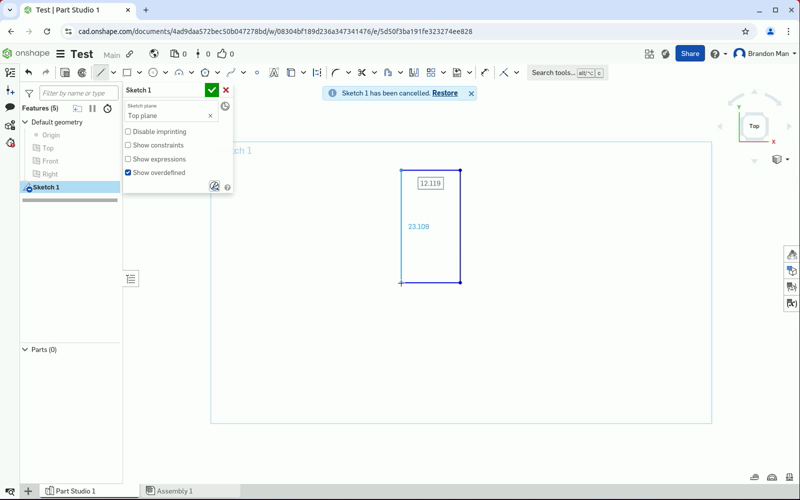
click(401, 282)
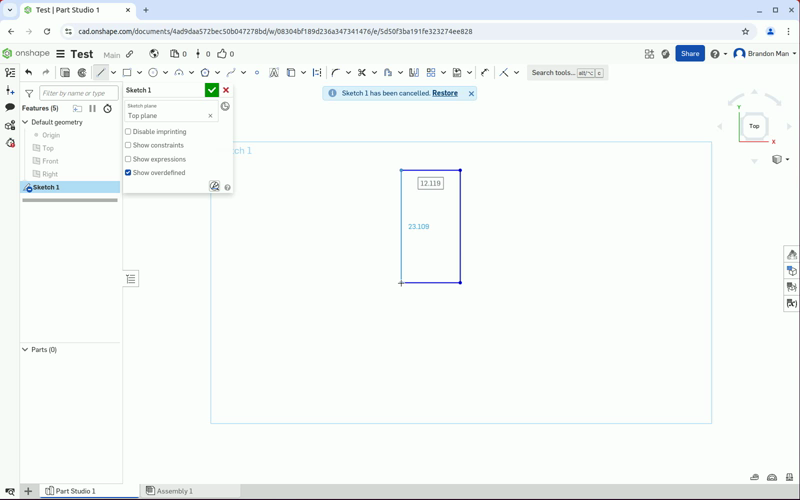
key(esc)
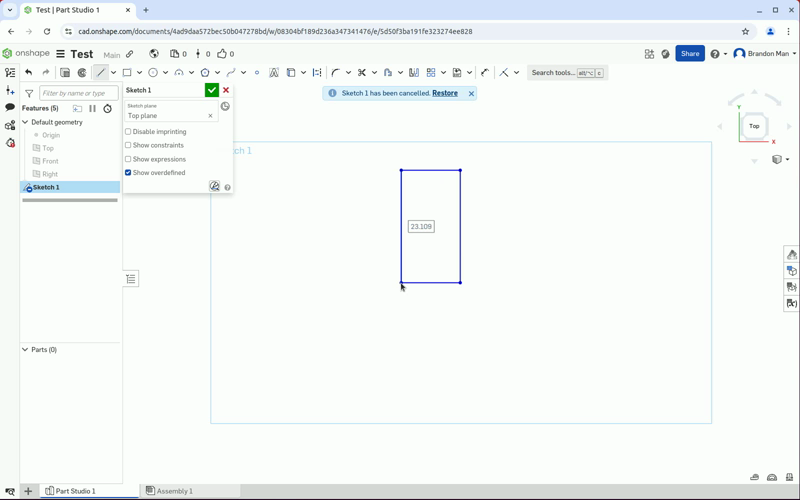
mouse_move(414, 240)
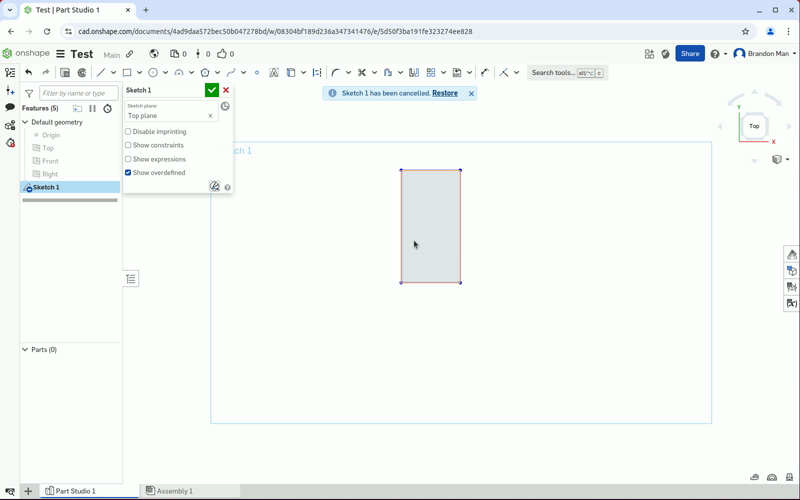
click(414, 240)
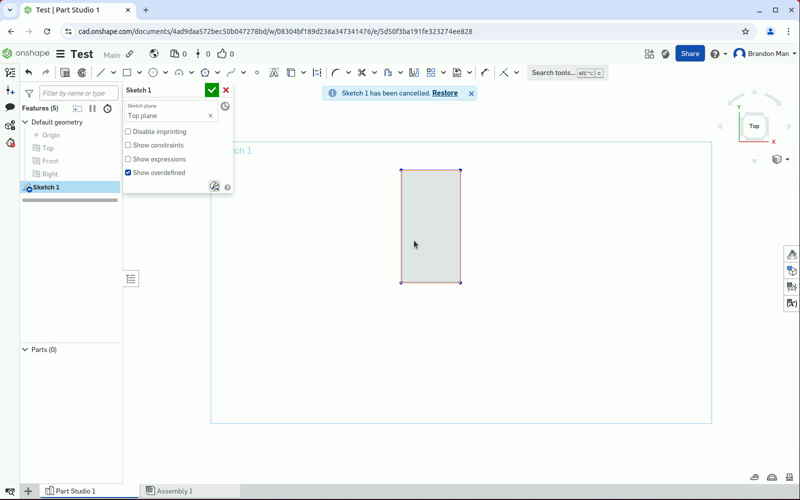
mouse_move(73, 352)
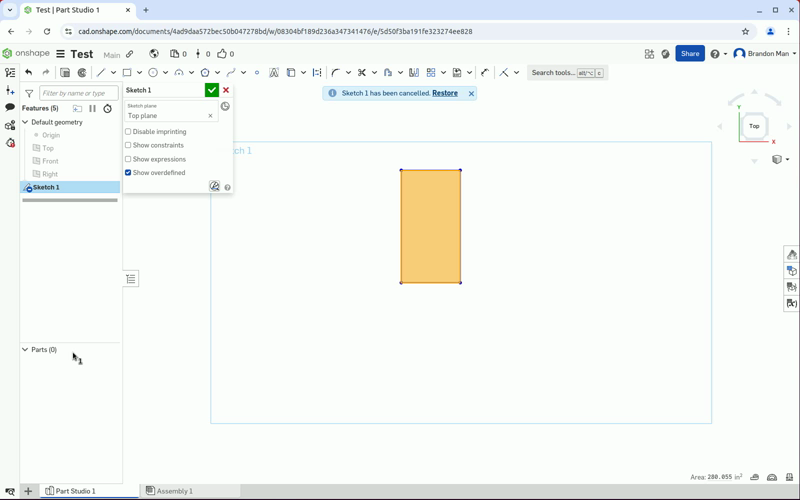
key(shift+y)
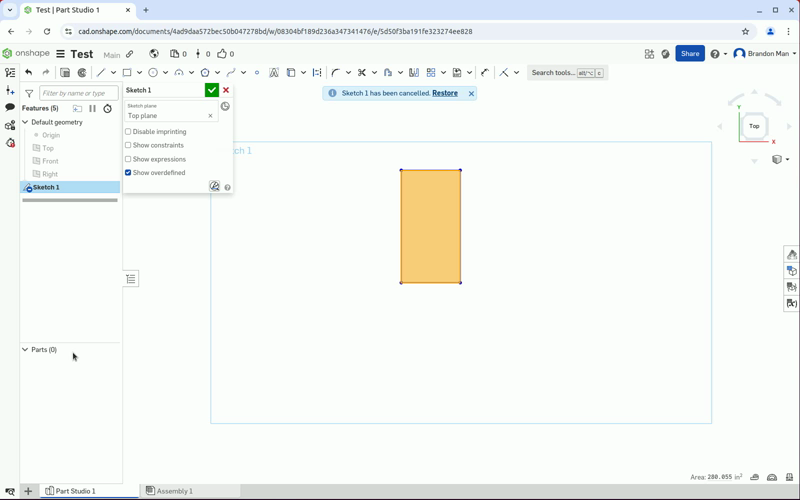
key(shift+e)
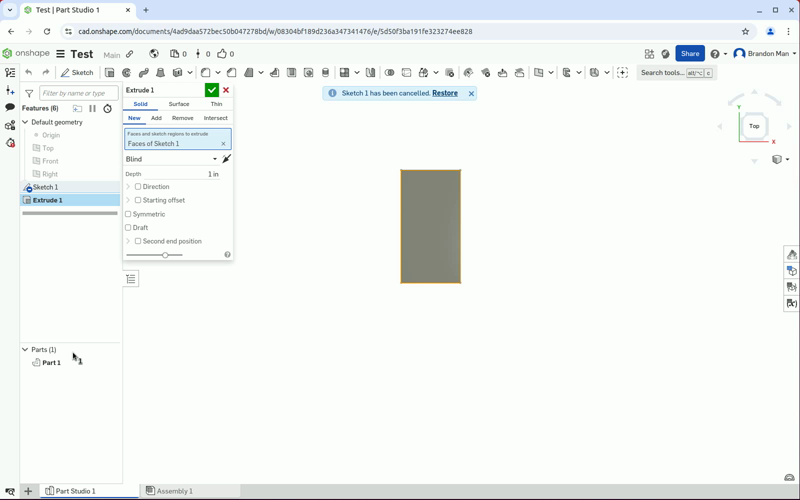
mouse_move(143, 106)
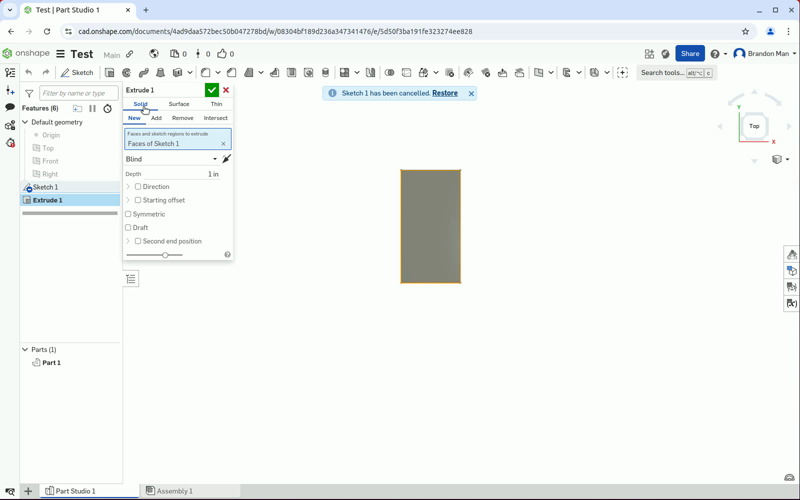
click(143, 106)
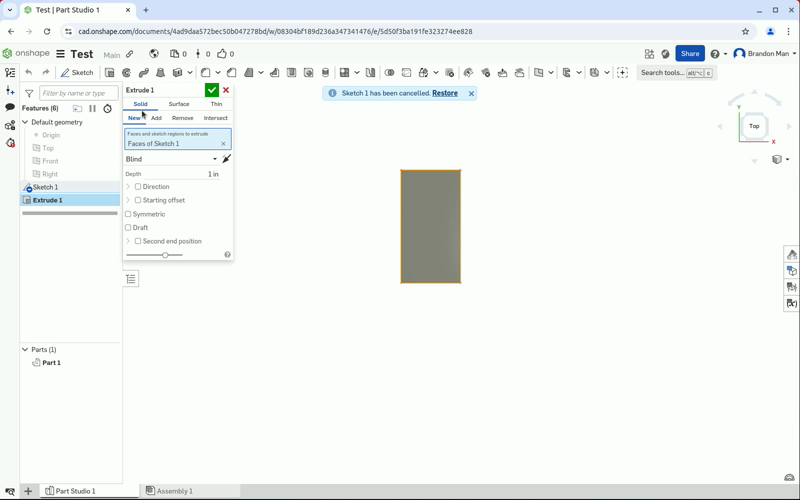
mouse_move(137, 120)
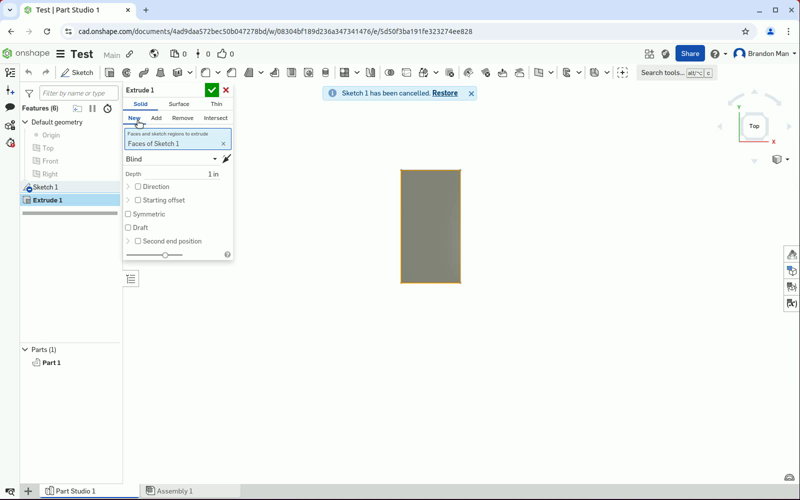
click(137, 120)
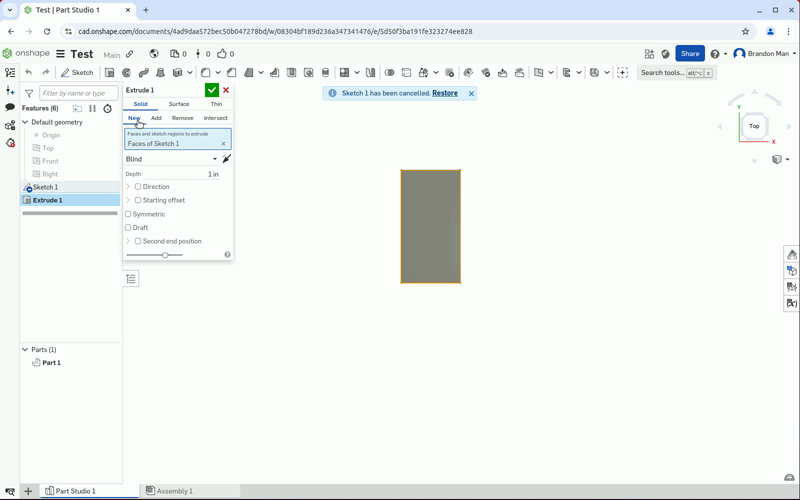
key(tab, 4)
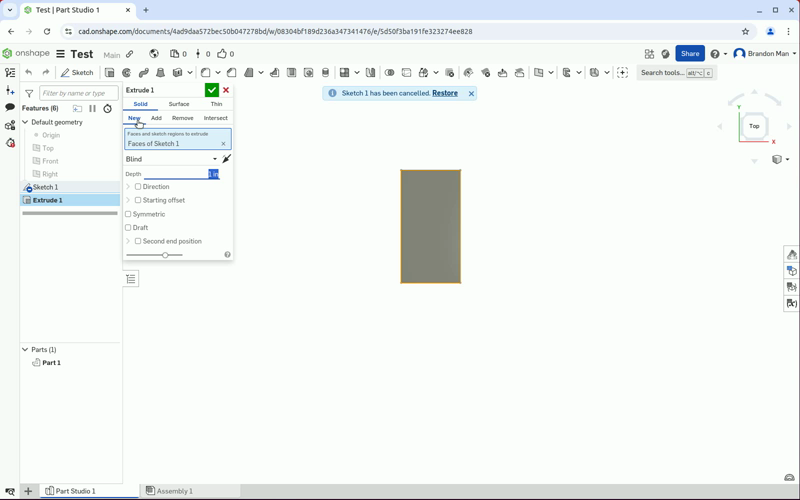
text(-0.241)
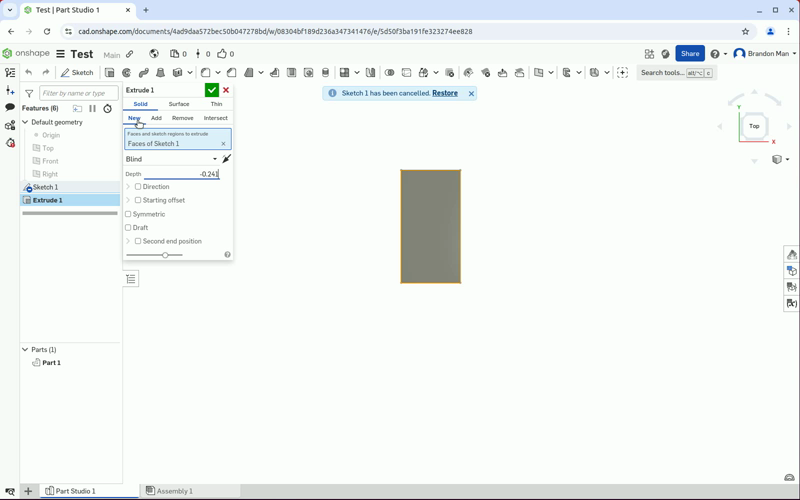
key(enter)
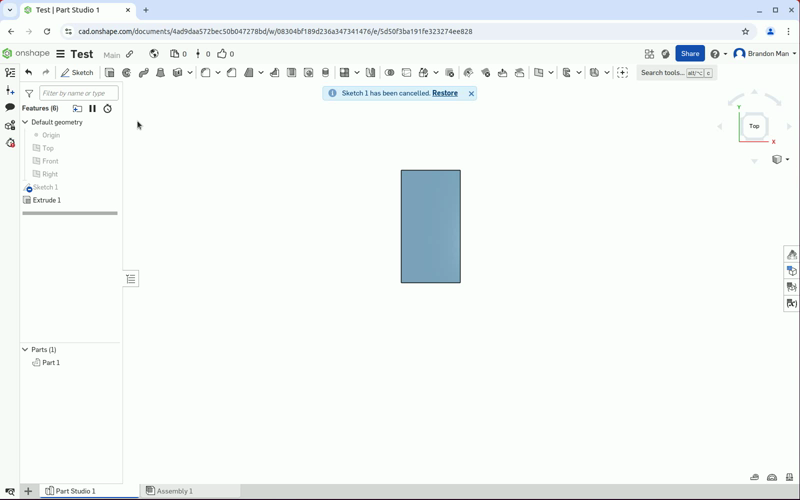
key(shift+h)
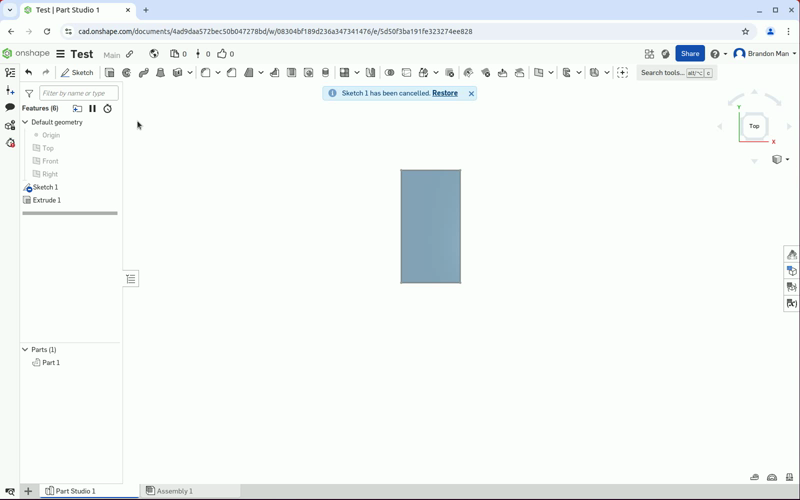
key(shift+h)
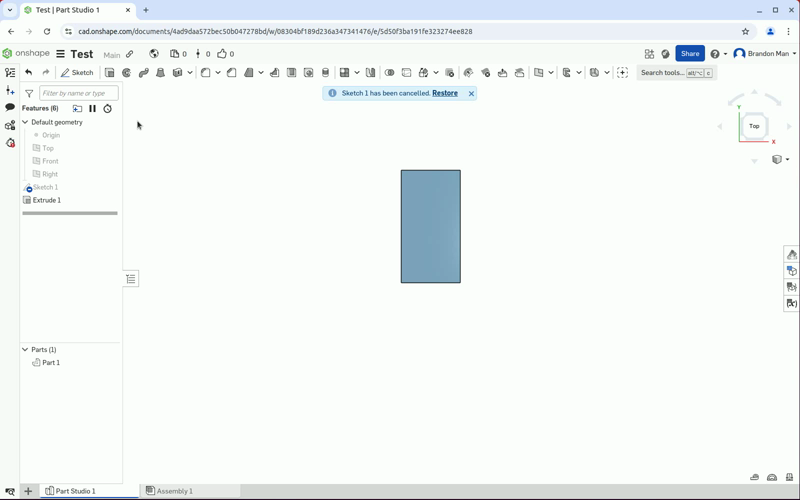
mouse_move(73, 189)
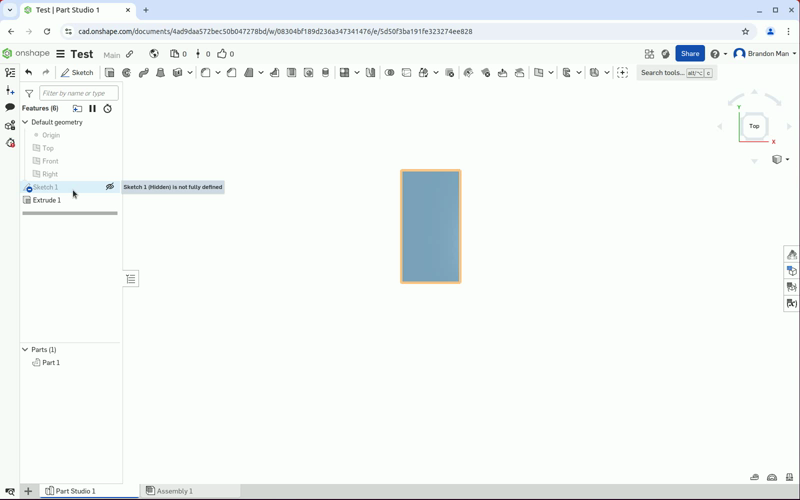
click(73, 189)
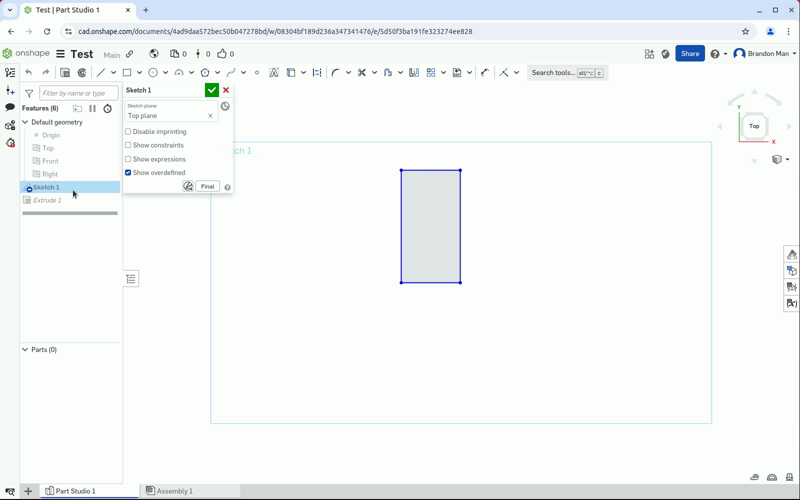
mouse_move(229, 92)
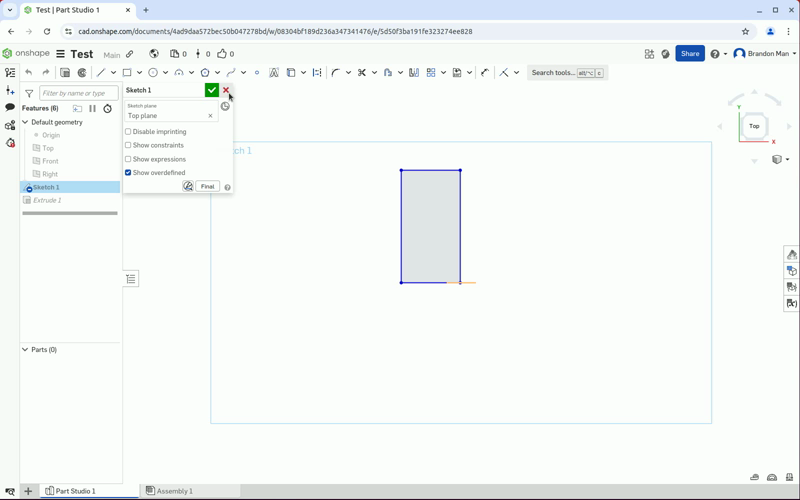
click(229, 92)
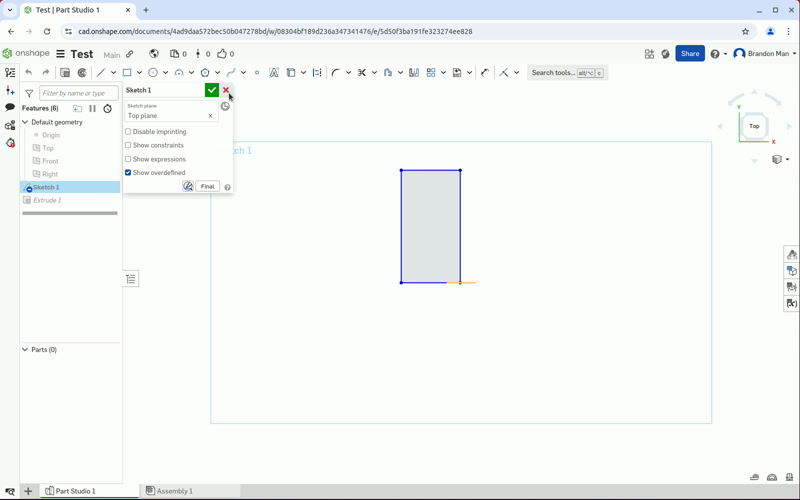
key(shift+s)
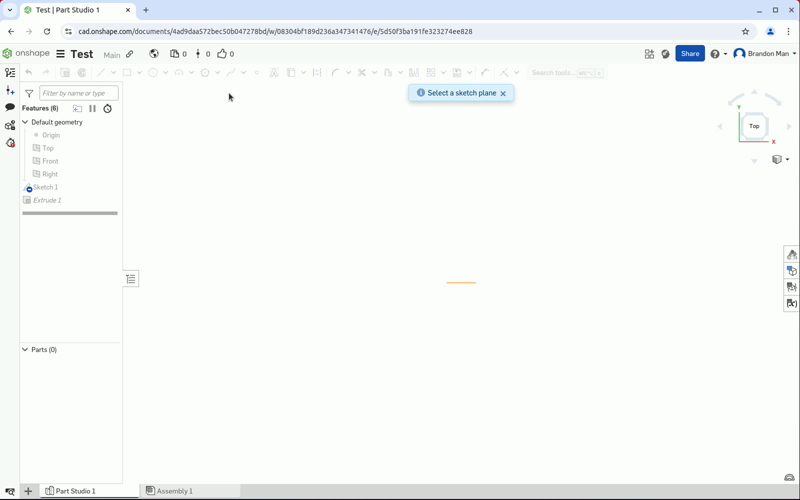
mouse_move(73, 150)
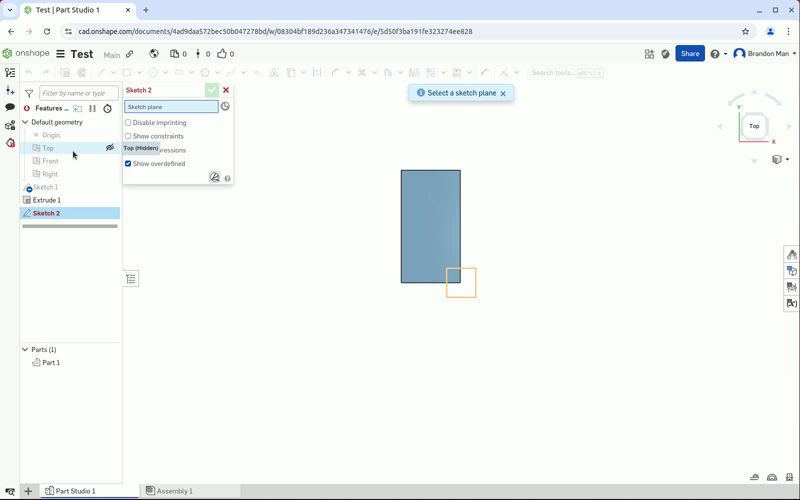
click(73, 150)
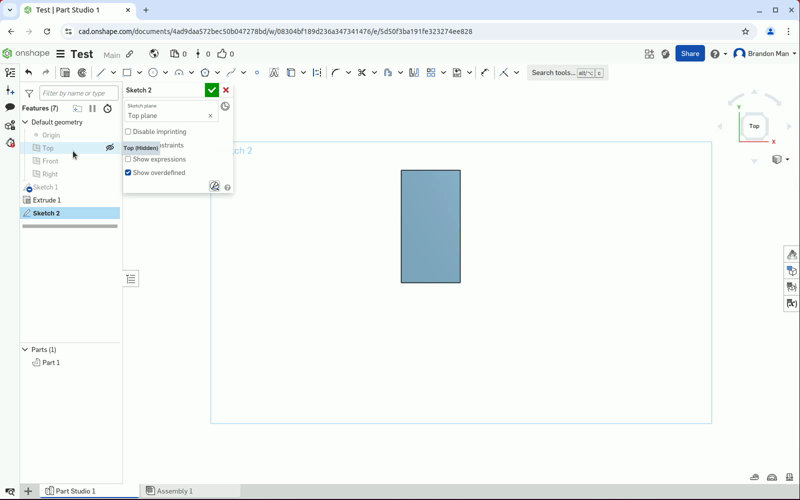
mouse_move(73, 352)
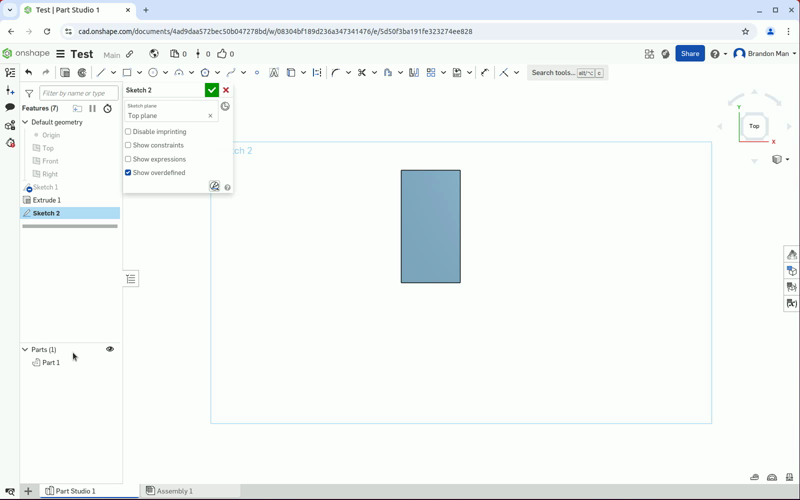
key(y)
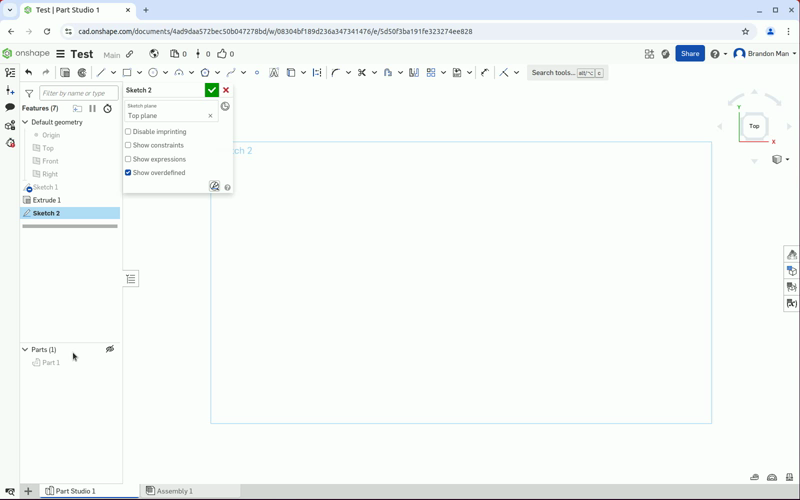
key(l)
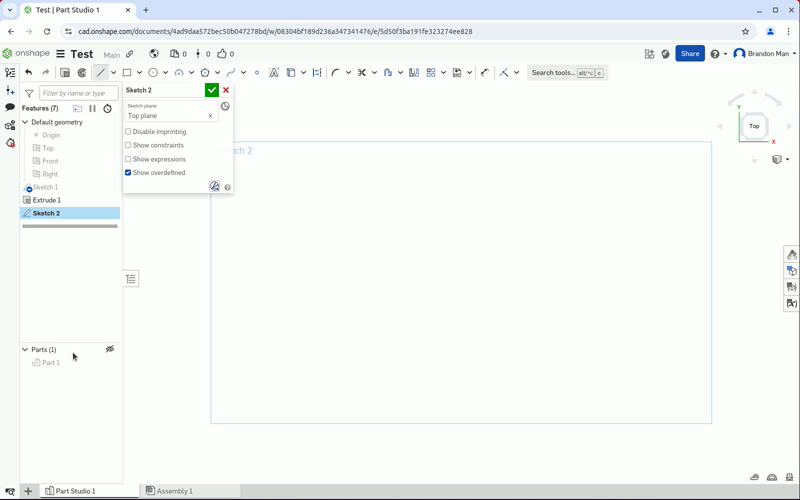
key_down(shift)
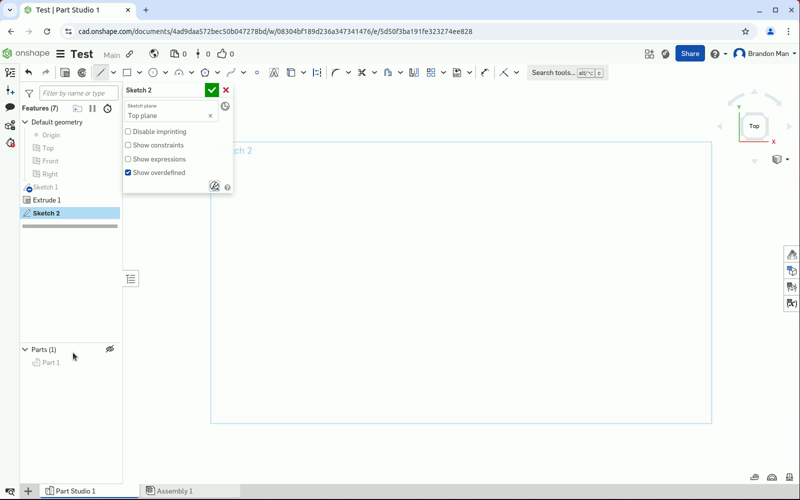
mouse_move(407, 222)
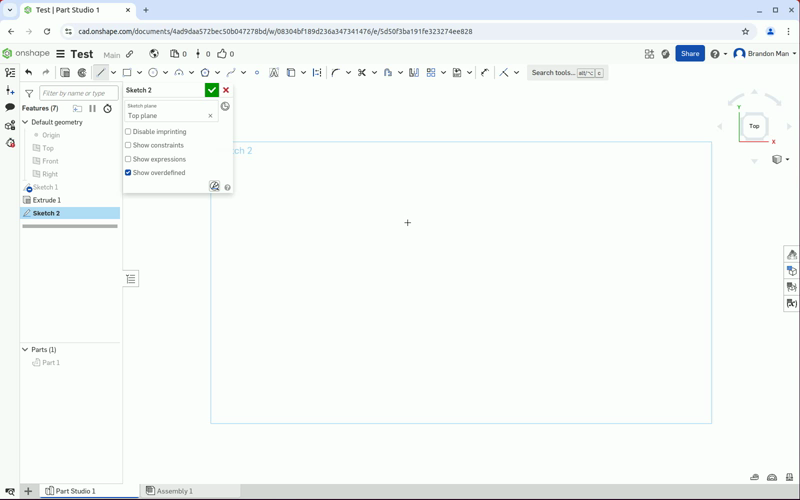
click(407, 222)
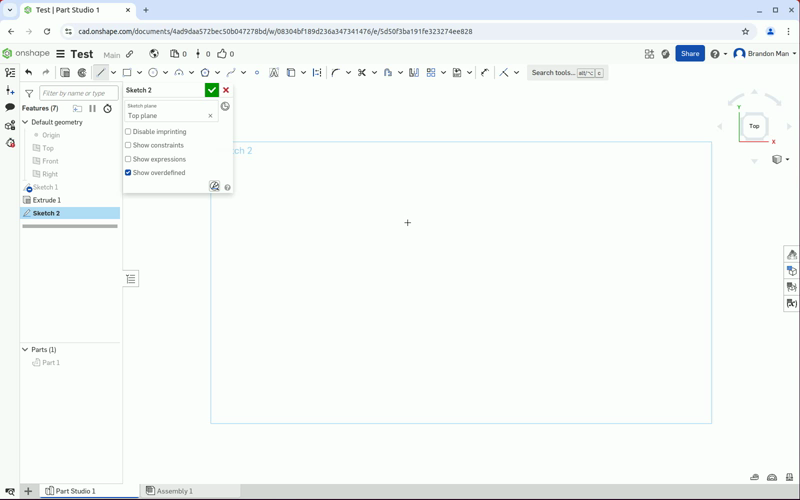
key_up(shift)
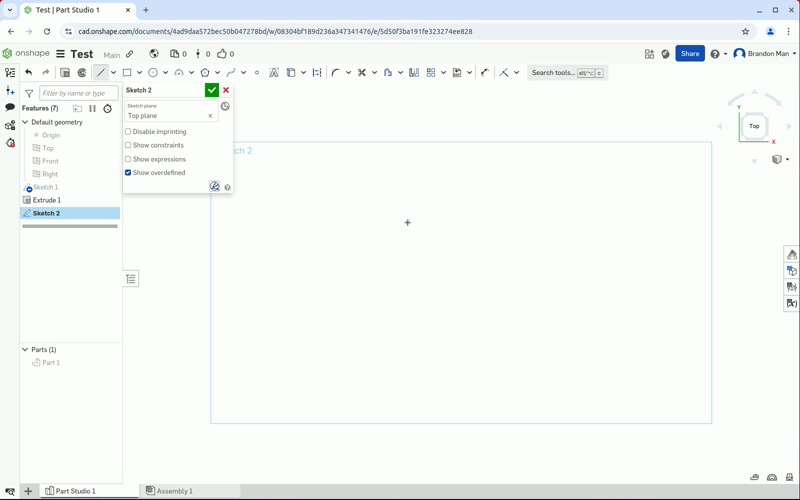
key_down(shift)
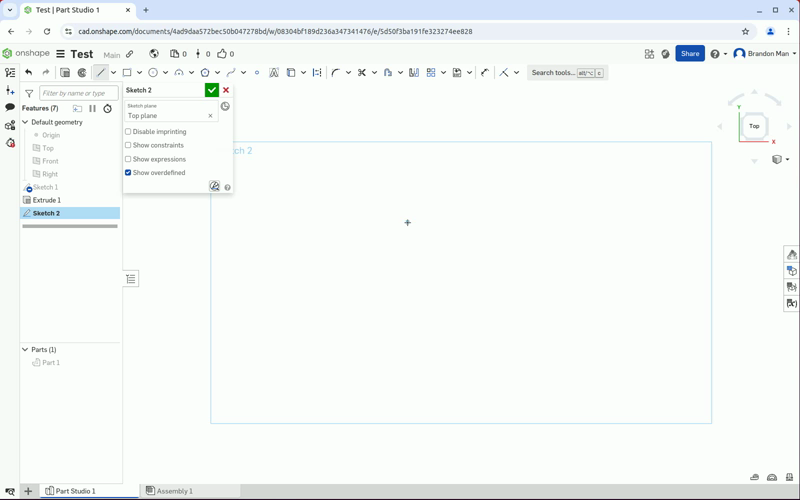
mouse_move(437, 222)
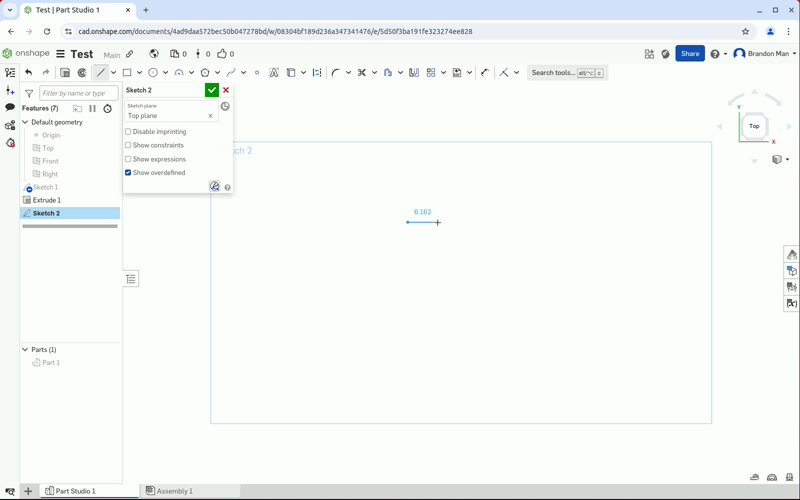
mouse_move(414, 222)
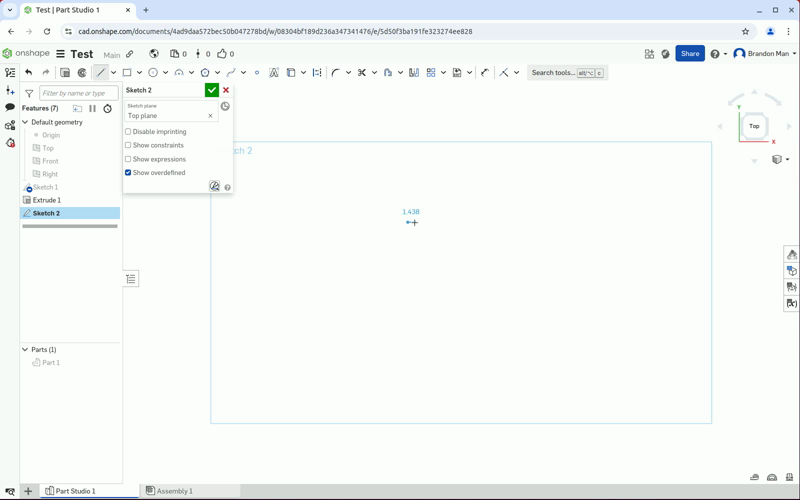
scroll(6)
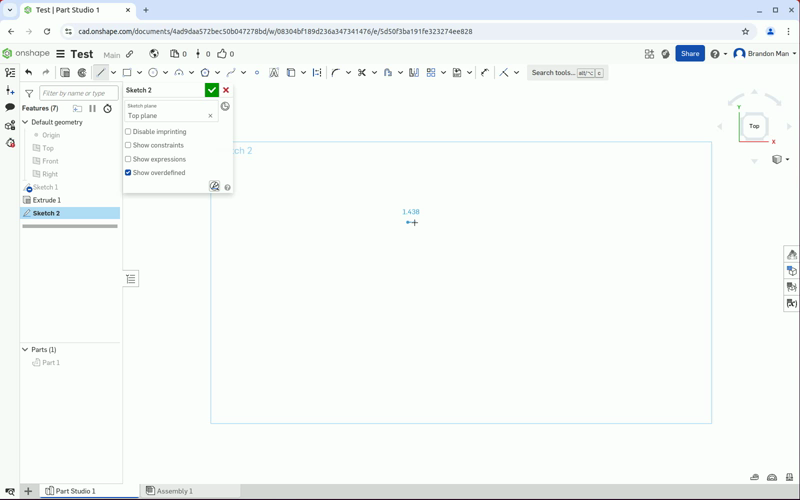
scroll(6)
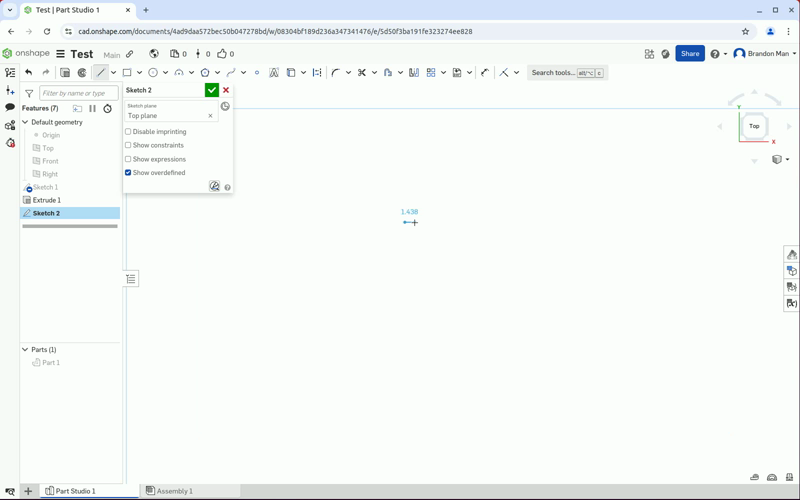
scroll(6)
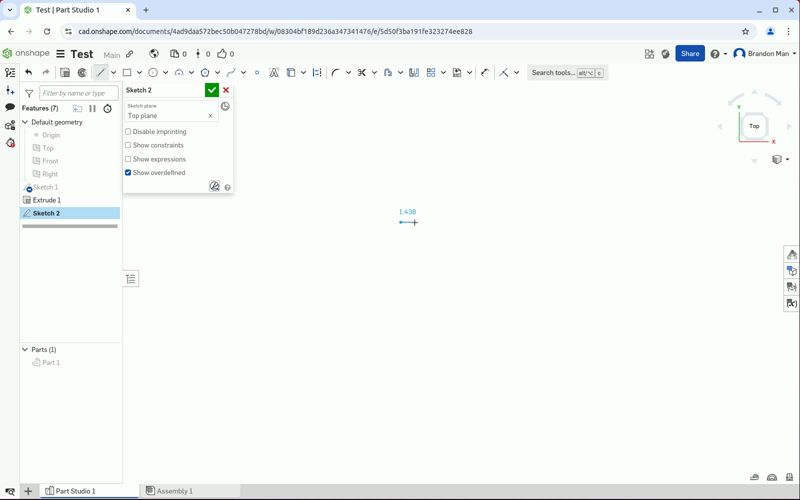
scroll(6)
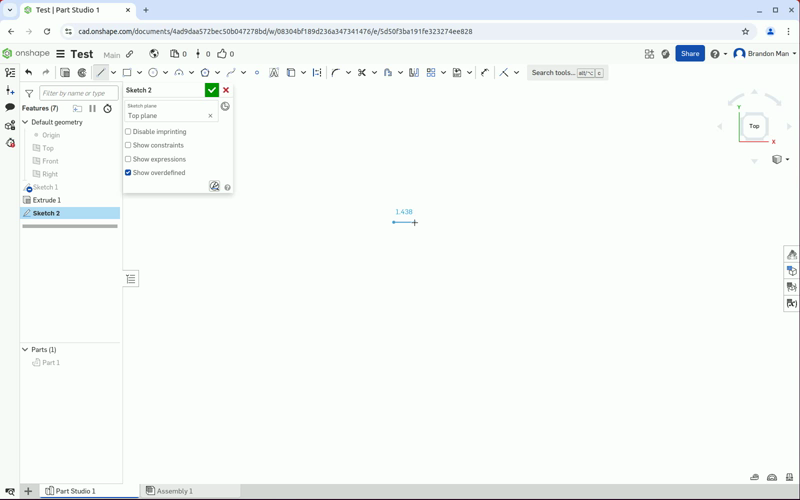
scroll(6)
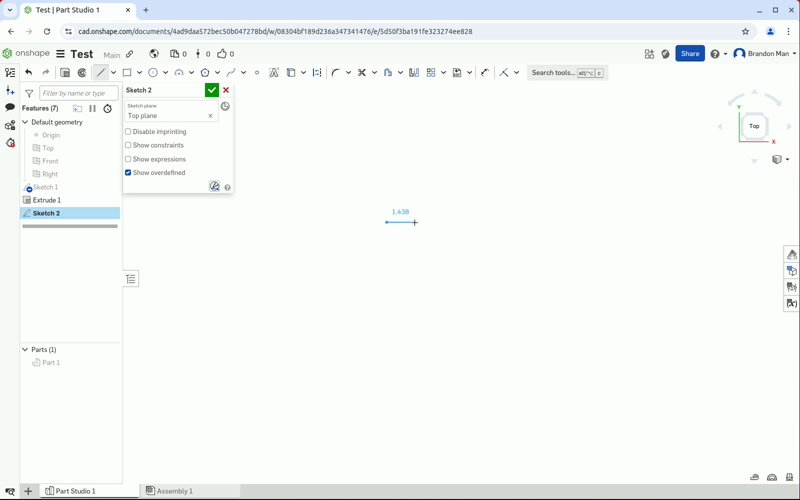
scroll(6)
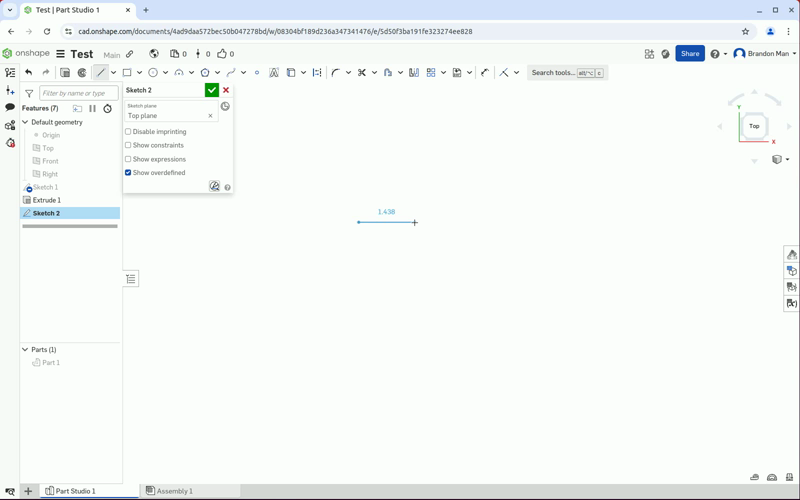
scroll(6)
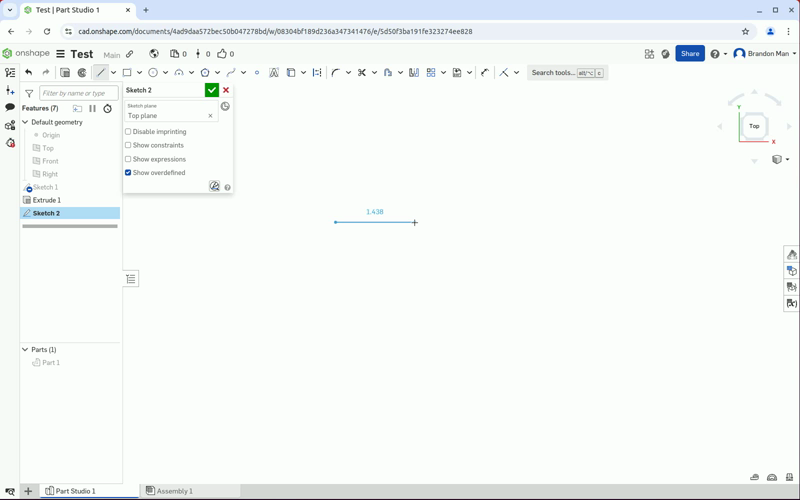
click(414, 222)
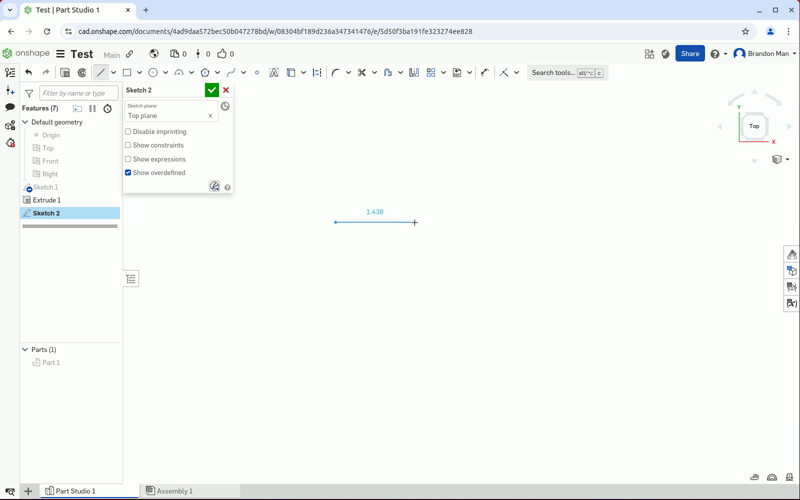
scroll(-6)
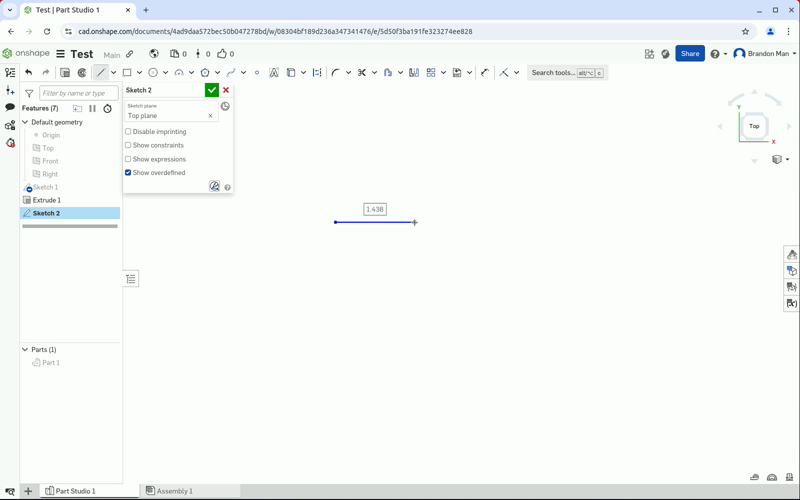
scroll(-6)
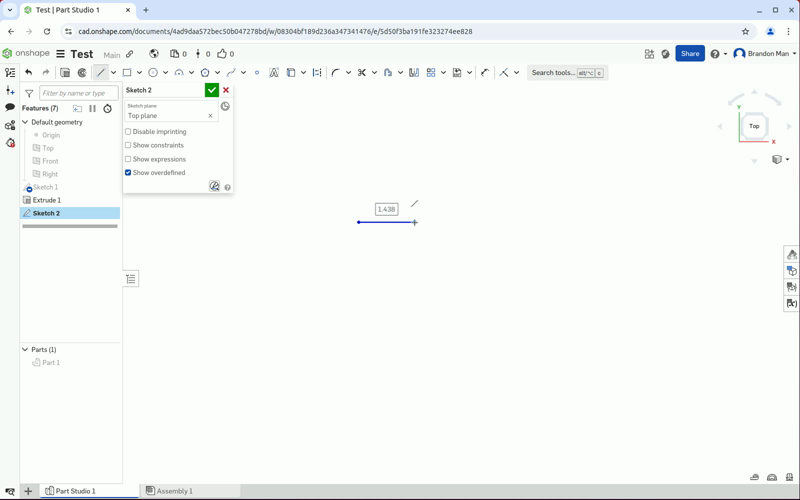
scroll(-6)
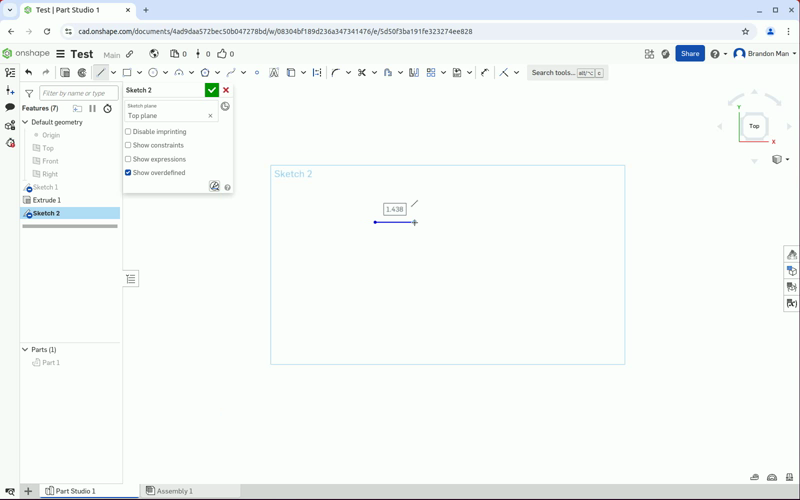
scroll(-6)
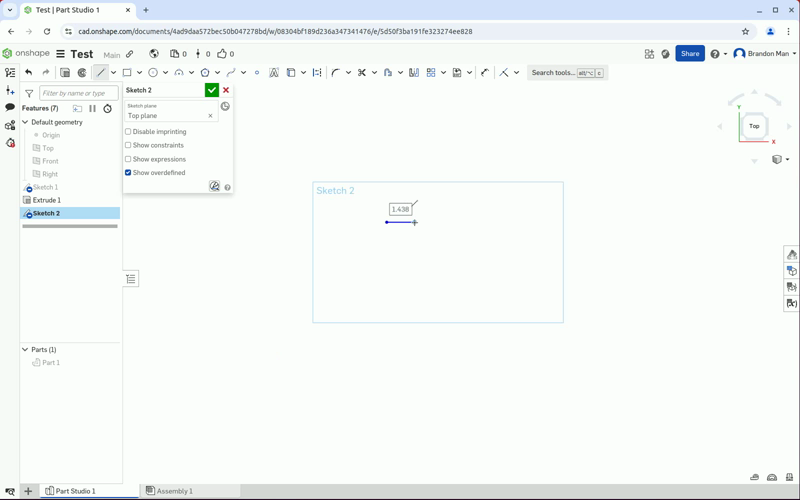
scroll(-6)
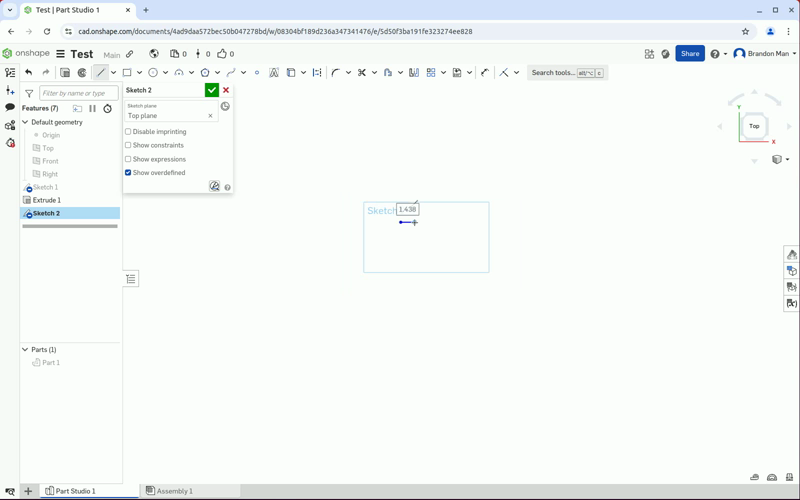
scroll(-6)
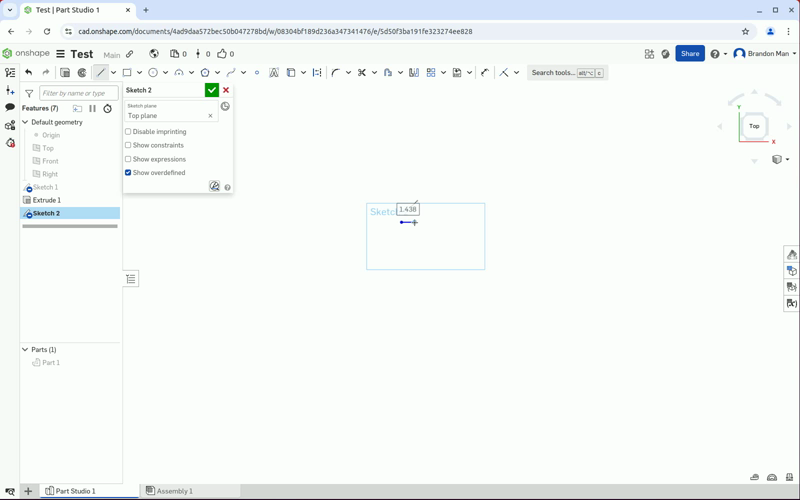
scroll(-6)
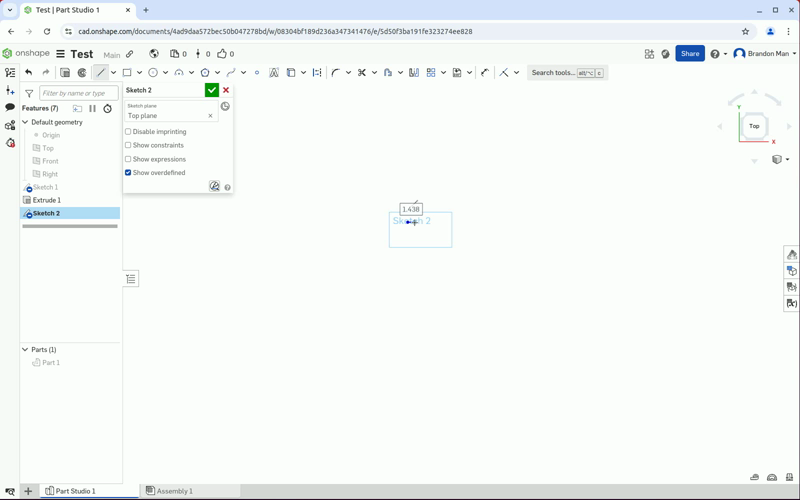
key_up(shift)
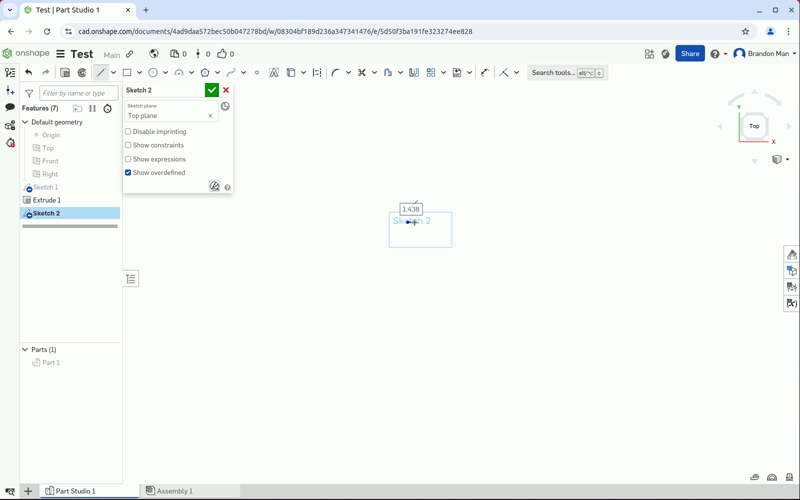
key_down(shift)
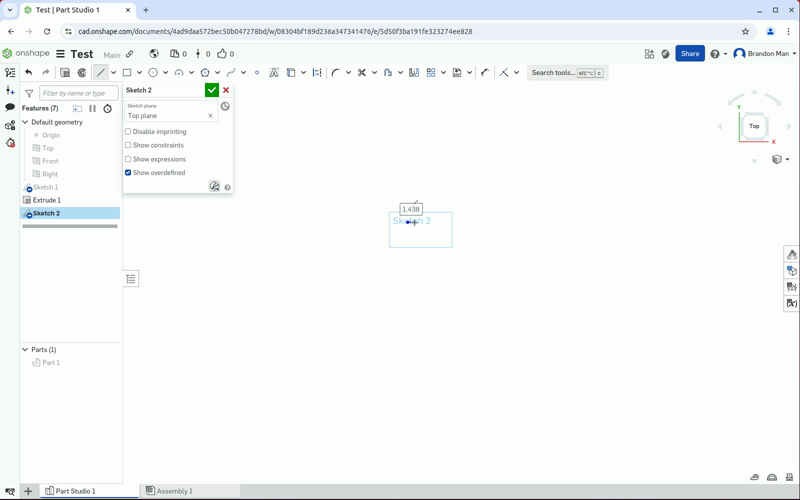
mouse_move(444, 222)
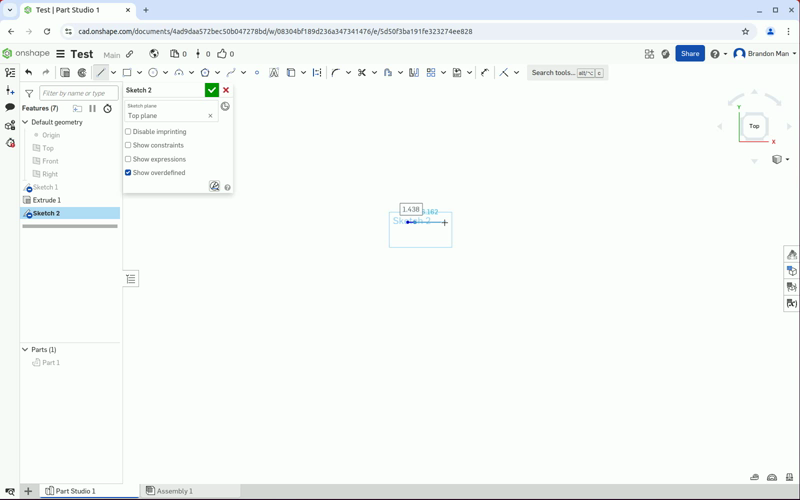
mouse_move(414, 174)
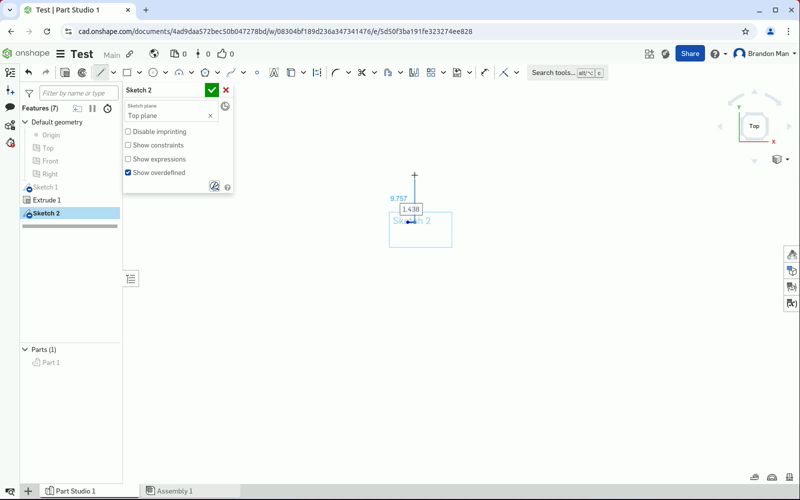
click(414, 174)
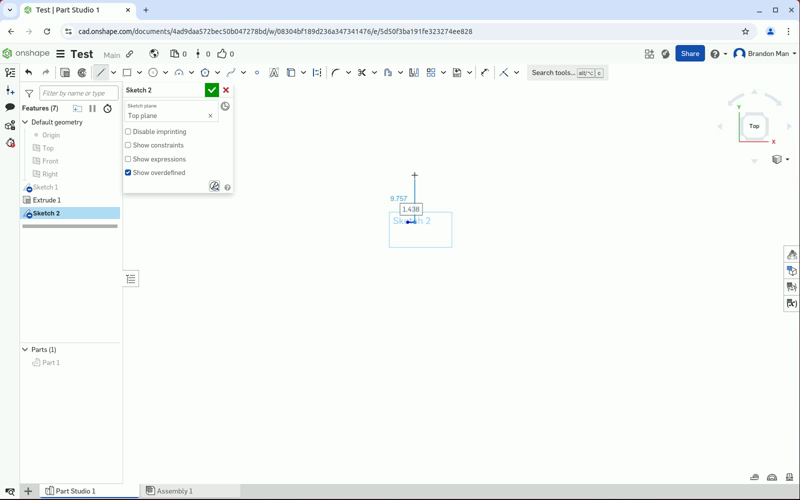
key_up(shift)
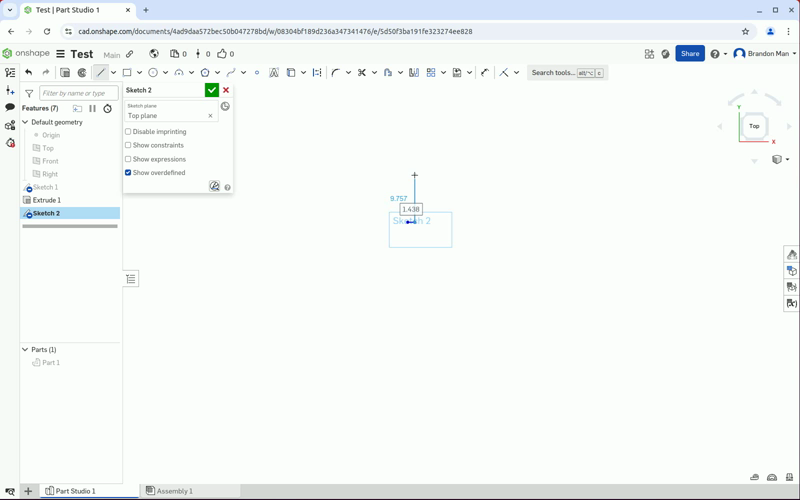
key_down(shift)
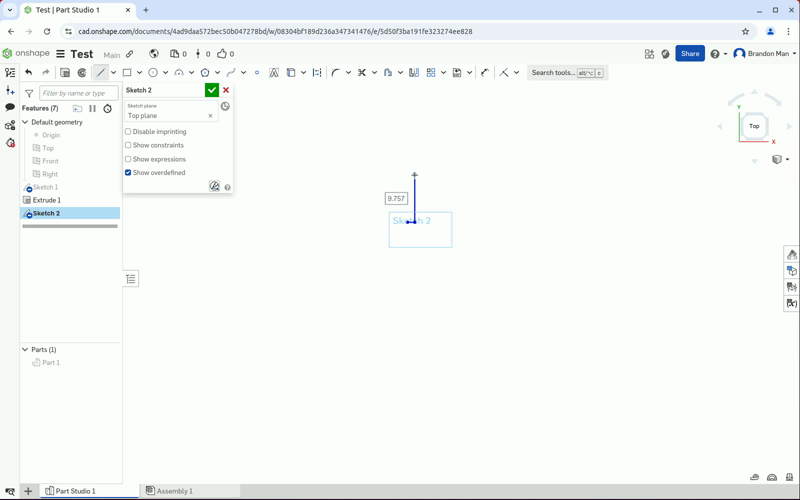
mouse_move(444, 174)
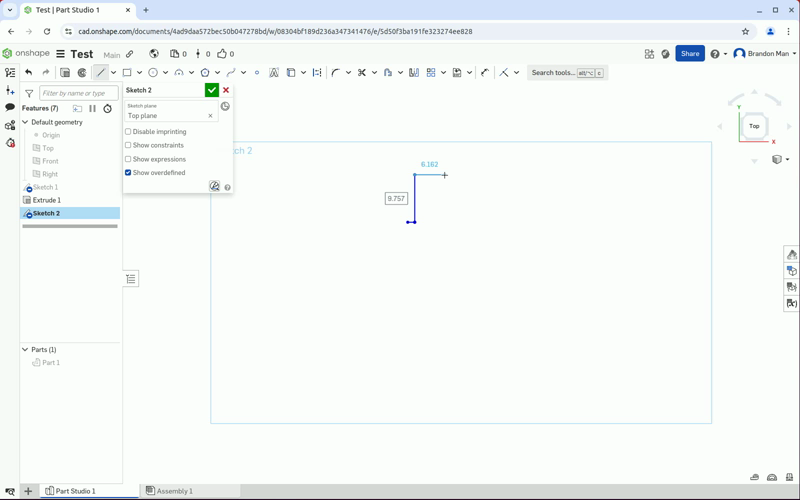
mouse_move(407, 174)
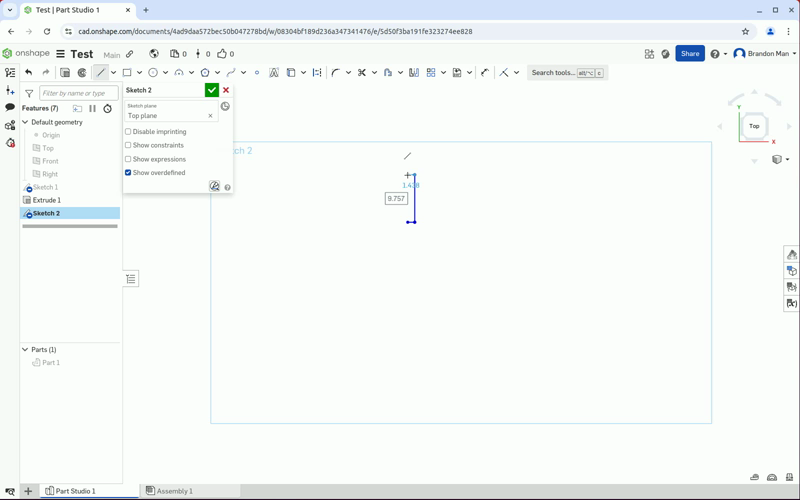
scroll(6)
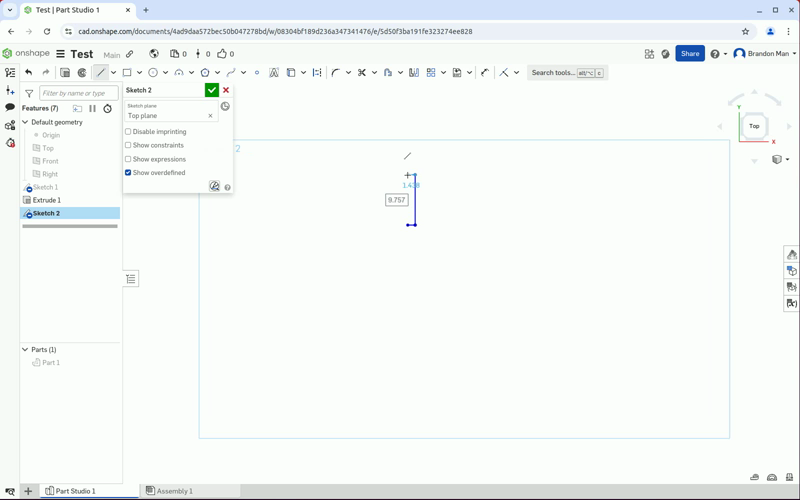
scroll(6)
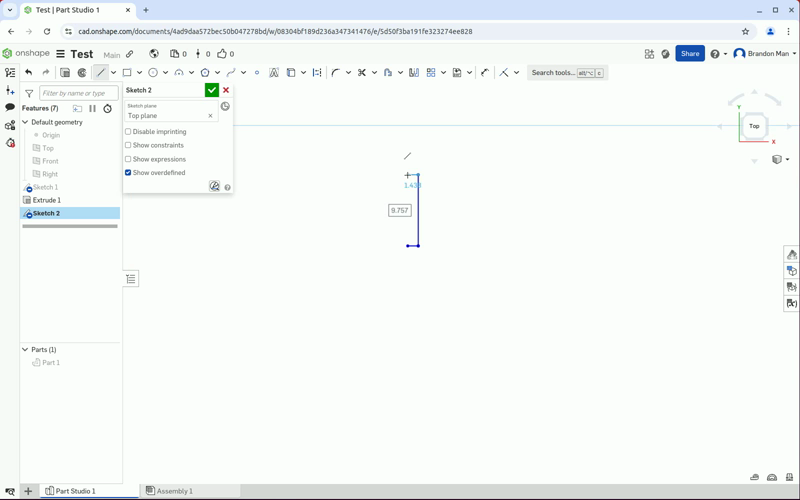
scroll(6)
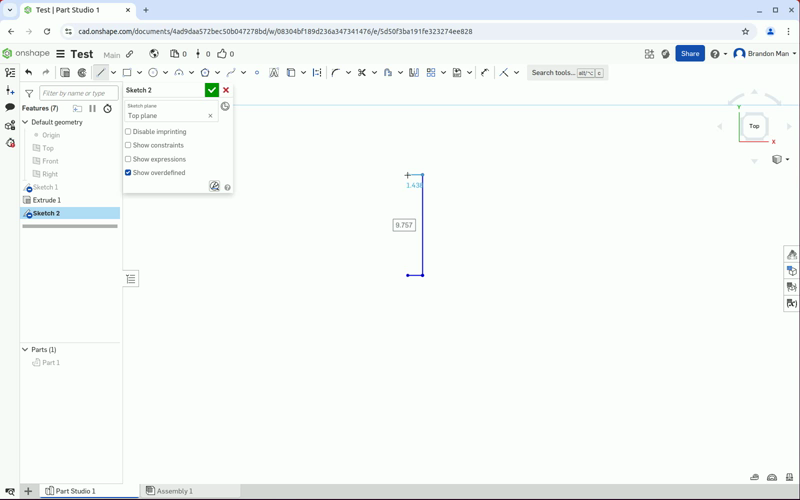
scroll(6)
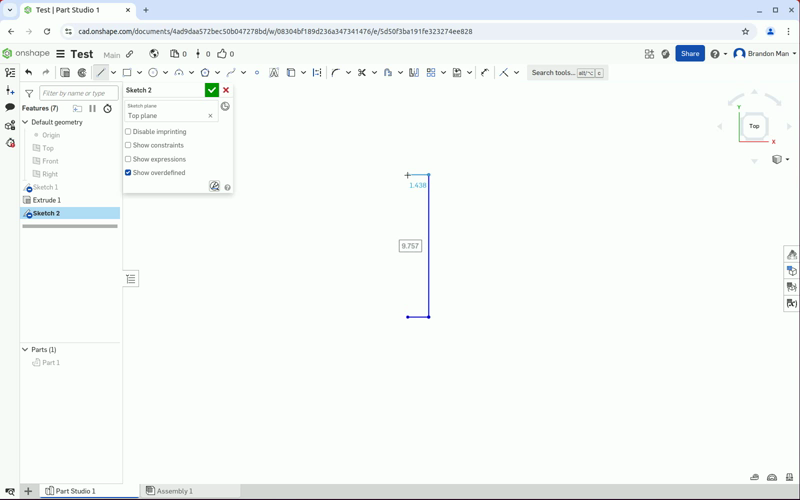
scroll(6)
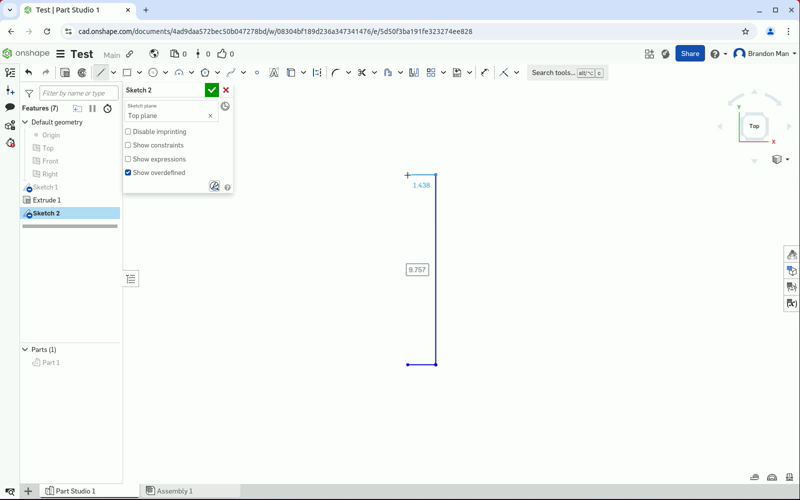
scroll(6)
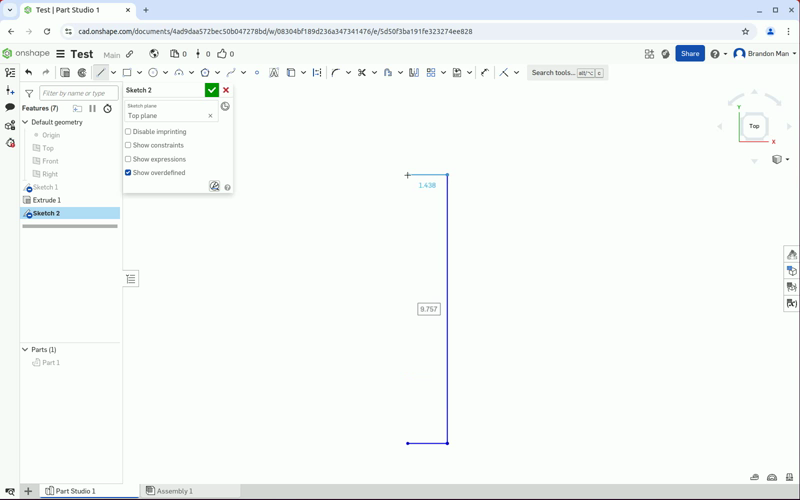
scroll(6)
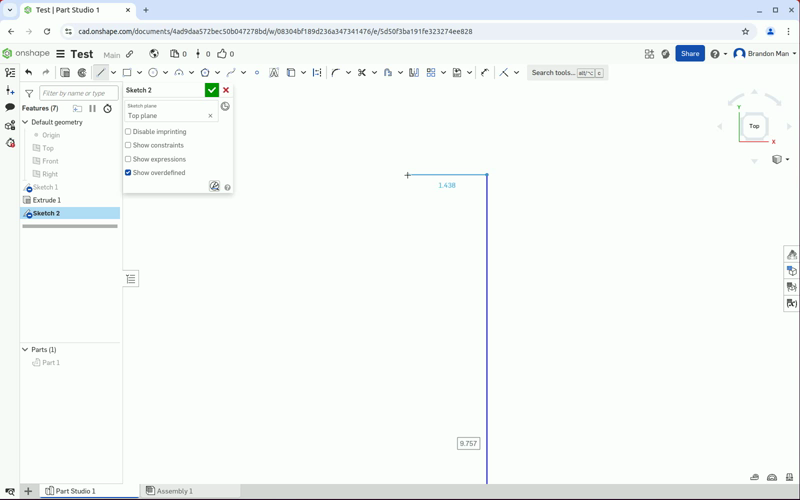
click(407, 174)
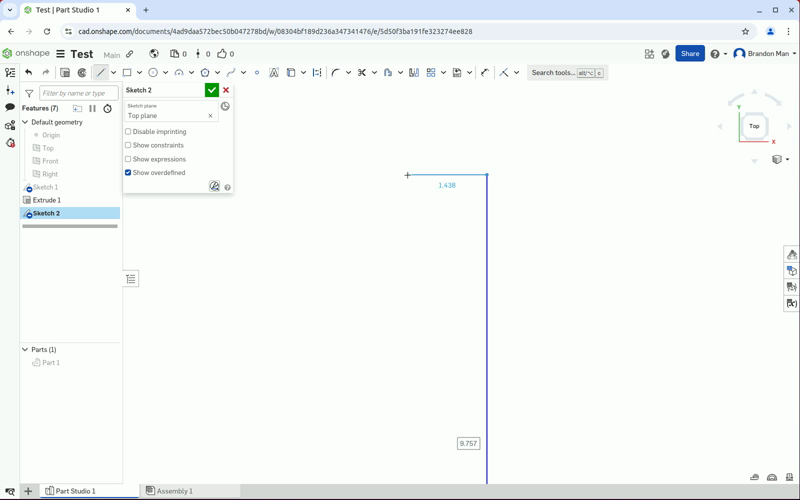
scroll(-6)
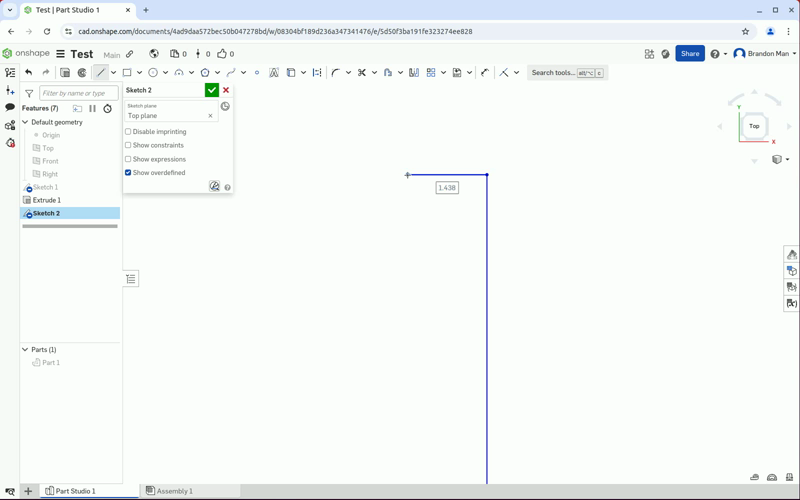
scroll(-6)
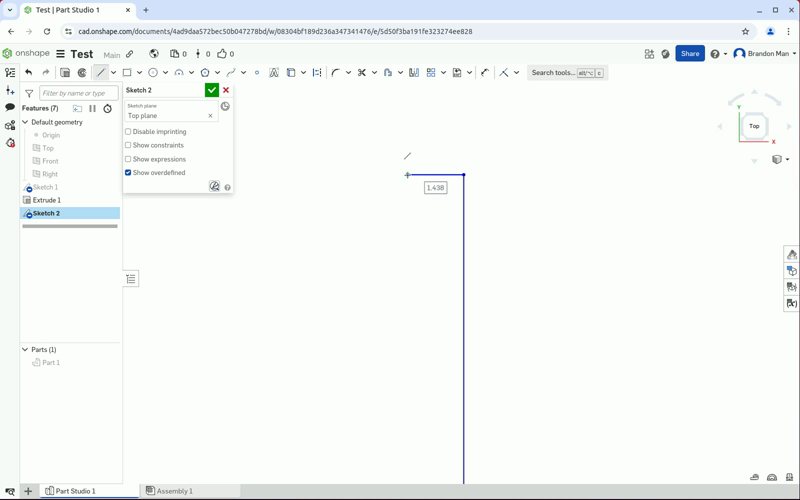
scroll(-6)
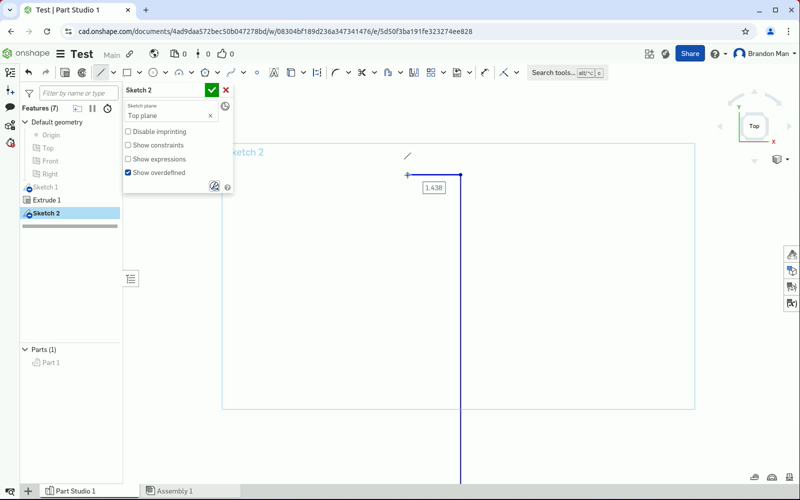
scroll(-6)
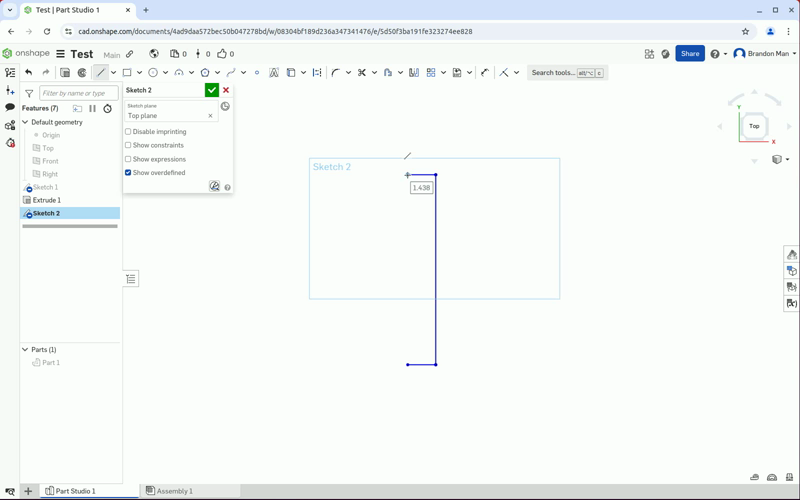
scroll(-6)
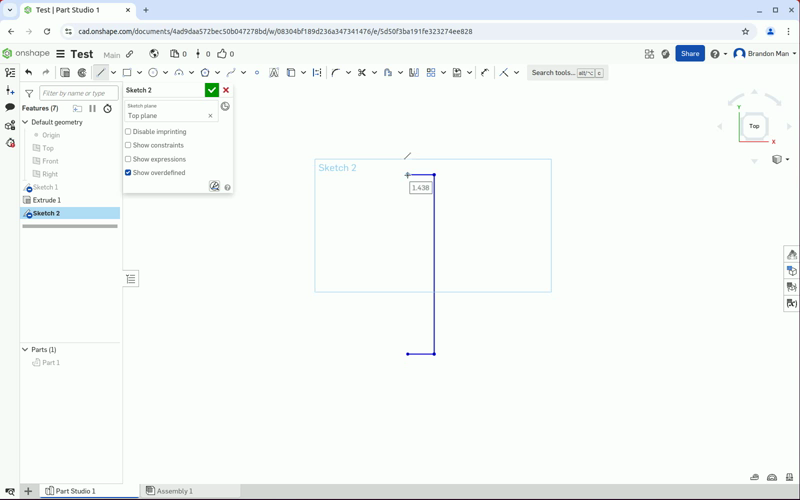
scroll(-6)
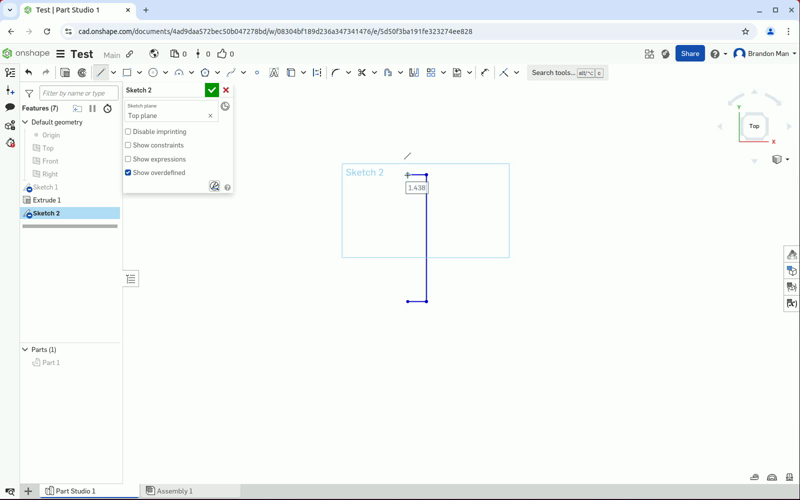
scroll(-6)
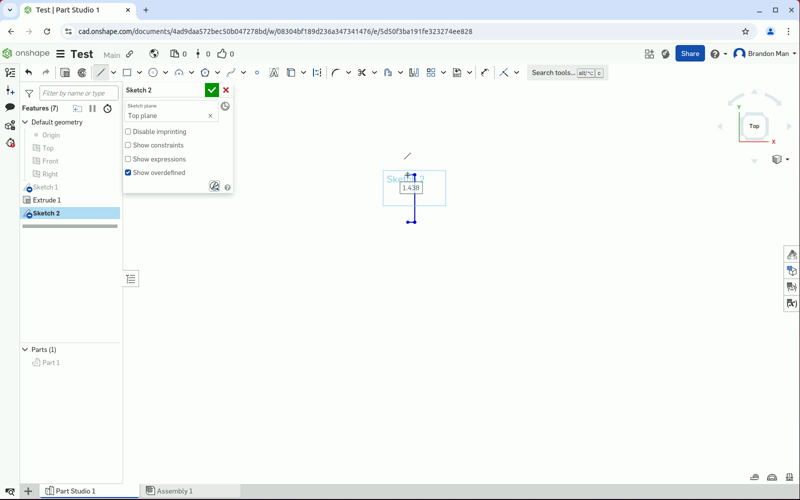
key_up(shift)
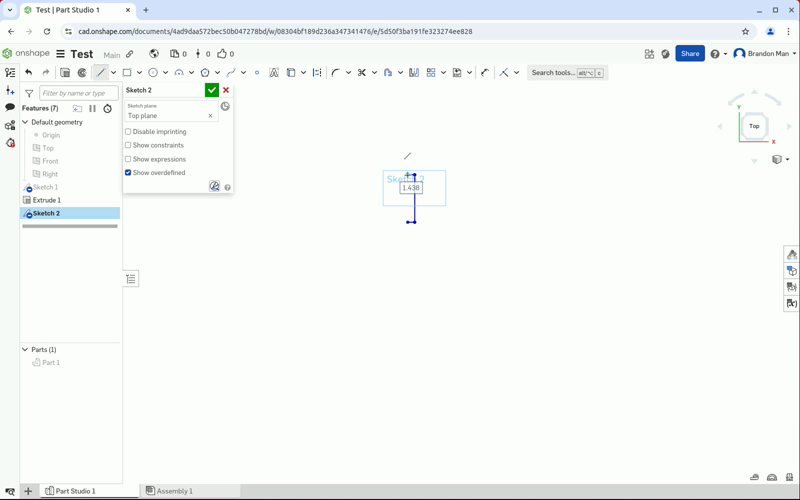
mouse_move(437, 174)
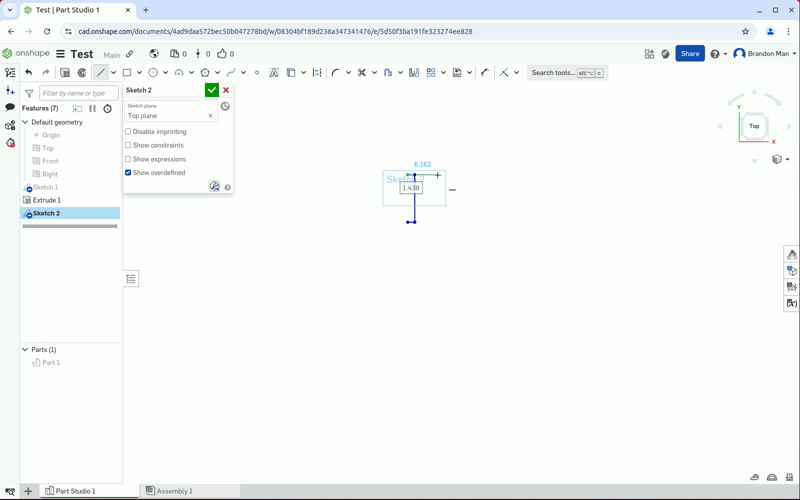
key_down(shift)
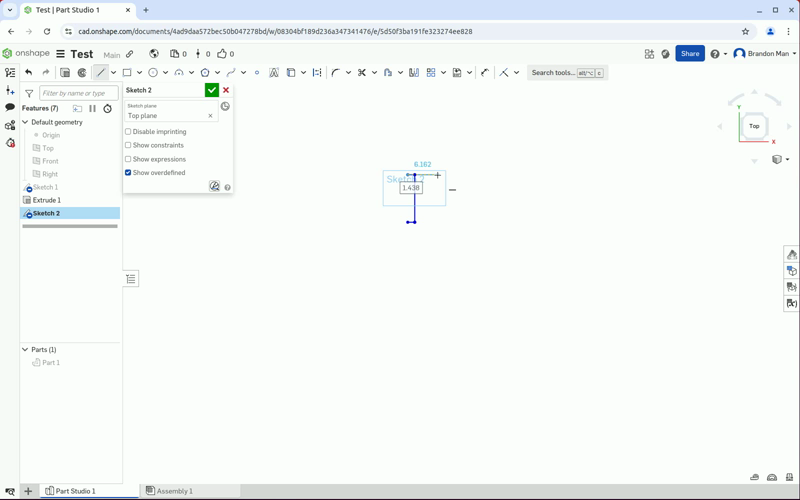
mouse_move(407, 222)
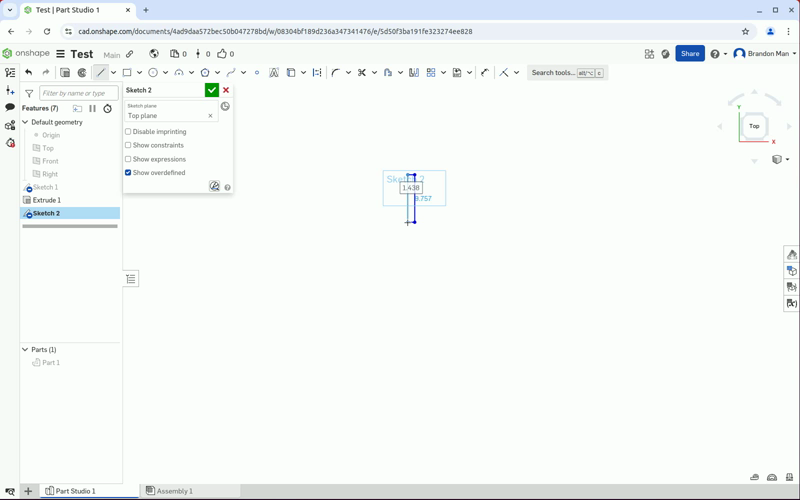
key_up(shift)
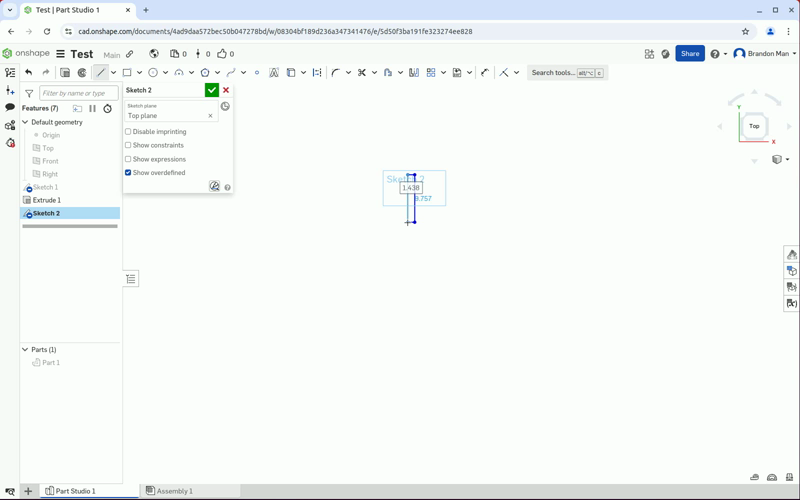
click(407, 222)
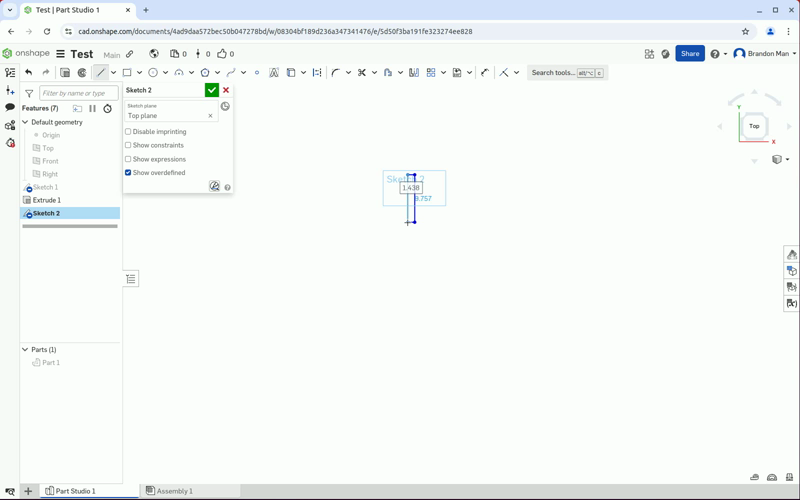
key(esc)
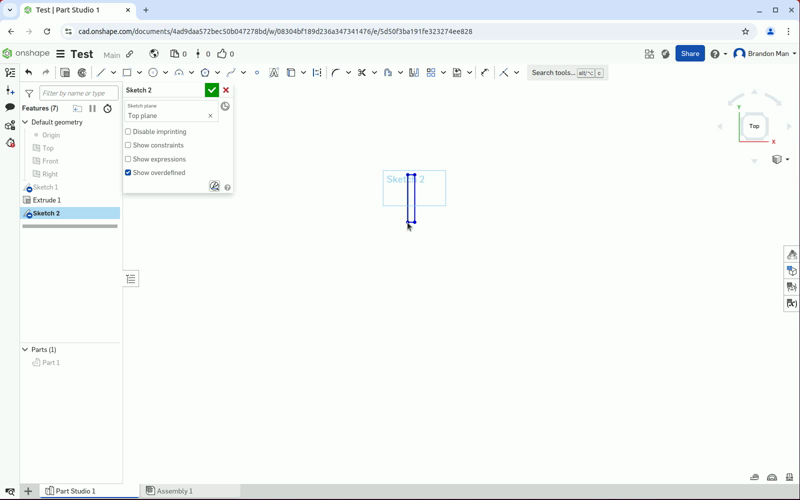
mouse_move(412, 174)
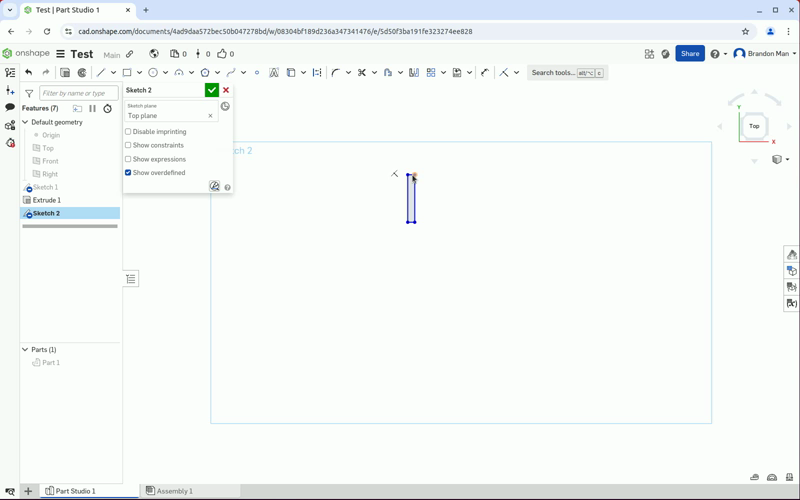
scroll(6)
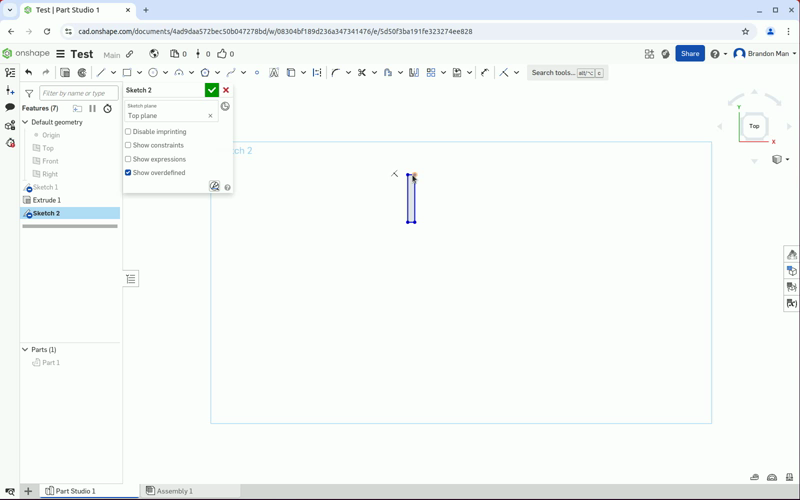
scroll(6)
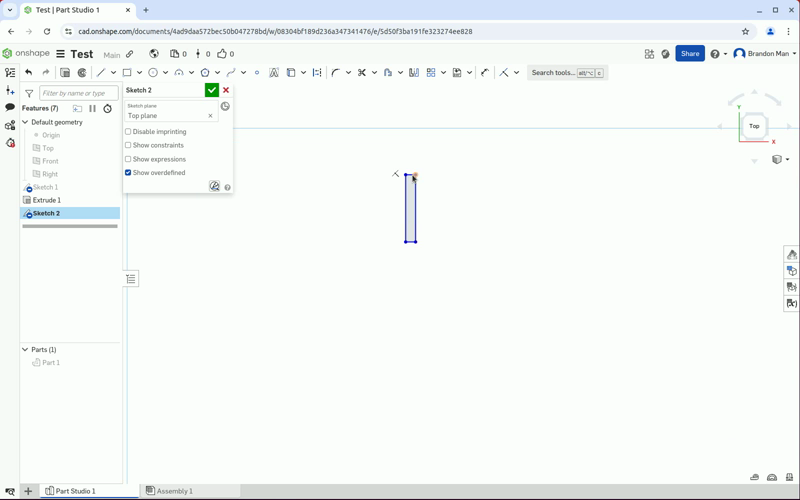
scroll(6)
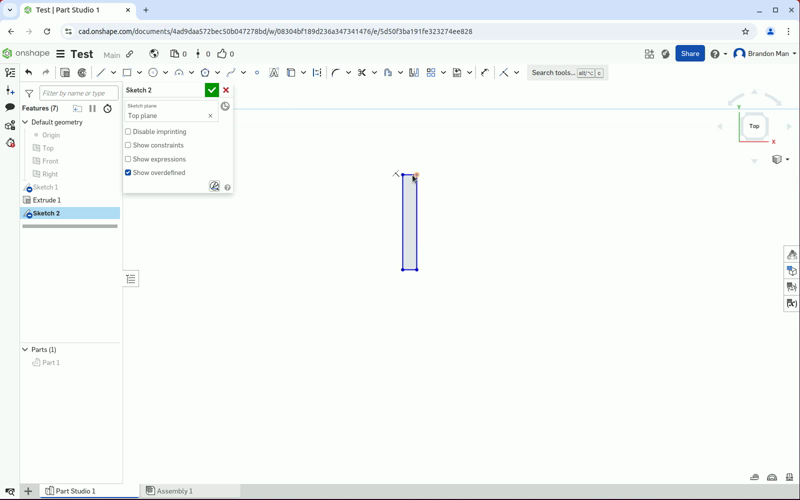
scroll(6)
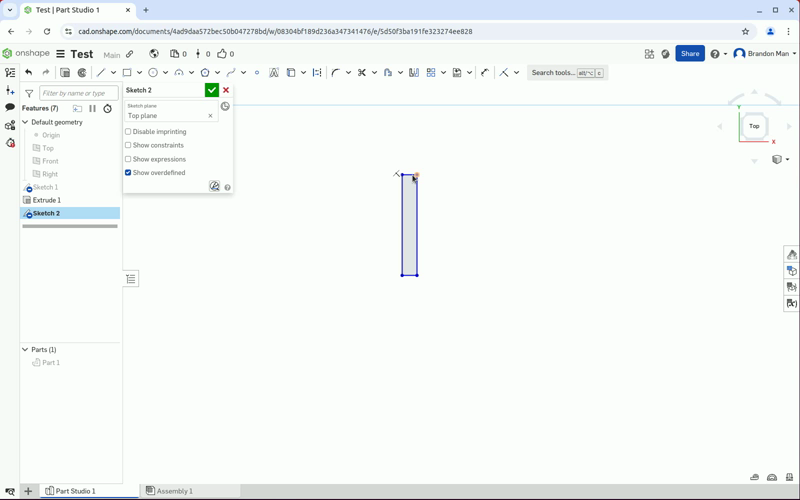
scroll(6)
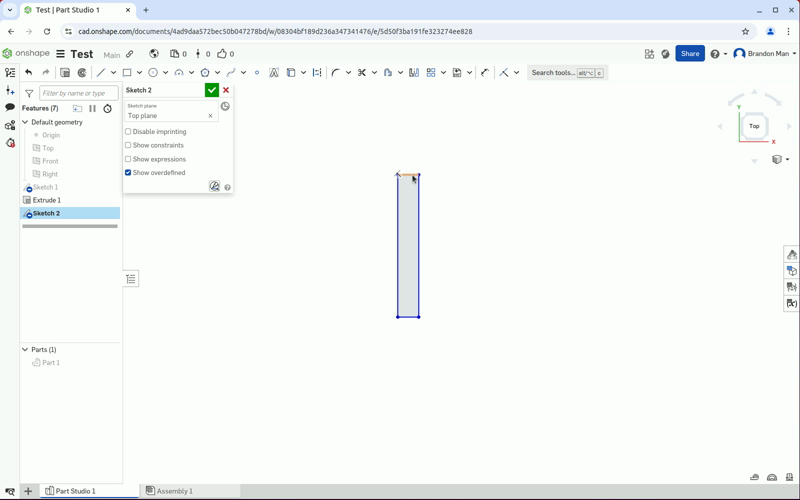
scroll(6)
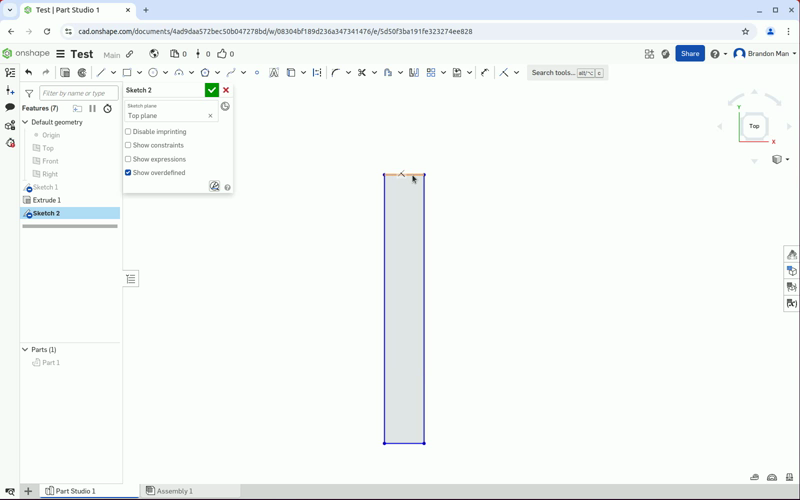
scroll(6)
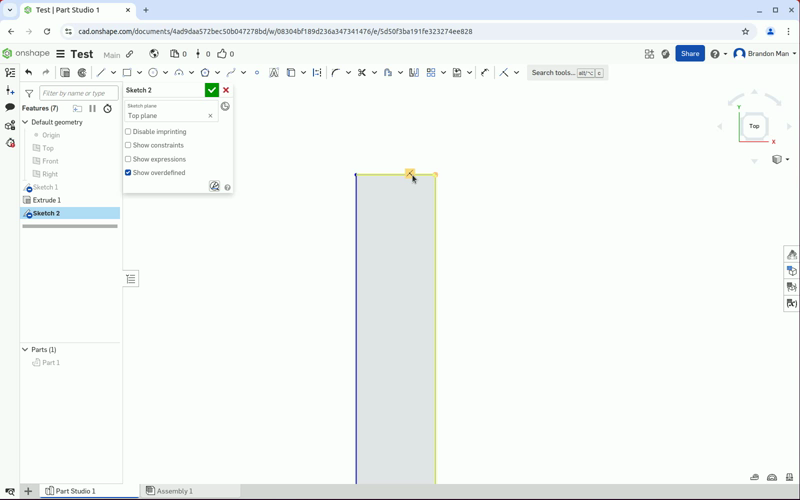
click(412, 174)
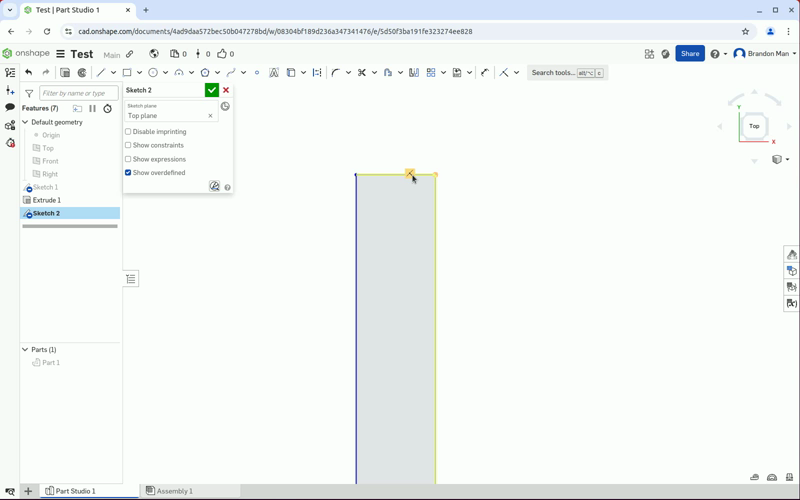
scroll(-6)
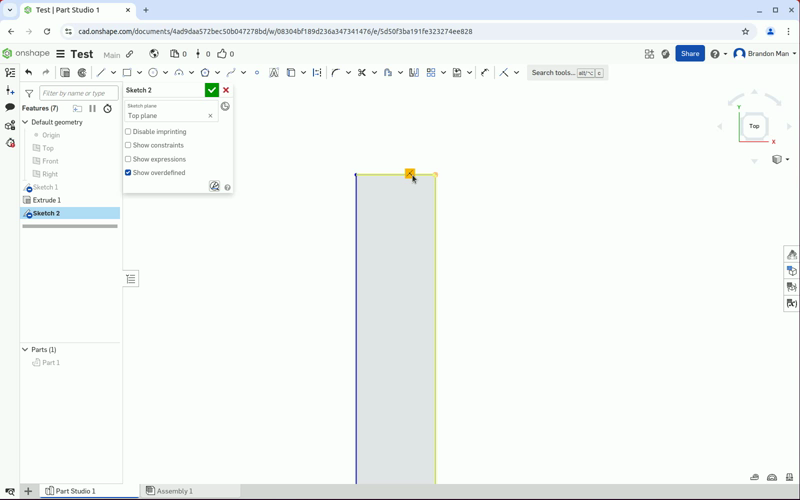
scroll(-6)
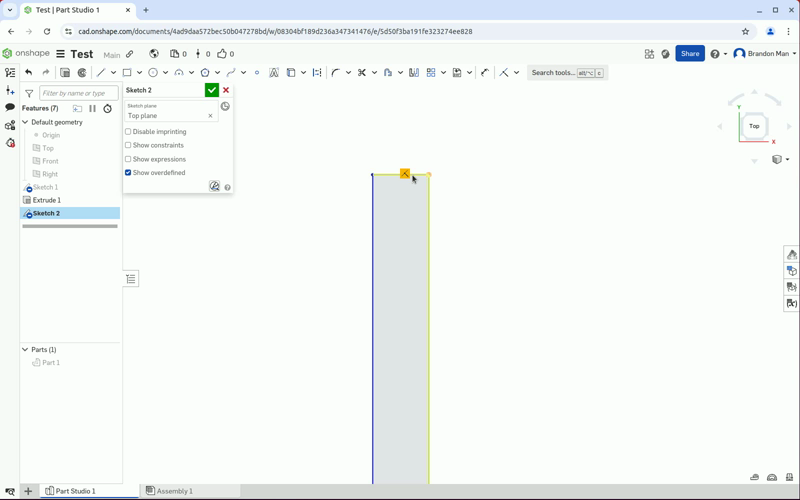
scroll(-6)
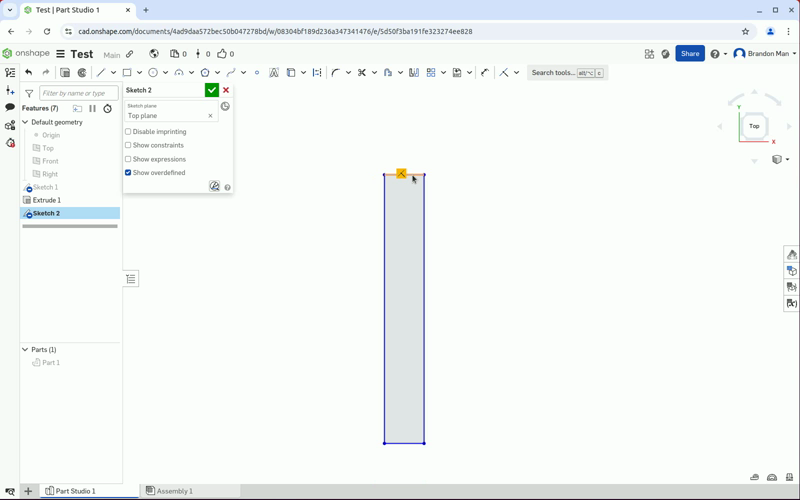
scroll(-6)
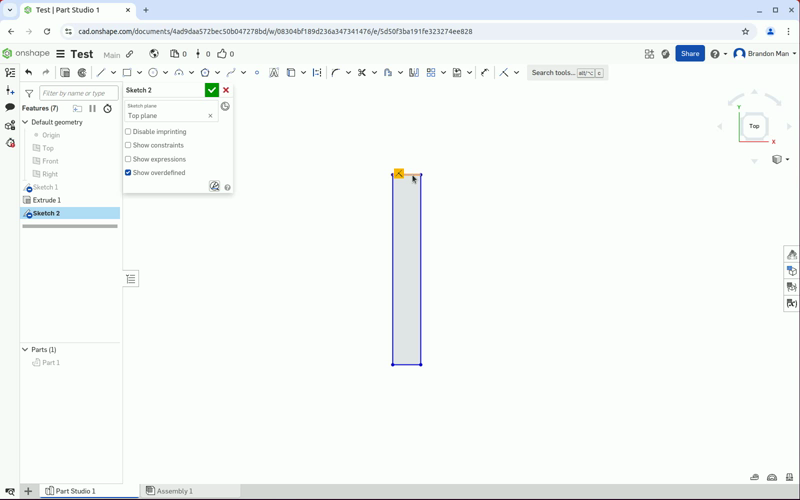
scroll(-6)
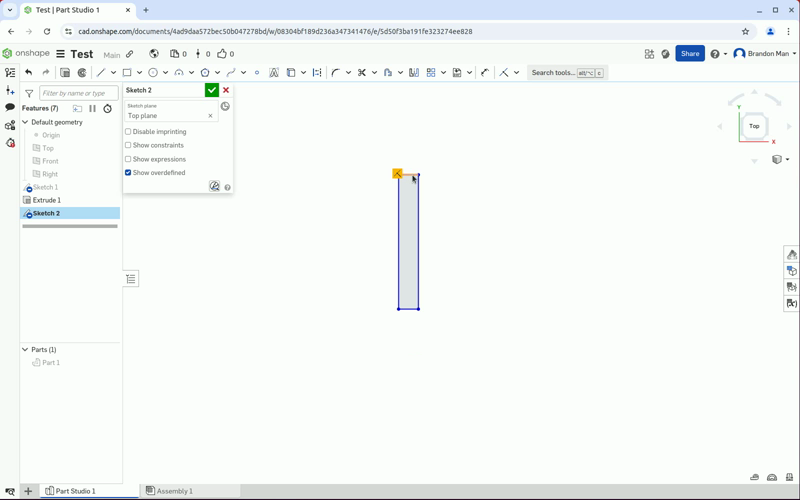
scroll(-6)
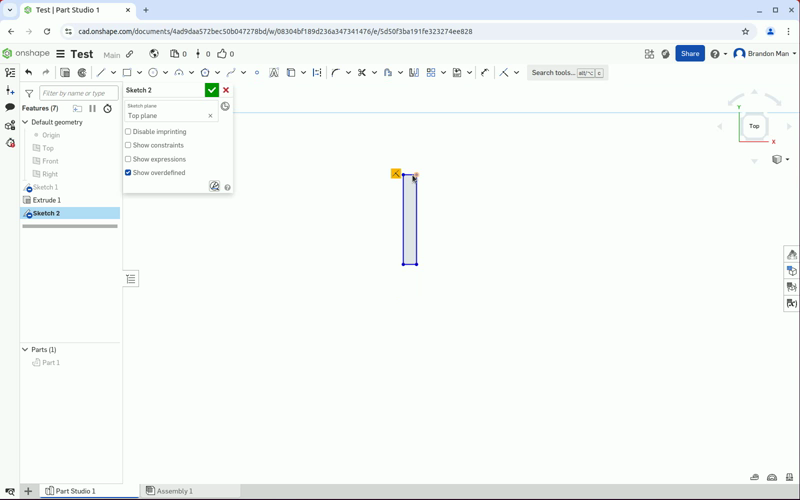
scroll(-6)
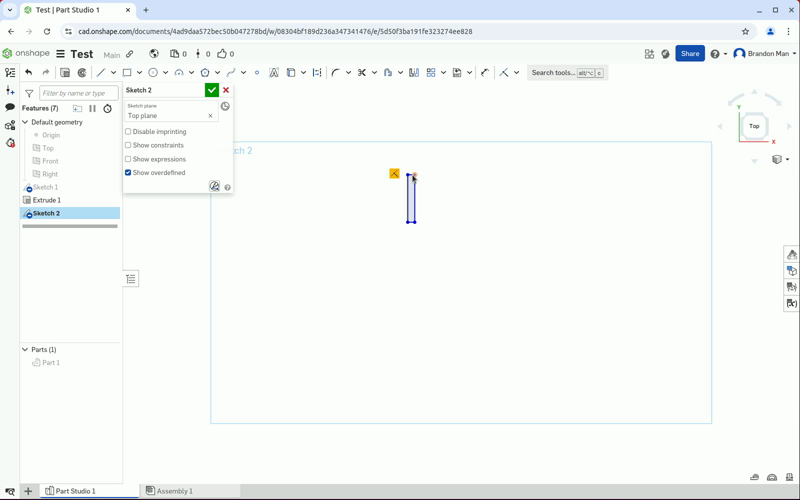
mouse_move(73, 352)
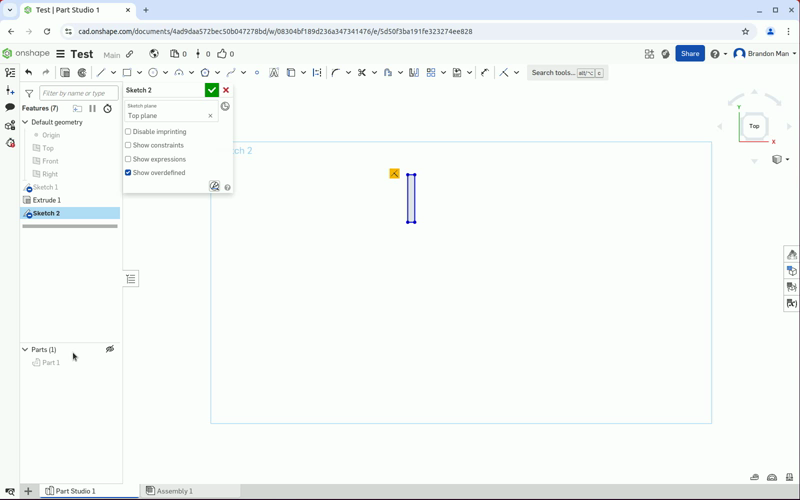
key(shift+y)
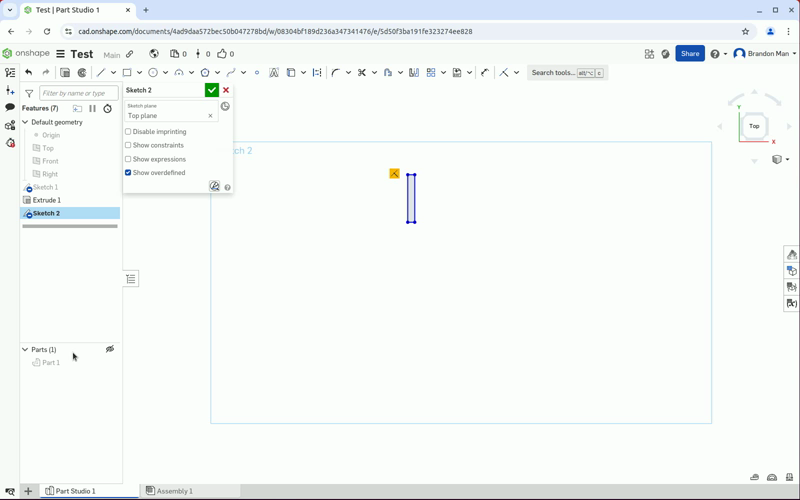
key(shift+e)
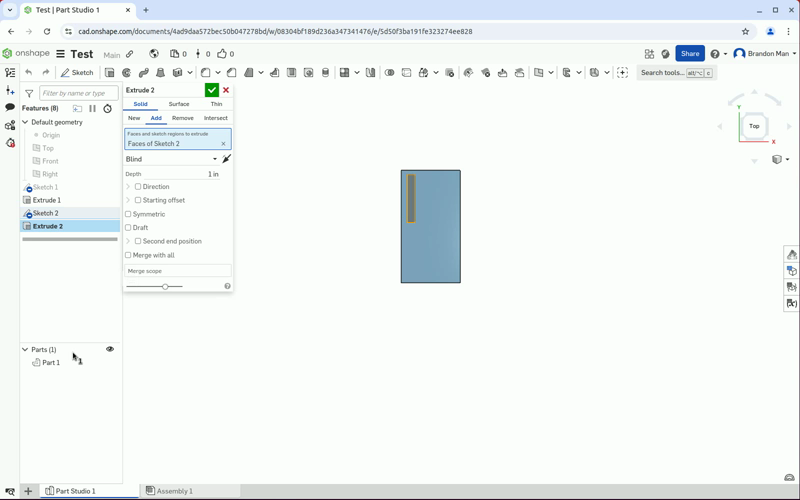
mouse_move(143, 106)
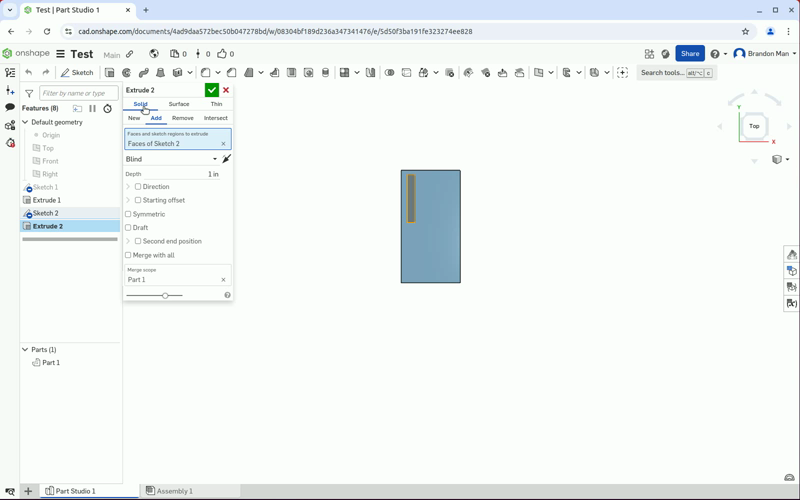
click(143, 106)
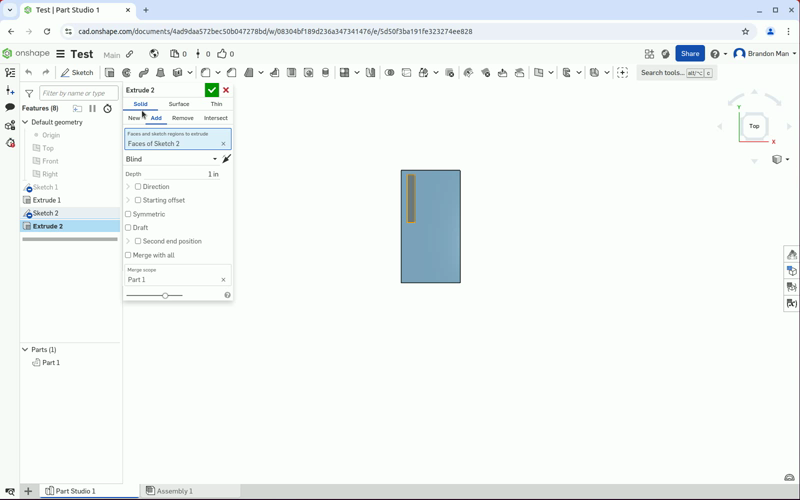
mouse_move(137, 120)
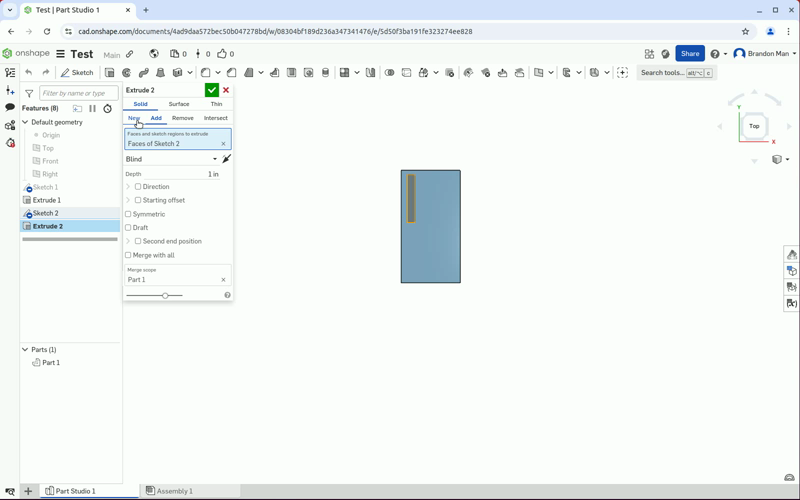
click(137, 120)
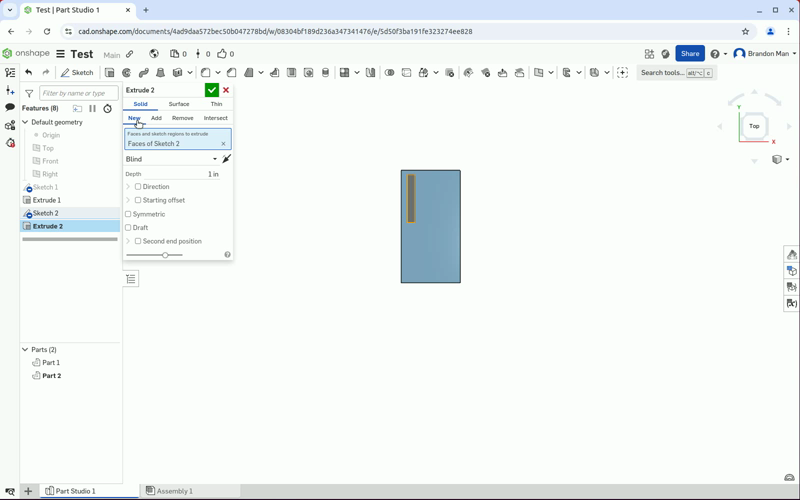
key(tab, 4)
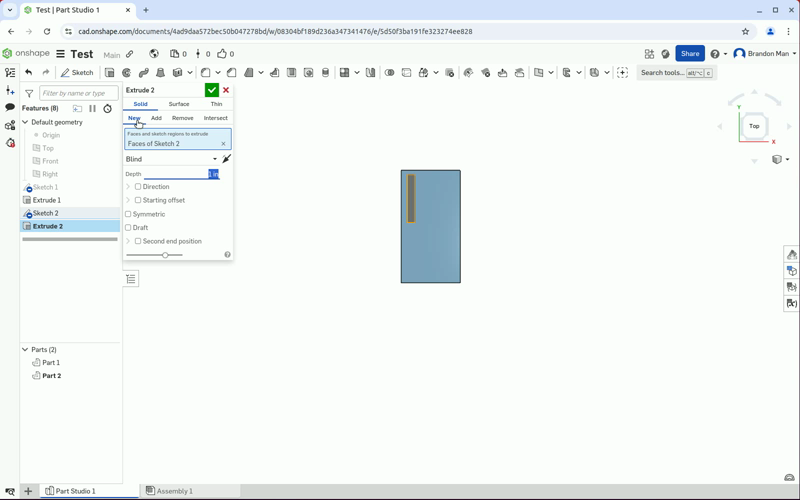
text(-0.241)
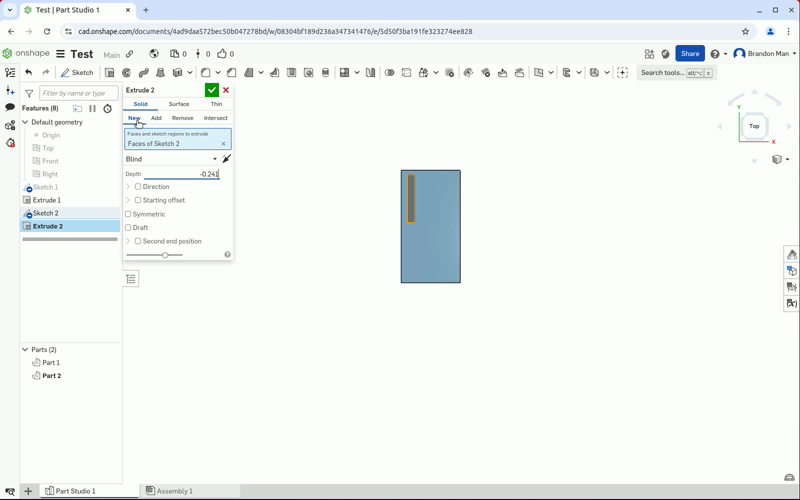
key(enter)
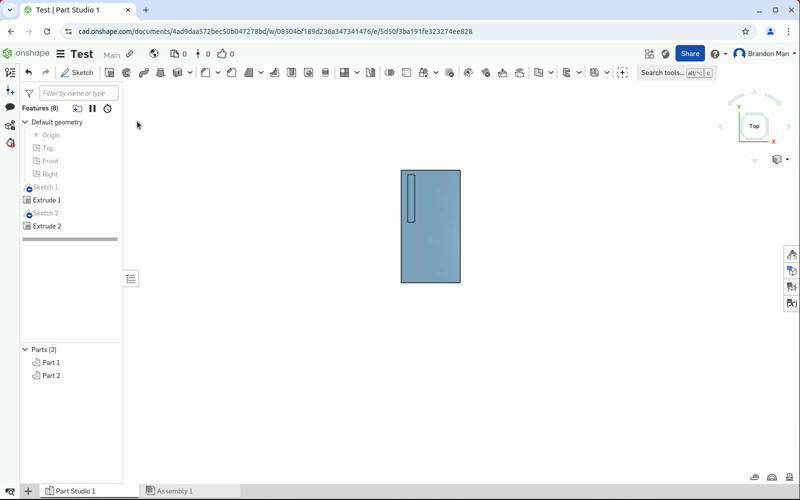
key(shift+h)
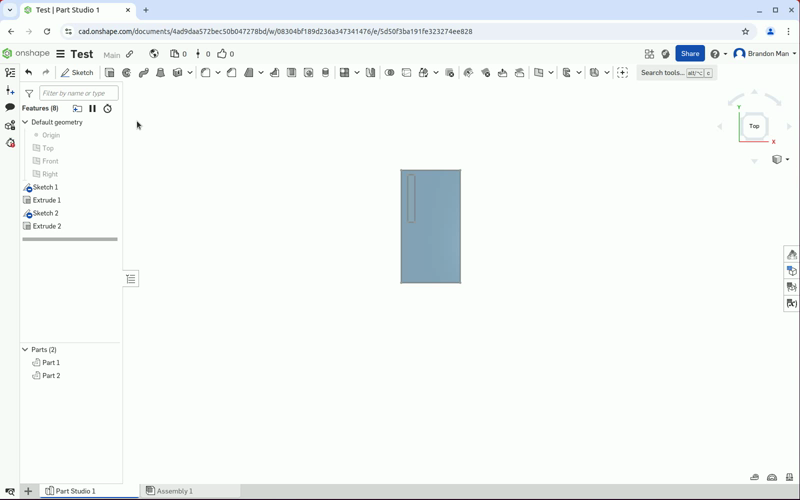
key(shift+h)
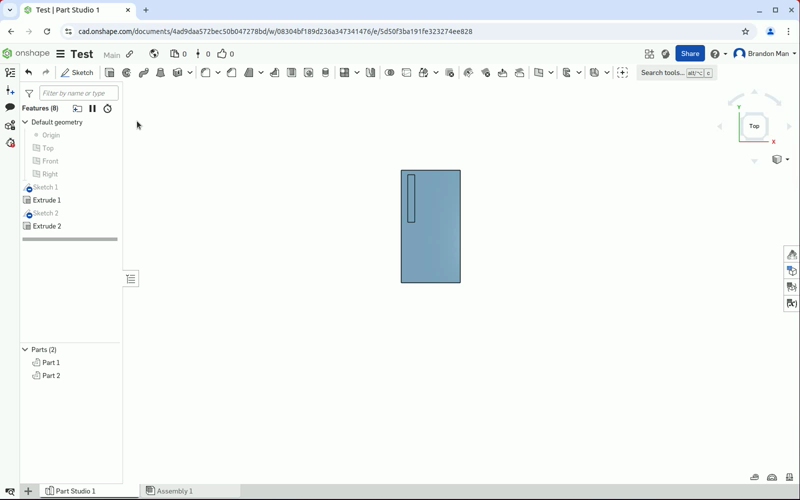
mouse_move(73, 189)
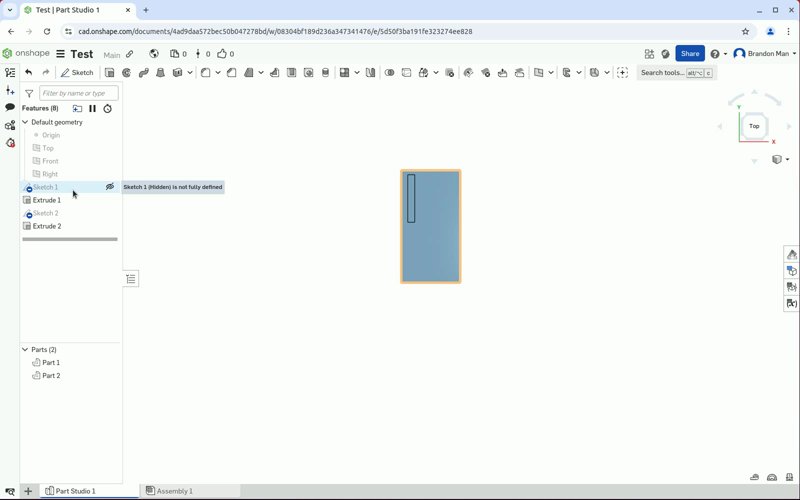
click(73, 189)
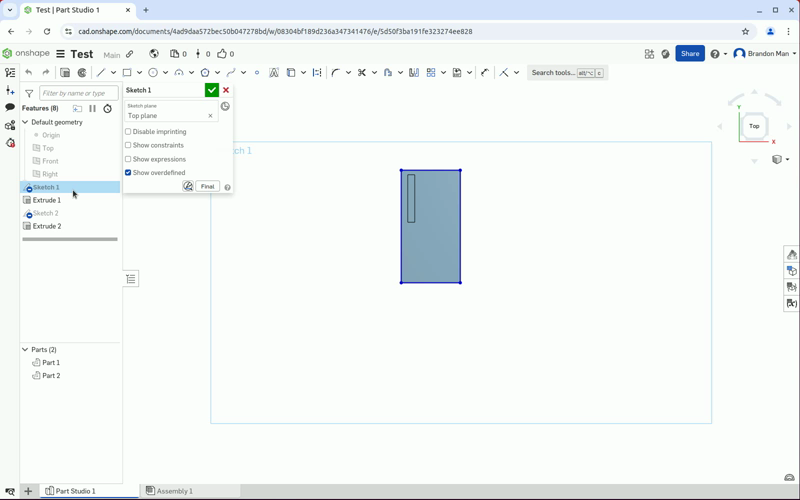
mouse_move(229, 92)
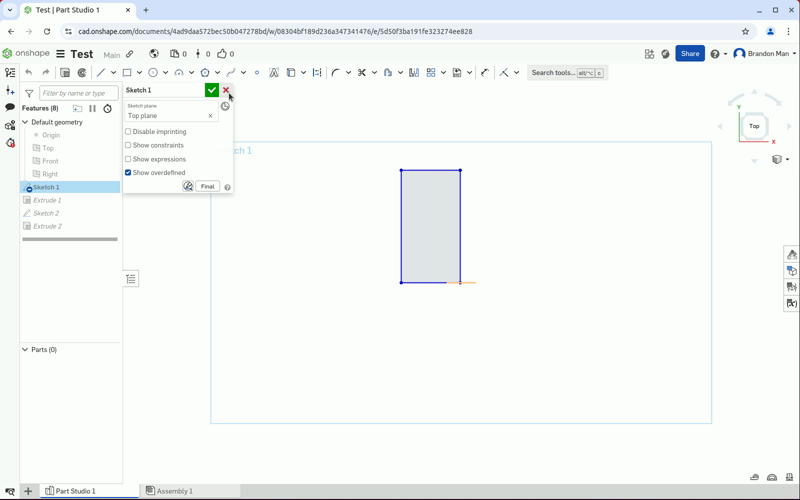
click(229, 92)
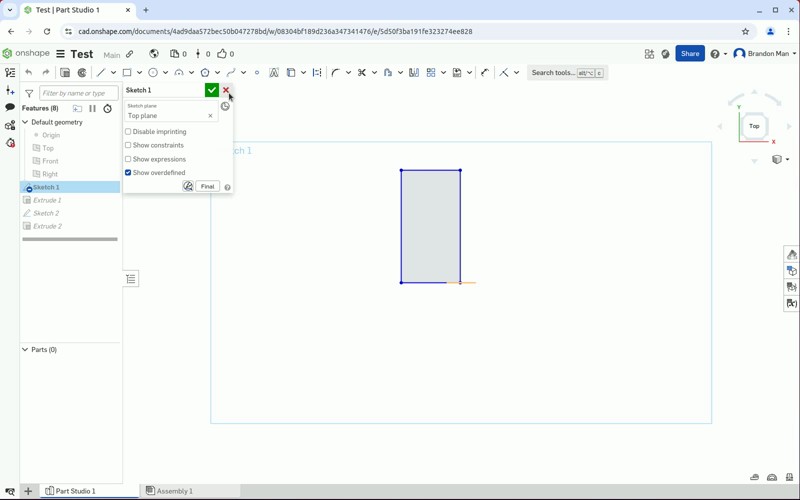
key(shift+s)
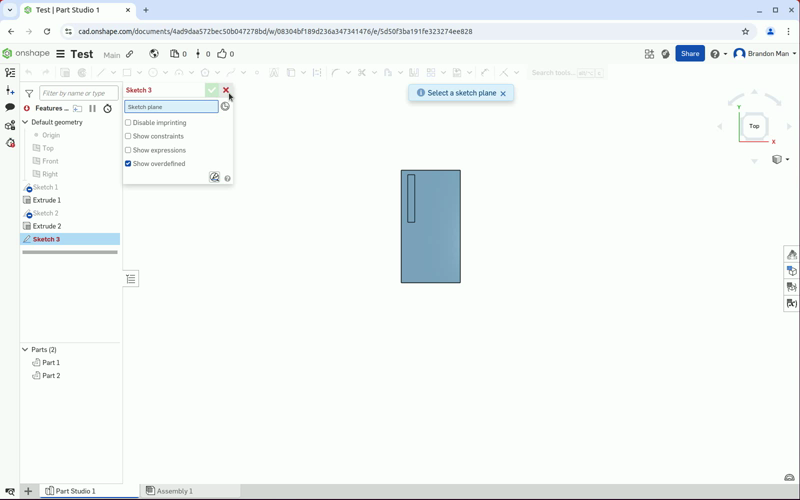
mouse_move(73, 150)
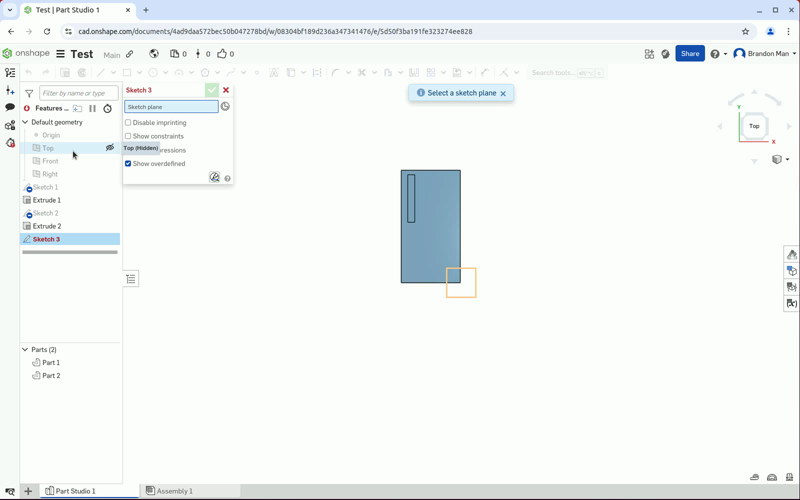
click(73, 150)
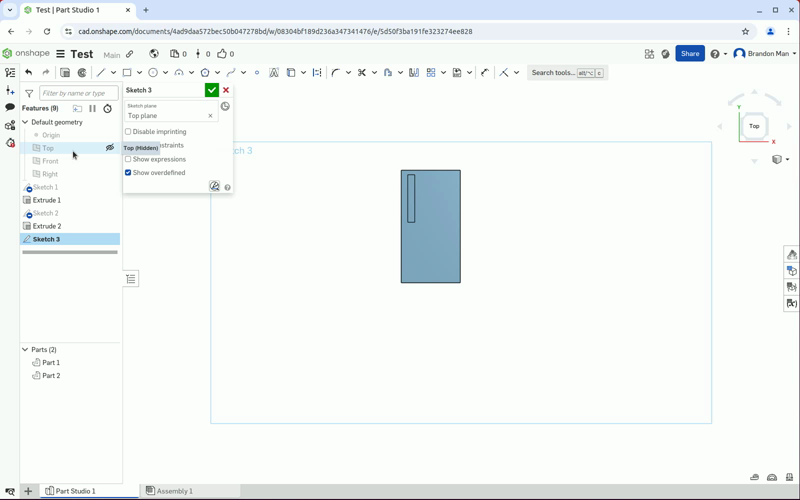
mouse_move(73, 352)
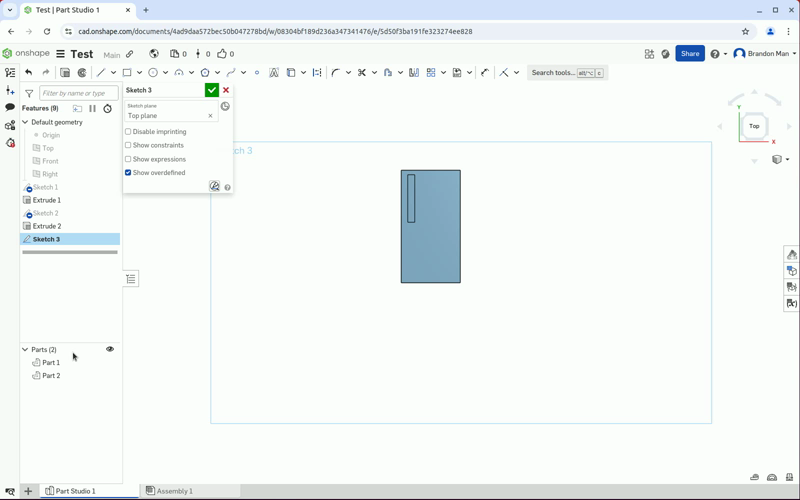
key(y)
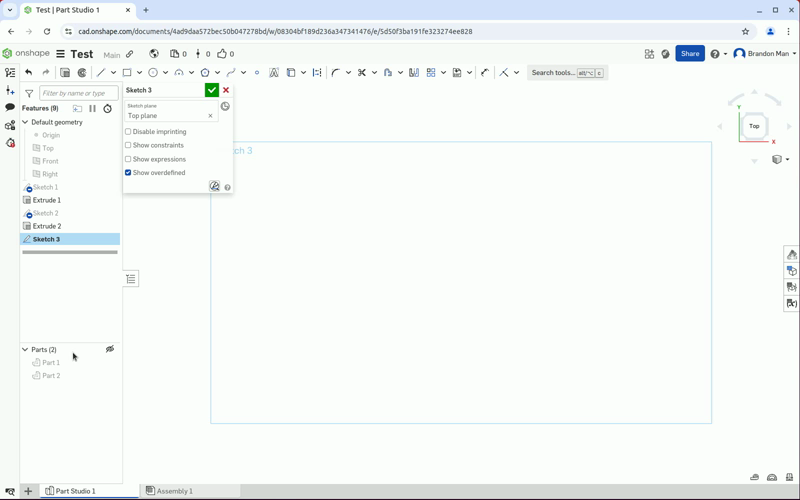
key(l)
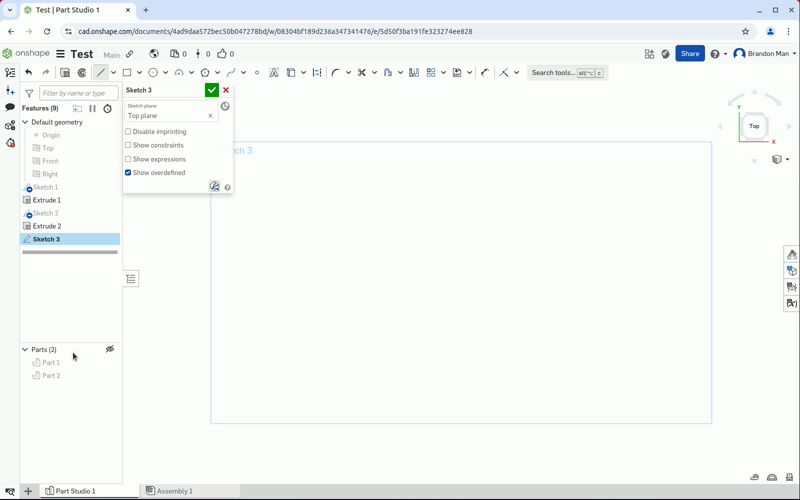
key_down(shift)
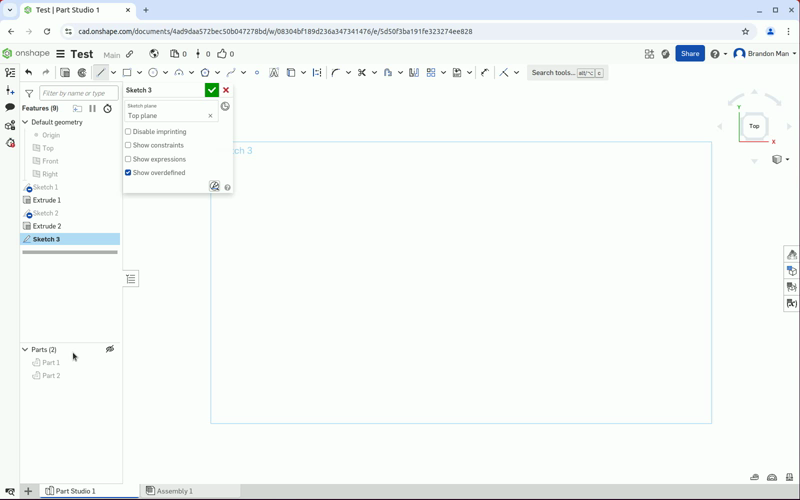
mouse_move(424, 222)
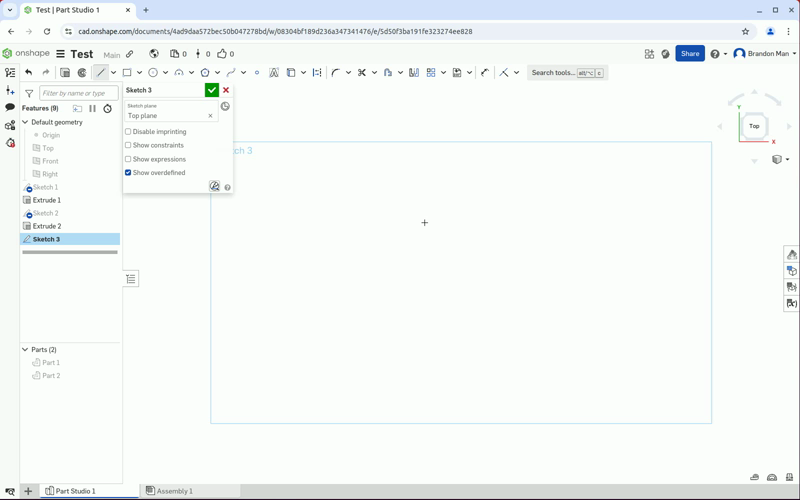
click(424, 222)
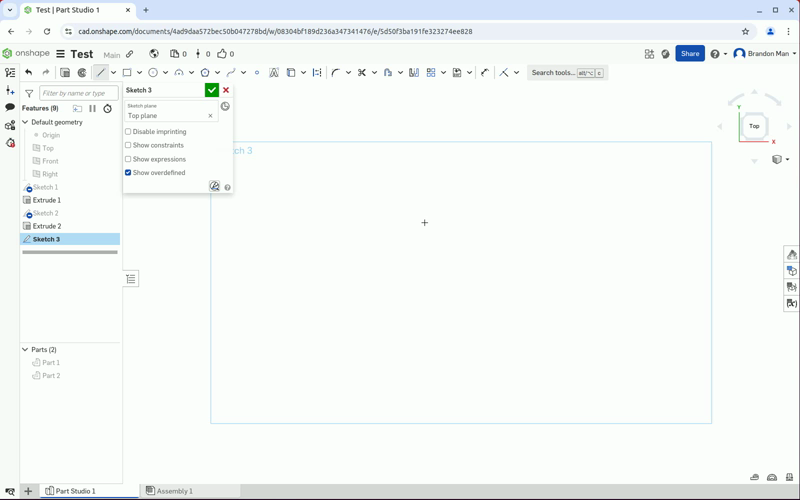
key_up(shift)
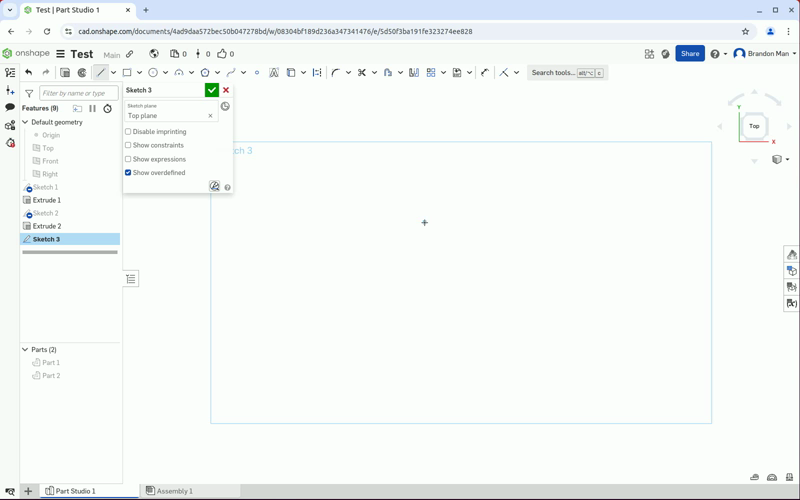
key_down(shift)
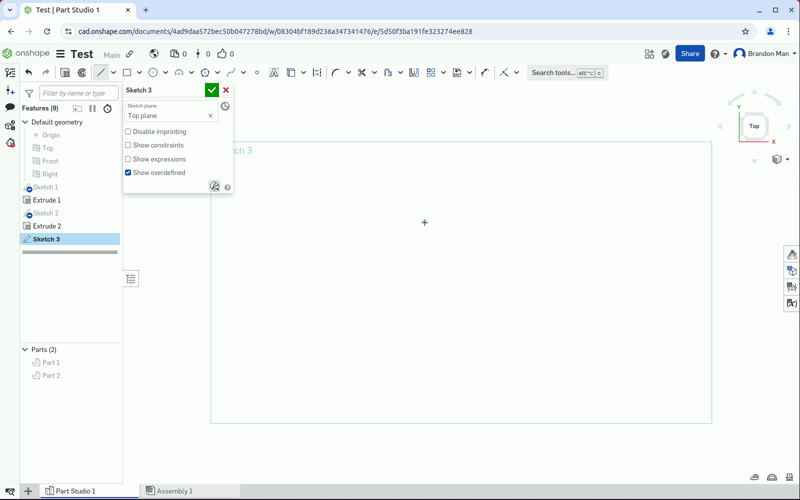
mouse_move(454, 222)
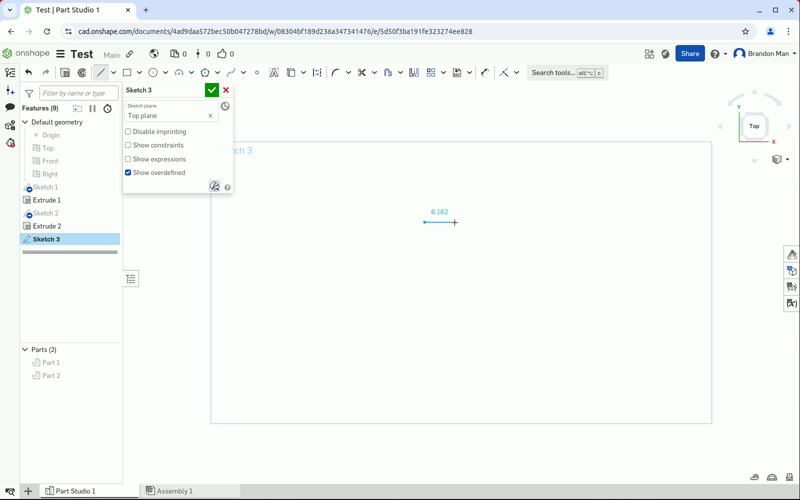
mouse_move(431, 222)
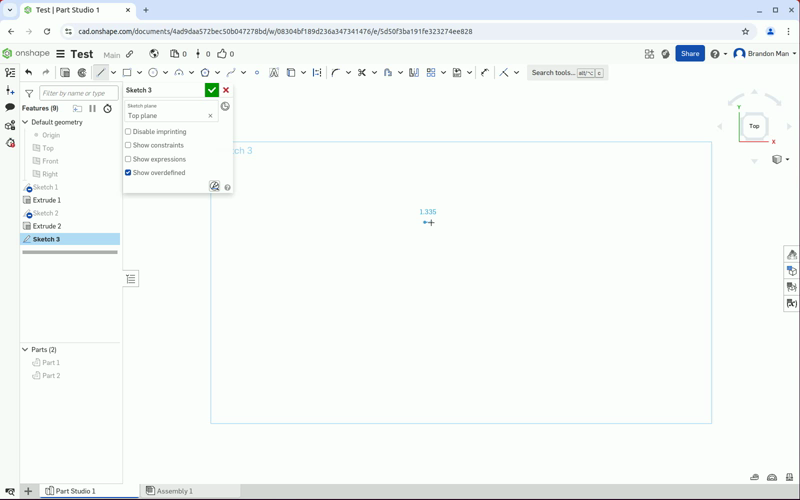
scroll(6)
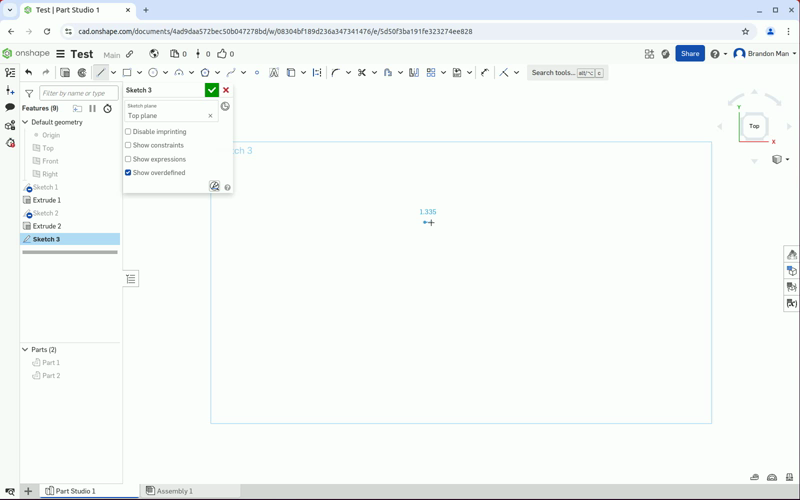
scroll(6)
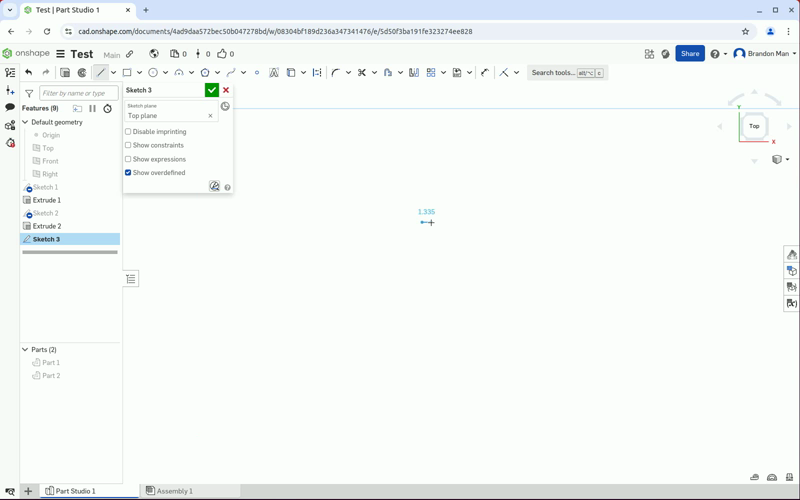
scroll(6)
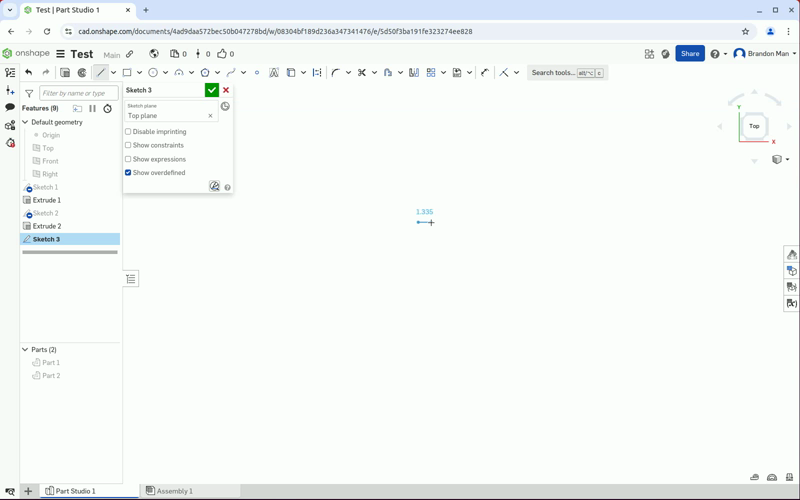
scroll(6)
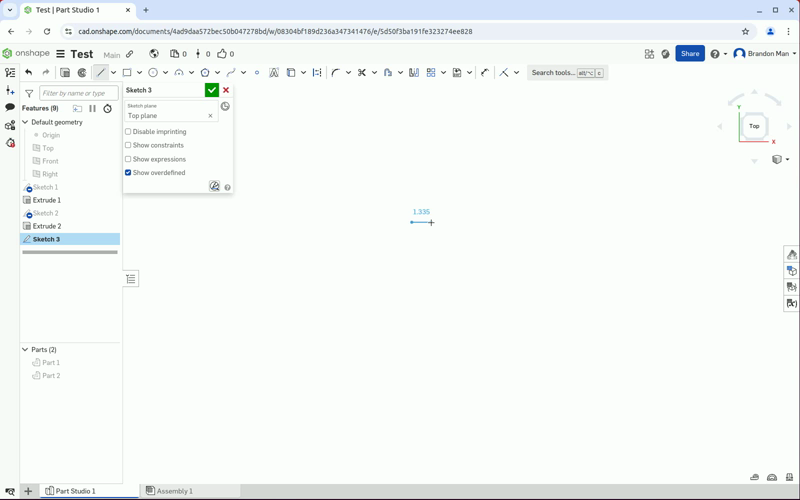
scroll(6)
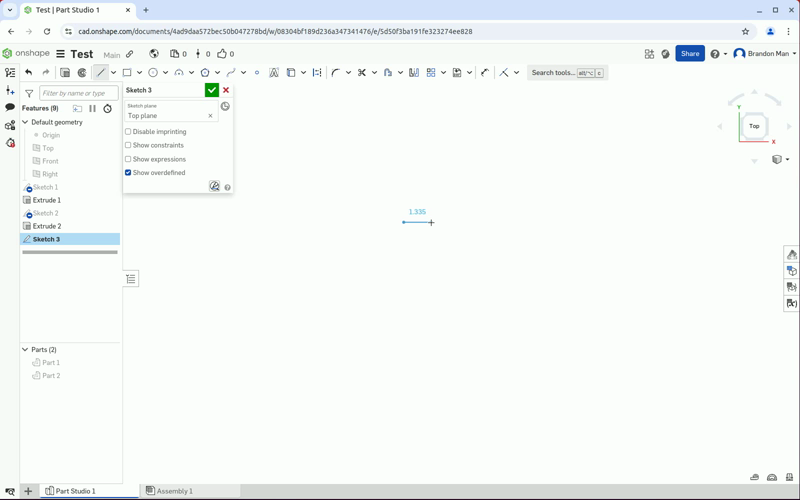
scroll(6)
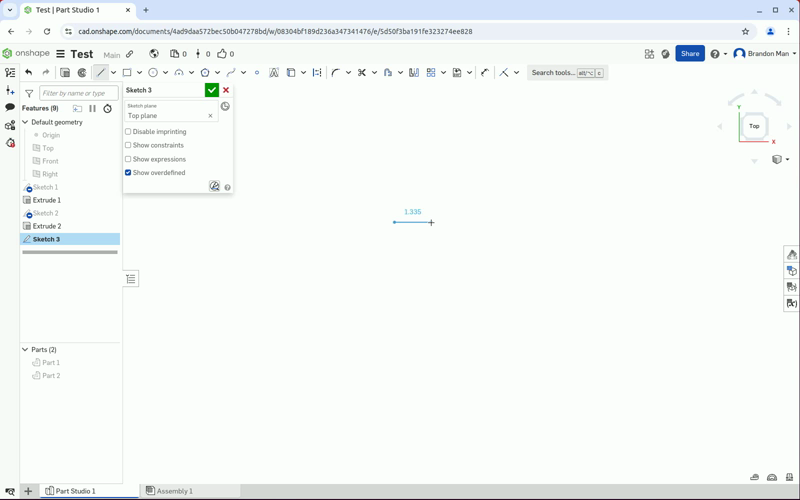
scroll(6)
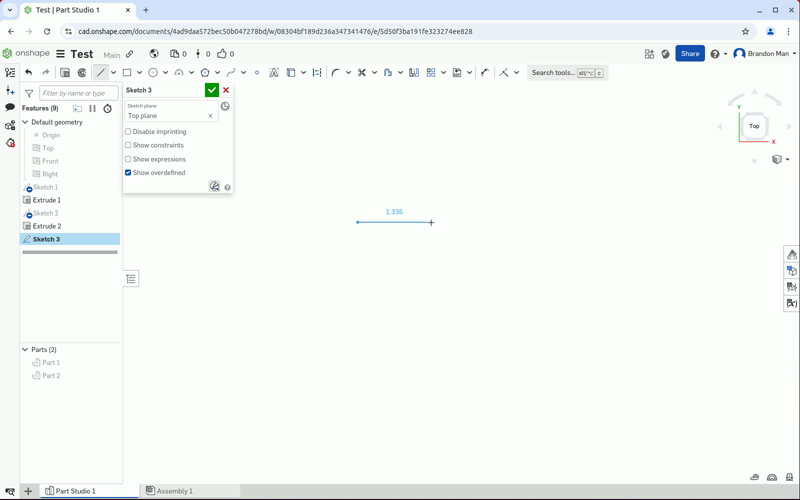
click(431, 222)
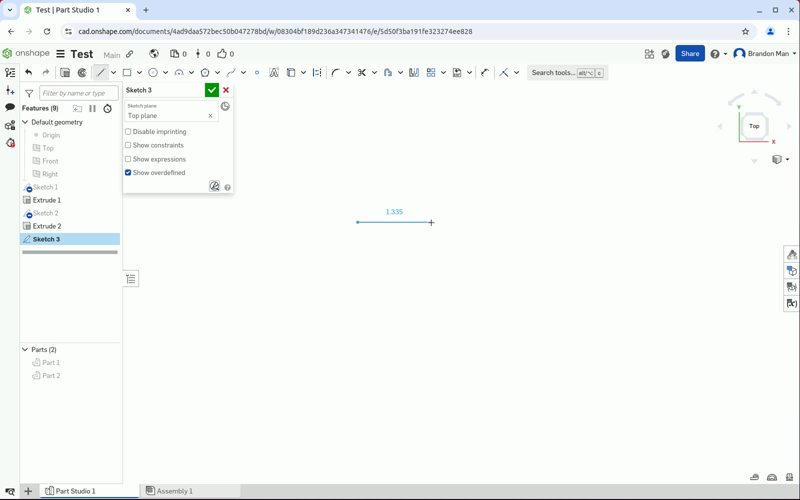
scroll(-6)
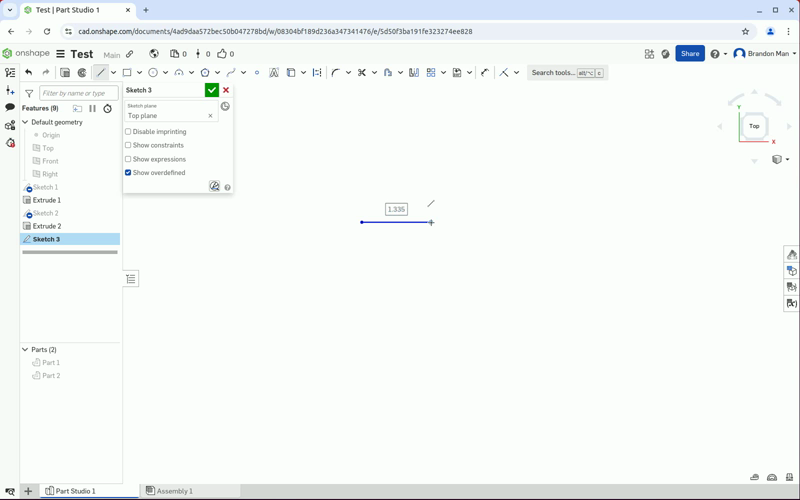
scroll(-6)
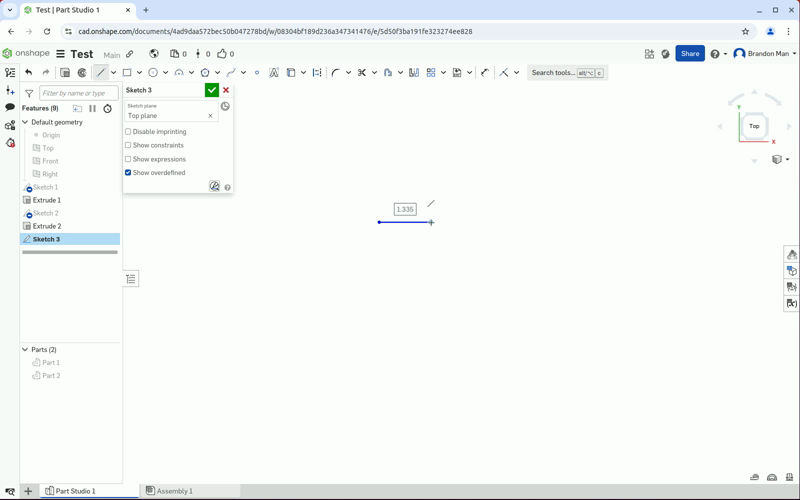
scroll(-6)
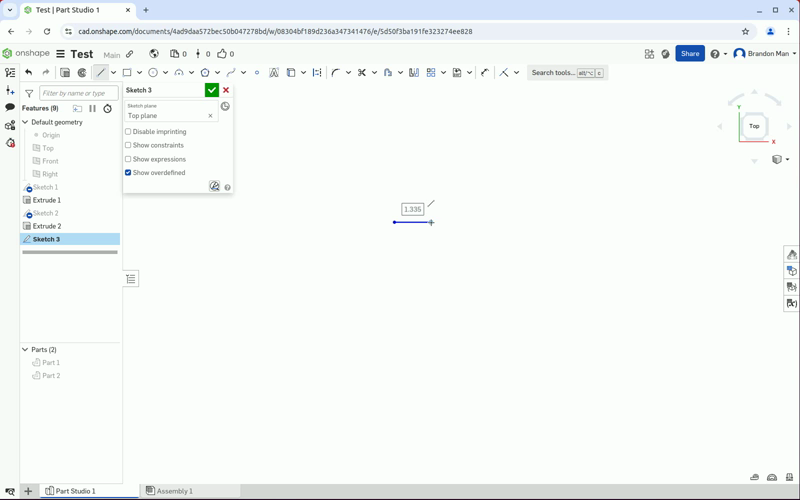
scroll(-6)
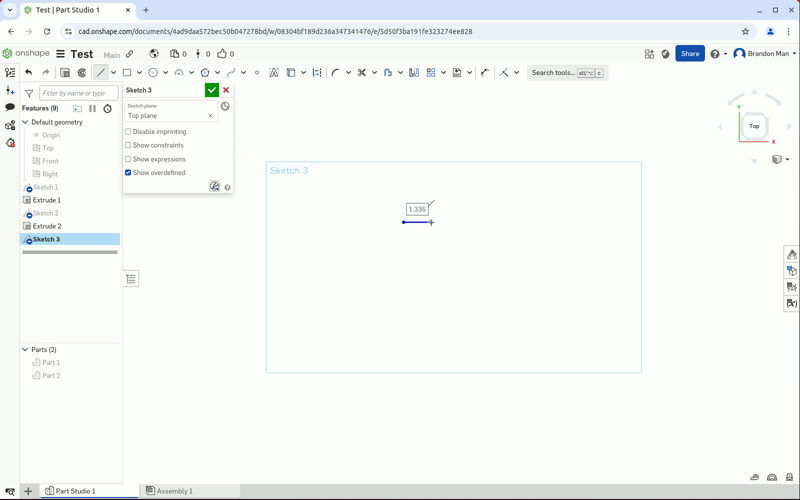
scroll(-6)
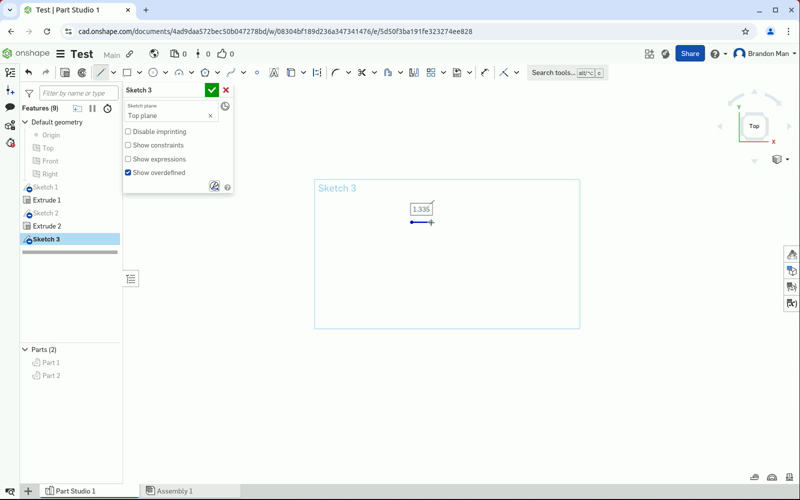
scroll(-6)
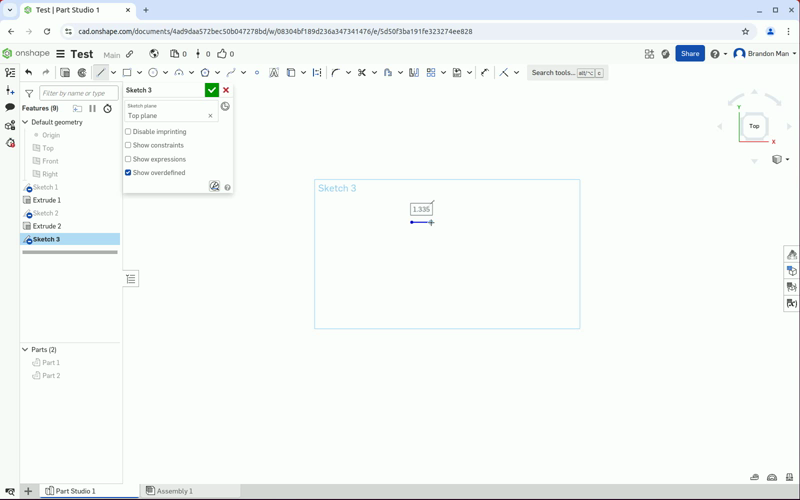
scroll(-6)
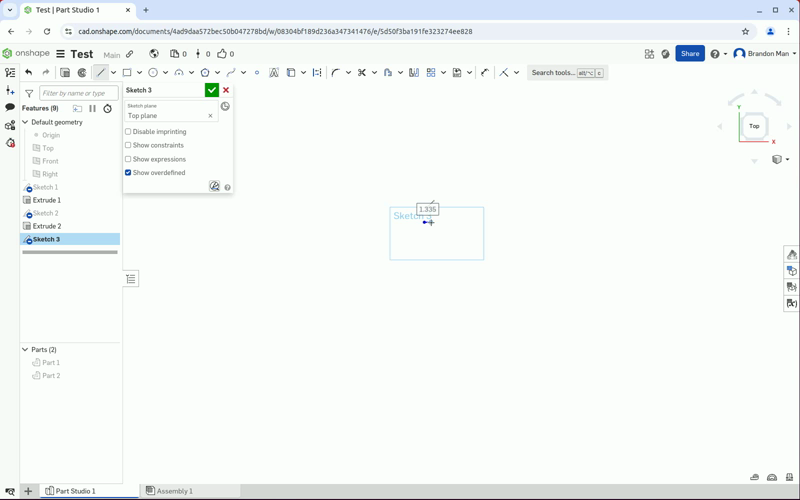
key_up(shift)
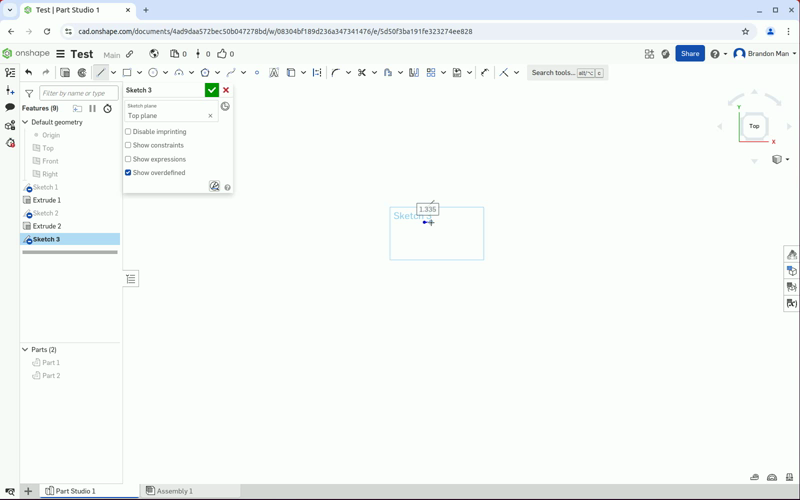
key_down(shift)
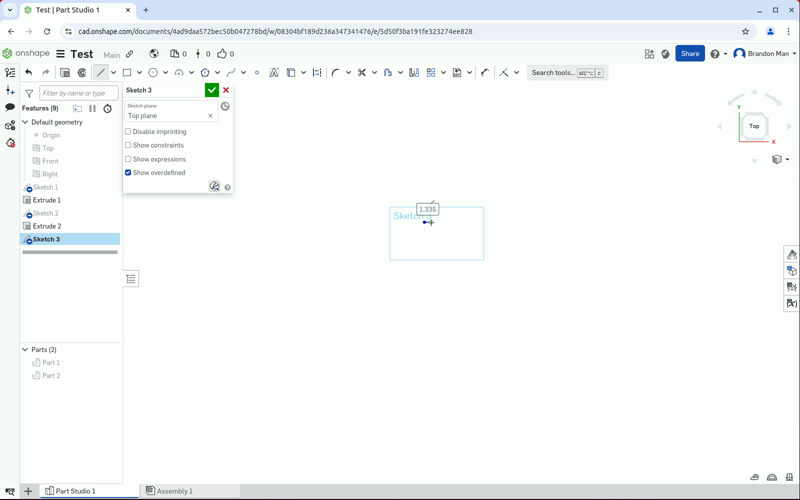
mouse_move(461, 222)
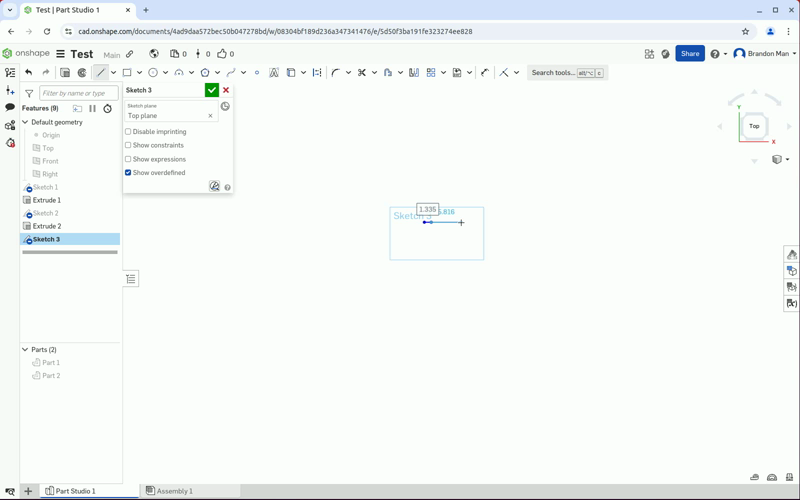
mouse_move(431, 174)
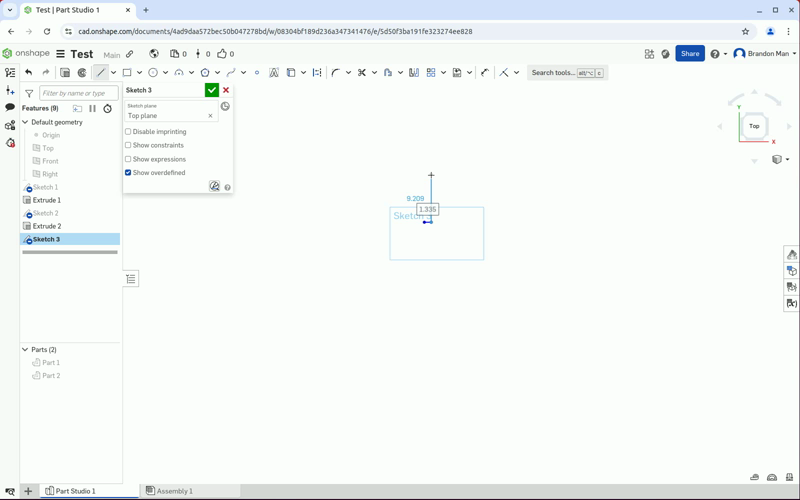
click(431, 174)
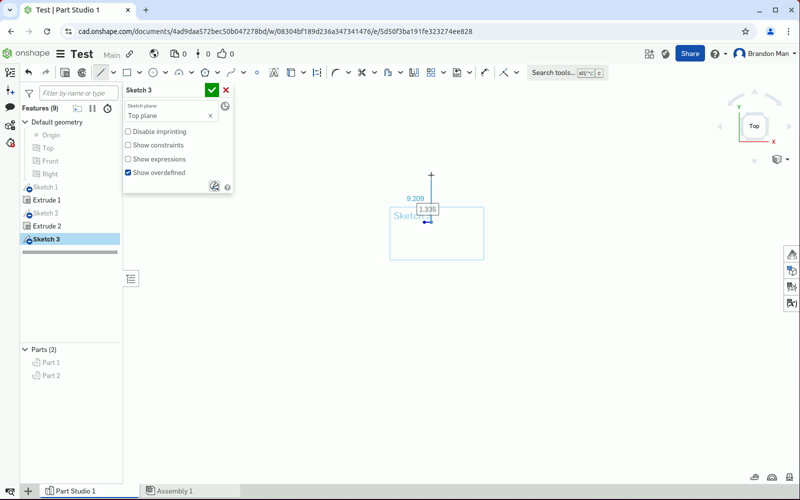
key_up(shift)
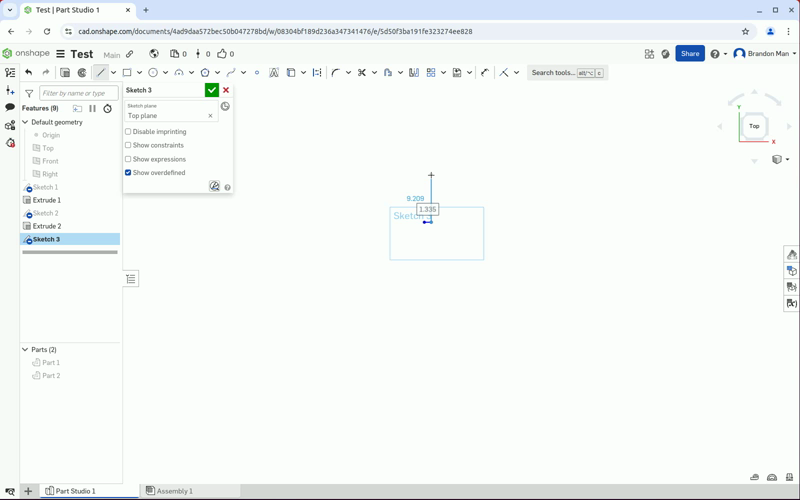
key_down(shift)
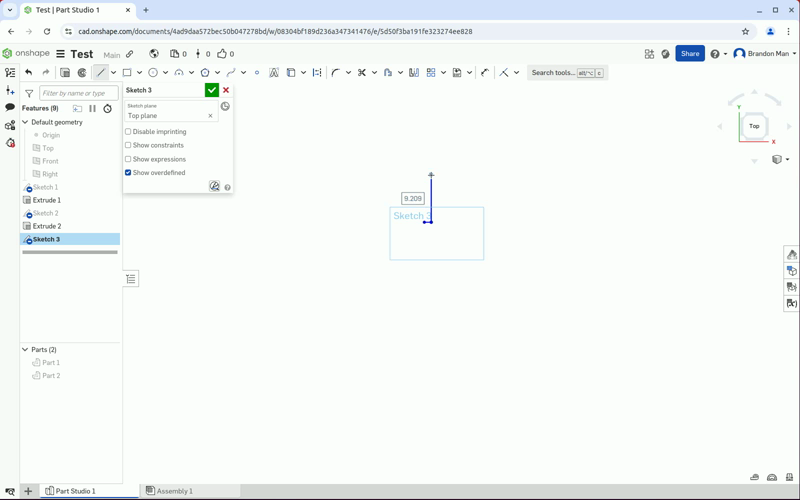
mouse_move(461, 174)
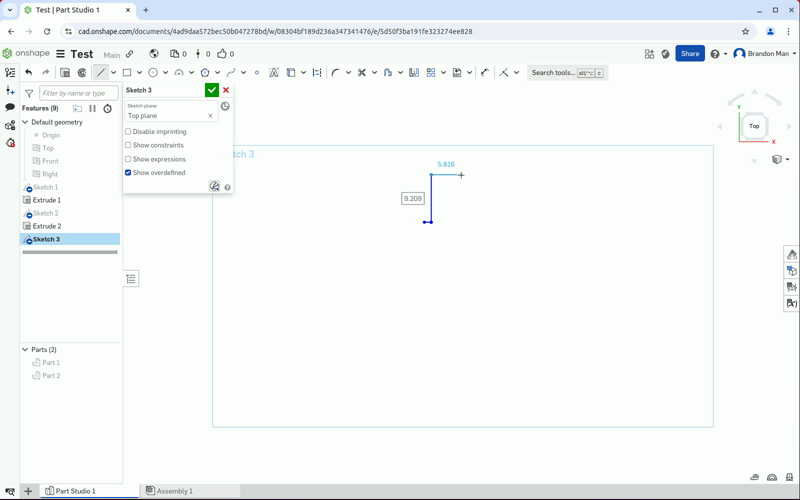
mouse_move(424, 174)
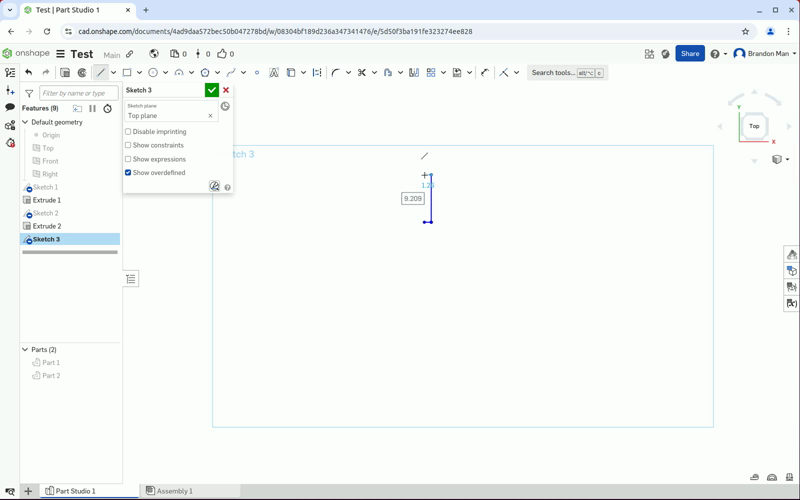
scroll(6)
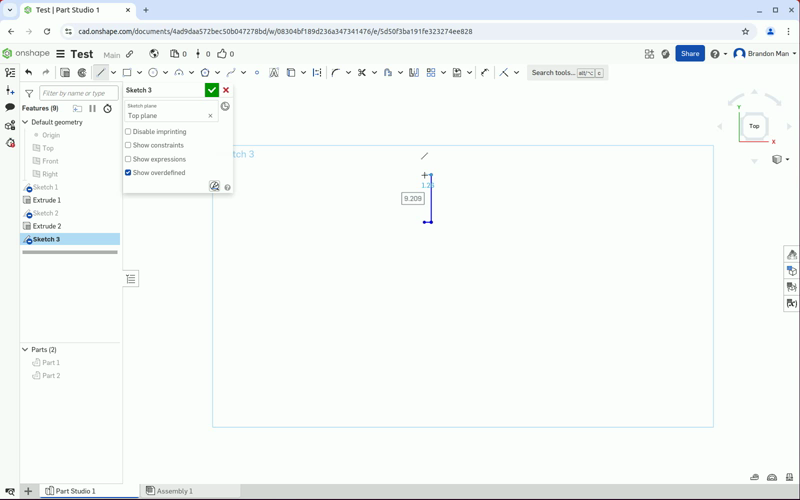
scroll(6)
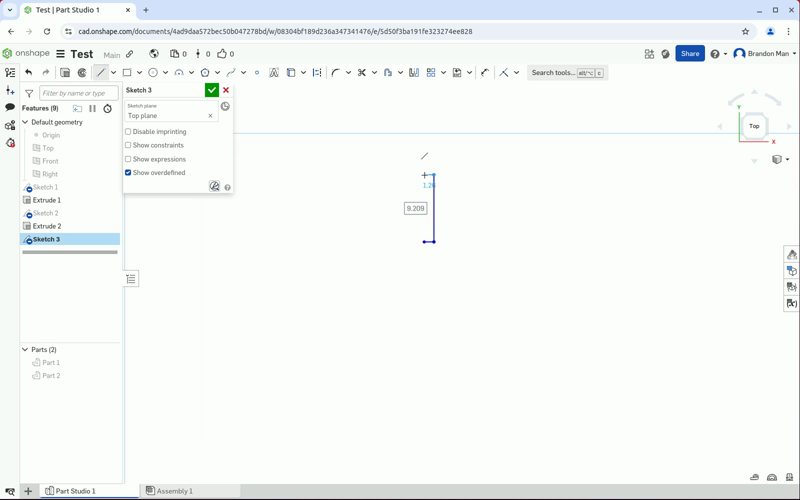
scroll(6)
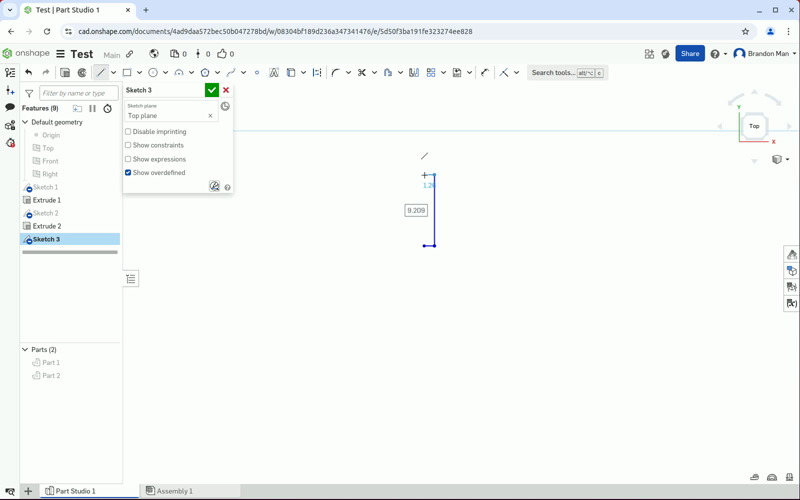
scroll(6)
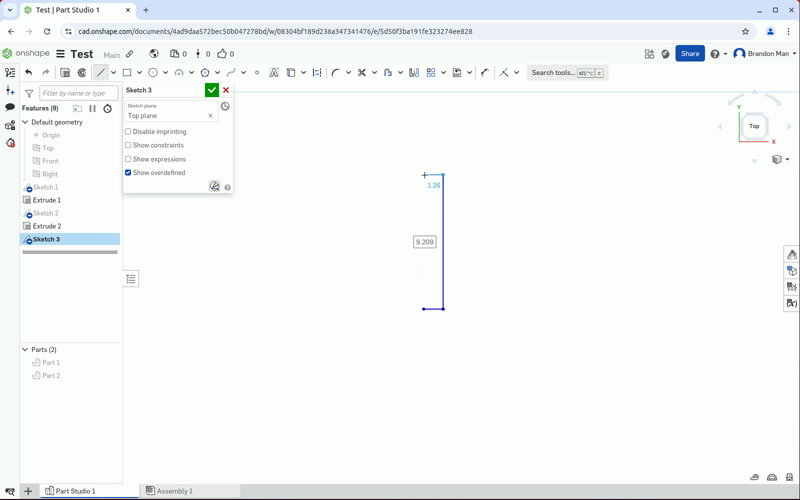
scroll(6)
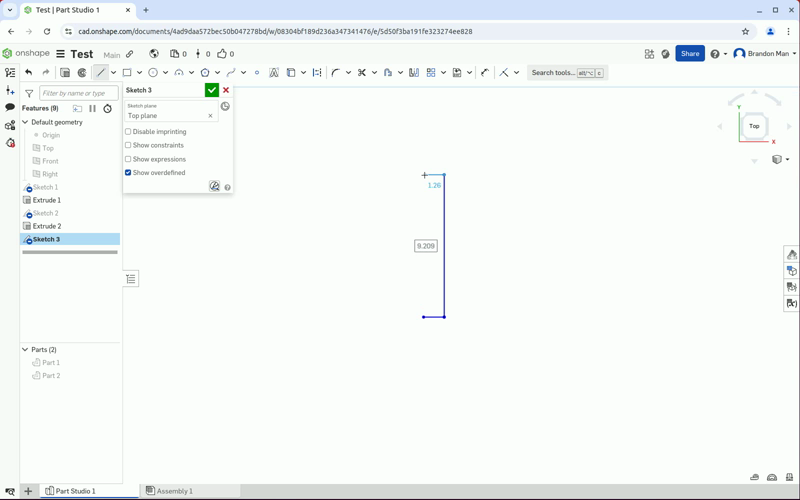
scroll(6)
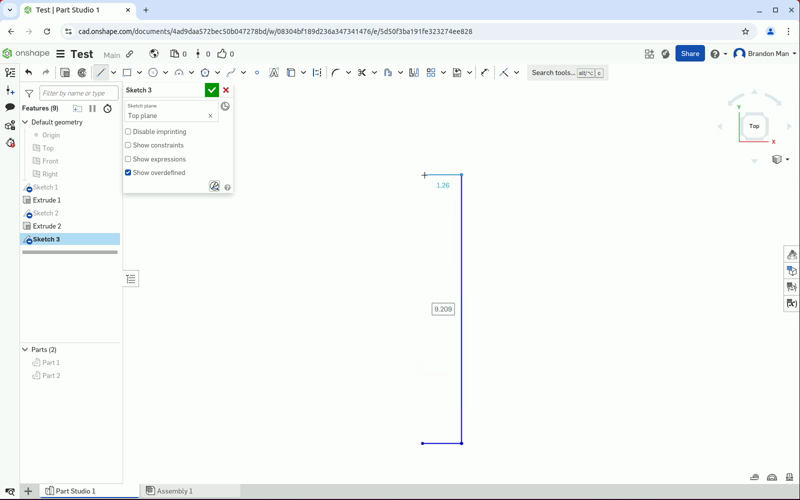
scroll(6)
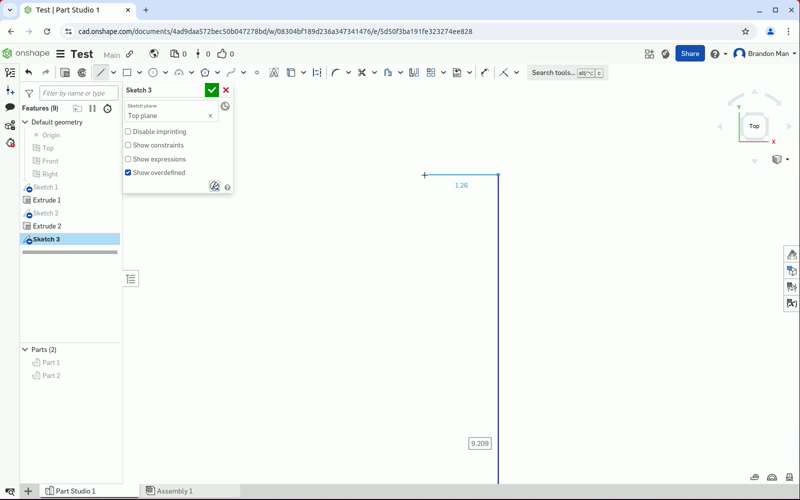
click(424, 174)
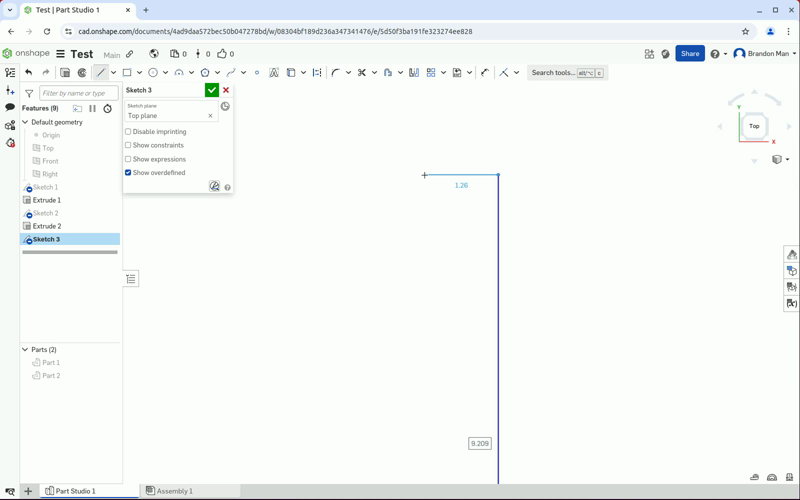
scroll(-6)
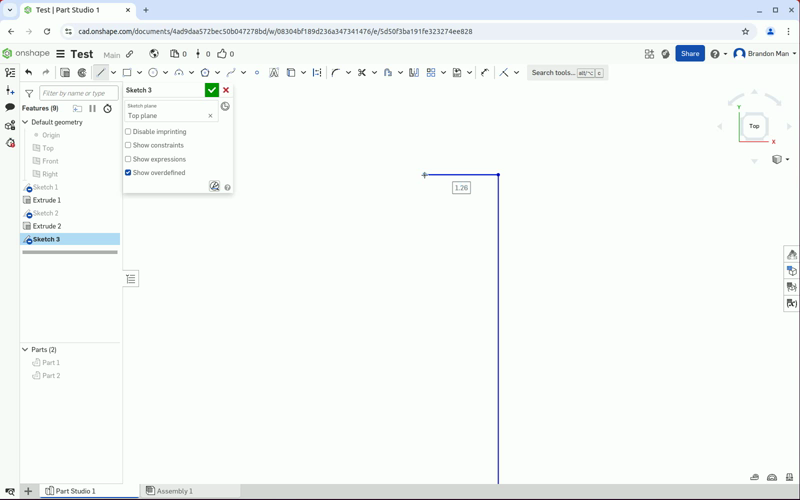
scroll(-6)
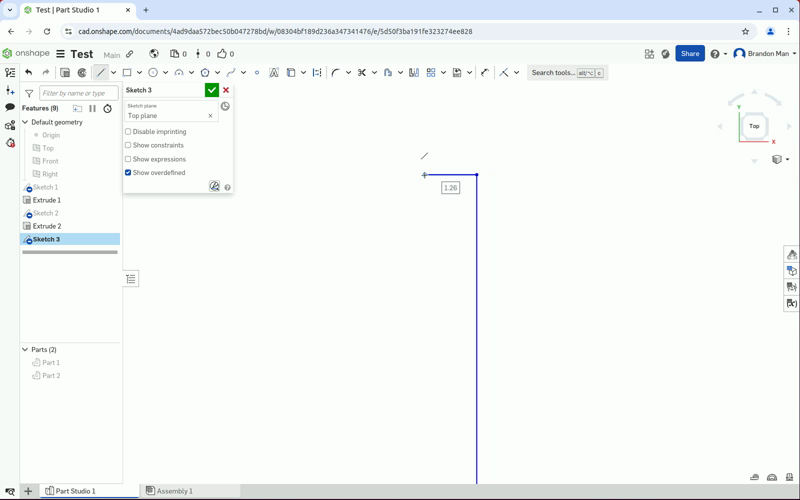
scroll(-6)
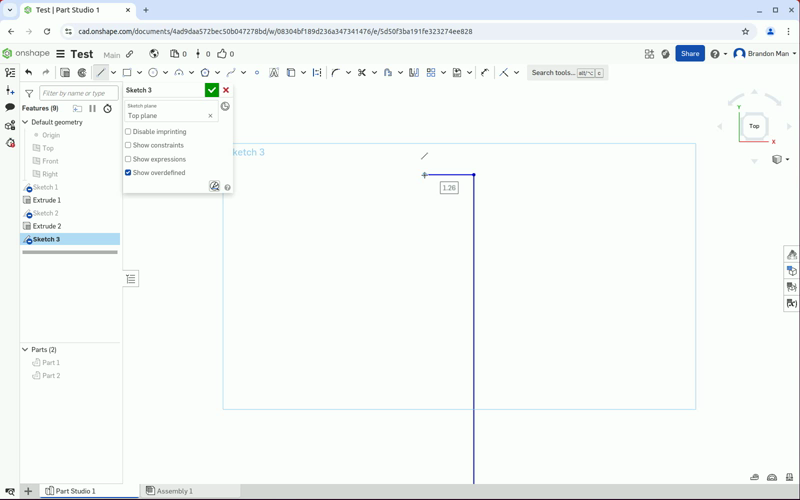
scroll(-6)
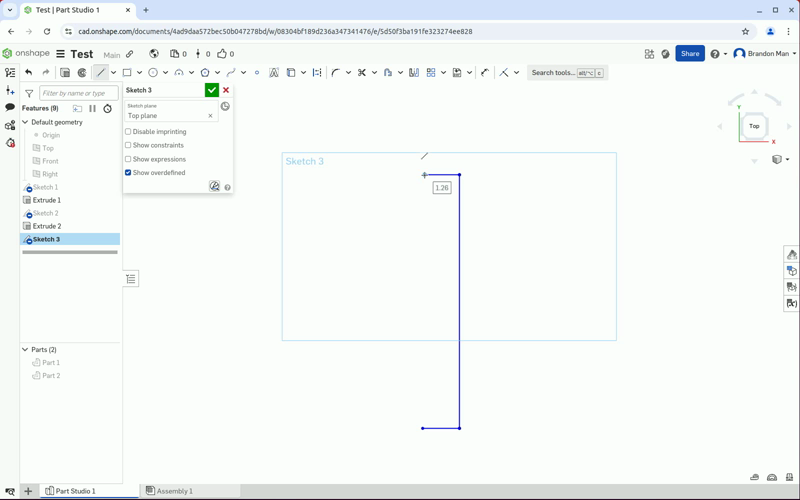
scroll(-6)
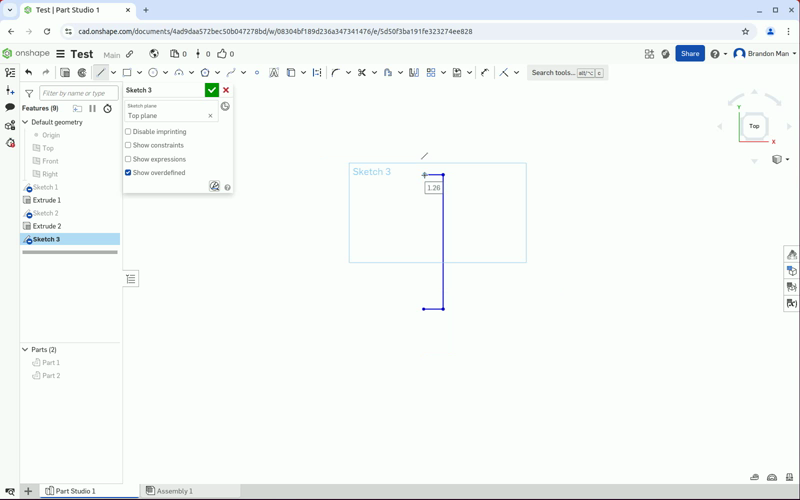
scroll(-6)
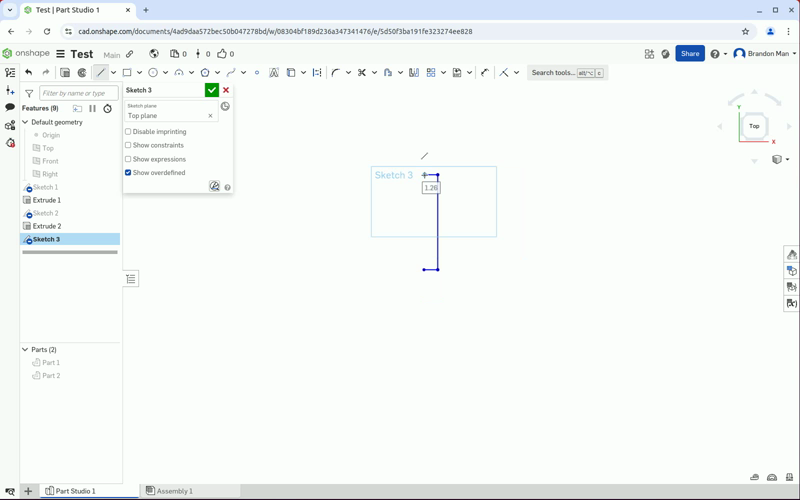
scroll(-6)
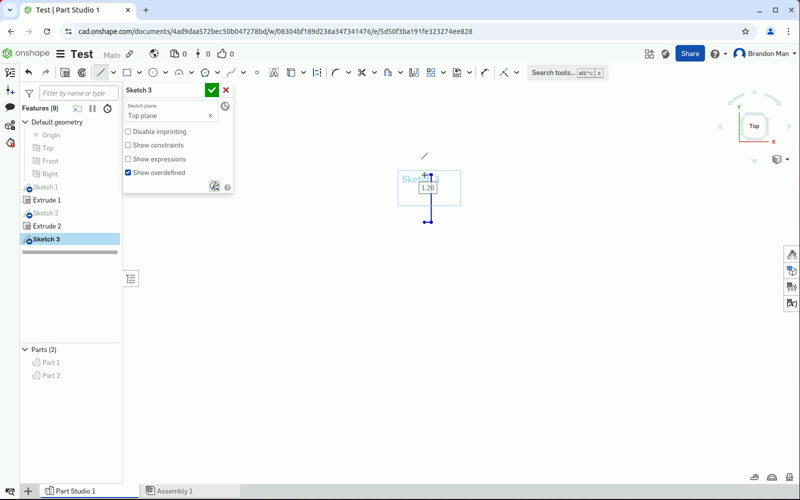
key_up(shift)
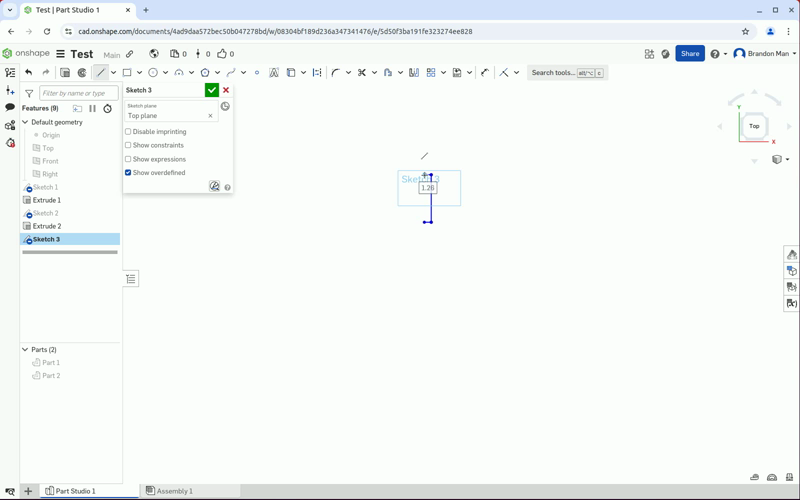
mouse_move(454, 174)
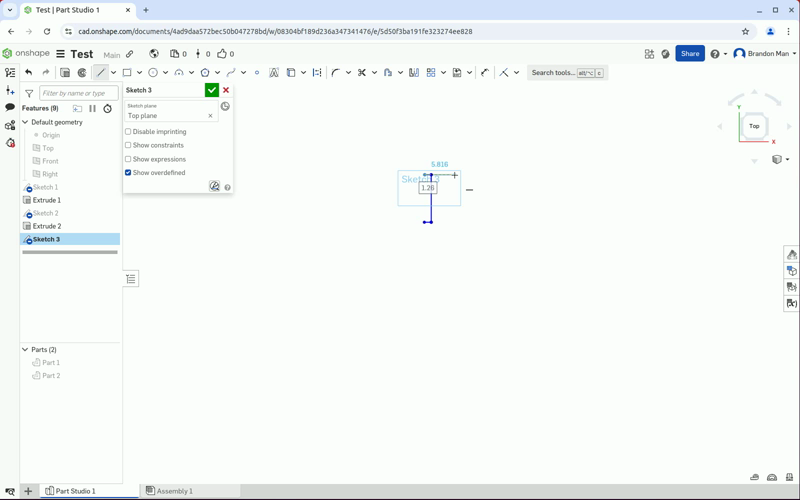
key_down(shift)
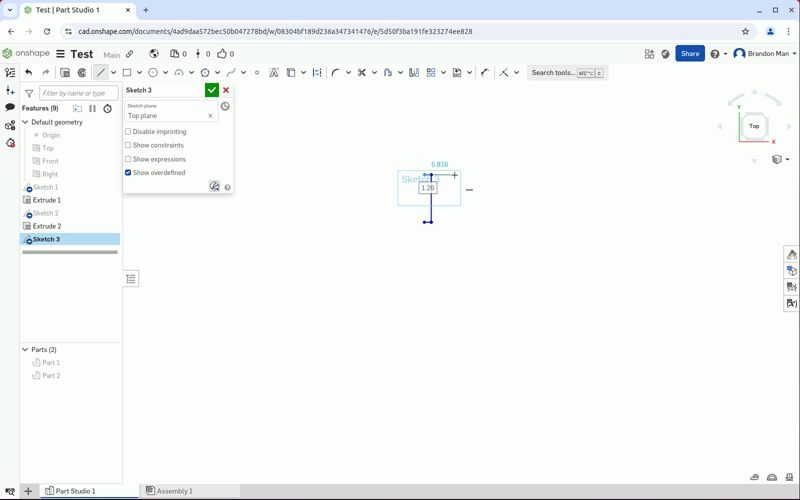
mouse_move(424, 222)
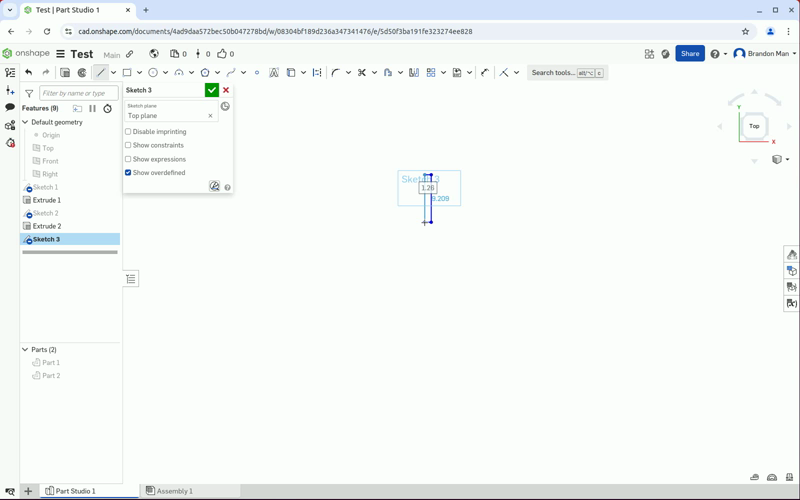
key_up(shift)
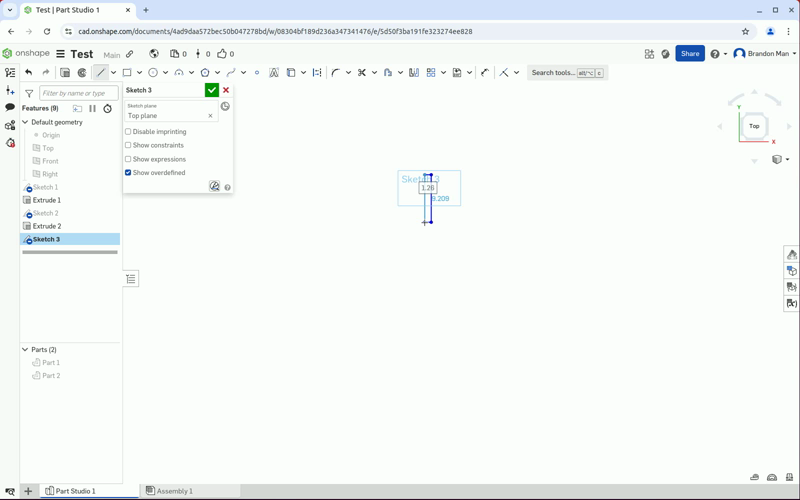
click(424, 222)
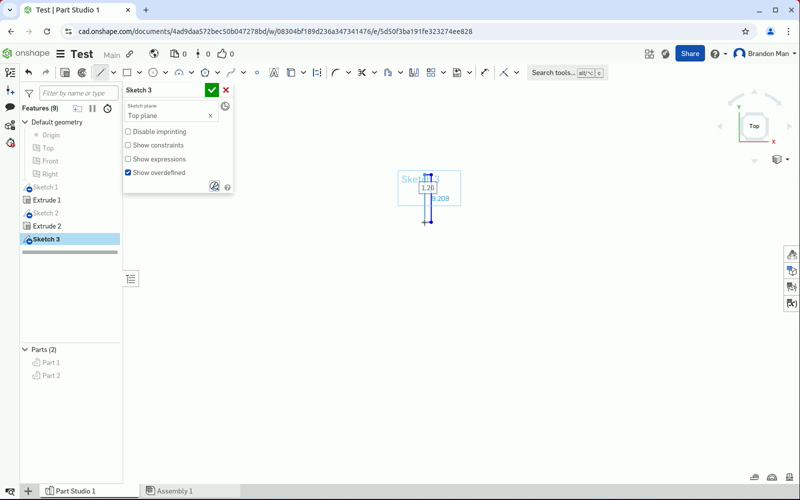
key(esc)
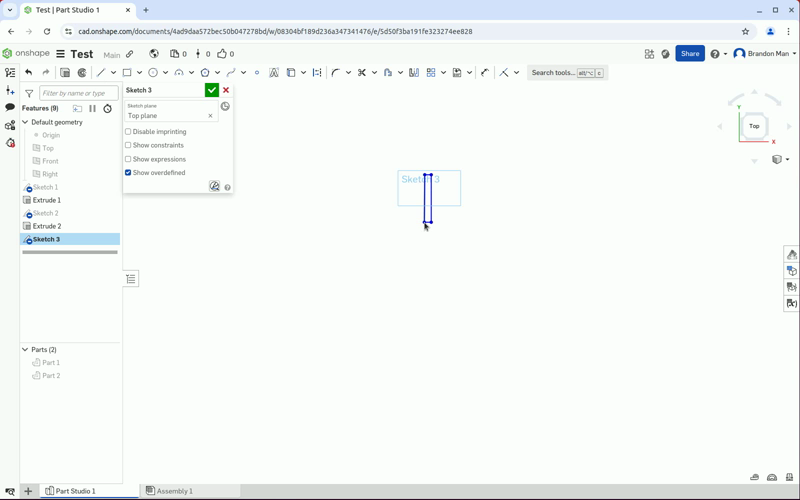
mouse_move(430, 176)
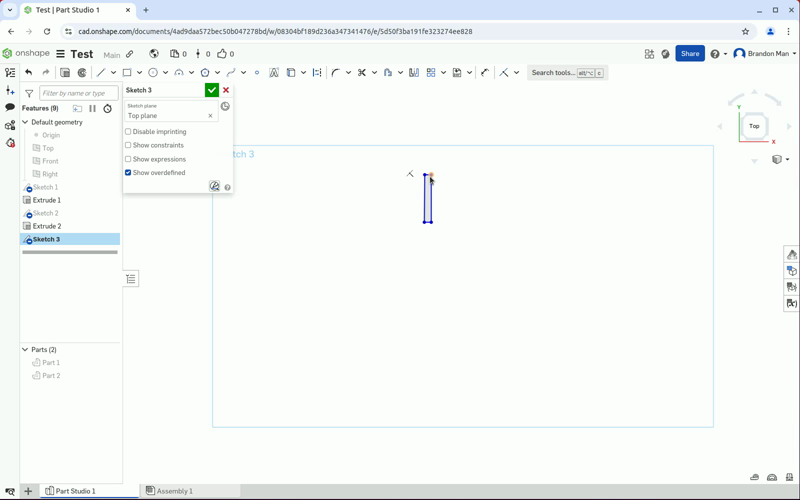
scroll(6)
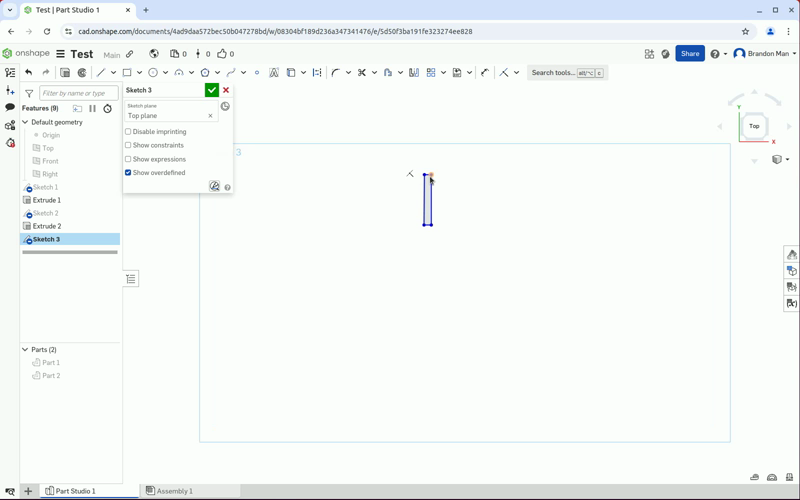
scroll(6)
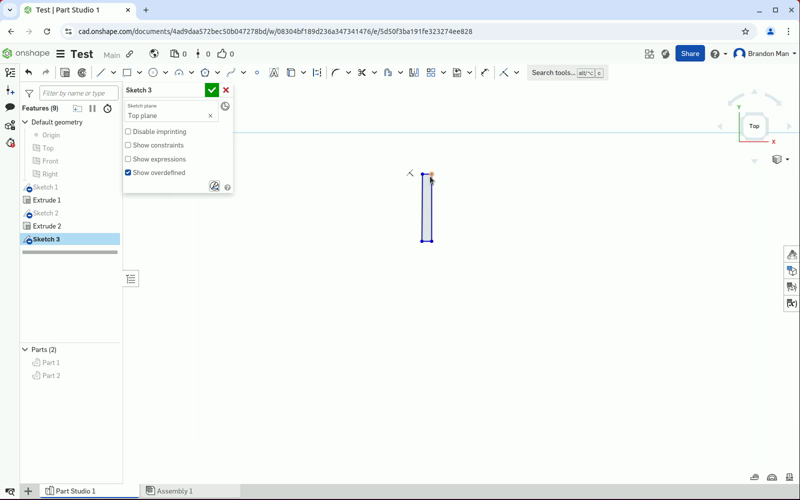
scroll(6)
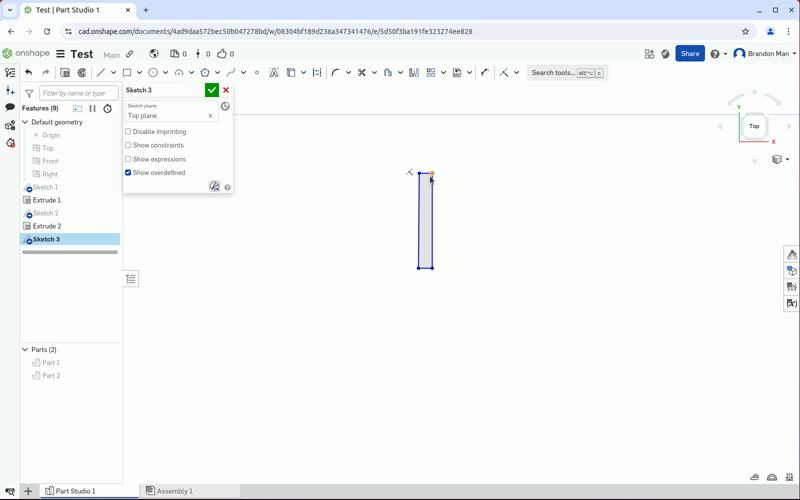
scroll(6)
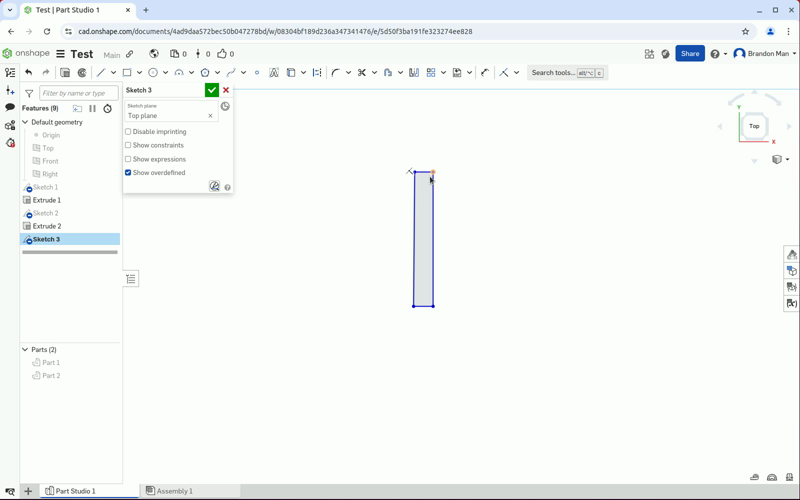
scroll(6)
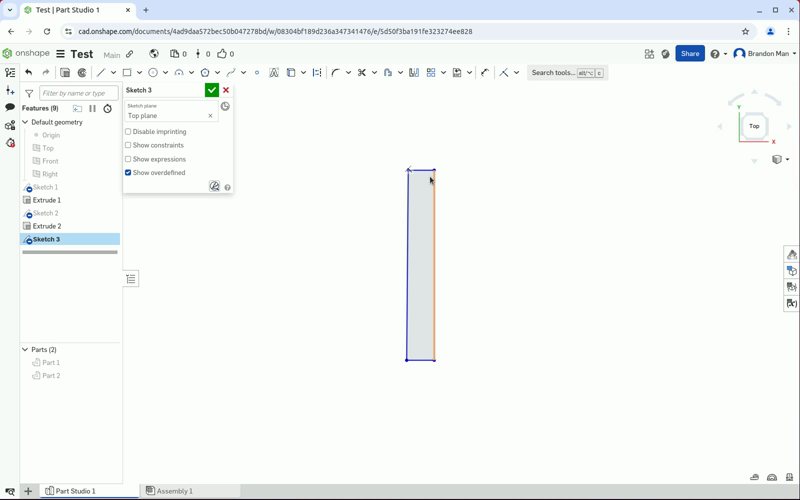
scroll(6)
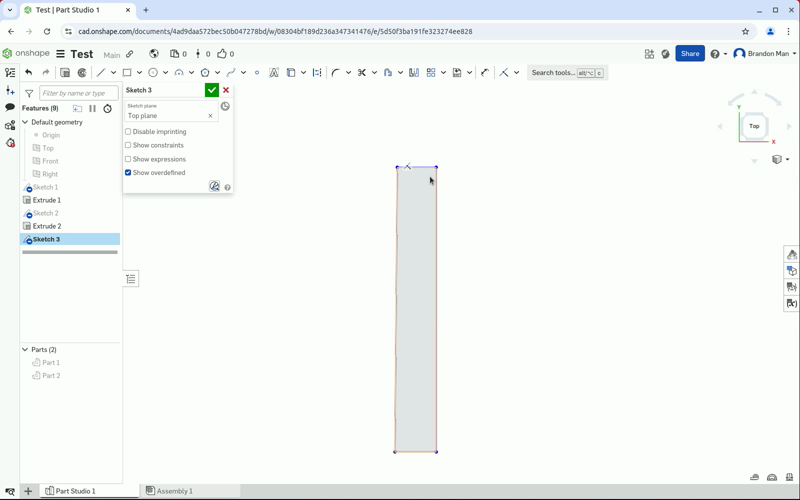
scroll(6)
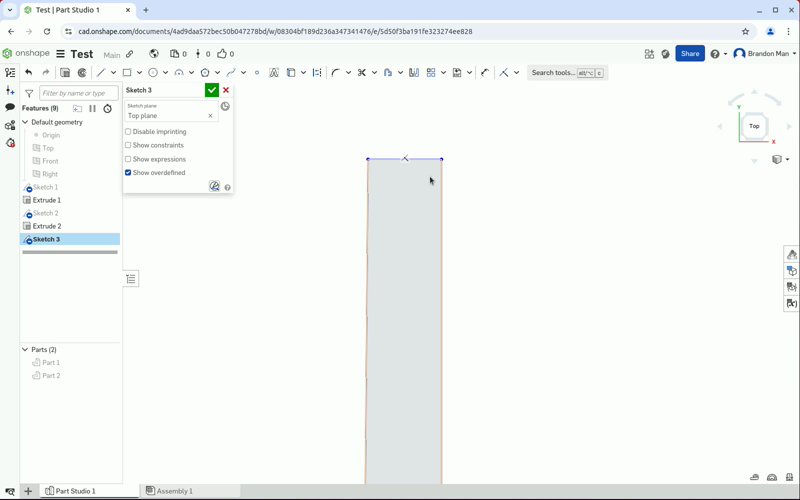
click(430, 176)
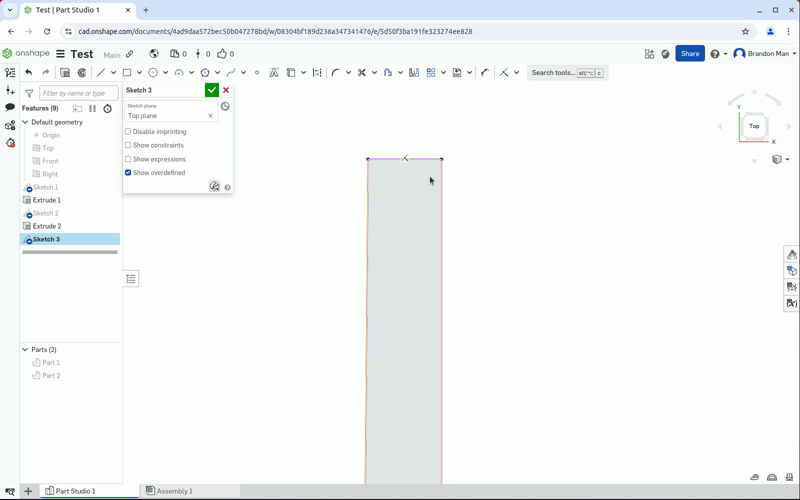
scroll(-6)
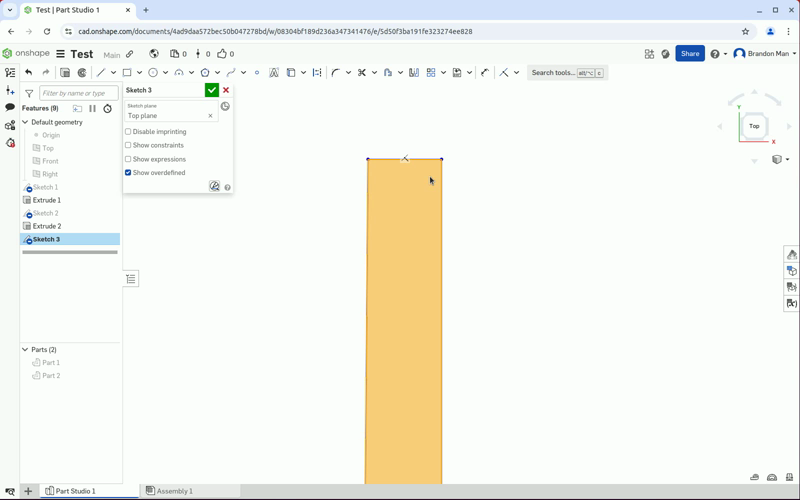
scroll(-6)
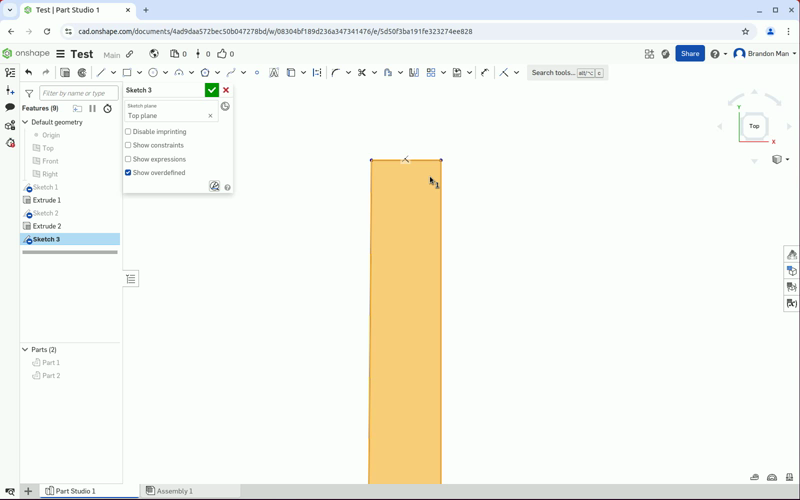
scroll(-6)
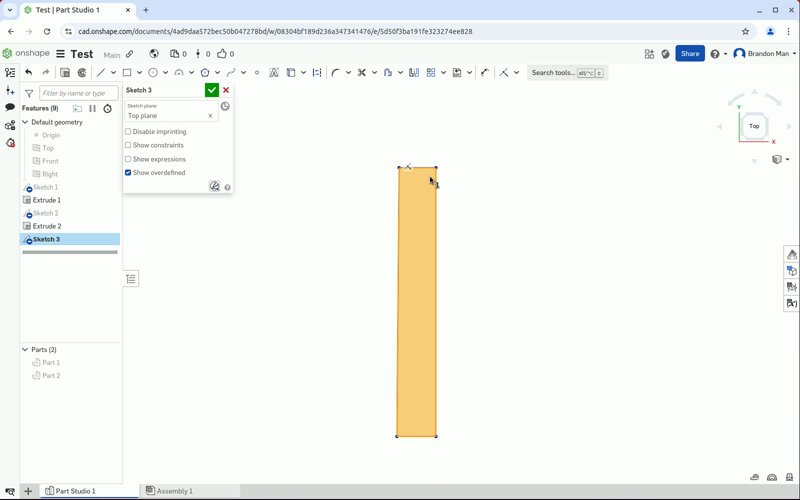
scroll(-6)
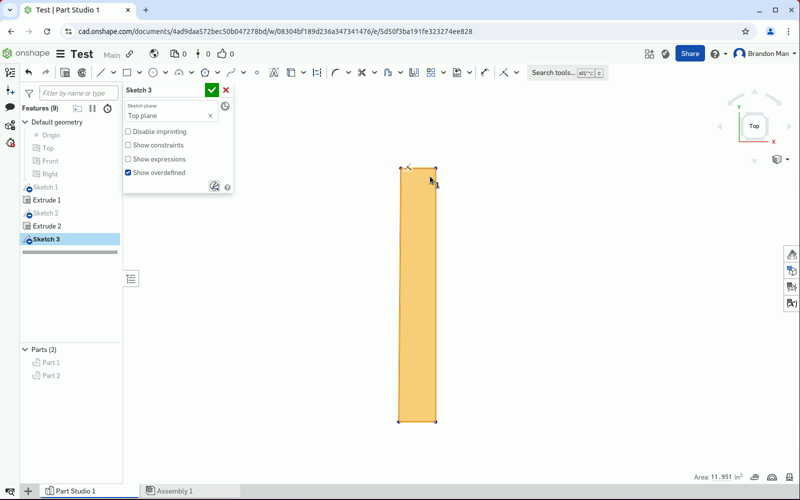
scroll(-6)
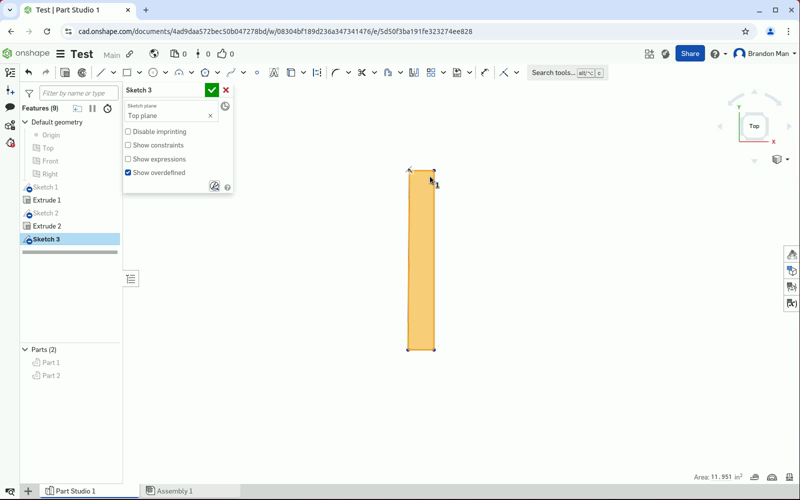
scroll(-6)
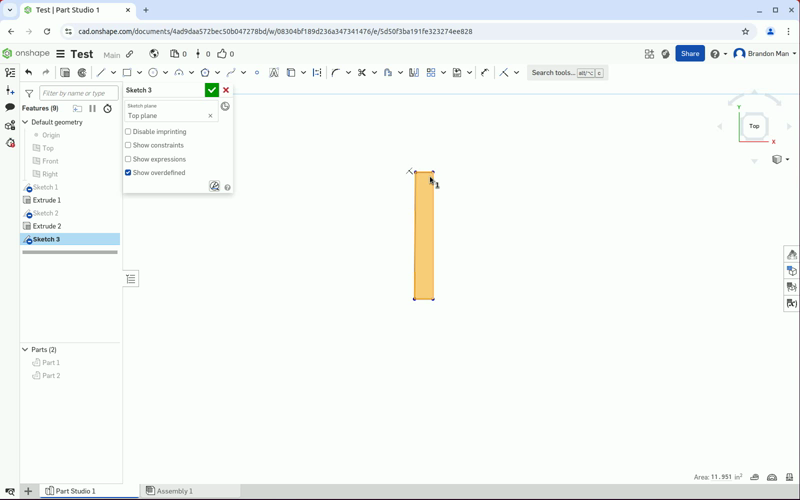
scroll(-6)
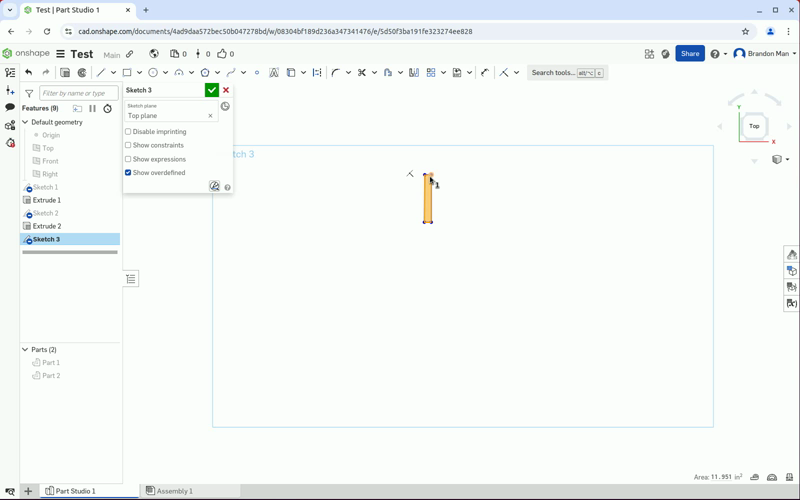
mouse_move(73, 352)
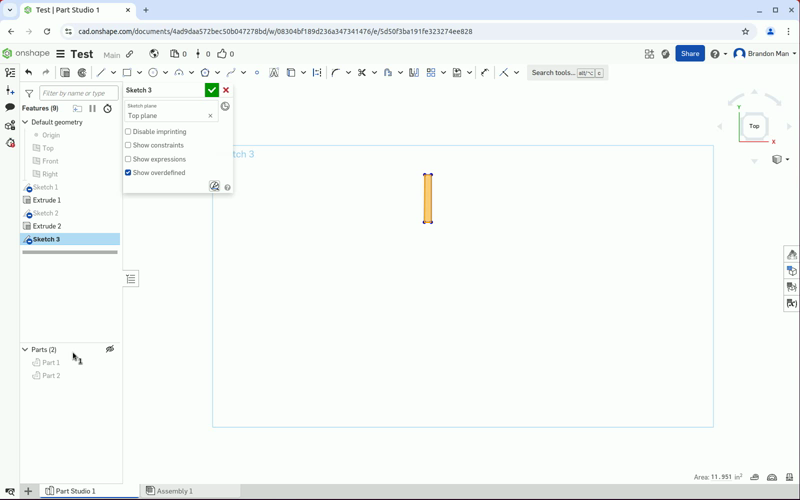
key(shift+y)
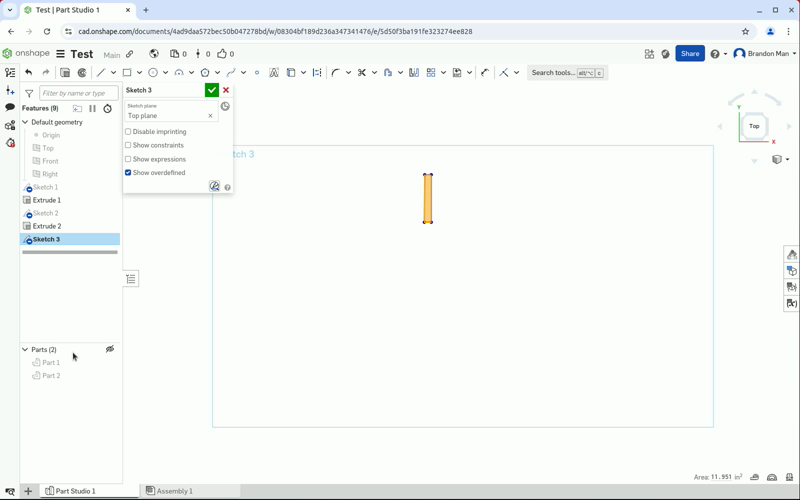
key(shift+e)
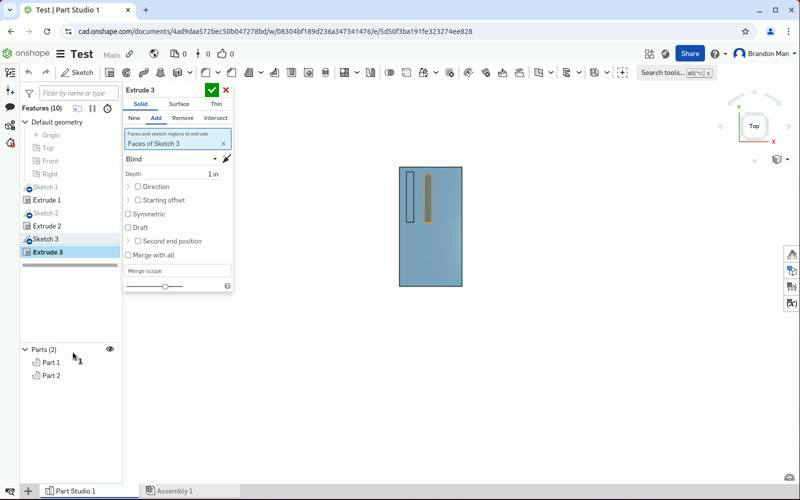
mouse_move(143, 106)
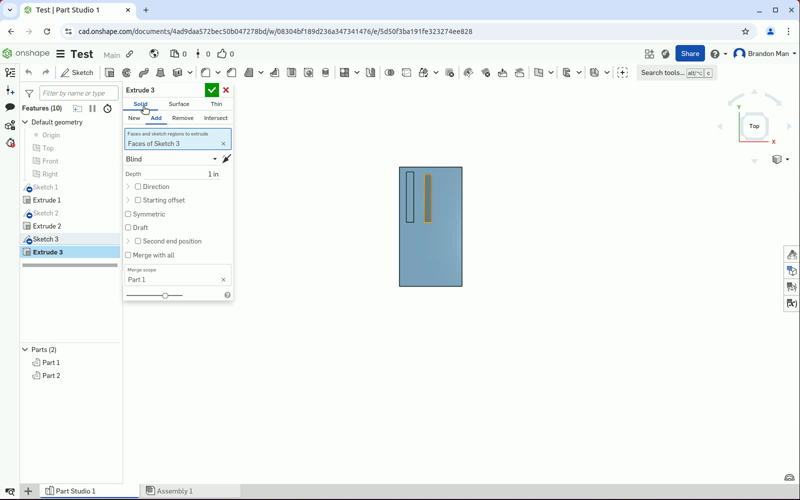
click(143, 106)
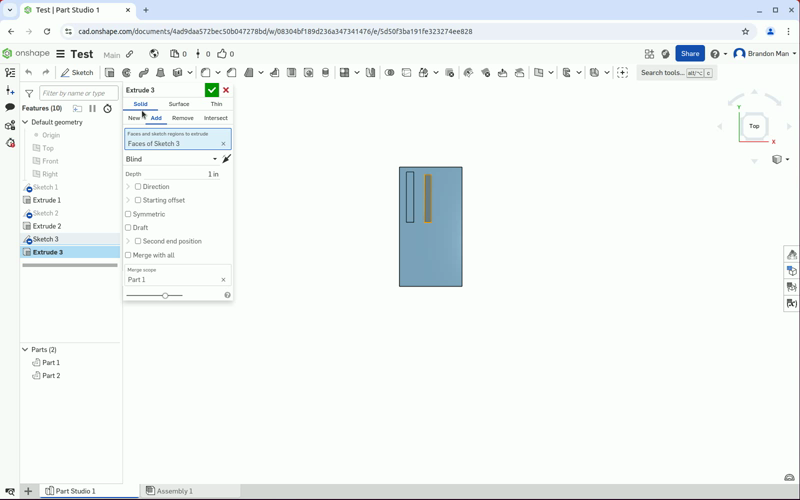
mouse_move(137, 120)
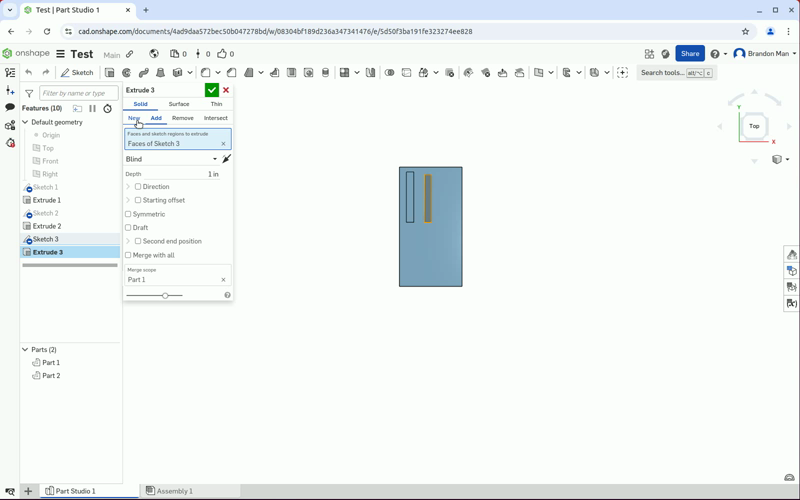
click(137, 120)
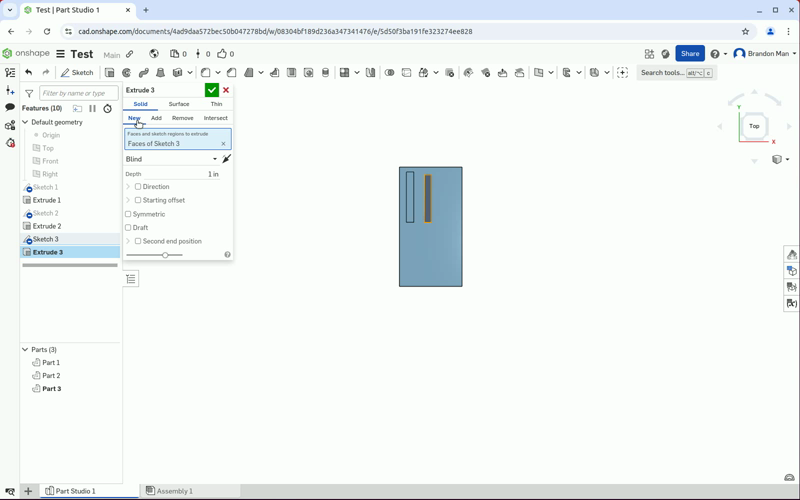
key(tab, 4)
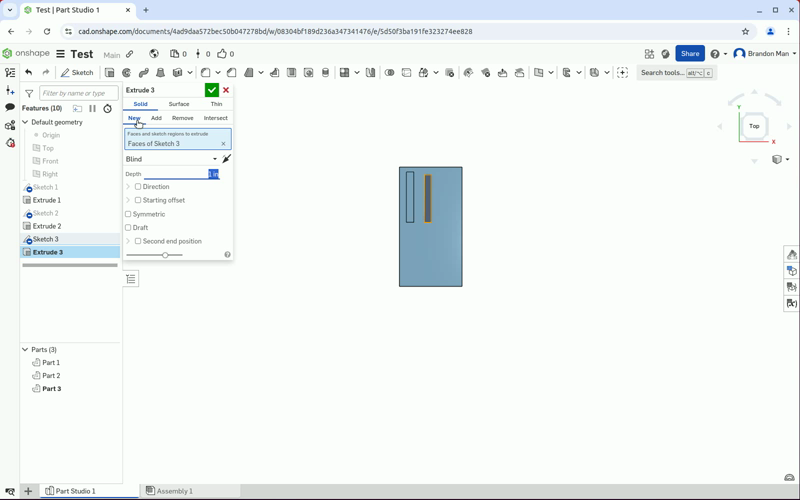
text(-0.241)
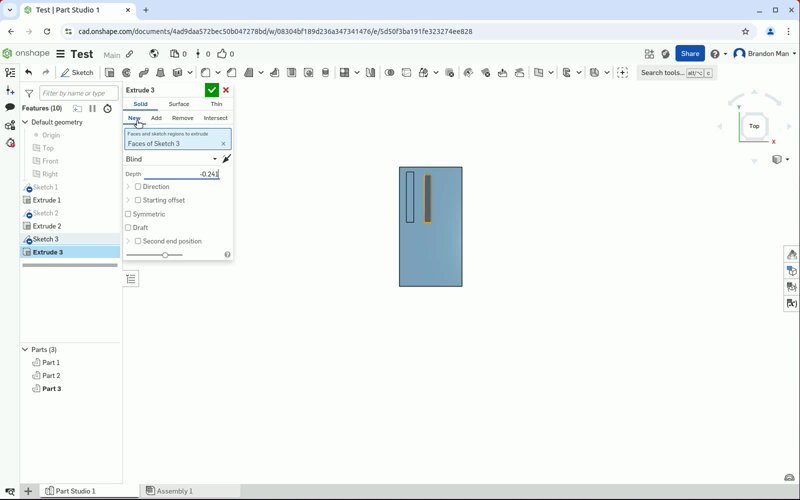
key(enter)
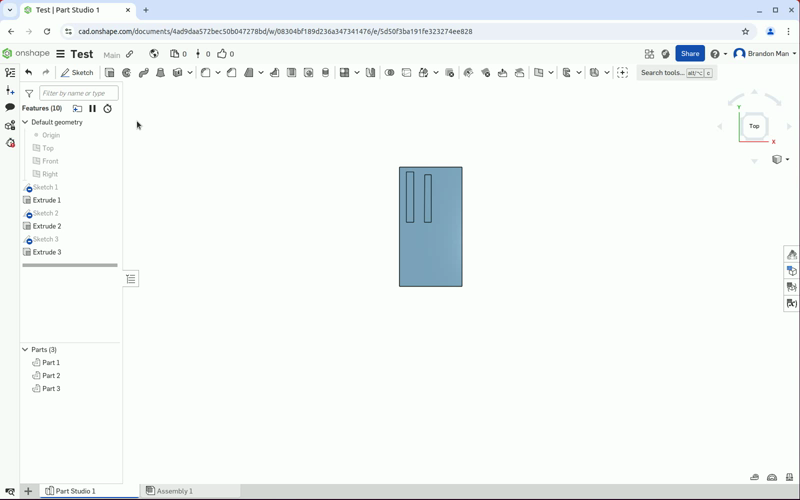
key(shift+h)
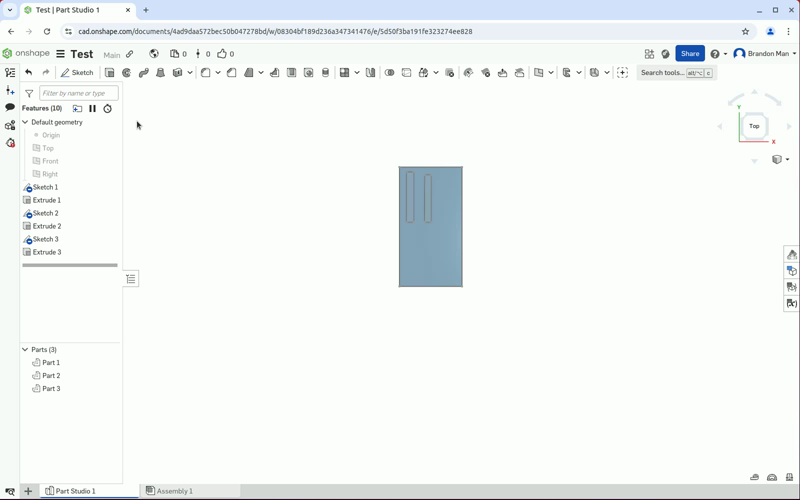
key(shift+h)
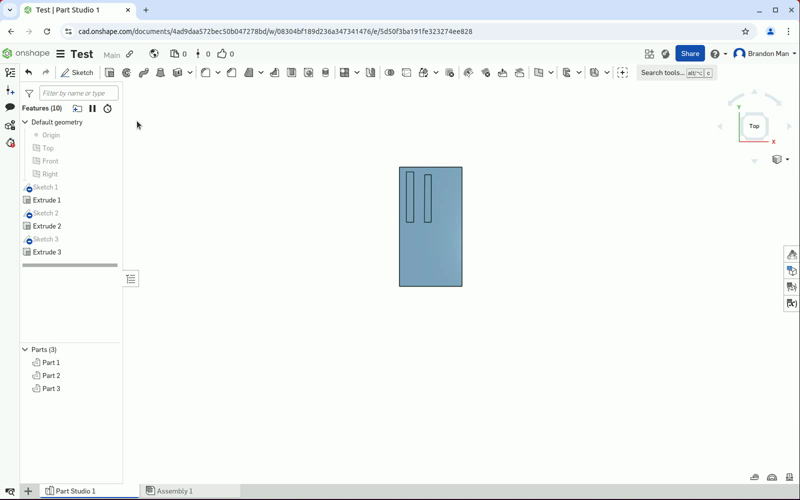
mouse_move(73, 189)
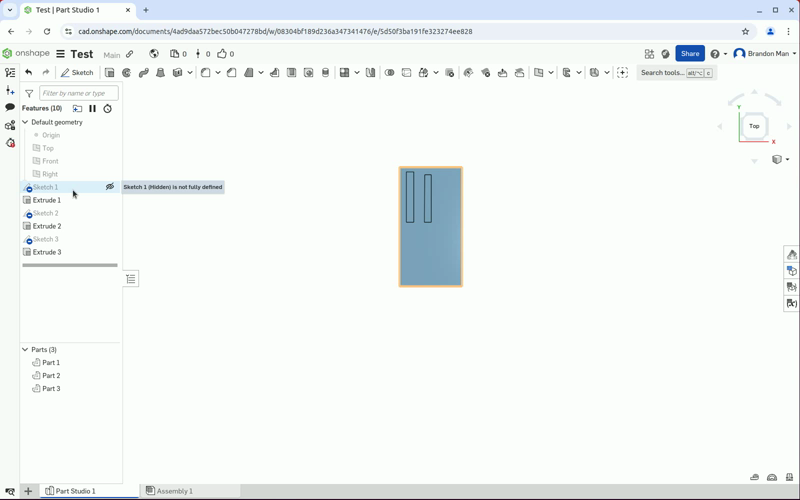
click(73, 189)
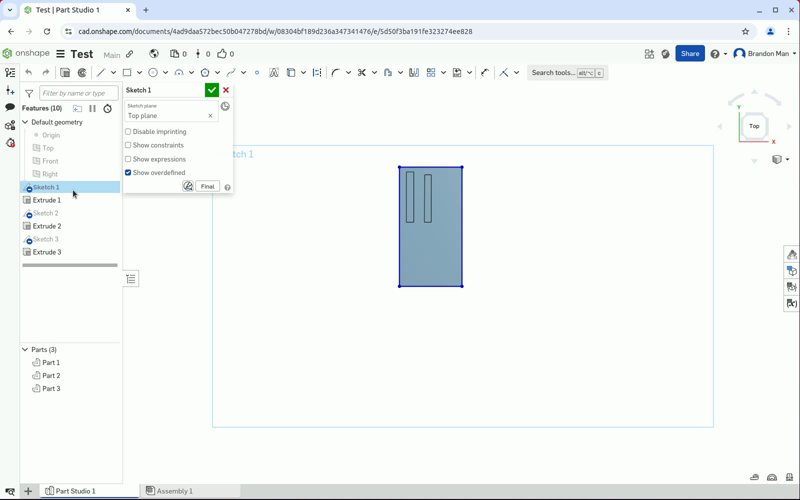
mouse_move(229, 92)
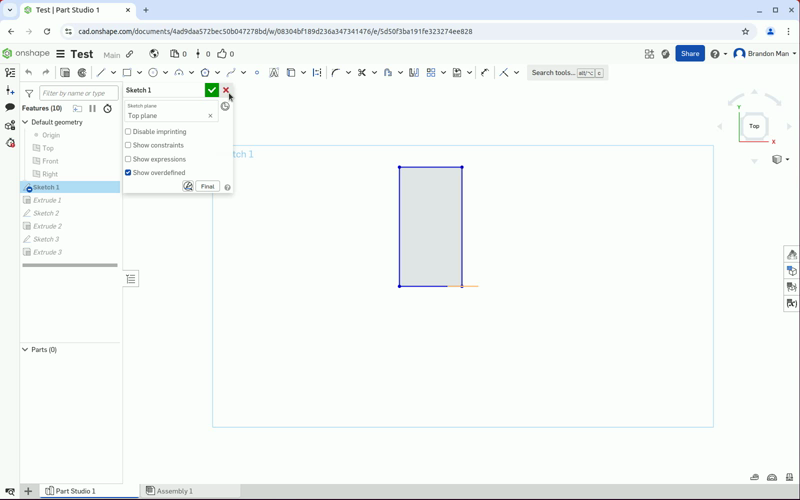
click(229, 92)
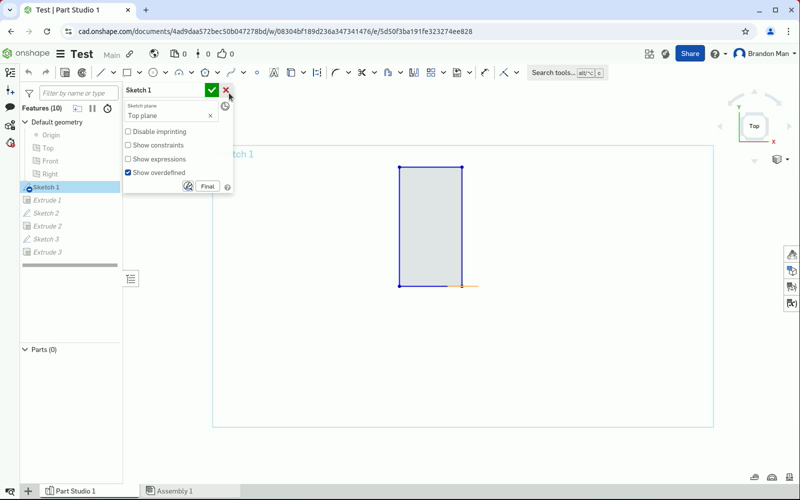
key(shift+s)
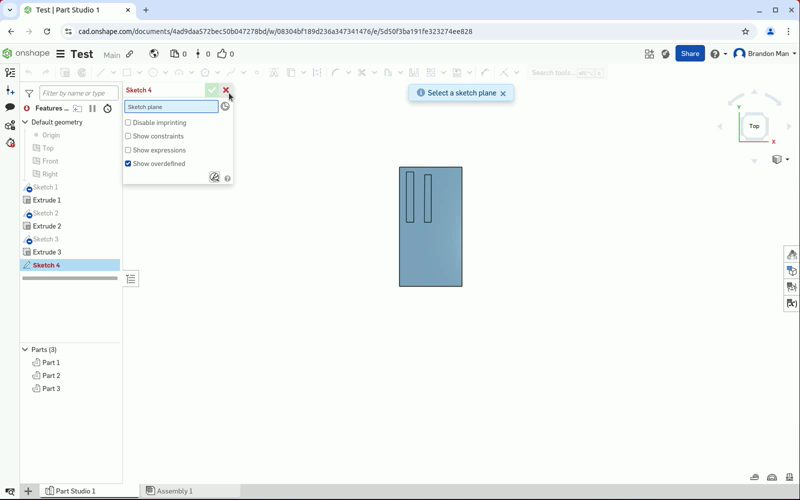
mouse_move(73, 150)
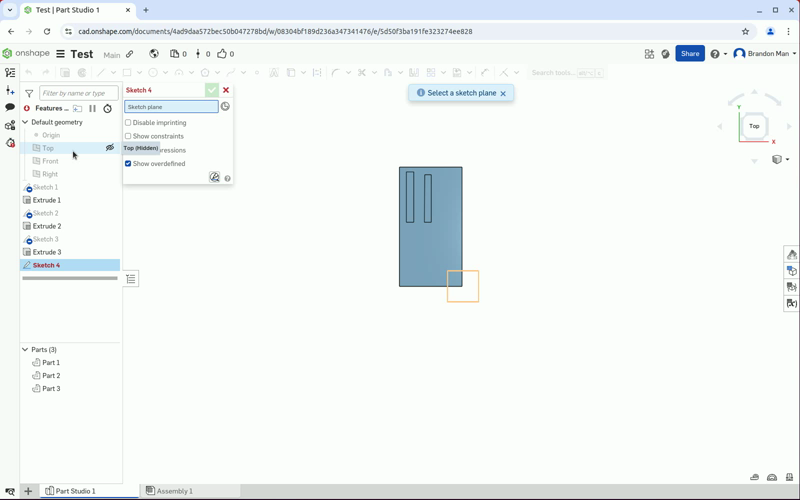
click(73, 150)
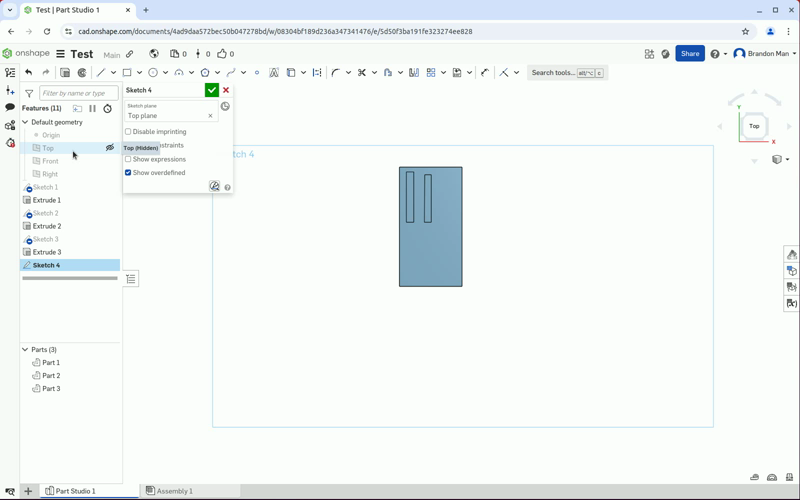
mouse_move(73, 352)
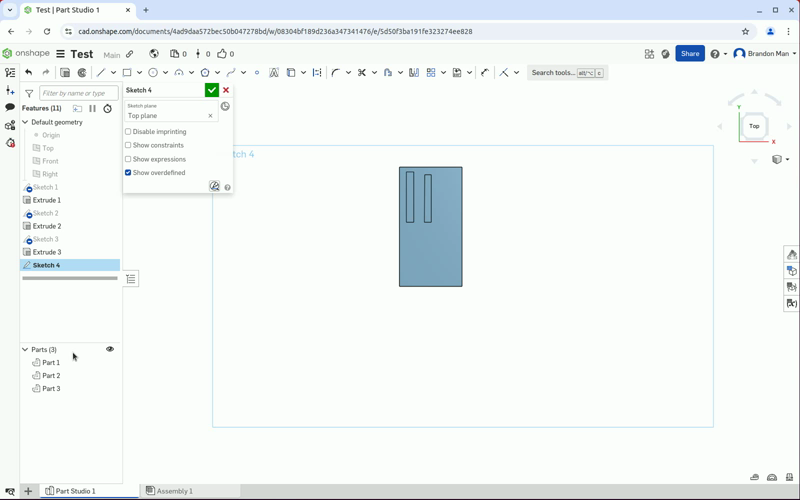
key(y)
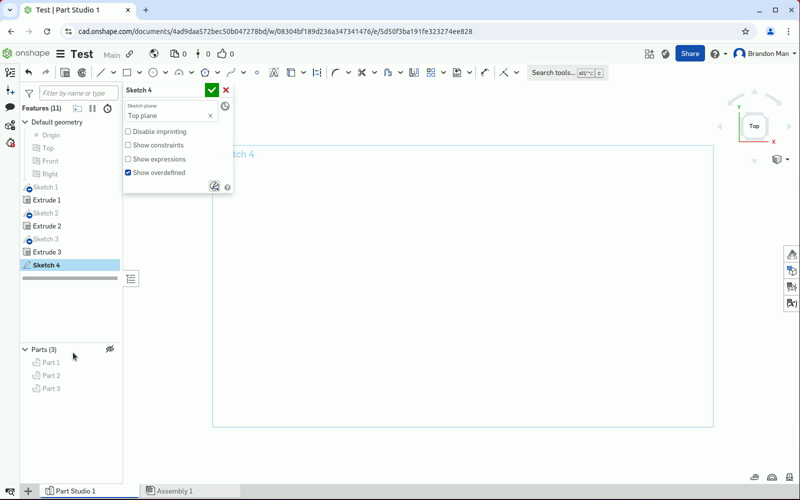
key(l)
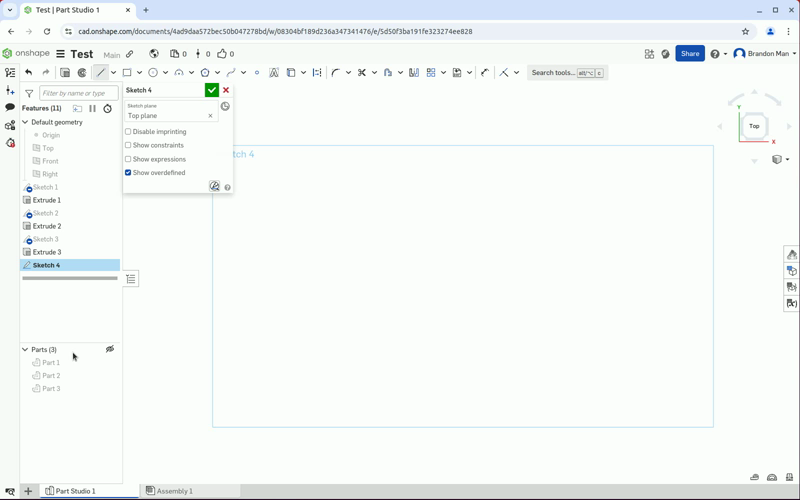
key_down(shift)
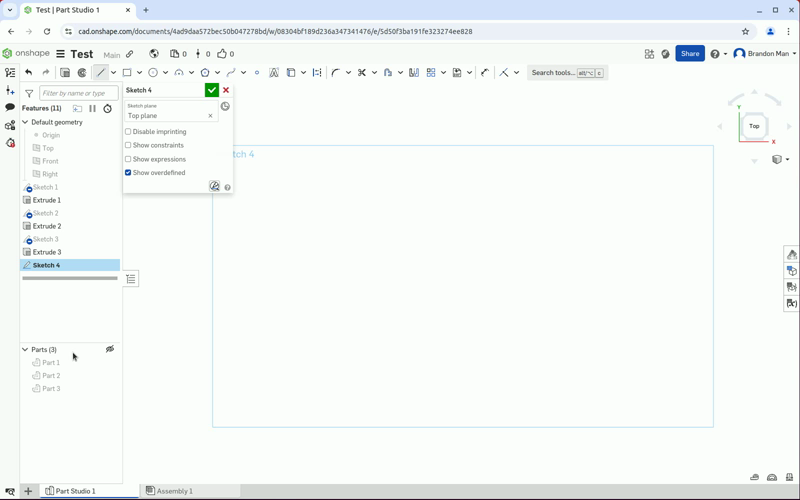
mouse_move(431, 222)
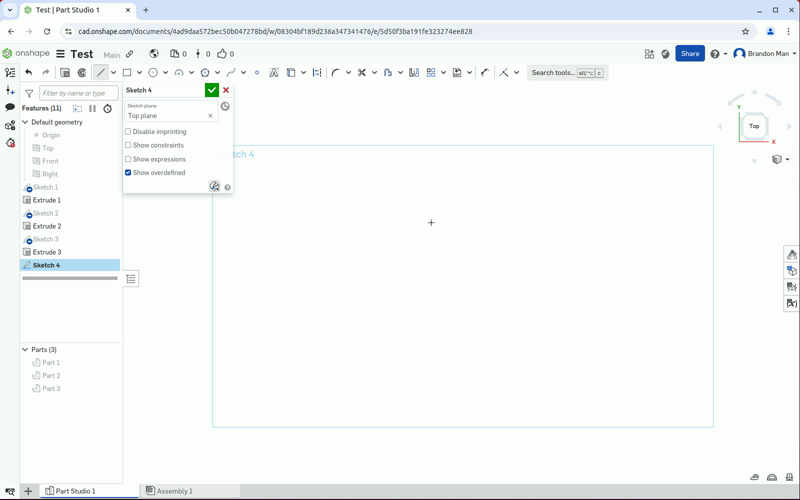
click(431, 222)
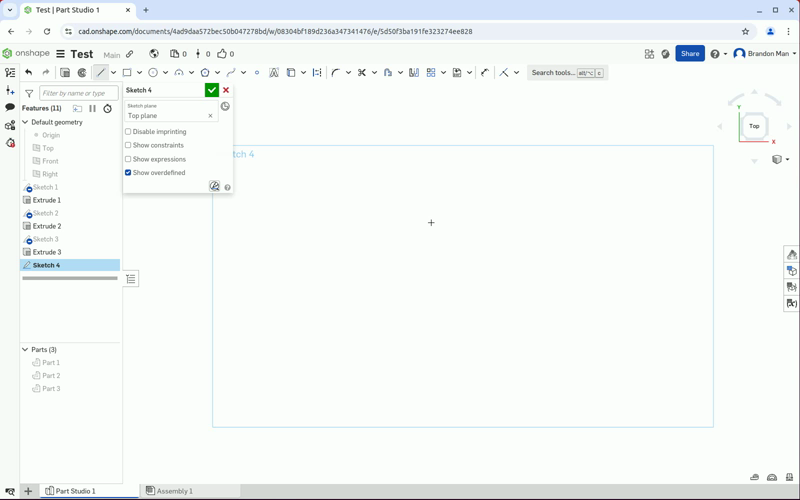
key_up(shift)
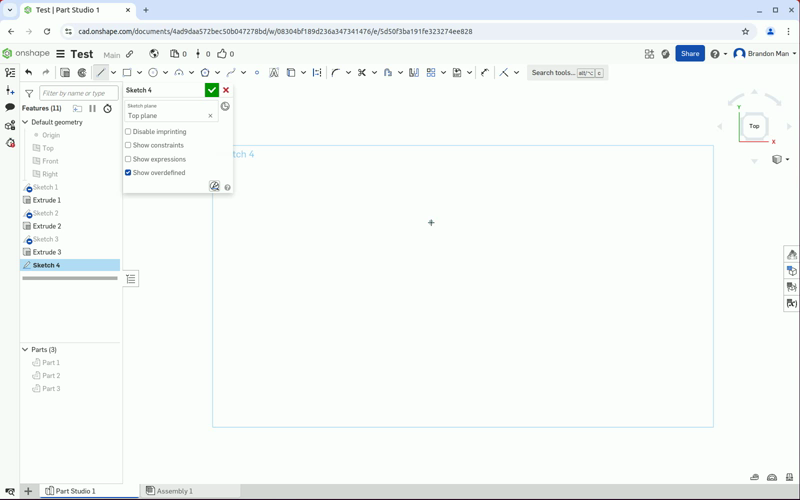
key_down(shift)
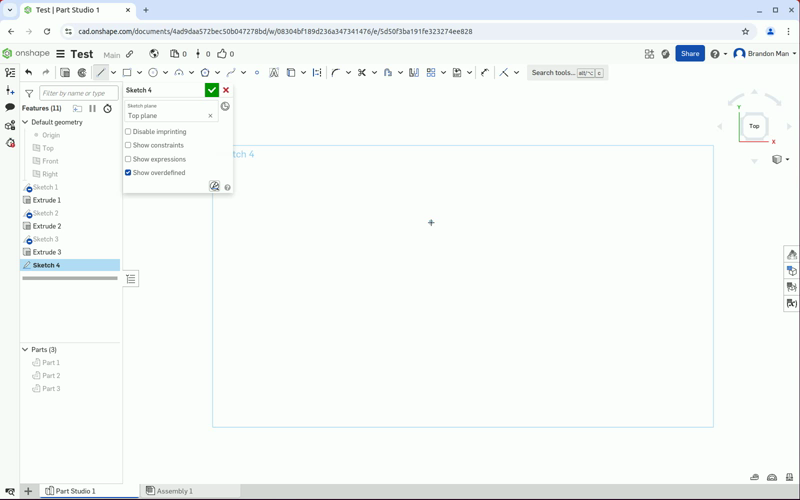
mouse_move(461, 222)
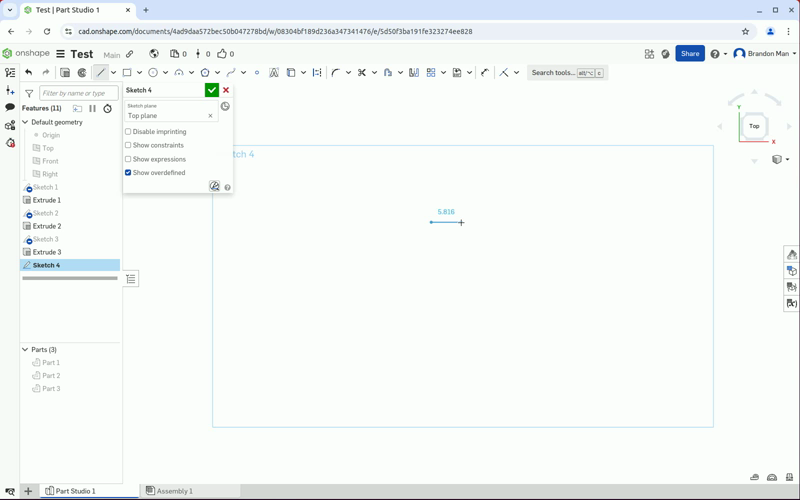
mouse_move(438, 222)
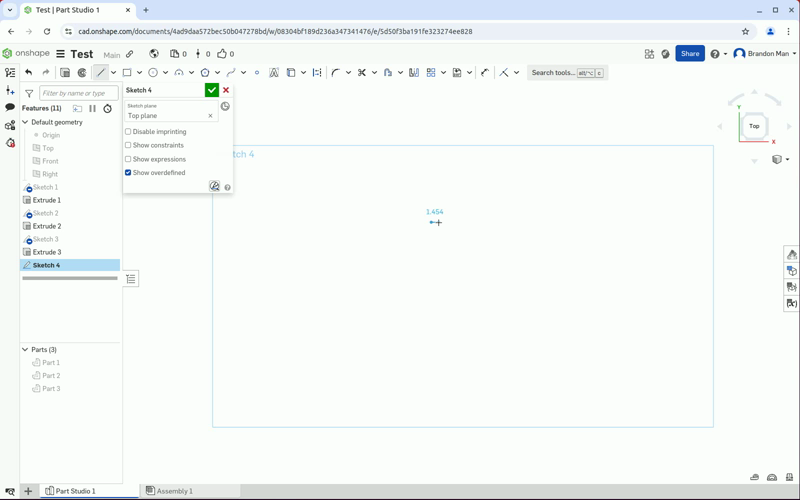
scroll(6)
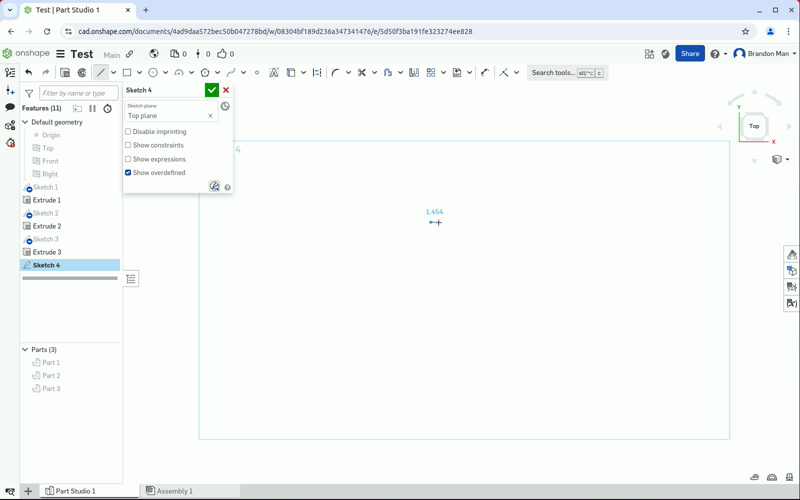
scroll(6)
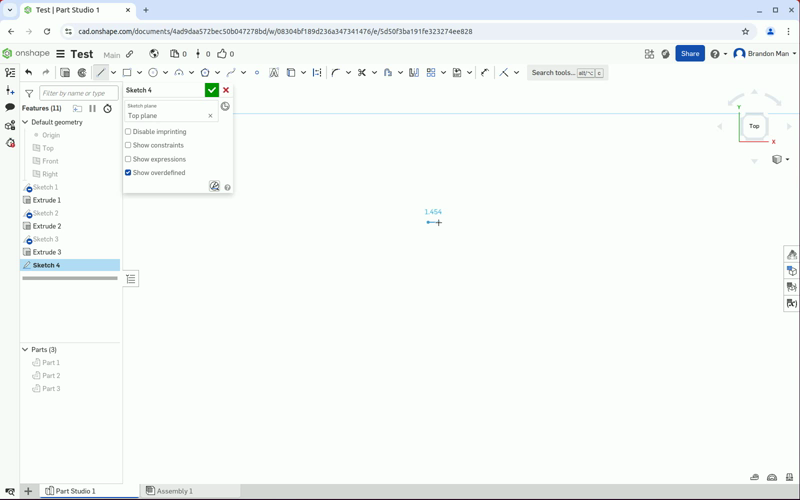
scroll(6)
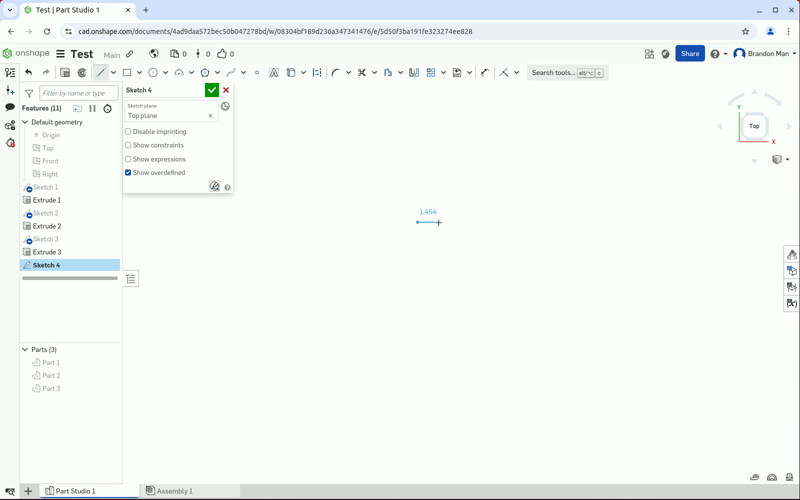
scroll(6)
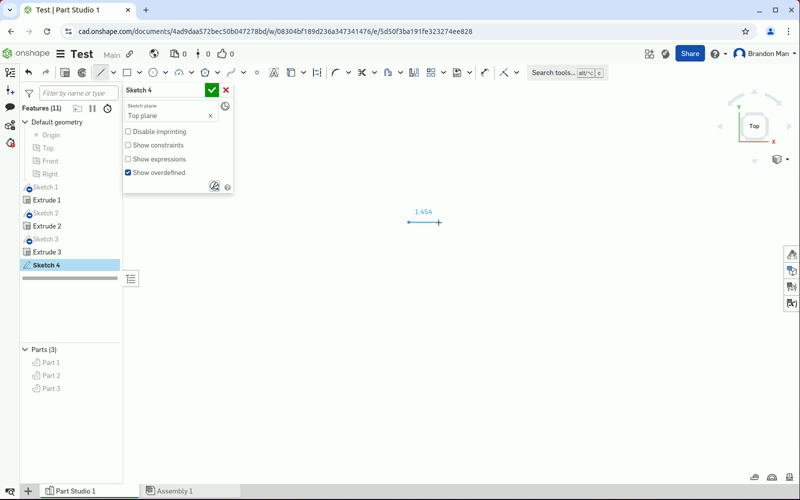
scroll(6)
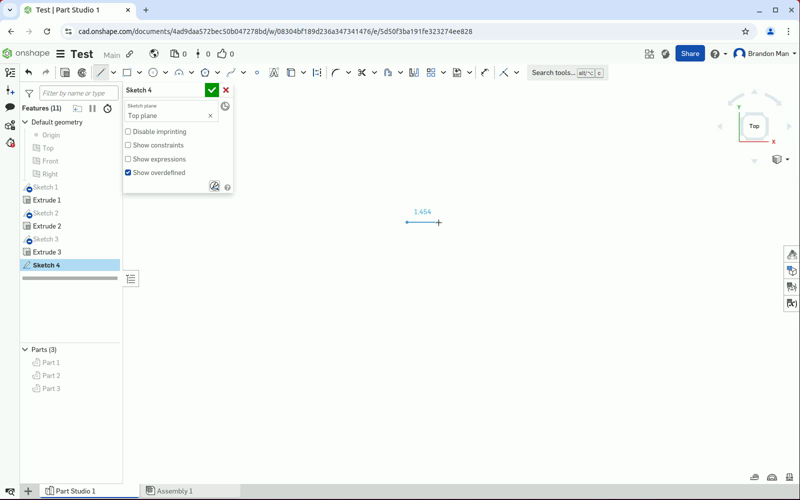
scroll(6)
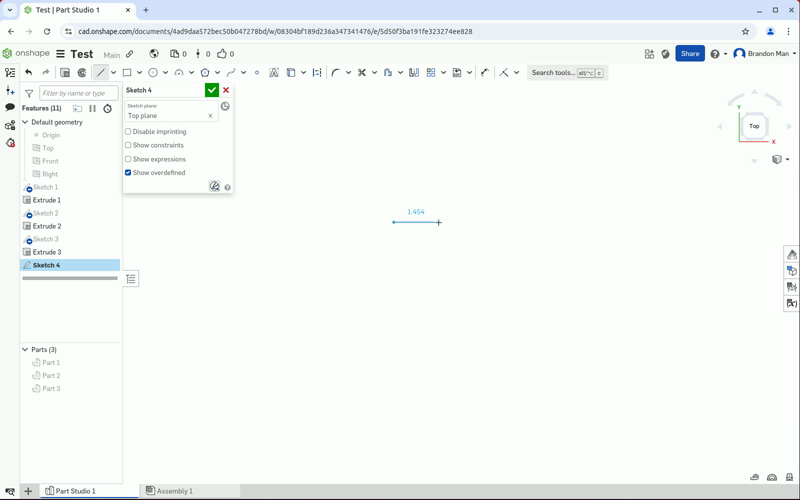
scroll(6)
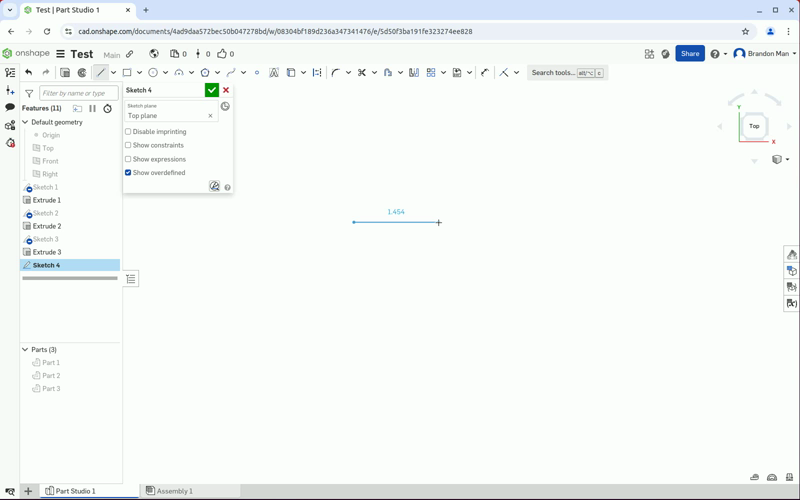
click(438, 222)
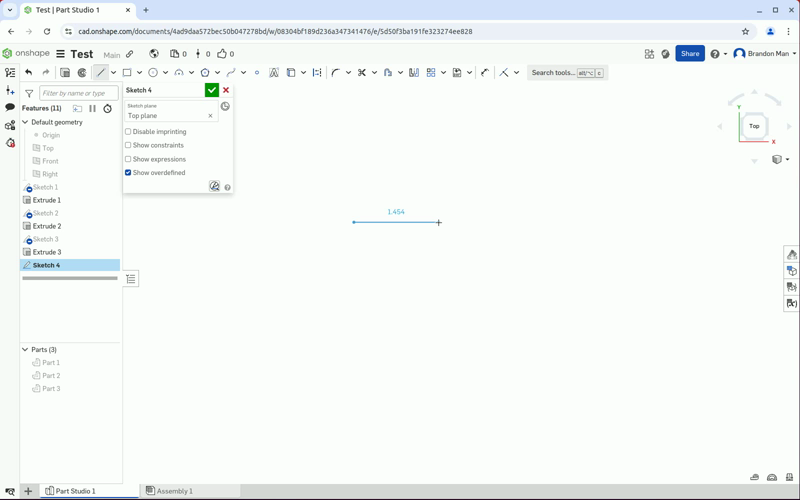
scroll(-6)
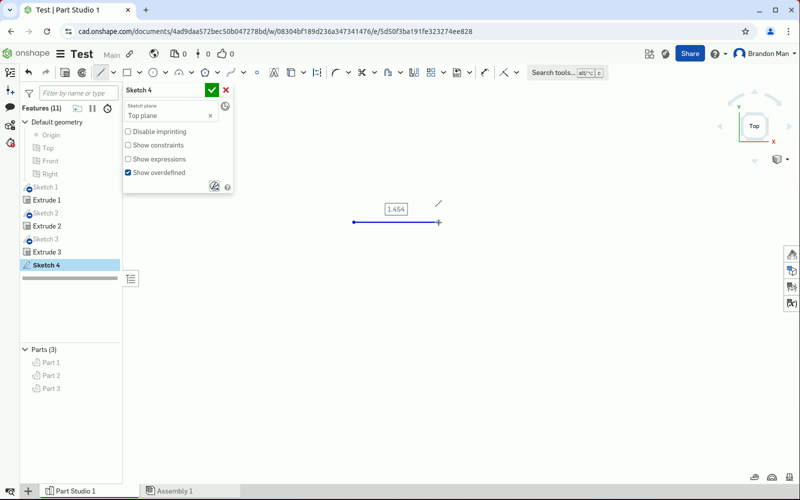
scroll(-6)
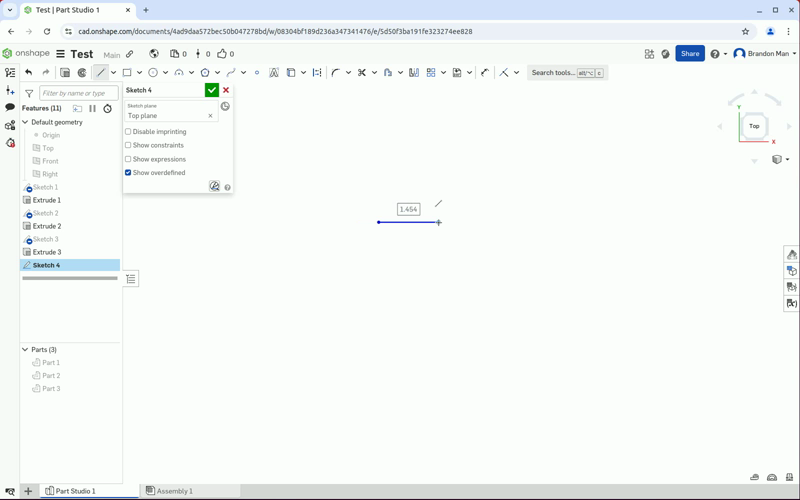
scroll(-6)
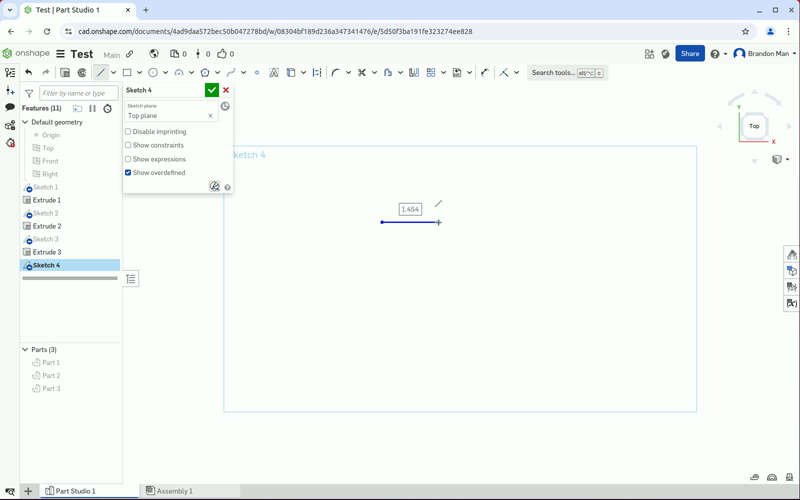
scroll(-6)
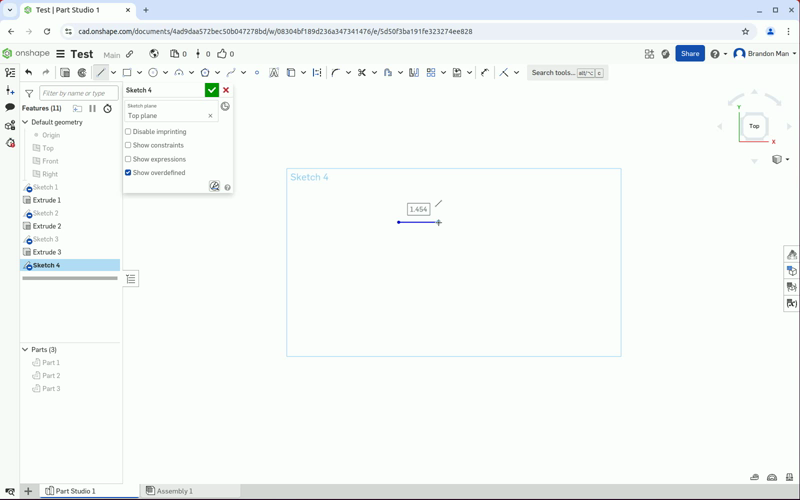
scroll(-6)
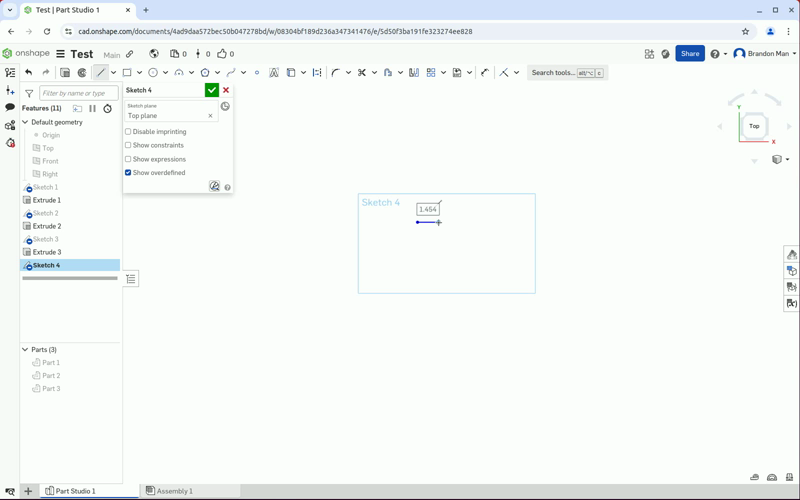
scroll(-6)
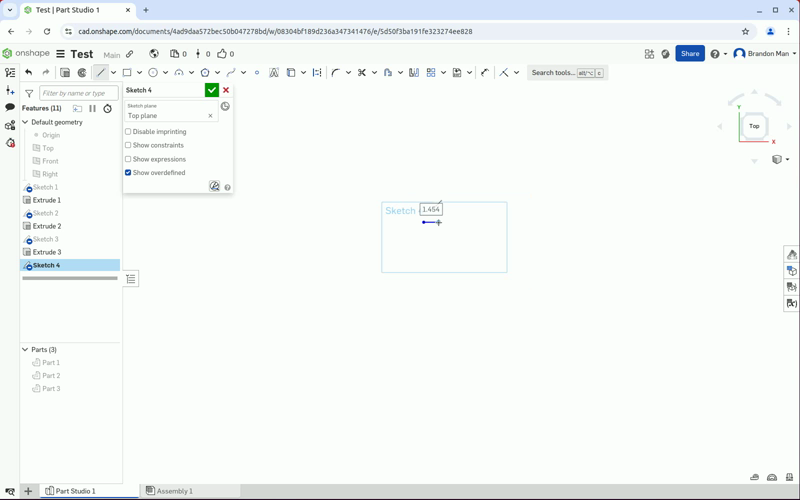
scroll(-6)
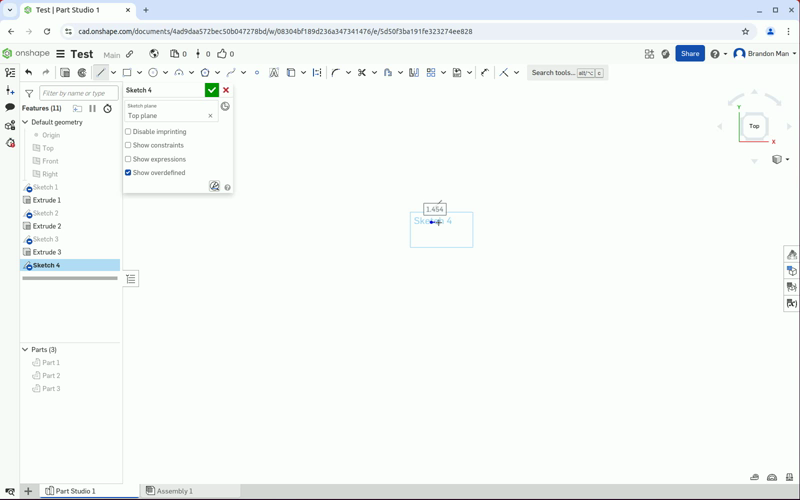
key_up(shift)
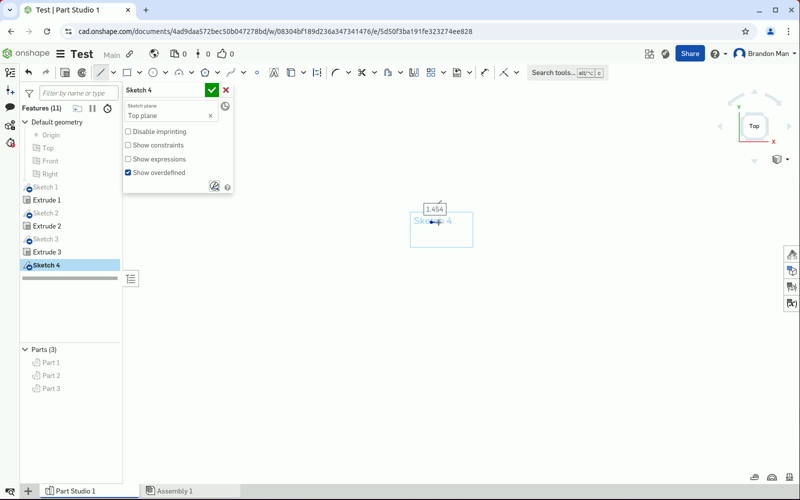
key_down(shift)
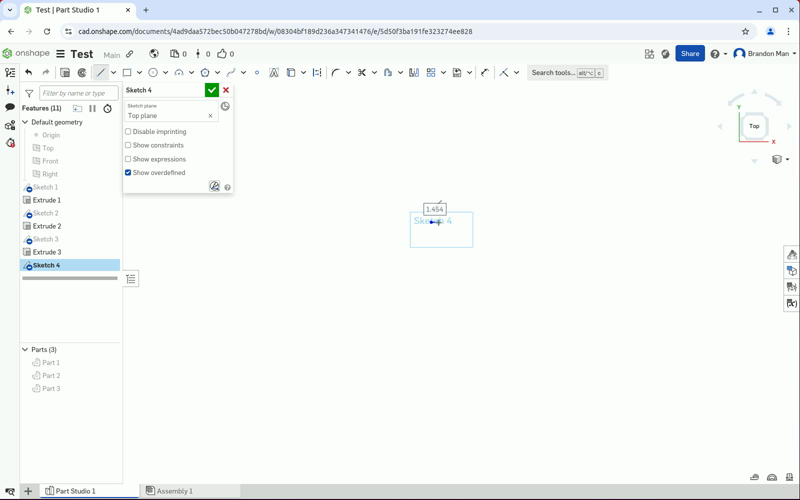
mouse_move(468, 222)
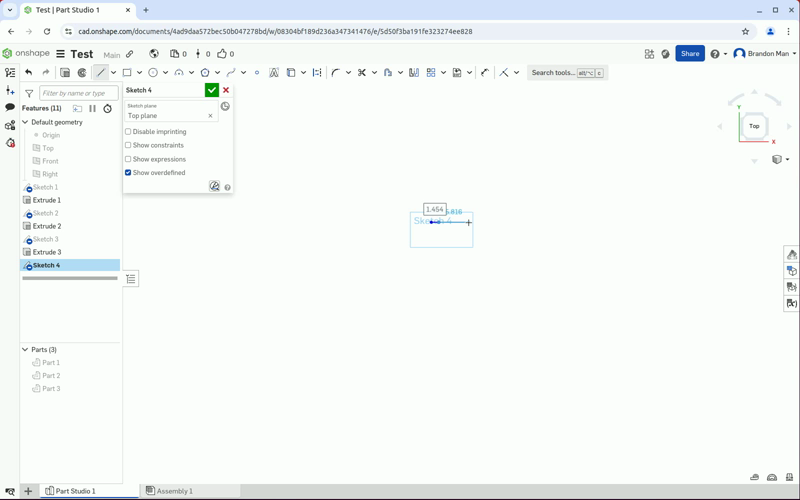
mouse_move(438, 174)
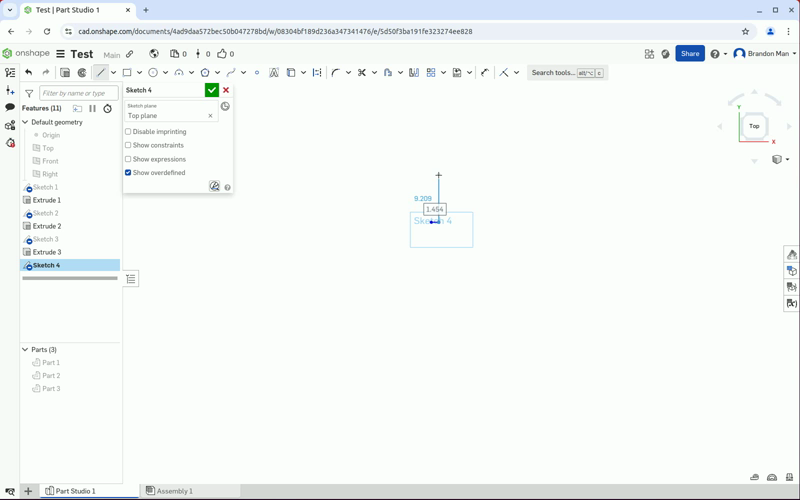
click(438, 174)
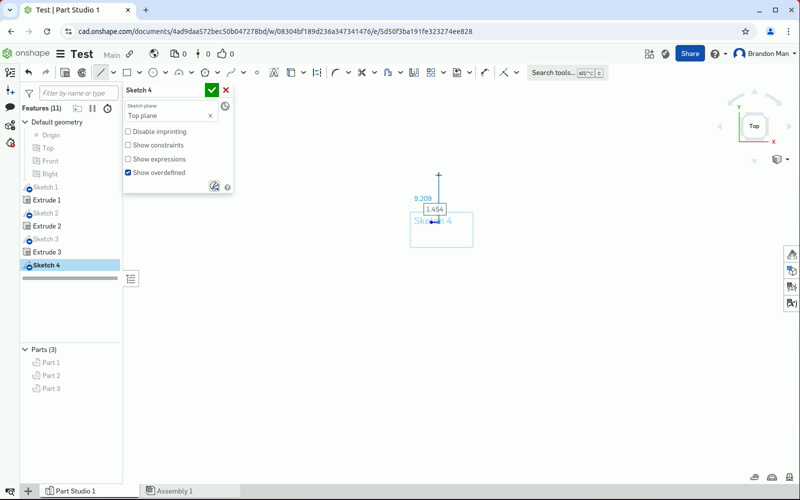
key_up(shift)
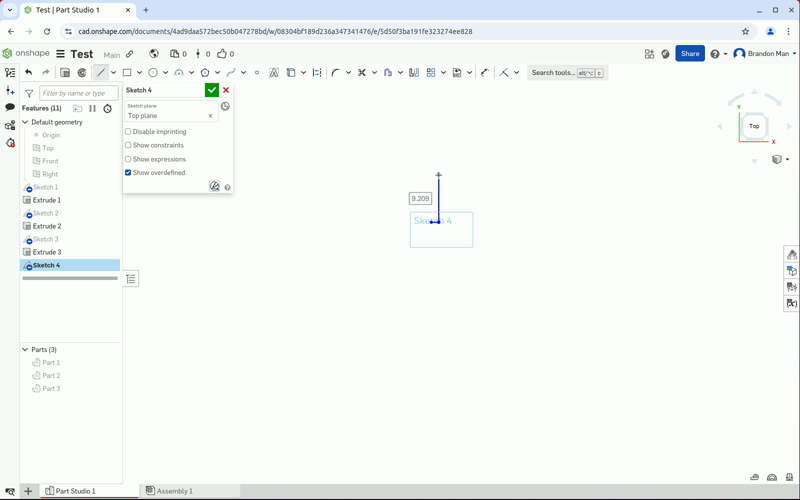
key_down(shift)
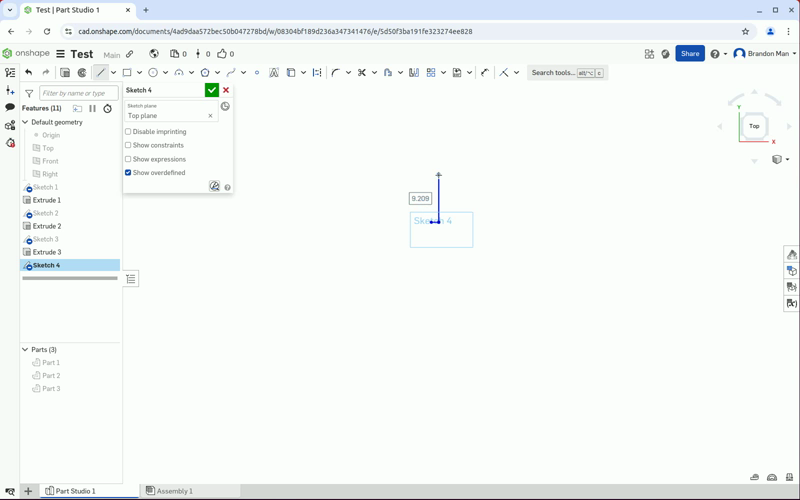
mouse_move(468, 174)
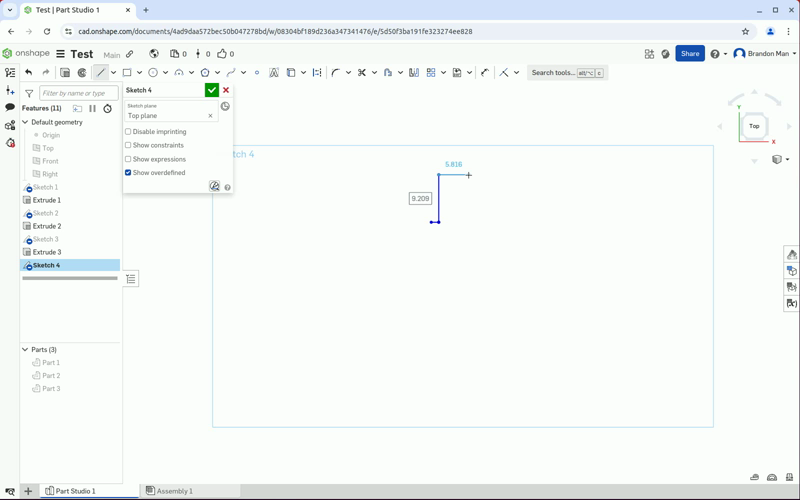
mouse_move(431, 174)
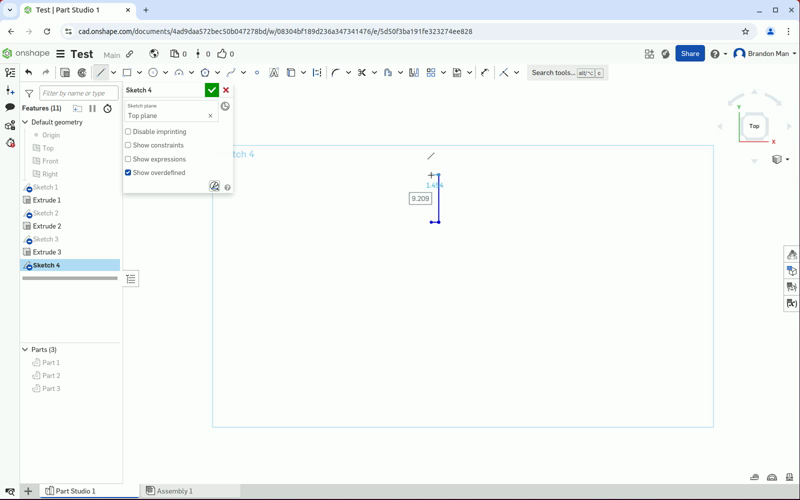
scroll(6)
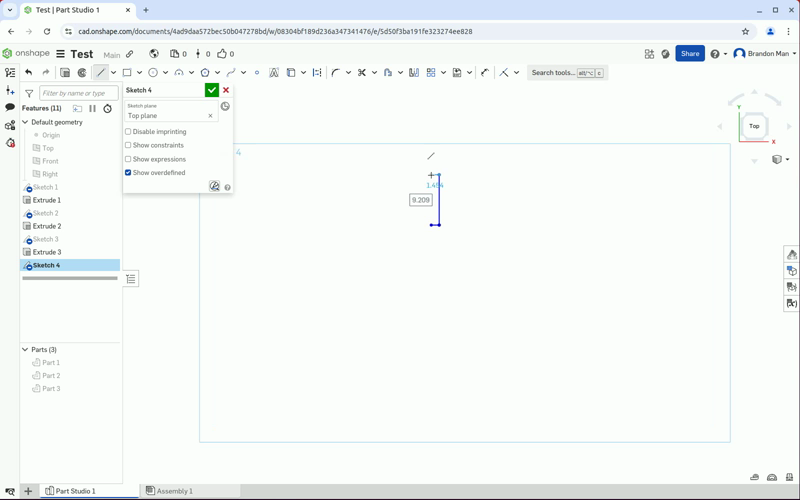
scroll(6)
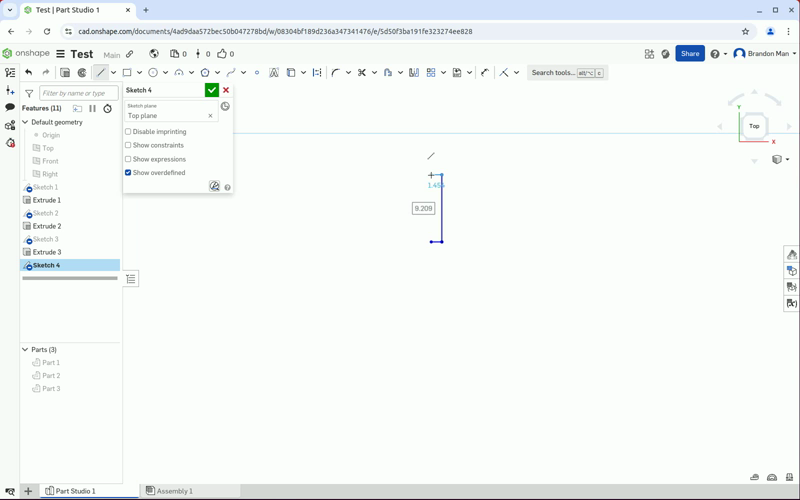
scroll(6)
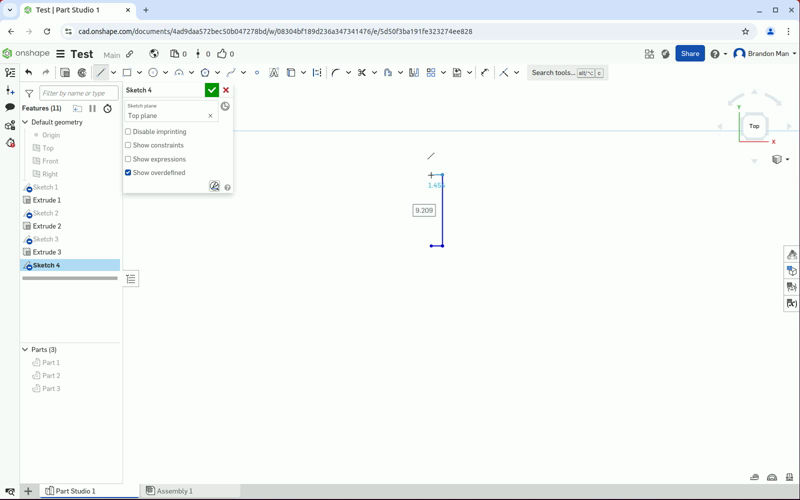
scroll(6)
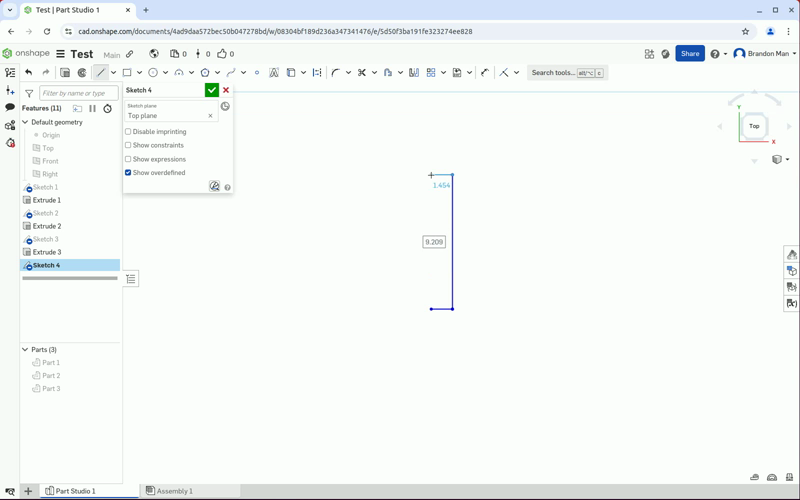
scroll(6)
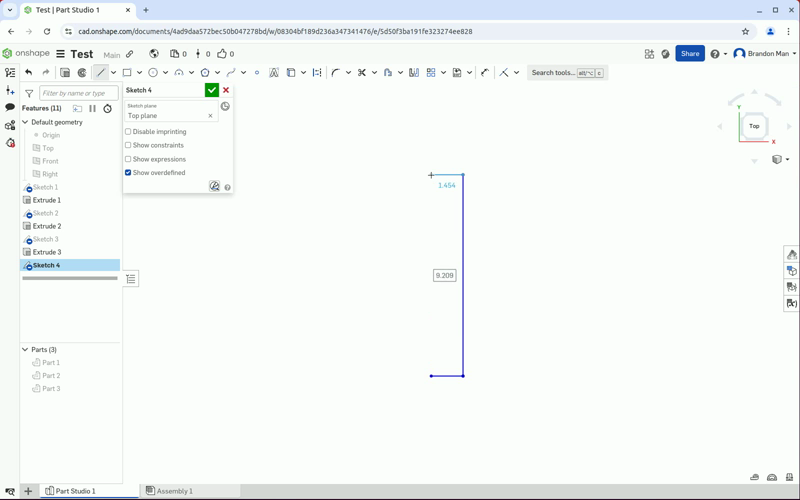
scroll(6)
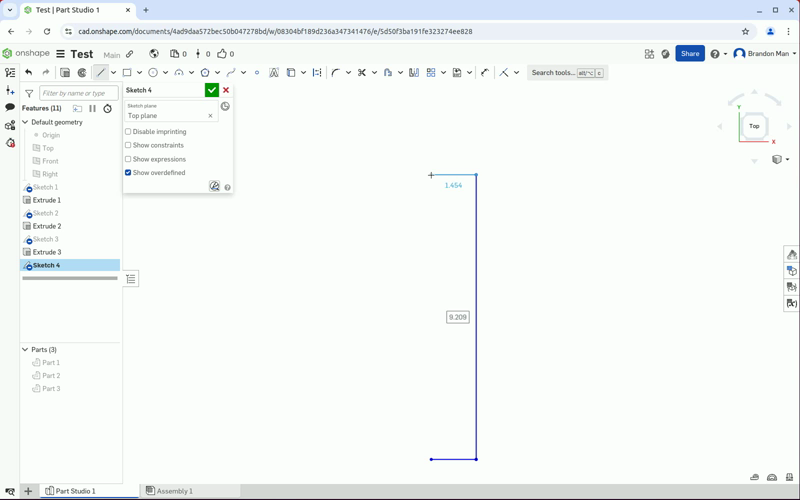
scroll(6)
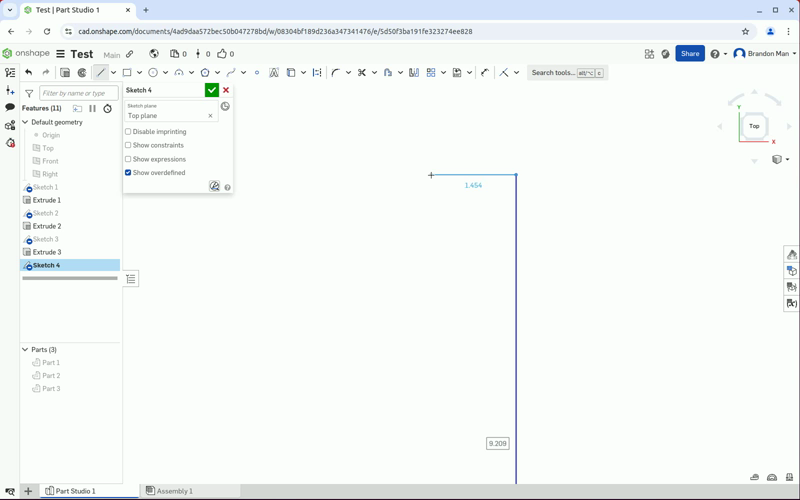
click(431, 174)
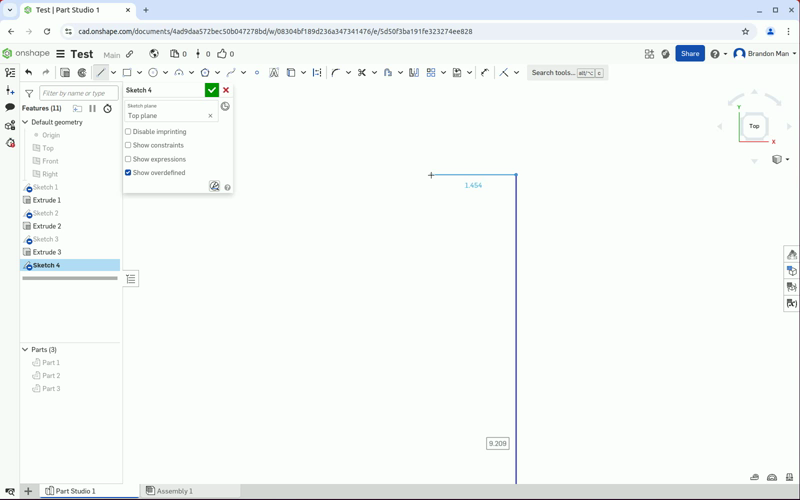
scroll(-6)
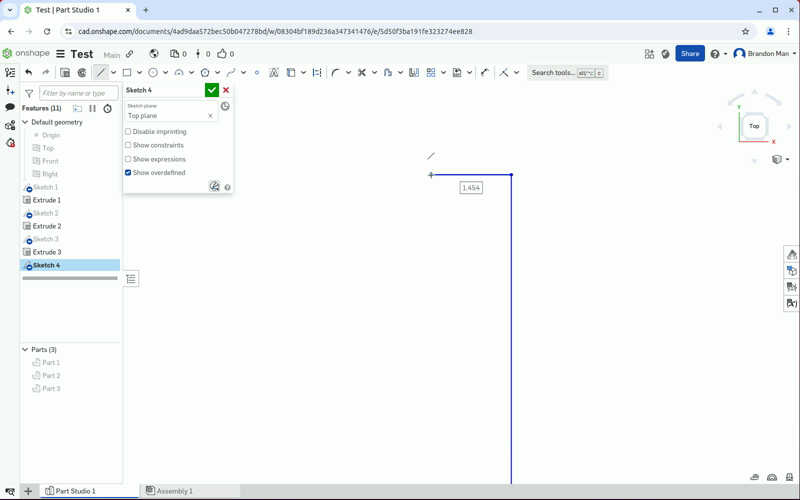
scroll(-6)
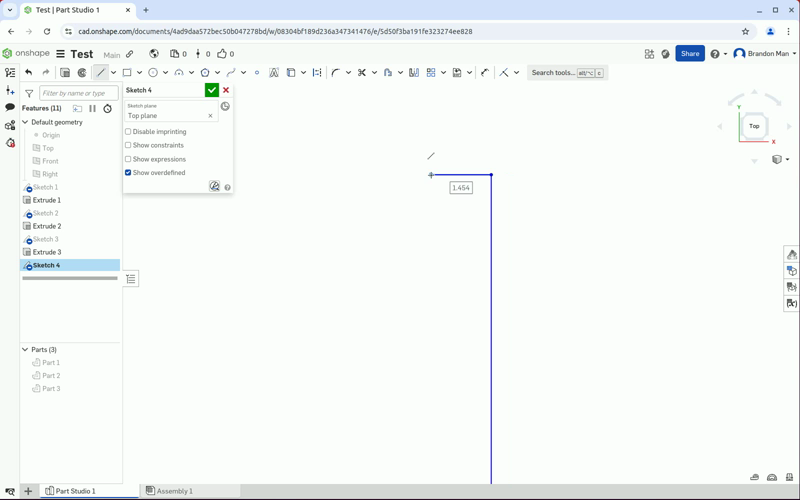
scroll(-6)
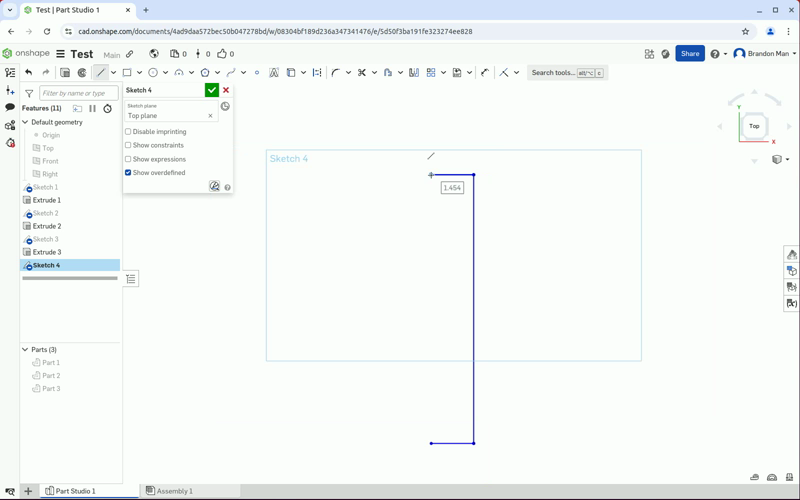
scroll(-6)
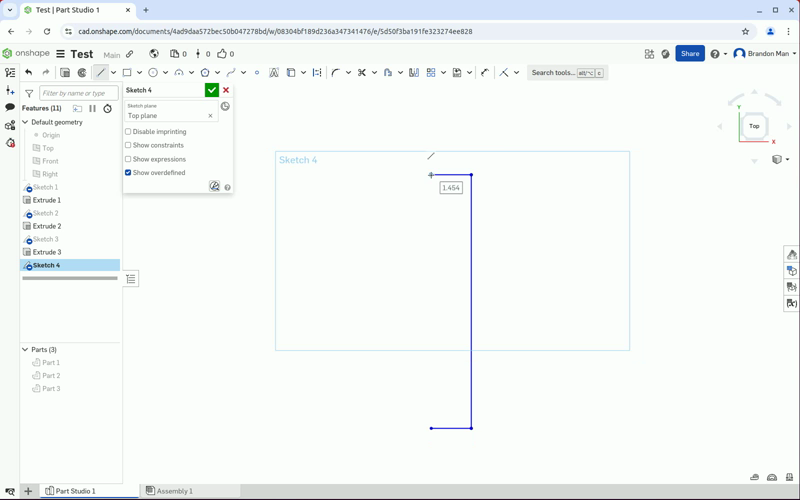
scroll(-6)
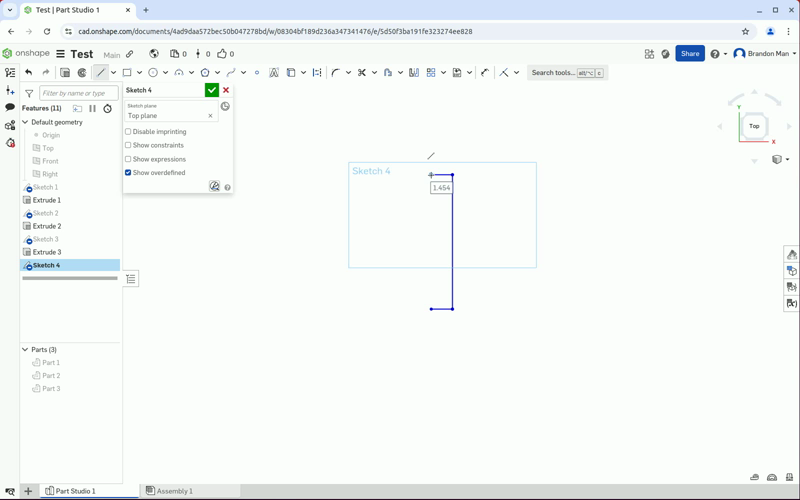
scroll(-6)
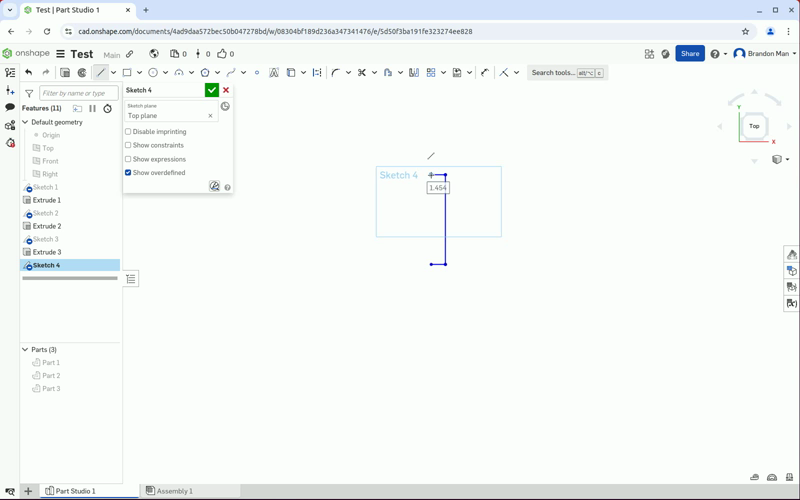
scroll(-6)
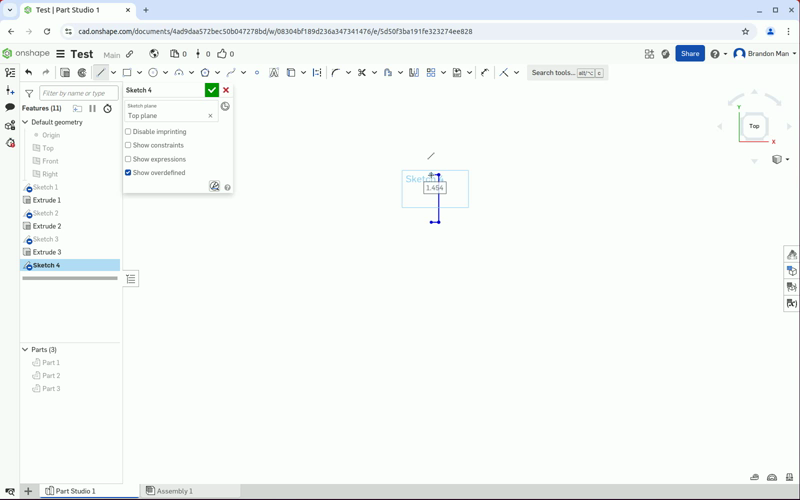
key_up(shift)
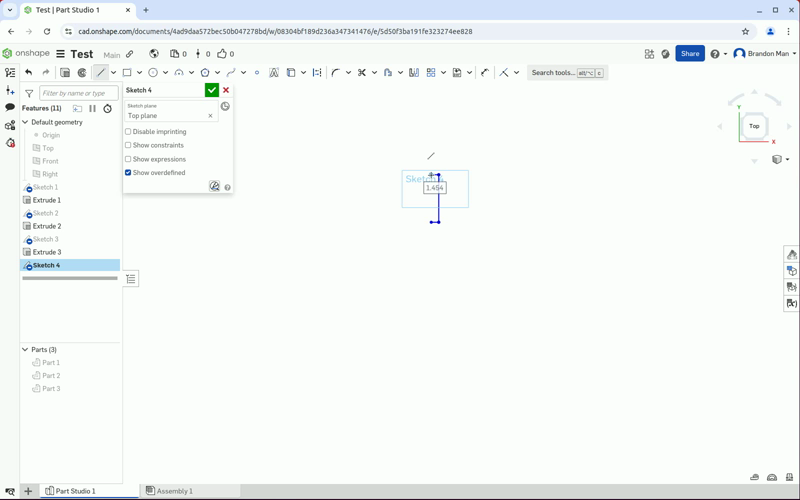
mouse_move(461, 174)
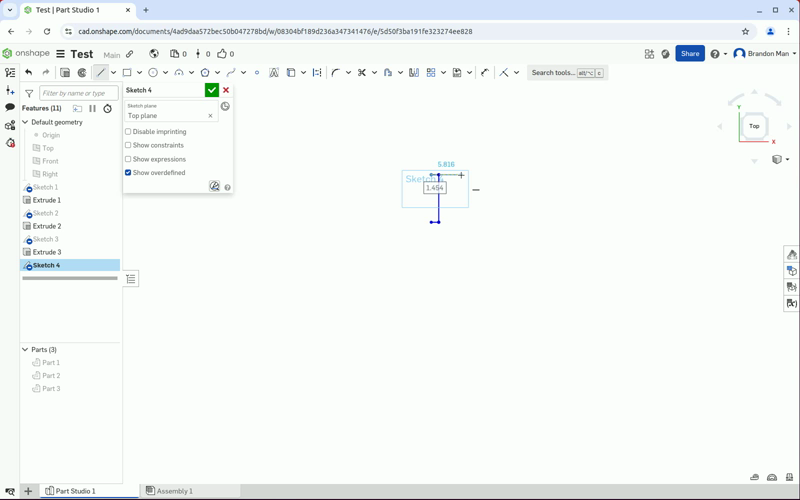
key_down(shift)
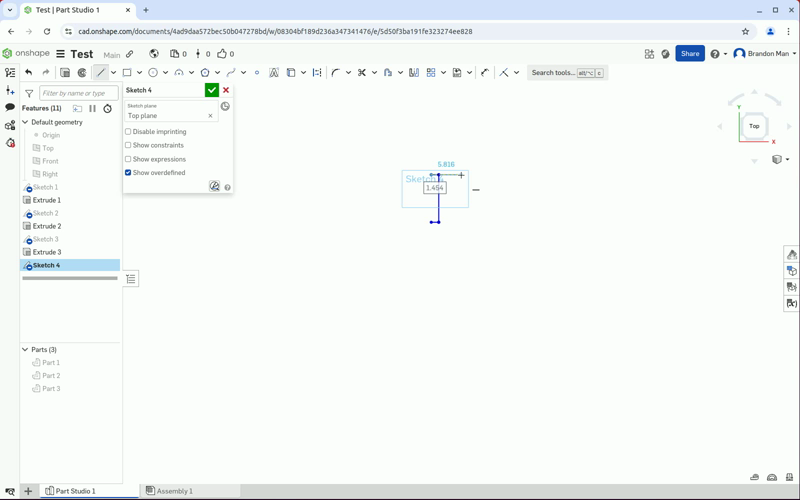
mouse_move(431, 222)
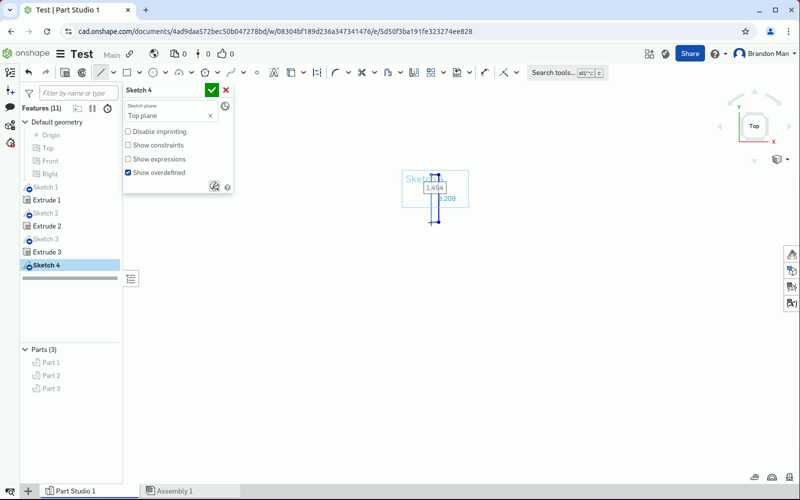
key_up(shift)
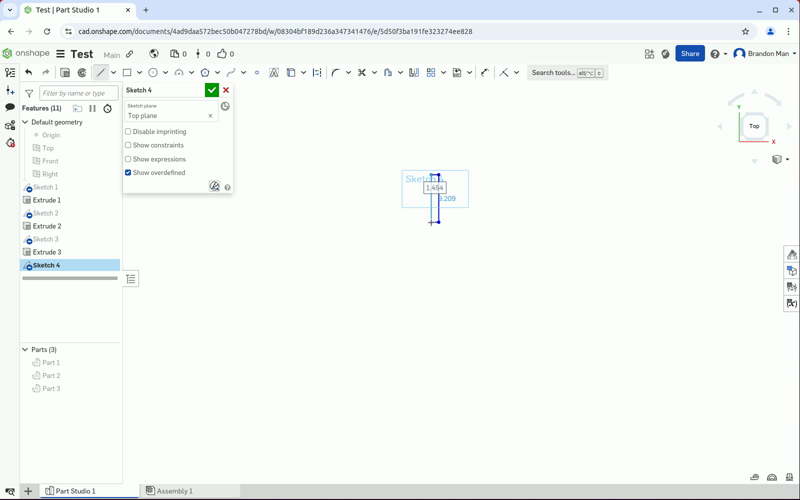
click(431, 222)
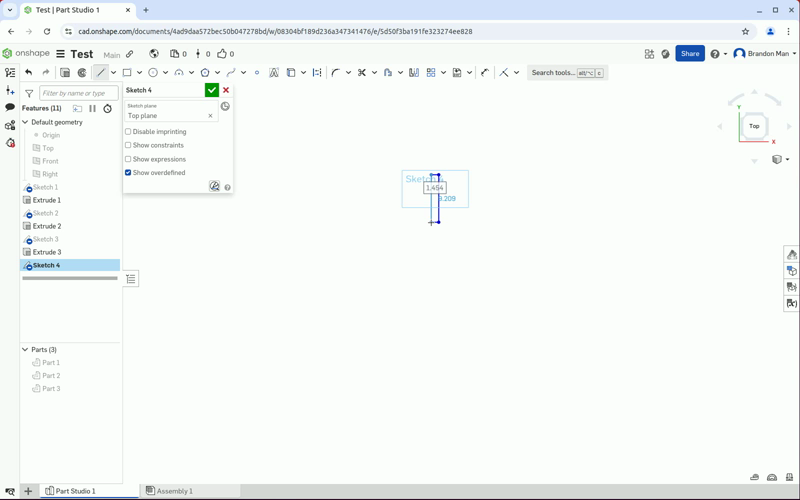
key(esc)
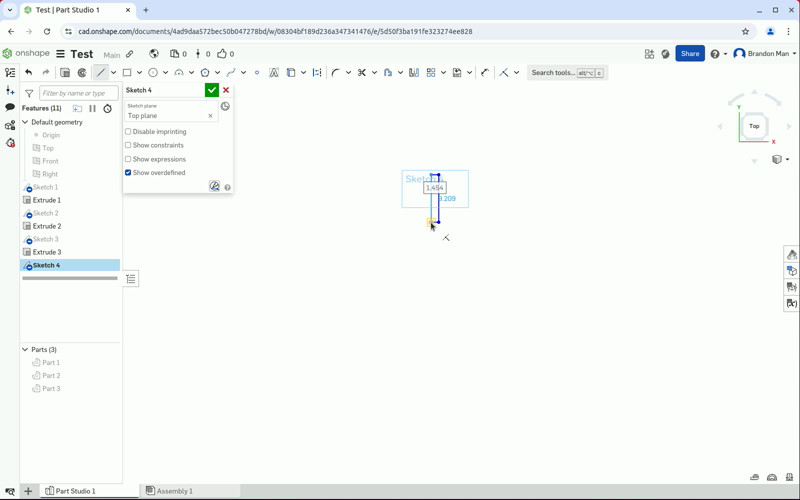
mouse_move(437, 184)
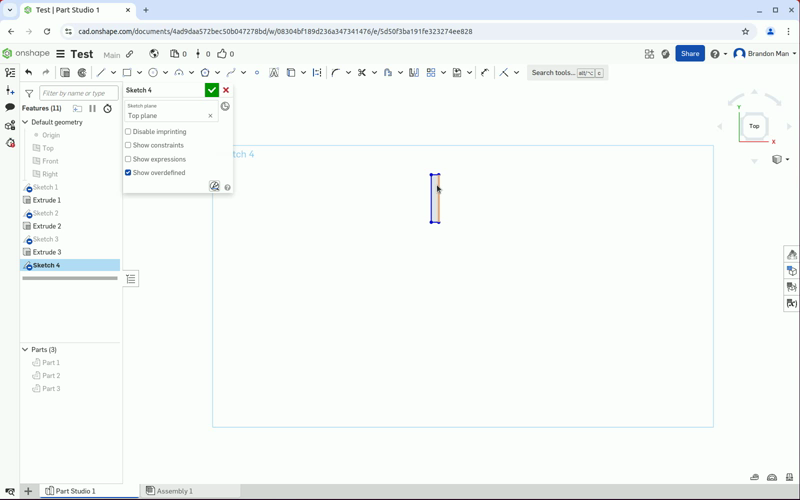
scroll(6)
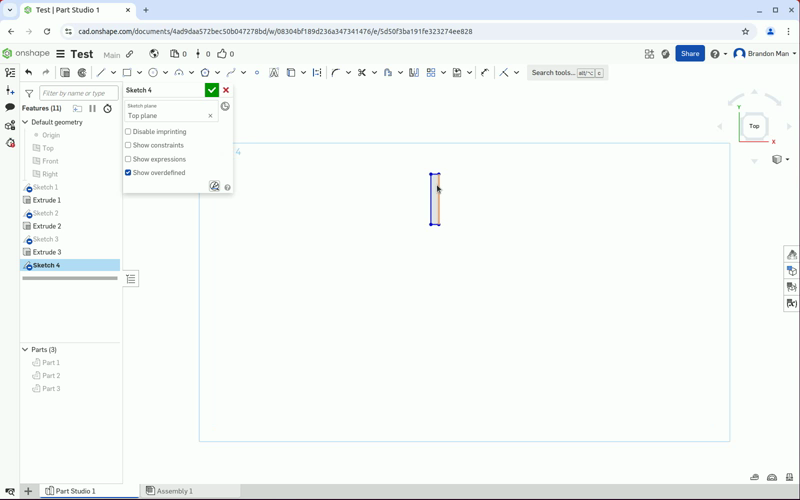
scroll(6)
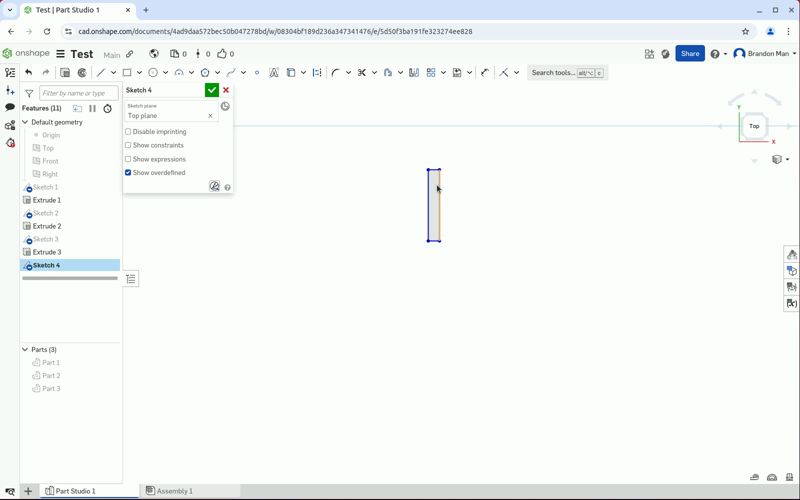
scroll(6)
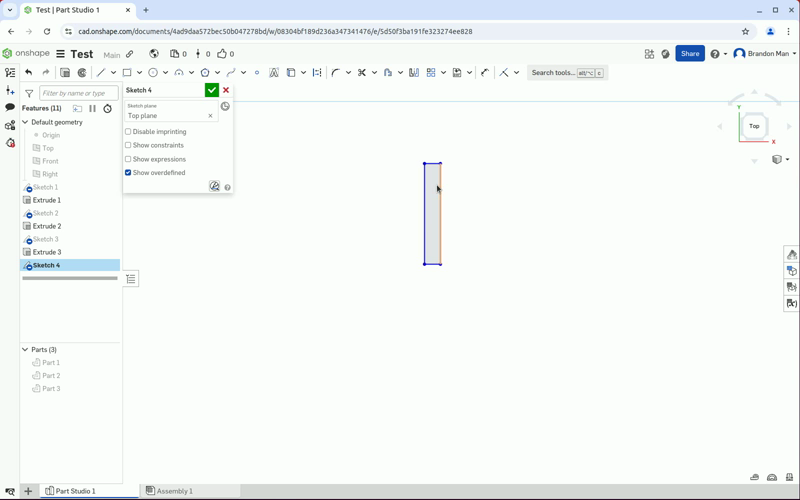
scroll(6)
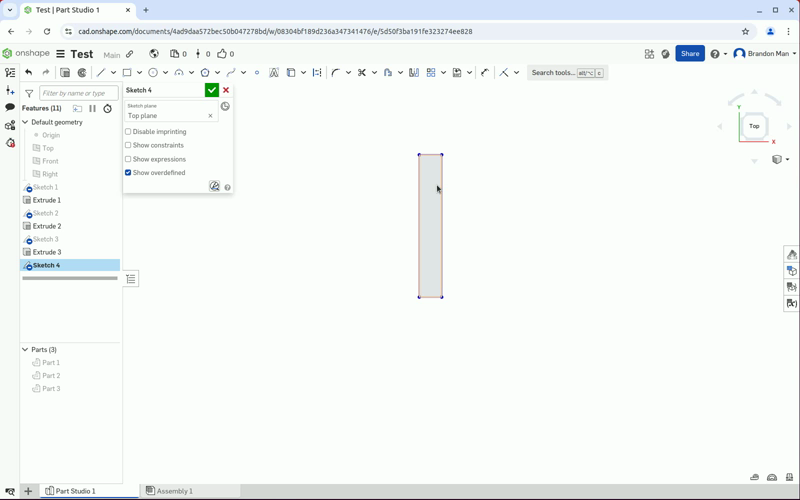
scroll(6)
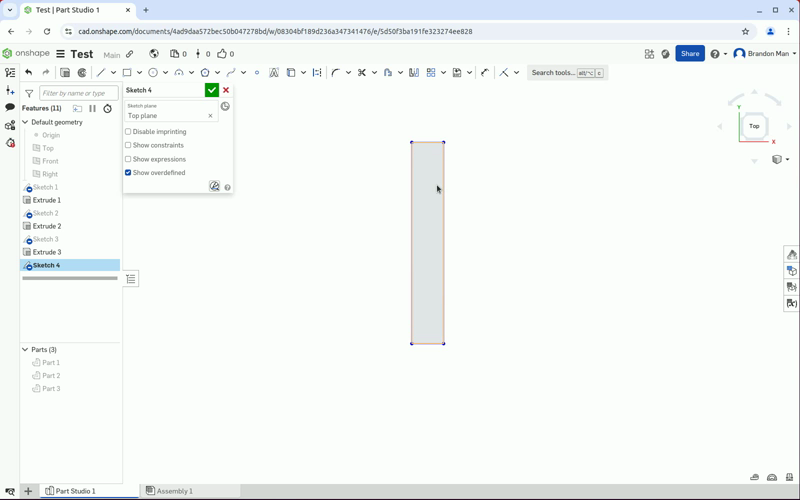
scroll(6)
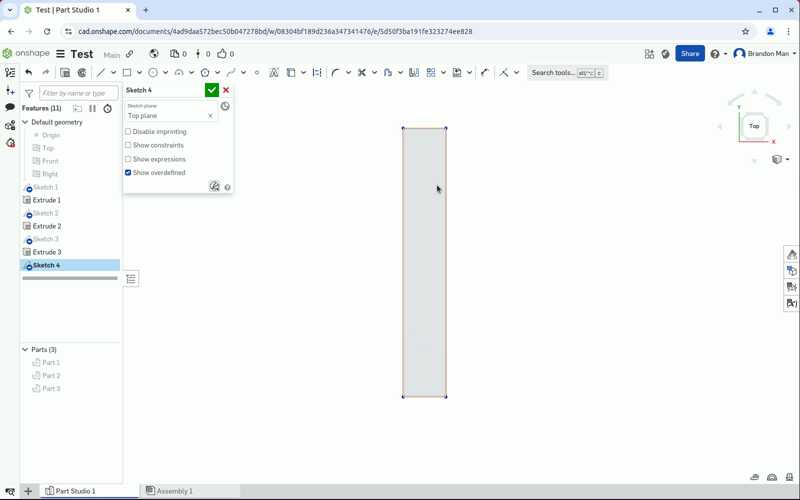
scroll(6)
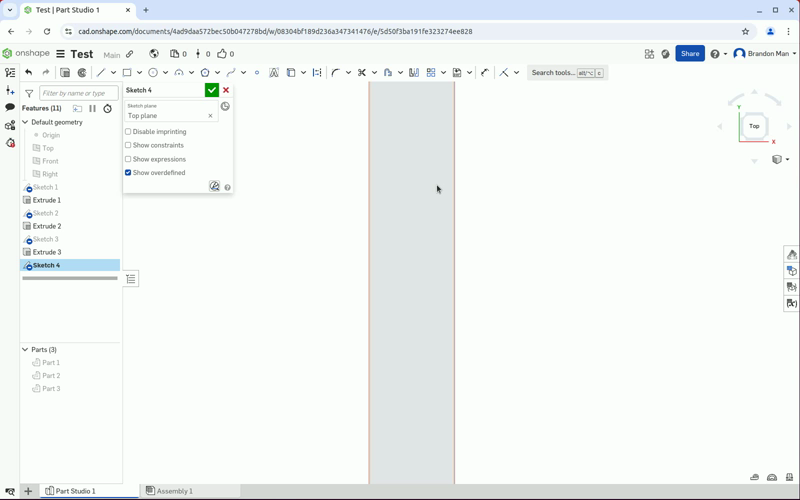
click(437, 184)
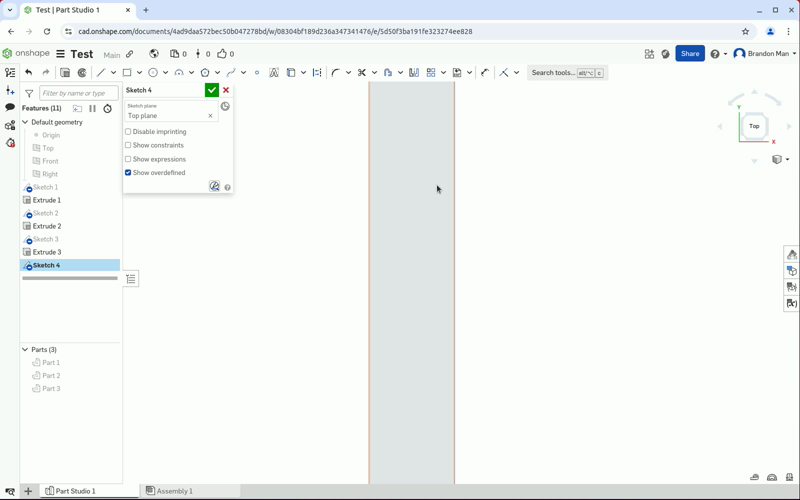
scroll(-6)
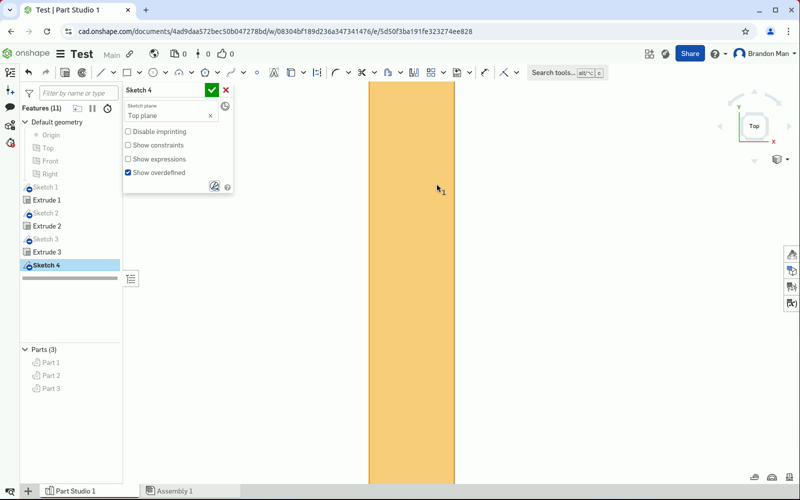
scroll(-6)
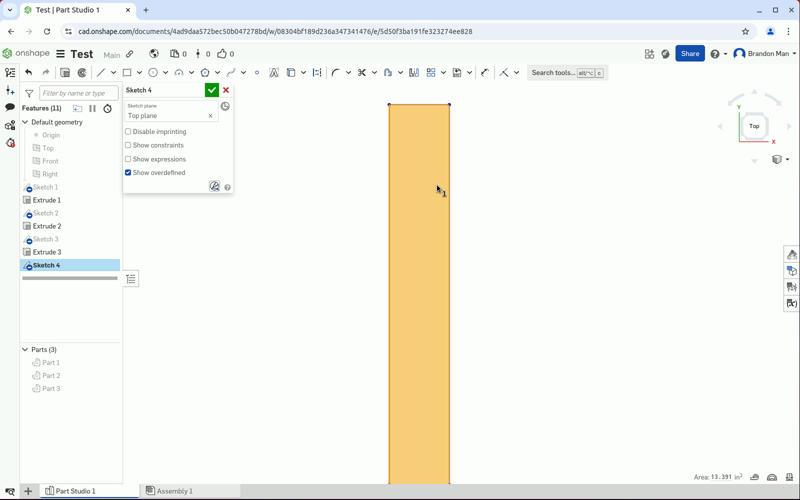
scroll(-6)
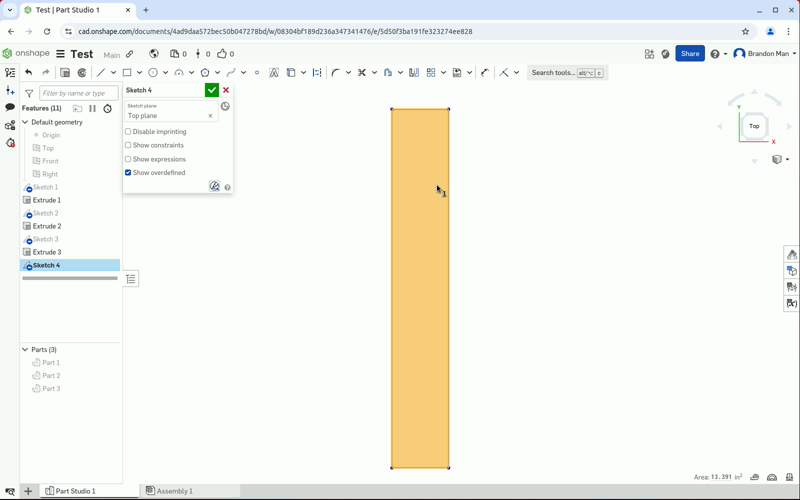
scroll(-6)
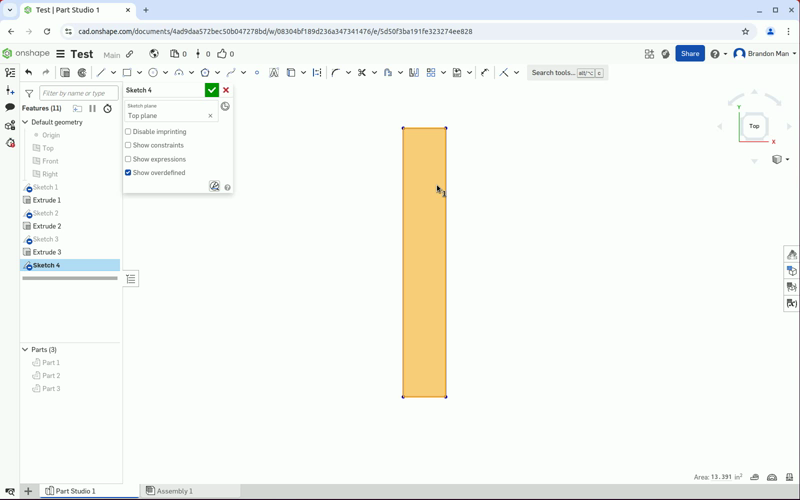
scroll(-6)
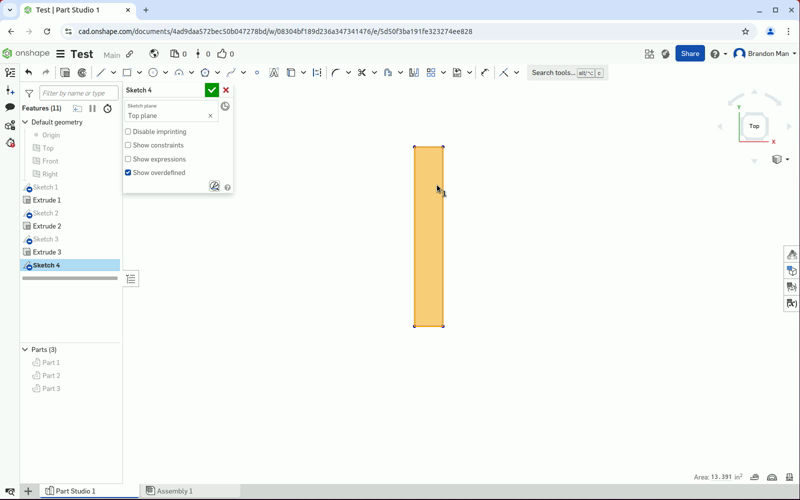
scroll(-6)
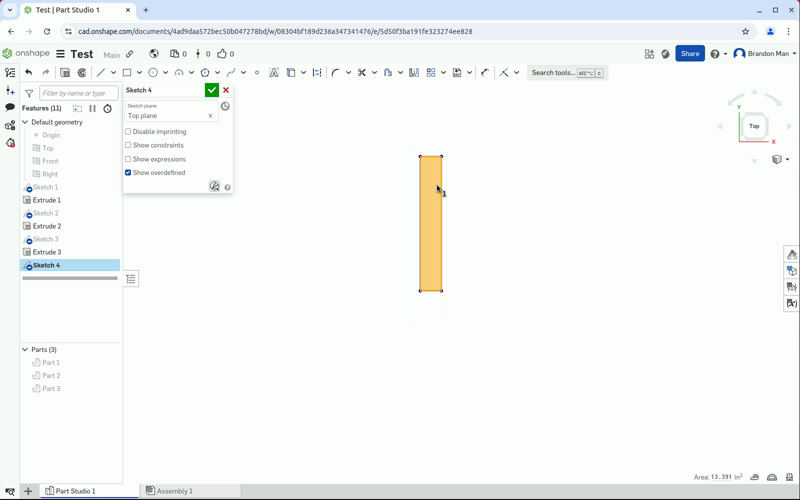
scroll(-6)
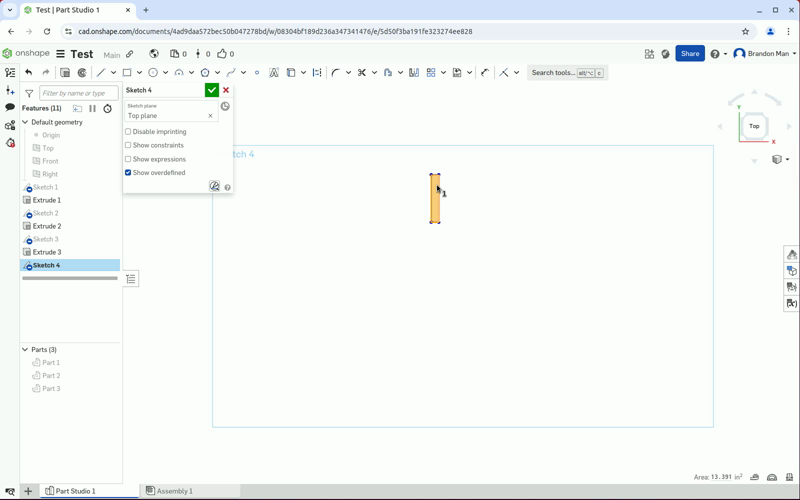
mouse_move(73, 352)
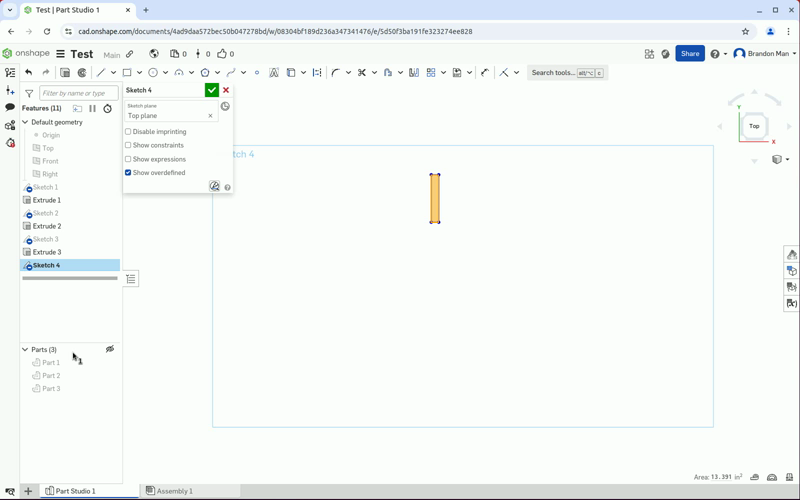
key(shift+y)
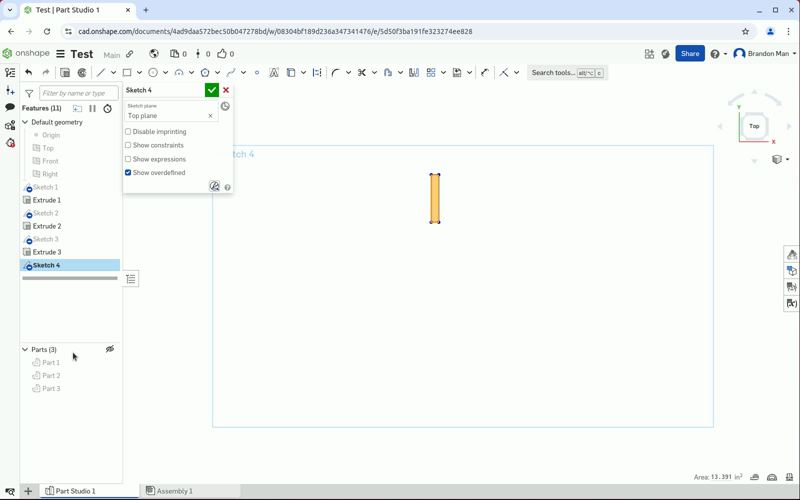
key(shift+e)
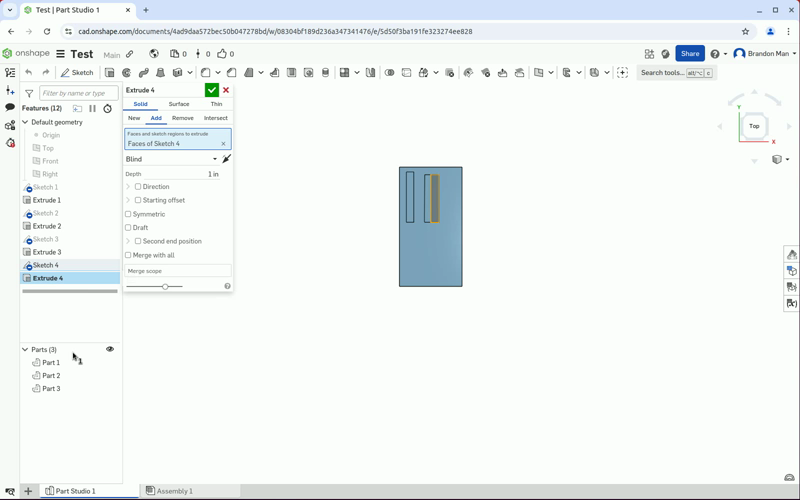
mouse_move(143, 106)
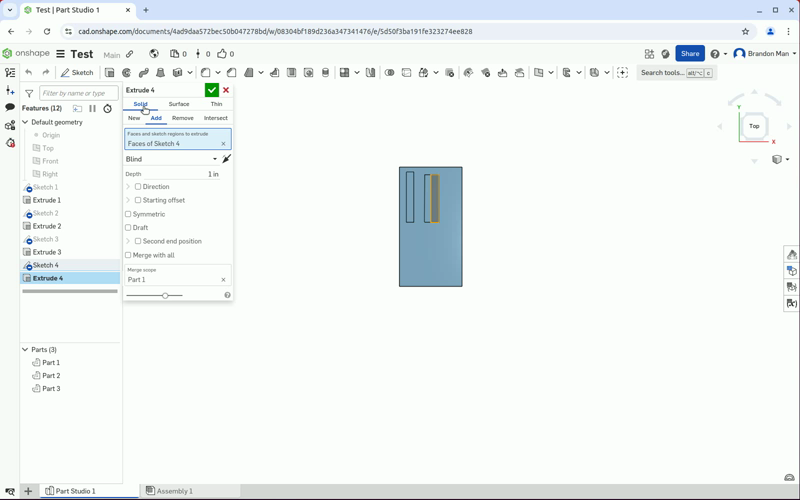
click(143, 106)
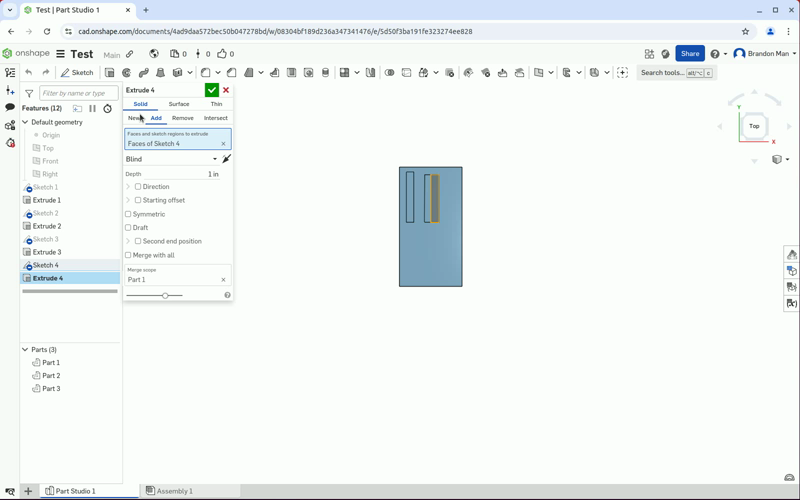
mouse_move(137, 120)
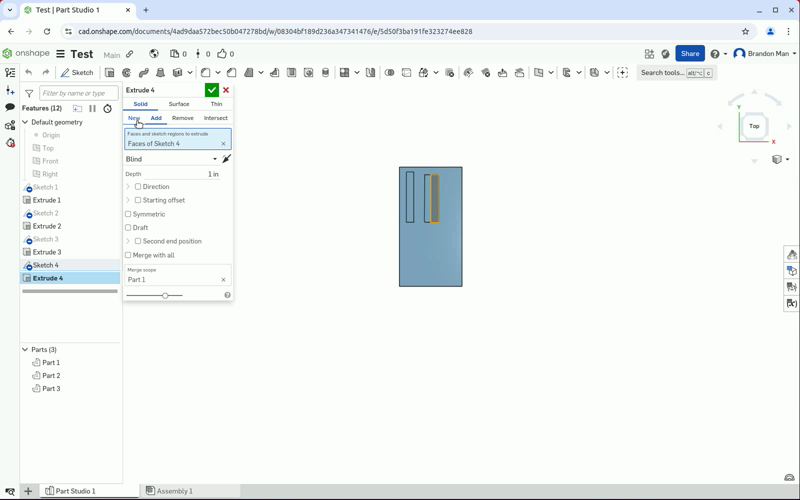
click(137, 120)
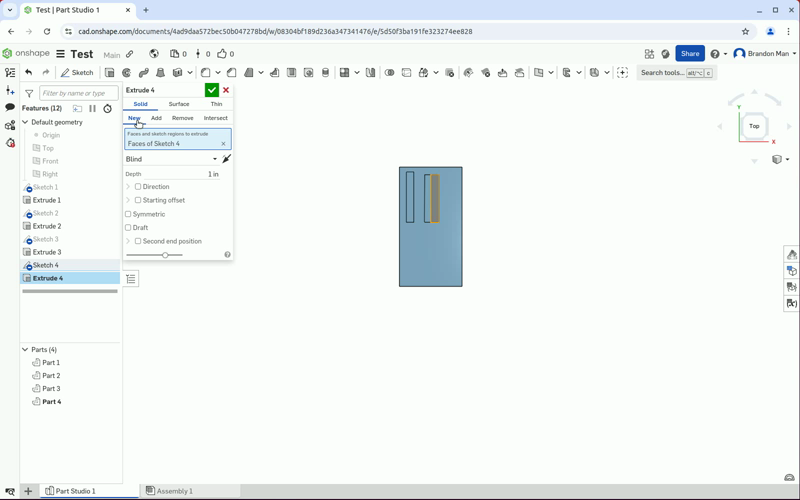
key(tab, 4)
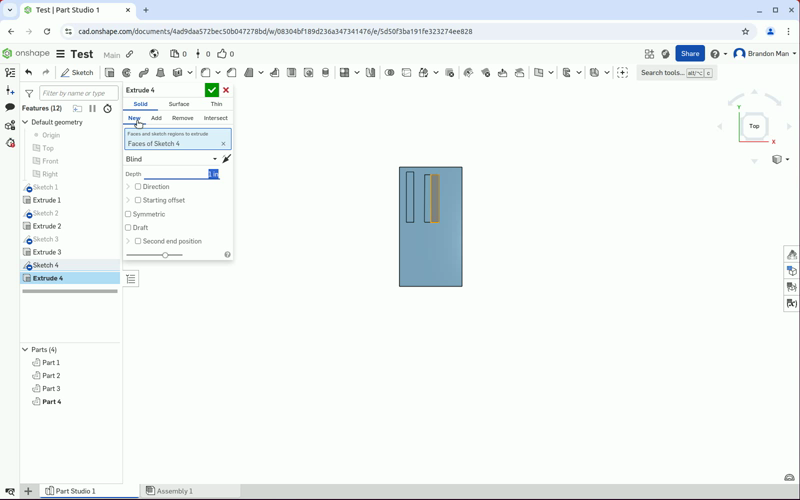
text(-0.241)
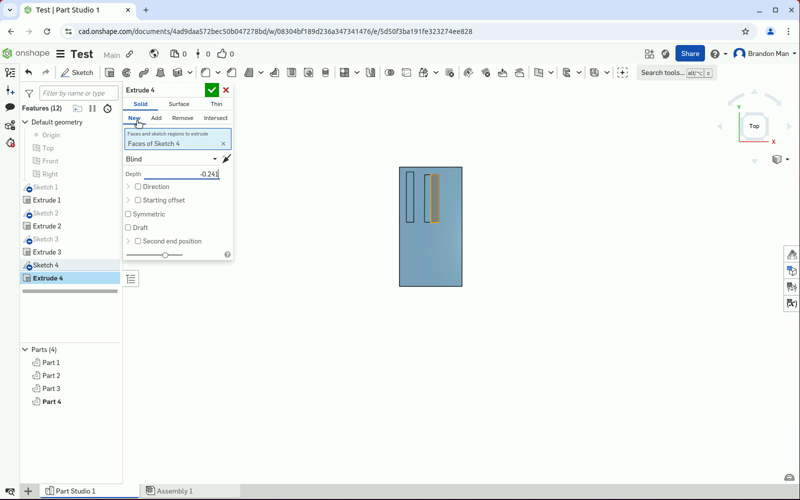
key(enter)
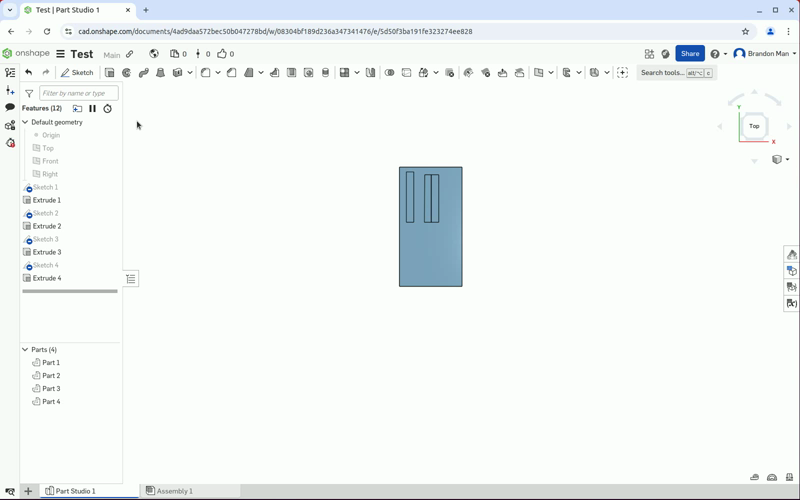
key(shift+h)
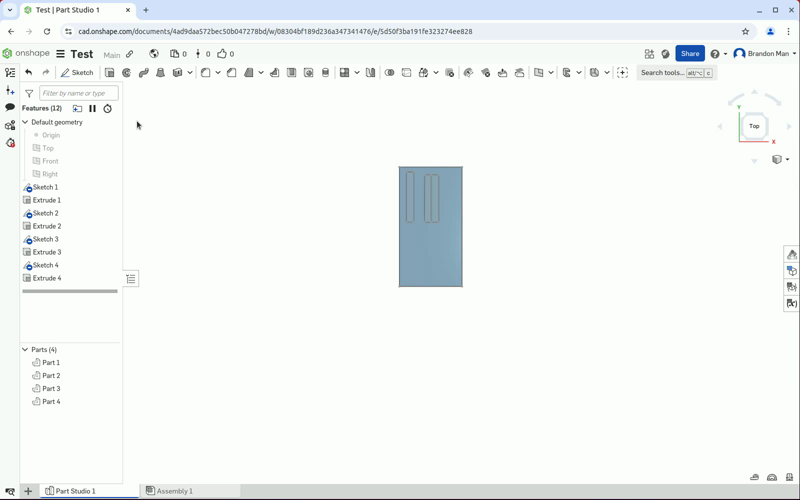
key(shift+h)
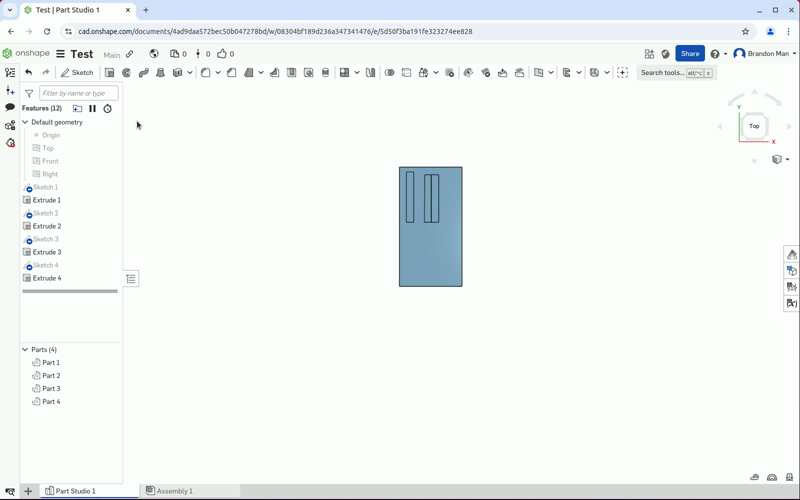
mouse_move(73, 189)
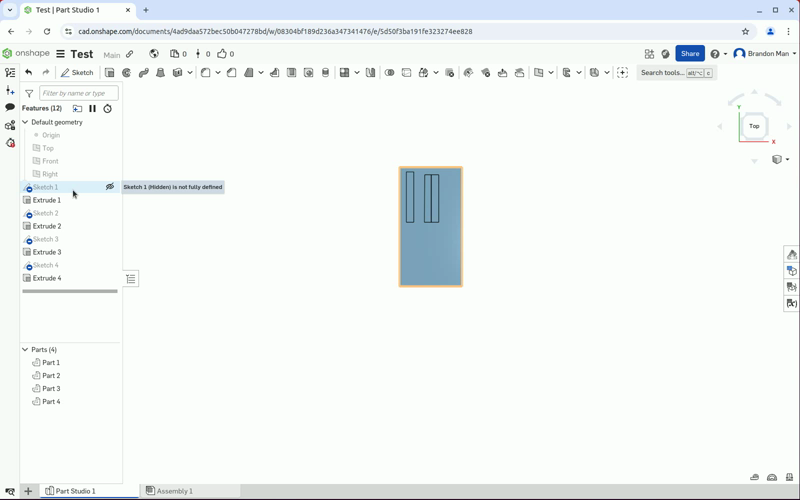
click(73, 189)
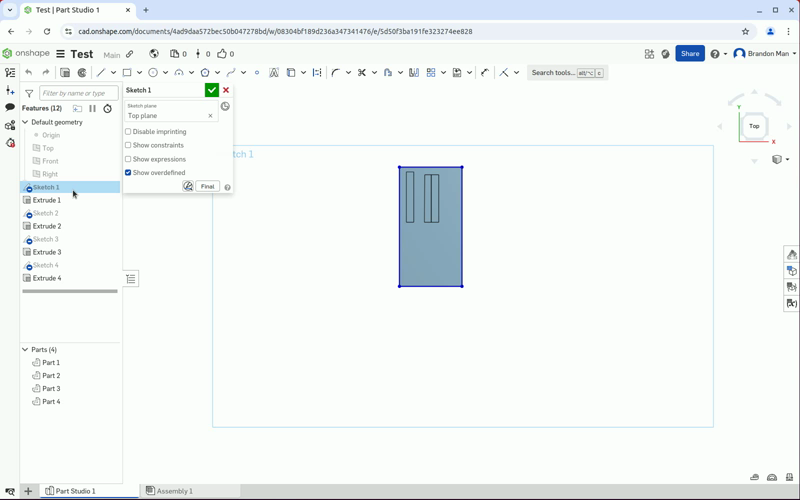
mouse_move(229, 92)
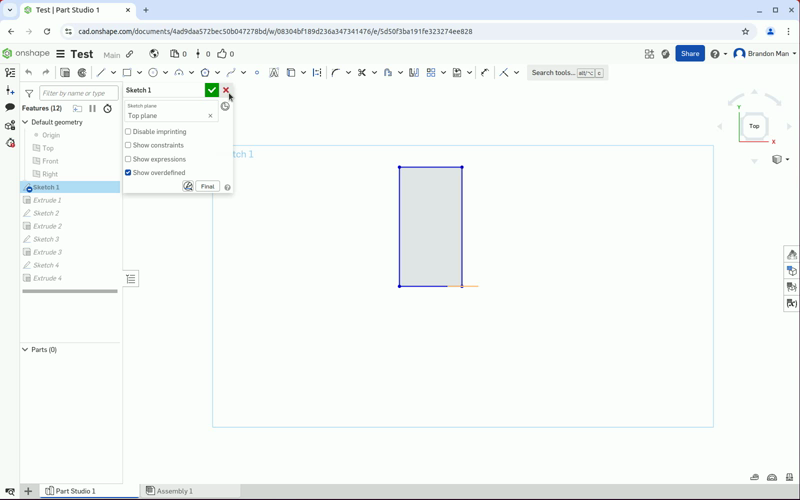
click(229, 92)
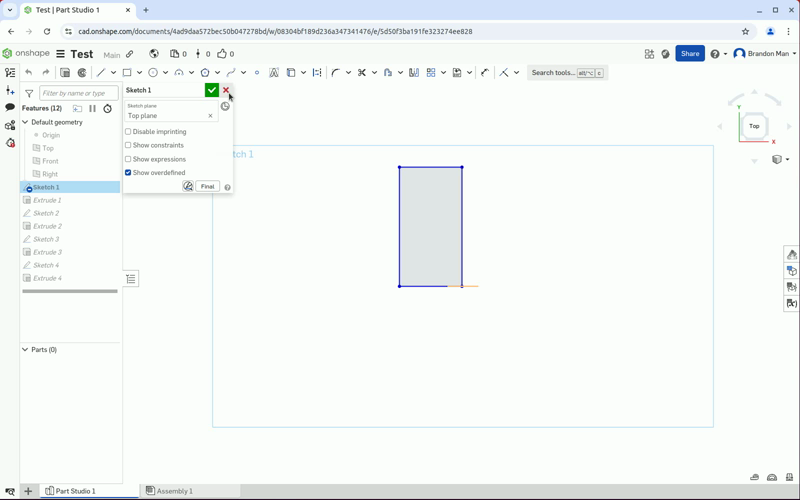
key(shift+s)
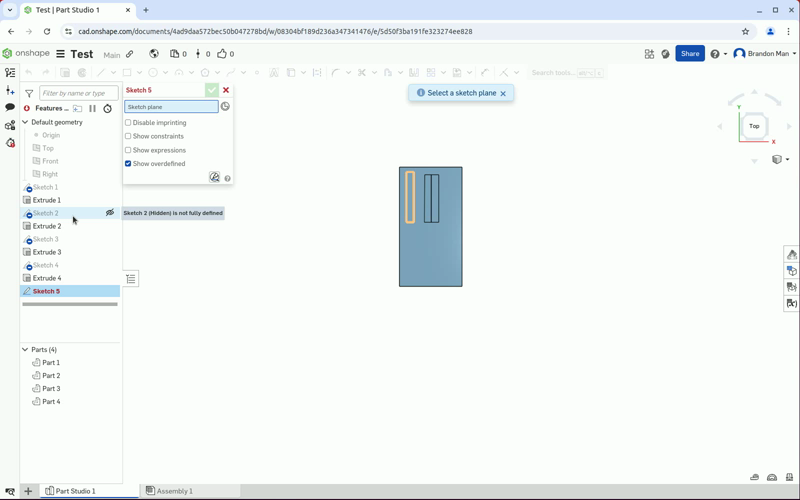
scroll(3)
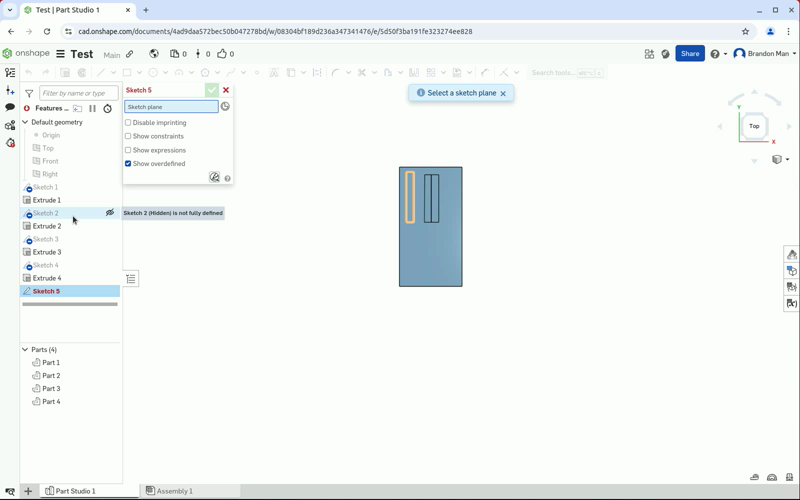
mouse_move(73, 150)
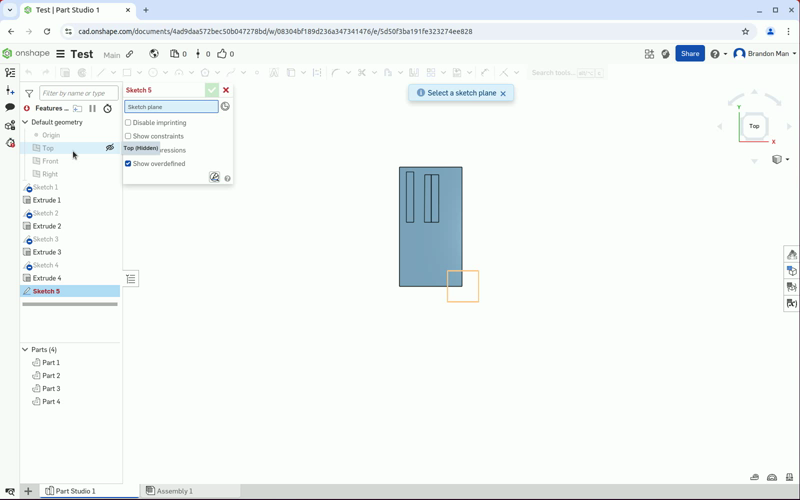
click(73, 150)
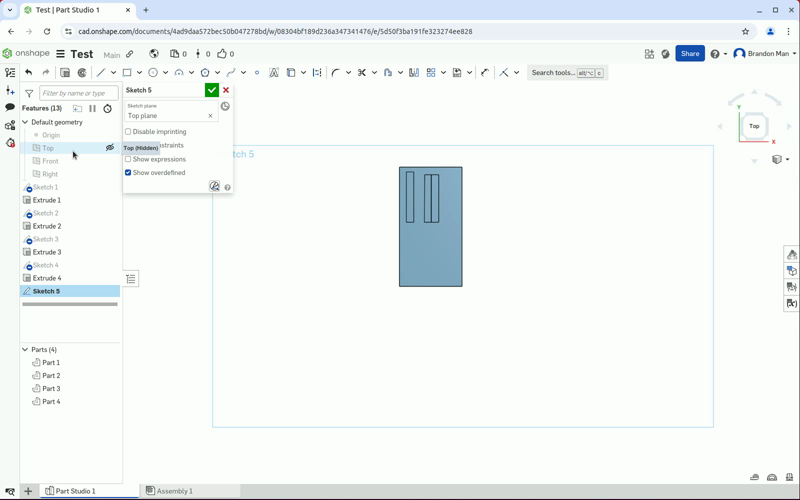
mouse_move(73, 352)
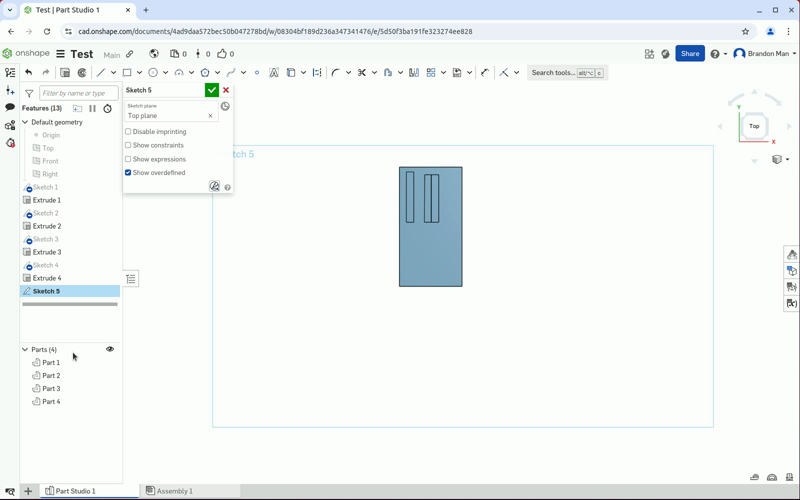
key(y)
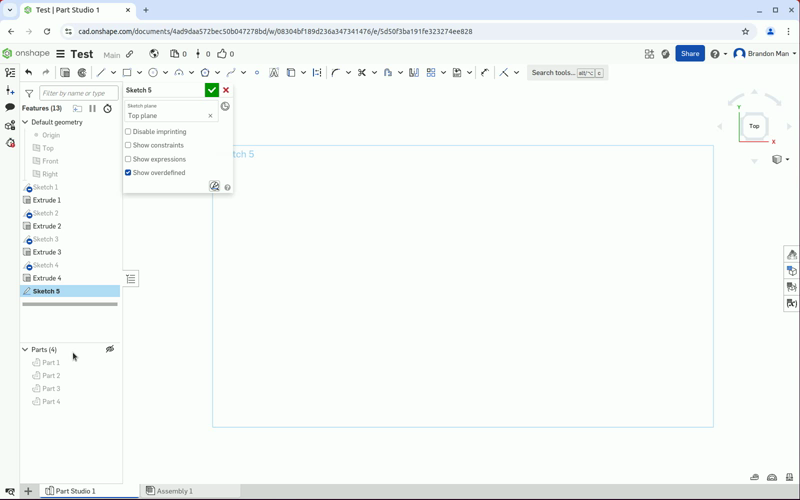
key(l)
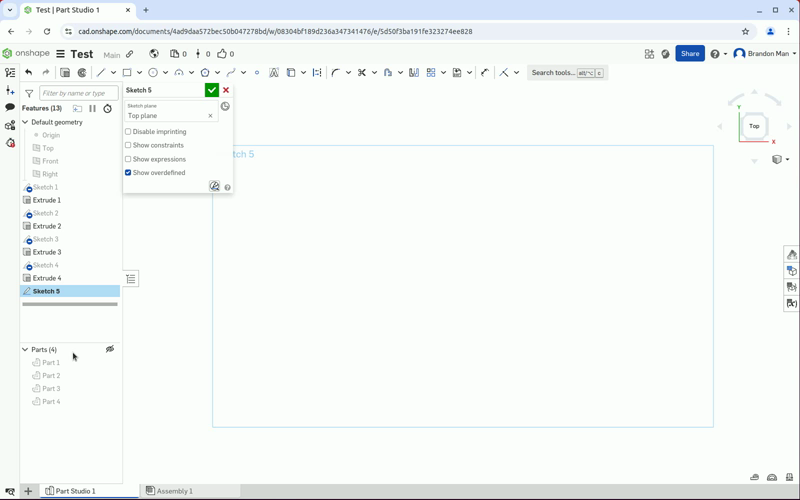
key_down(shift)
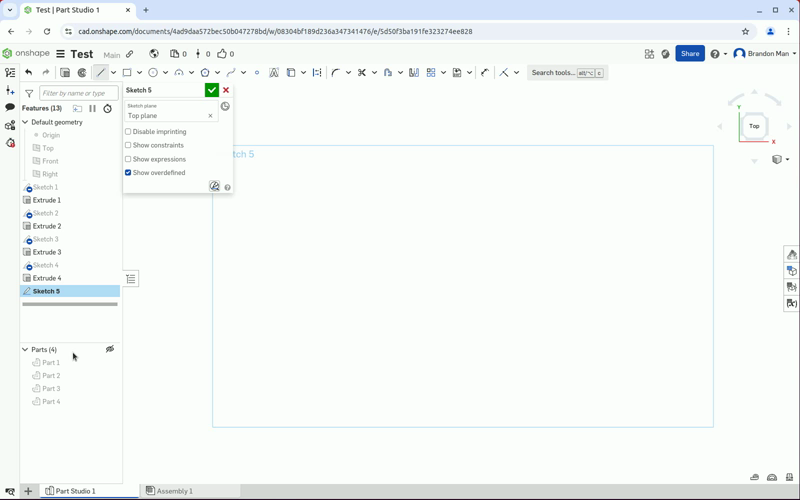
mouse_move(447, 222)
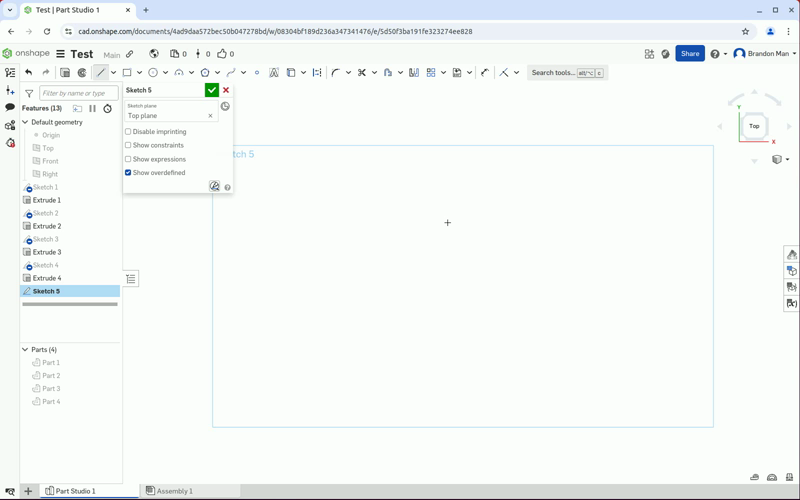
click(447, 222)
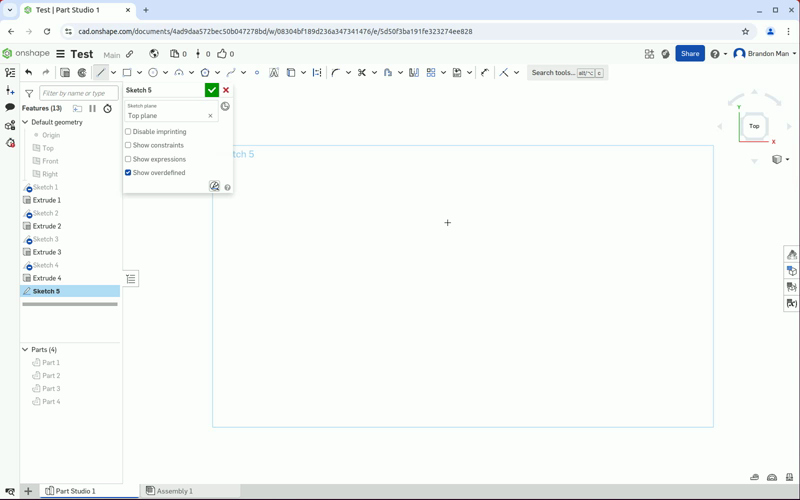
key_up(shift)
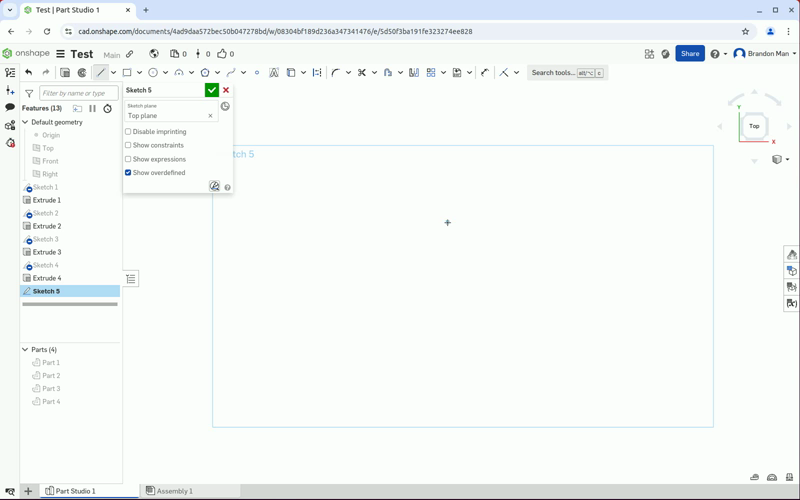
key_down(shift)
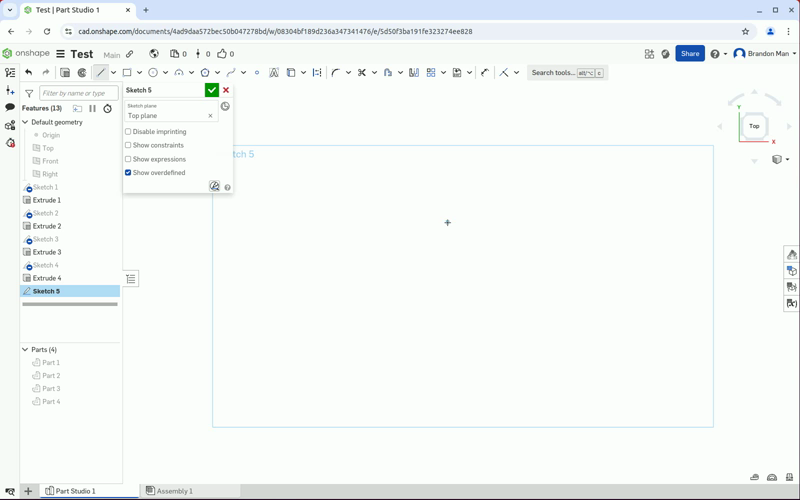
mouse_move(477, 222)
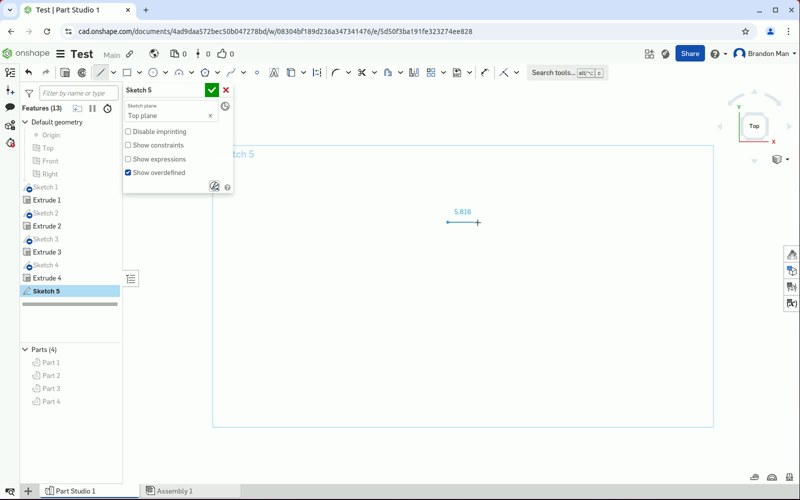
mouse_move(454, 222)
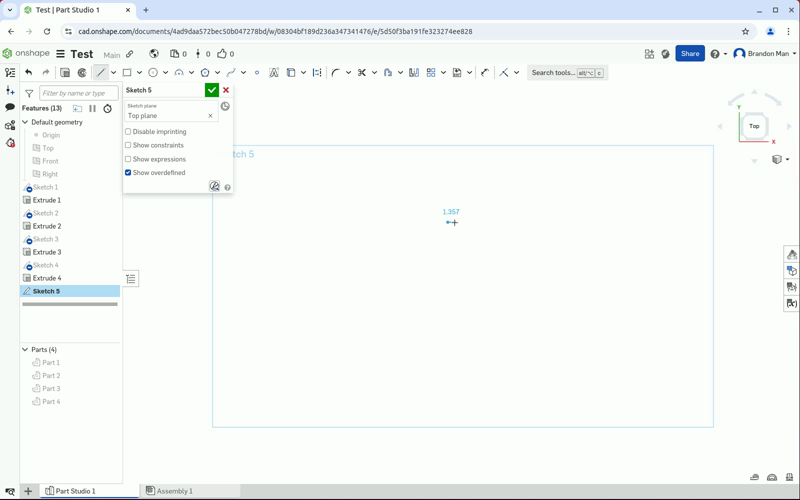
scroll(6)
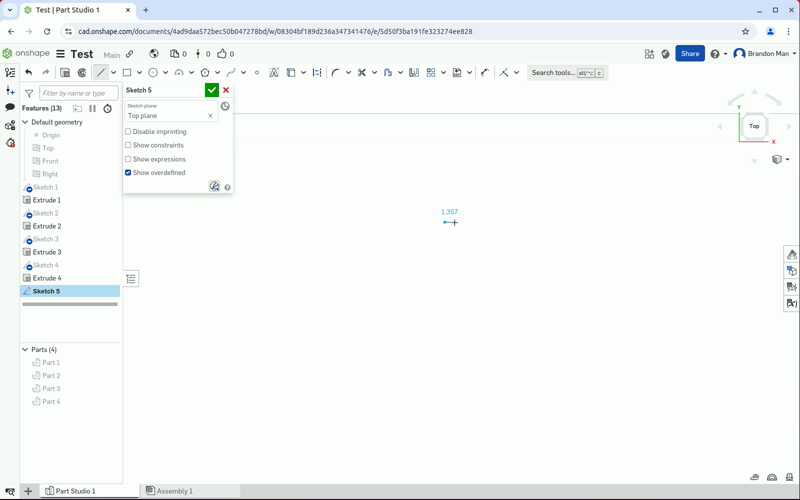
scroll(6)
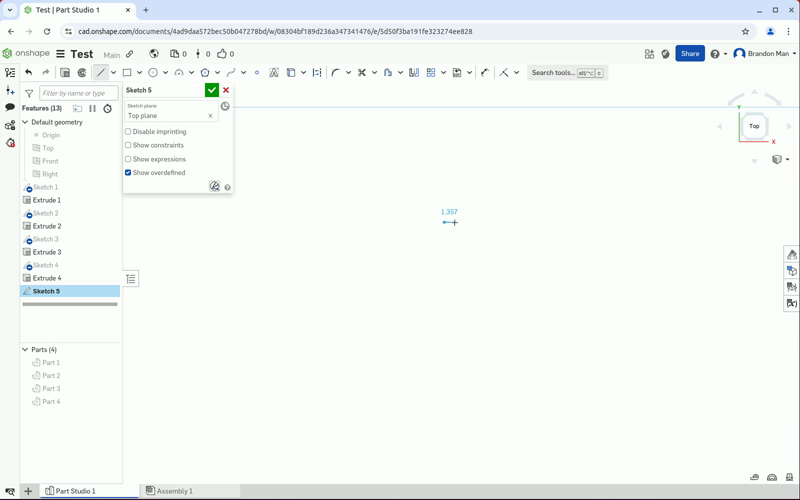
scroll(6)
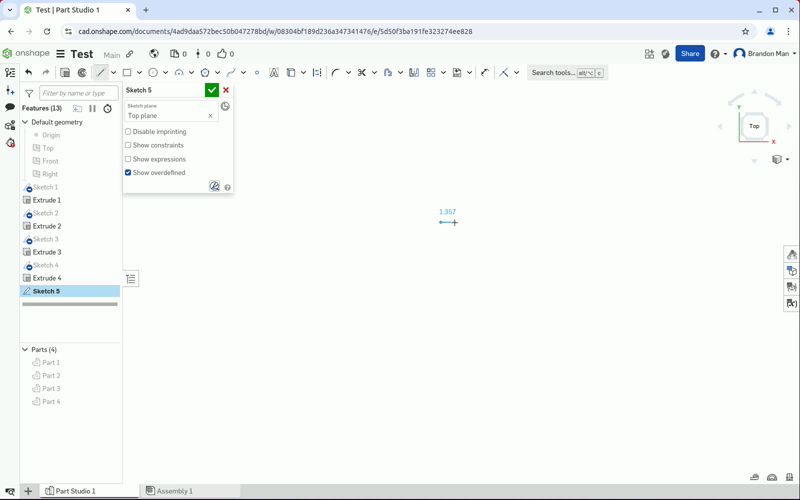
scroll(6)
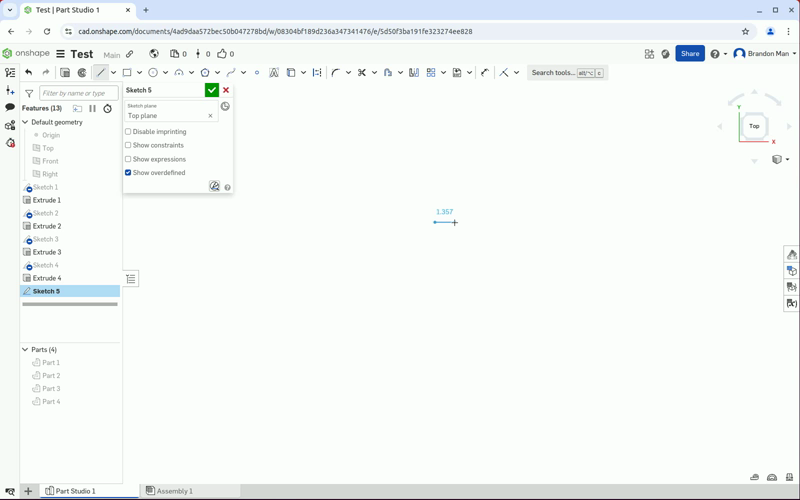
scroll(6)
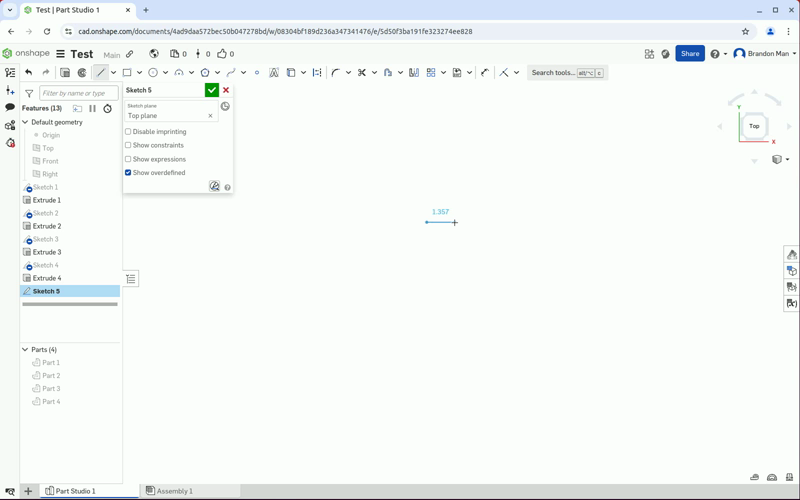
scroll(6)
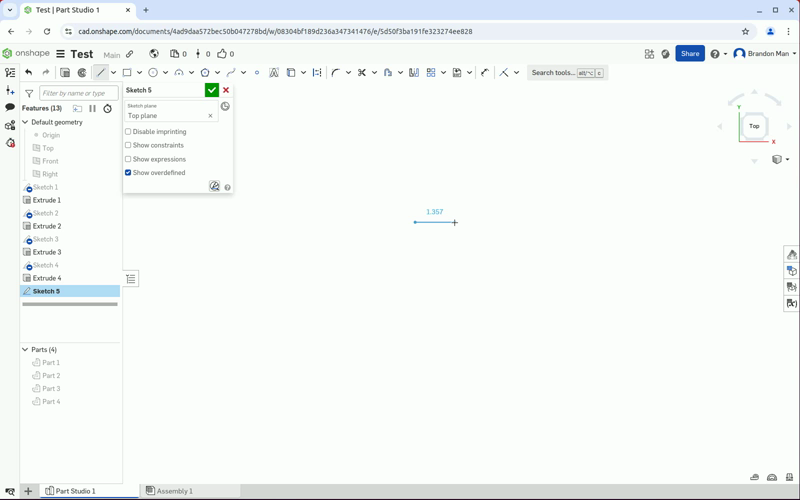
scroll(6)
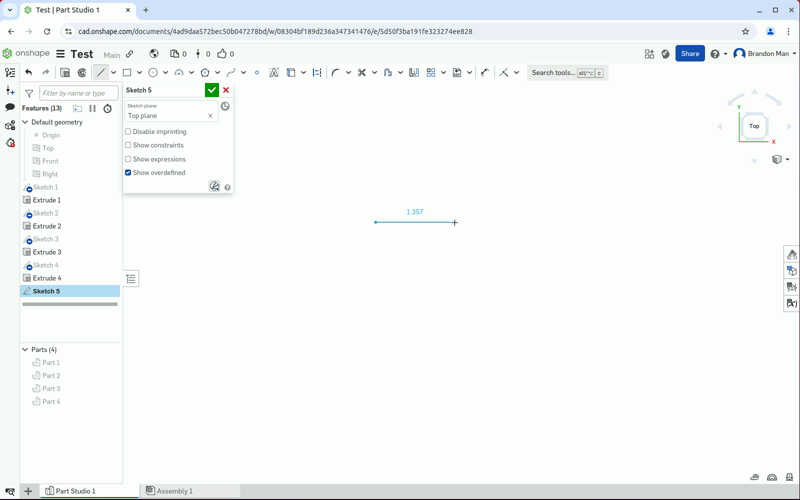
click(454, 222)
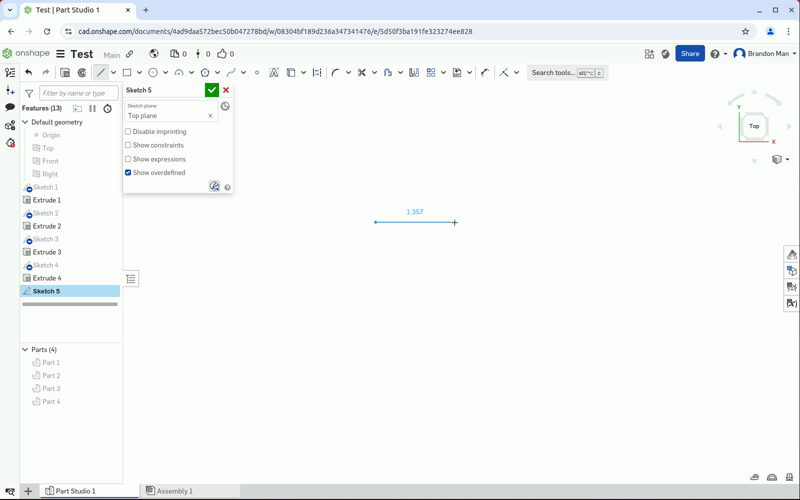
scroll(-6)
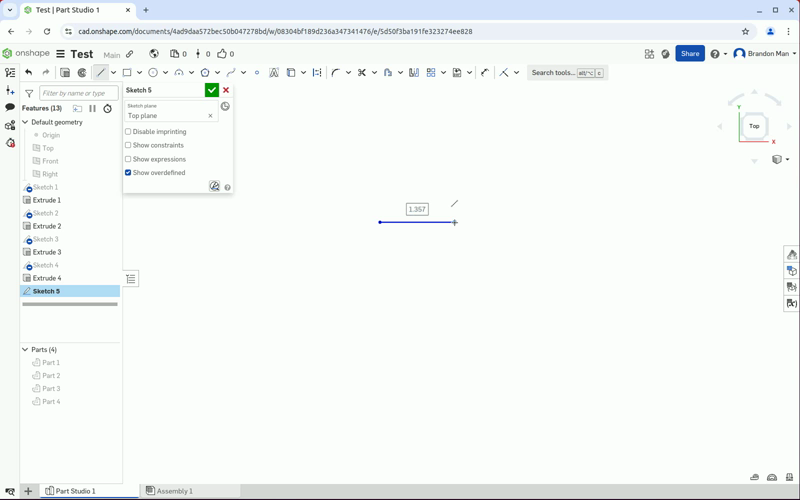
scroll(-6)
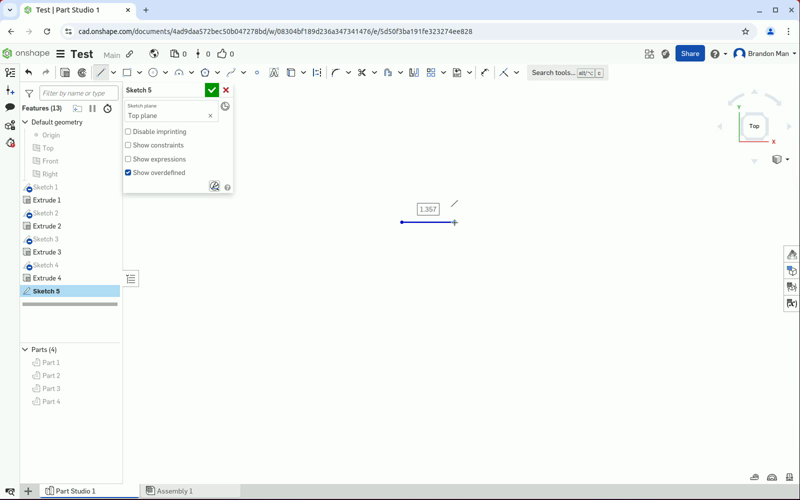
scroll(-6)
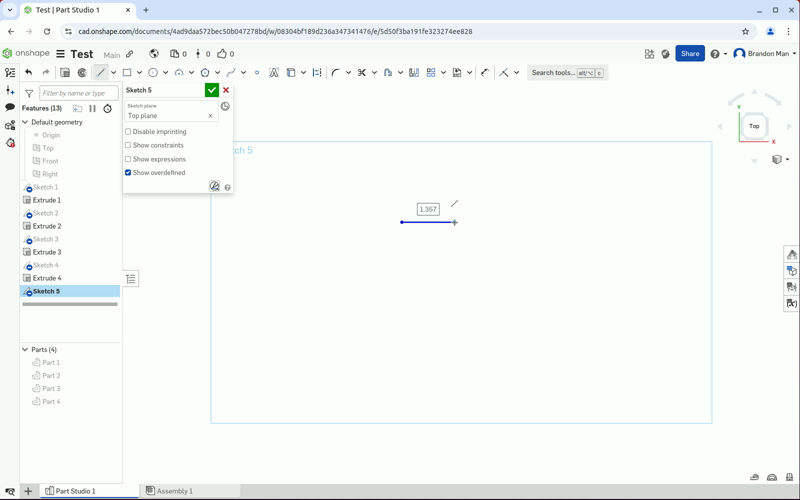
scroll(-6)
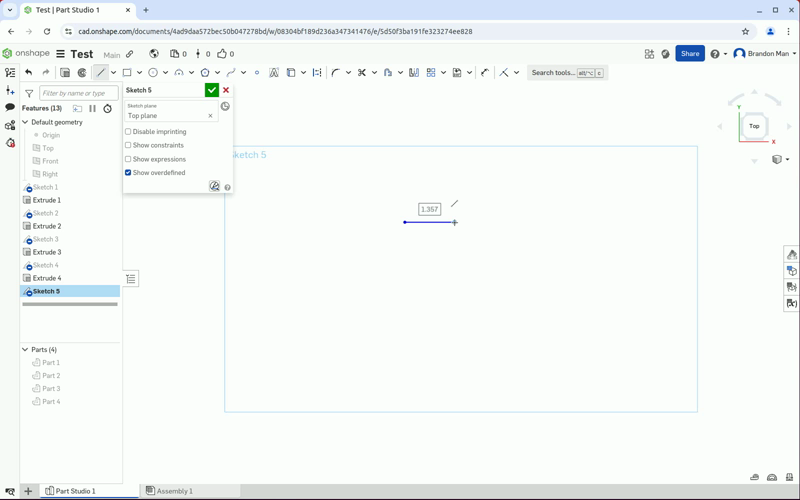
scroll(-6)
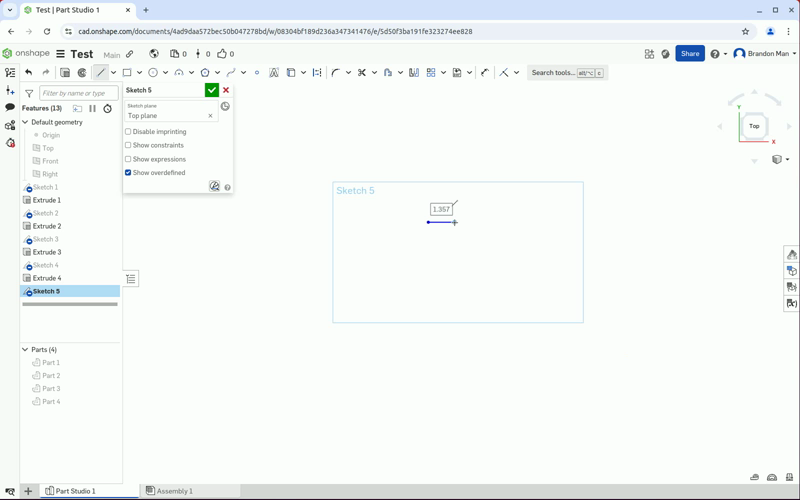
scroll(-6)
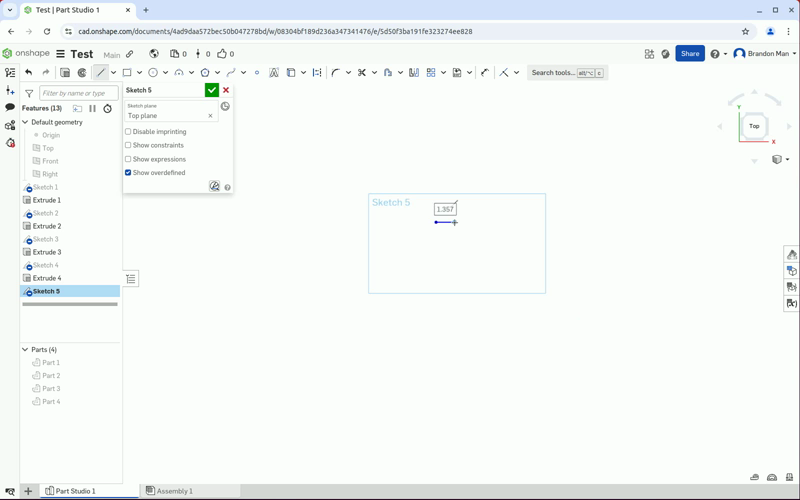
scroll(-6)
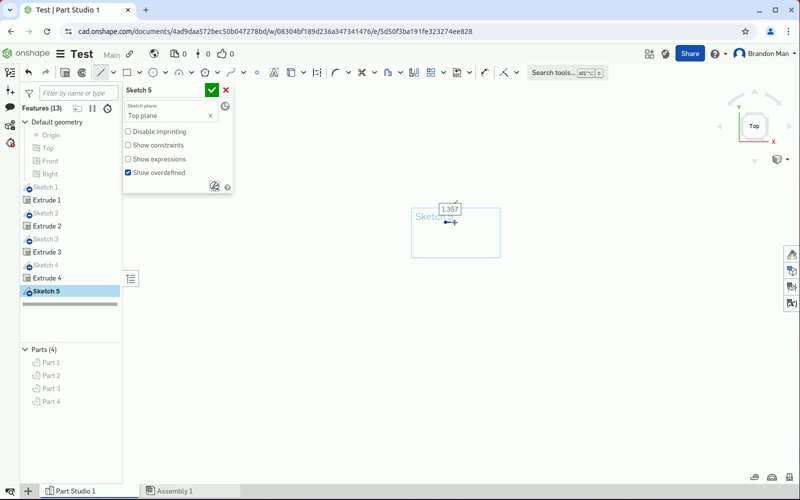
key_up(shift)
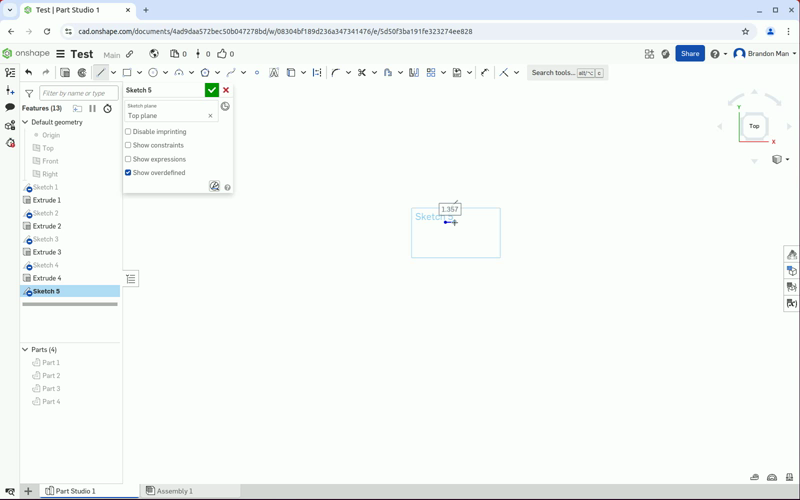
key_down(shift)
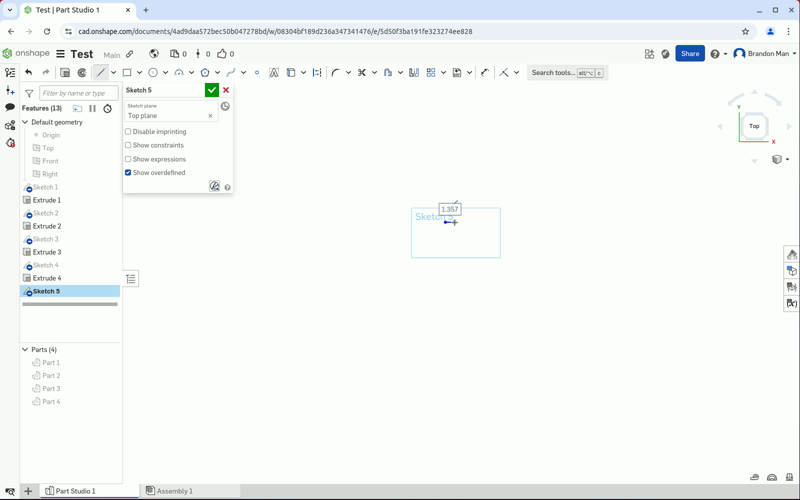
mouse_move(484, 222)
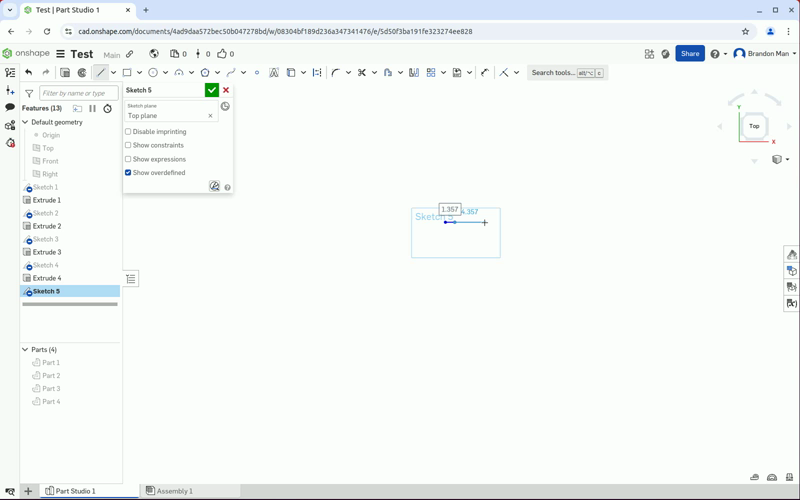
mouse_move(454, 174)
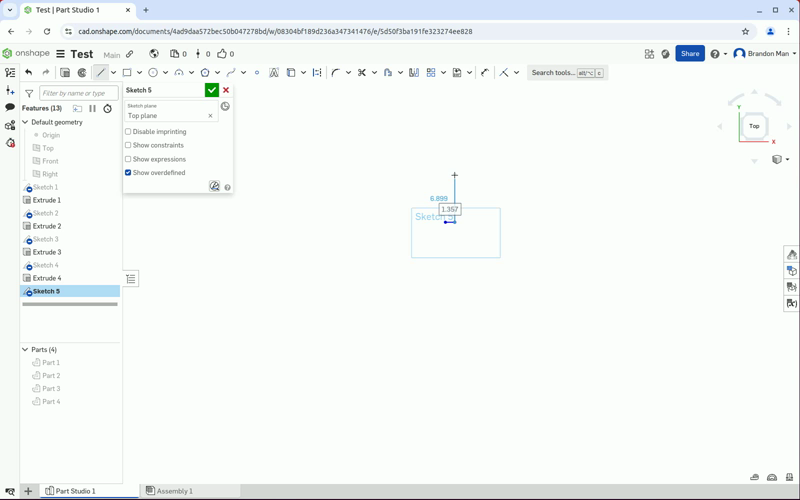
click(454, 174)
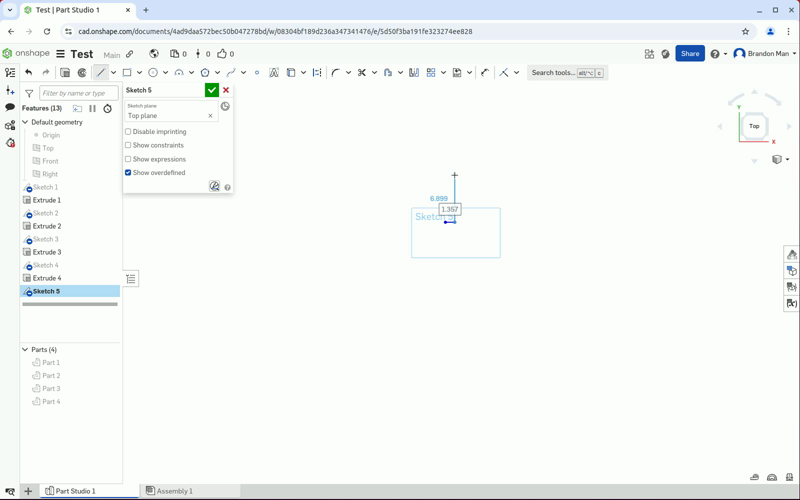
key_up(shift)
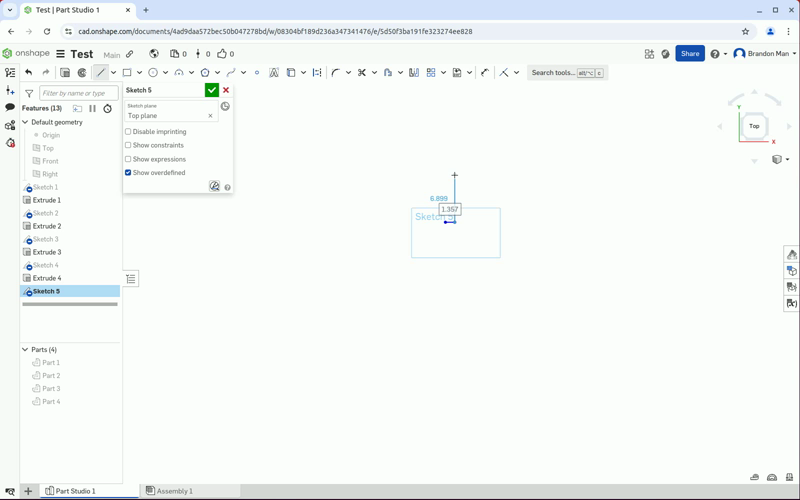
key_down(shift)
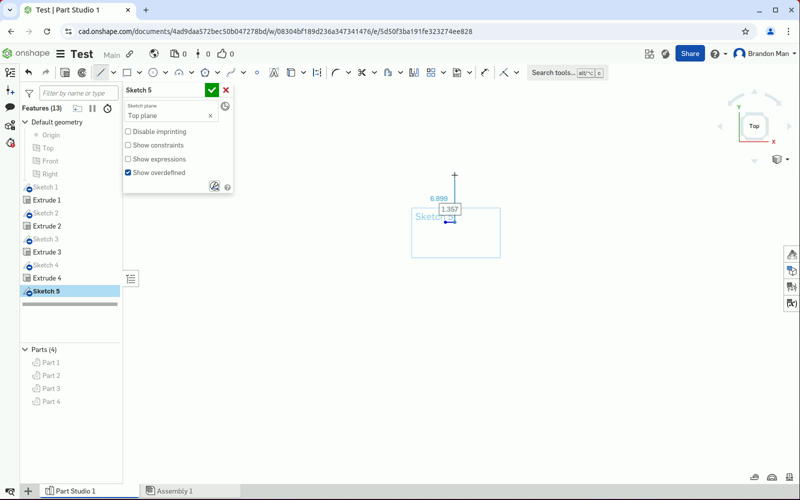
mouse_move(484, 174)
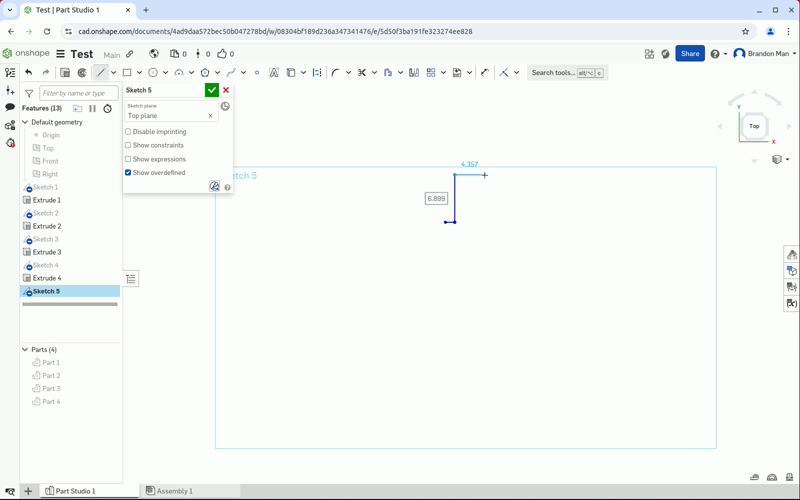
mouse_move(447, 174)
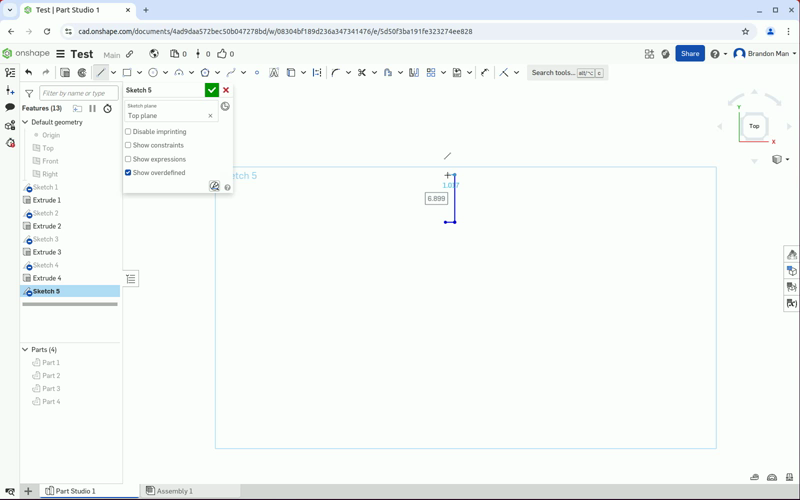
scroll(6)
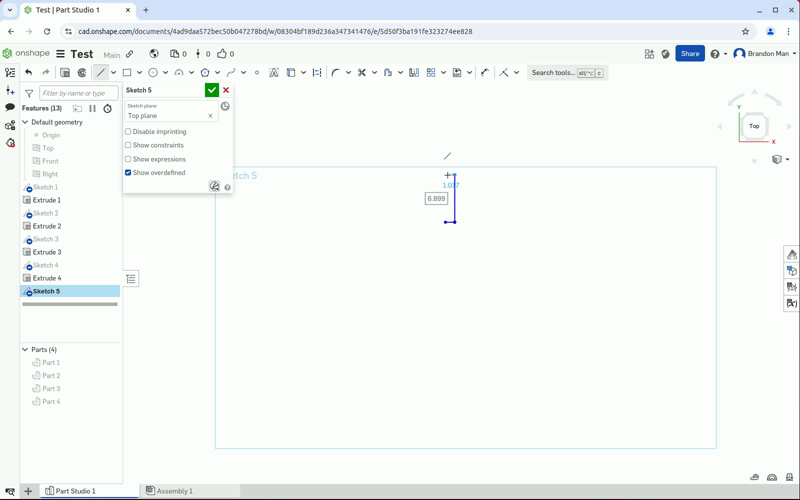
scroll(6)
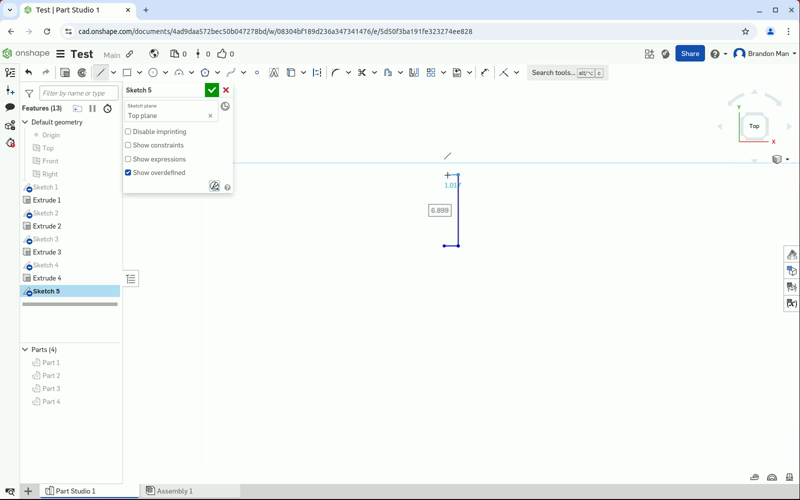
scroll(6)
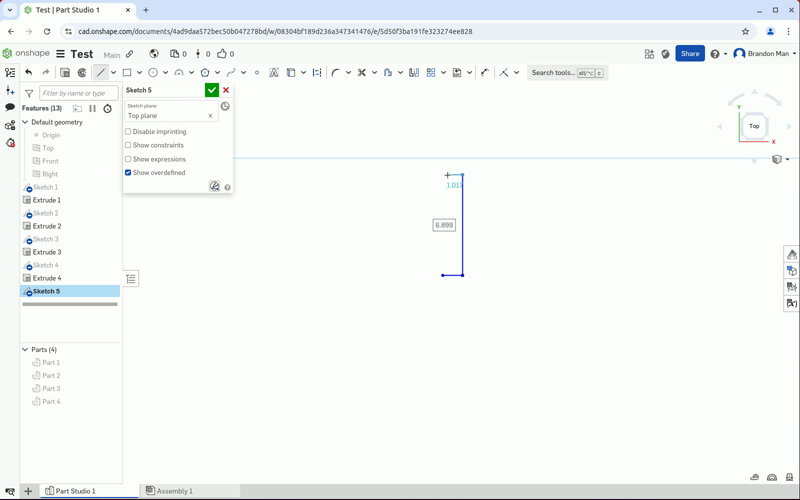
scroll(6)
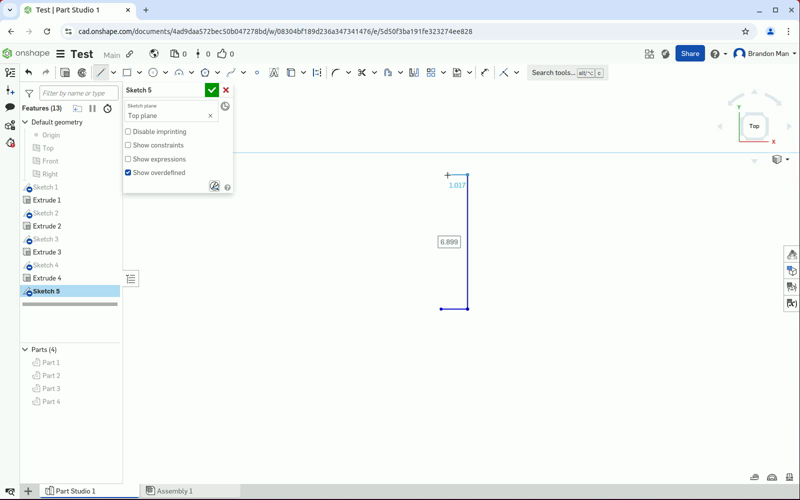
scroll(6)
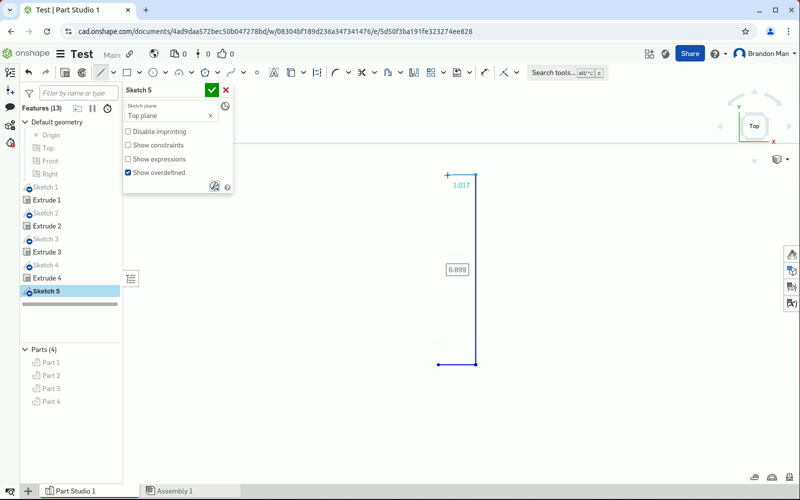
scroll(6)
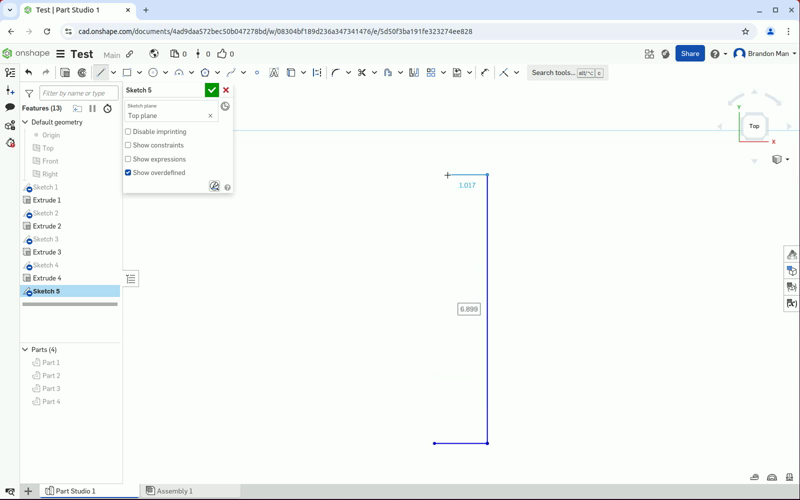
scroll(6)
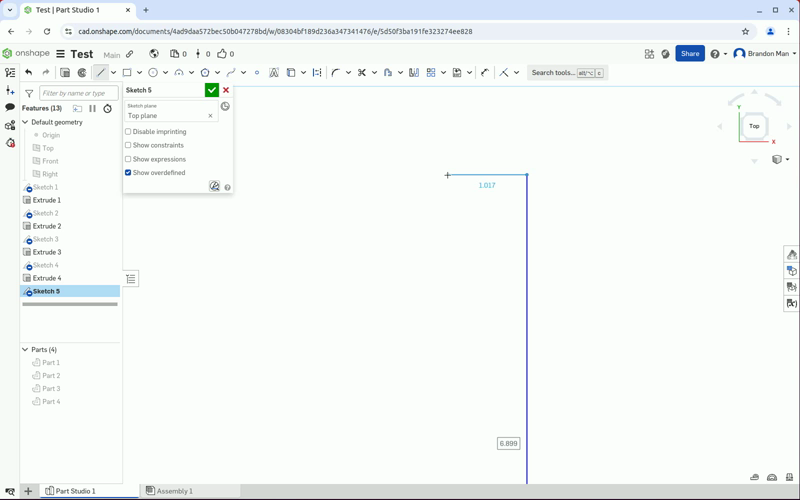
click(447, 174)
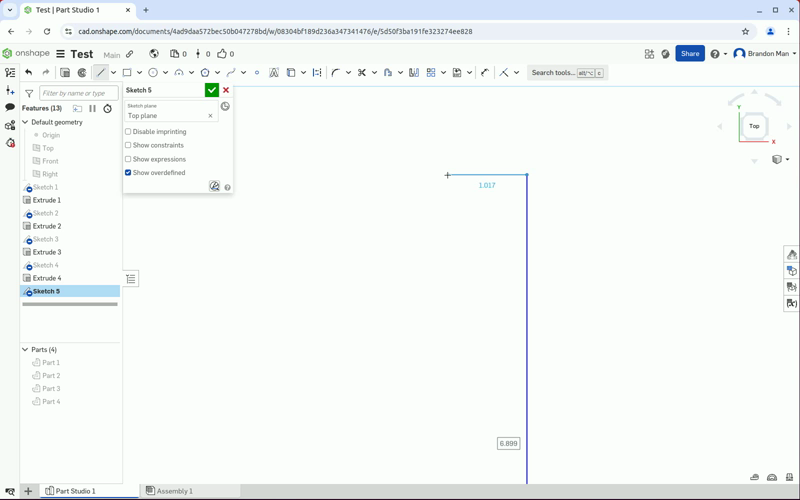
scroll(-6)
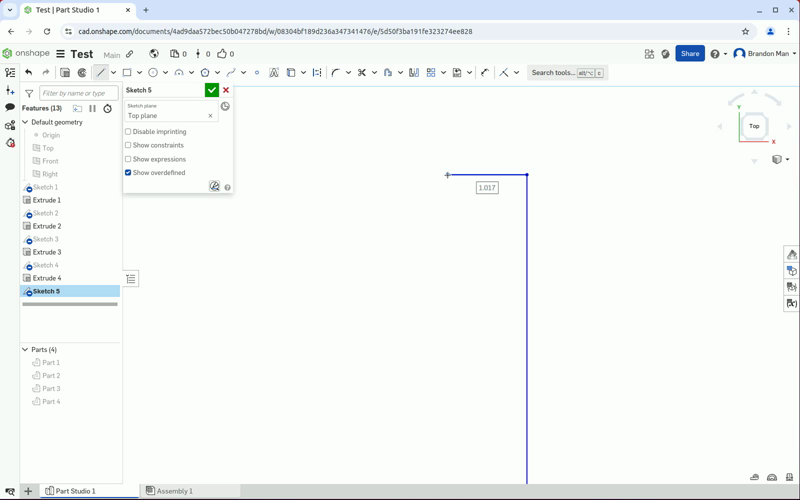
scroll(-6)
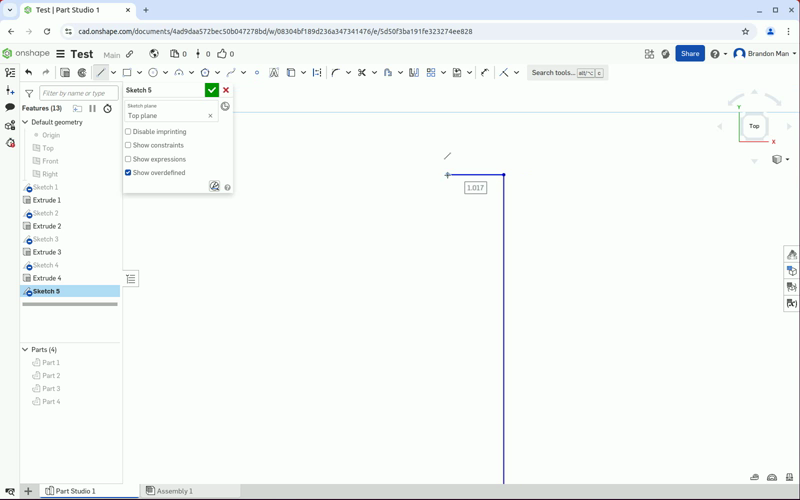
scroll(-6)
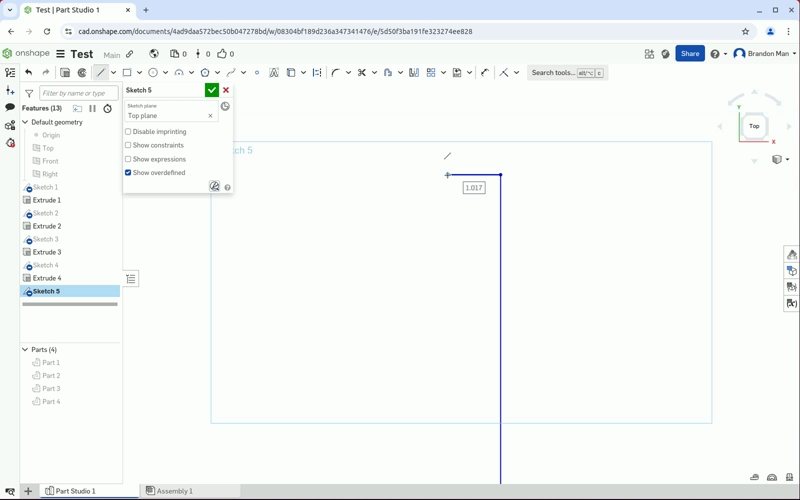
scroll(-6)
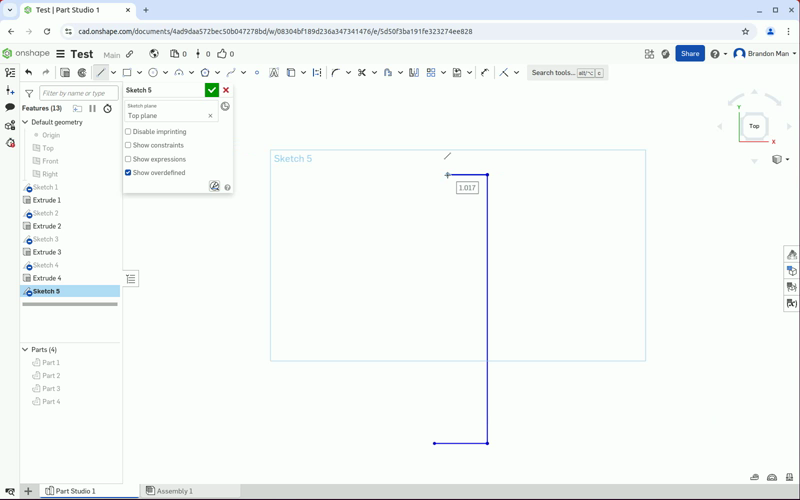
scroll(-6)
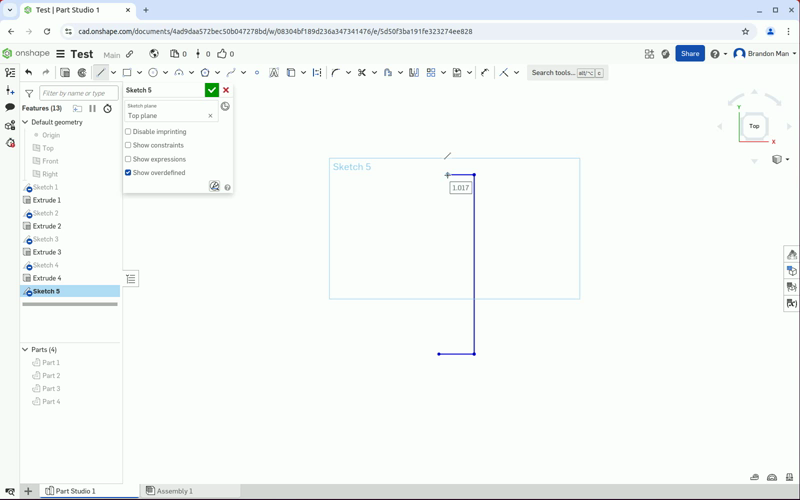
scroll(-6)
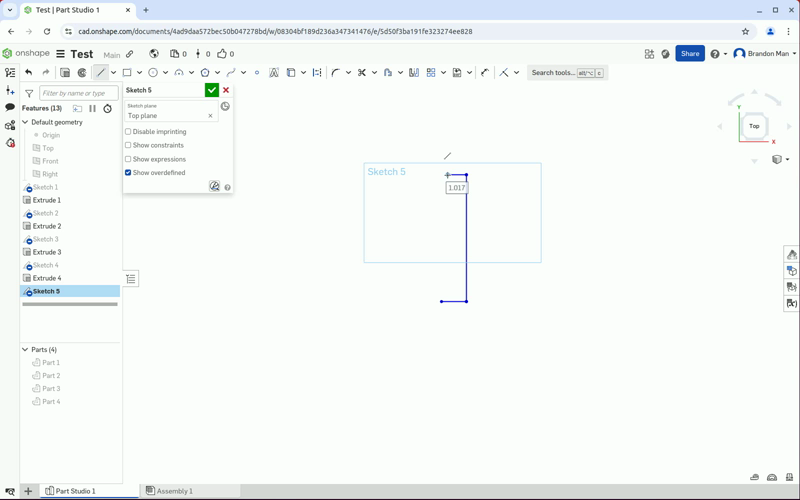
scroll(-6)
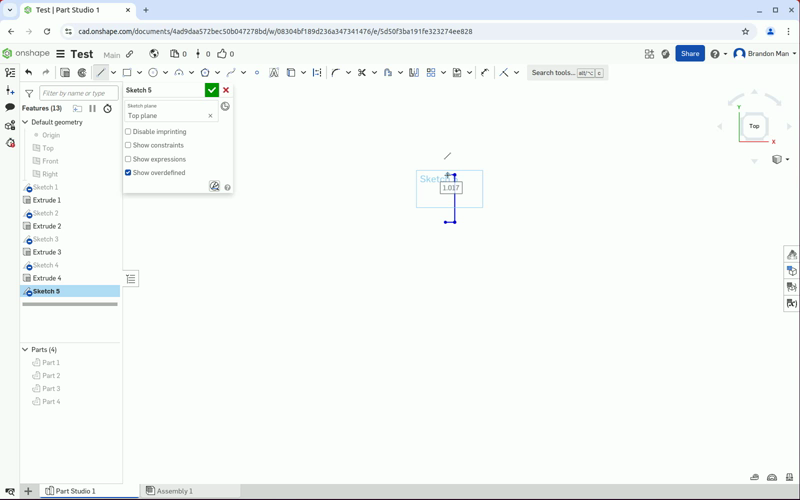
key_up(shift)
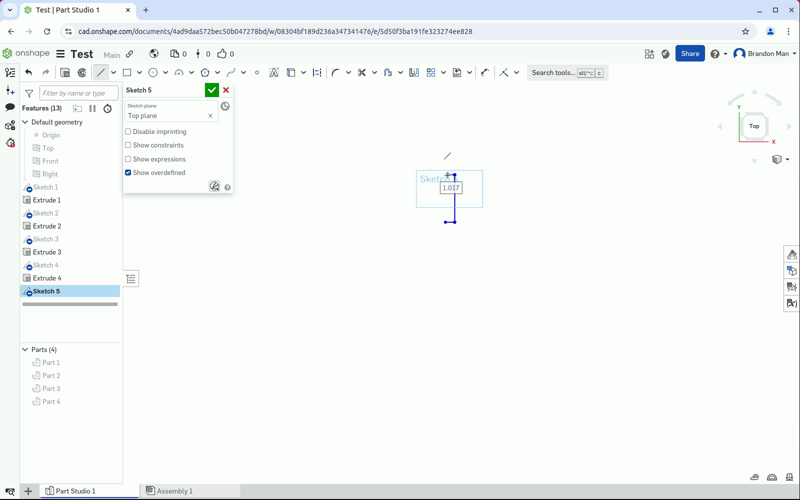
mouse_move(477, 174)
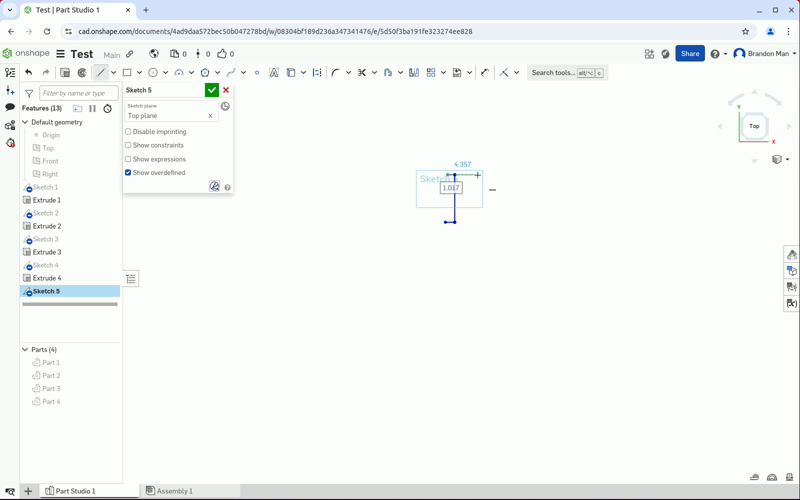
key_down(shift)
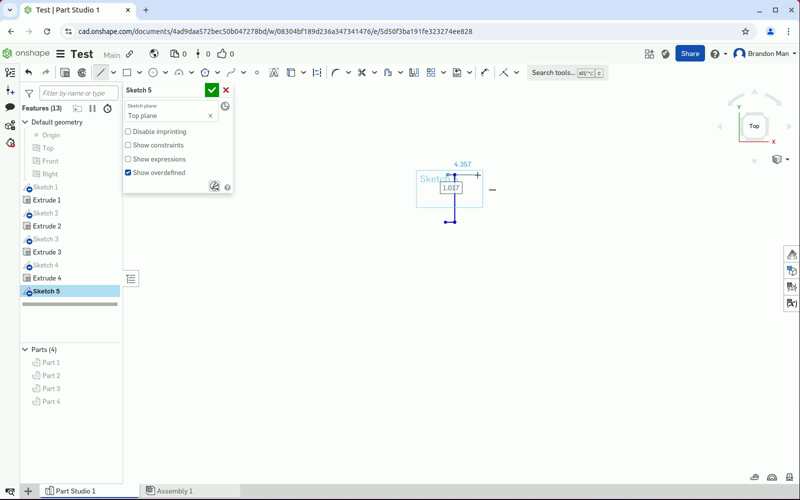
mouse_move(447, 222)
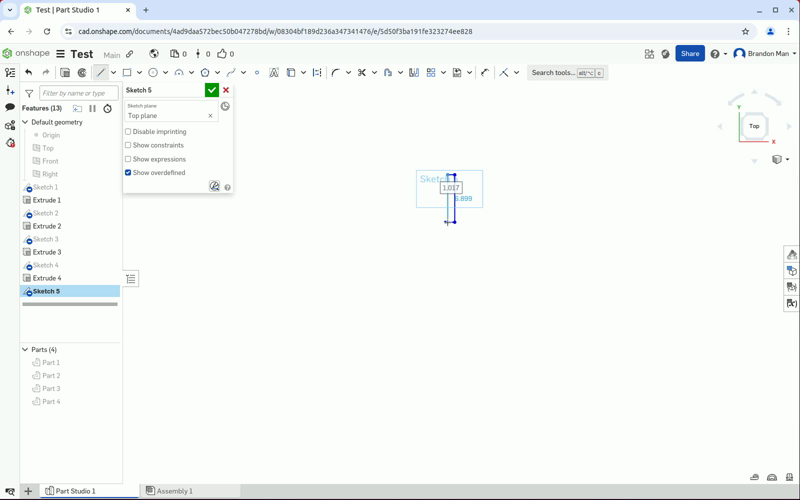
key_up(shift)
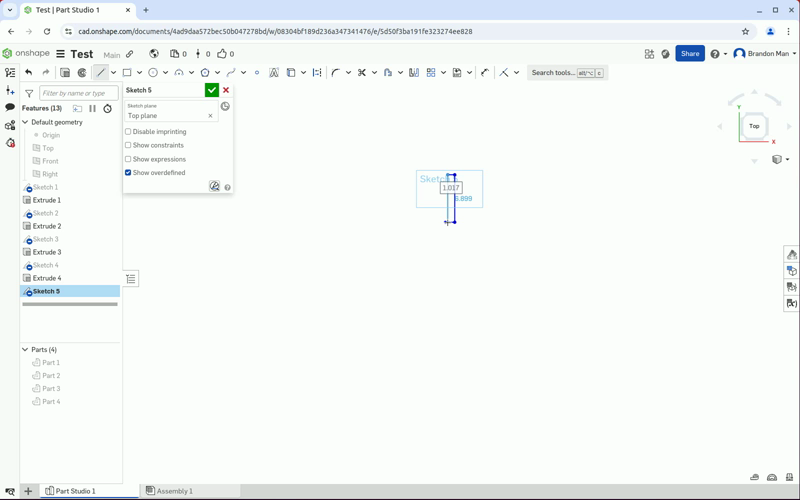
click(447, 222)
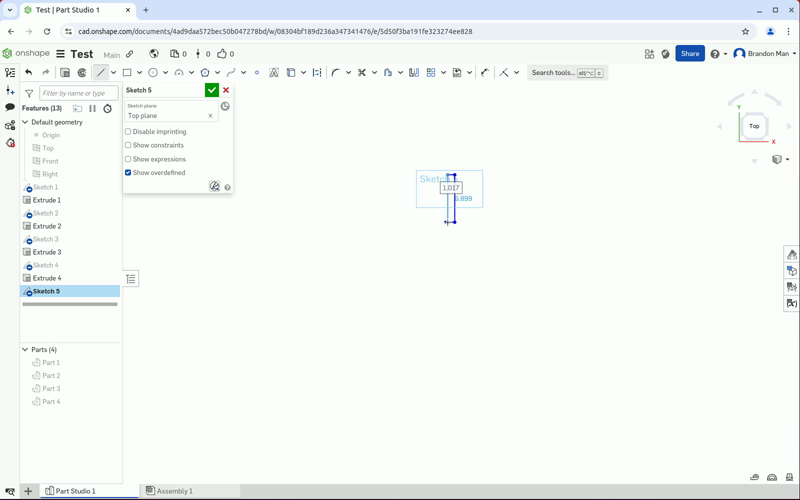
key(esc)
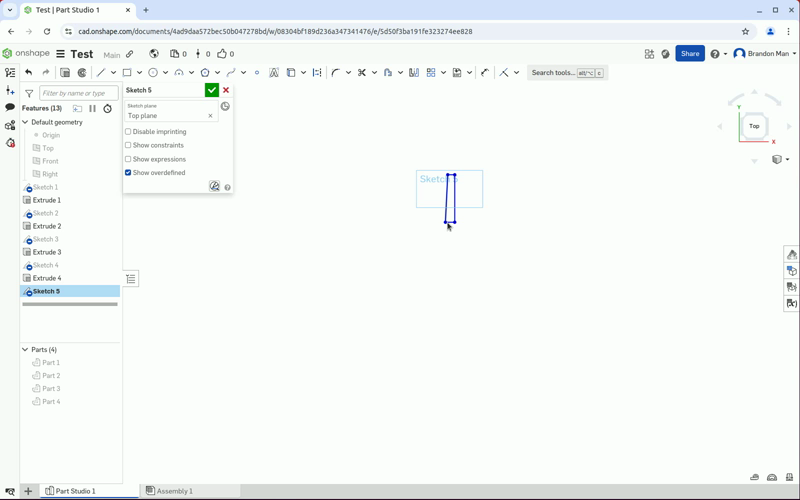
mouse_move(452, 181)
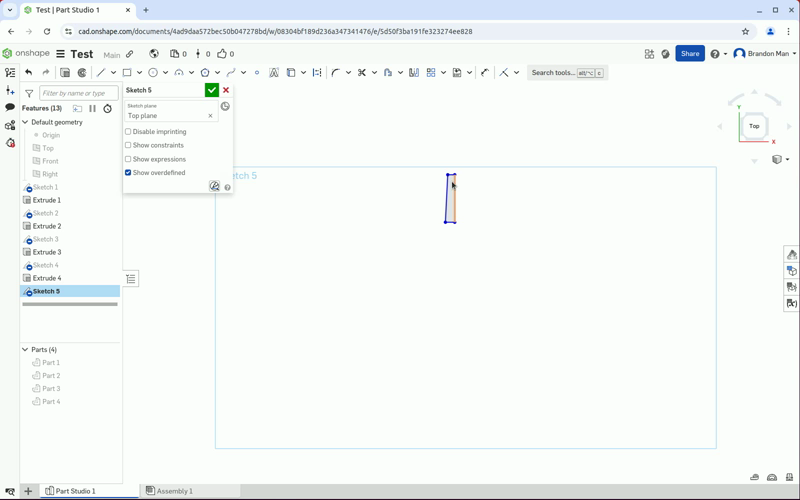
scroll(6)
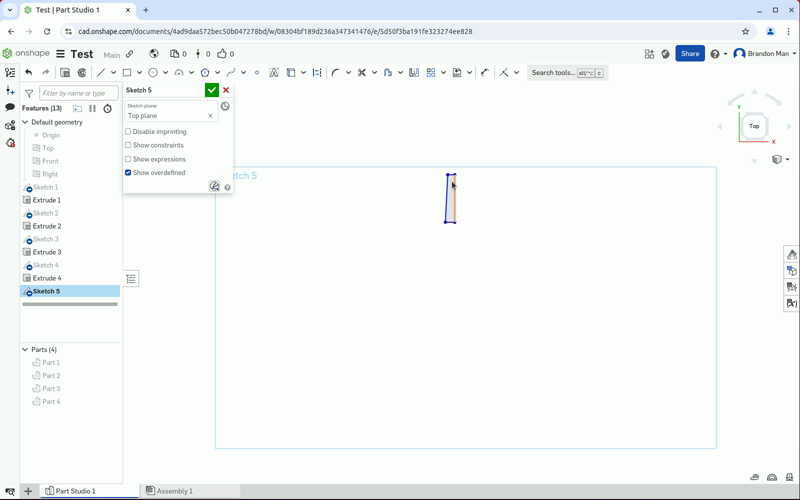
scroll(6)
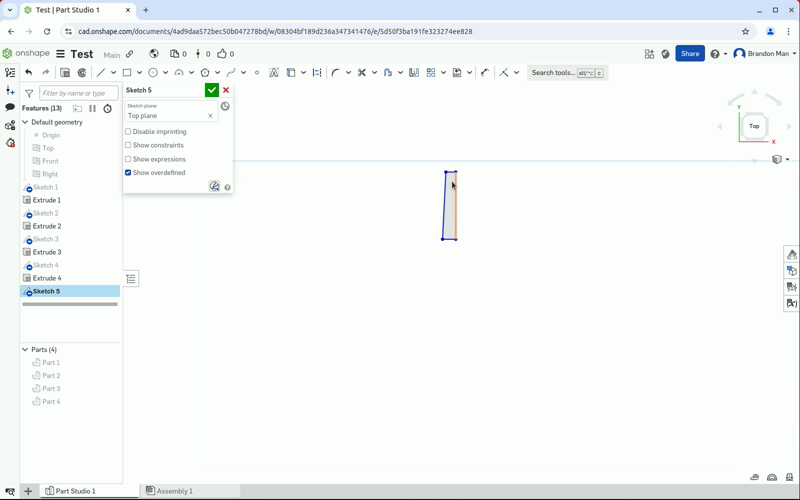
scroll(6)
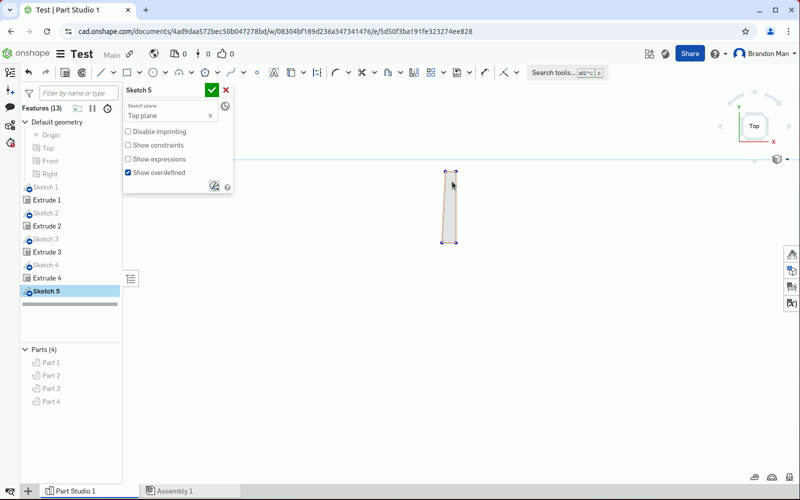
scroll(6)
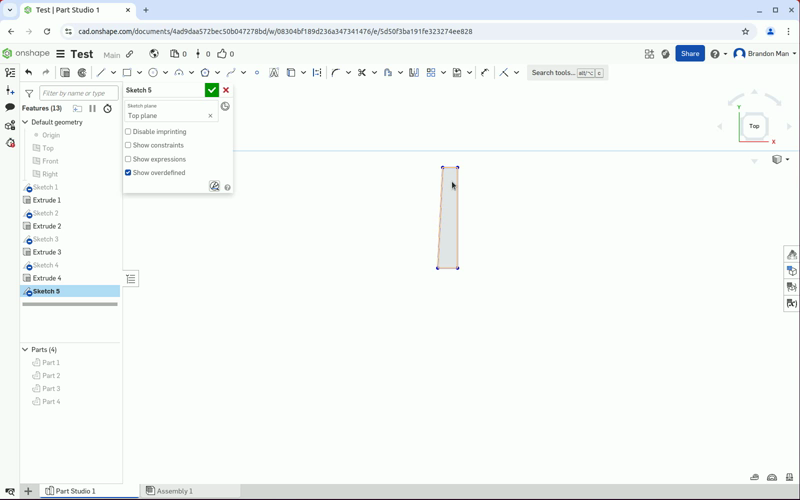
scroll(6)
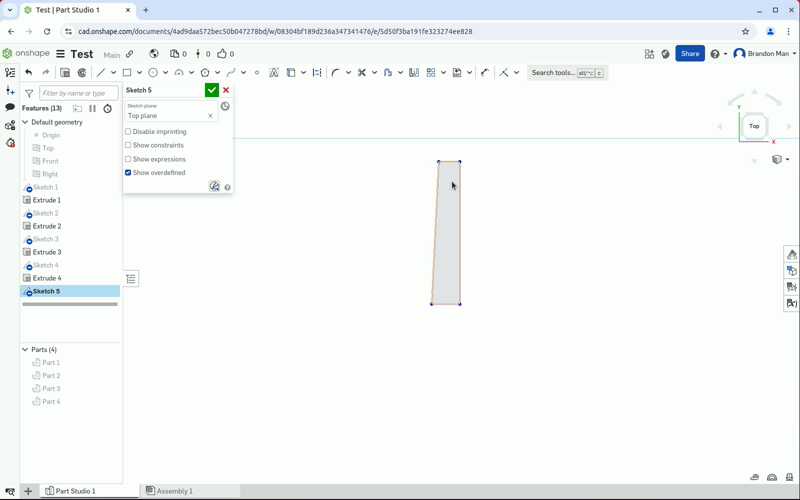
scroll(6)
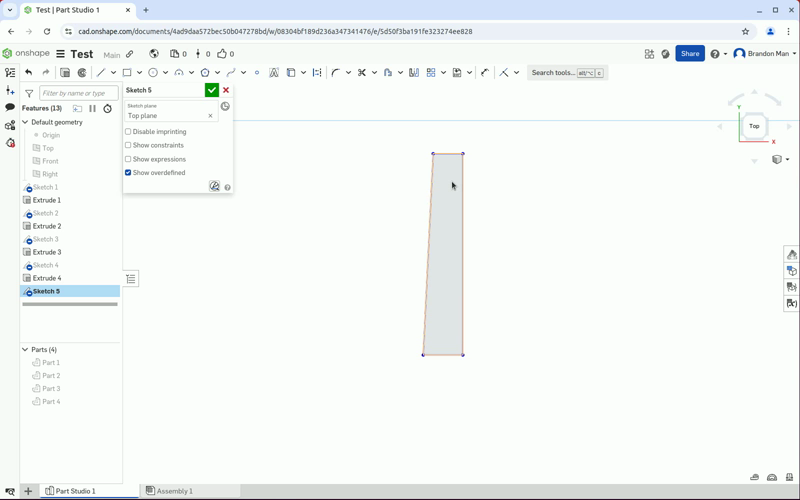
scroll(6)
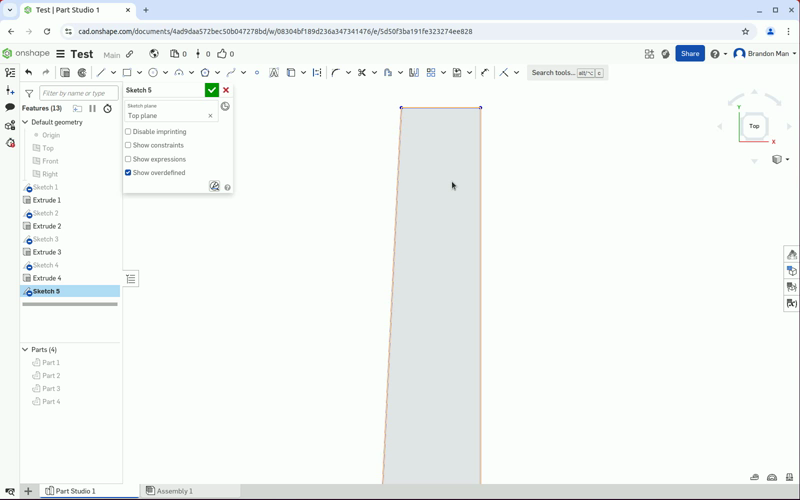
click(452, 181)
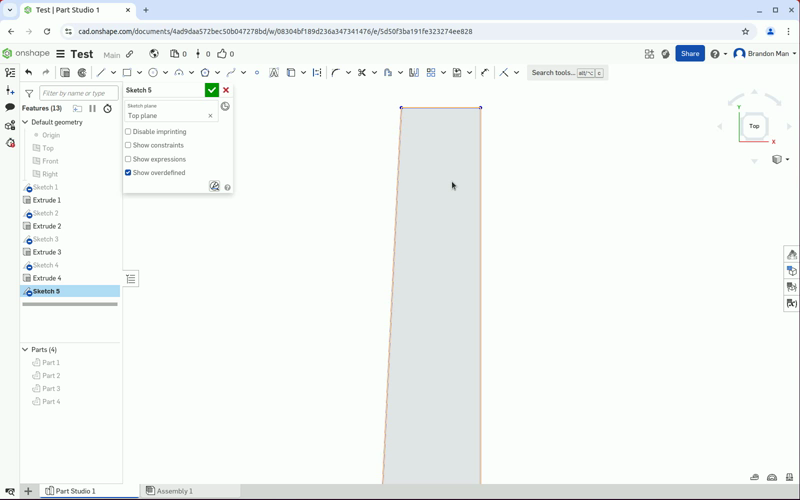
scroll(-6)
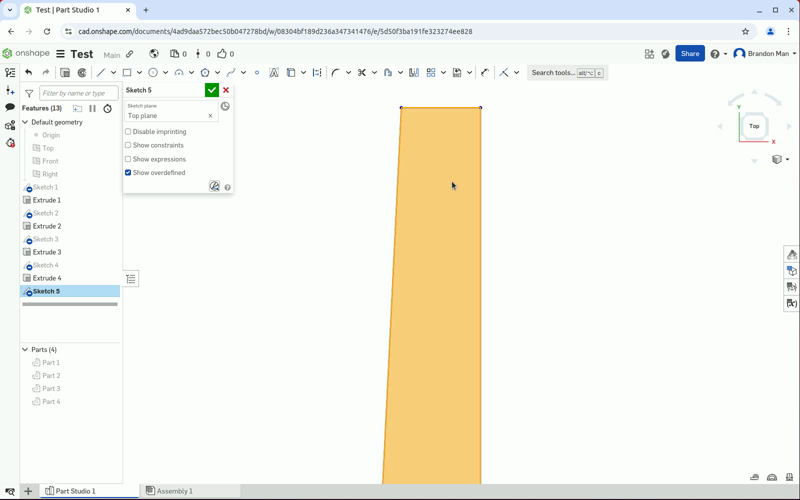
scroll(-6)
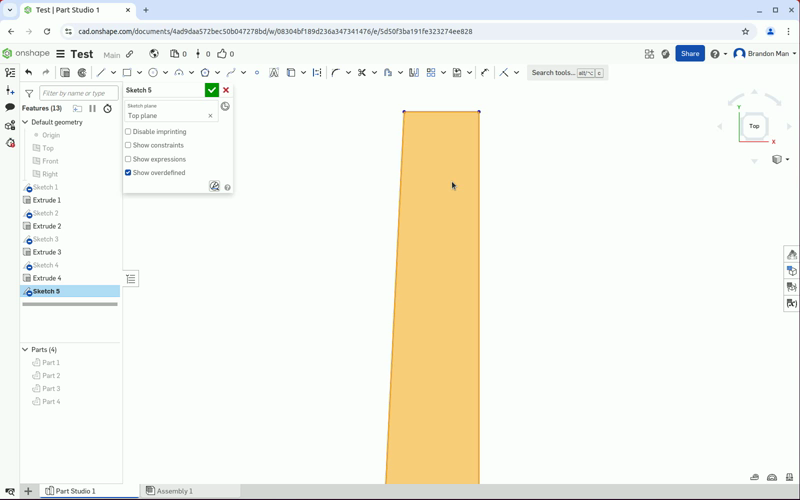
scroll(-6)
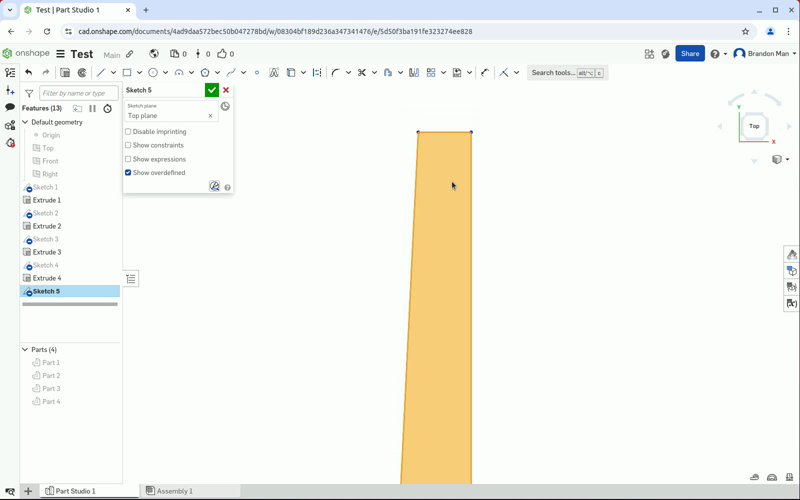
scroll(-6)
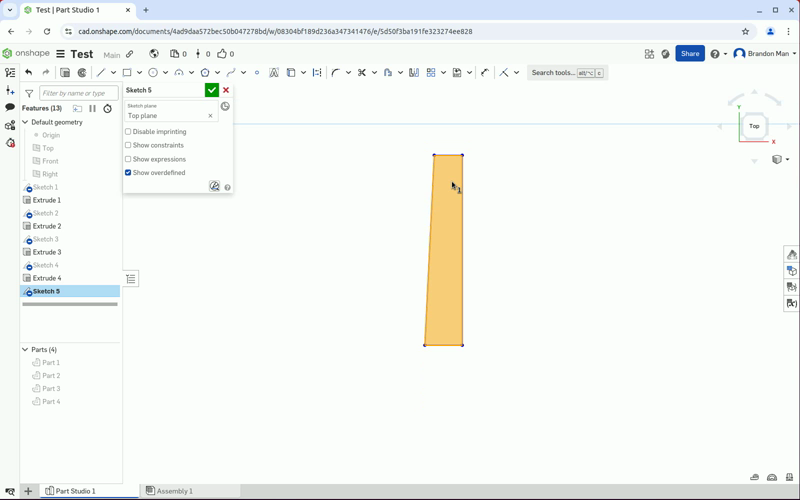
scroll(-6)
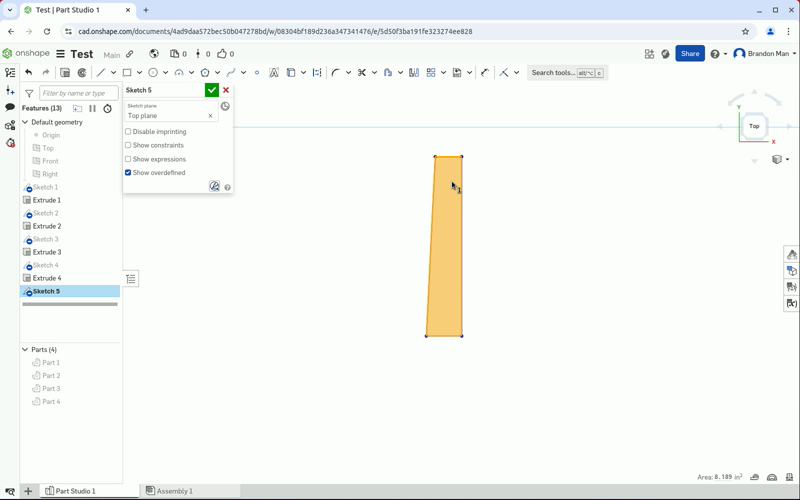
scroll(-6)
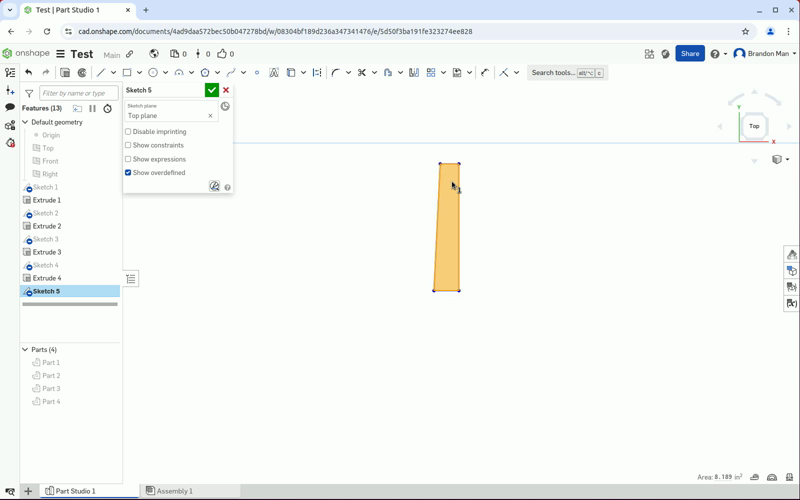
scroll(-6)
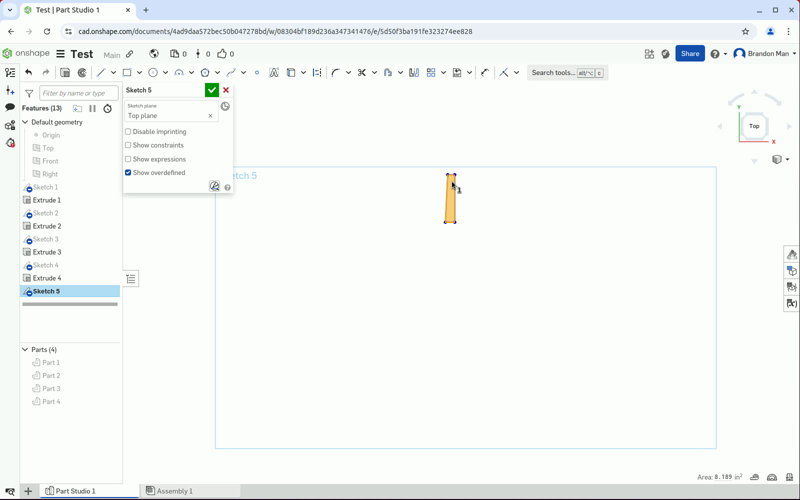
mouse_move(73, 352)
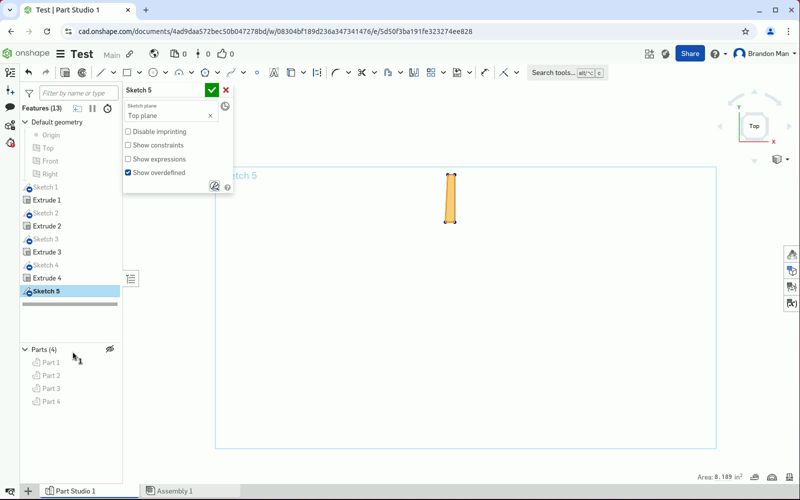
key(shift+y)
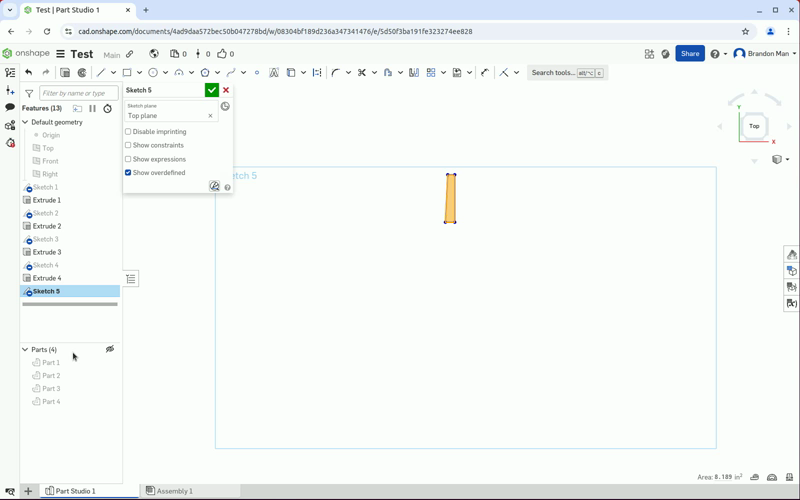
key(shift+e)
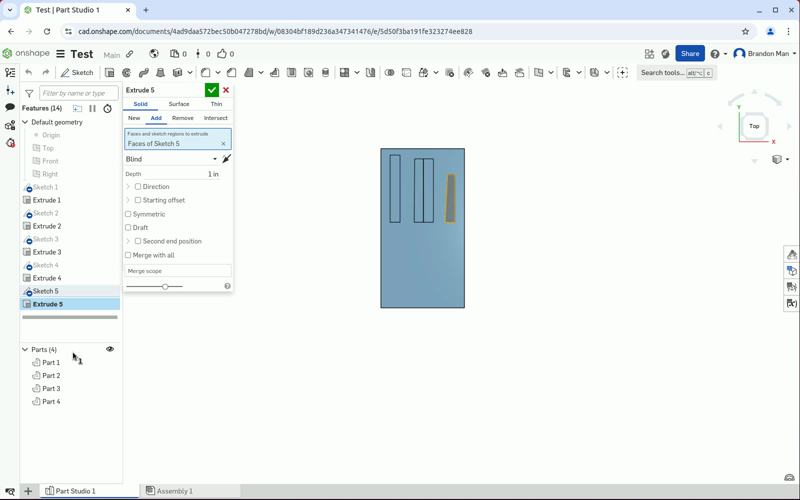
mouse_move(143, 106)
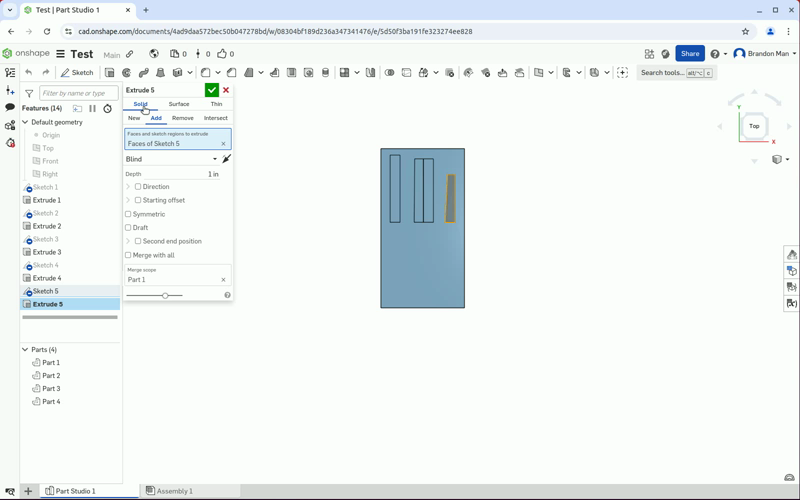
click(143, 106)
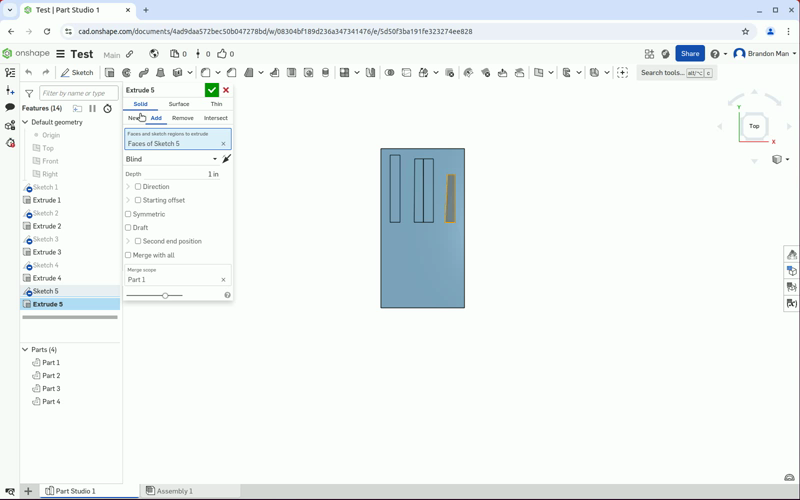
mouse_move(137, 120)
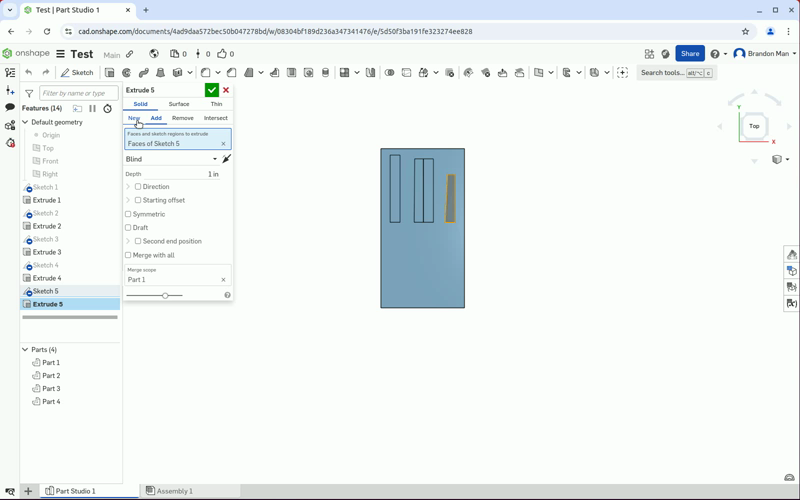
click(137, 120)
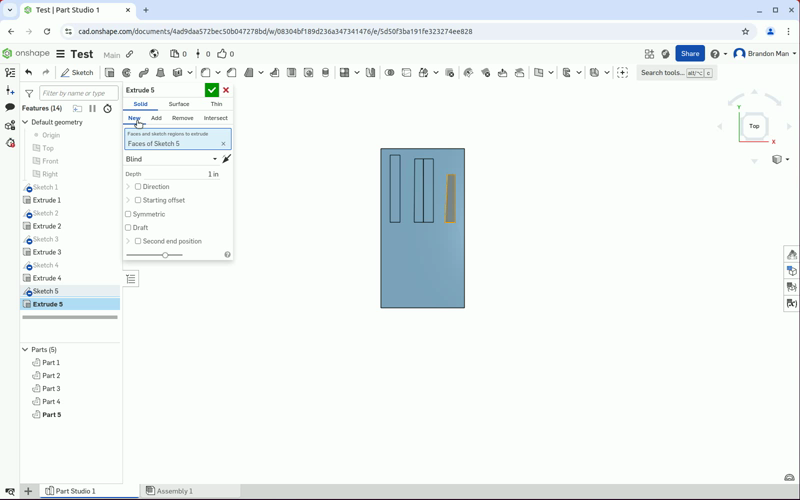
key(tab, 4)
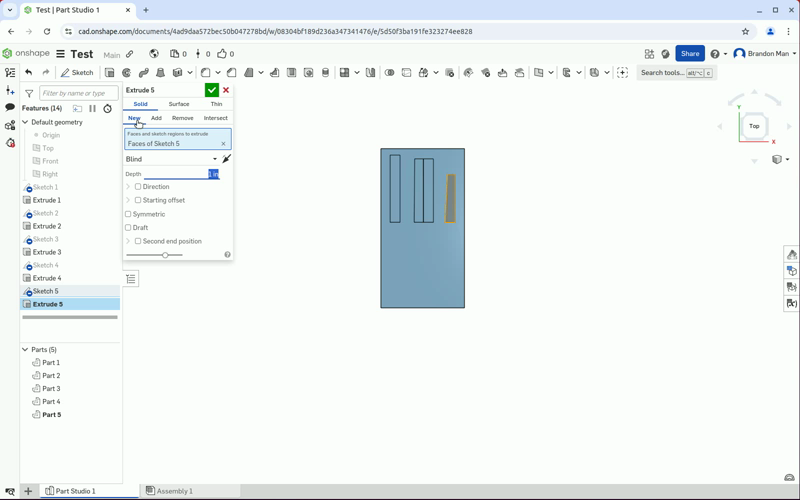
text(-0.241)
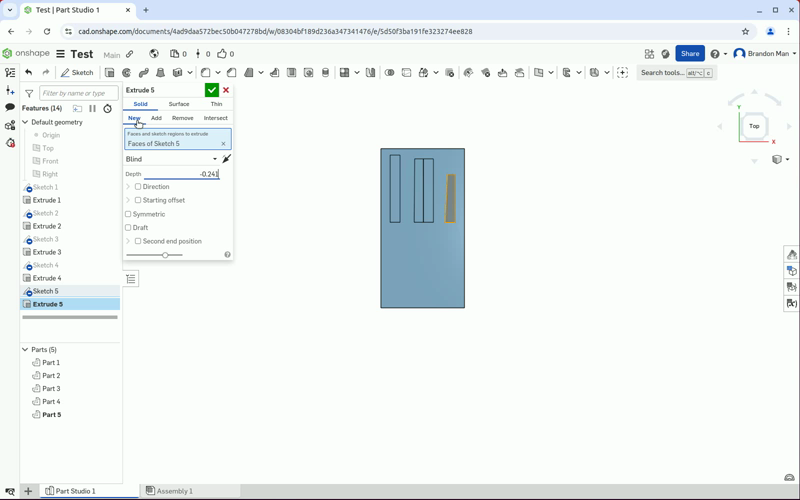
key(enter)
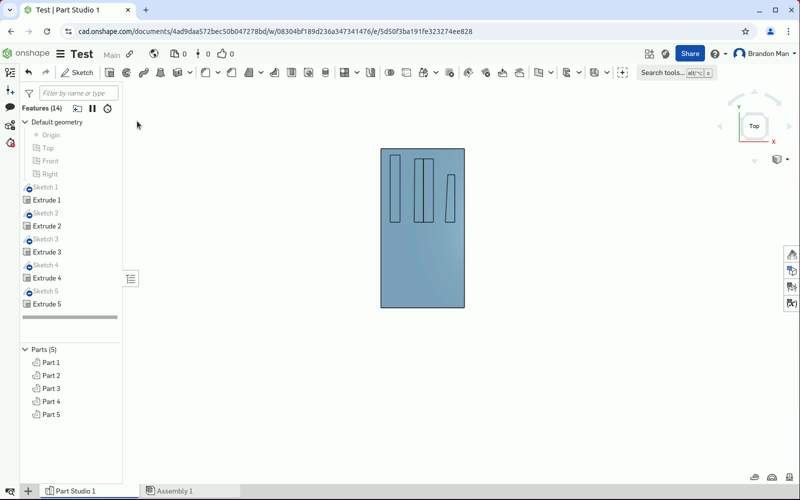
key(shift+h)
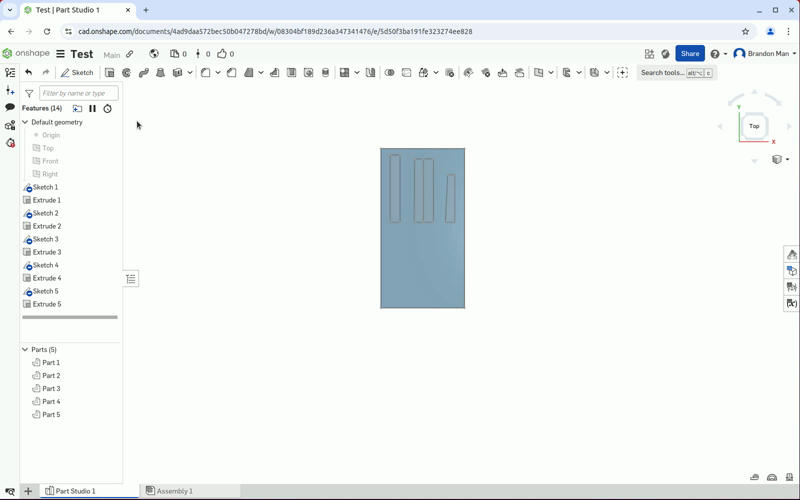
key(shift+h)
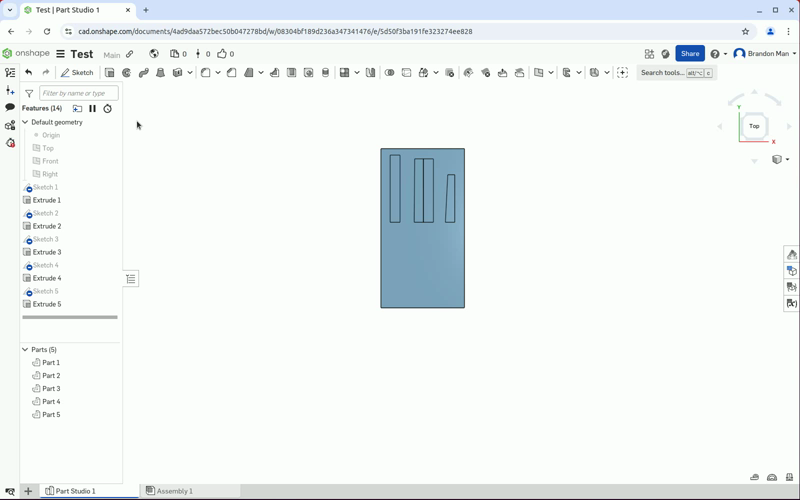
mouse_move(73, 189)
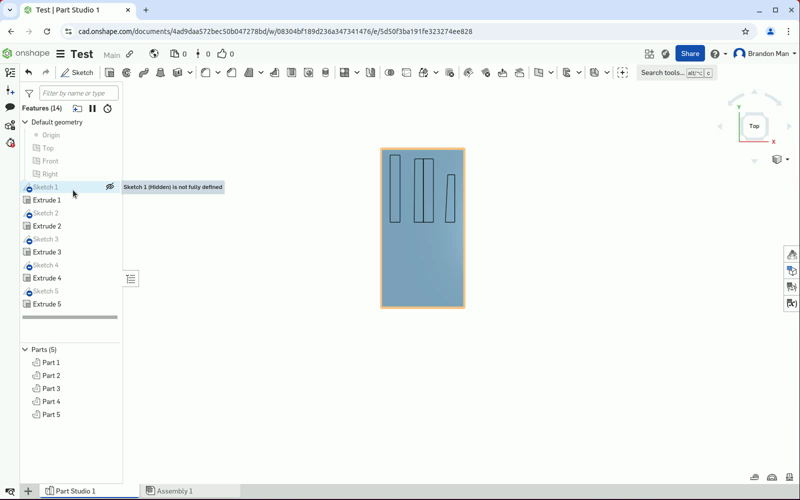
click(73, 189)
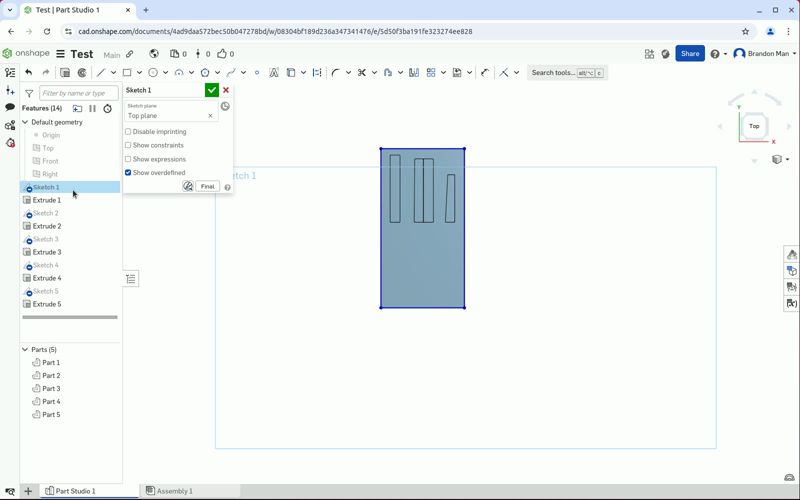
mouse_move(229, 92)
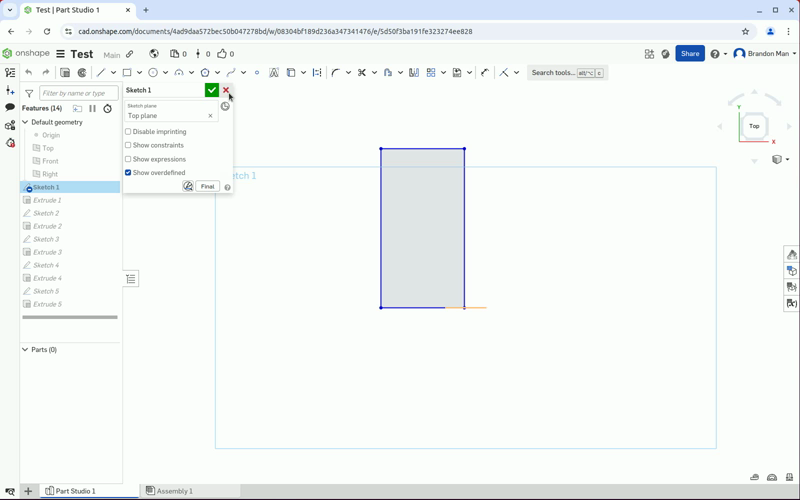
click(229, 92)
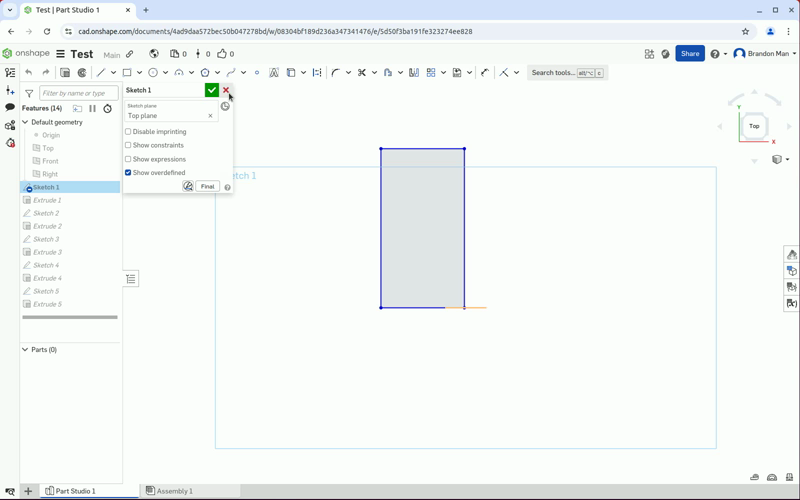
key(shift+s)
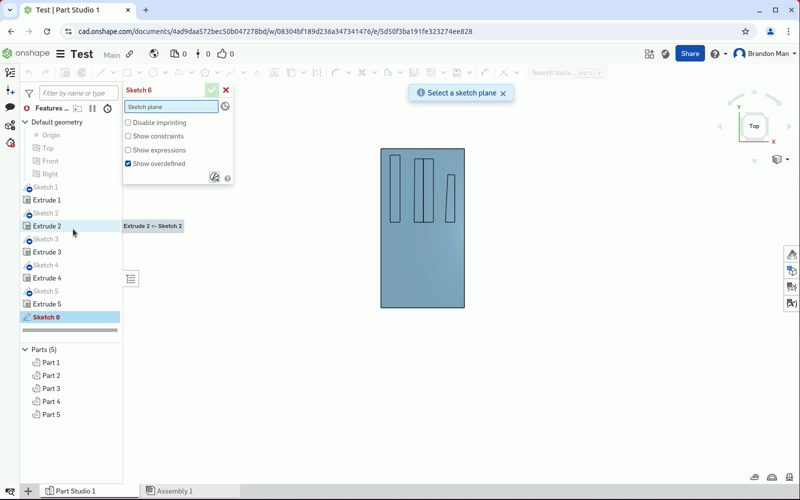
scroll(3)
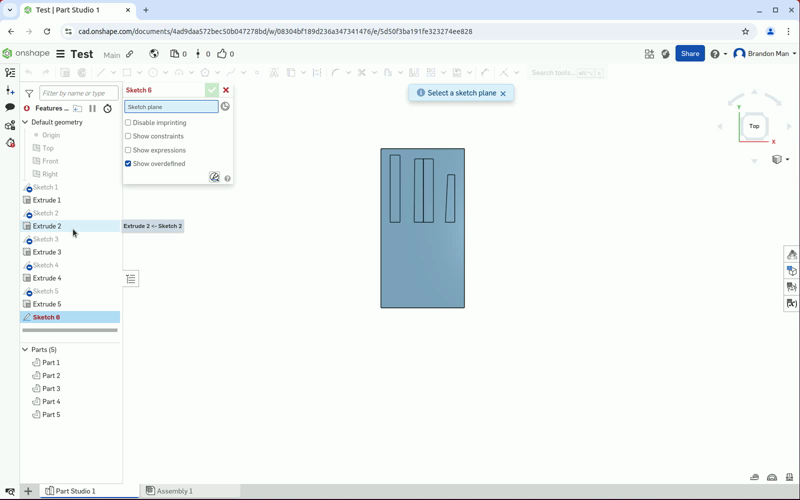
mouse_move(73, 150)
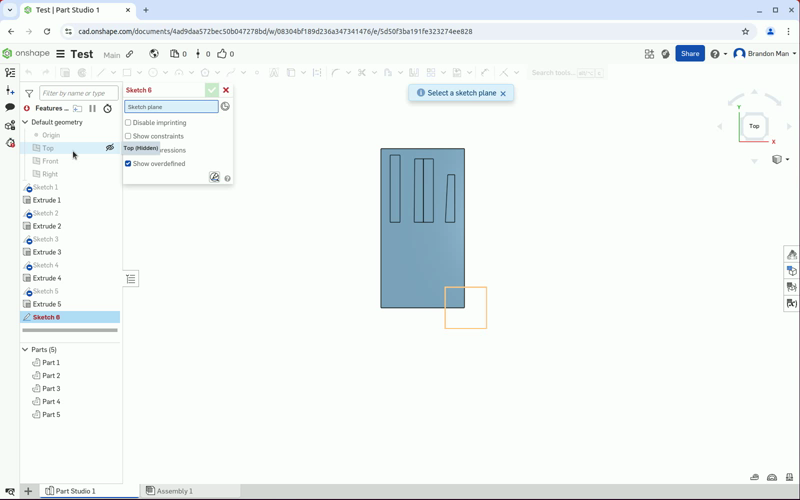
click(73, 150)
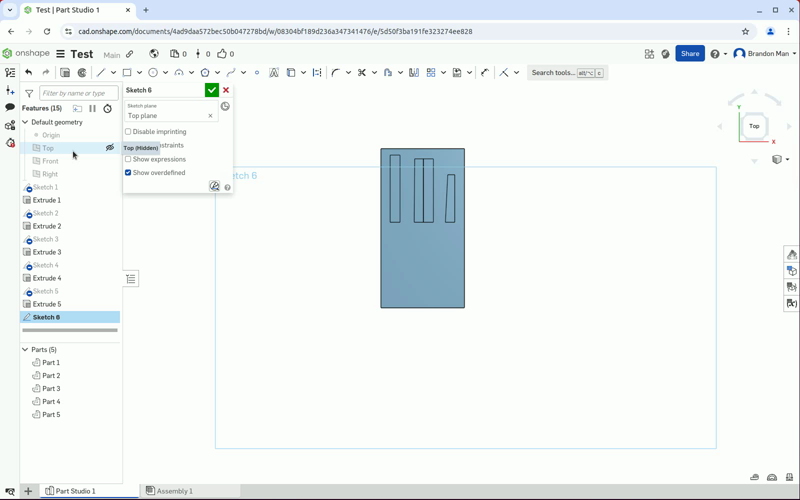
mouse_move(73, 352)
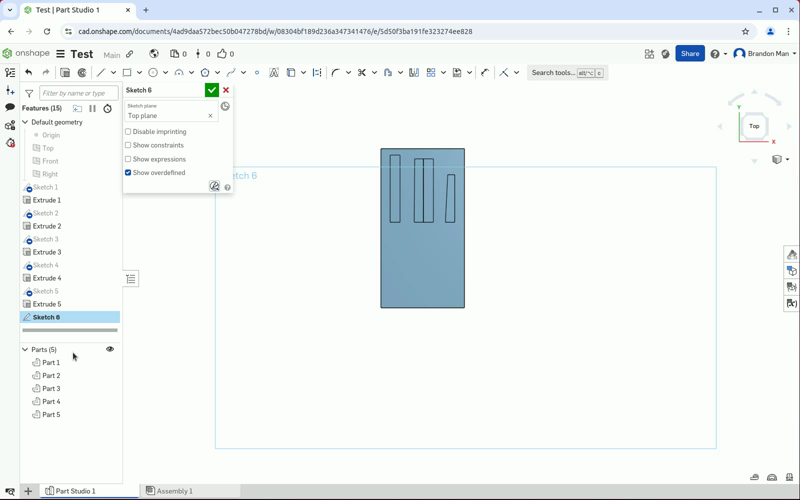
key(y)
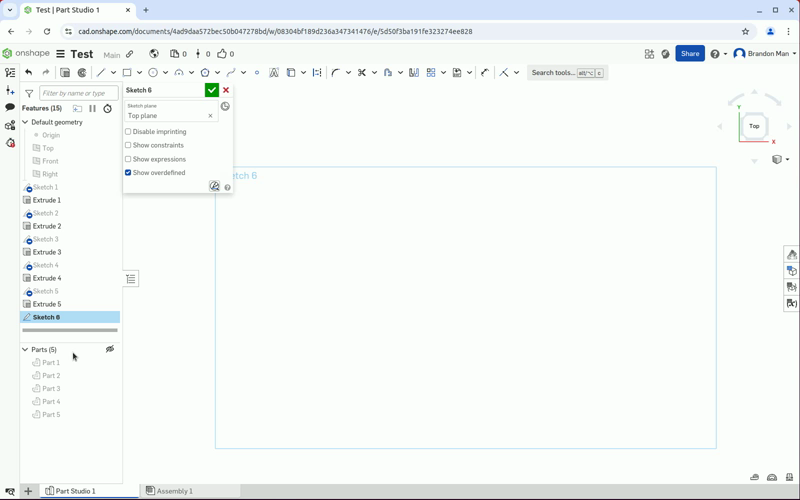
key(l)
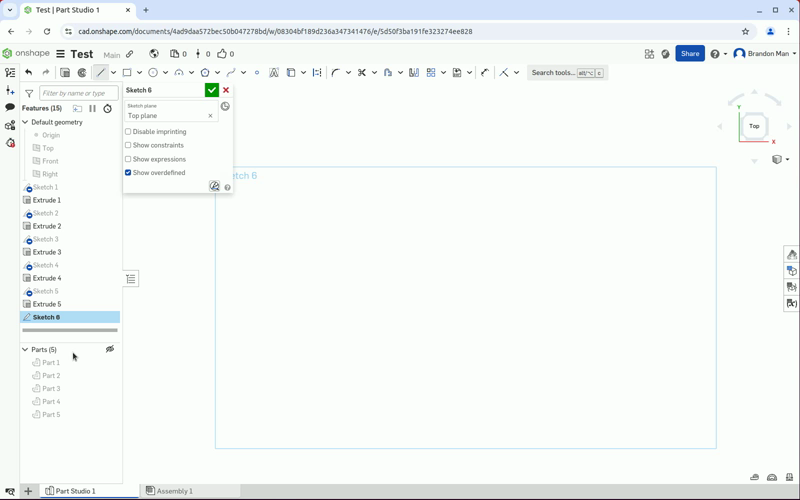
key_down(shift)
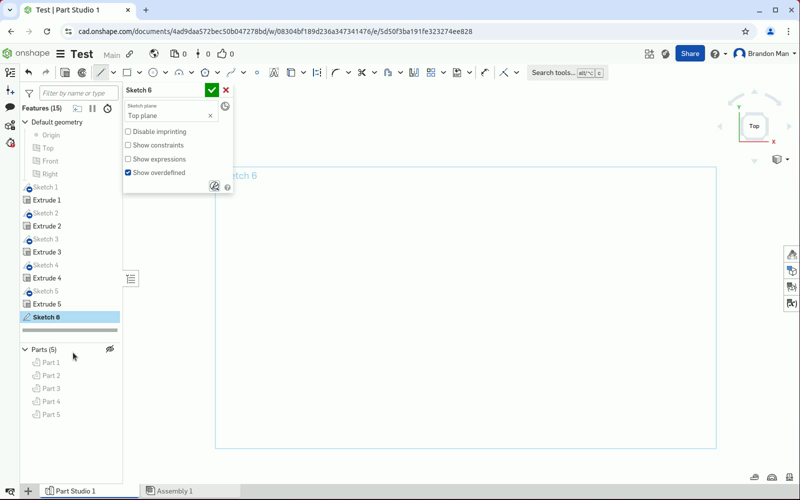
mouse_move(407, 278)
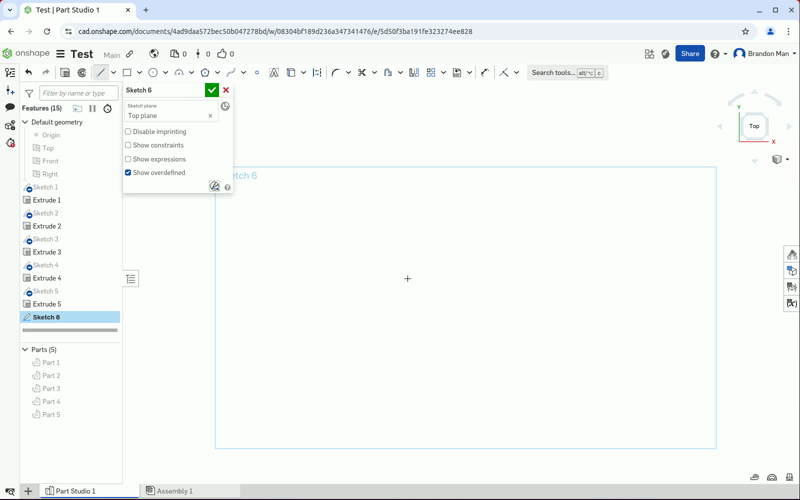
click(407, 278)
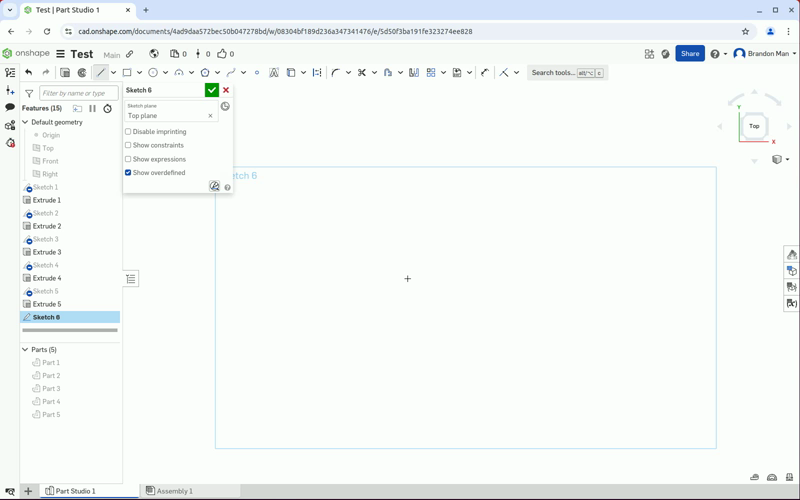
key_up(shift)
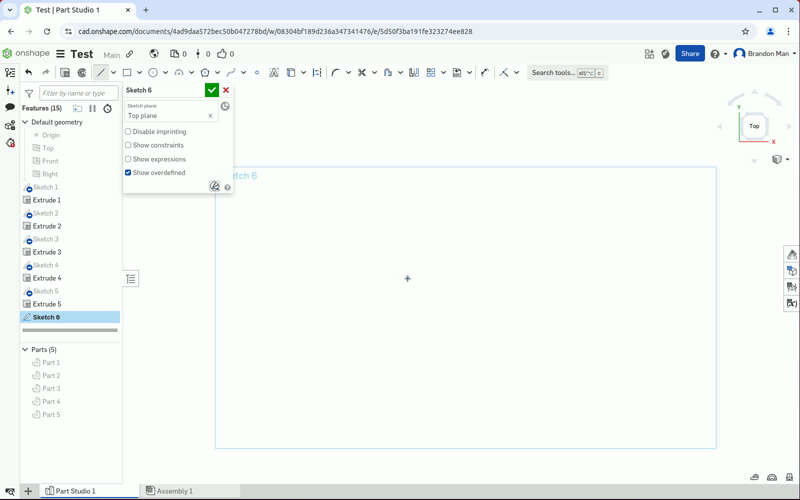
key_down(shift)
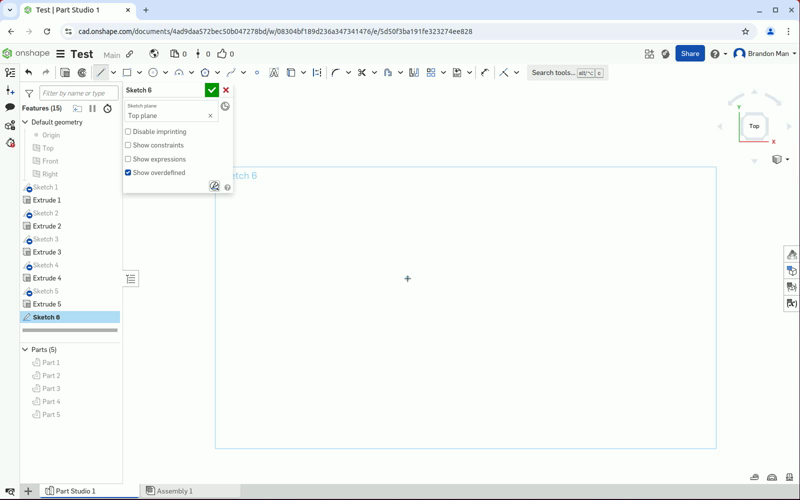
mouse_move(437, 278)
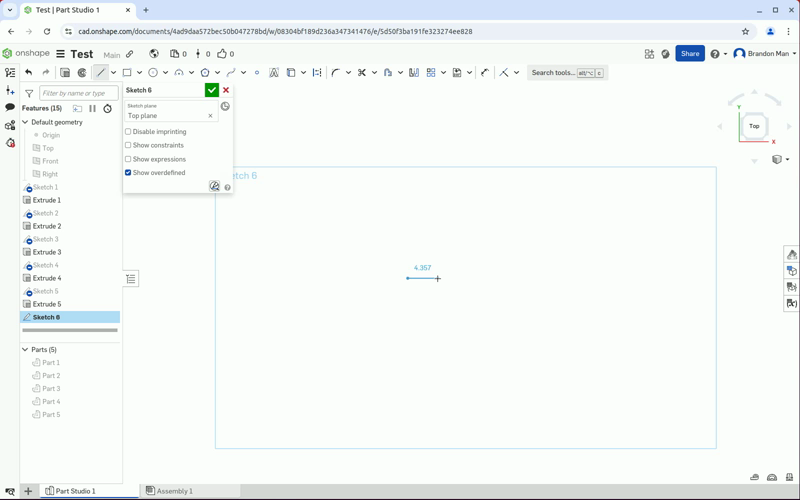
mouse_move(414, 278)
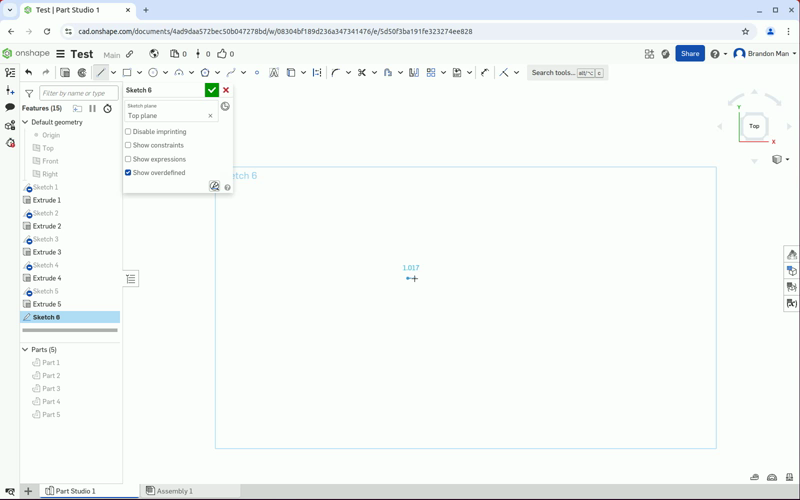
scroll(6)
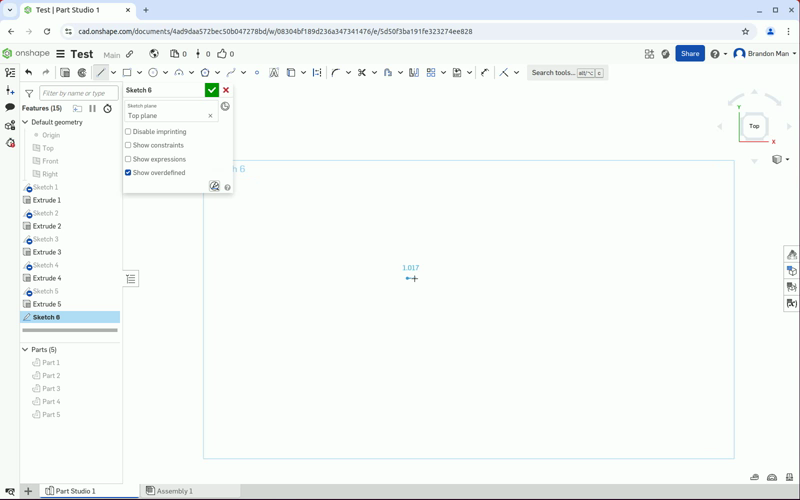
scroll(6)
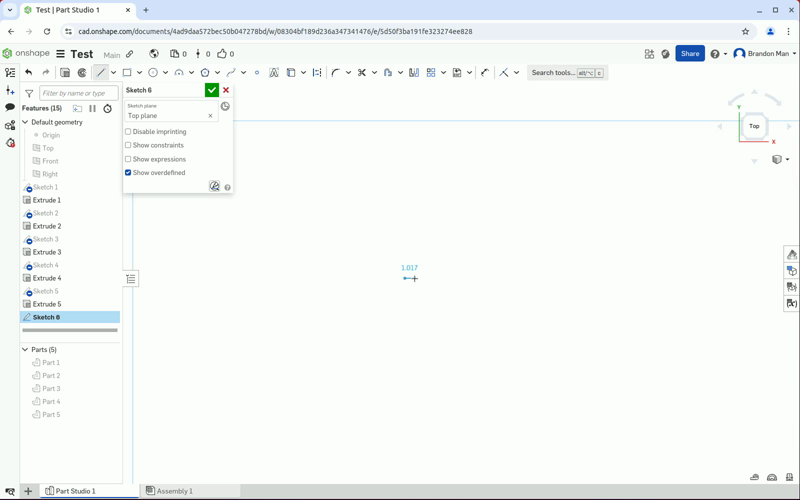
scroll(6)
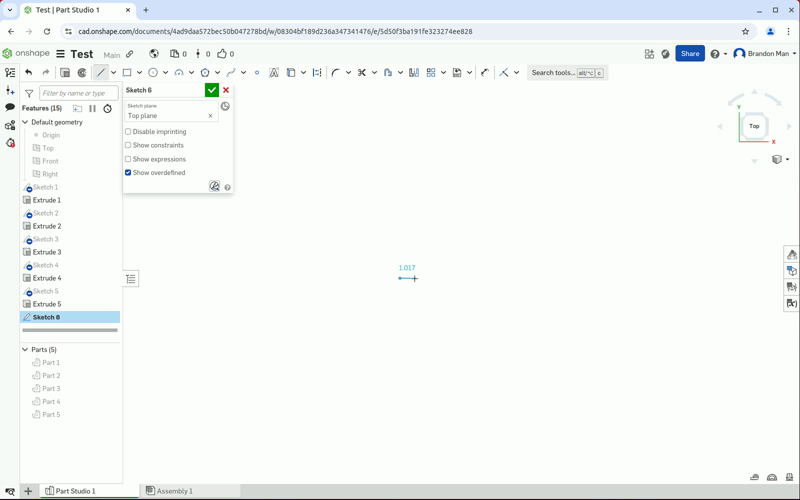
scroll(6)
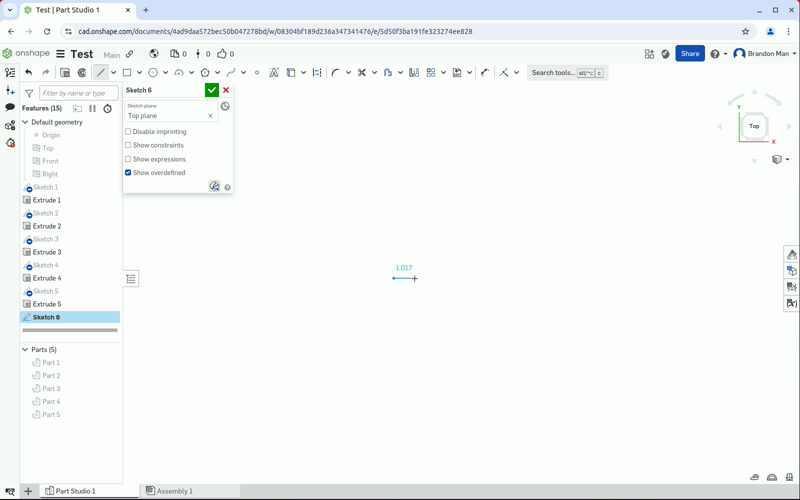
scroll(6)
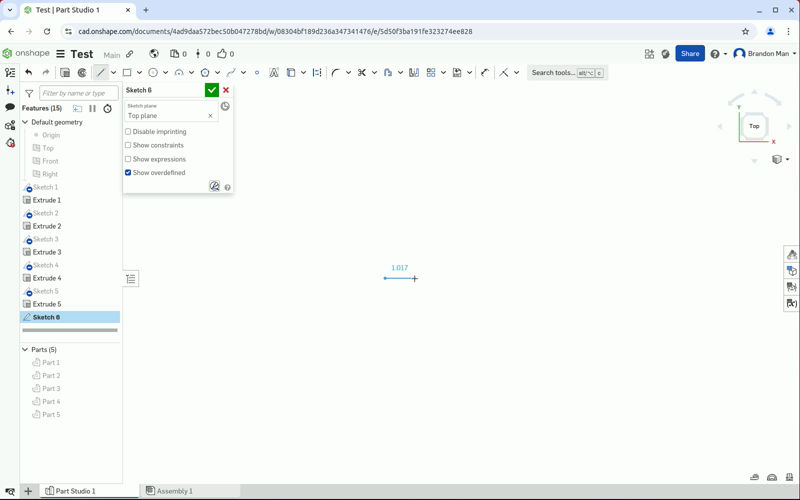
scroll(6)
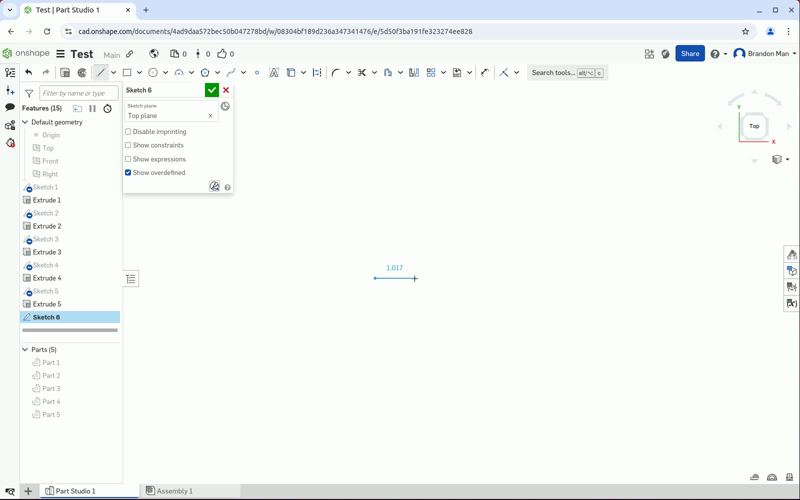
scroll(6)
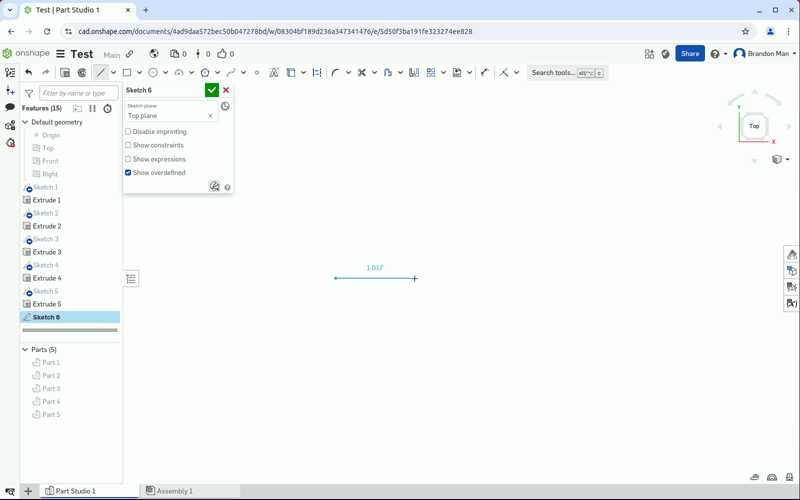
click(414, 278)
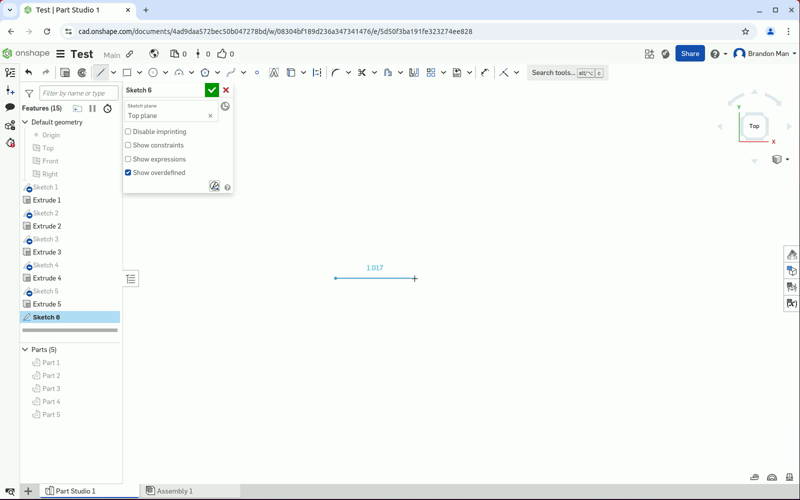
scroll(-6)
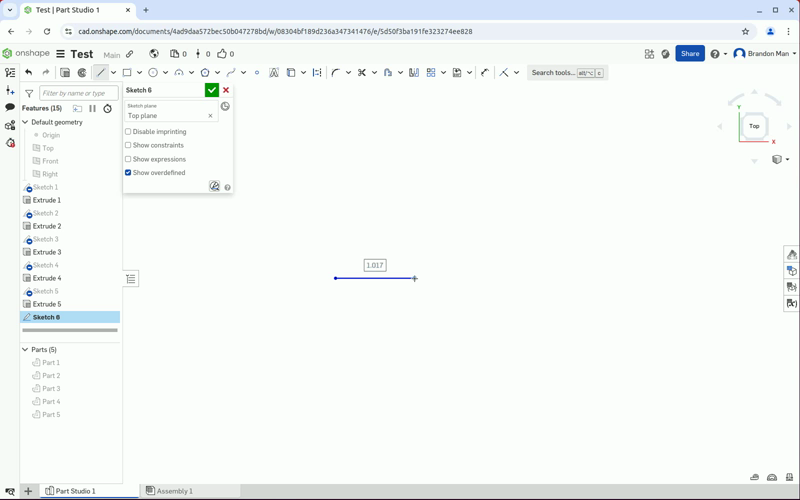
scroll(-6)
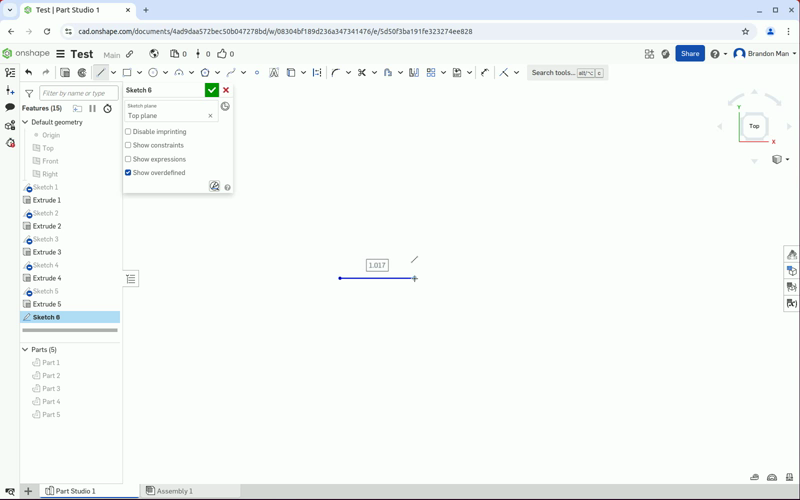
scroll(-6)
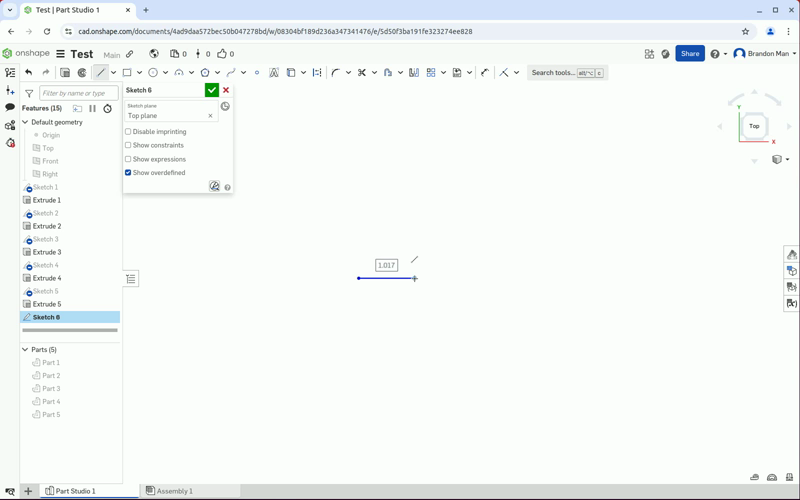
scroll(-6)
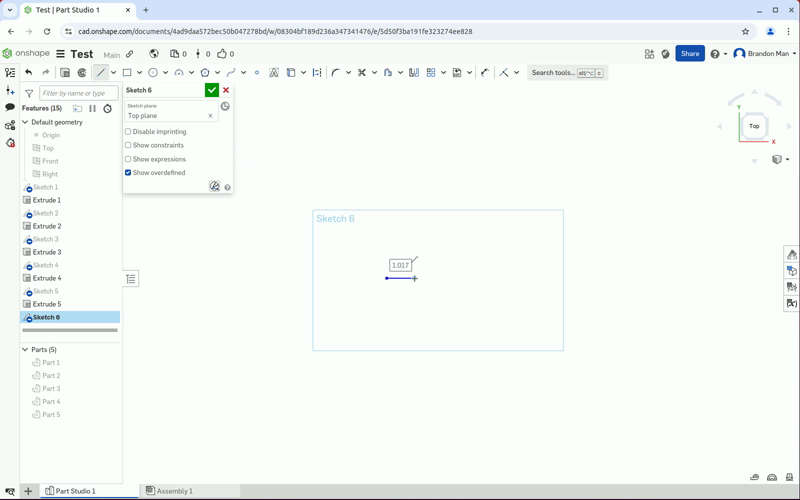
scroll(-6)
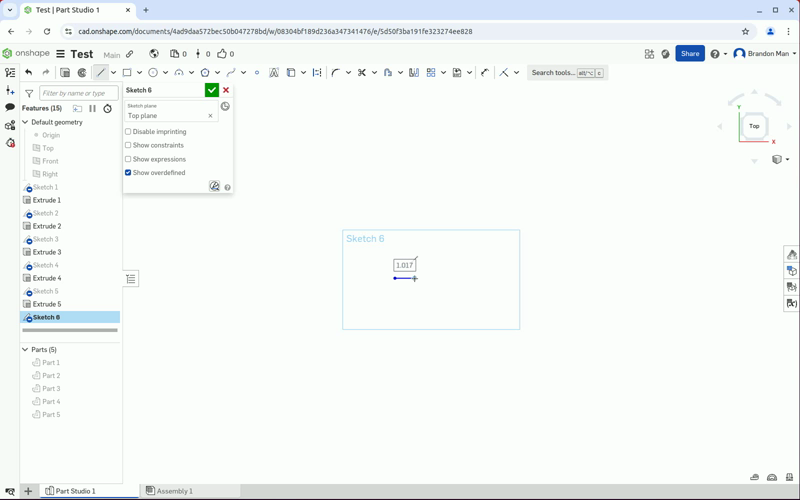
scroll(-6)
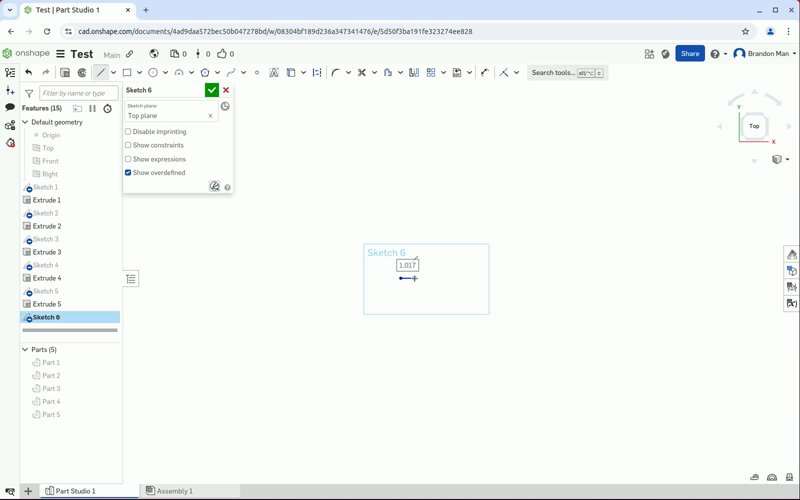
scroll(-6)
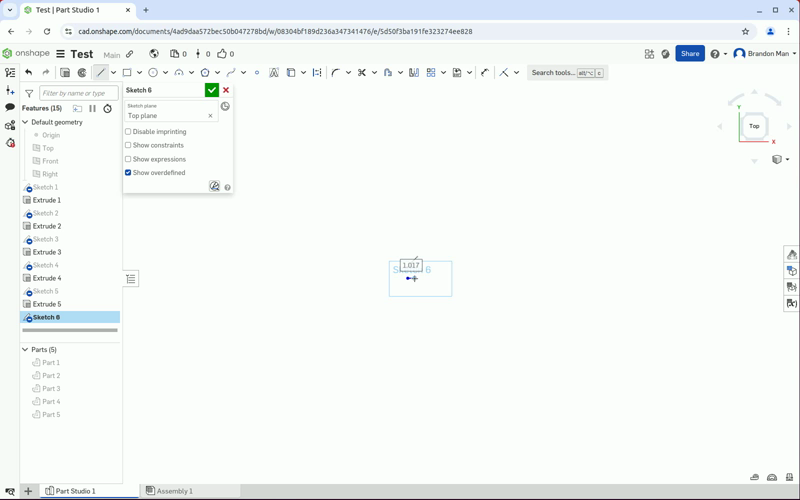
key_up(shift)
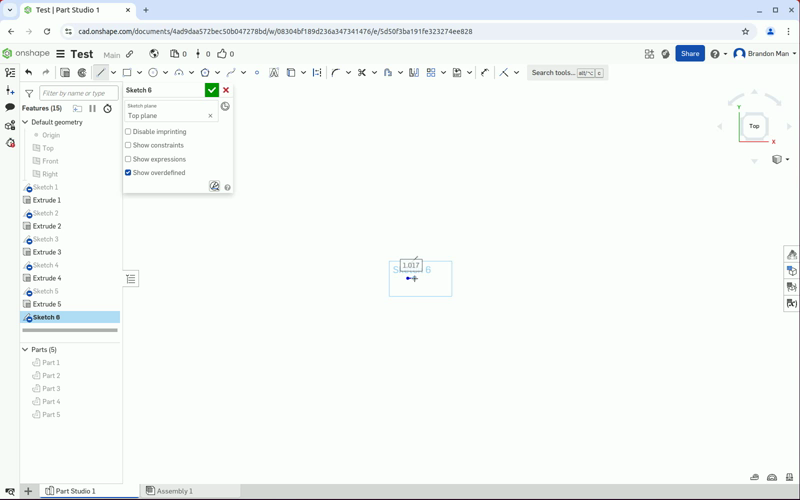
key_down(shift)
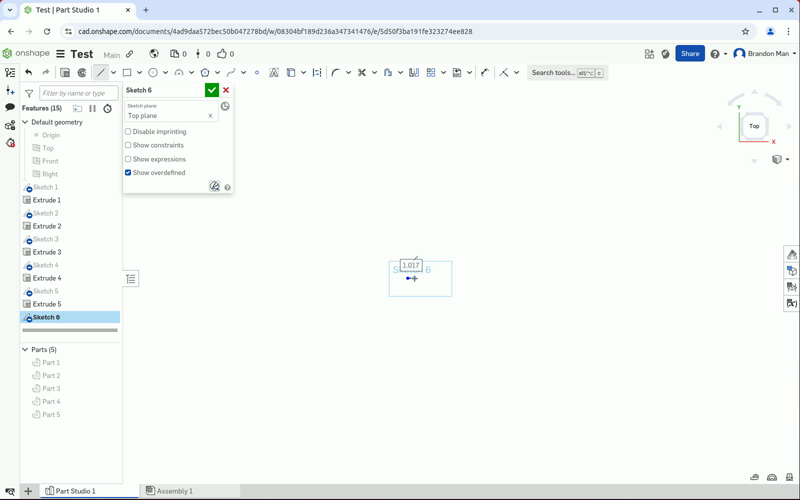
mouse_move(444, 278)
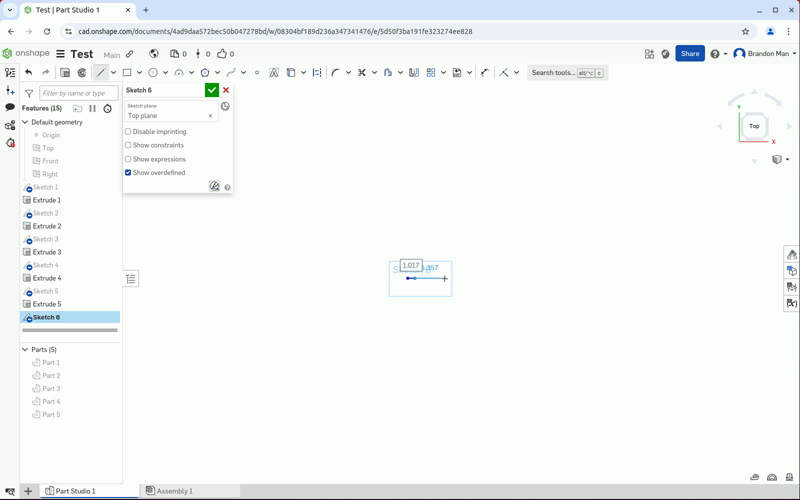
mouse_move(414, 230)
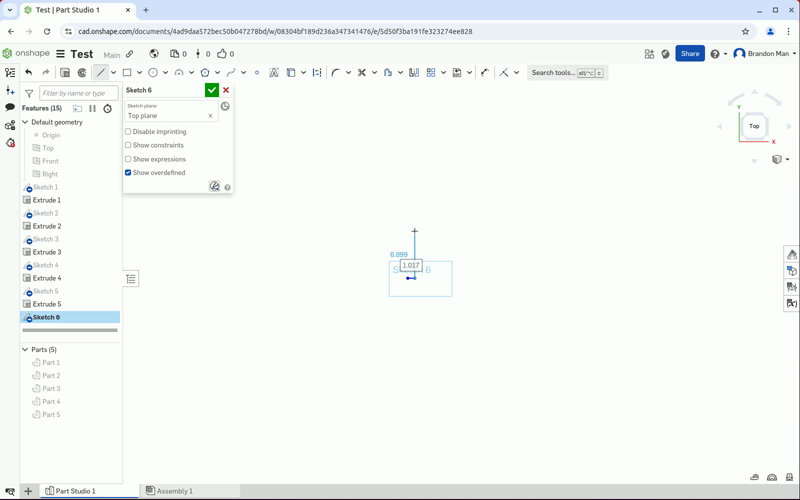
click(414, 230)
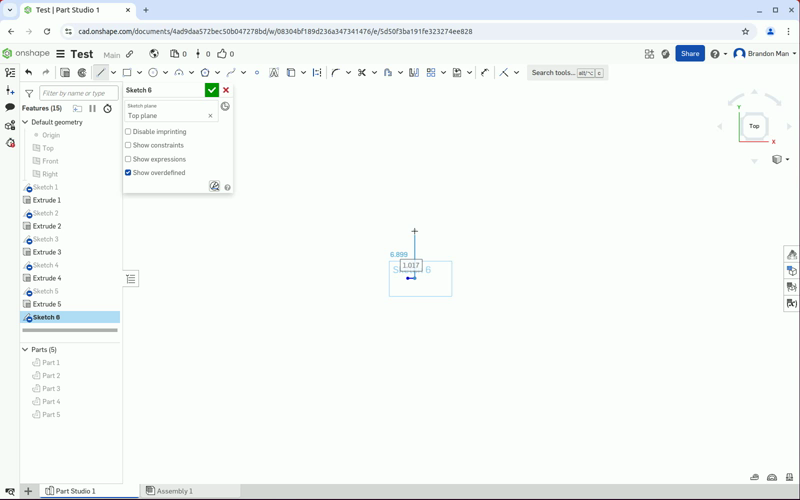
key_up(shift)
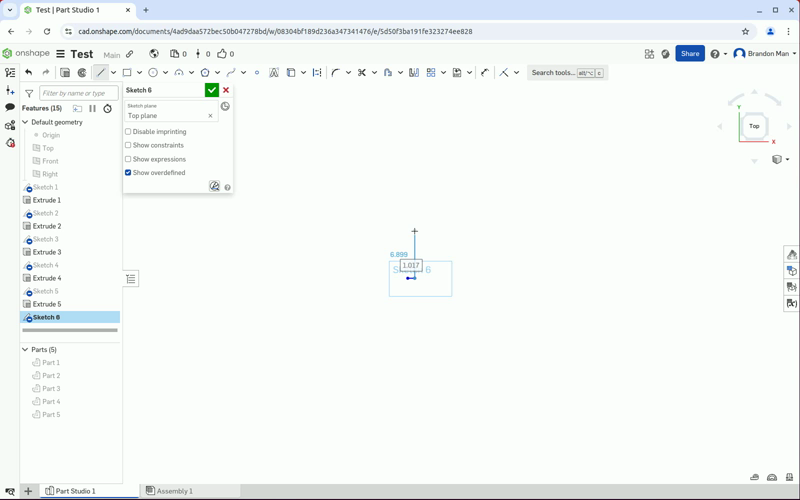
key_down(shift)
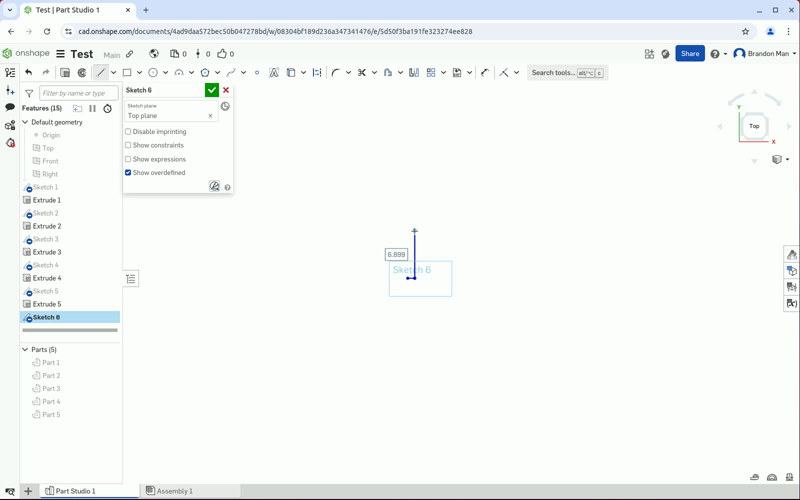
mouse_move(444, 230)
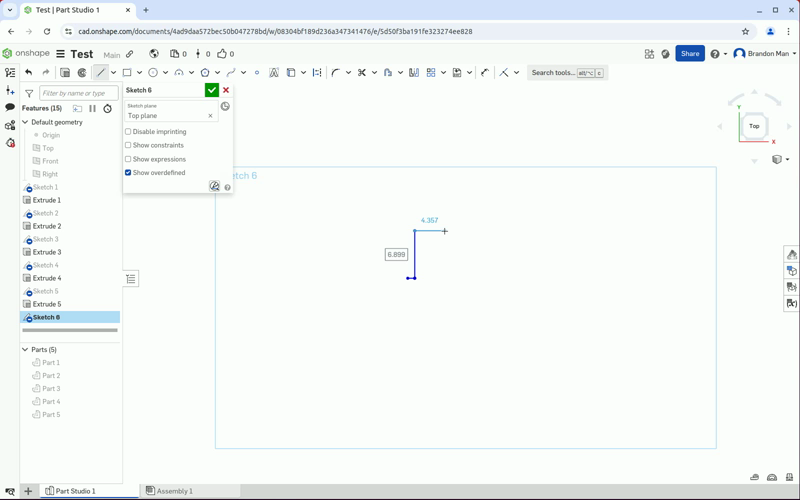
mouse_move(407, 230)
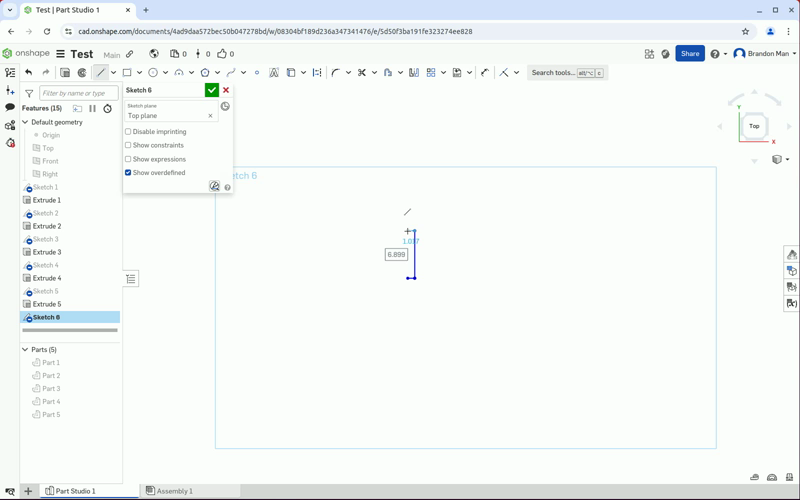
scroll(6)
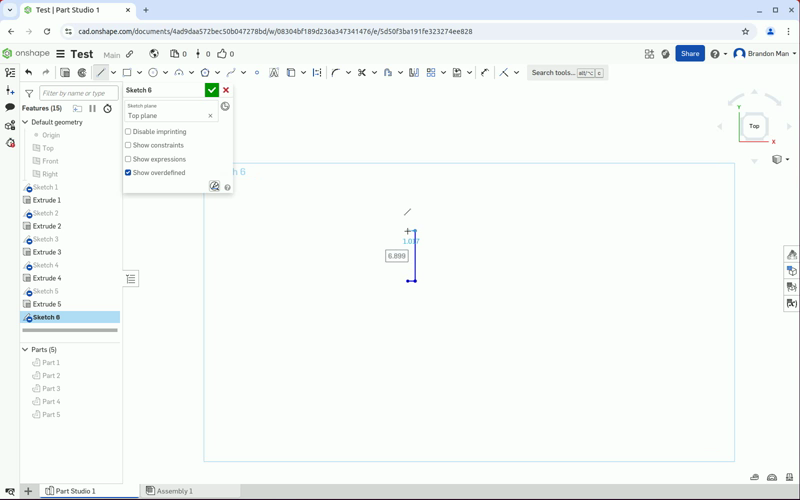
scroll(6)
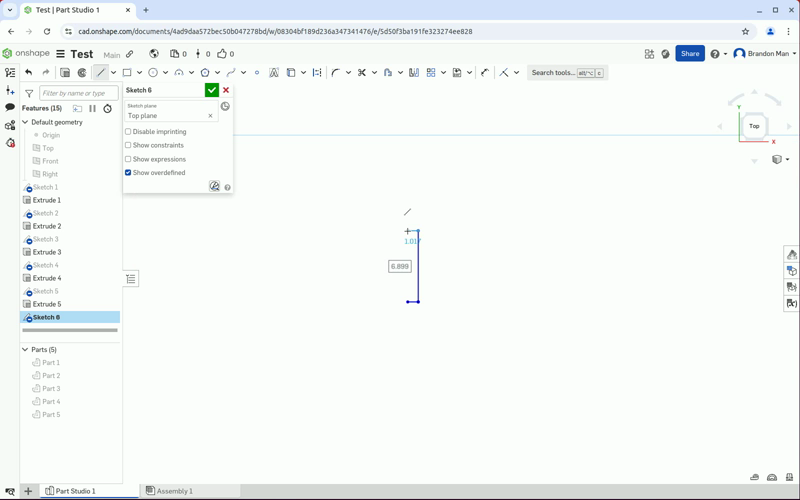
scroll(6)
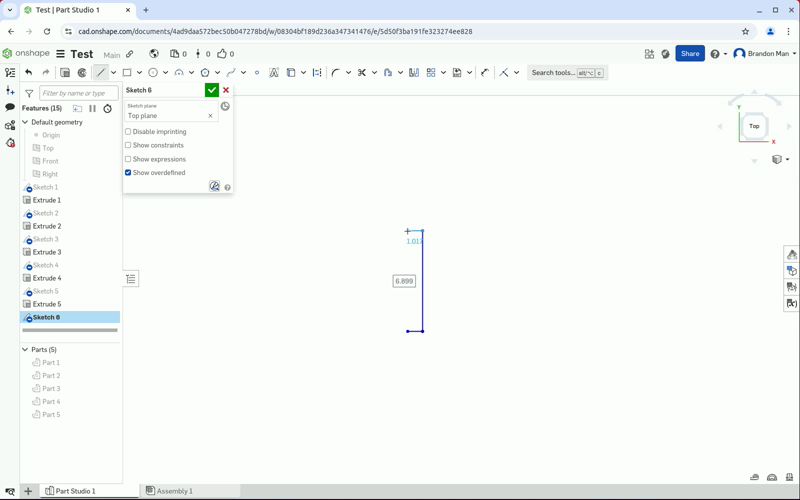
scroll(6)
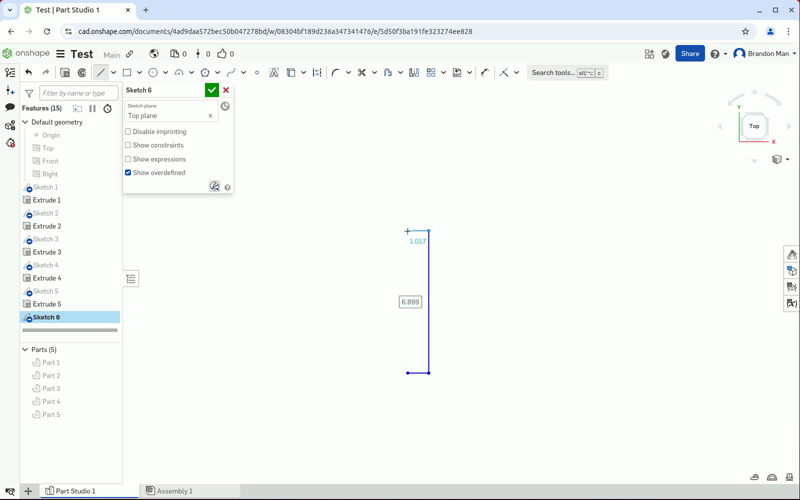
scroll(6)
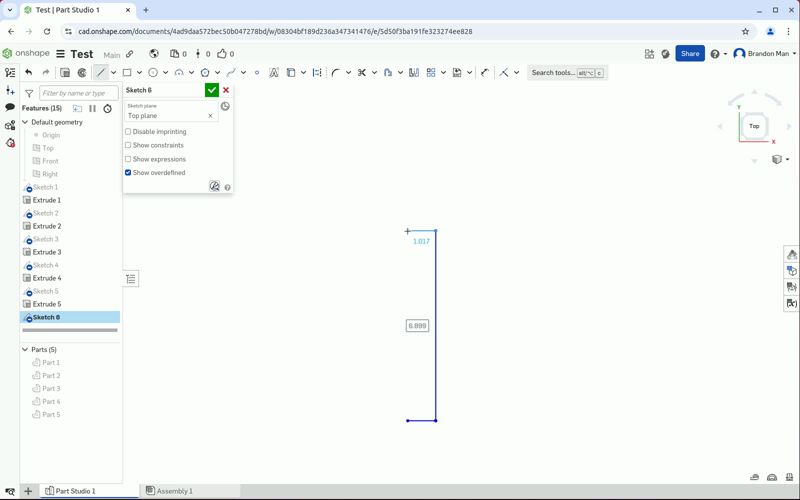
scroll(6)
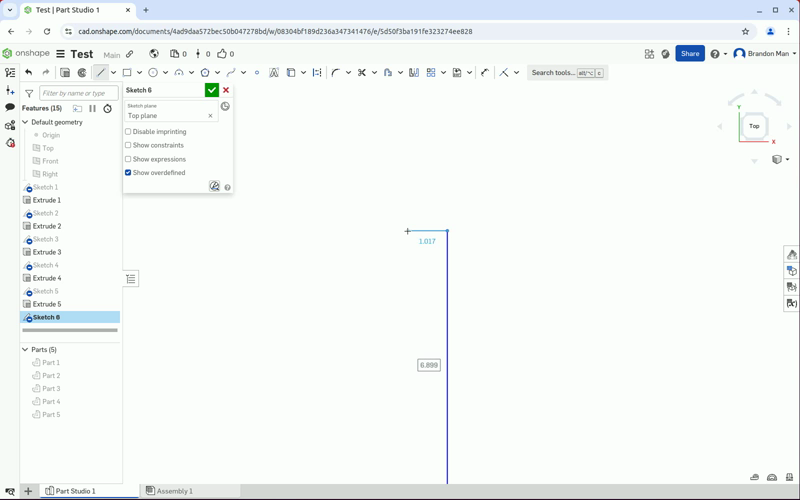
scroll(6)
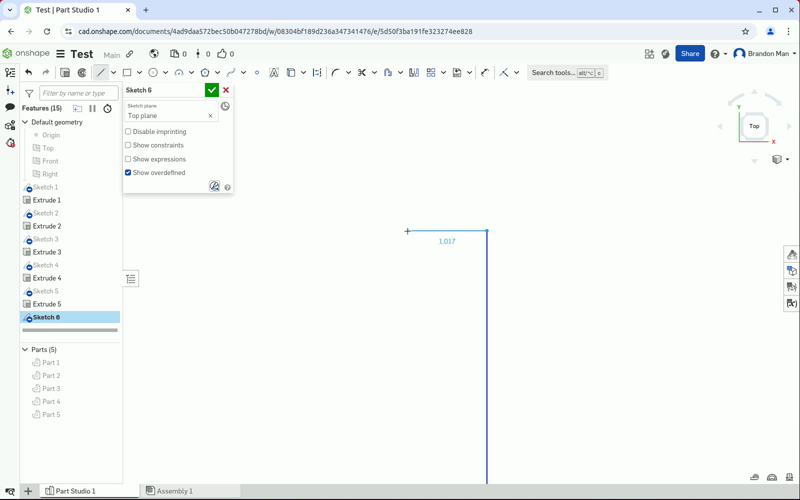
click(407, 230)
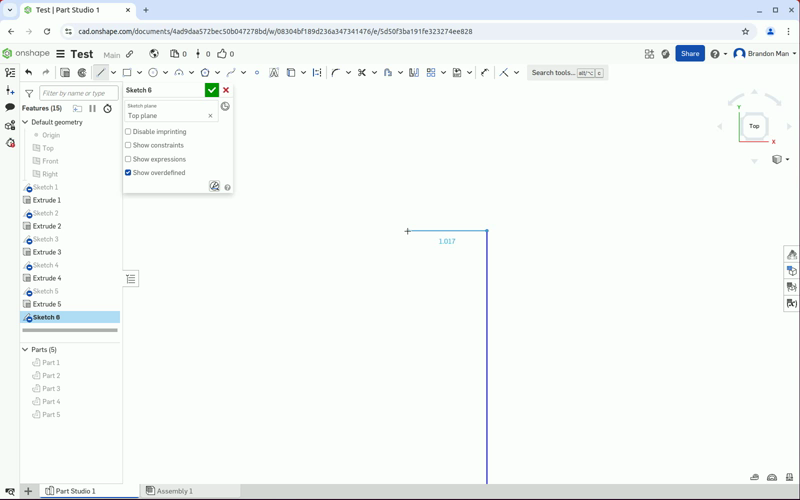
scroll(-6)
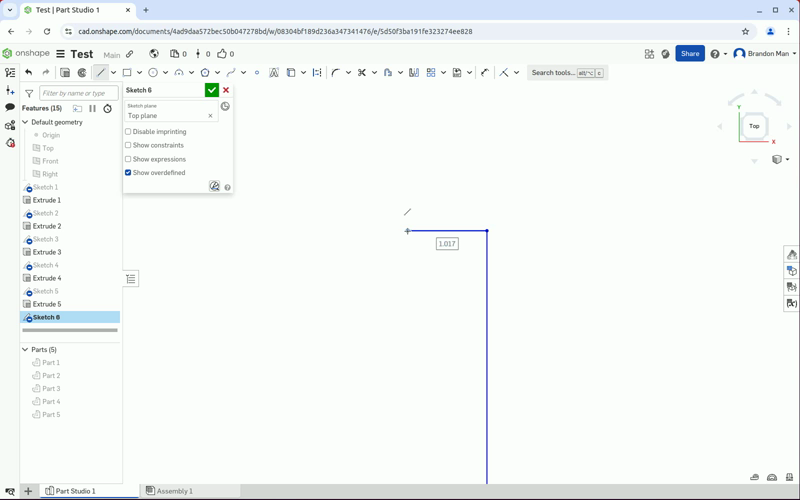
scroll(-6)
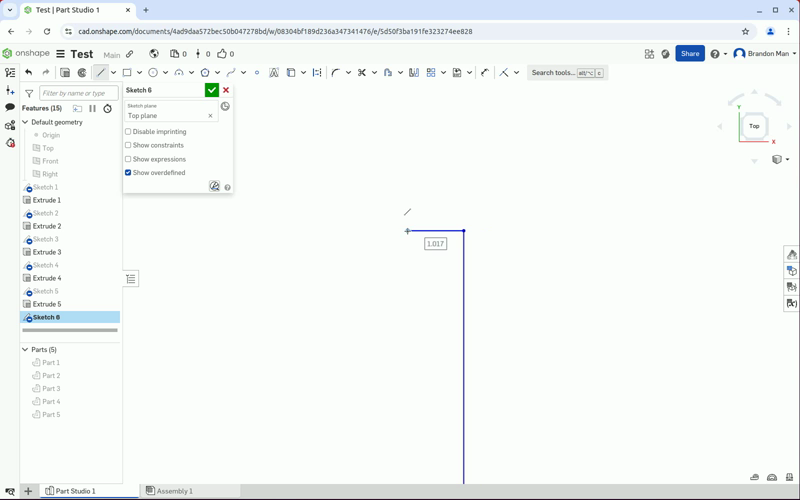
scroll(-6)
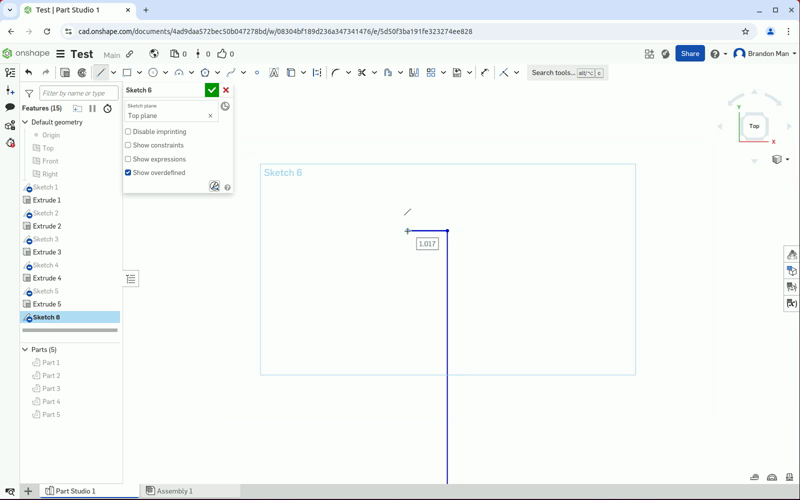
scroll(-6)
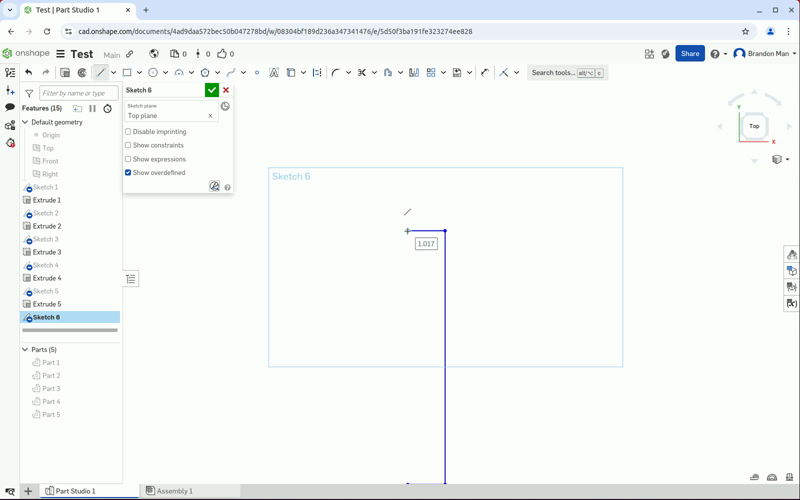
scroll(-6)
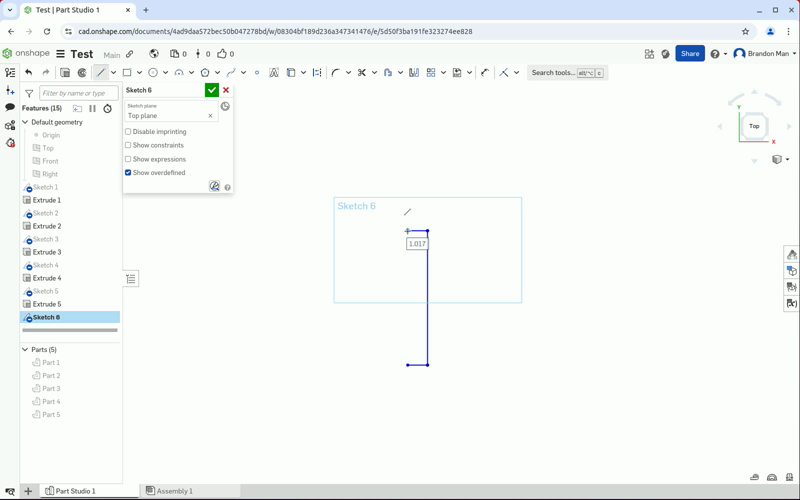
scroll(-6)
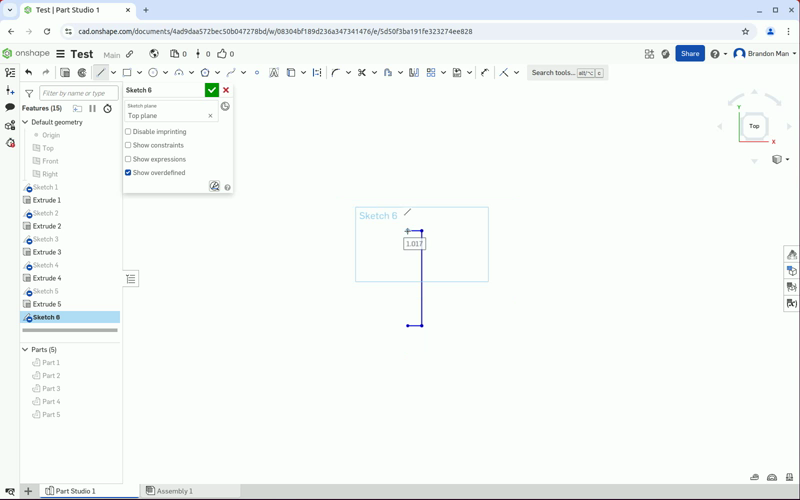
scroll(-6)
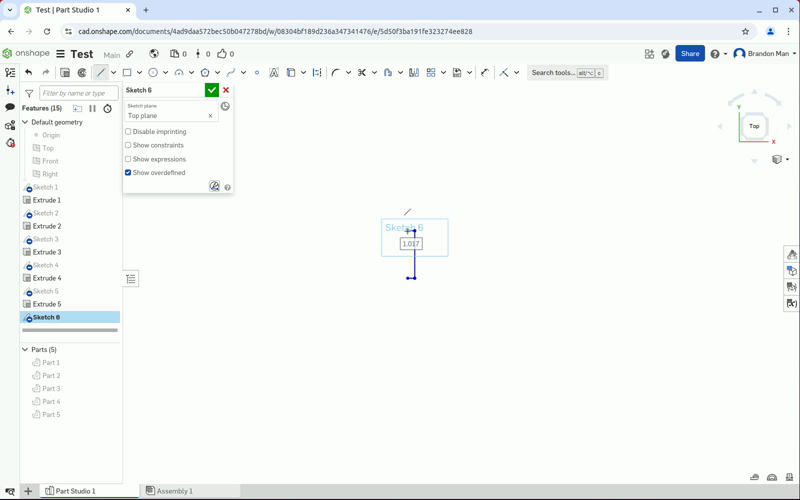
key_up(shift)
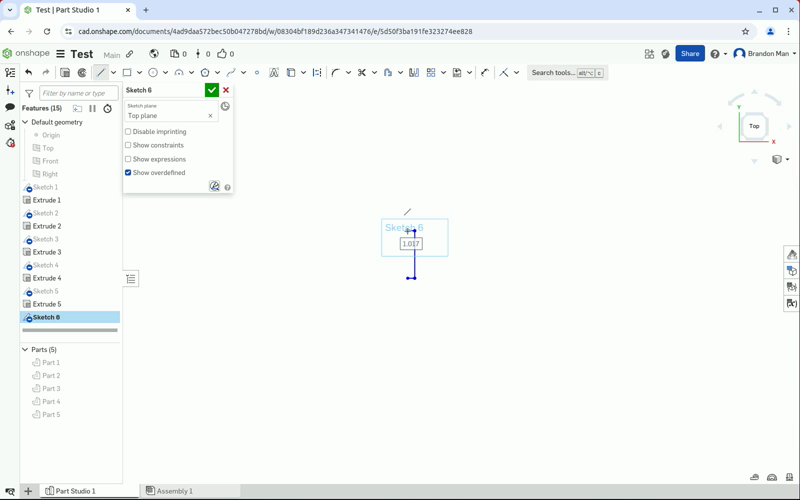
mouse_move(437, 230)
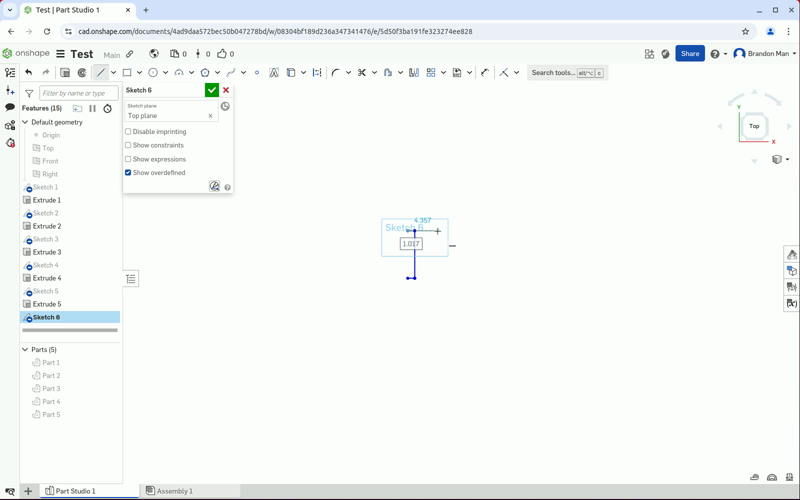
key_down(shift)
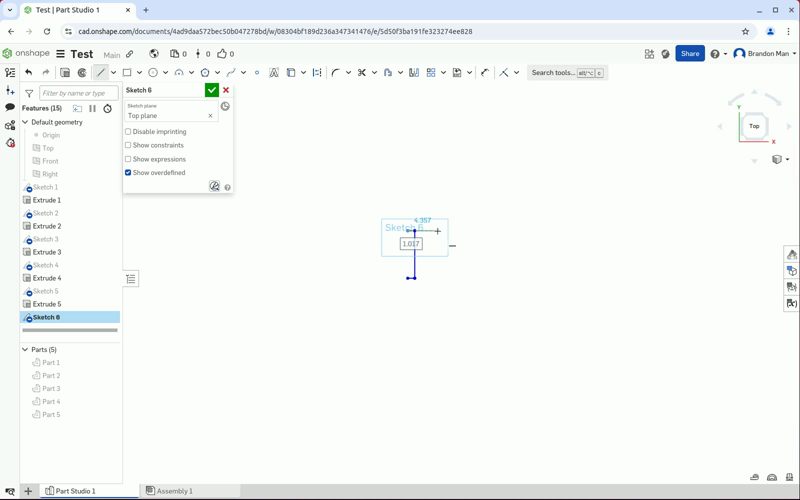
mouse_move(407, 278)
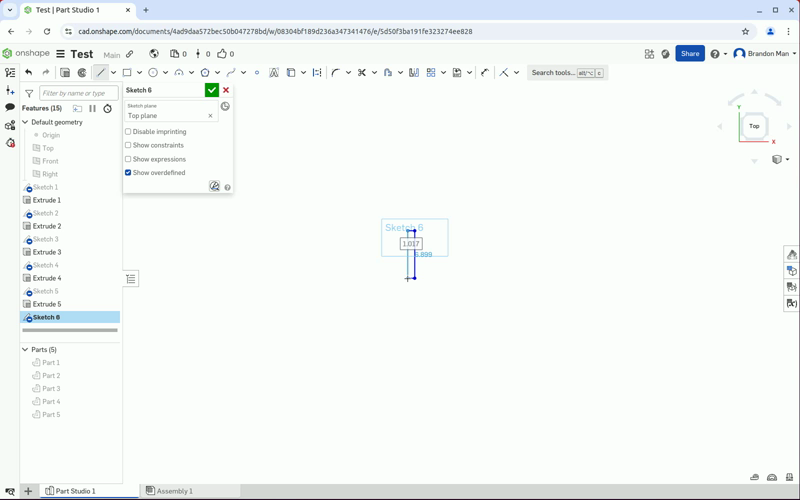
key_up(shift)
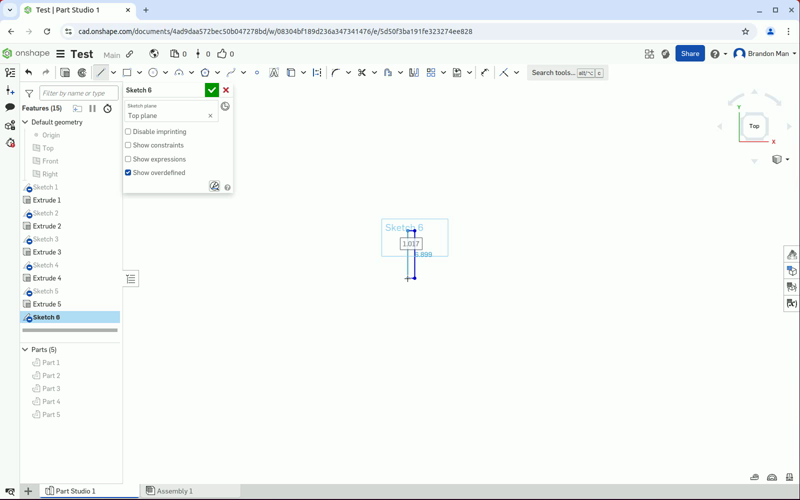
click(407, 278)
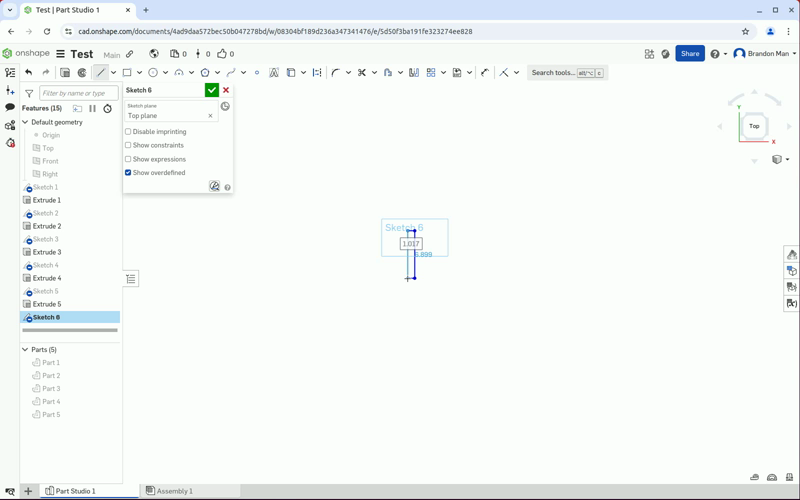
key(esc)
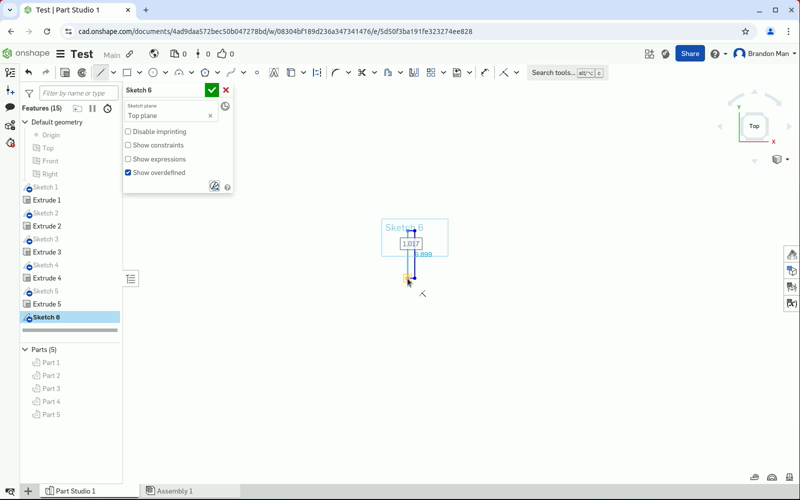
mouse_move(414, 242)
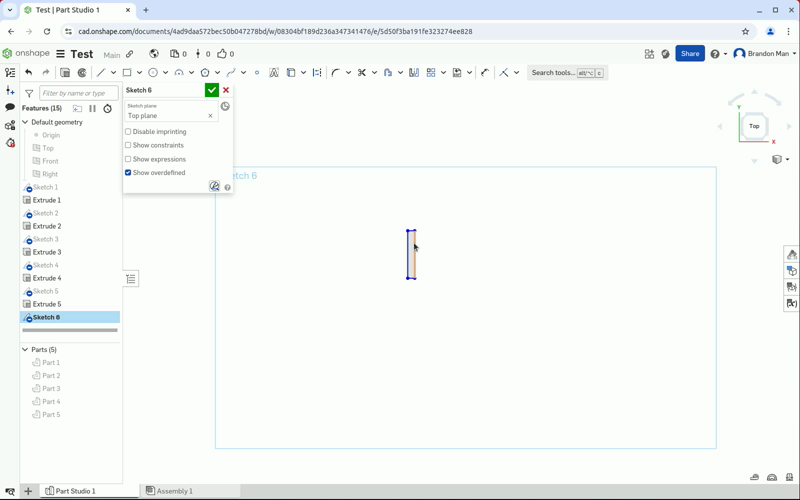
scroll(6)
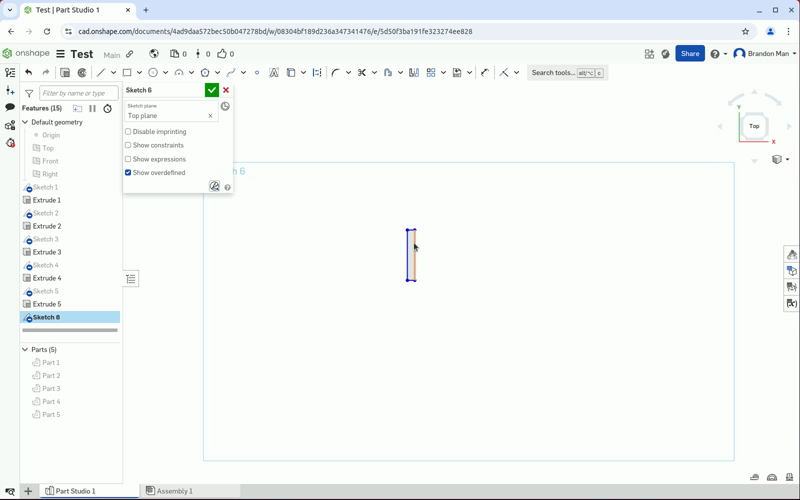
scroll(6)
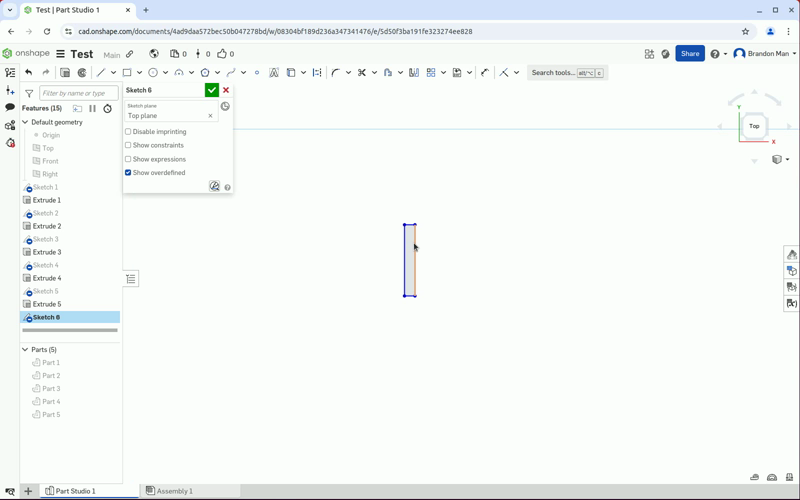
scroll(6)
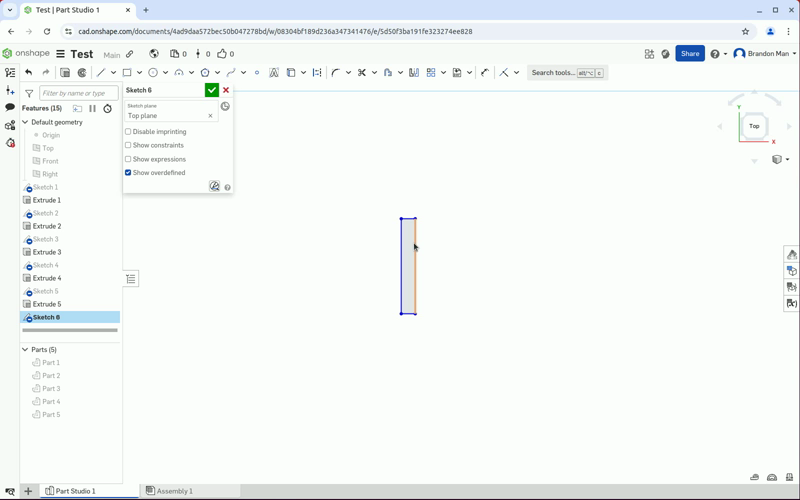
scroll(6)
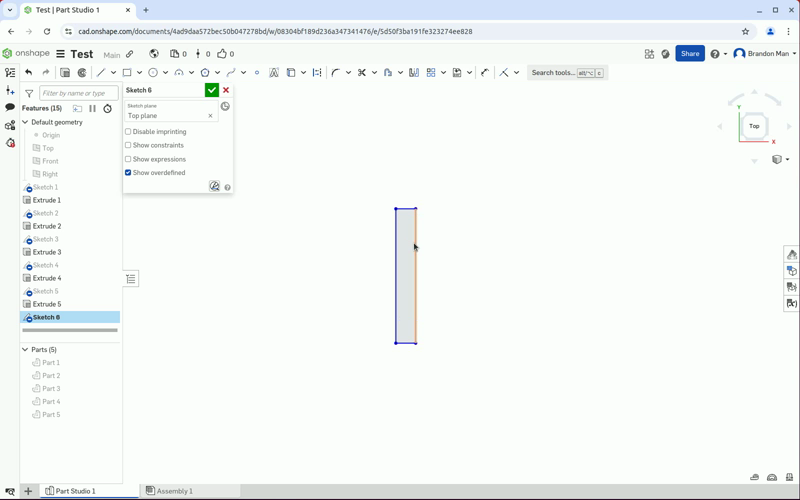
scroll(6)
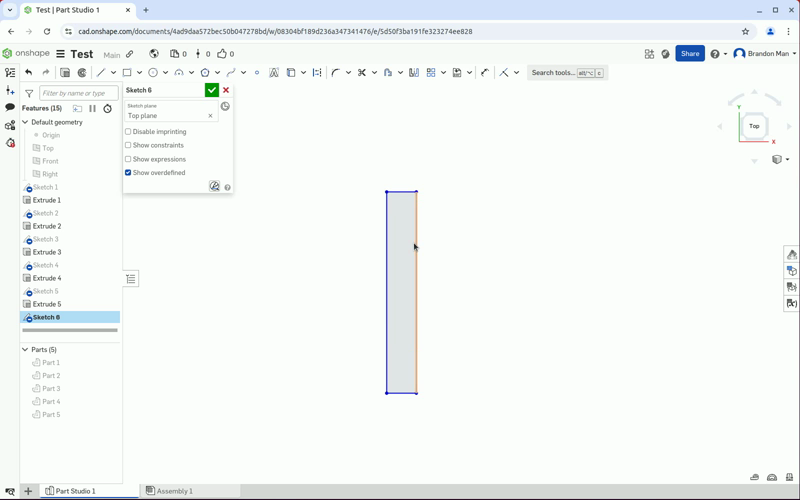
scroll(6)
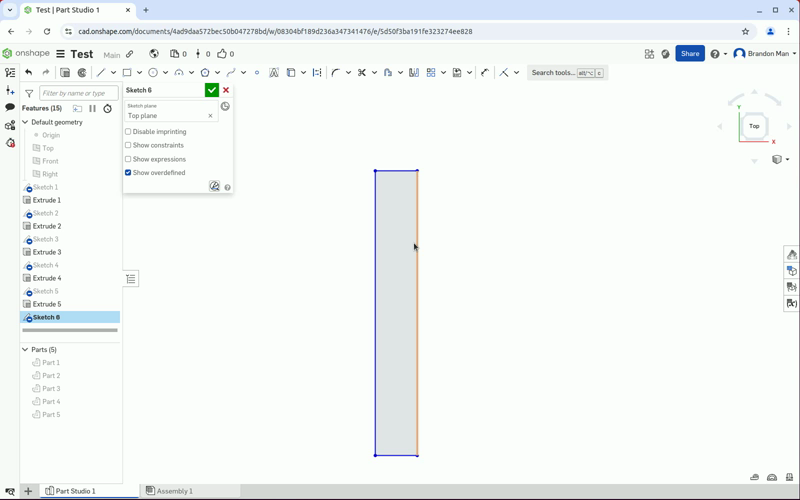
scroll(6)
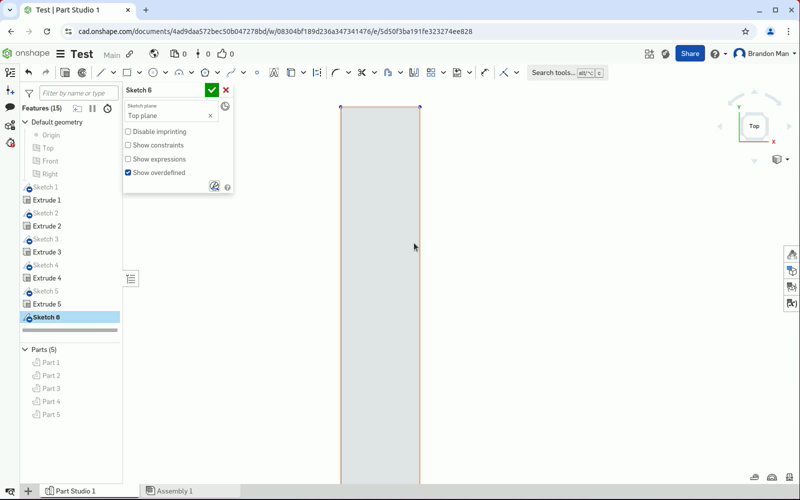
click(414, 242)
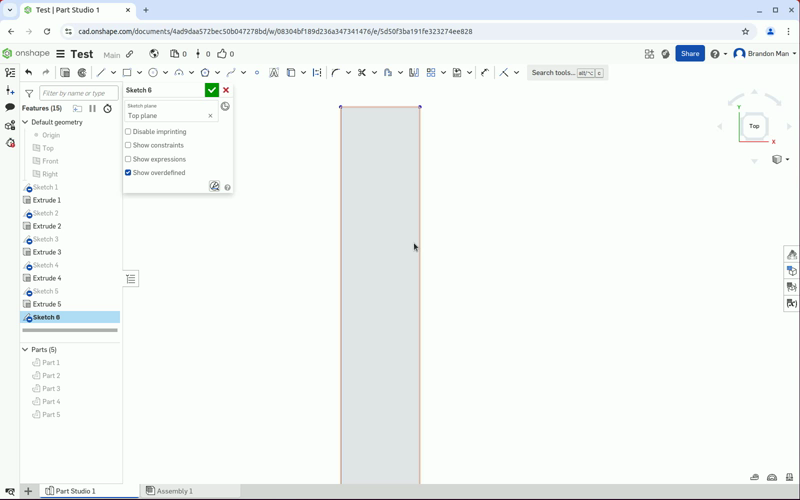
scroll(-6)
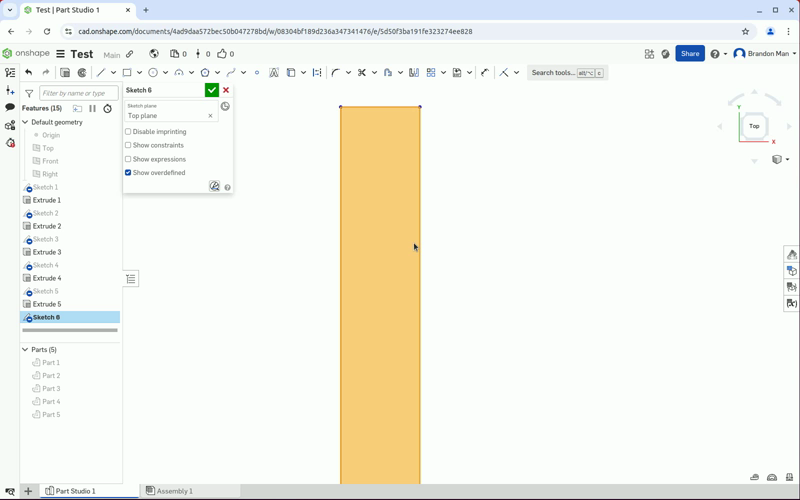
scroll(-6)
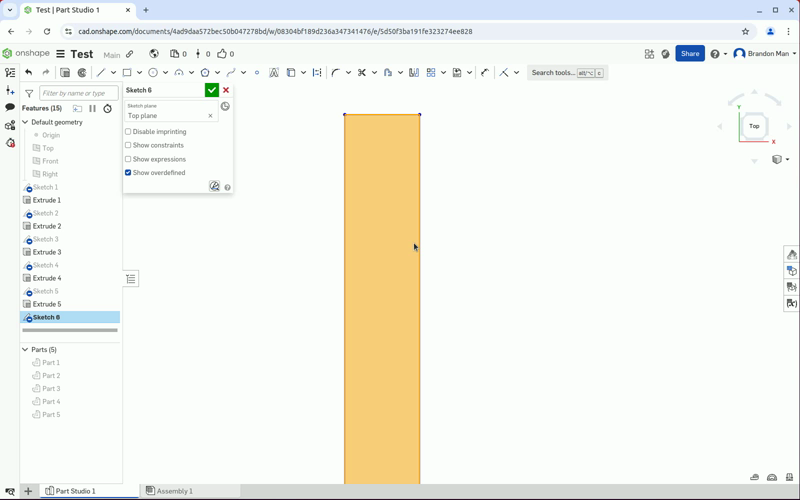
scroll(-6)
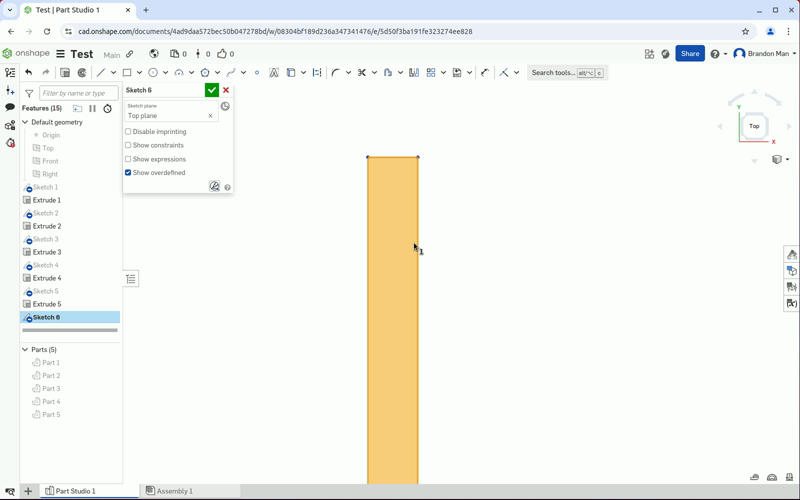
scroll(-6)
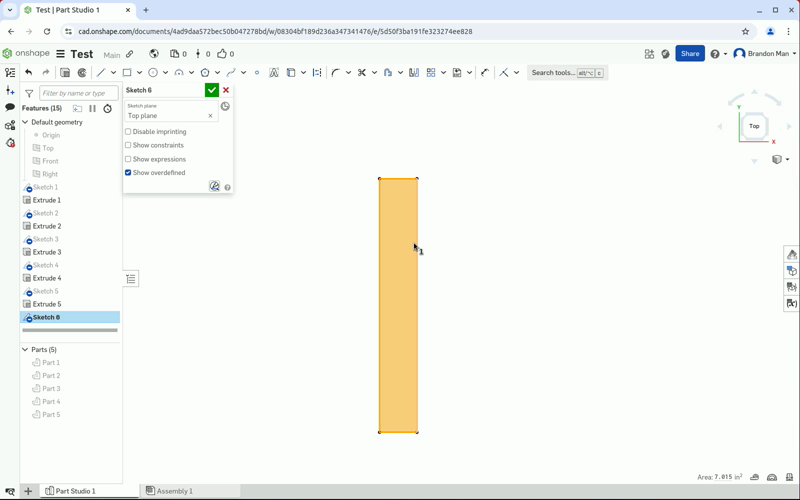
scroll(-6)
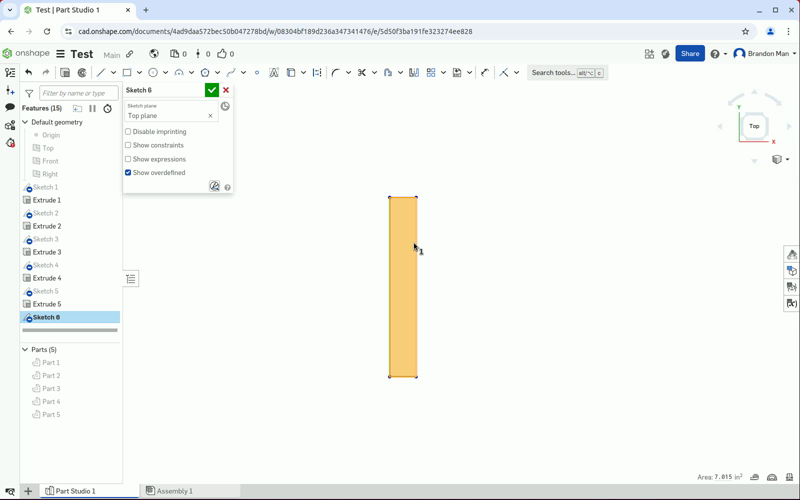
scroll(-6)
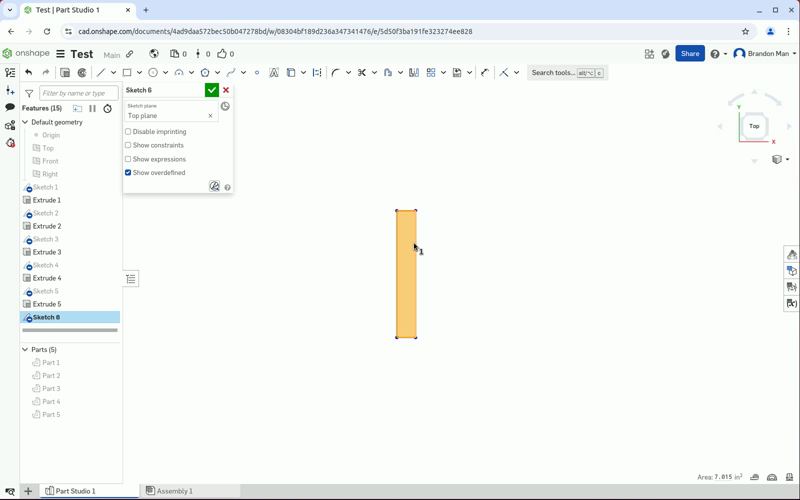
scroll(-6)
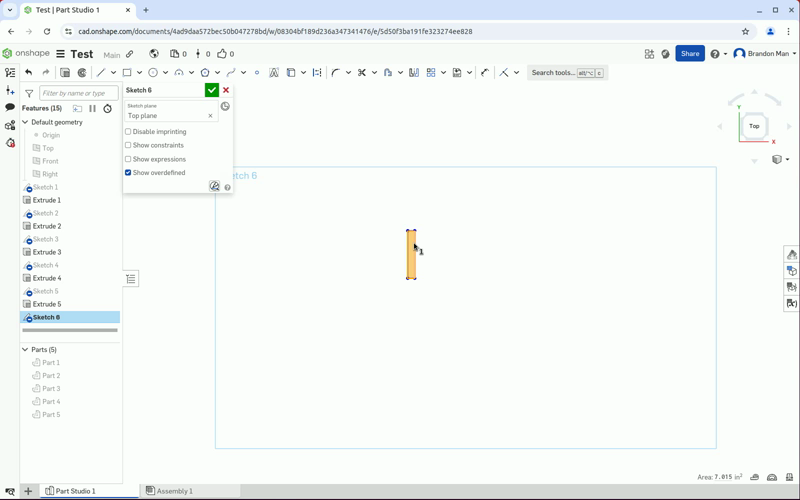
mouse_move(73, 352)
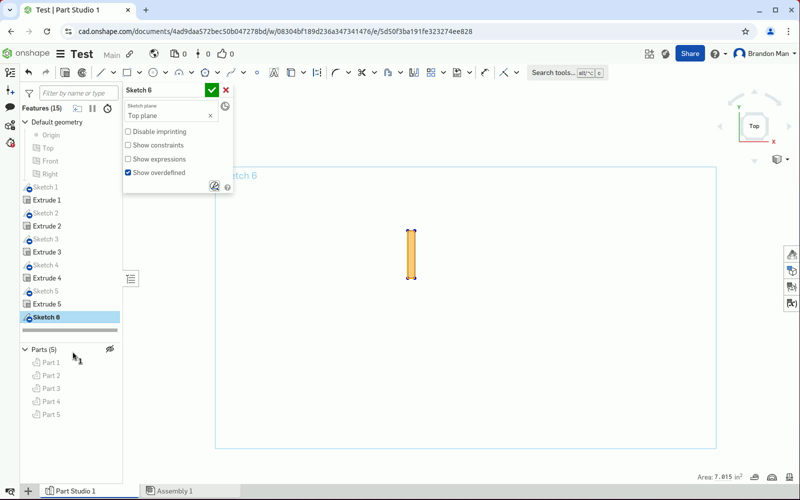
key(shift+y)
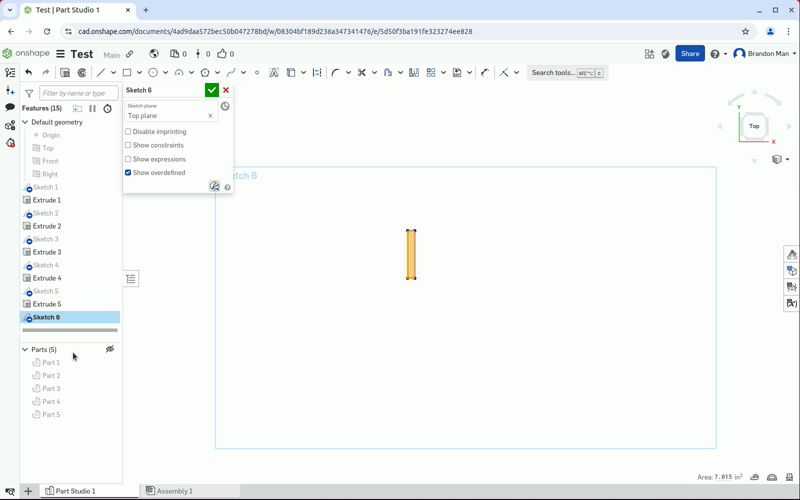
key(shift+e)
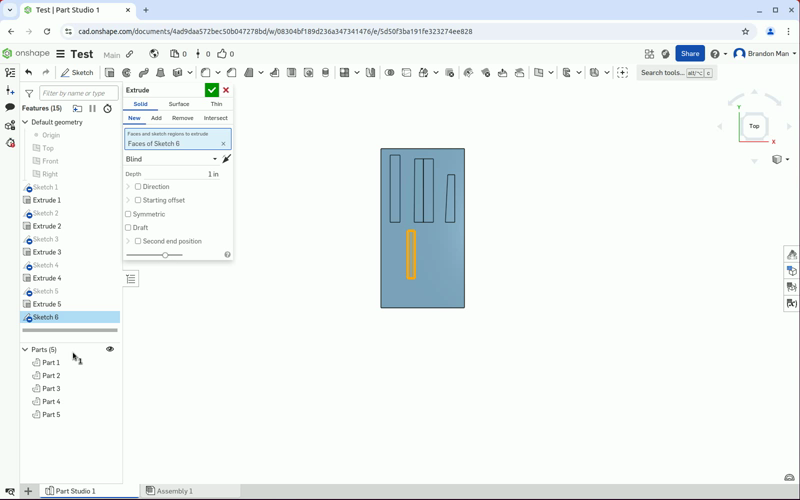
mouse_move(143, 106)
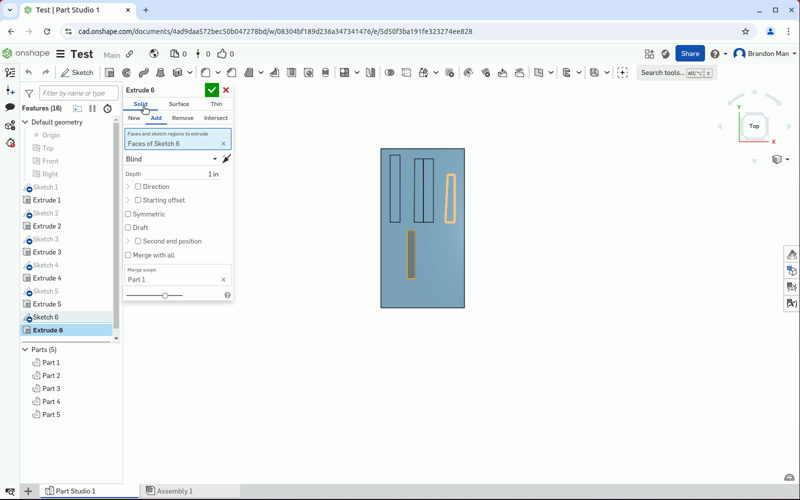
click(143, 106)
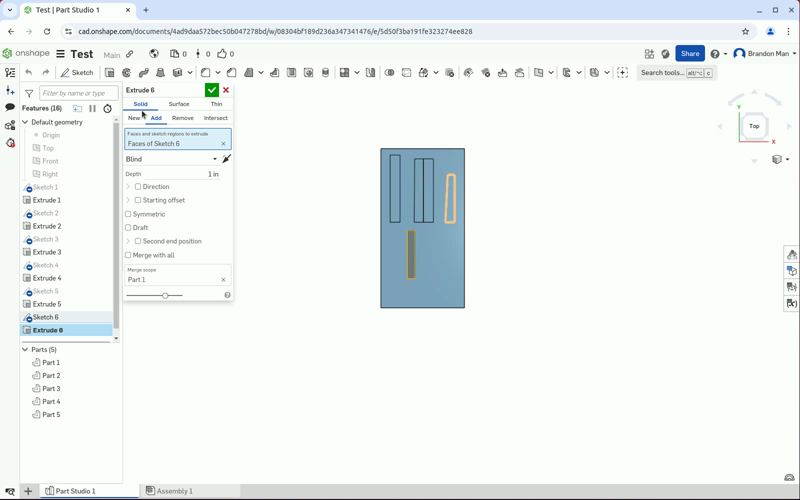
mouse_move(137, 120)
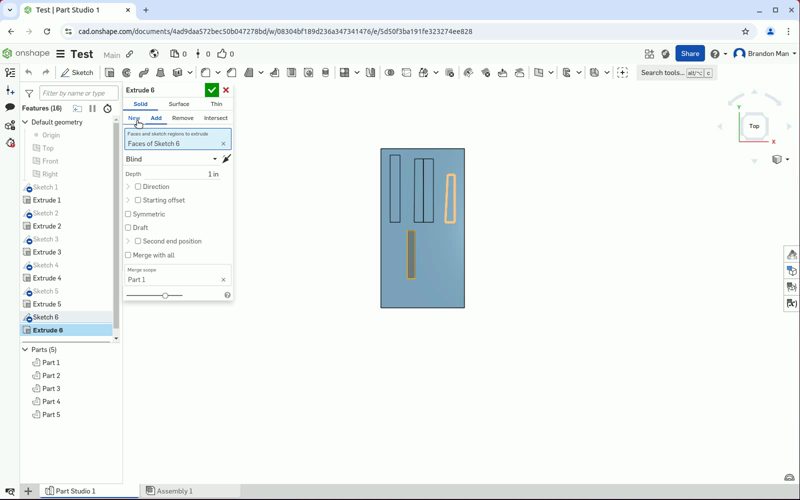
click(137, 120)
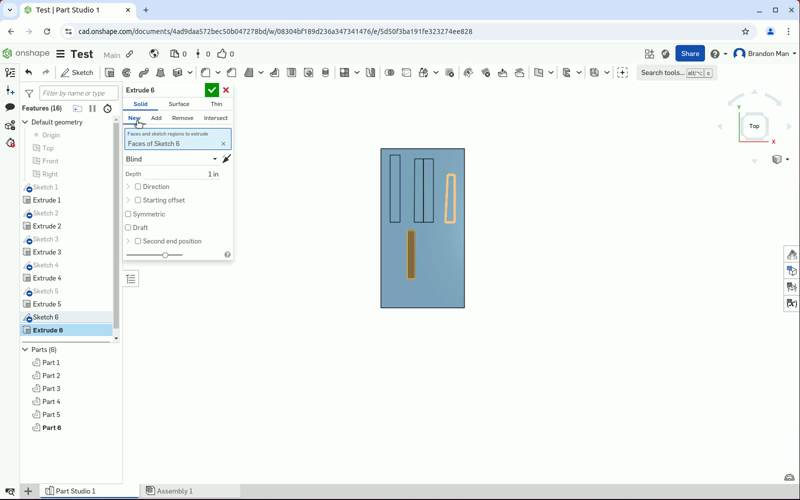
key(tab, 4)
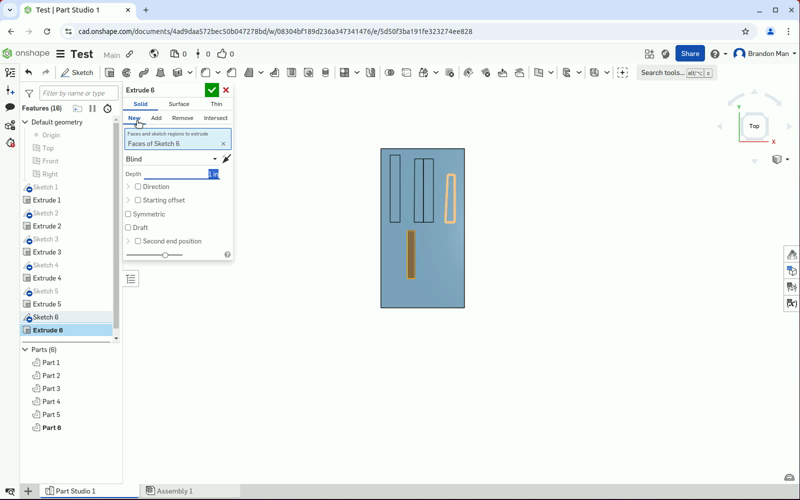
text(-0.241)
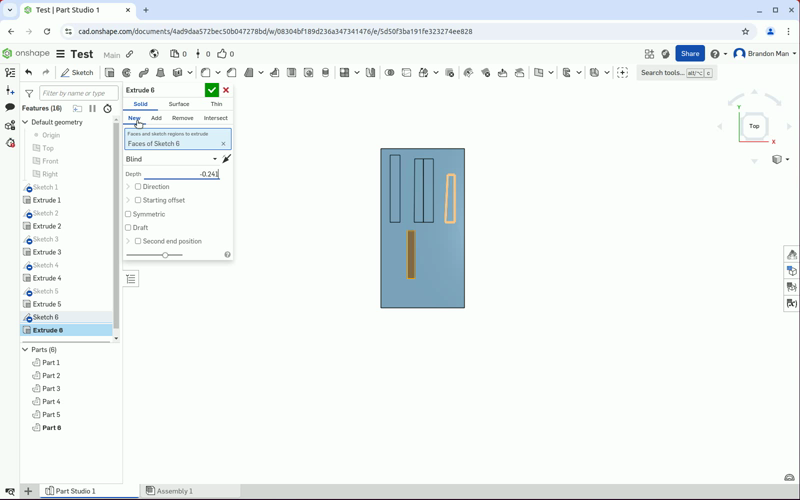
key(enter)
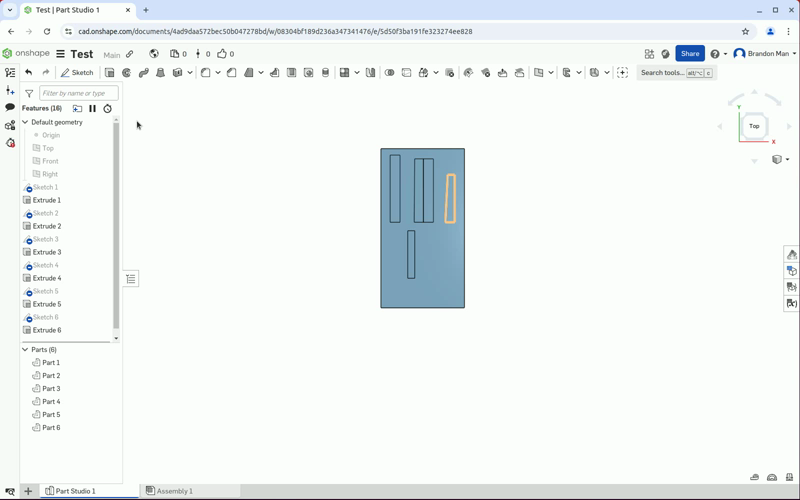
key(shift+h)
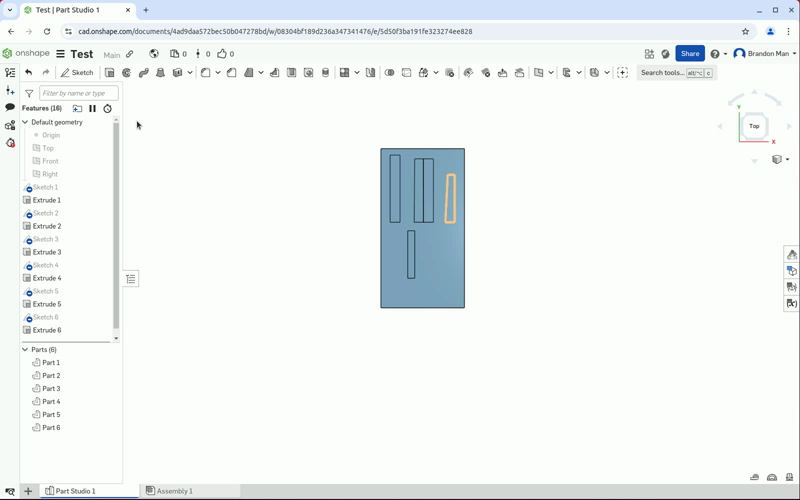
key(shift+h)
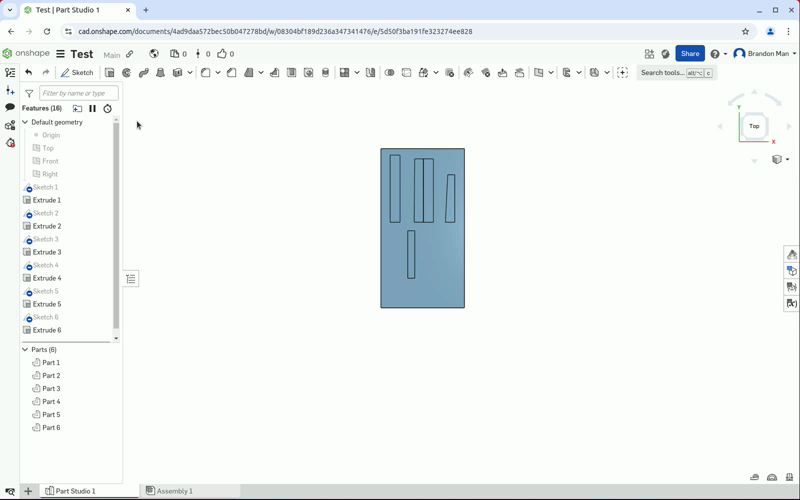
mouse_move(69, 189)
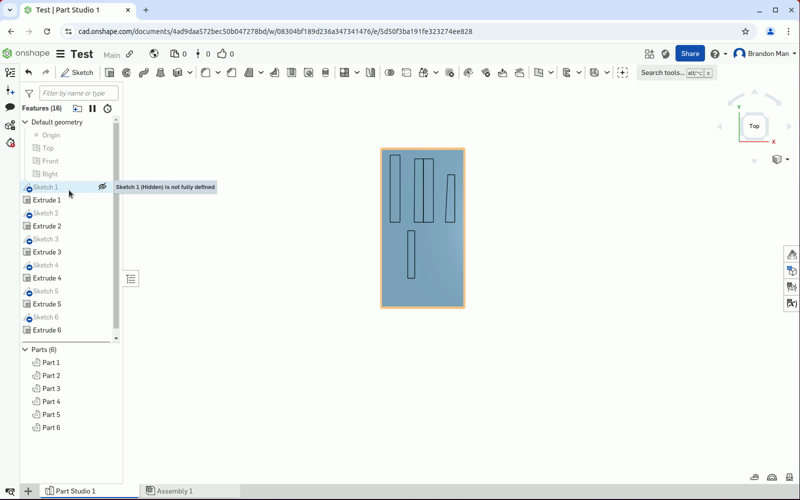
click(69, 189)
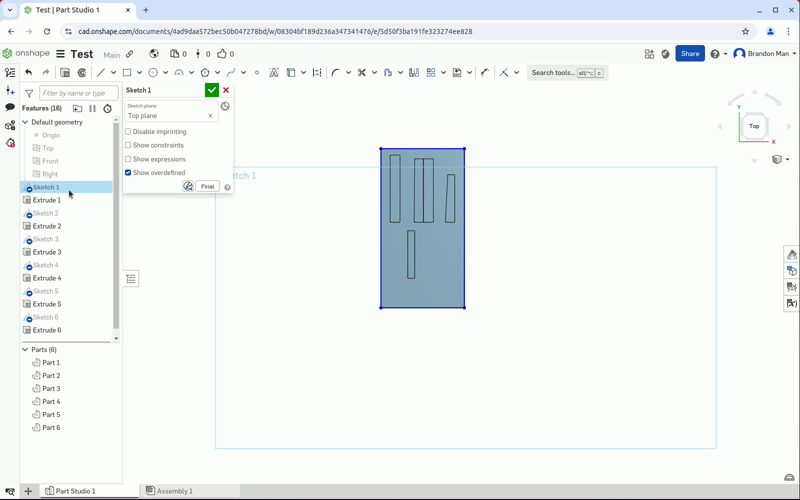
mouse_move(229, 92)
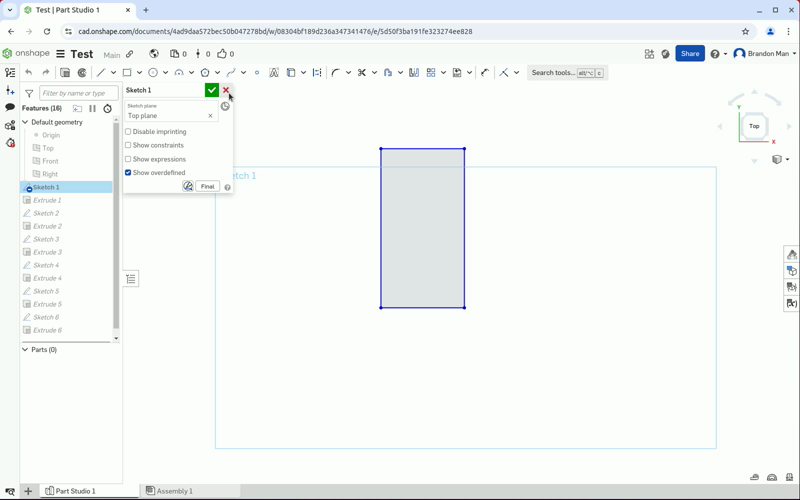
click(229, 92)
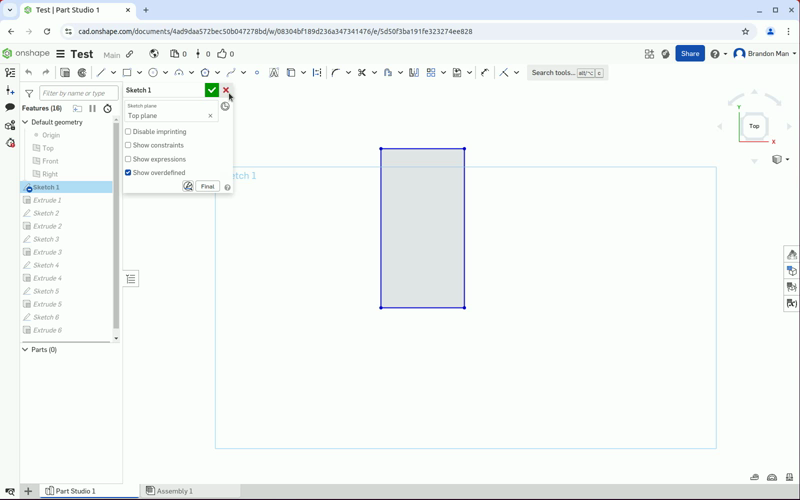
key(shift+s)
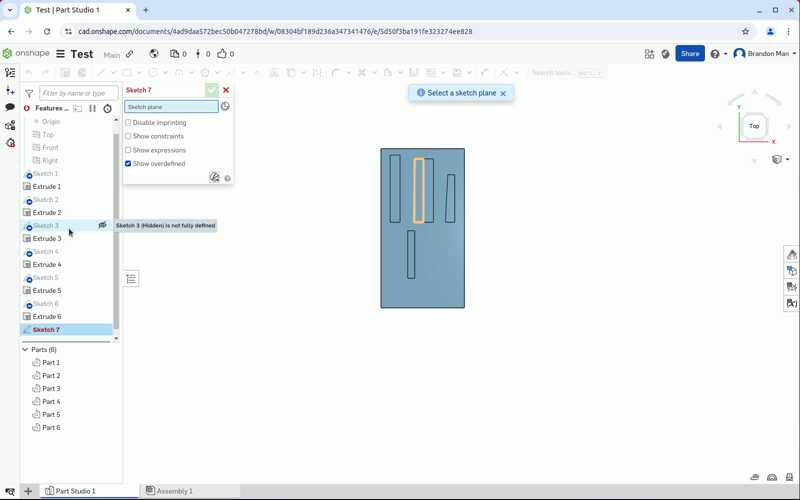
scroll(3)
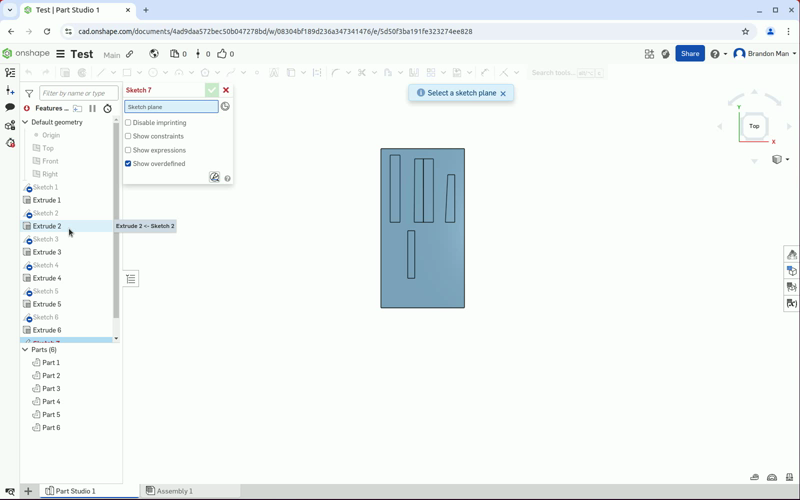
mouse_move(69, 150)
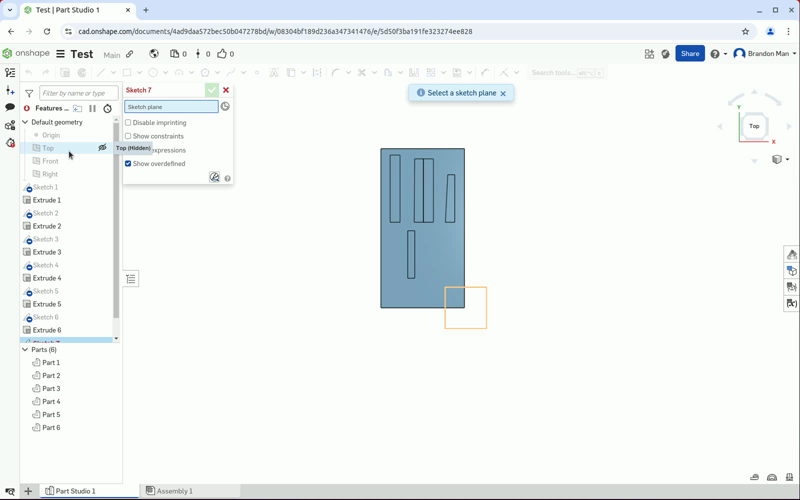
click(69, 150)
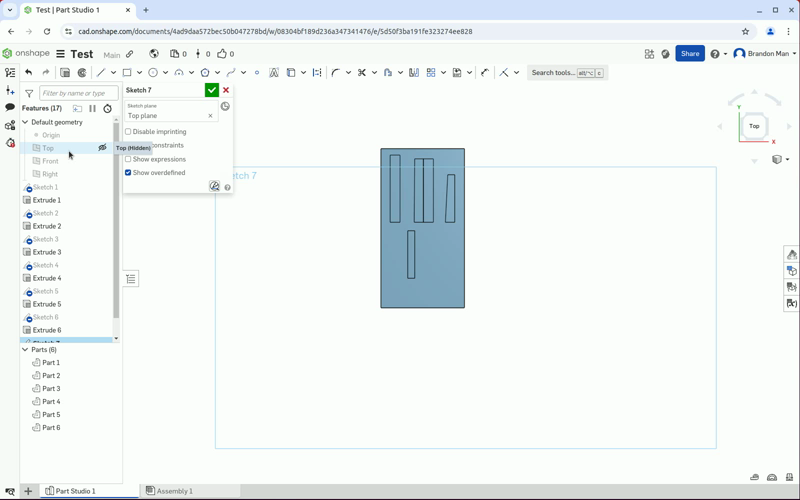
mouse_move(73, 352)
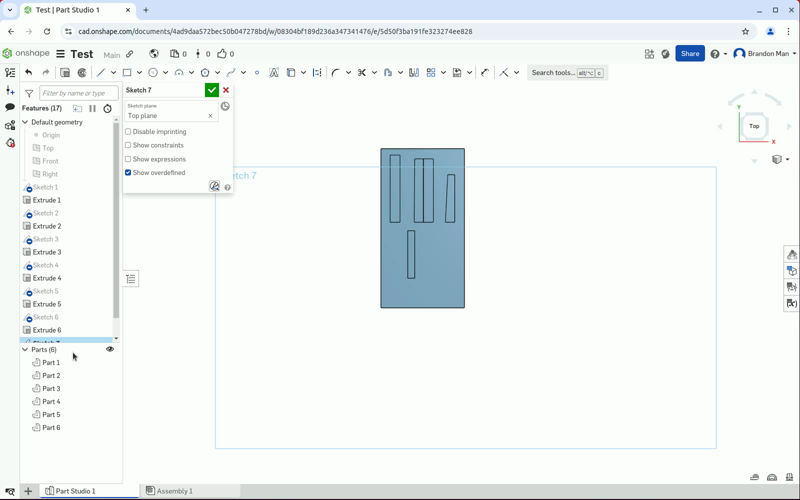
key(y)
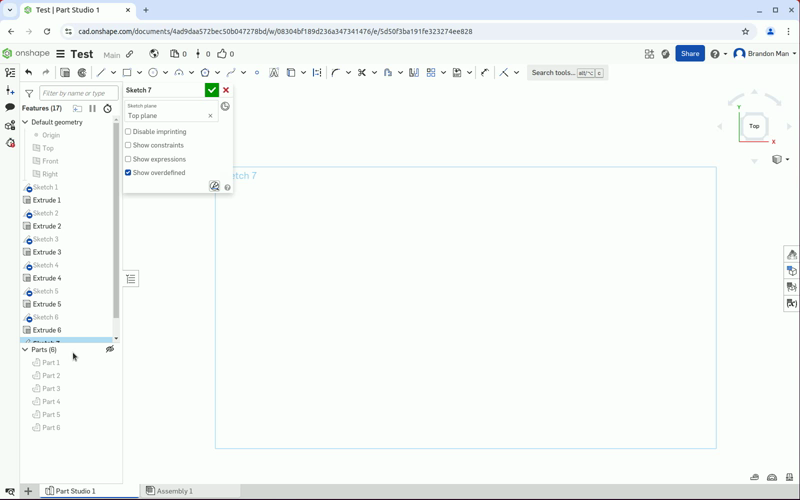
key(l)
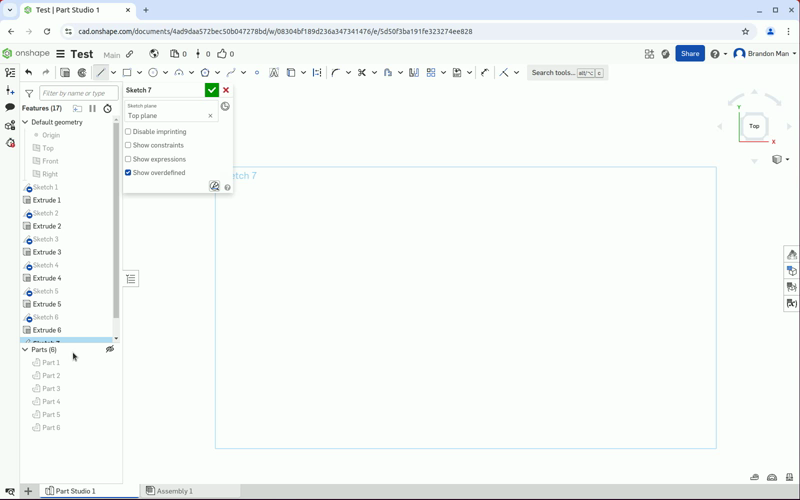
key_down(shift)
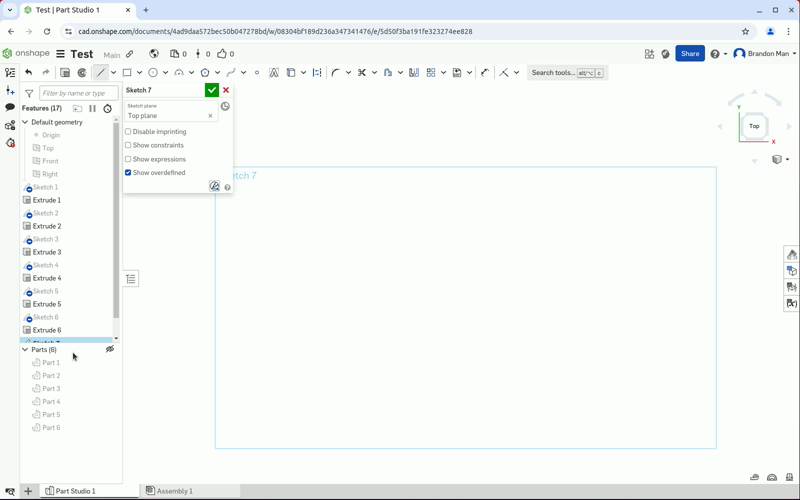
mouse_move(424, 278)
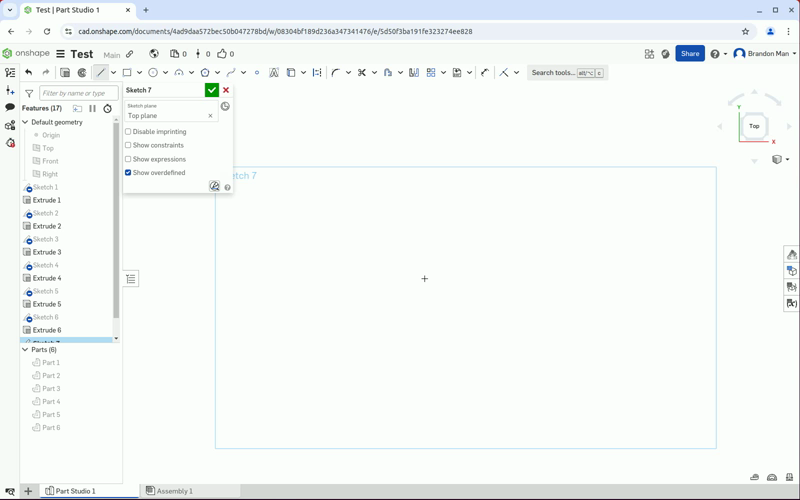
click(424, 278)
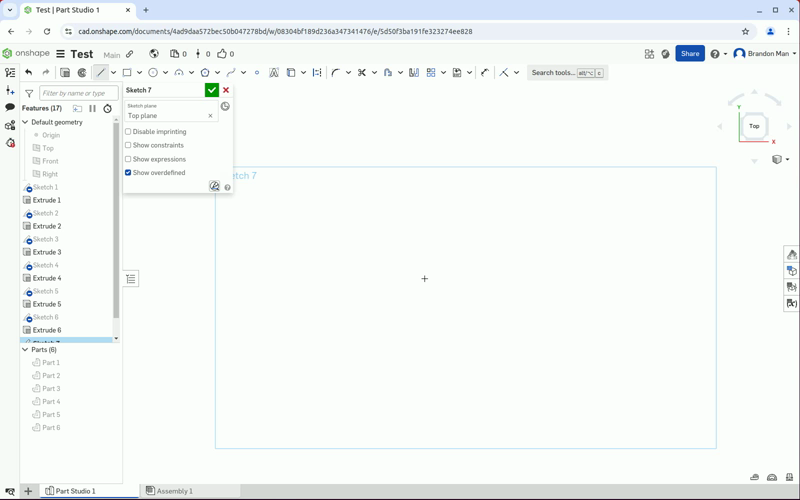
key_up(shift)
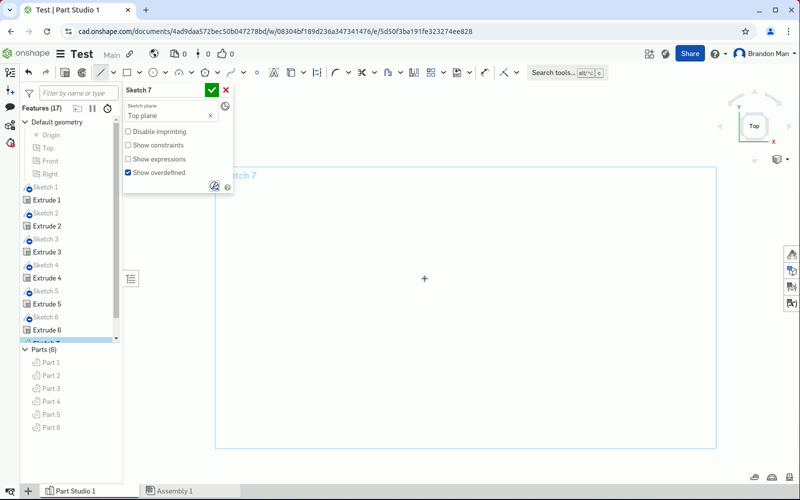
key_down(shift)
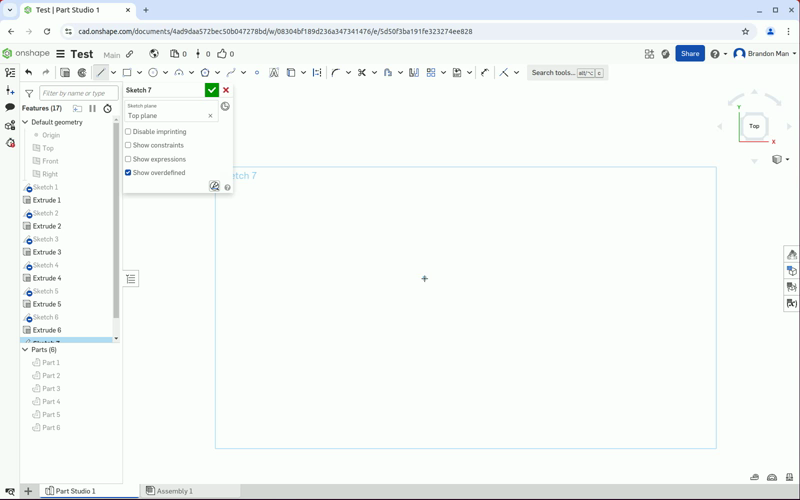
mouse_move(454, 278)
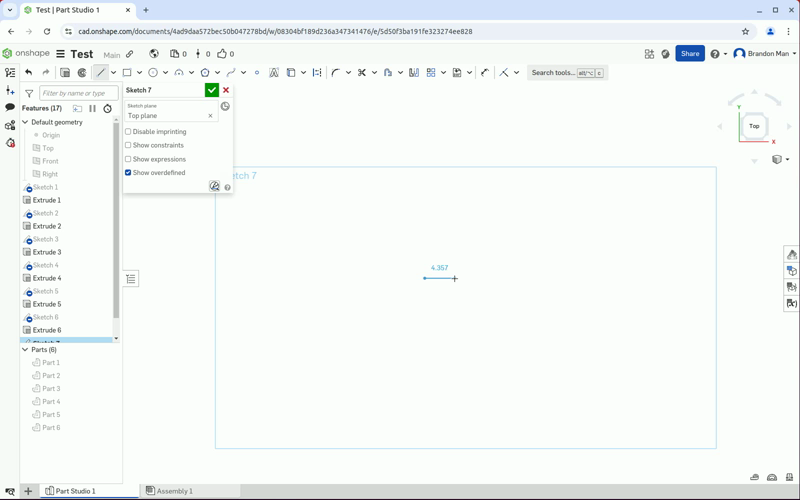
mouse_move(431, 278)
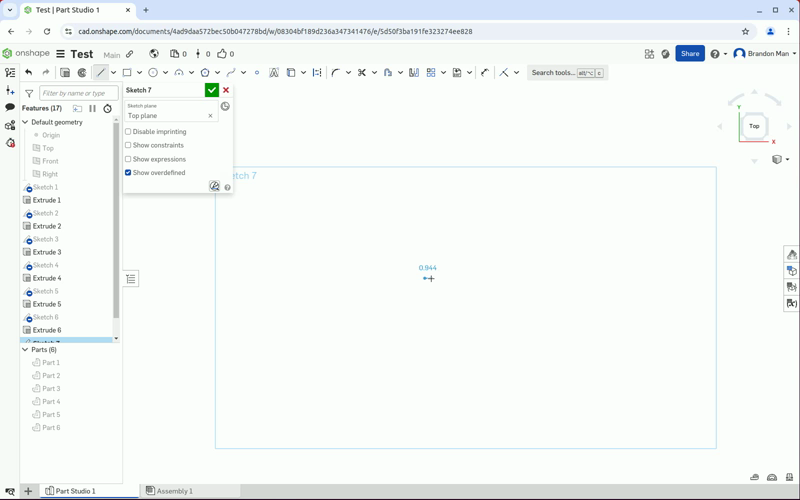
scroll(6)
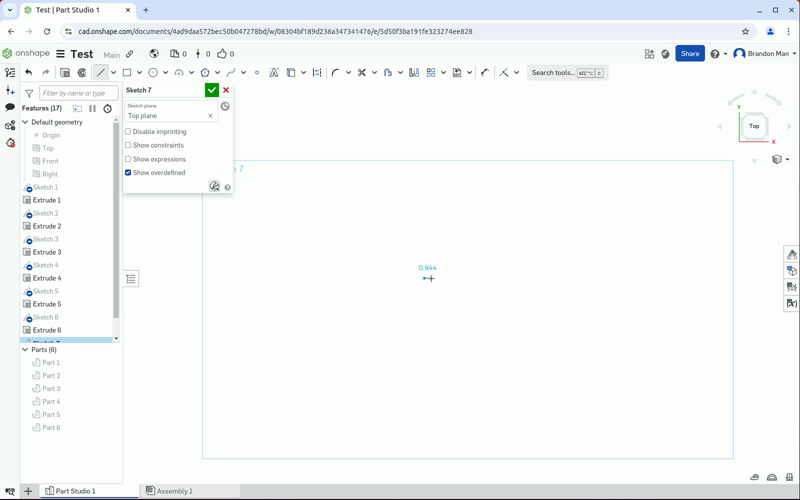
scroll(6)
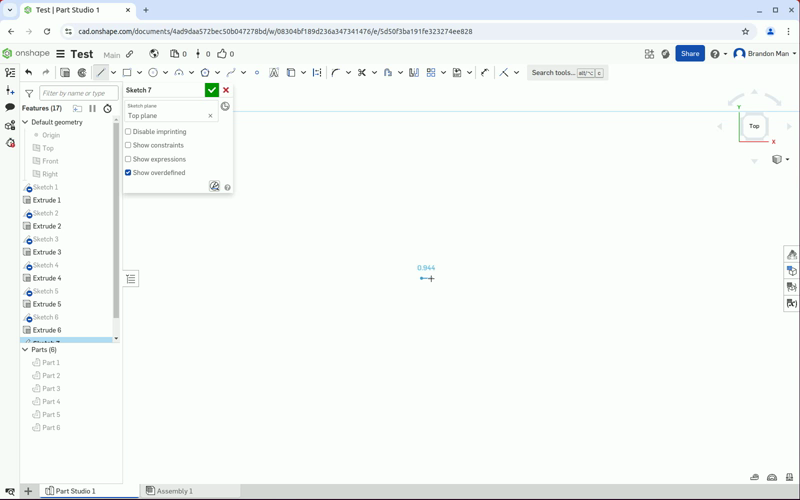
scroll(6)
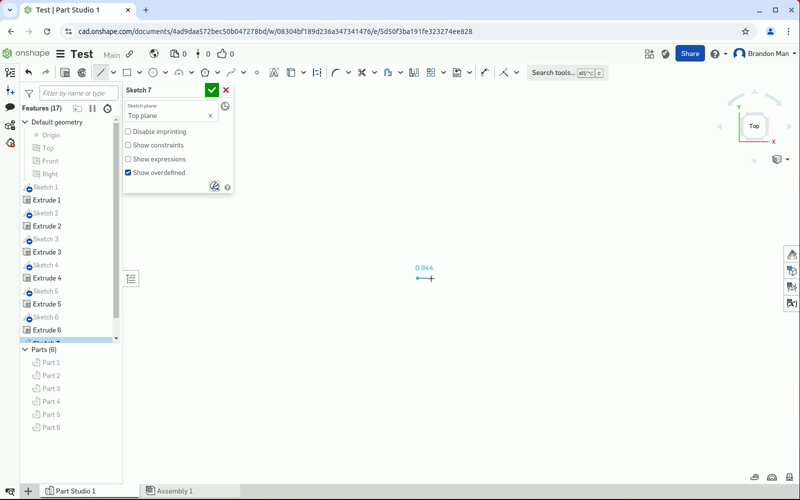
scroll(6)
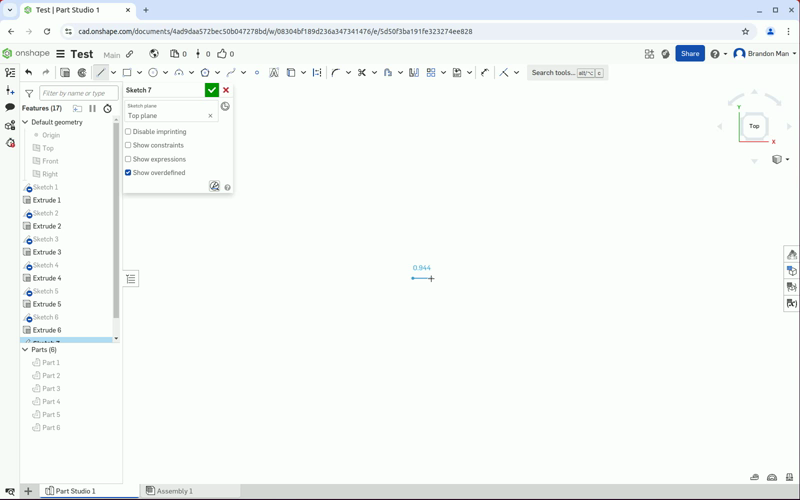
scroll(6)
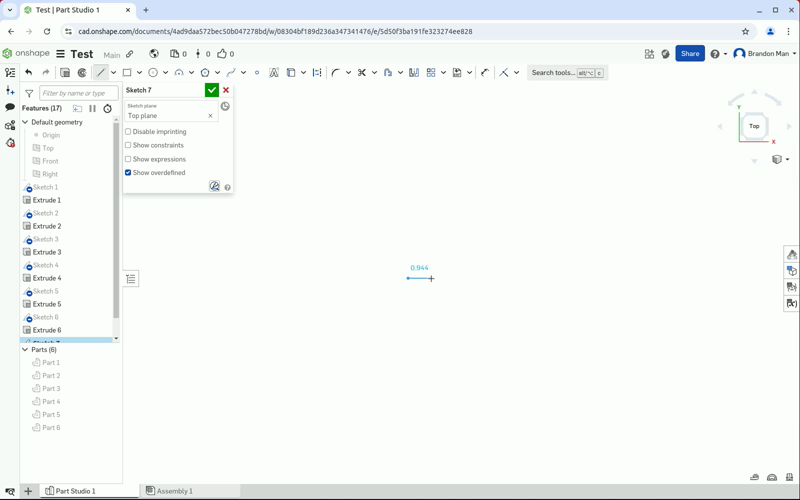
scroll(6)
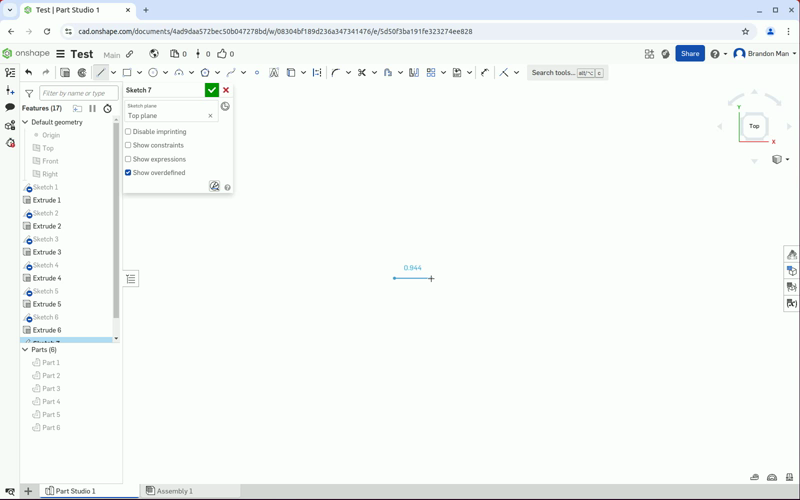
scroll(6)
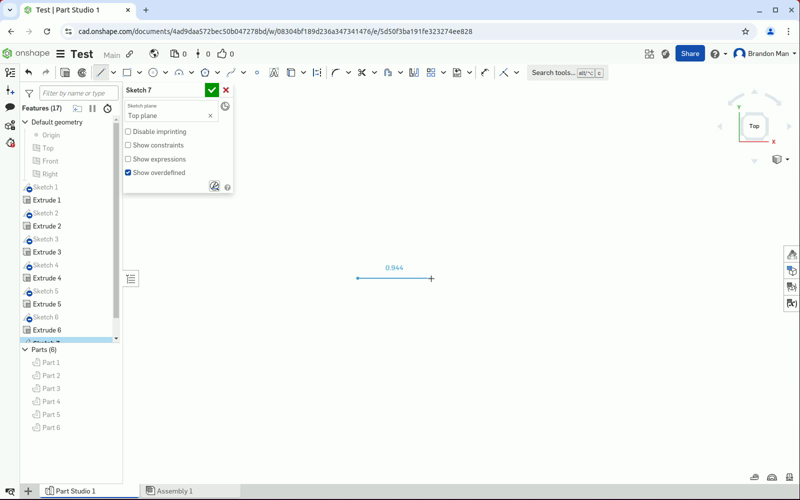
click(431, 278)
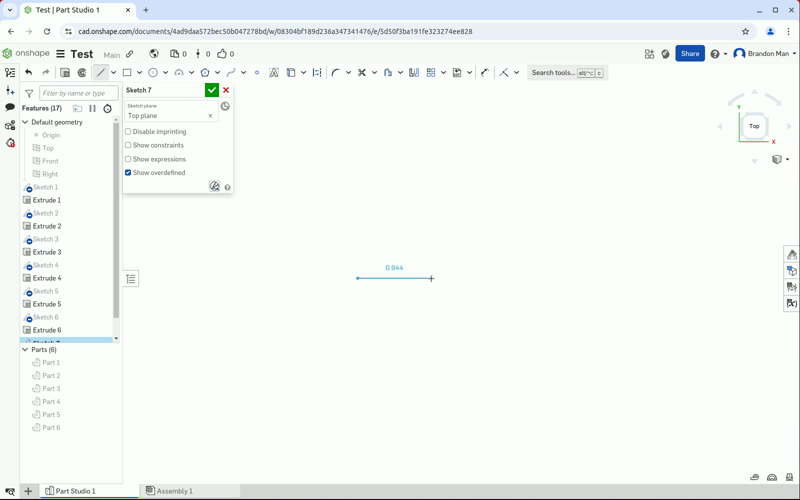
scroll(-6)
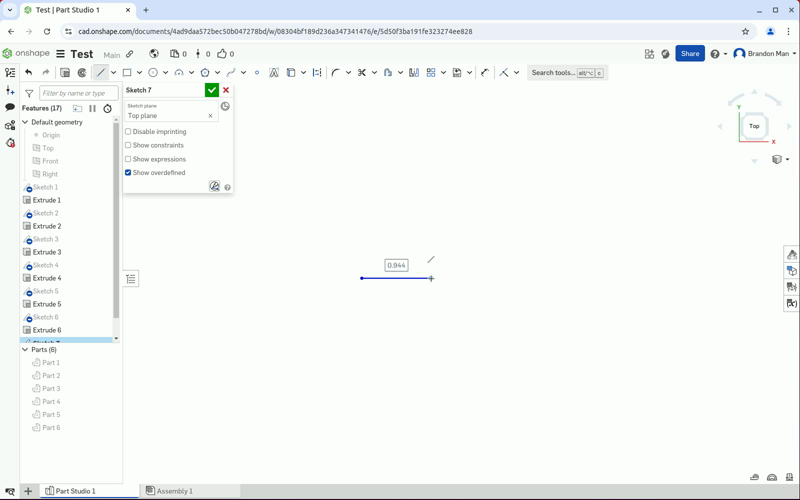
scroll(-6)
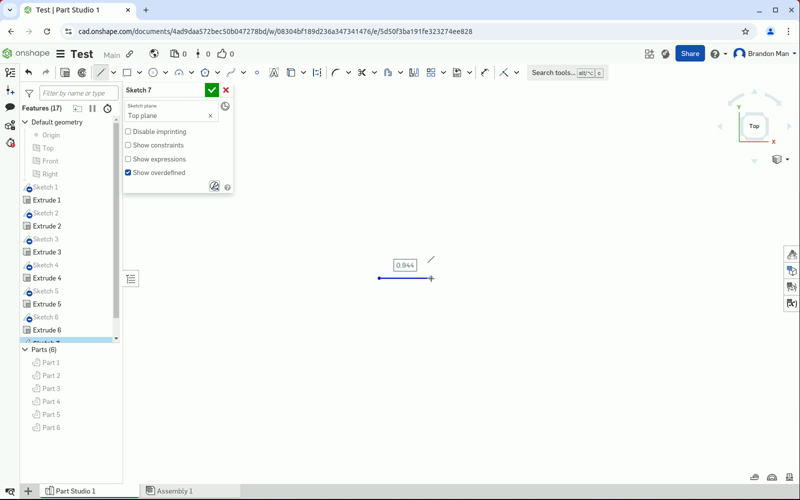
scroll(-6)
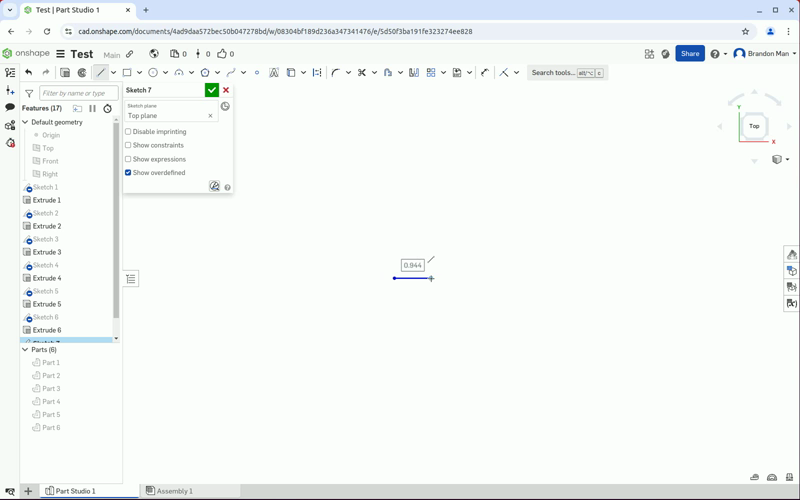
scroll(-6)
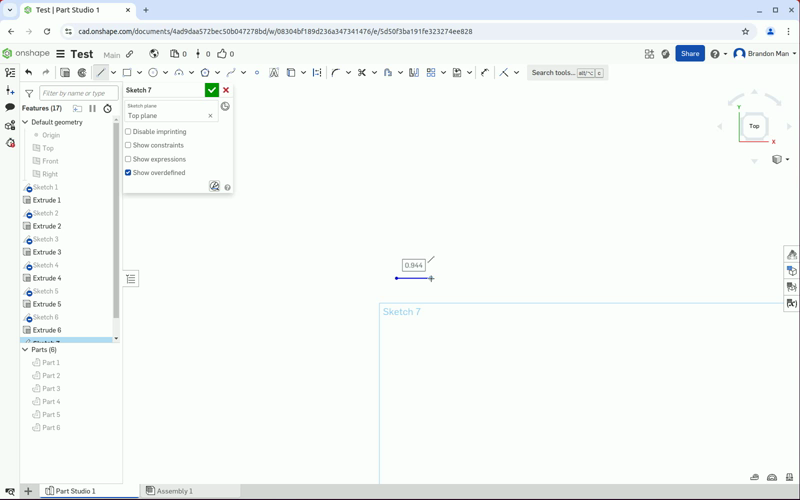
scroll(-6)
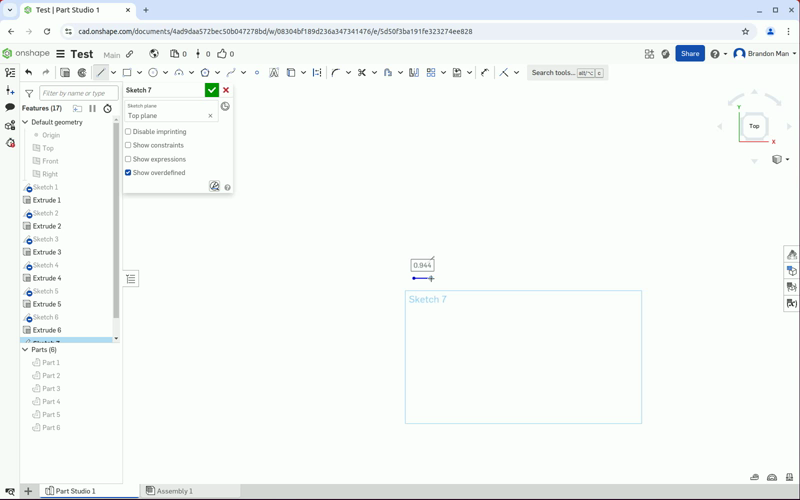
scroll(-6)
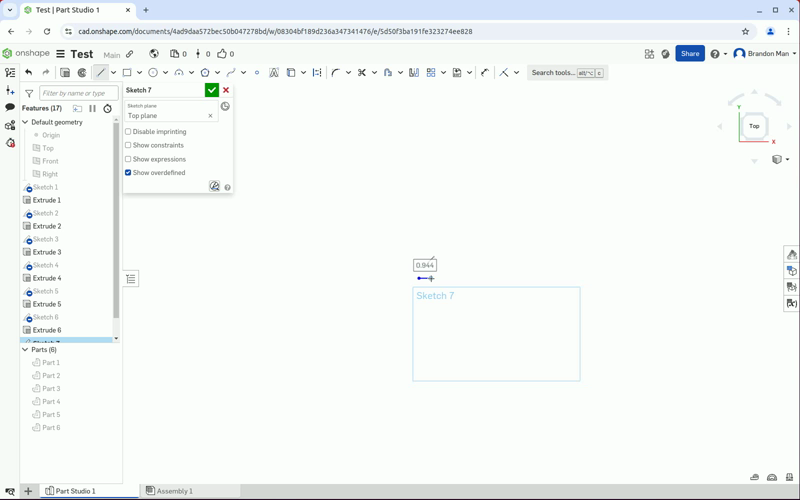
scroll(-6)
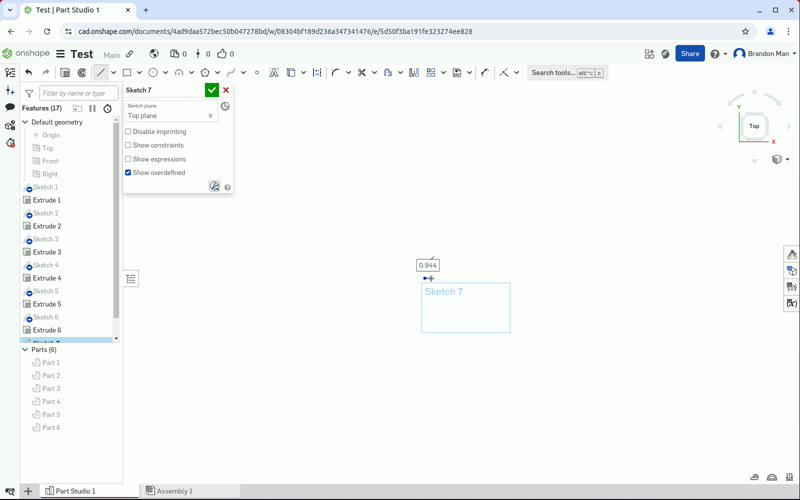
key_up(shift)
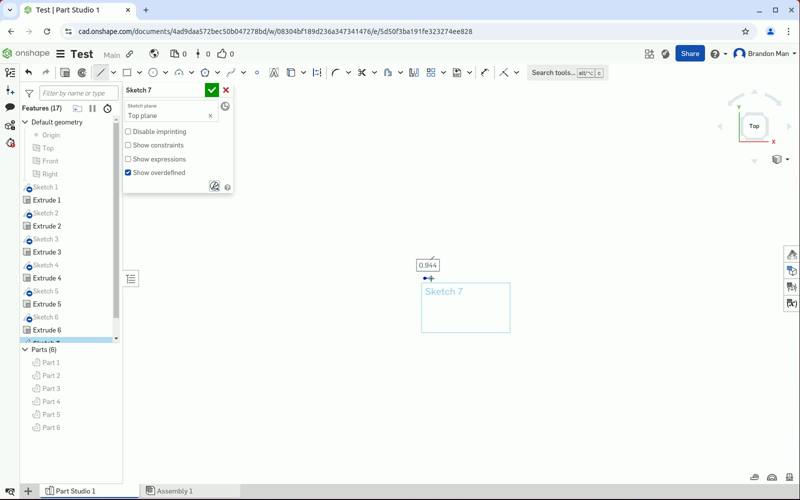
key_down(shift)
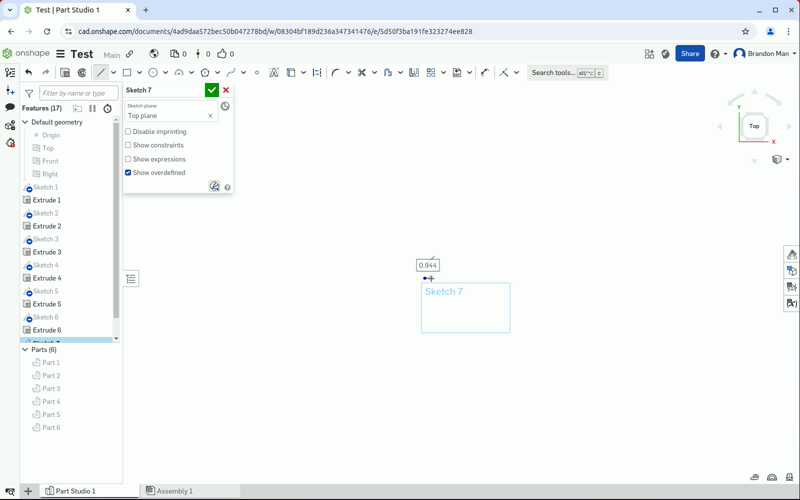
mouse_move(461, 278)
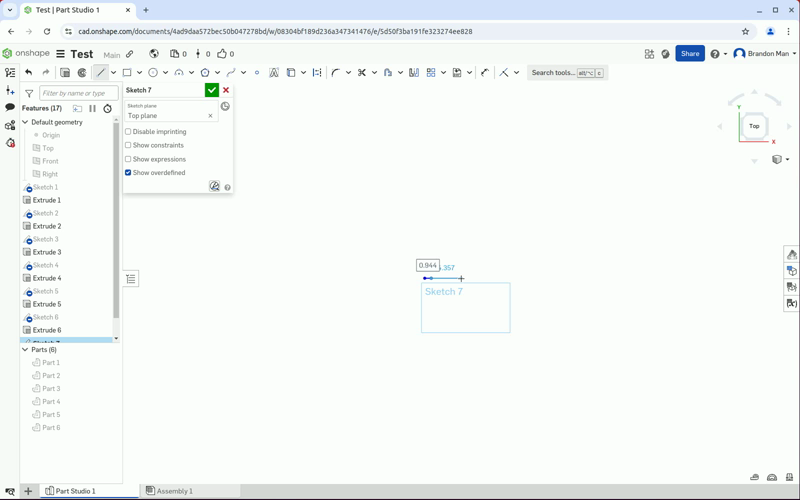
mouse_move(431, 230)
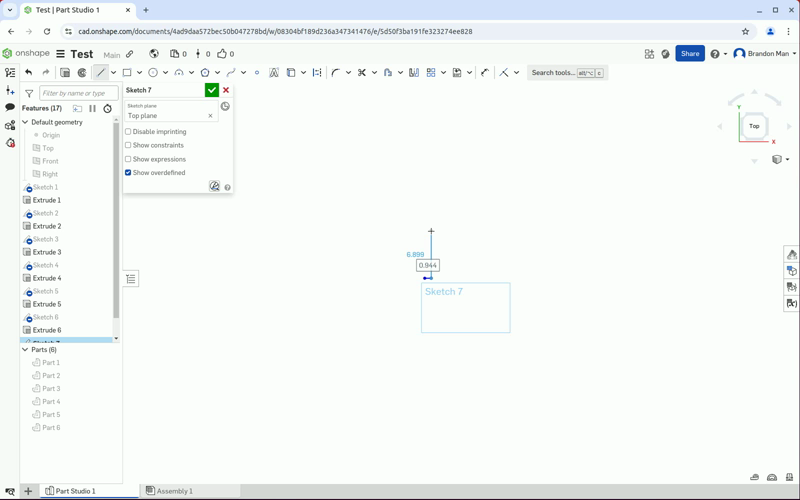
click(431, 230)
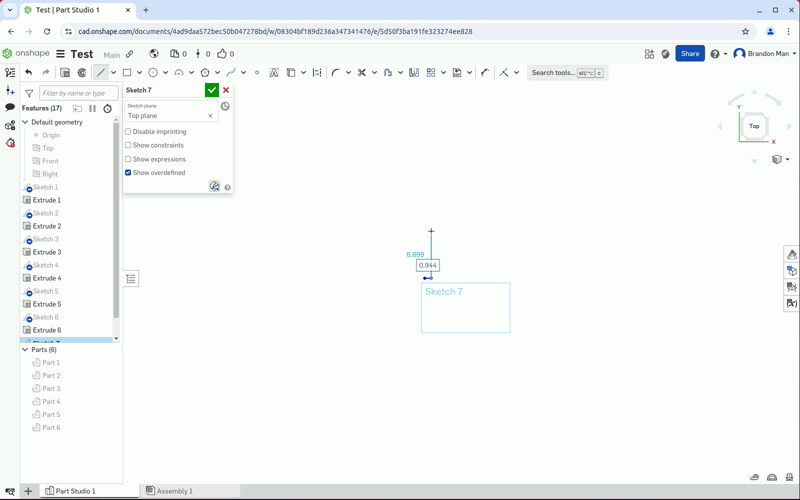
key_up(shift)
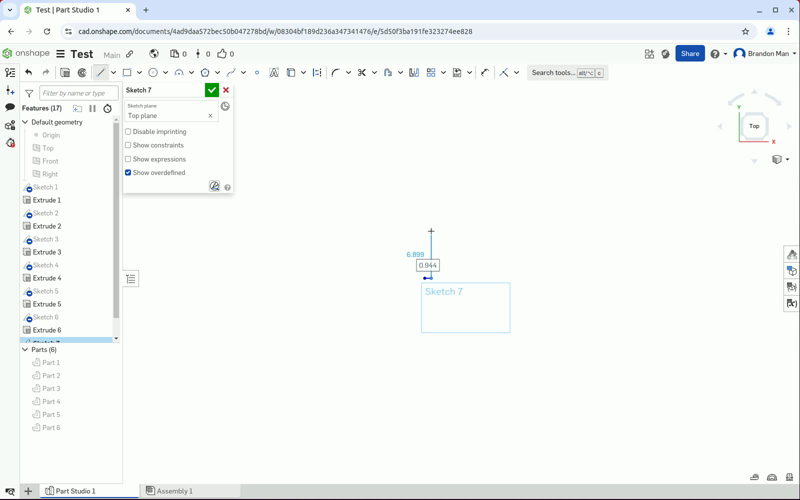
key_down(shift)
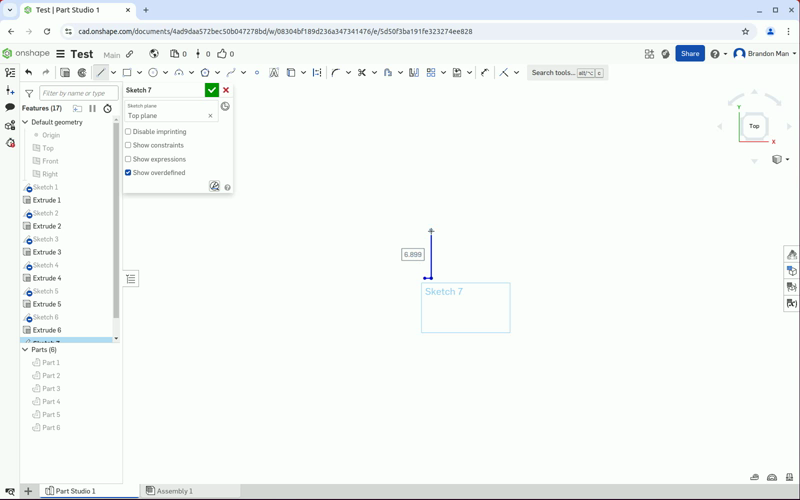
mouse_move(461, 230)
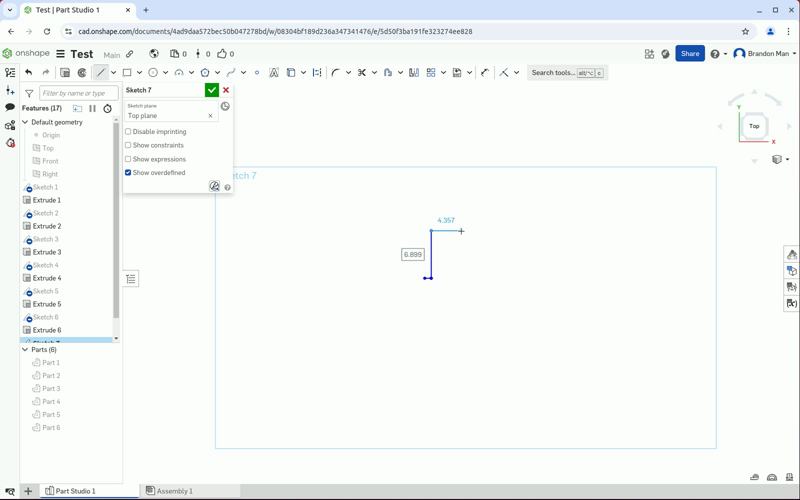
mouse_move(424, 230)
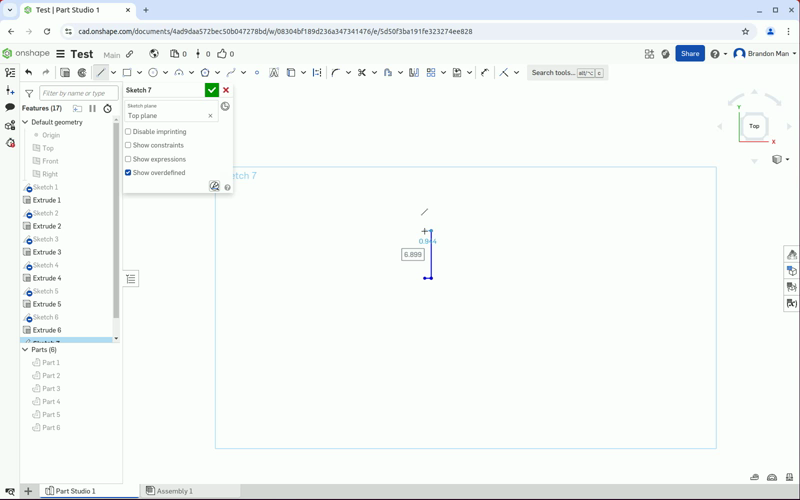
scroll(6)
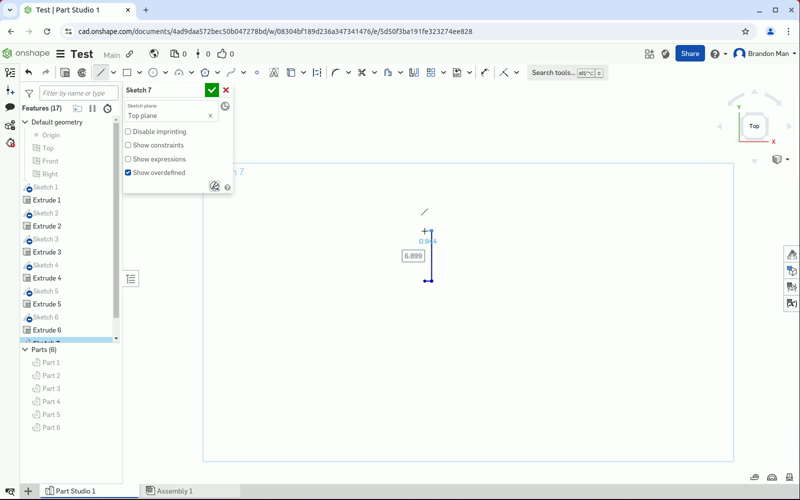
scroll(6)
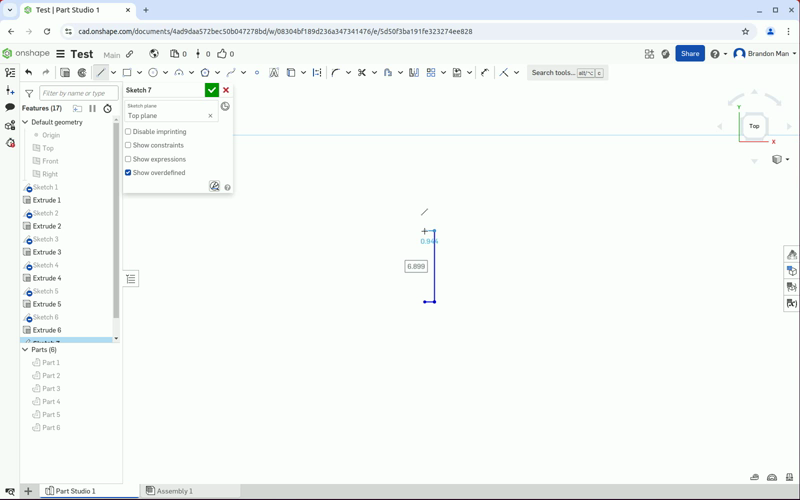
scroll(6)
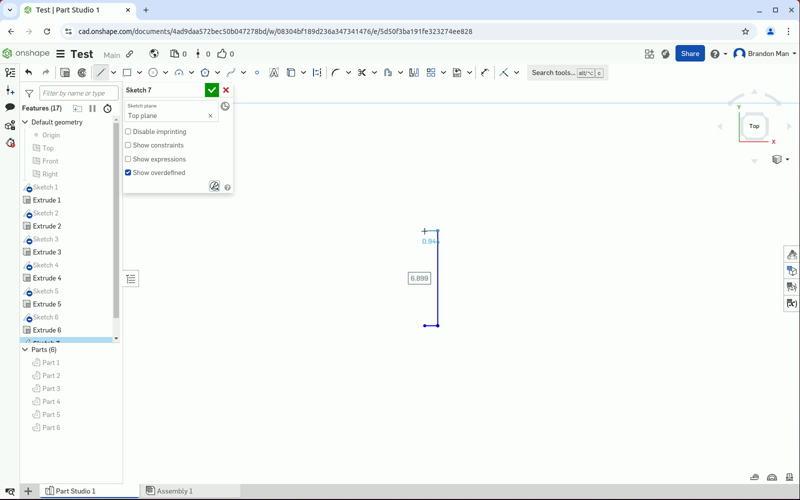
scroll(6)
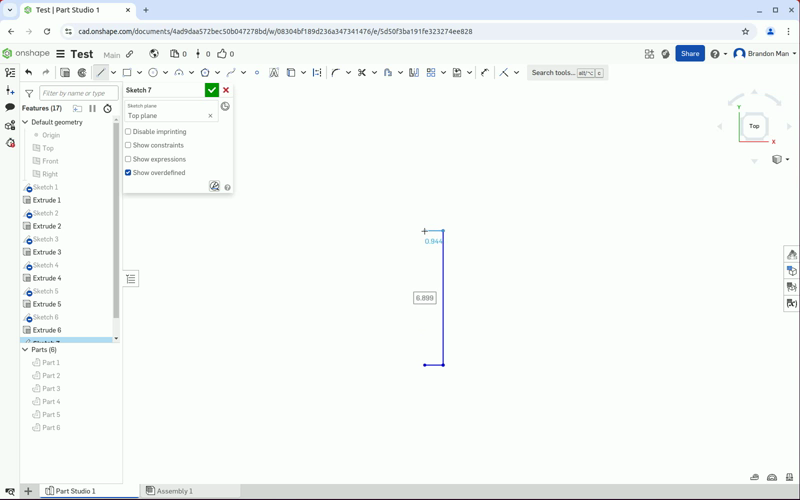
scroll(6)
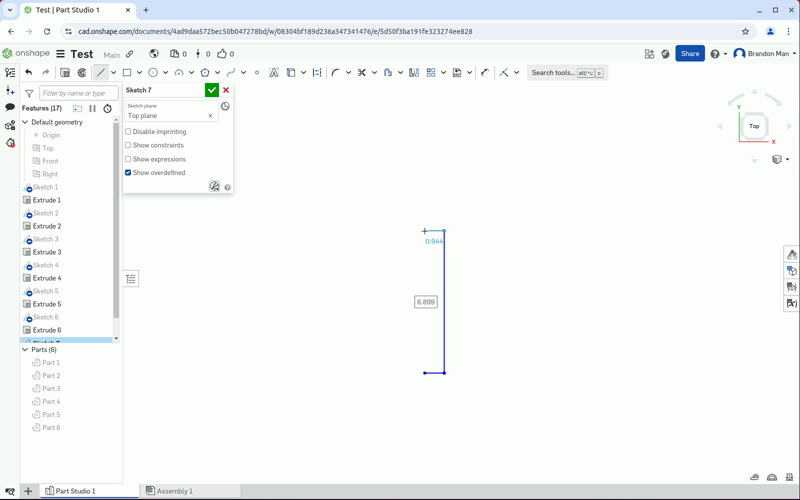
scroll(6)
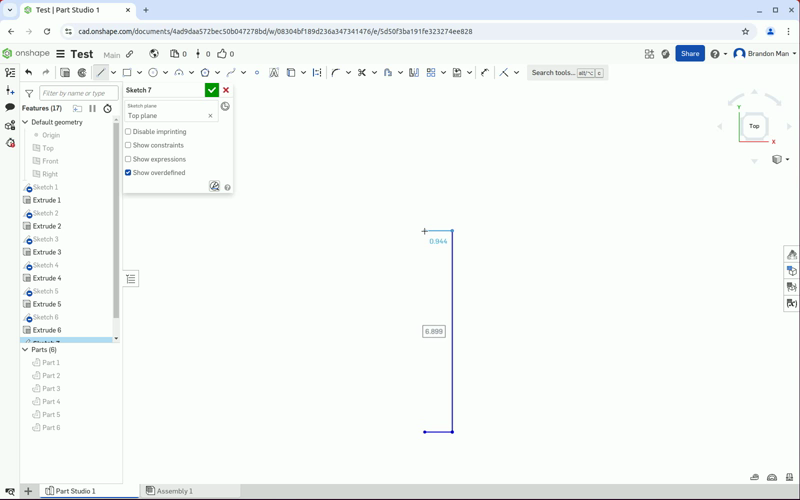
scroll(6)
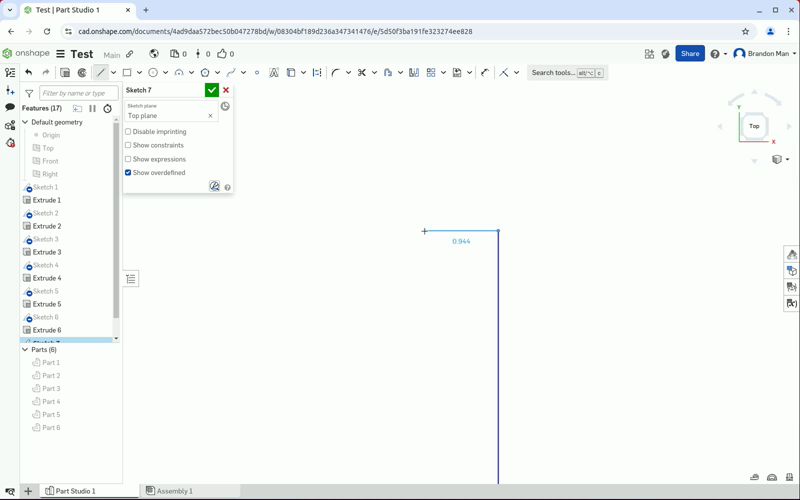
click(424, 230)
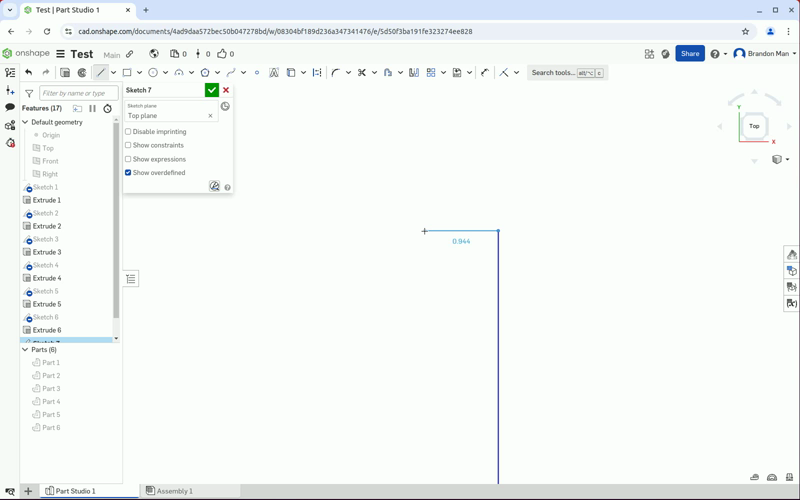
scroll(-6)
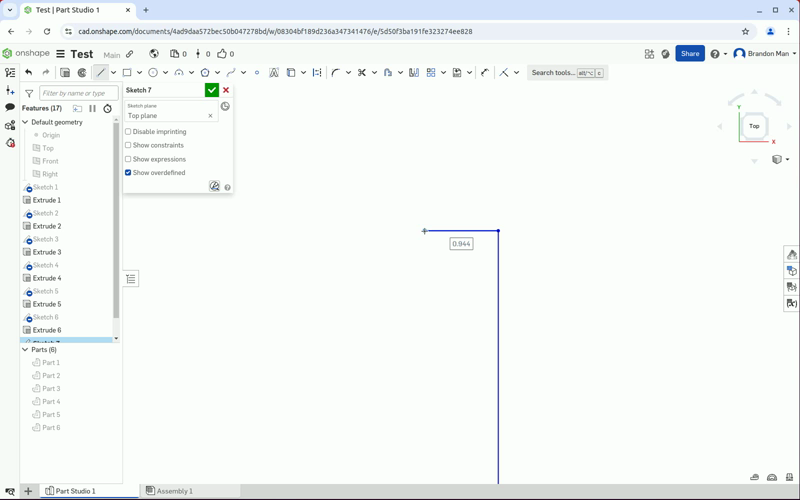
scroll(-6)
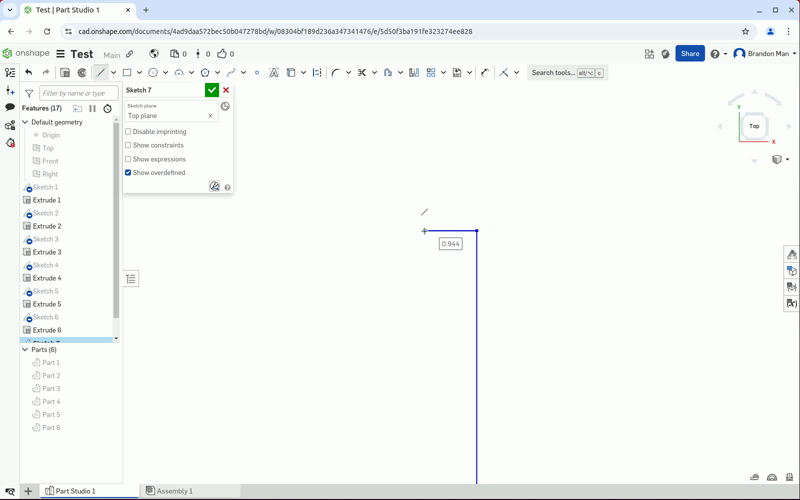
scroll(-6)
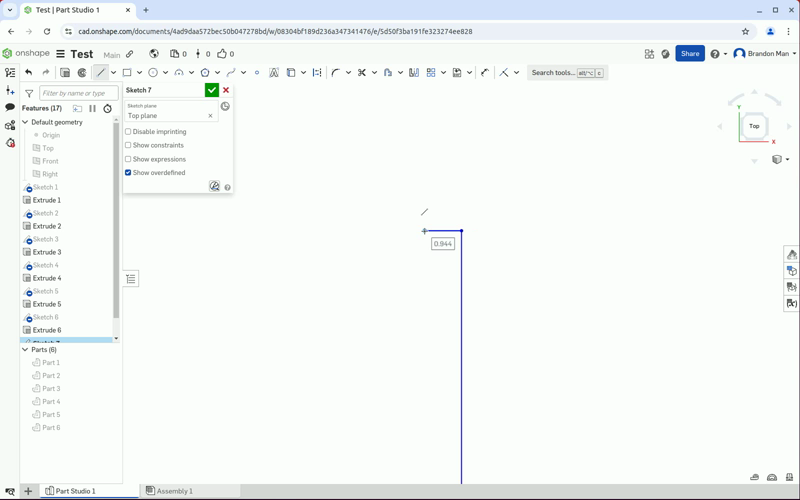
scroll(-6)
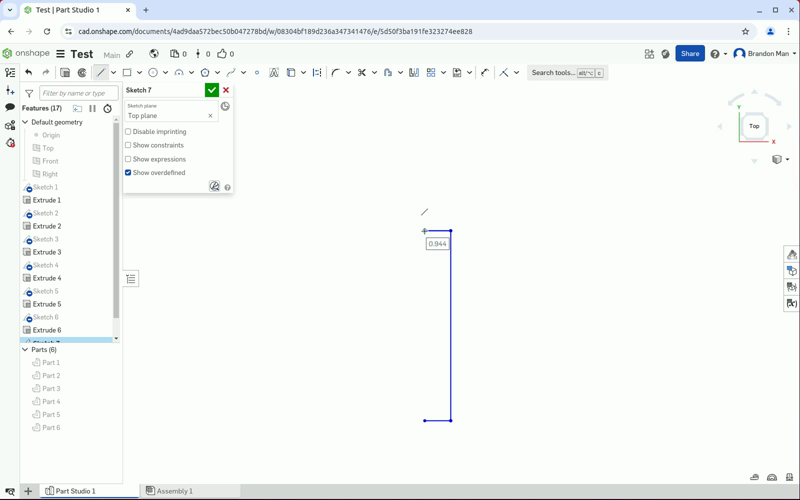
scroll(-6)
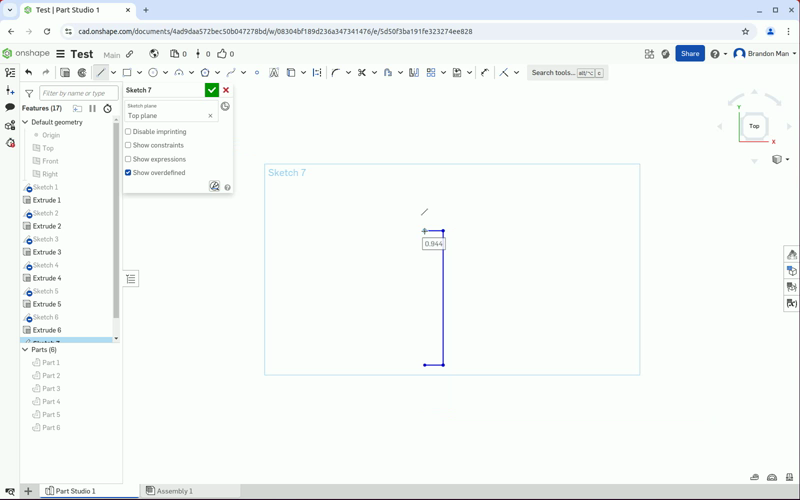
scroll(-6)
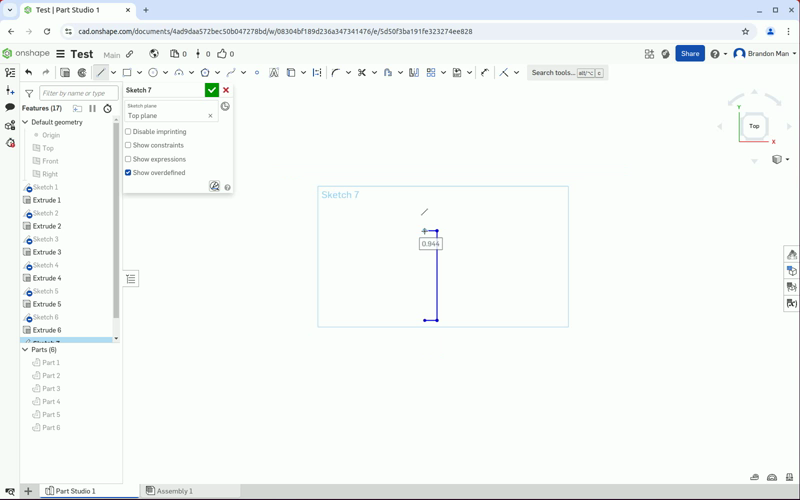
scroll(-6)
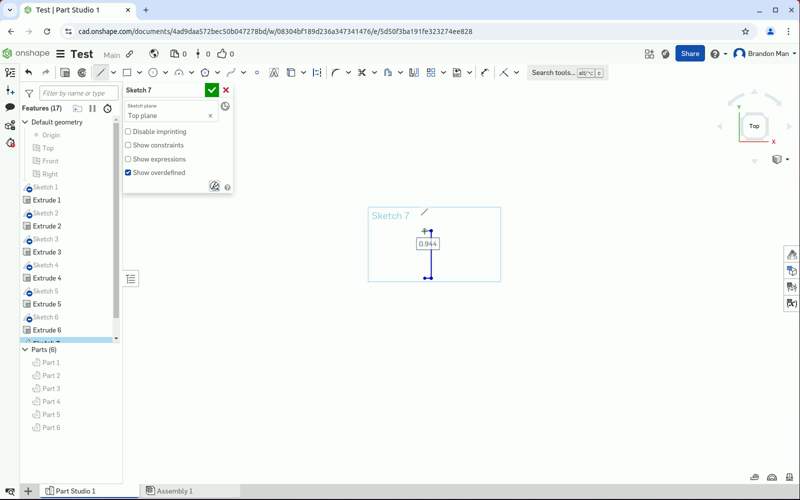
key_up(shift)
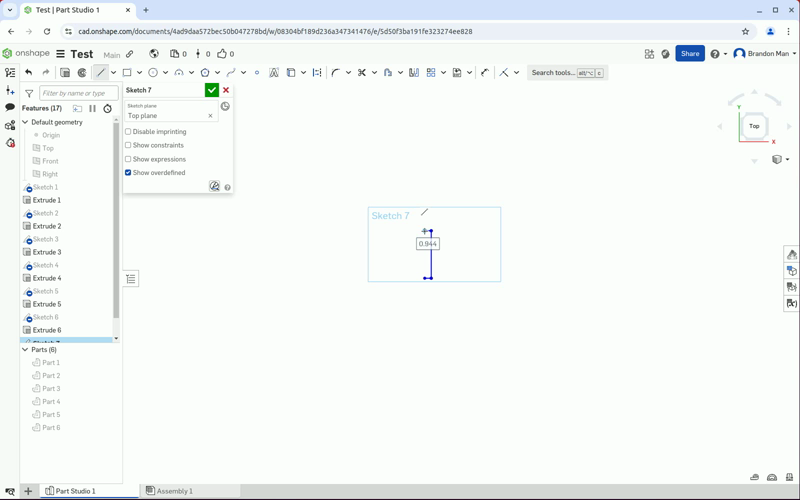
mouse_move(454, 230)
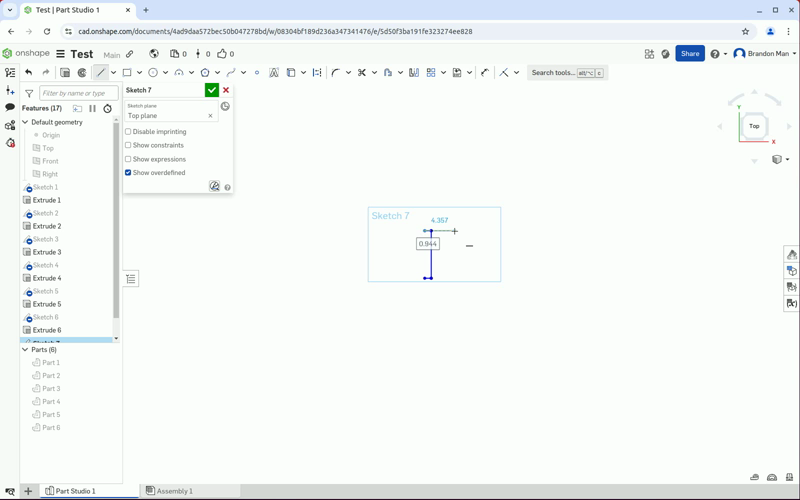
key_down(shift)
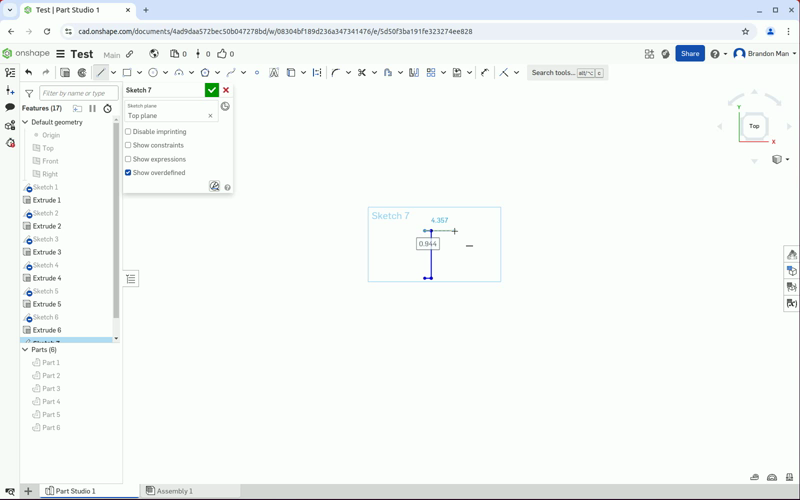
mouse_move(424, 278)
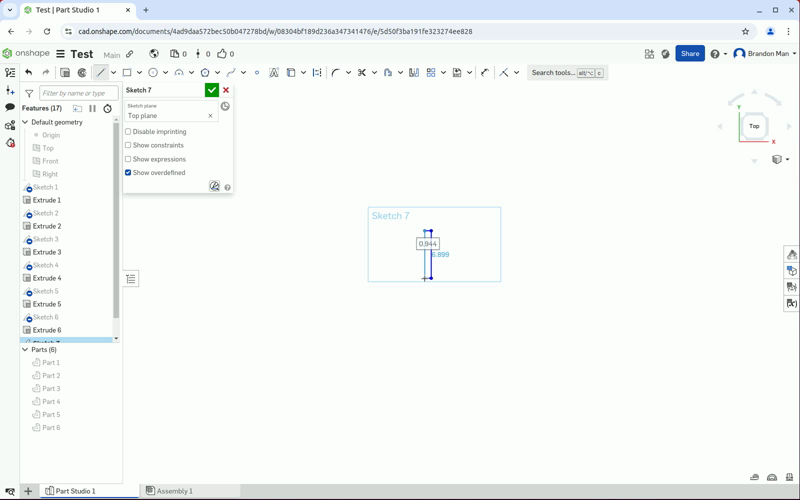
key_up(shift)
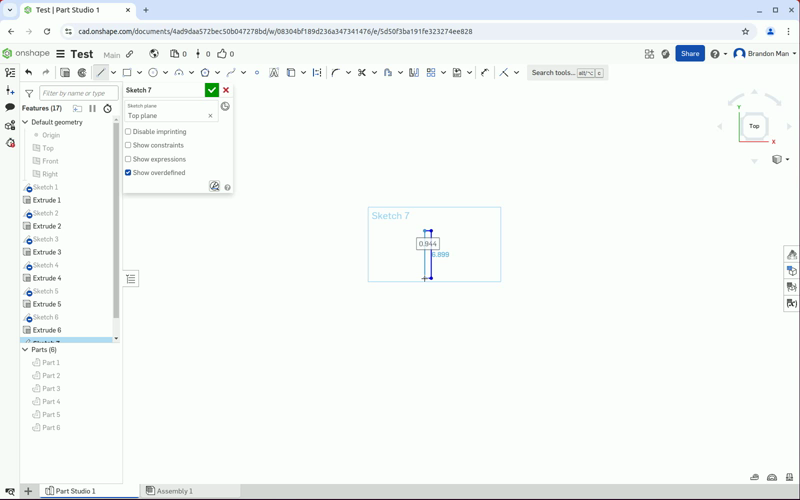
click(424, 278)
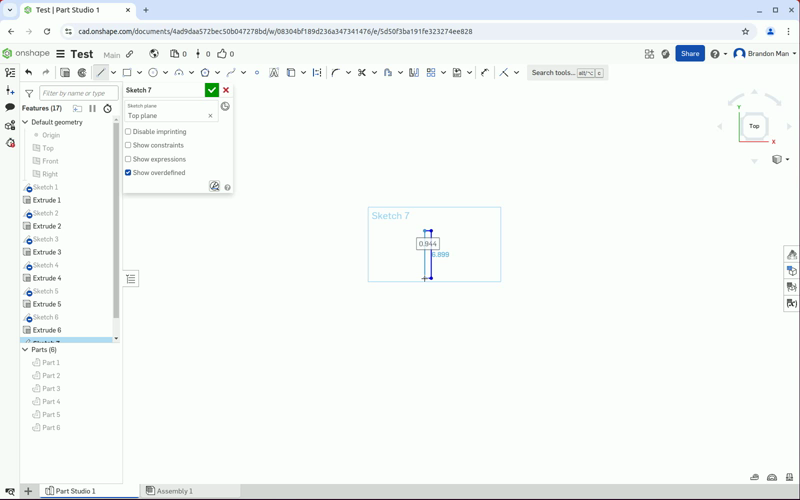
key(esc)
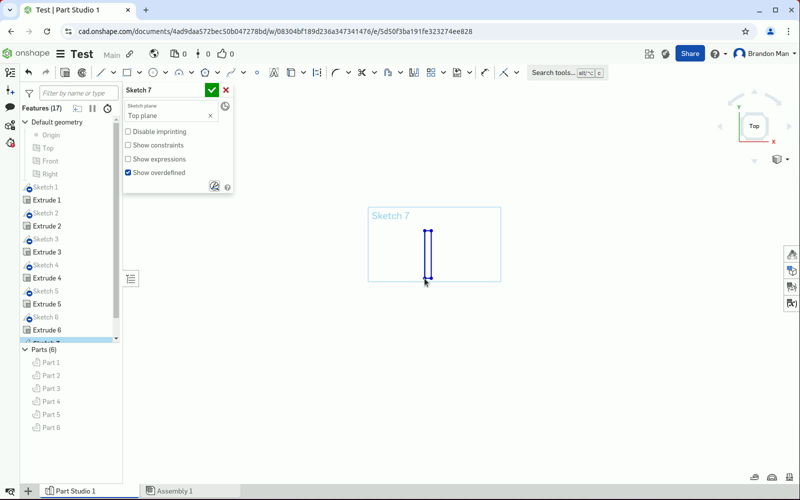
mouse_move(427, 240)
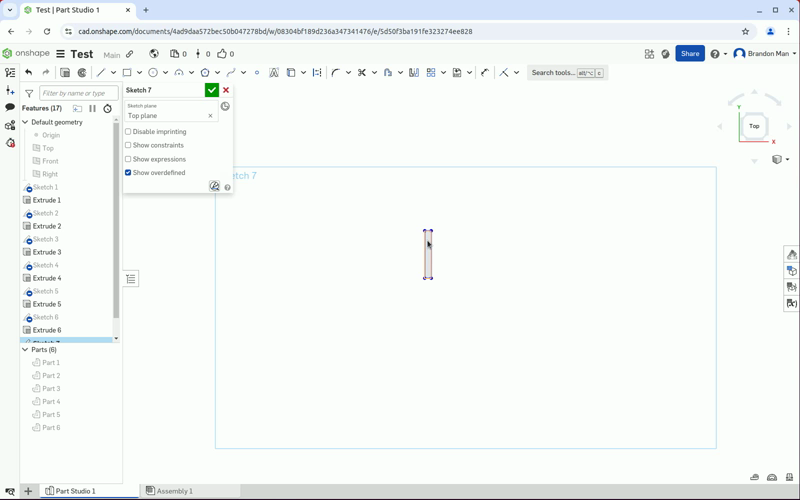
scroll(6)
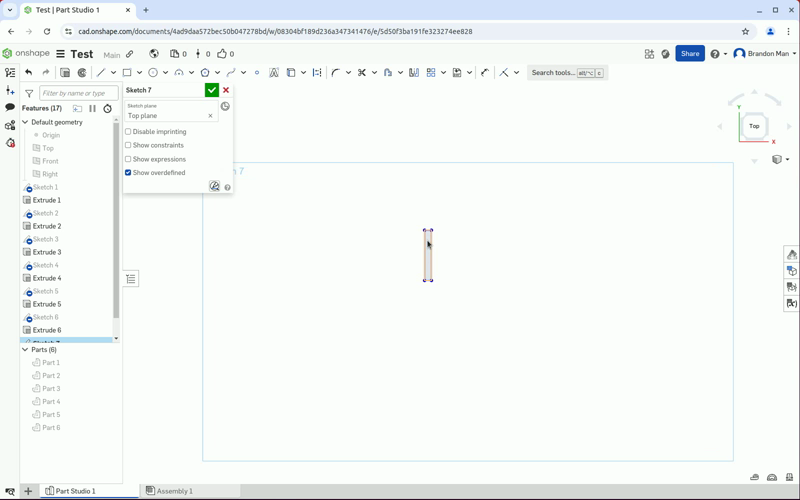
scroll(6)
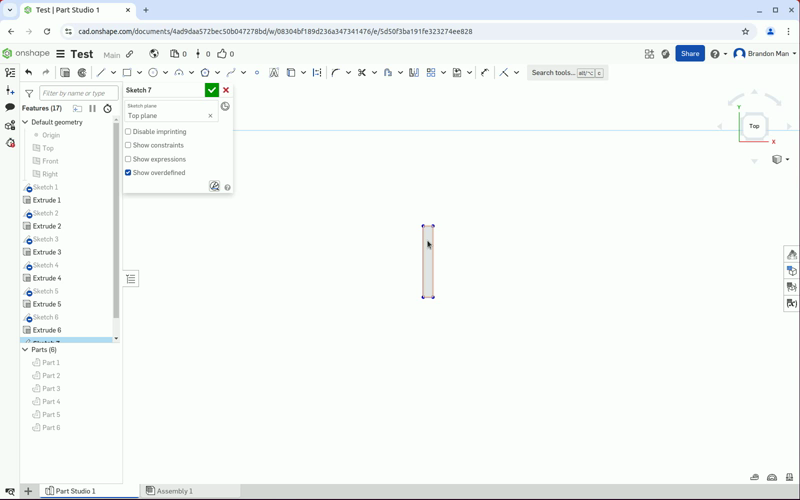
scroll(6)
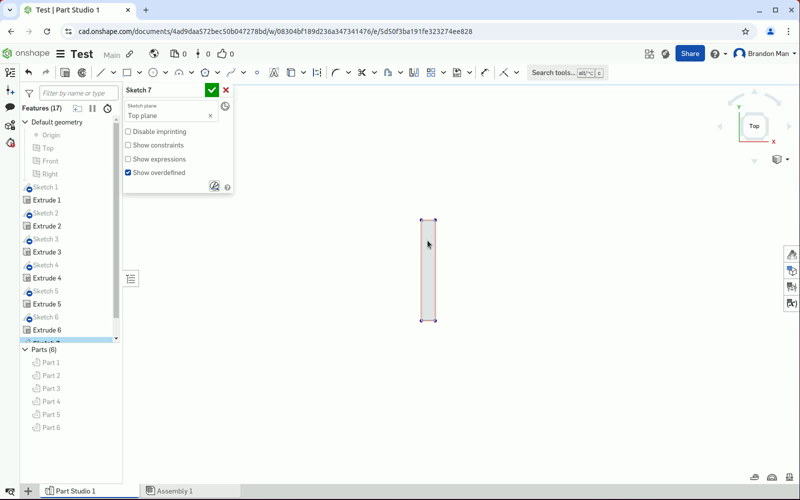
scroll(6)
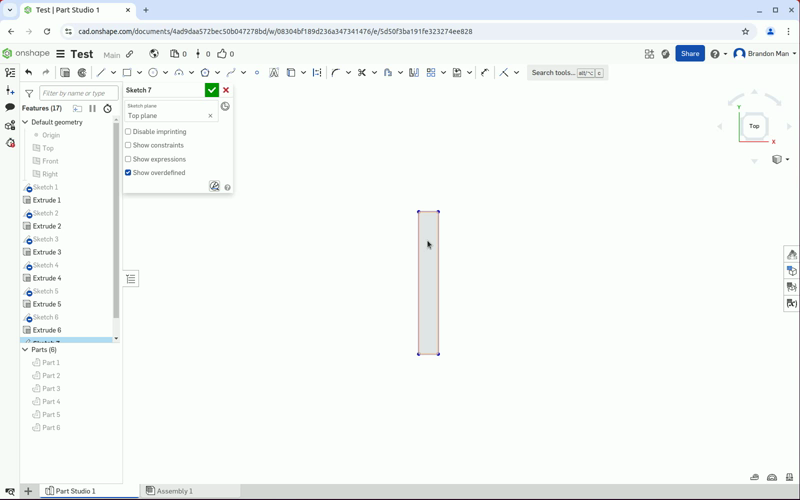
scroll(6)
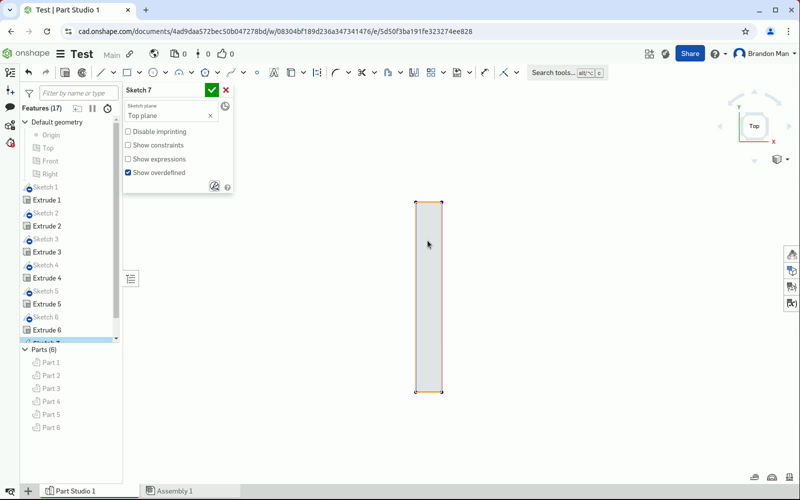
scroll(6)
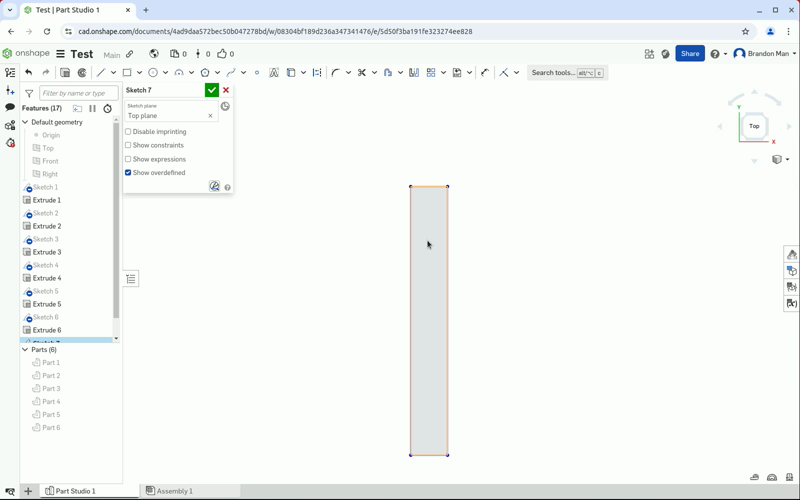
scroll(6)
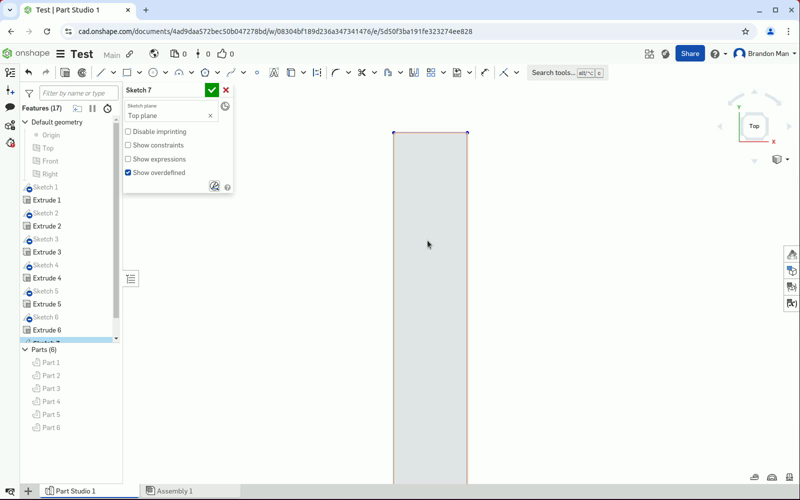
click(427, 240)
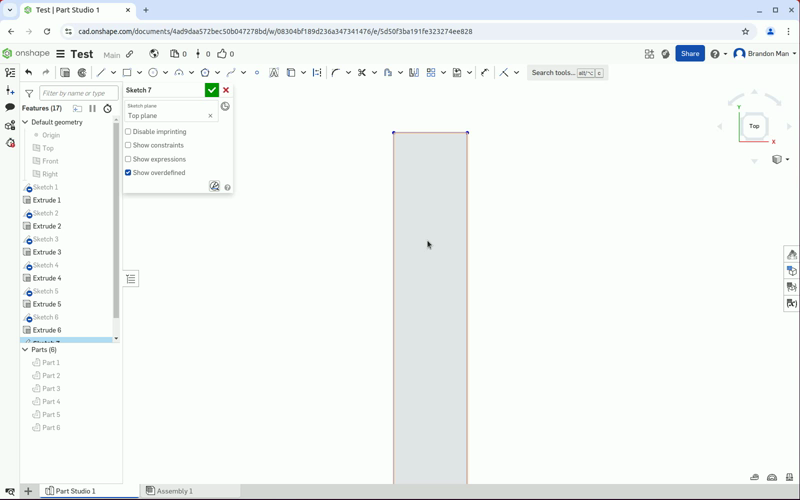
scroll(-6)
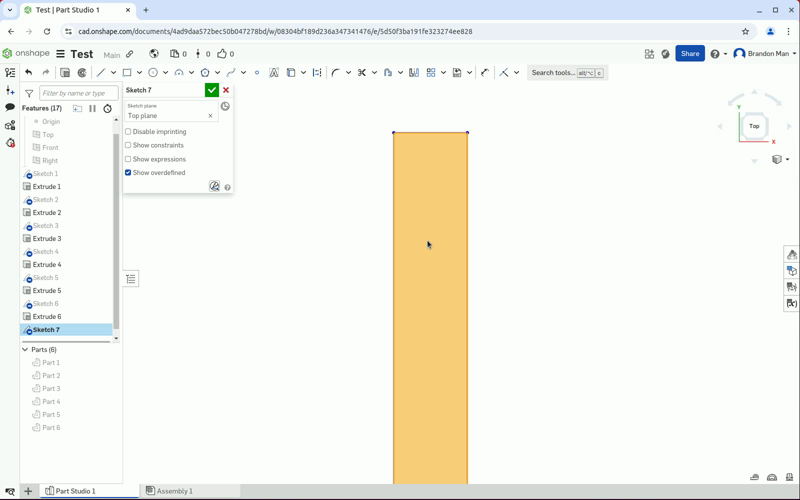
scroll(-6)
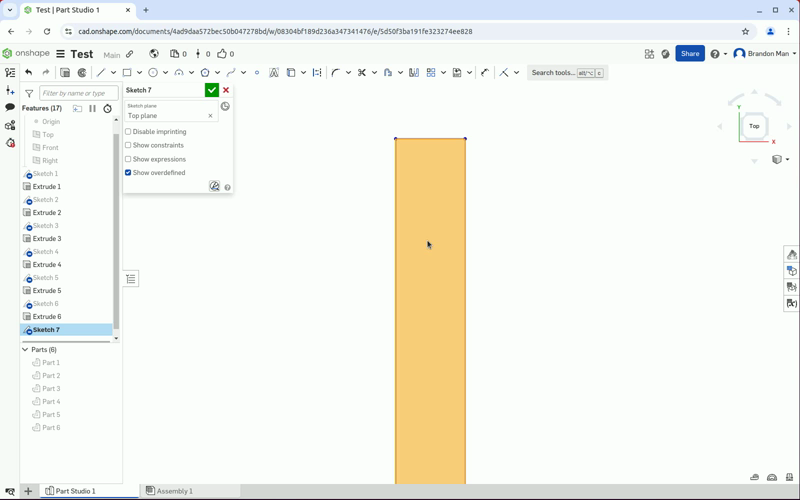
scroll(-6)
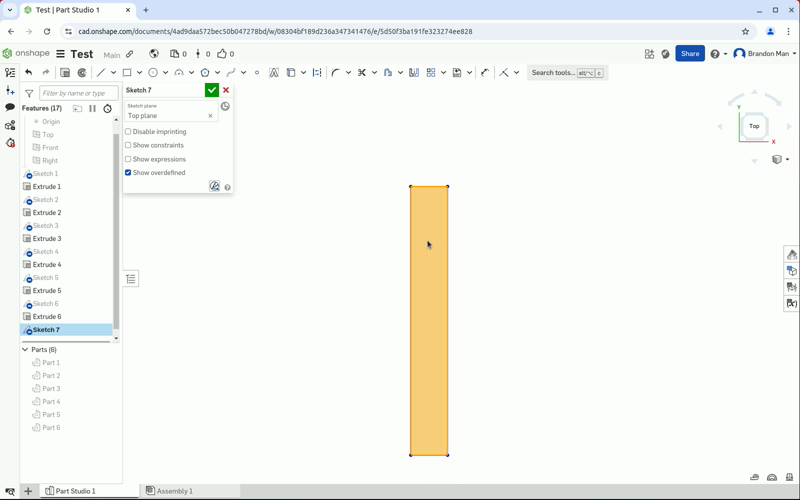
scroll(-6)
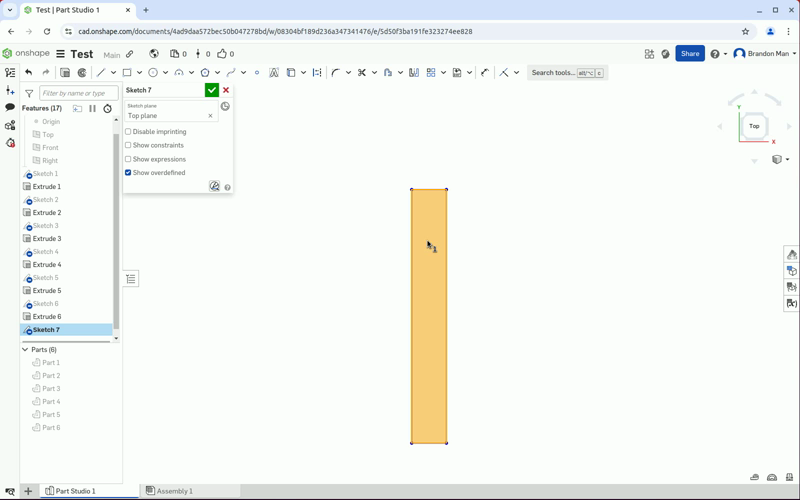
scroll(-6)
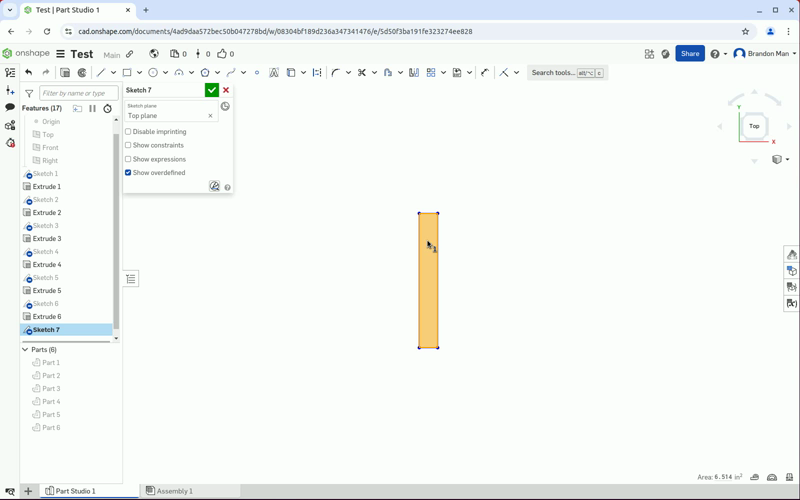
scroll(-6)
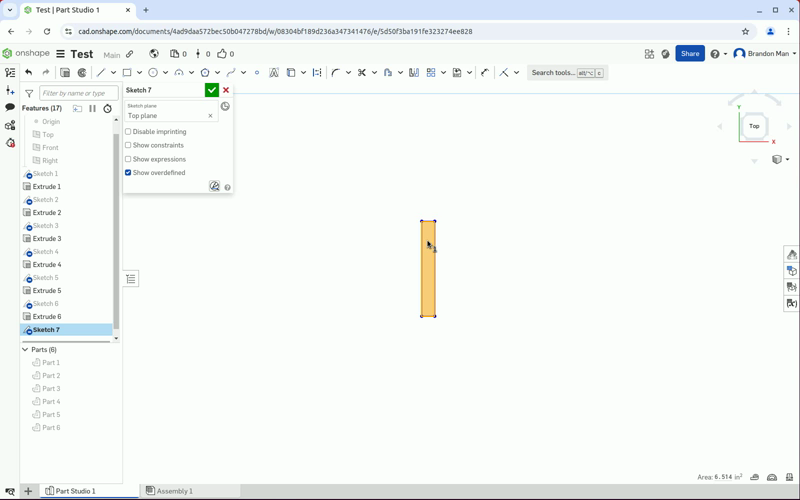
scroll(-6)
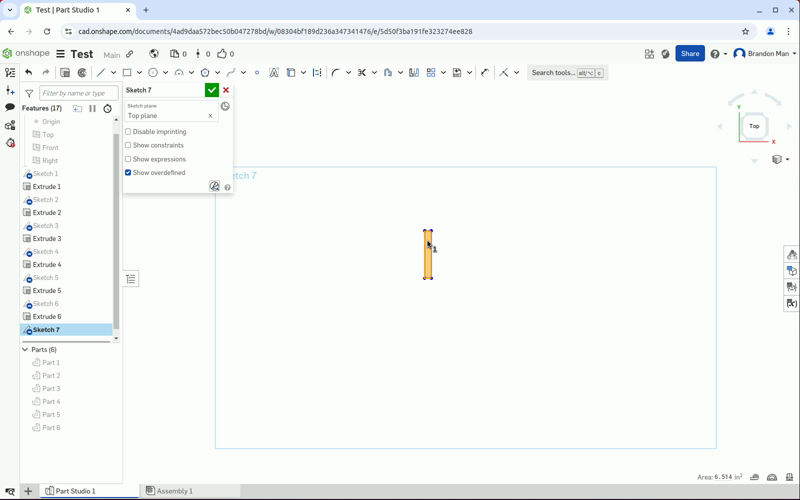
mouse_move(73, 352)
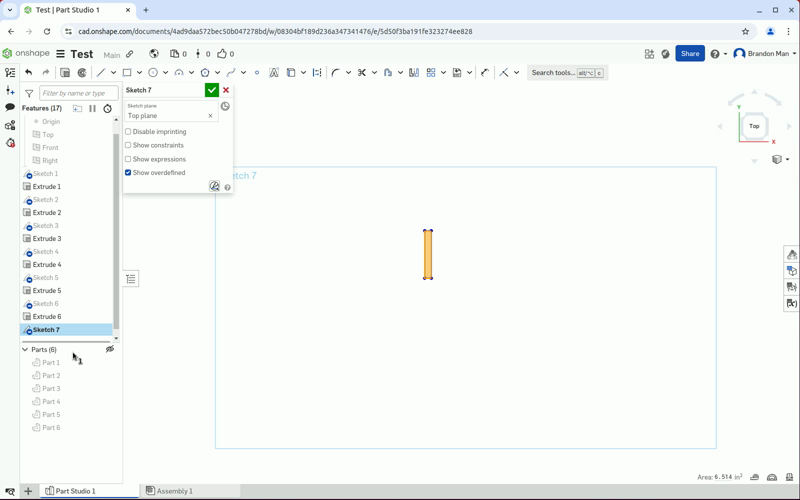
key(shift+y)
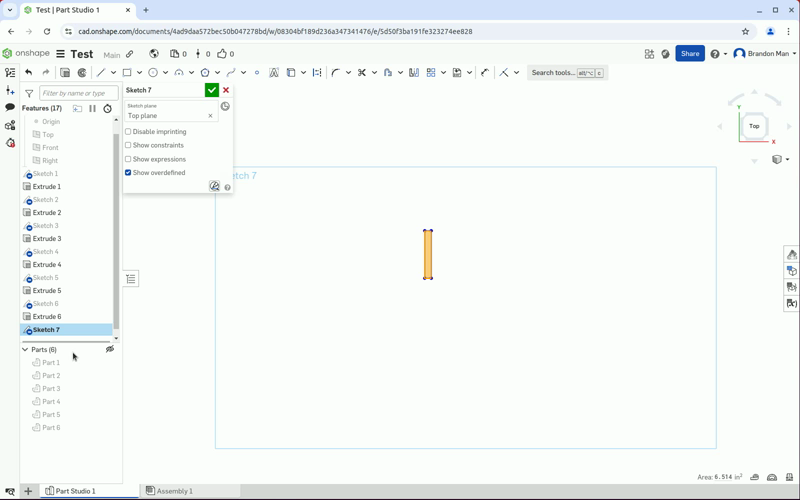
key(shift+e)
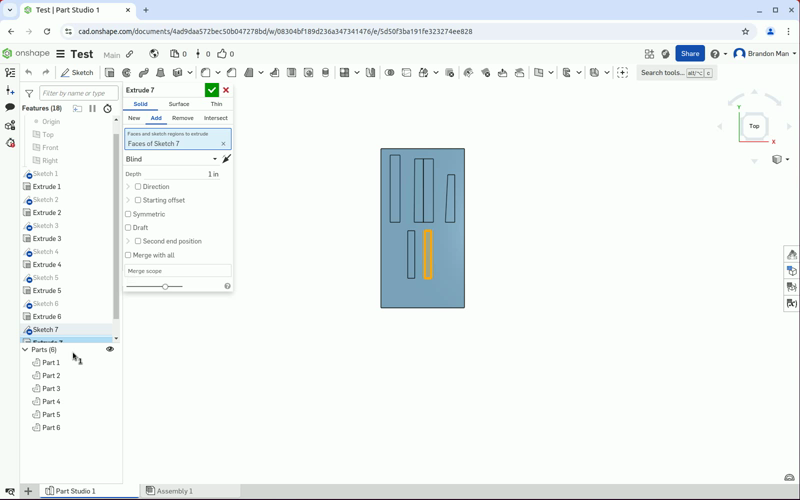
mouse_move(143, 106)
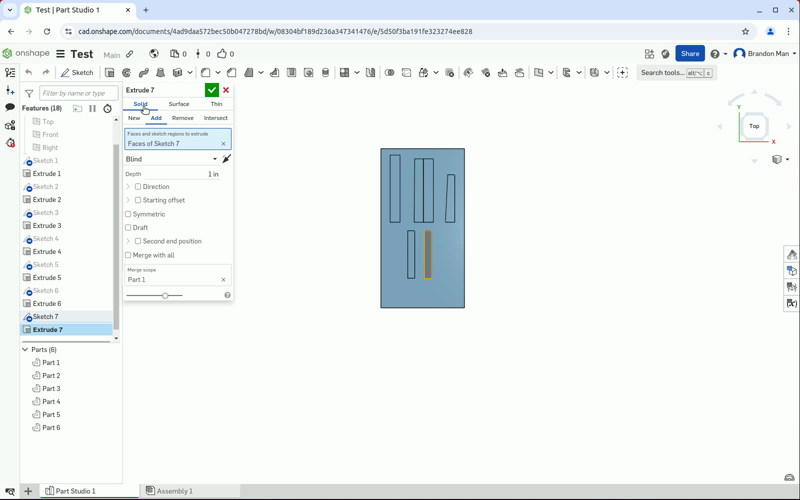
click(143, 106)
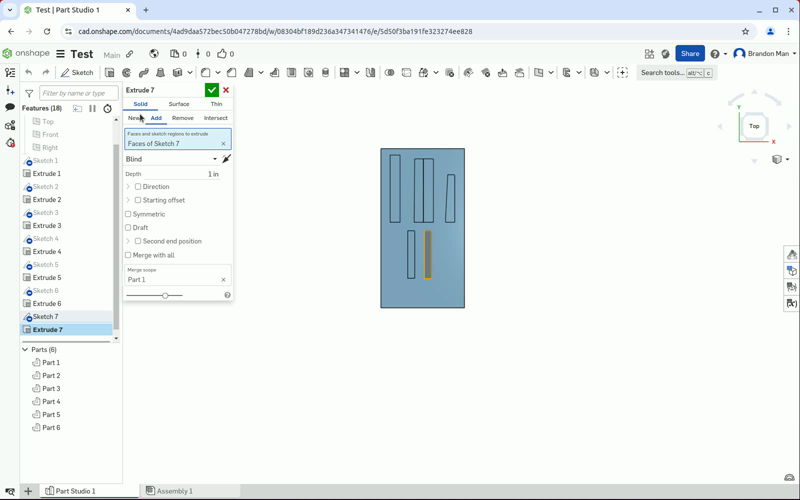
mouse_move(137, 120)
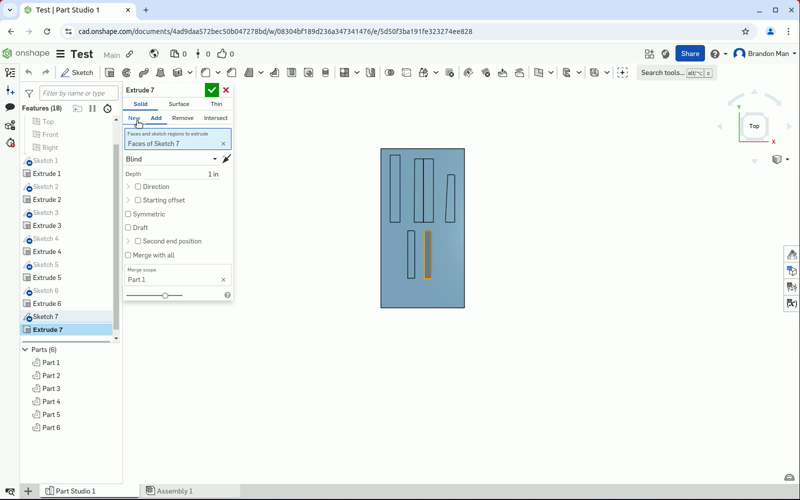
click(137, 120)
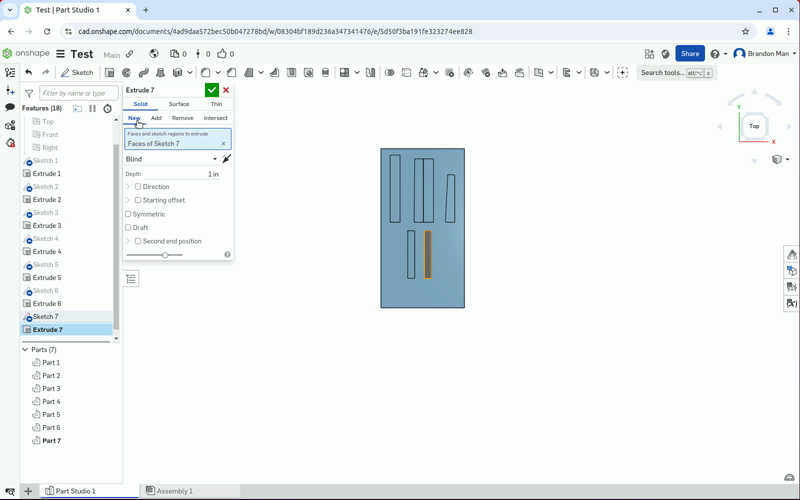
key(tab, 4)
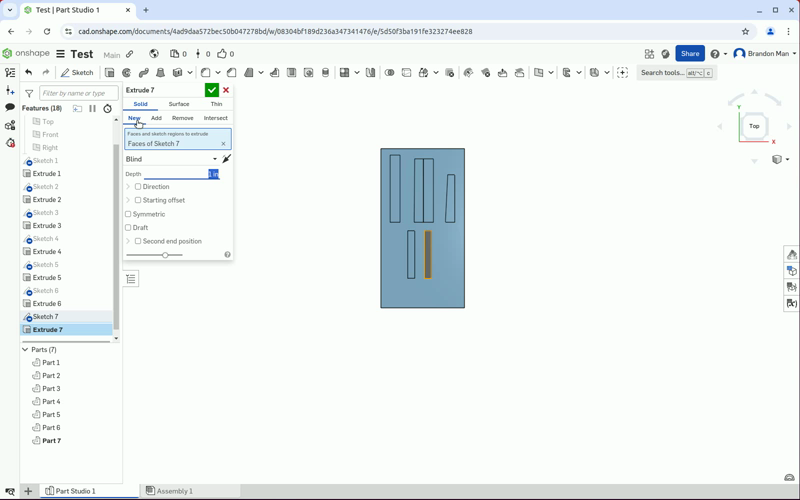
text(-0.241)
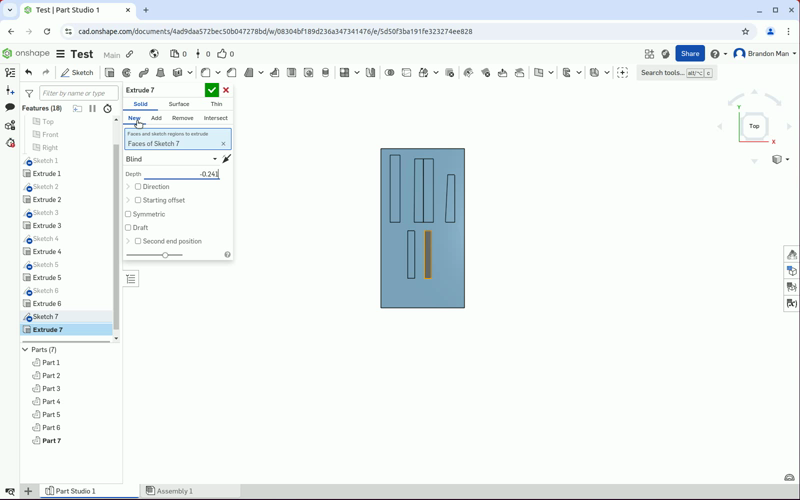
key(enter)
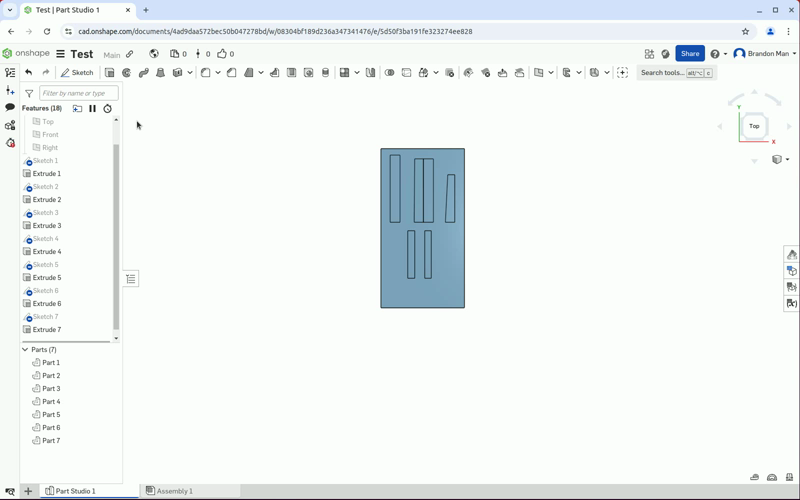
key(shift+h)
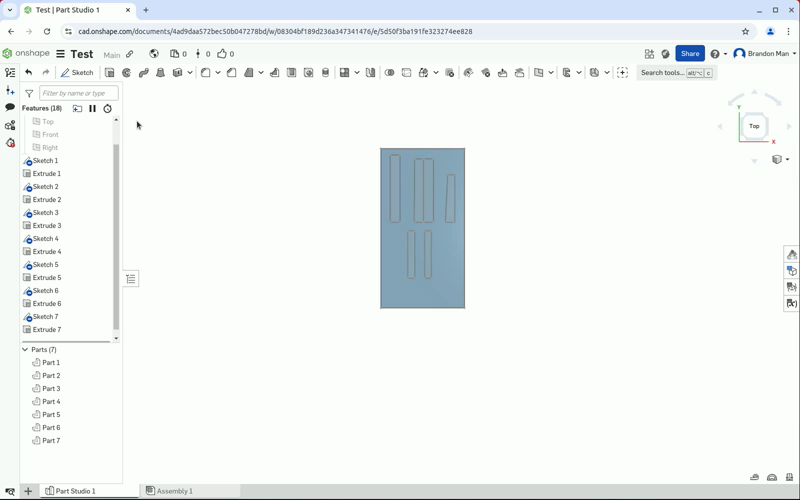
key(shift+h)
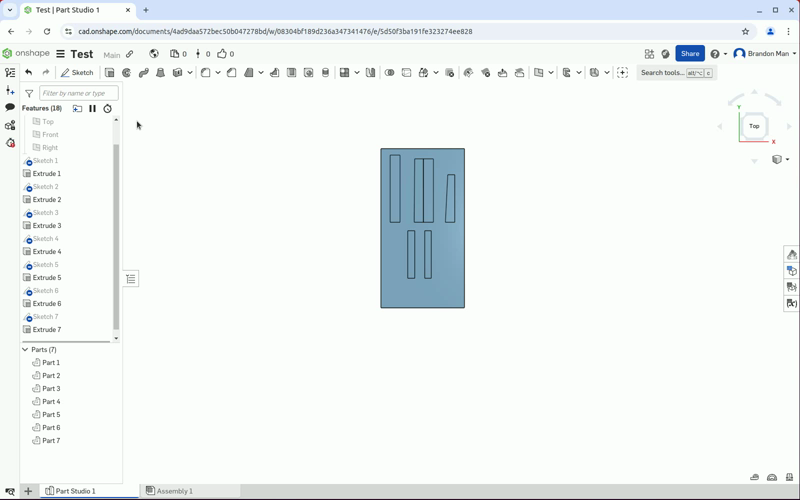
mouse_move(69, 163)
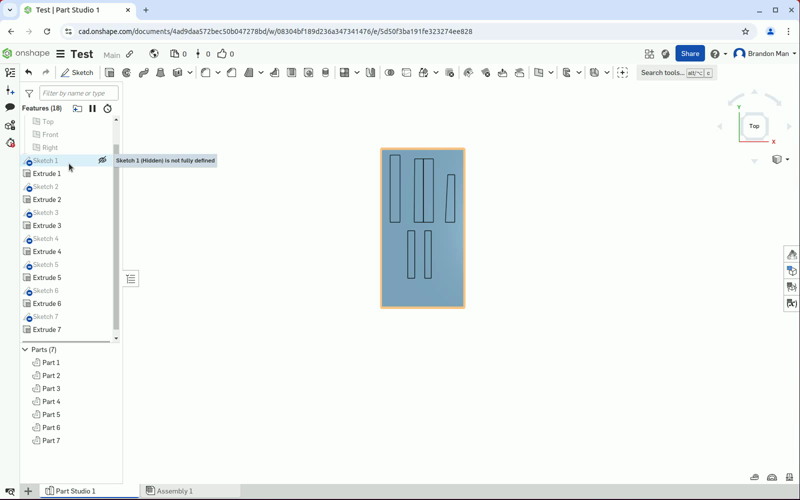
click(69, 163)
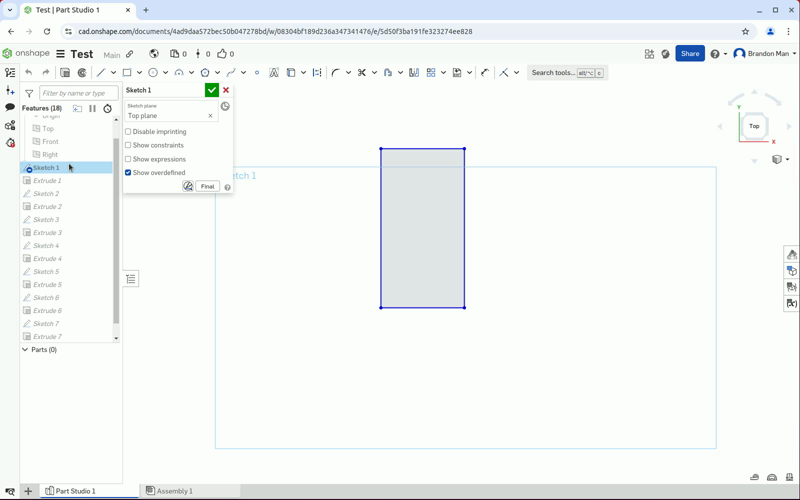
mouse_move(229, 92)
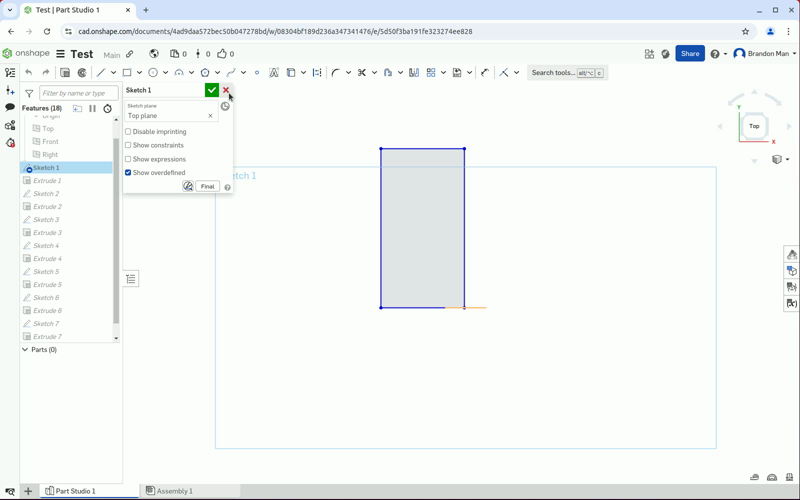
click(229, 92)
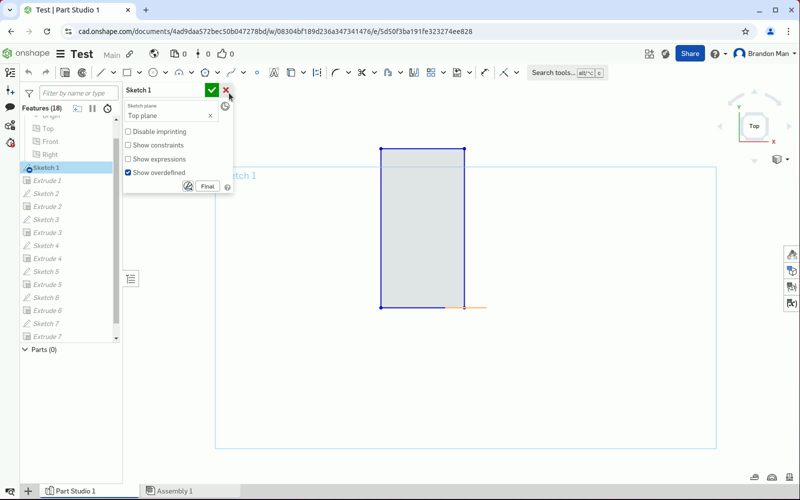
key(shift+s)
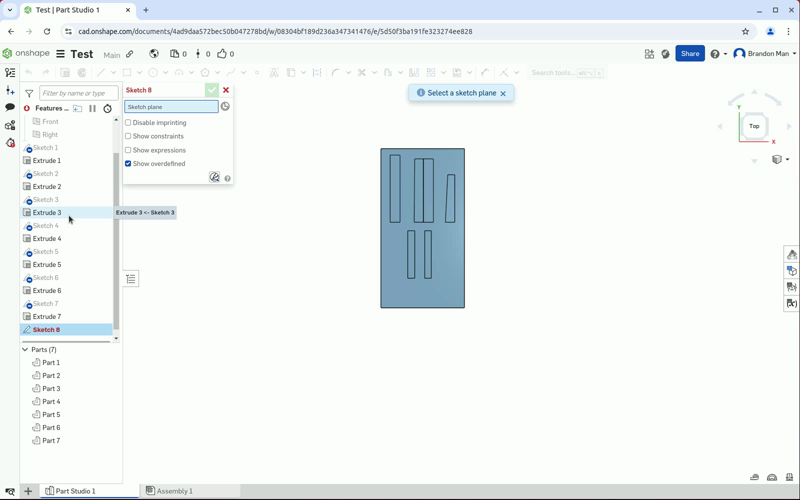
scroll(3)
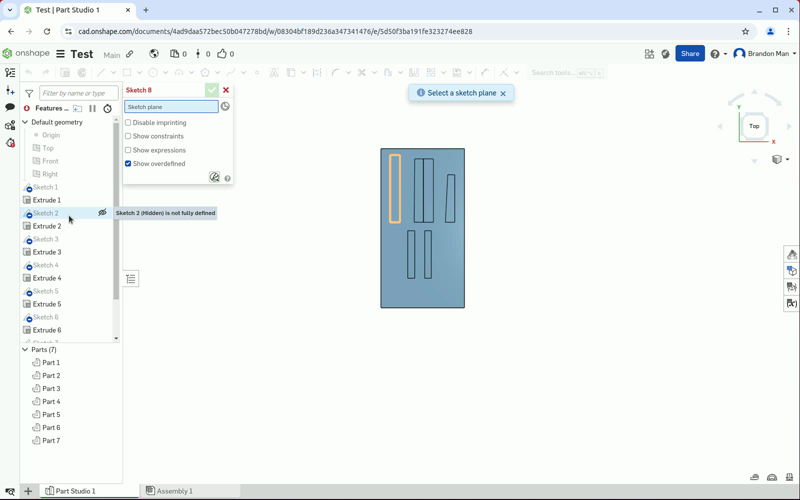
mouse_move(69, 150)
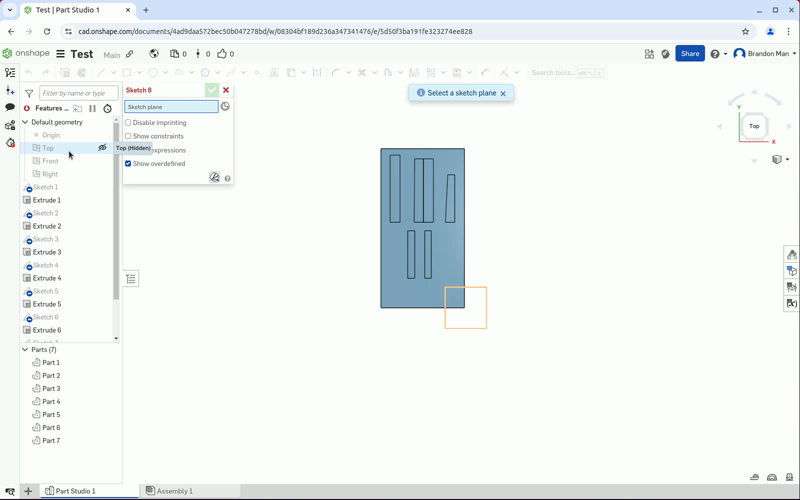
click(69, 150)
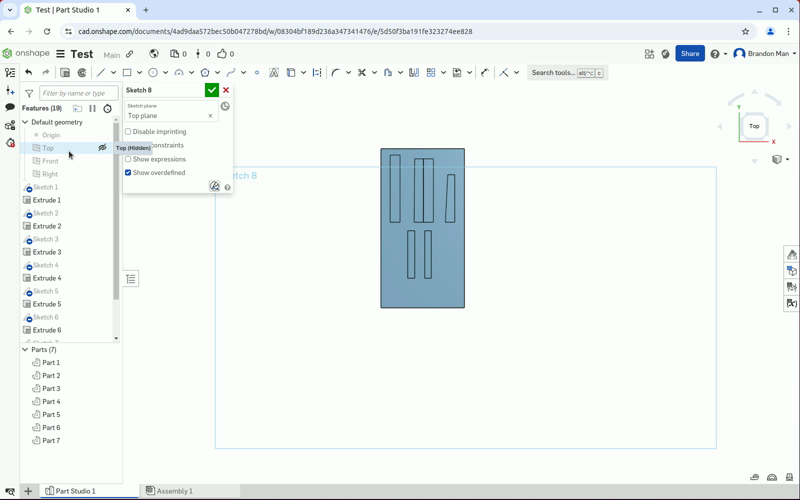
mouse_move(73, 352)
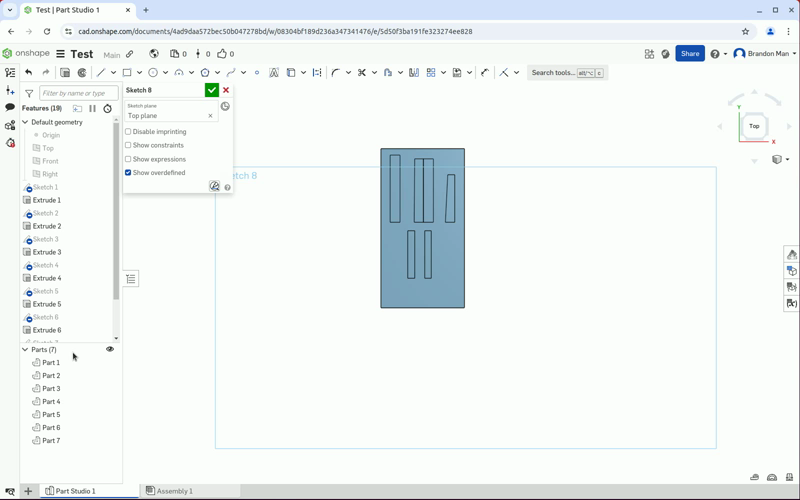
key(y)
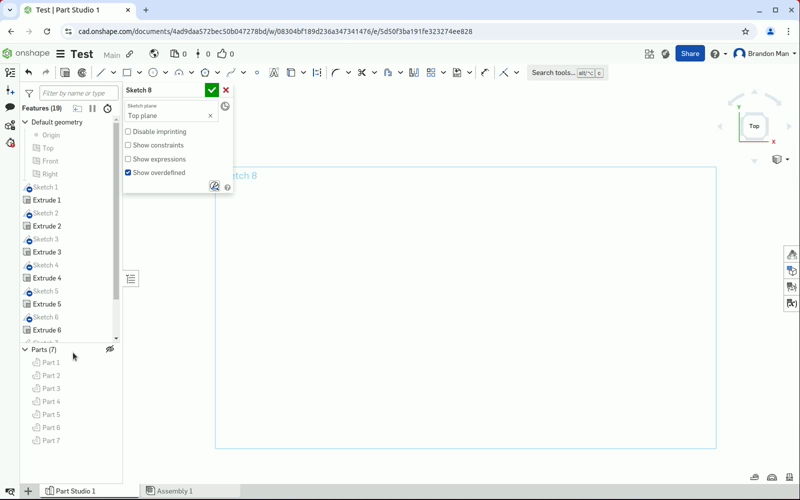
key(l)
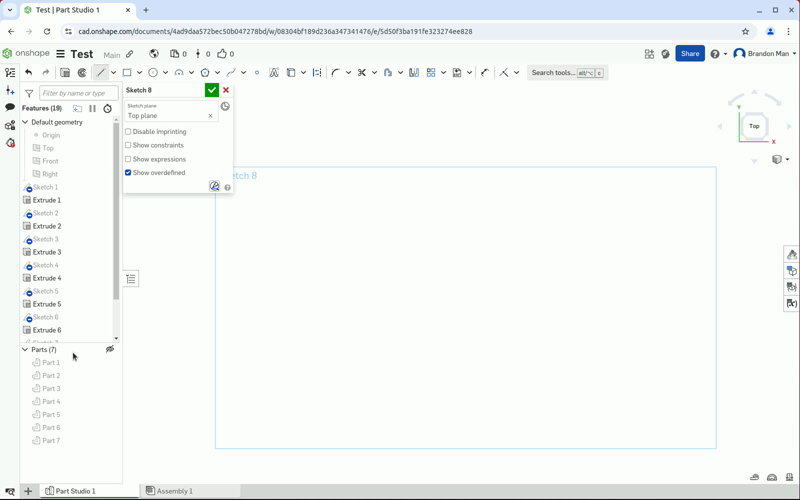
key_down(shift)
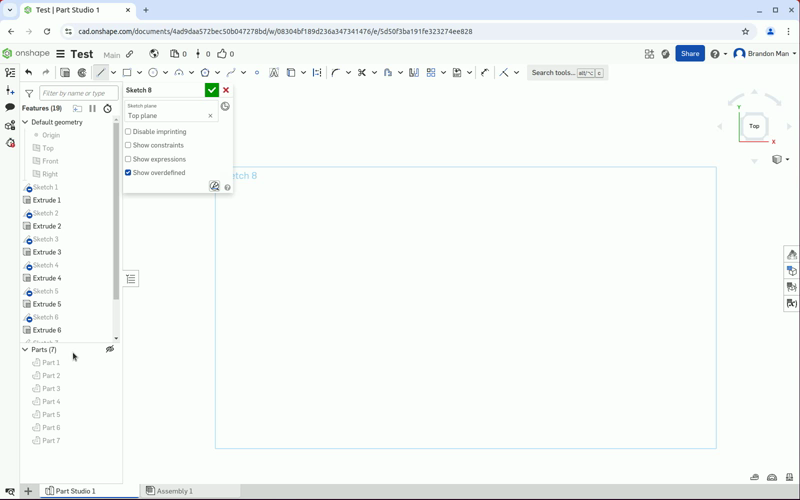
mouse_move(431, 278)
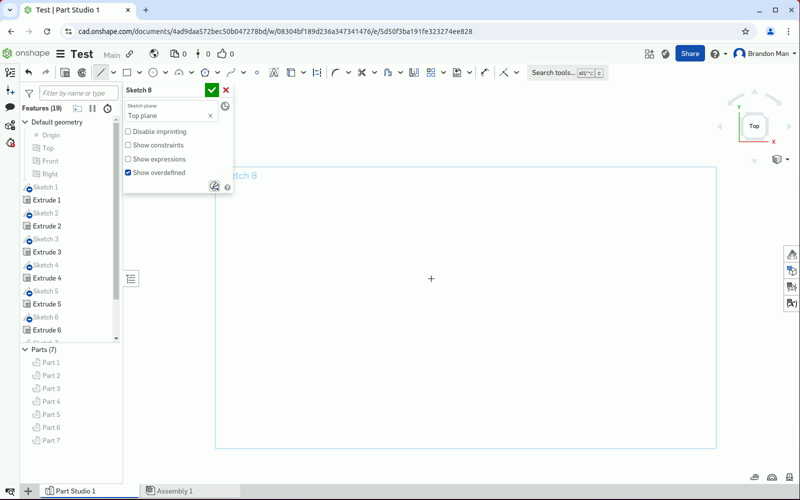
click(431, 278)
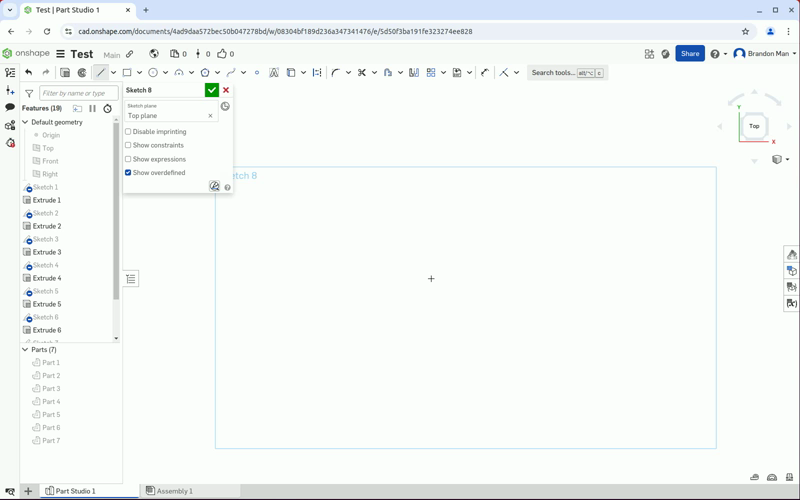
key_up(shift)
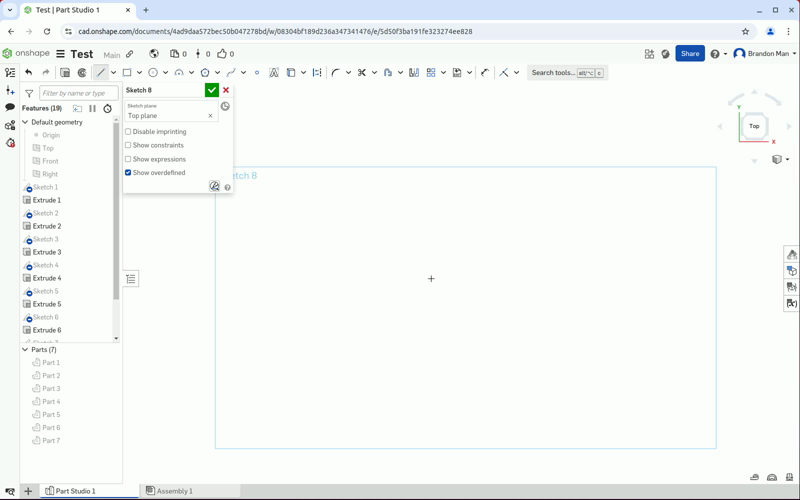
key_down(shift)
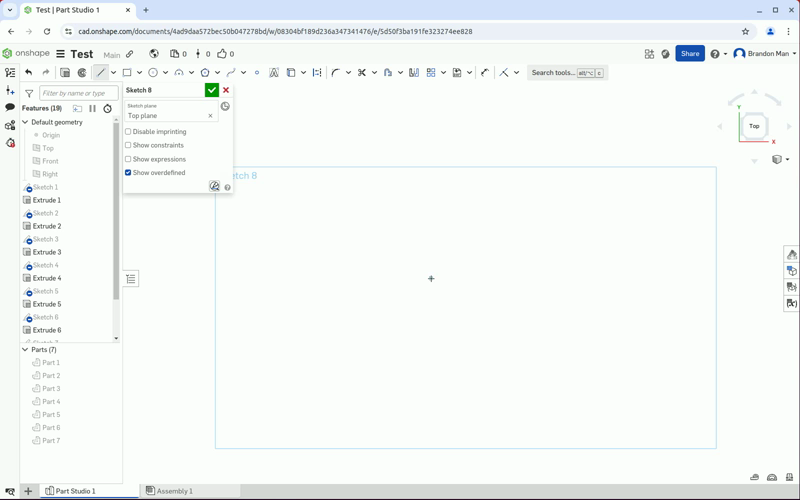
mouse_move(461, 278)
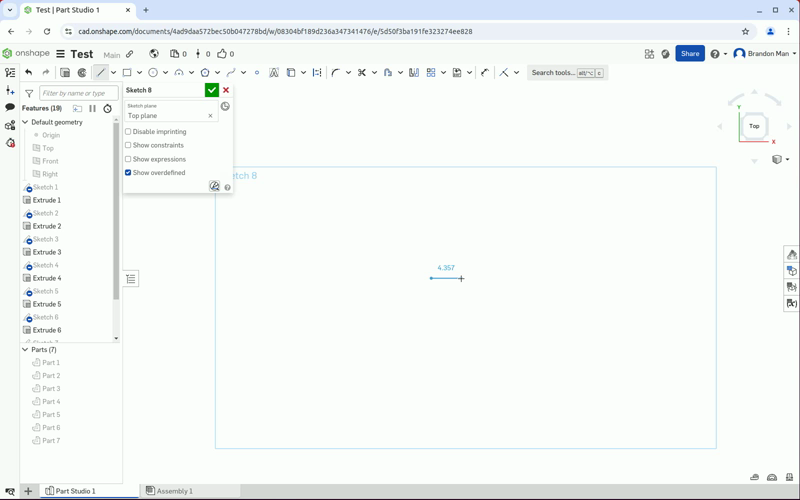
mouse_move(438, 278)
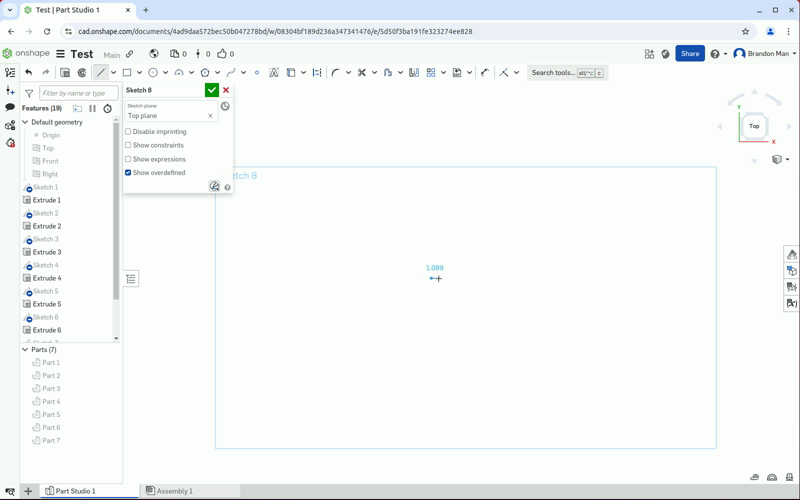
scroll(6)
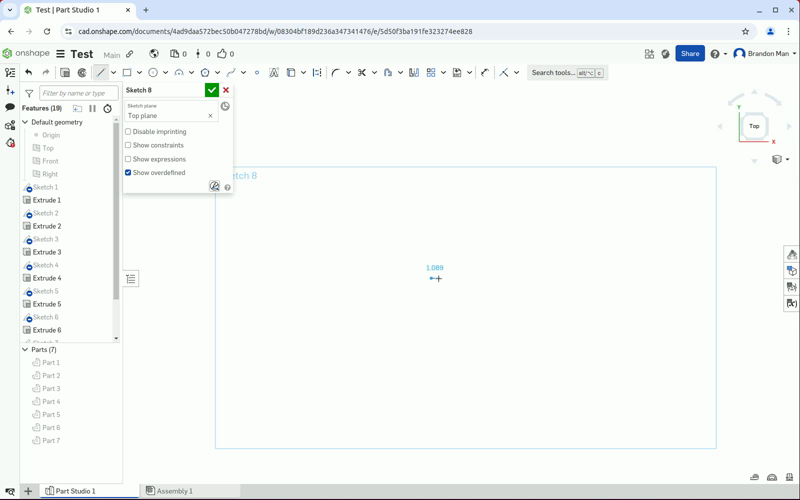
scroll(6)
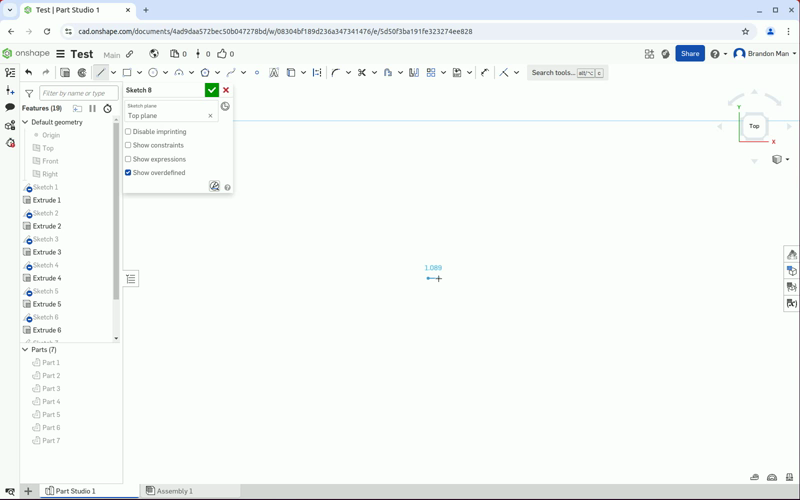
scroll(6)
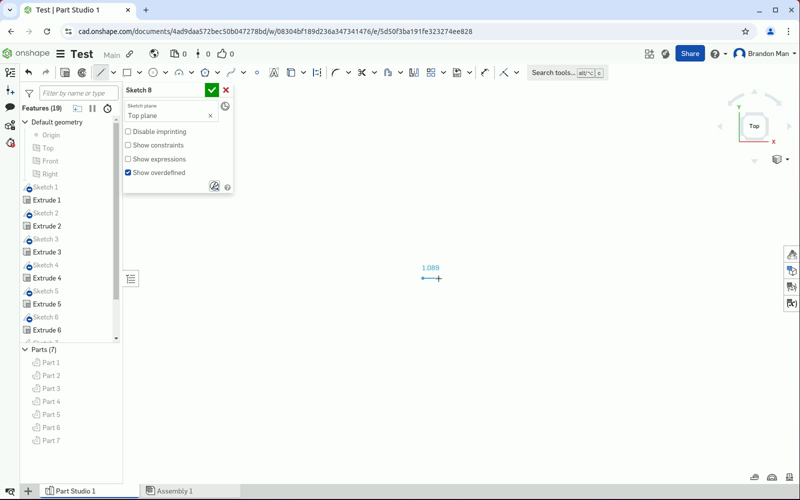
scroll(6)
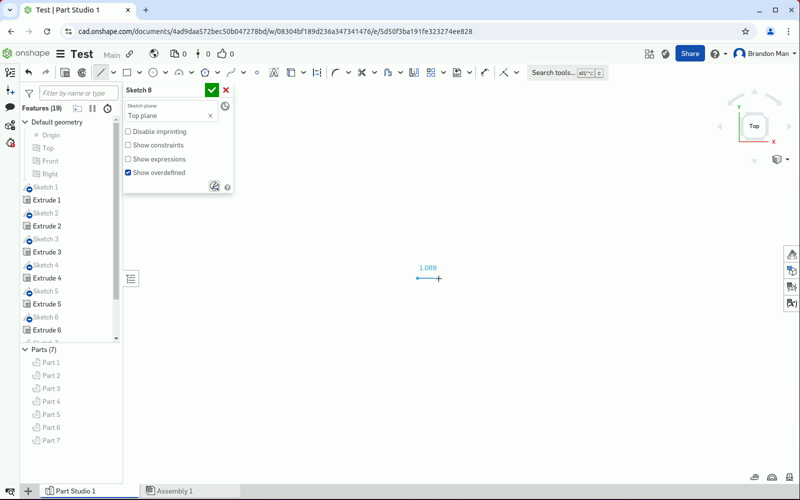
scroll(6)
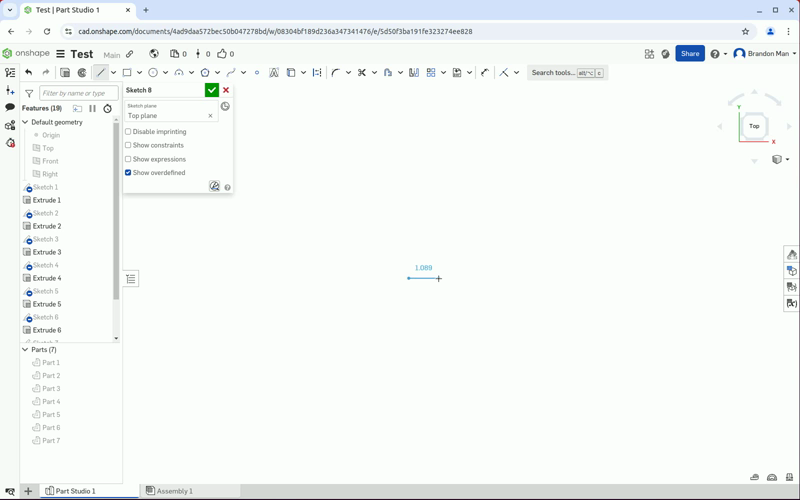
scroll(6)
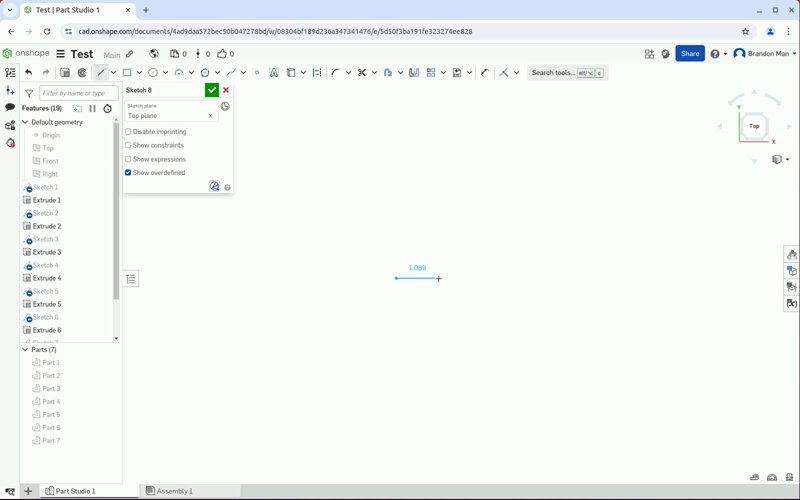
scroll(6)
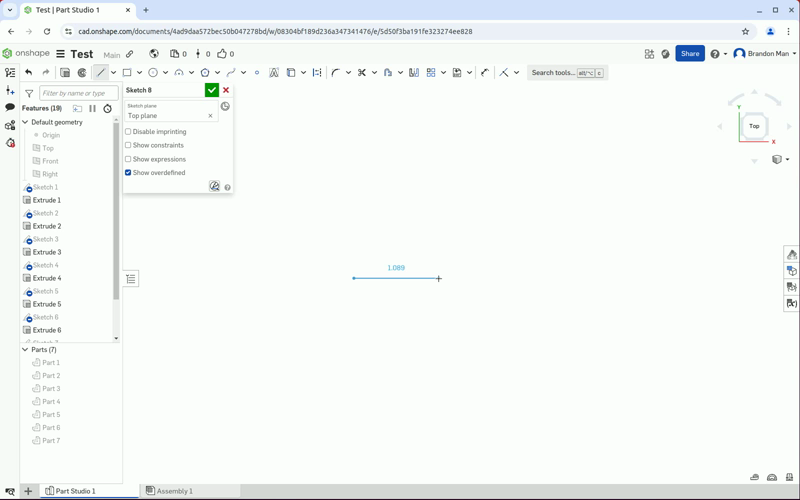
click(438, 278)
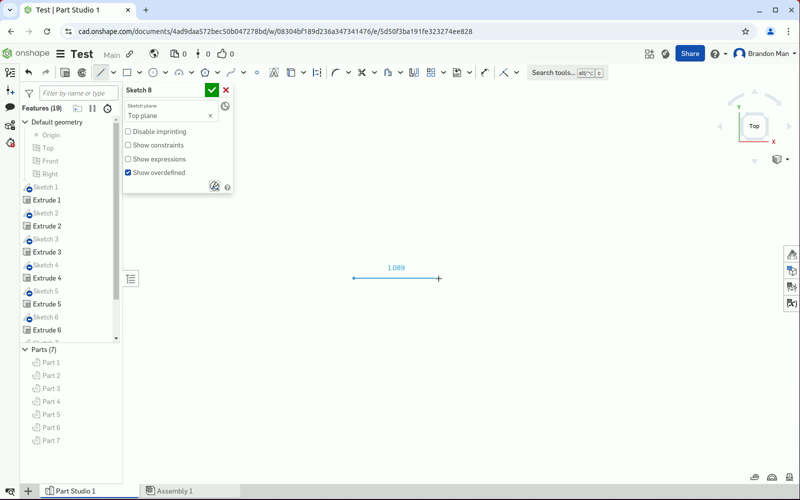
scroll(-6)
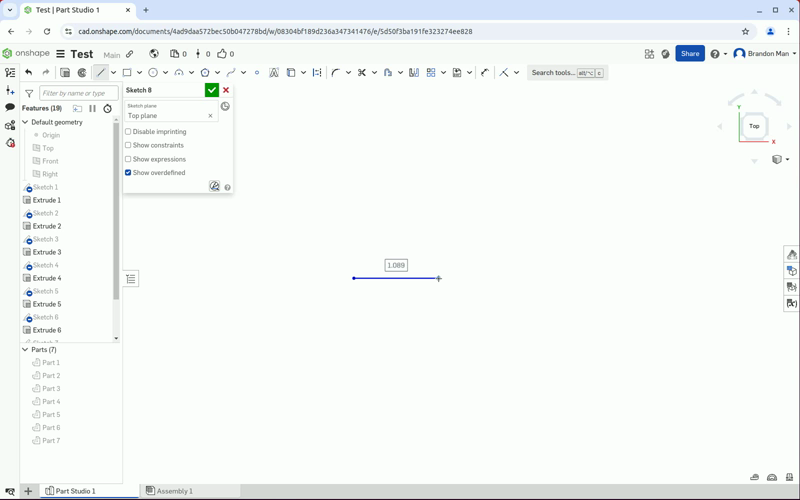
scroll(-6)
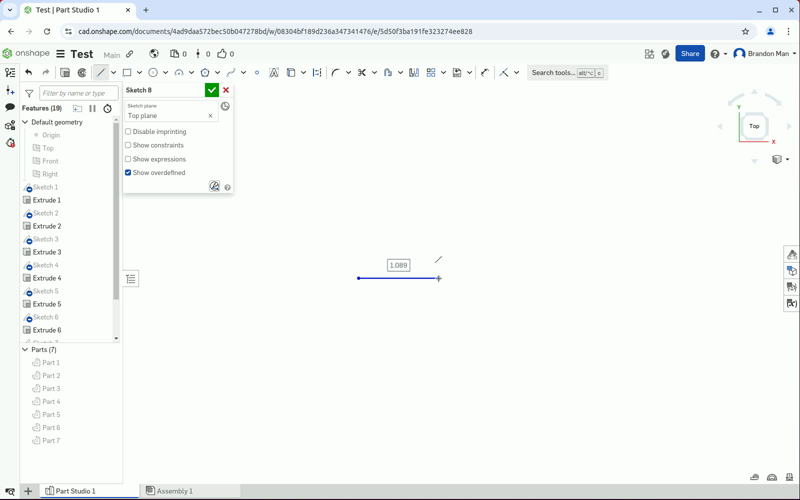
scroll(-6)
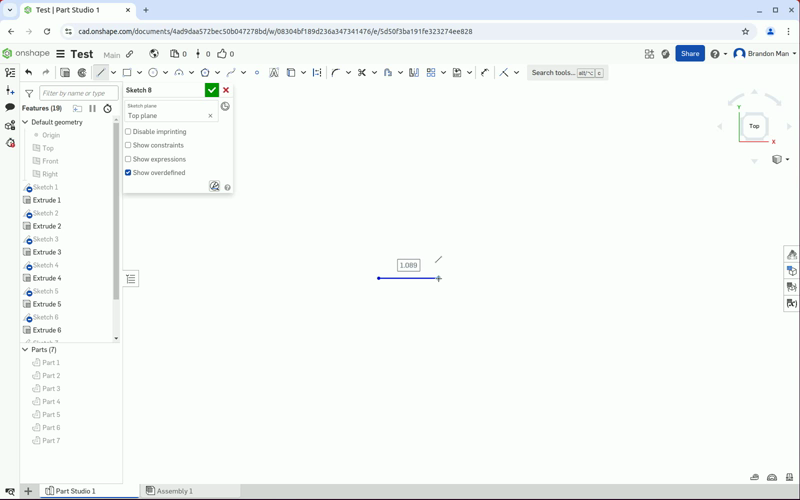
scroll(-6)
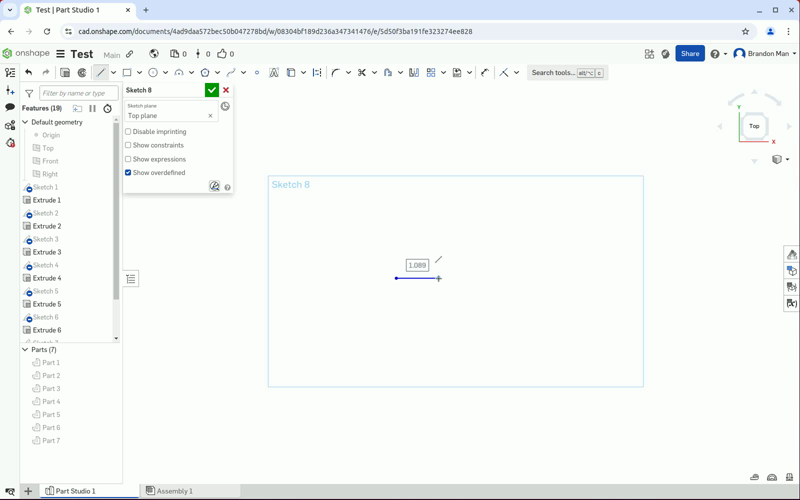
scroll(-6)
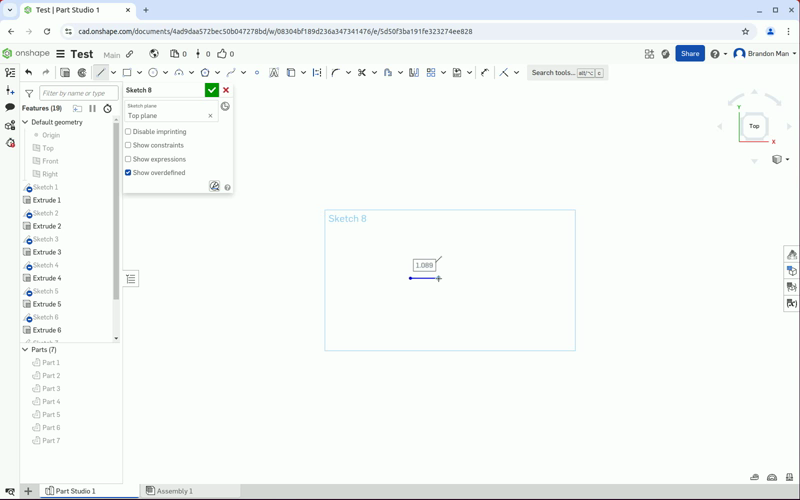
scroll(-6)
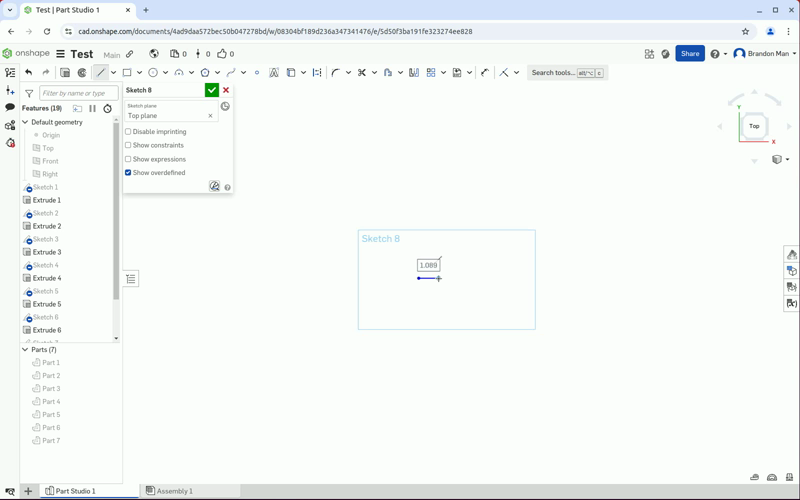
scroll(-6)
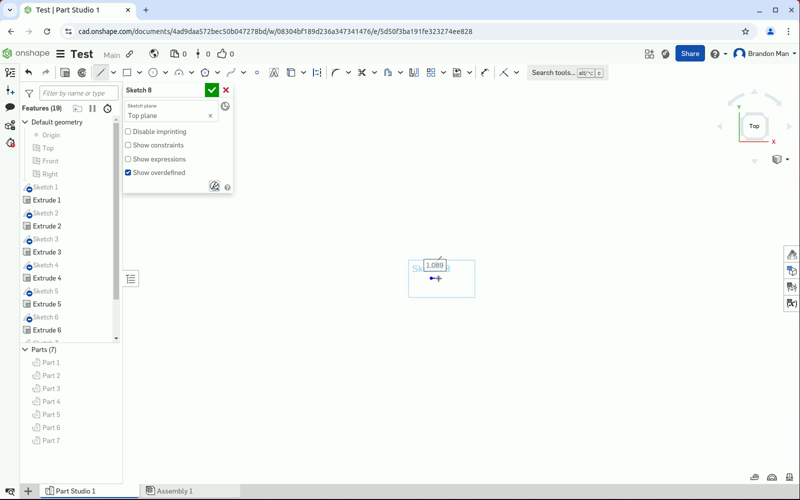
key_up(shift)
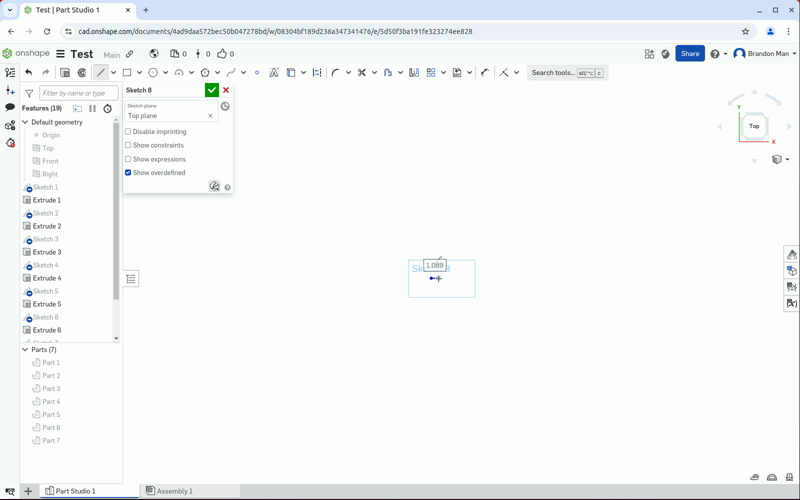
key_down(shift)
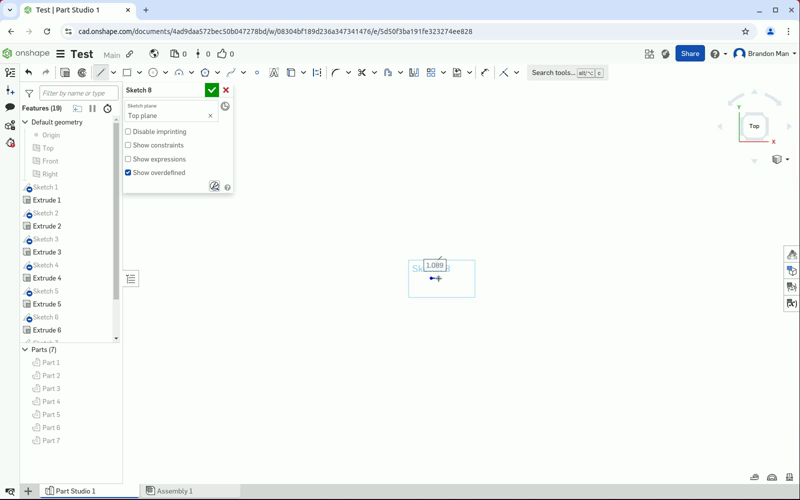
mouse_move(468, 278)
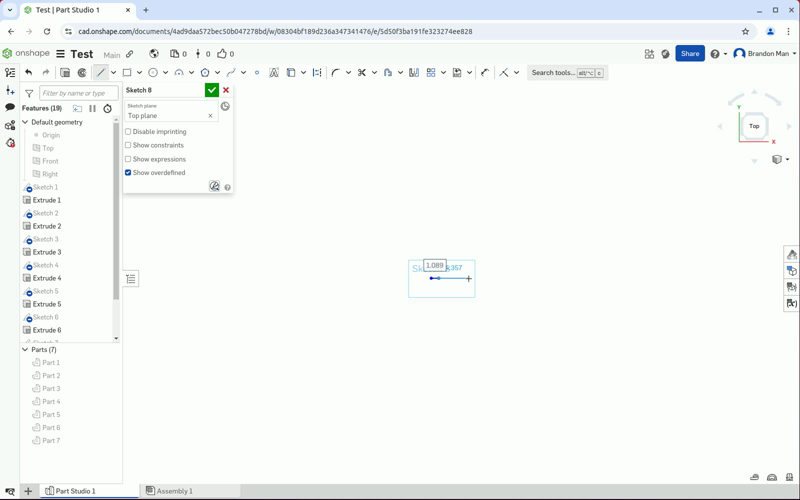
mouse_move(438, 230)
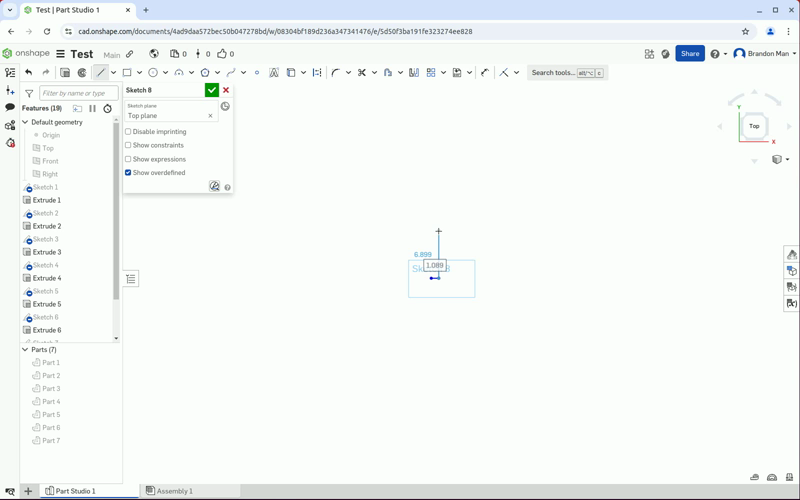
click(438, 230)
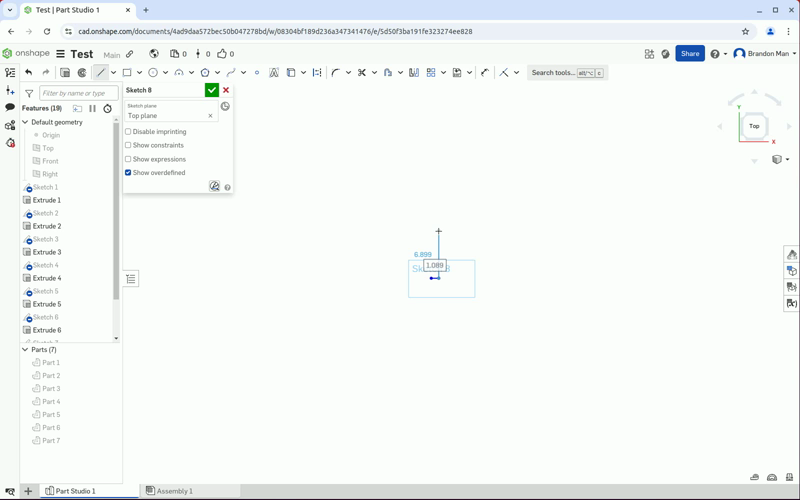
key_up(shift)
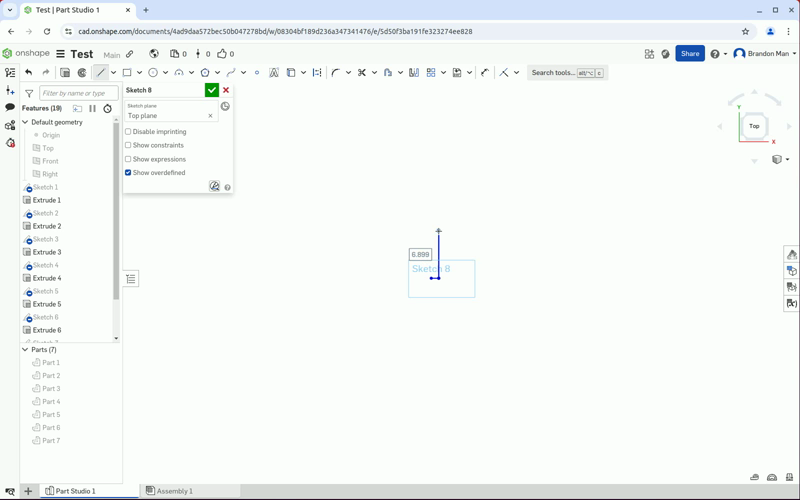
key_down(shift)
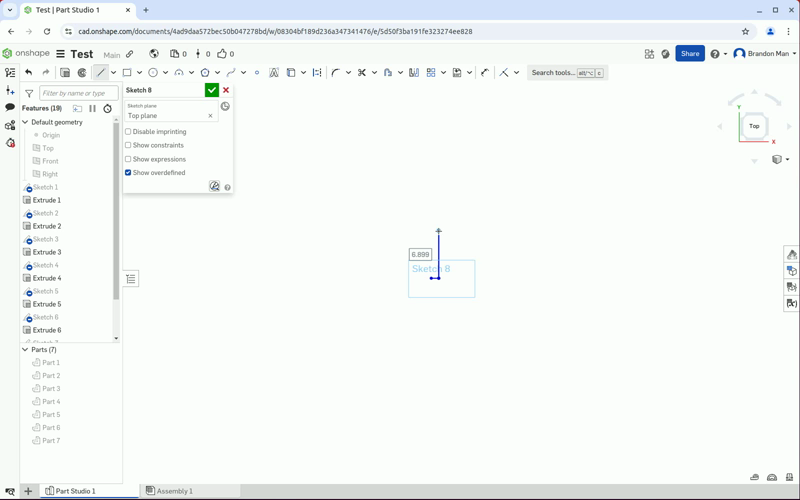
mouse_move(468, 230)
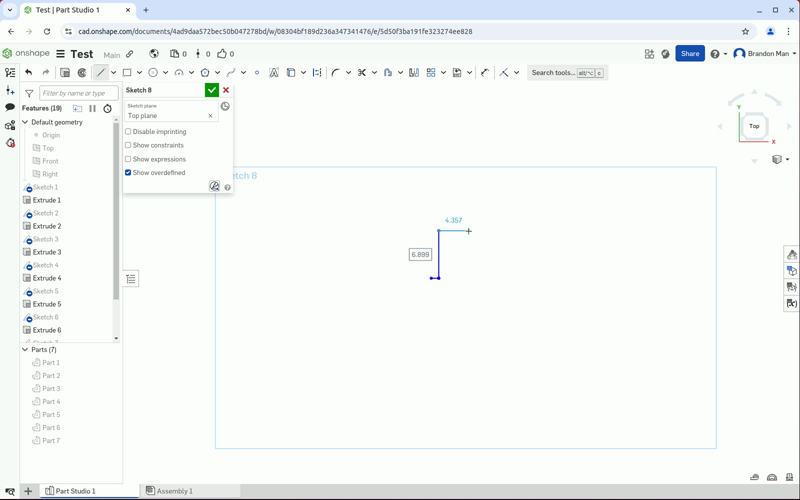
mouse_move(431, 230)
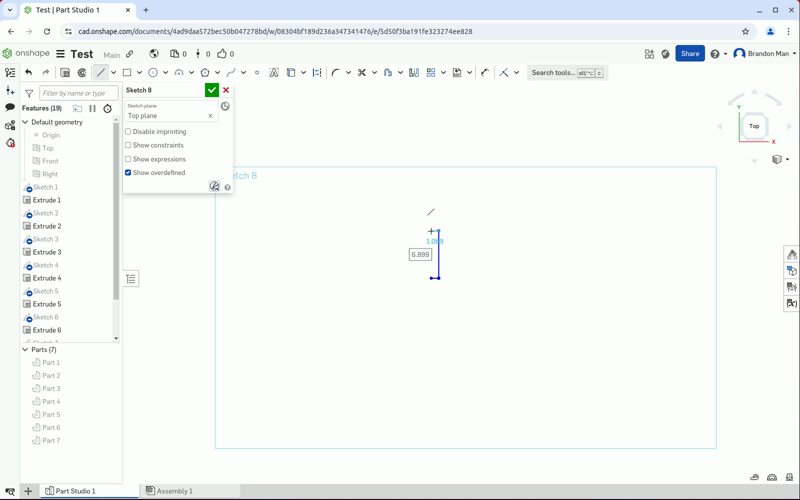
scroll(6)
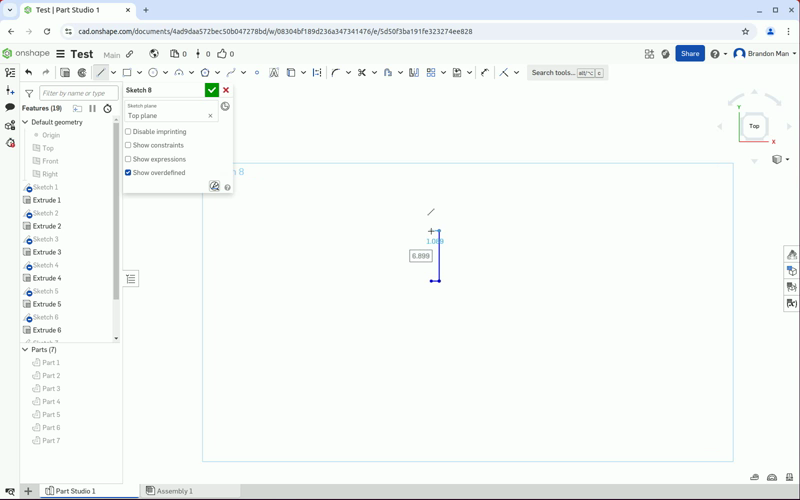
scroll(6)
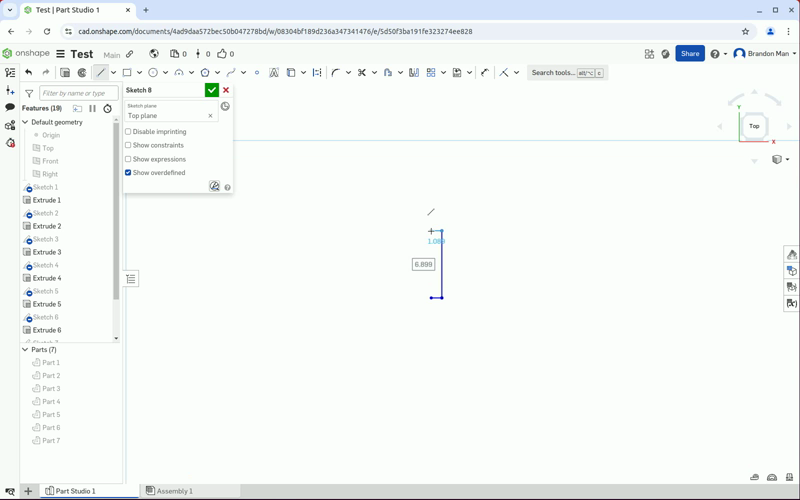
scroll(6)
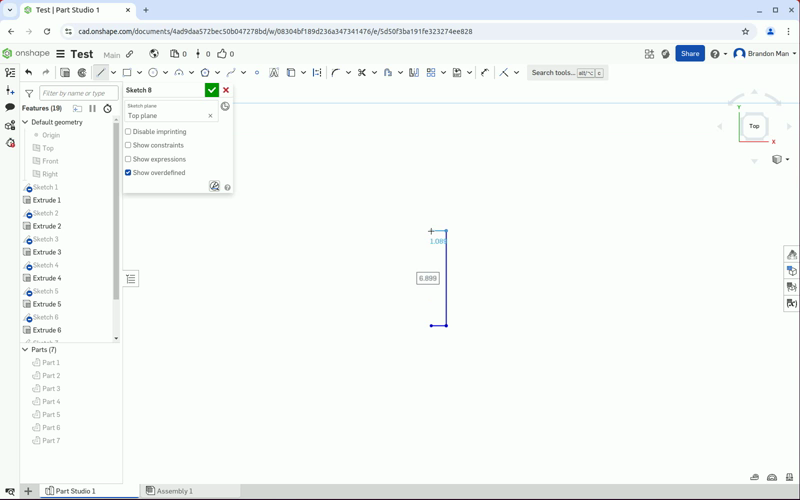
scroll(6)
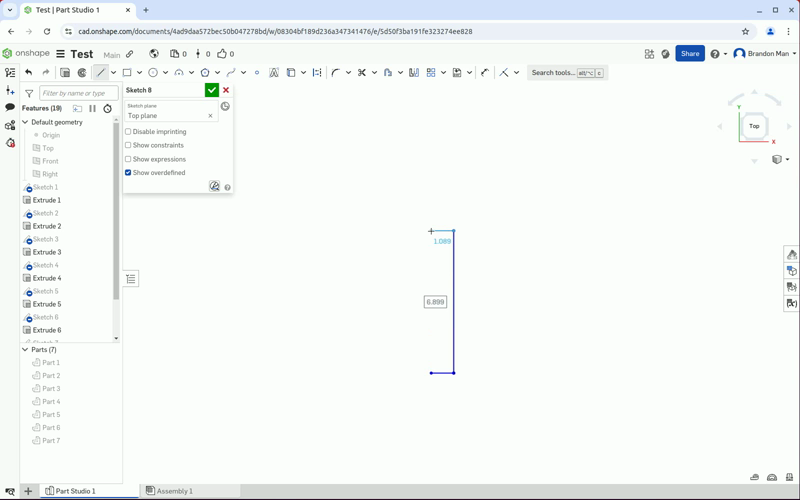
scroll(6)
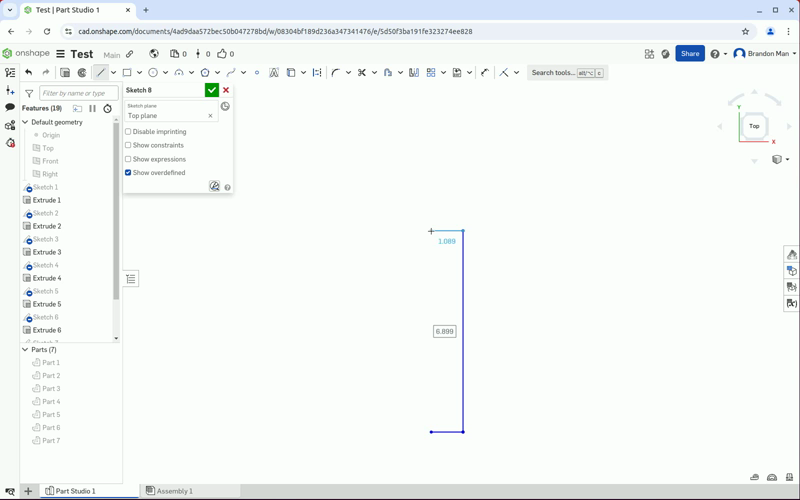
scroll(6)
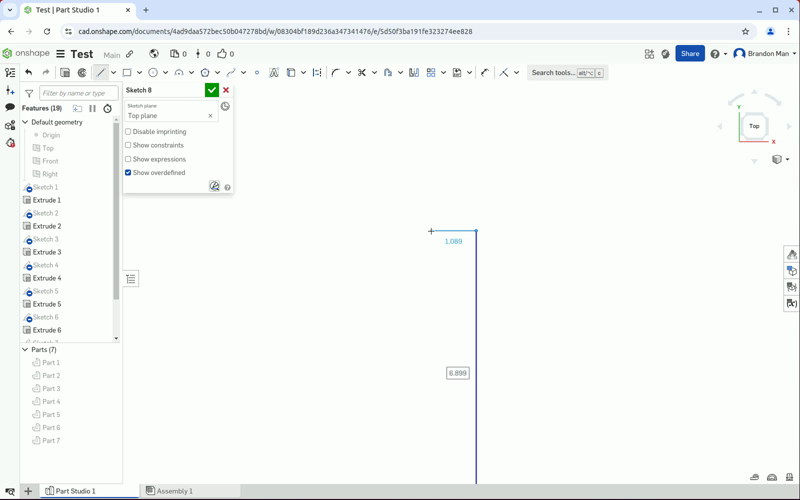
scroll(6)
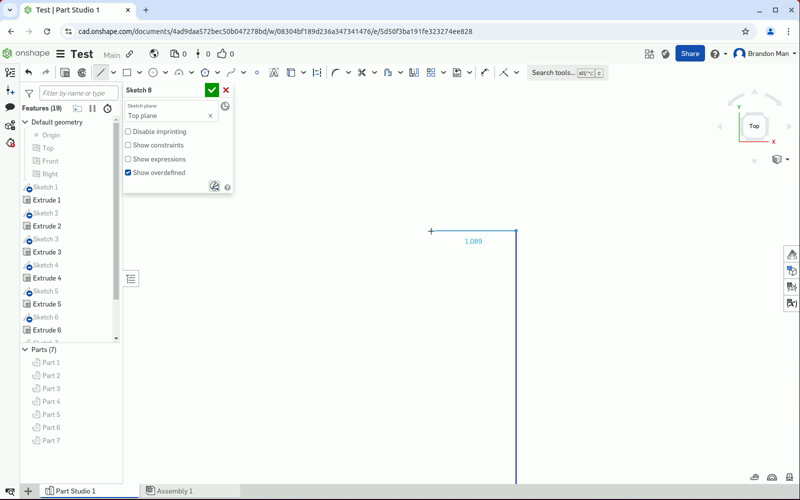
click(431, 230)
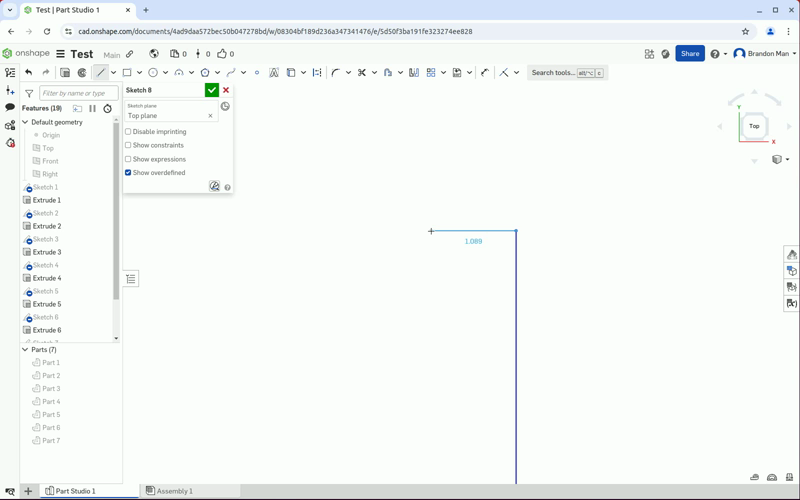
scroll(-6)
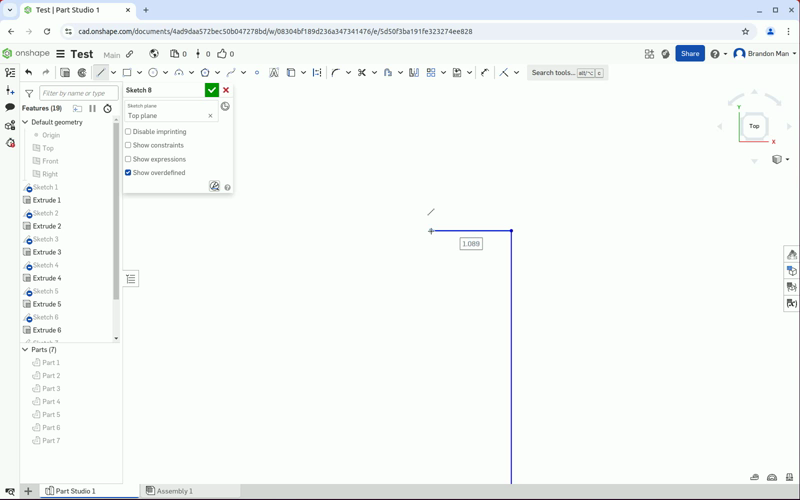
scroll(-6)
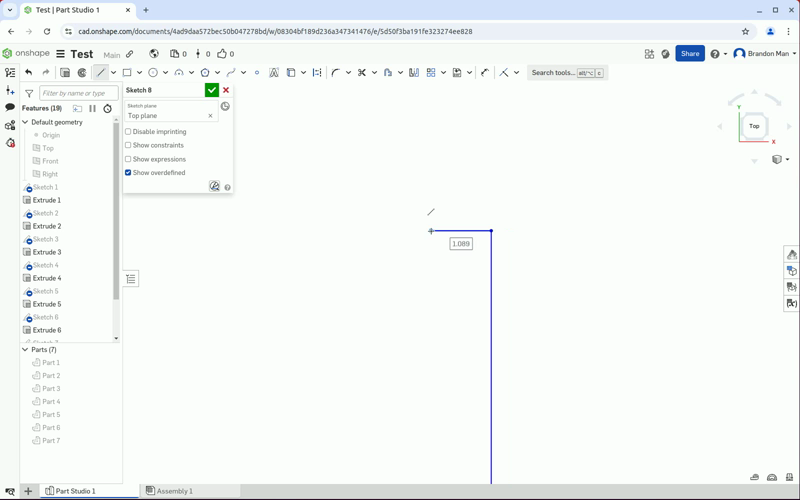
scroll(-6)
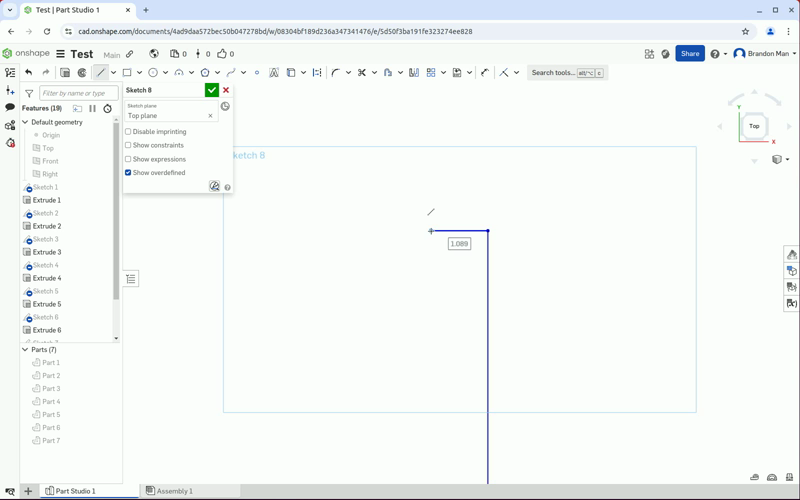
scroll(-6)
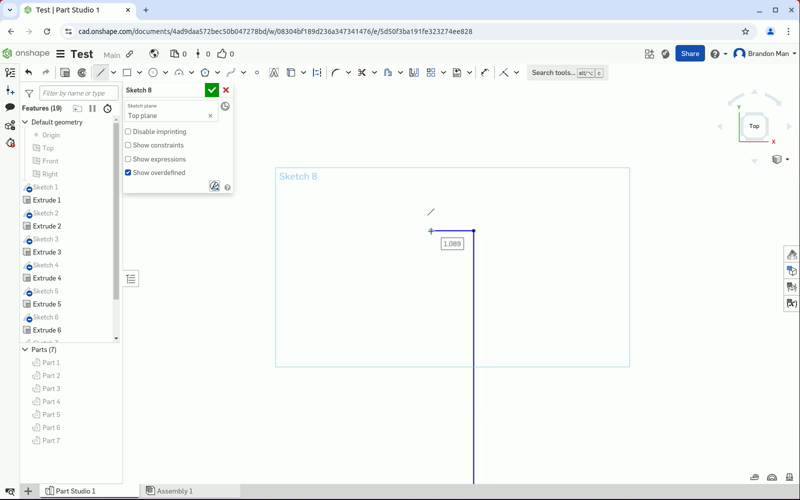
scroll(-6)
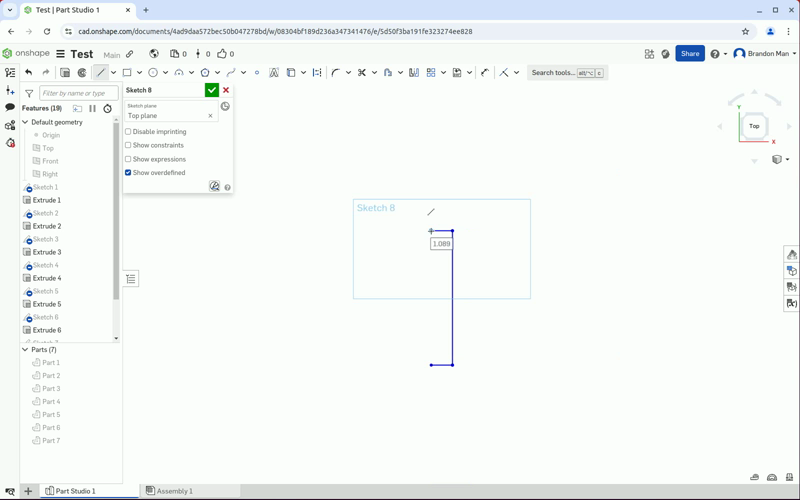
scroll(-6)
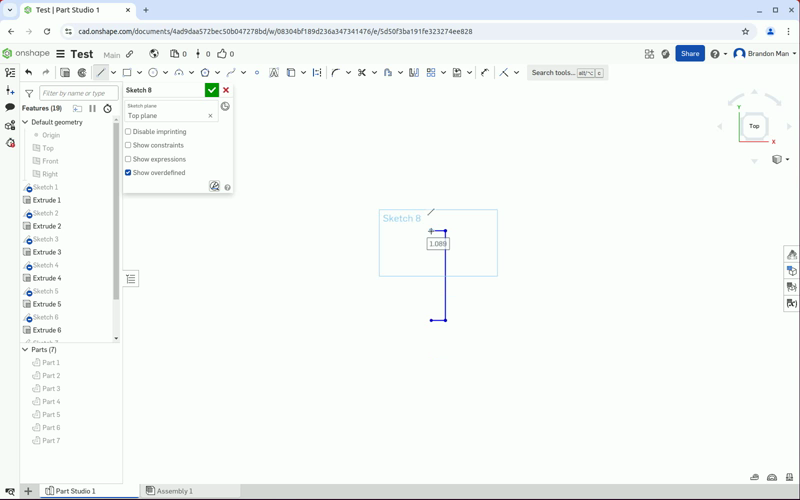
scroll(-6)
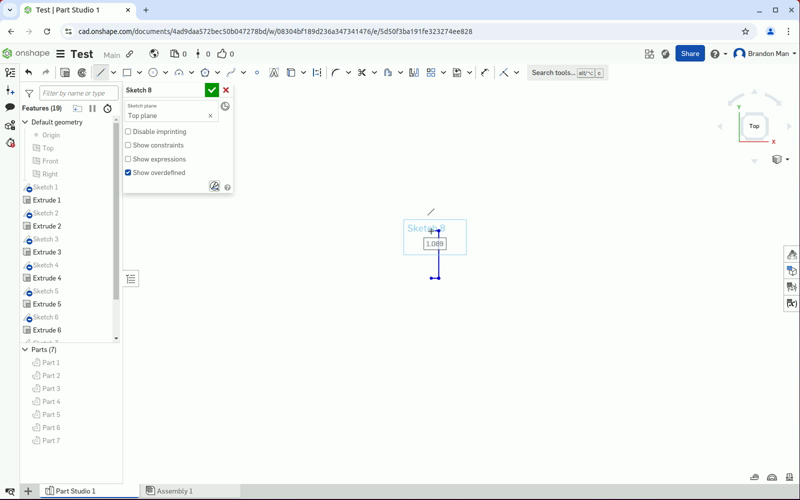
key_up(shift)
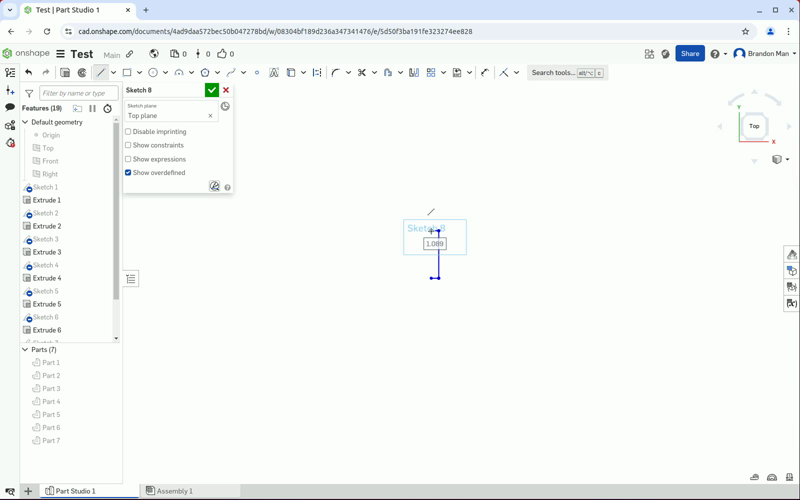
mouse_move(461, 230)
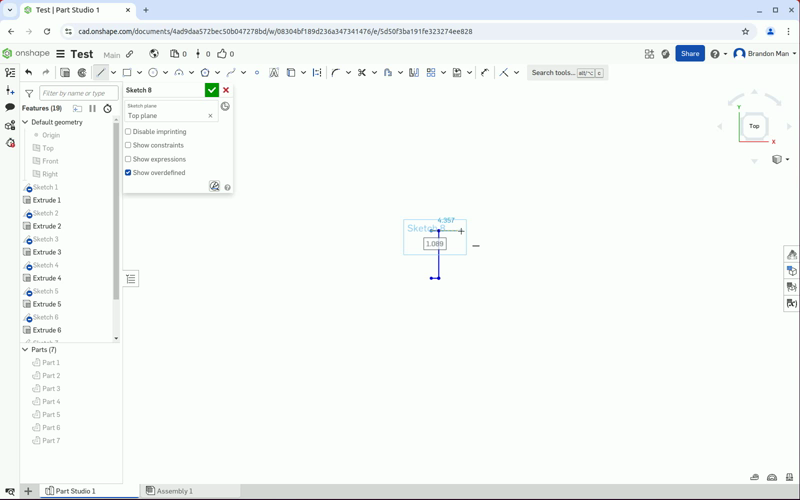
key_down(shift)
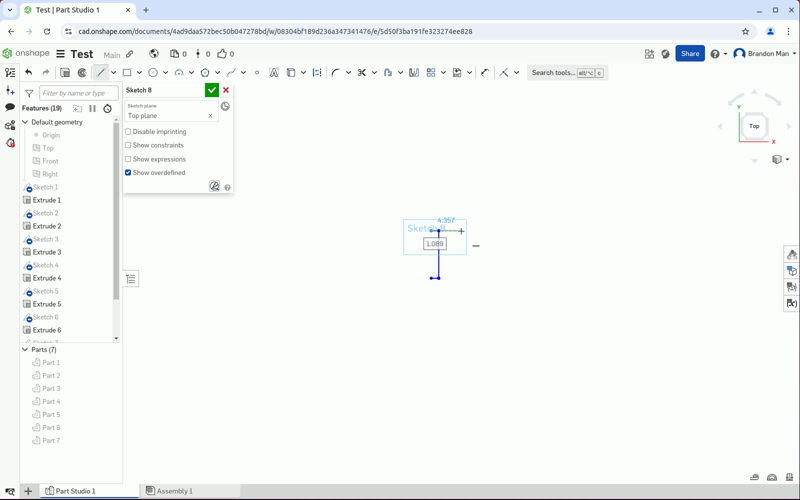
mouse_move(431, 278)
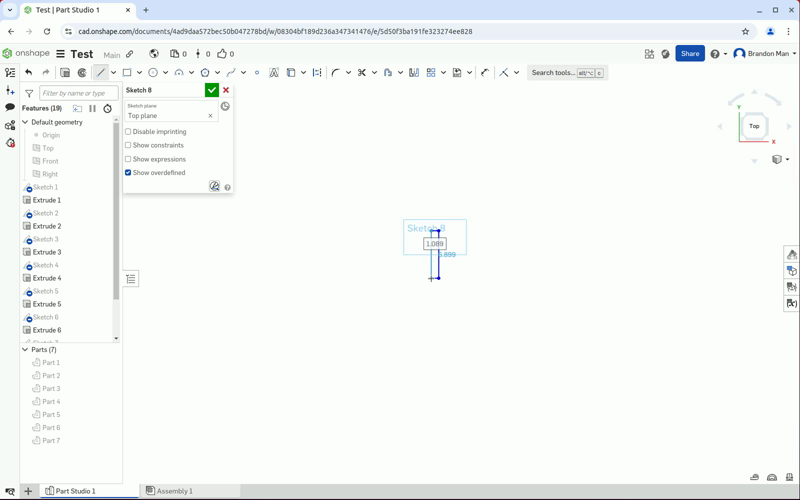
key_up(shift)
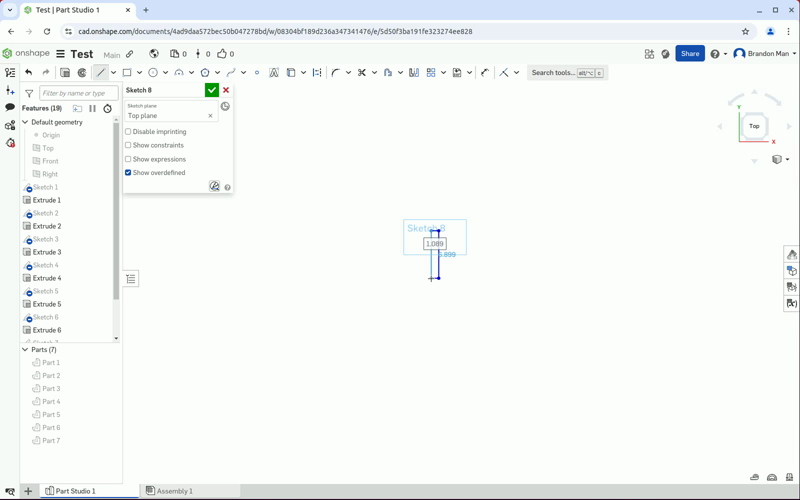
click(431, 278)
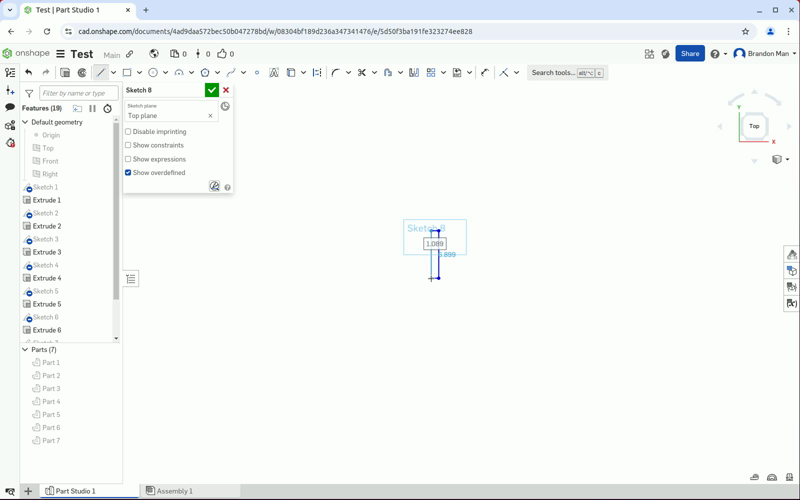
key(esc)
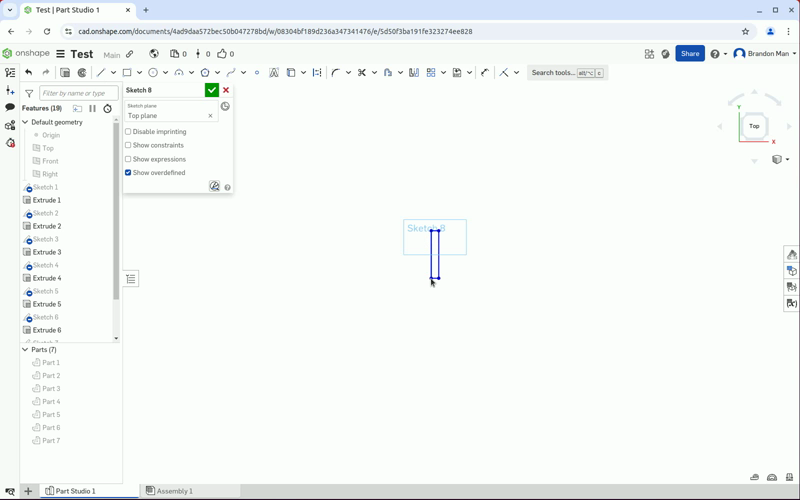
mouse_move(437, 266)
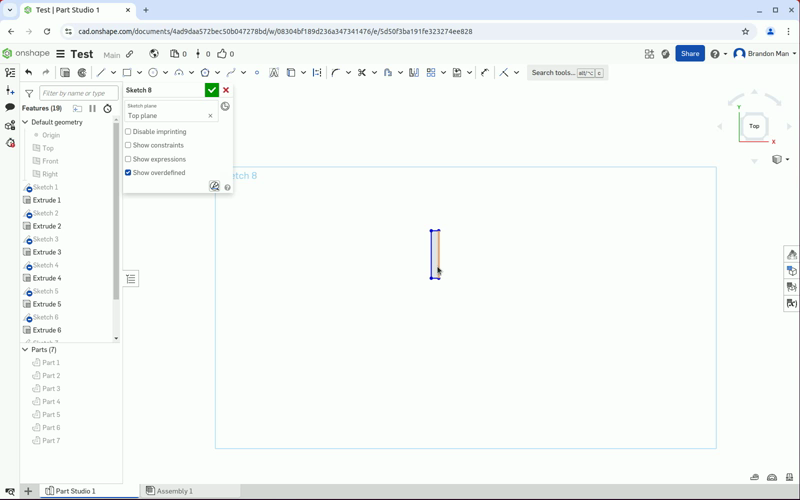
scroll(6)
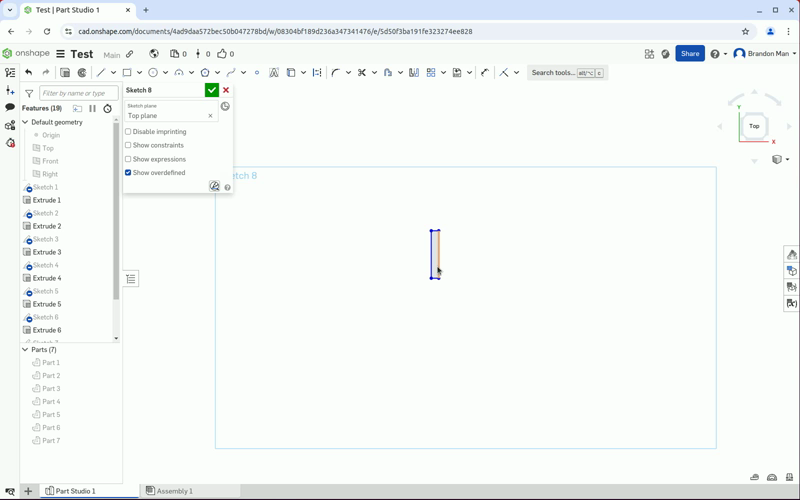
scroll(6)
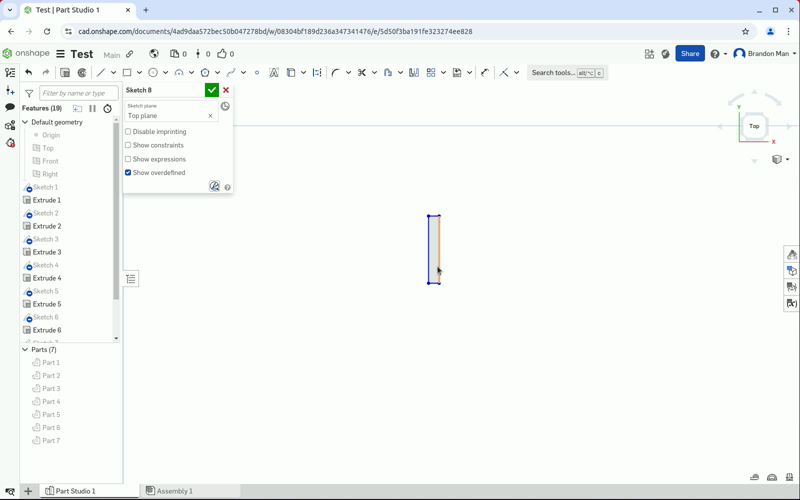
scroll(6)
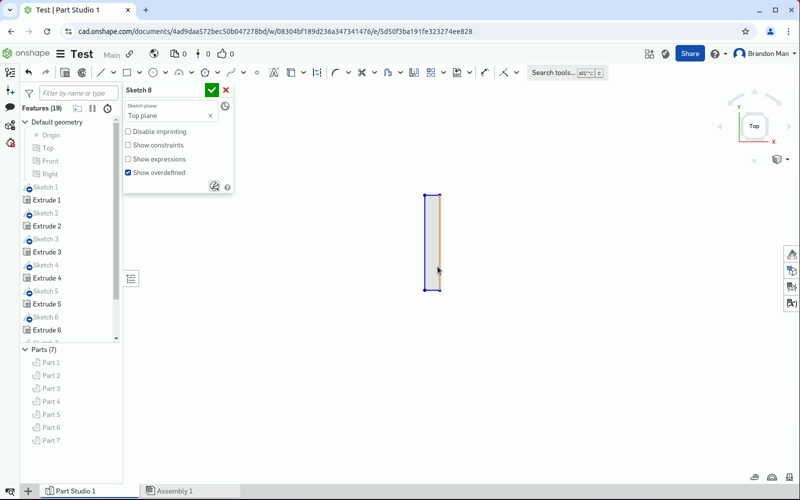
scroll(6)
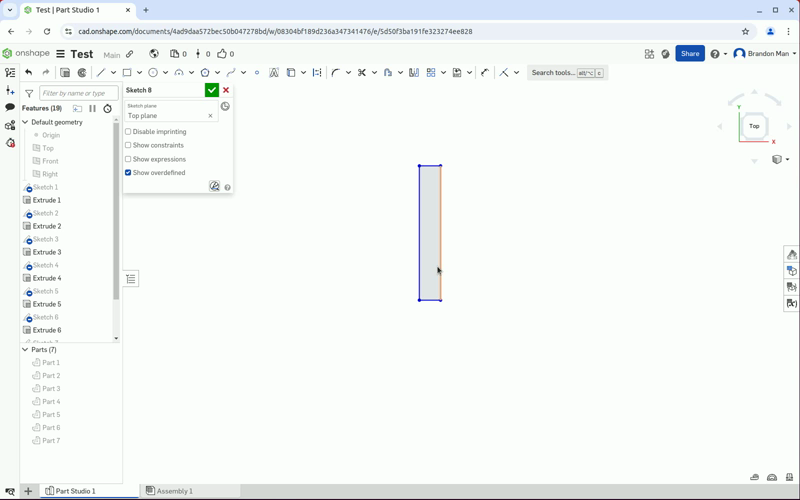
scroll(6)
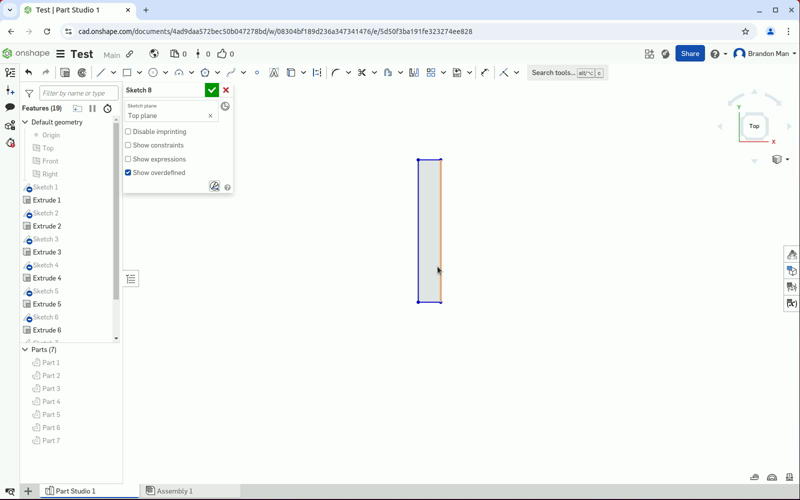
scroll(6)
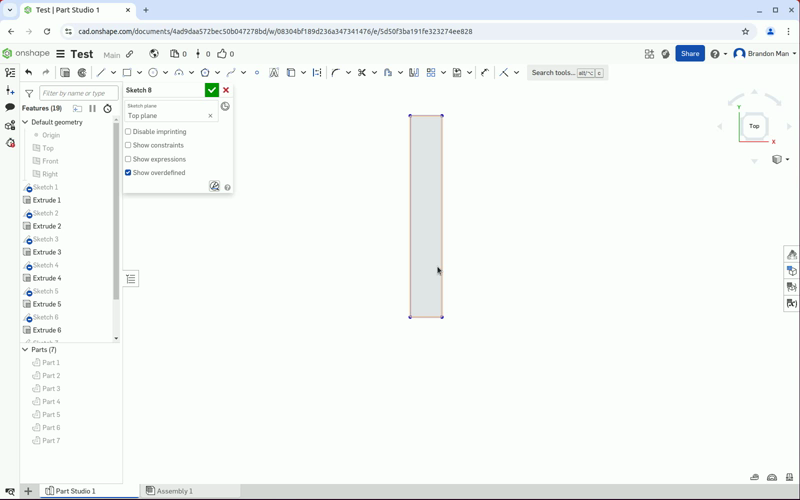
scroll(6)
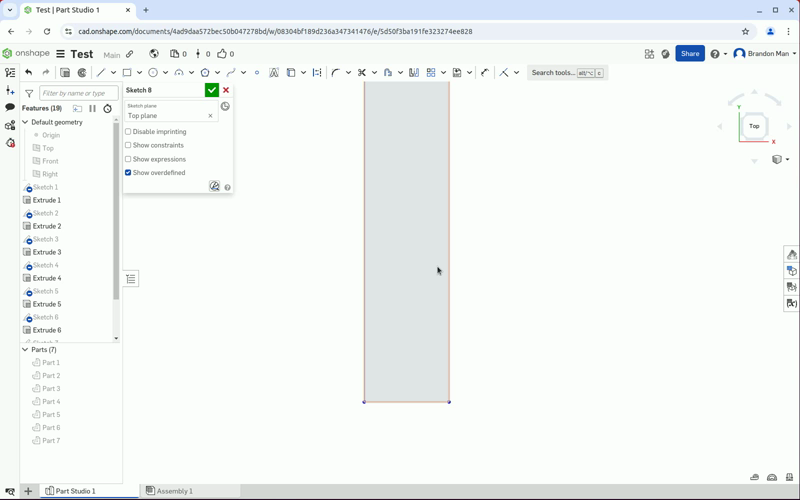
click(437, 266)
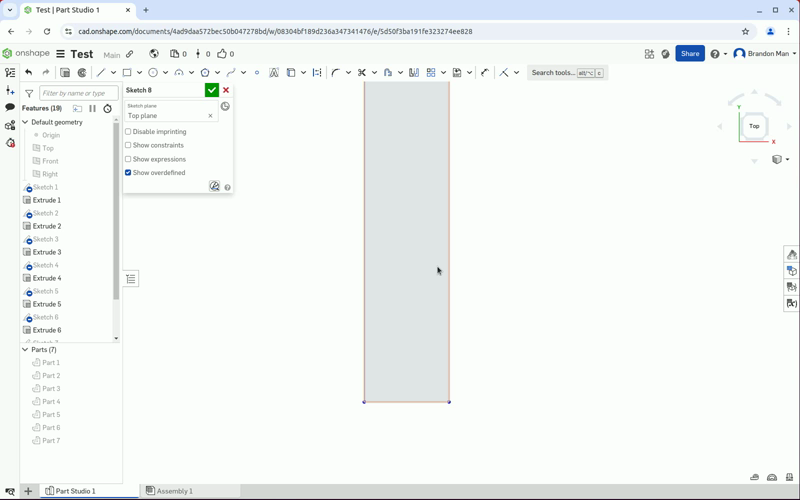
scroll(-6)
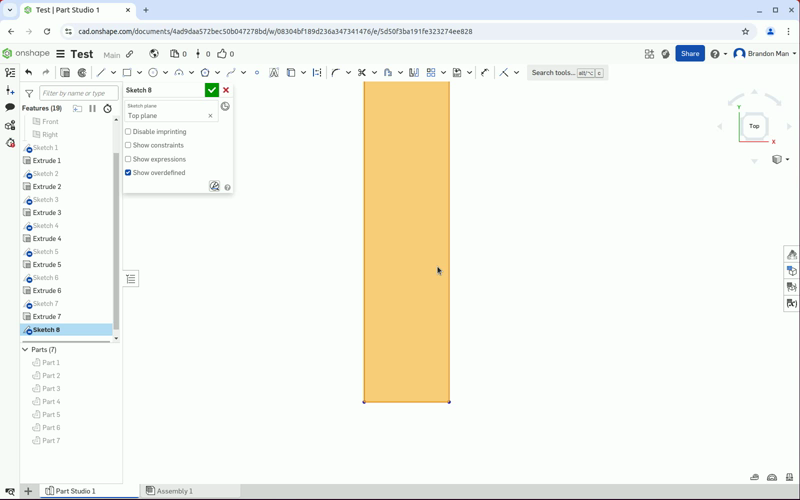
scroll(-6)
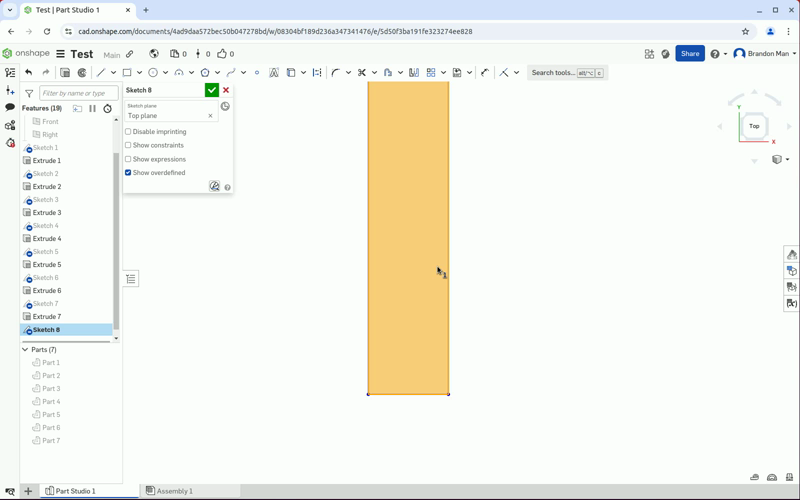
scroll(-6)
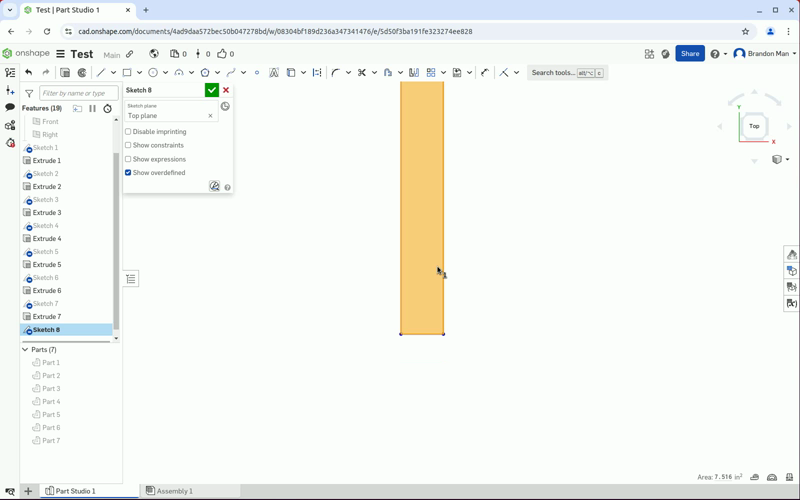
scroll(-6)
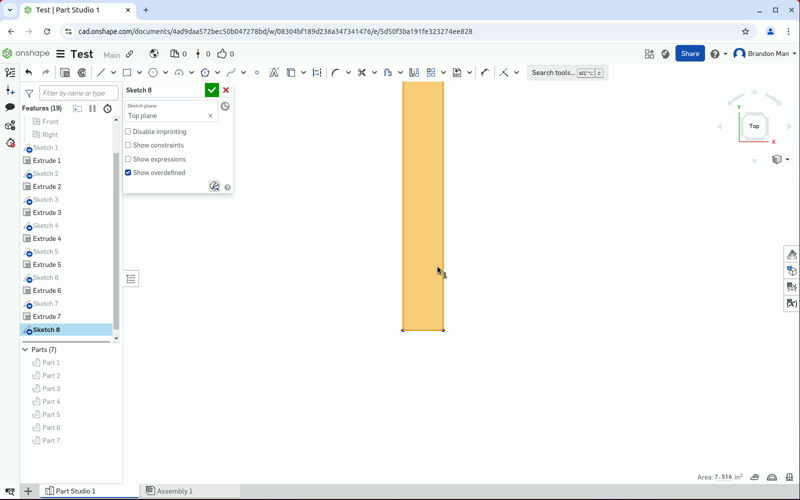
scroll(-6)
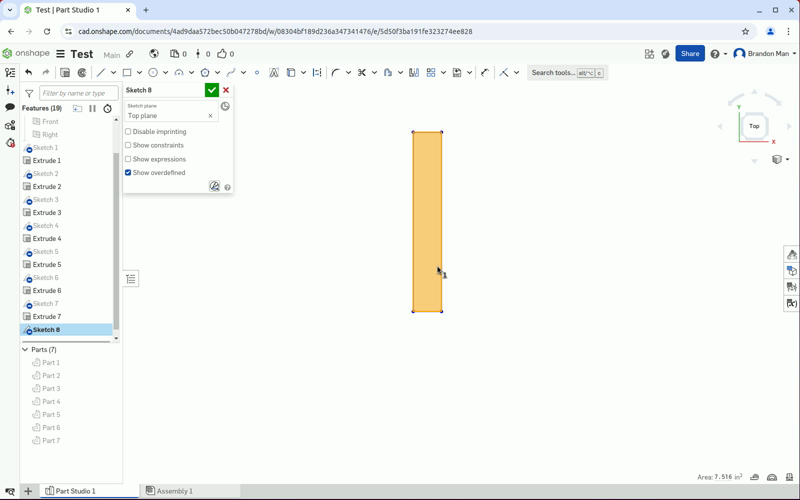
scroll(-6)
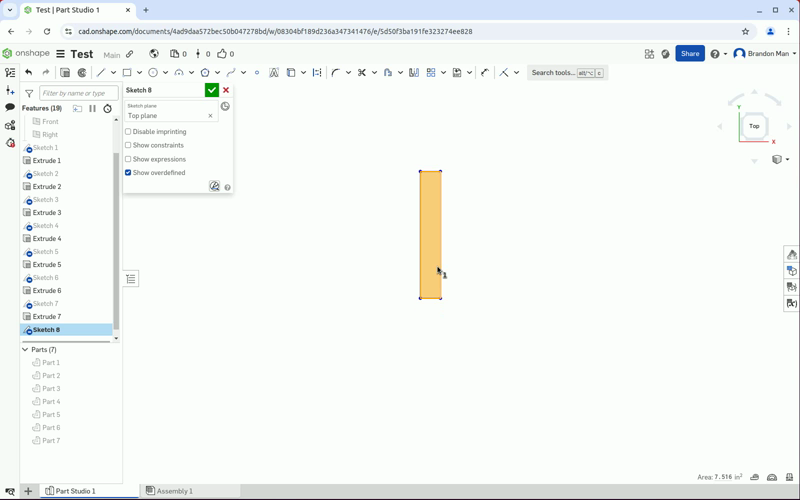
scroll(-6)
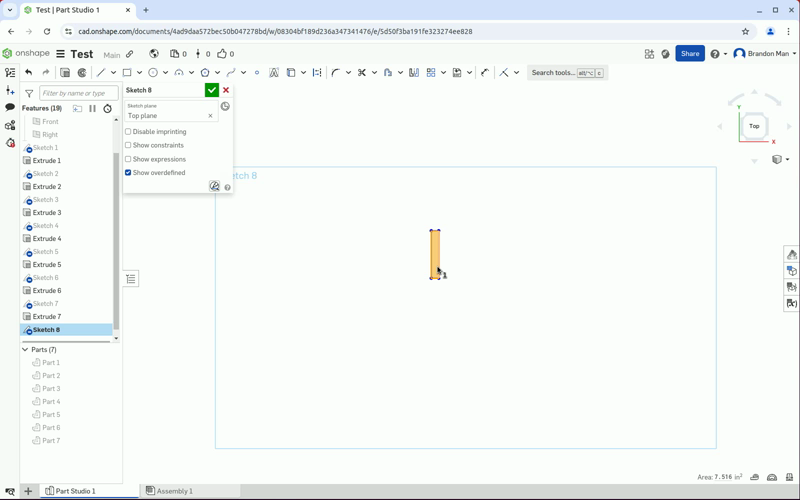
mouse_move(73, 352)
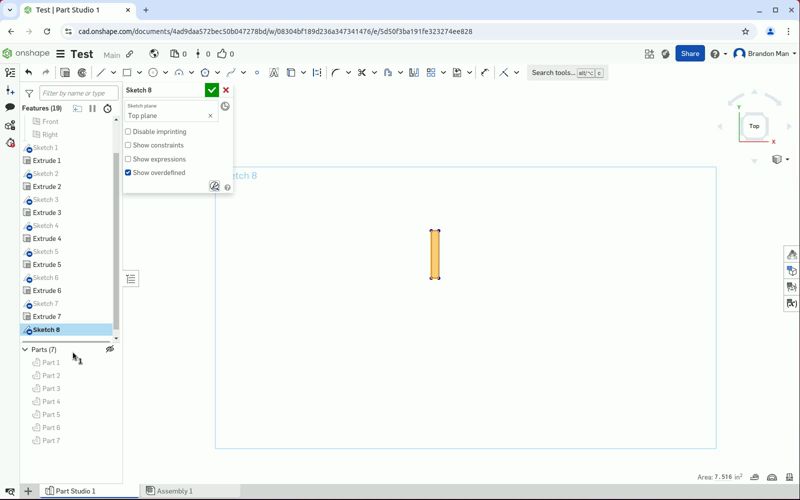
key(shift+y)
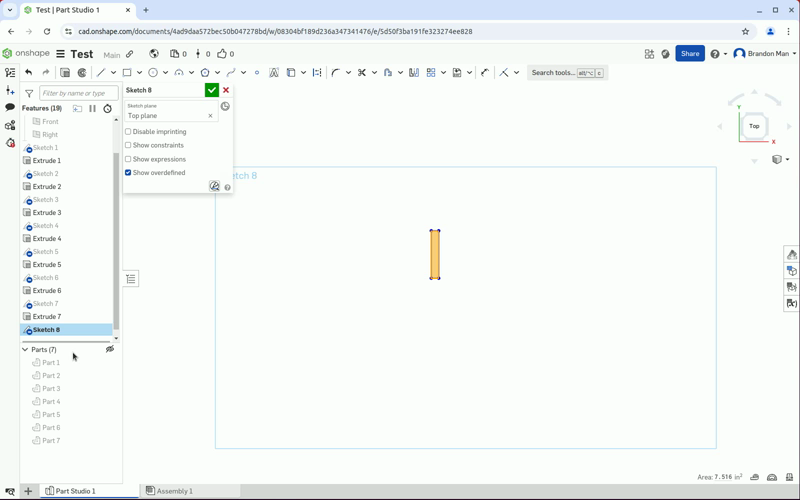
key(shift+e)
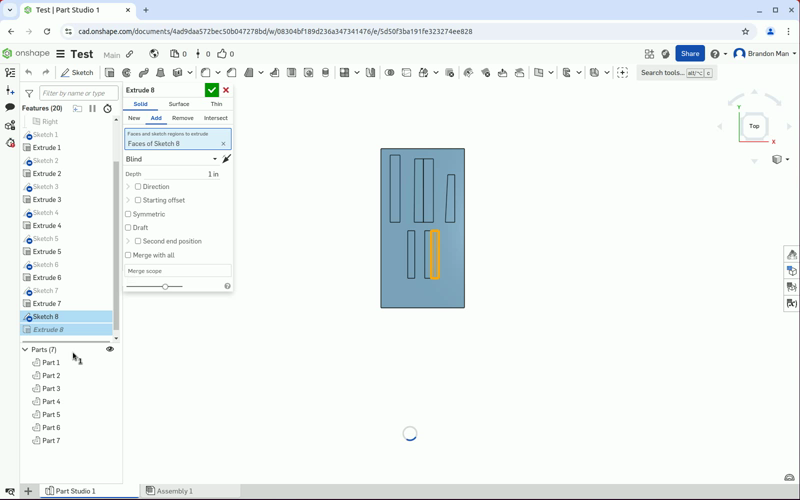
mouse_move(143, 106)
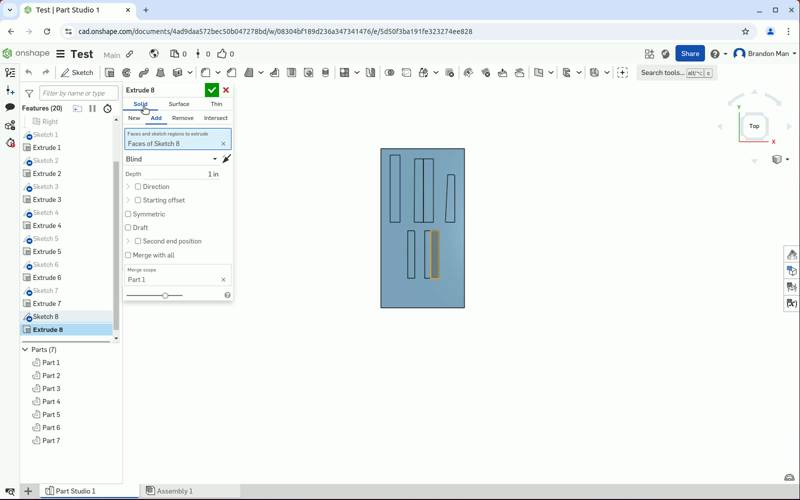
click(143, 106)
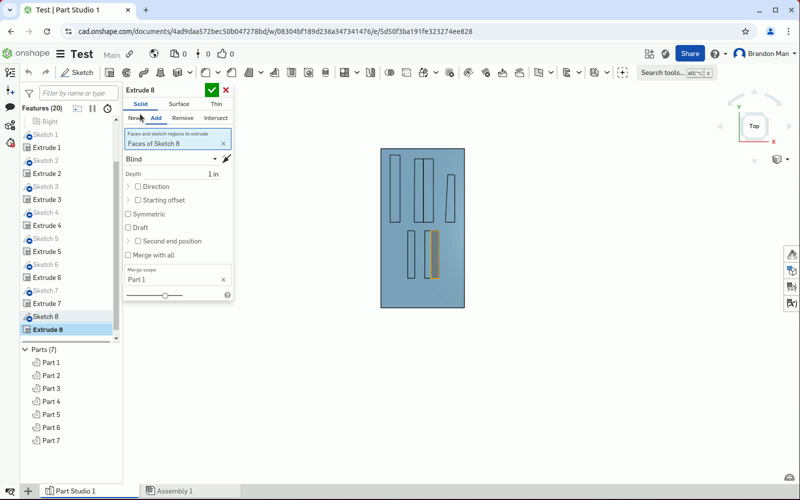
mouse_move(137, 120)
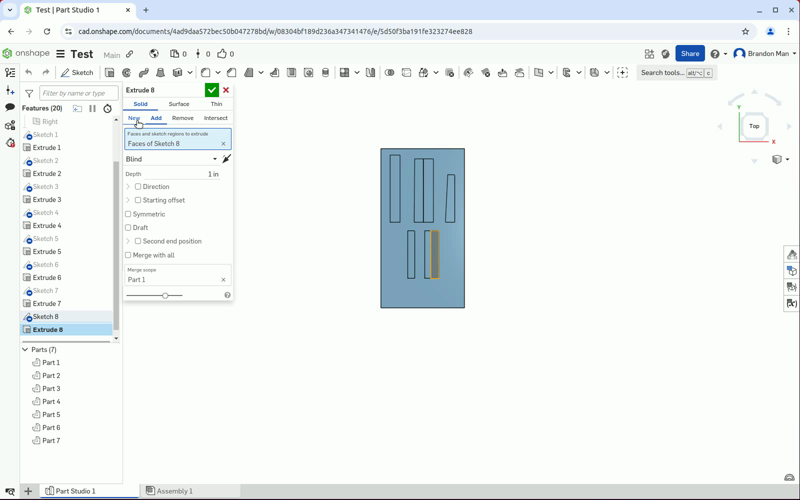
click(137, 120)
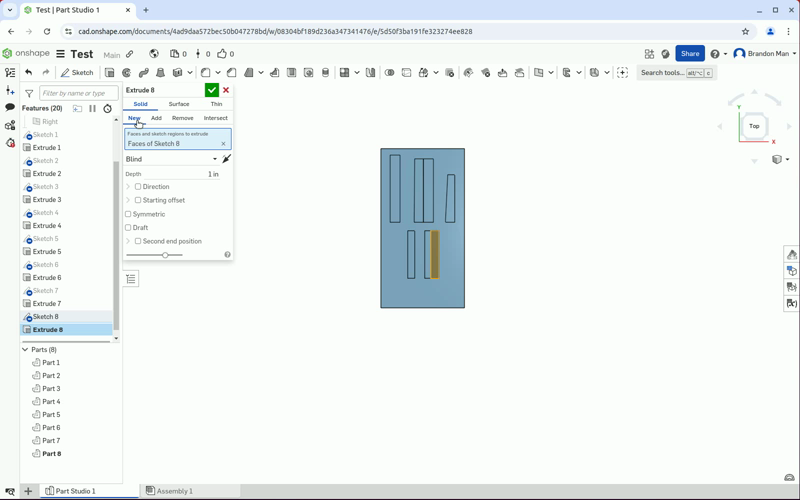
key(tab, 4)
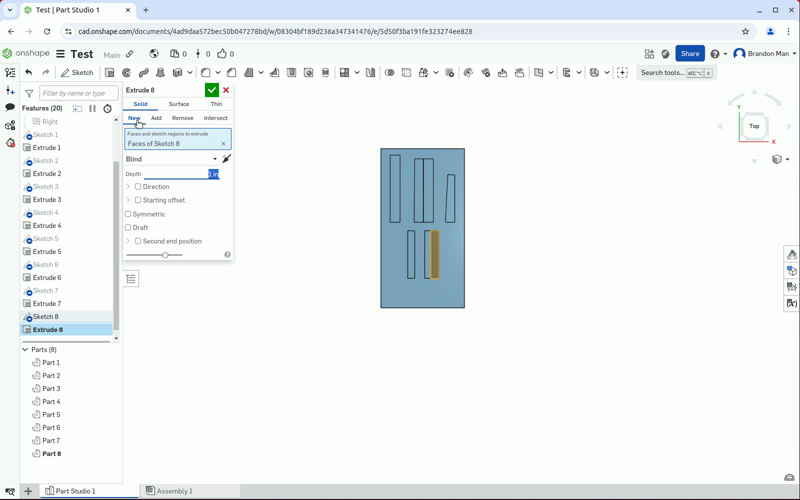
text(-0.241)
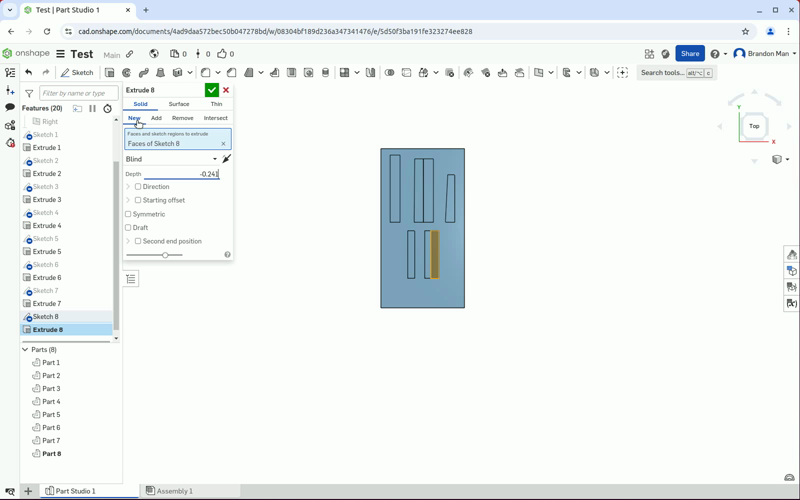
key(enter)
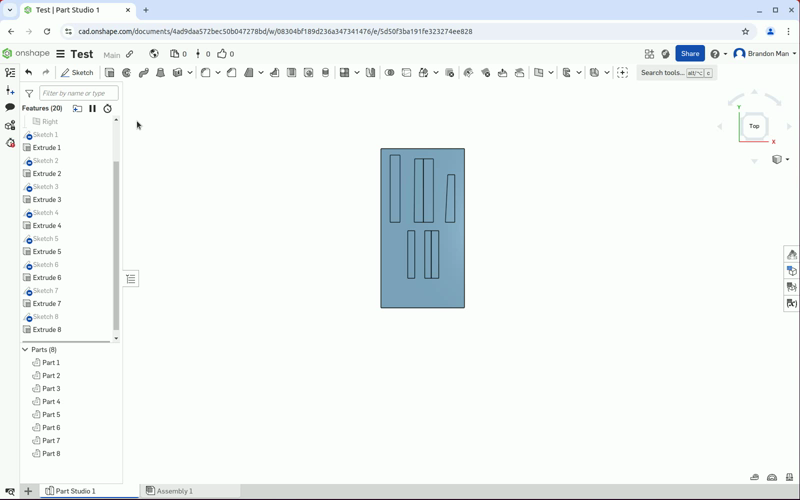
key(shift+h)
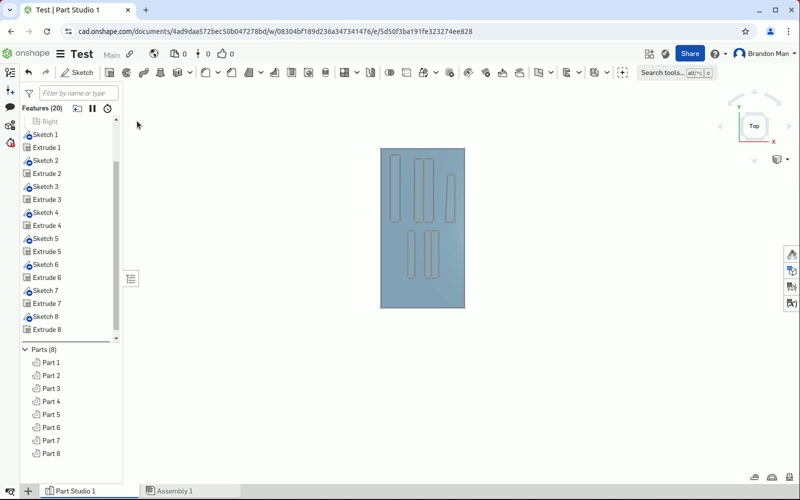
key(shift+h)
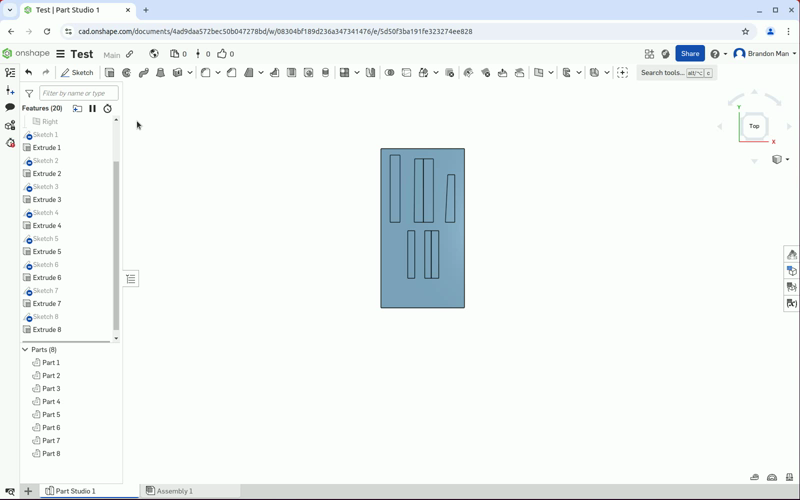
mouse_move(69, 137)
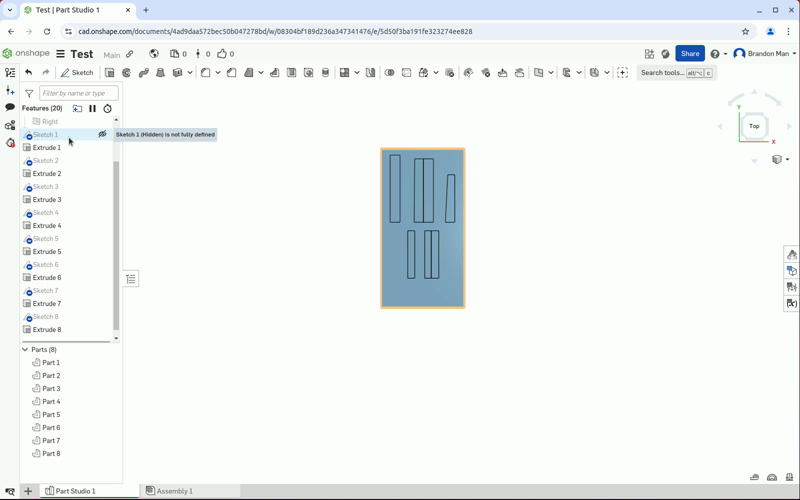
click(69, 137)
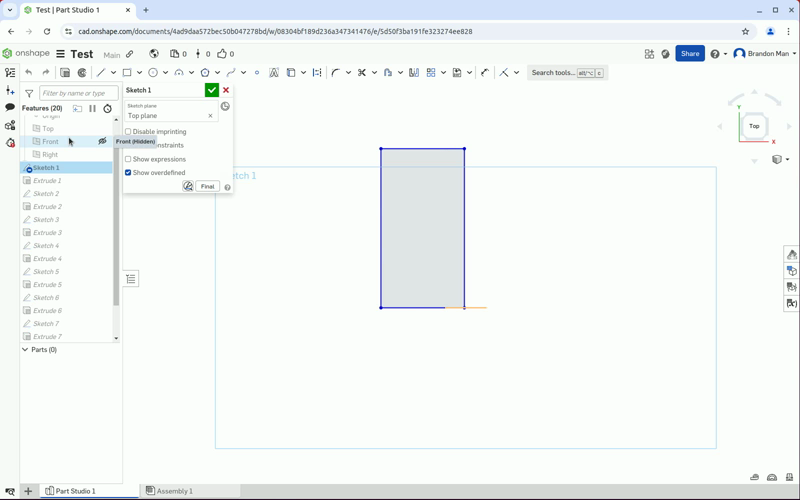
mouse_move(229, 92)
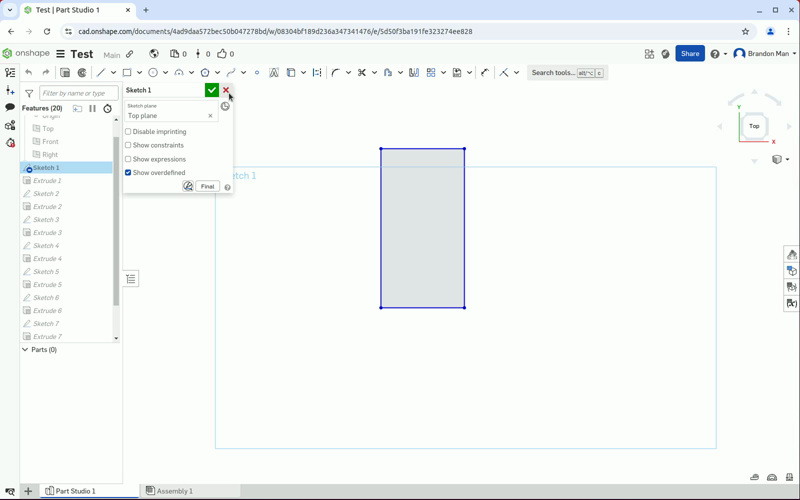
click(229, 92)
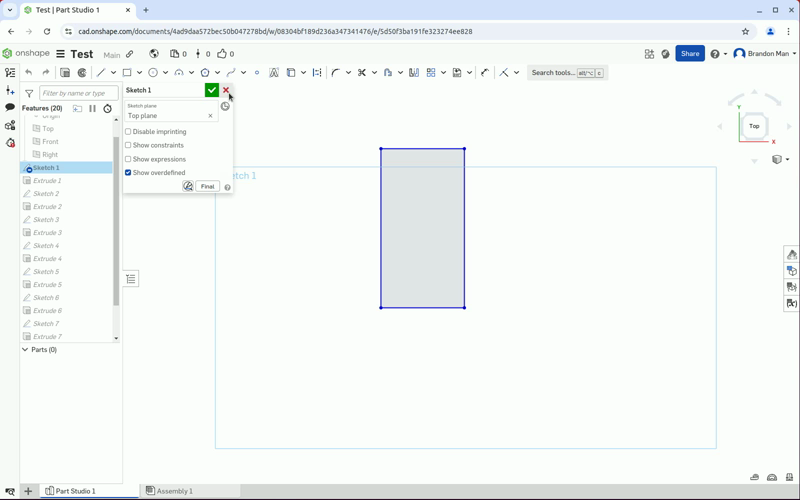
key(shift+s)
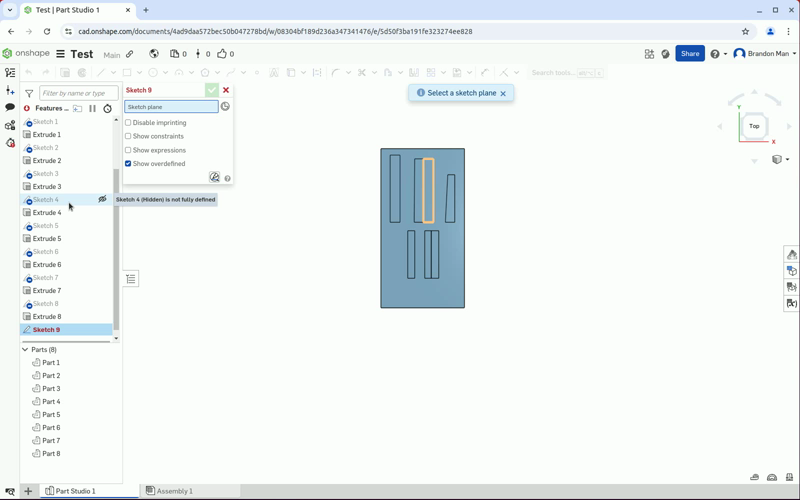
scroll(3)
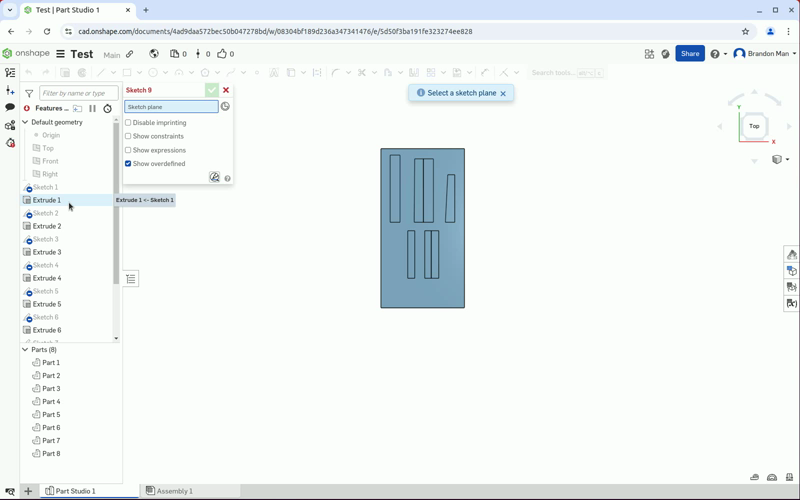
mouse_move(69, 150)
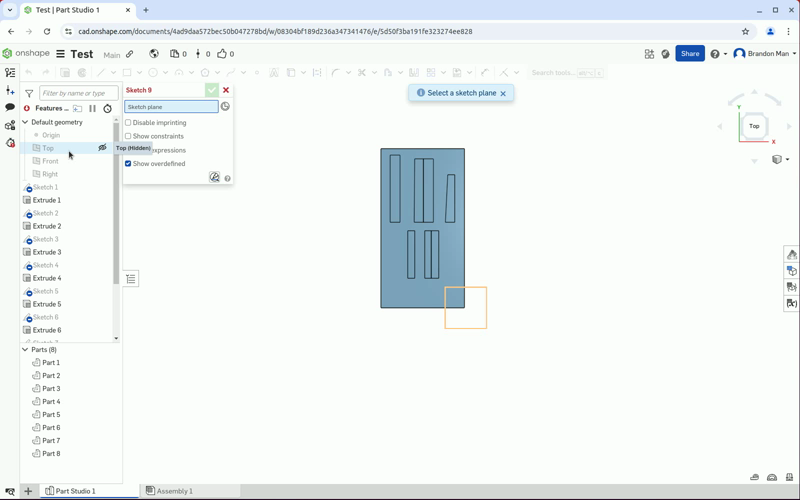
click(69, 150)
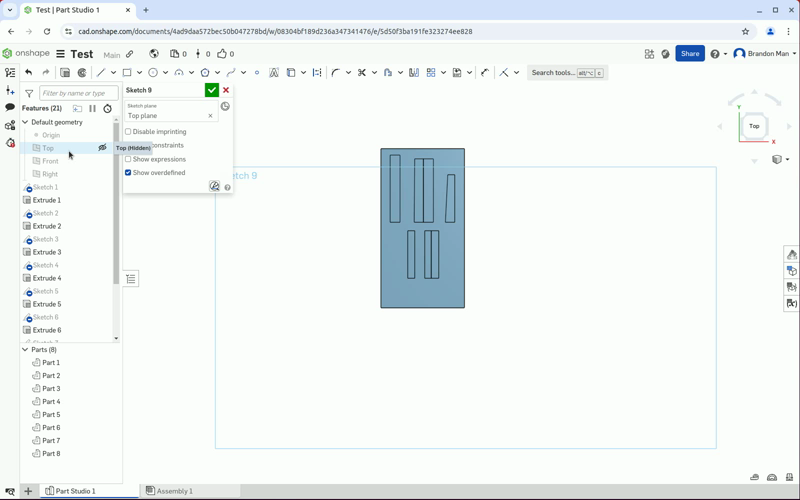
mouse_move(73, 352)
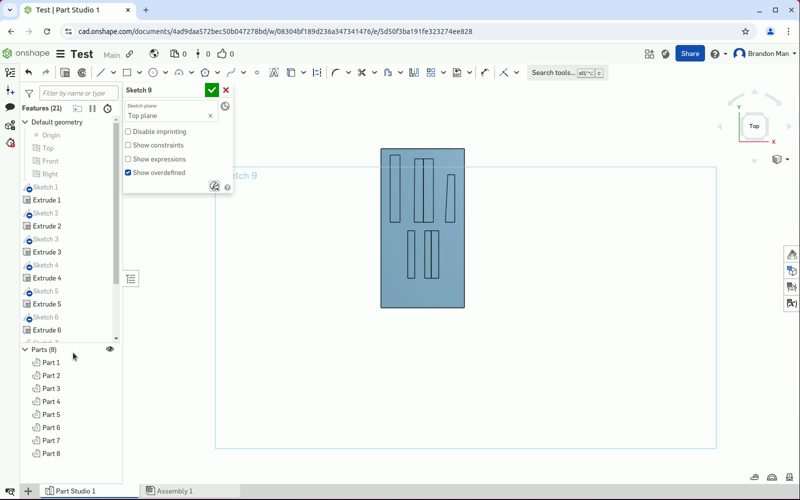
key(y)
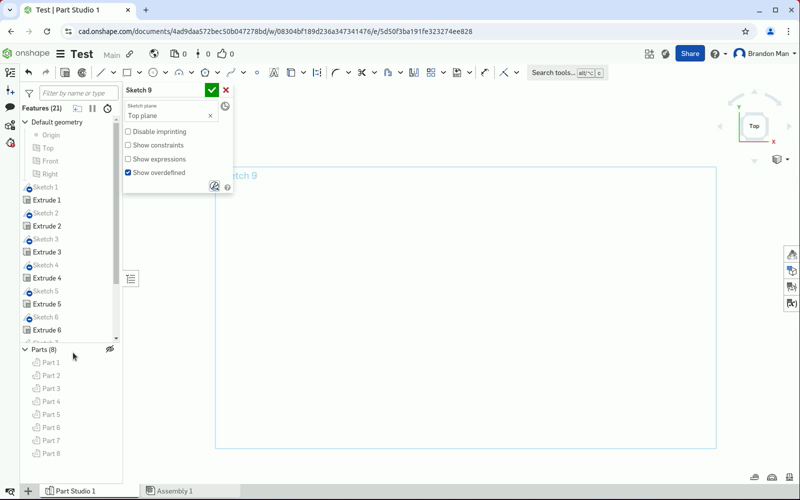
key(l)
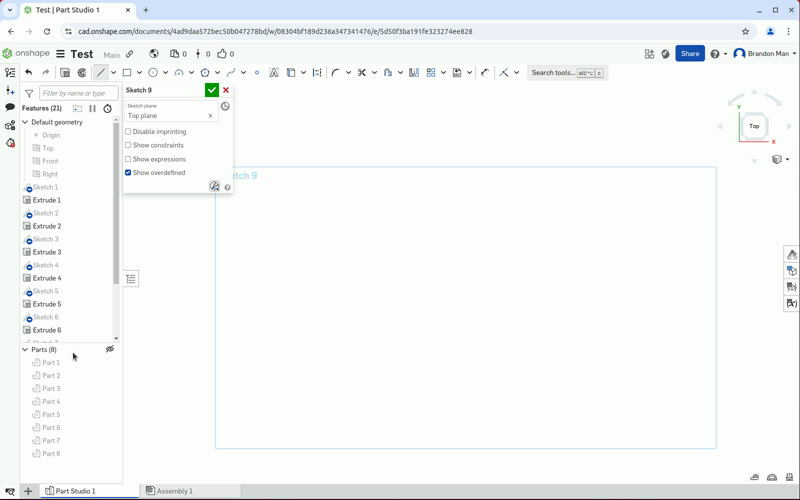
key_down(shift)
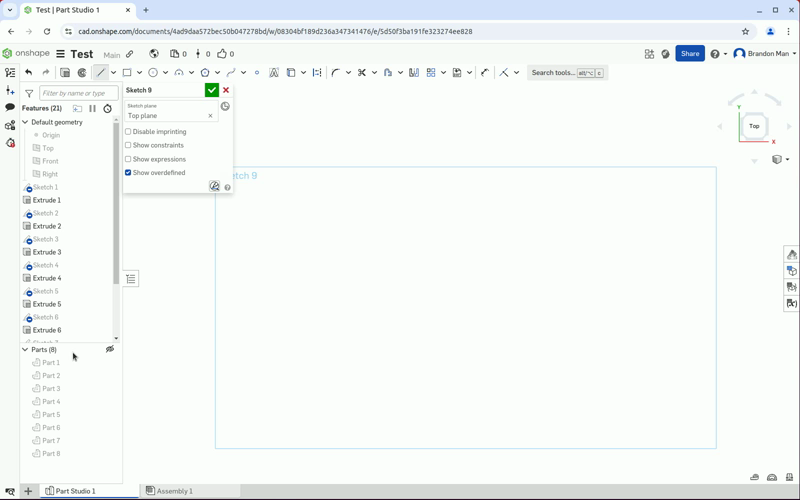
mouse_move(447, 278)
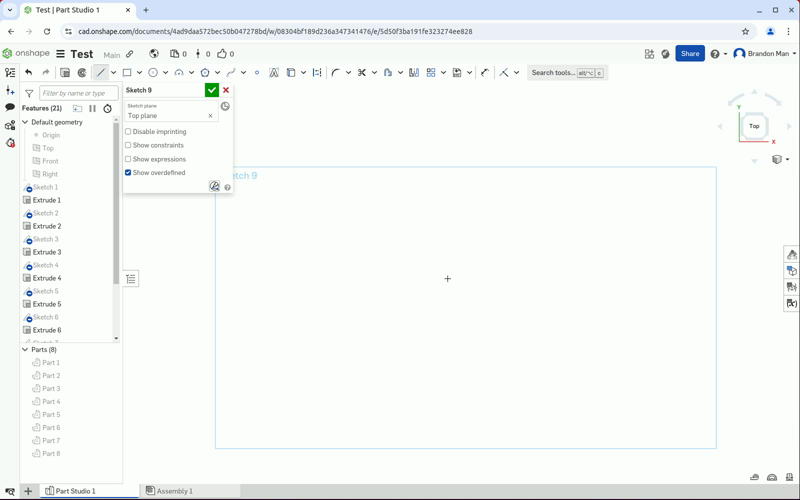
click(447, 278)
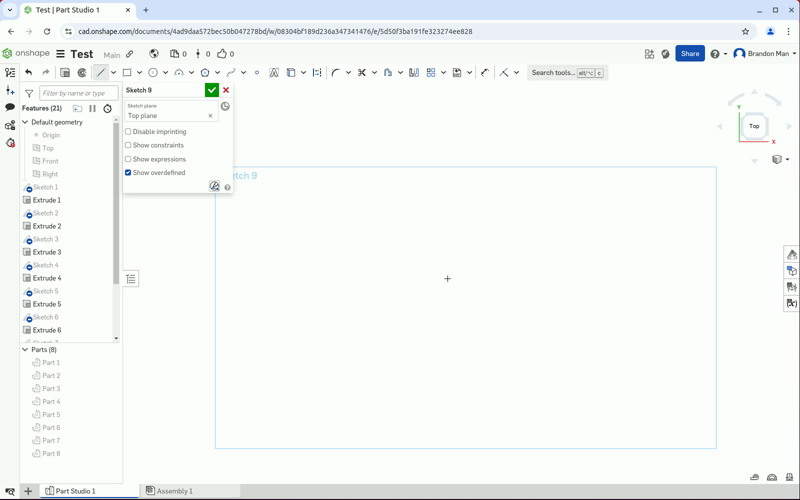
key_up(shift)
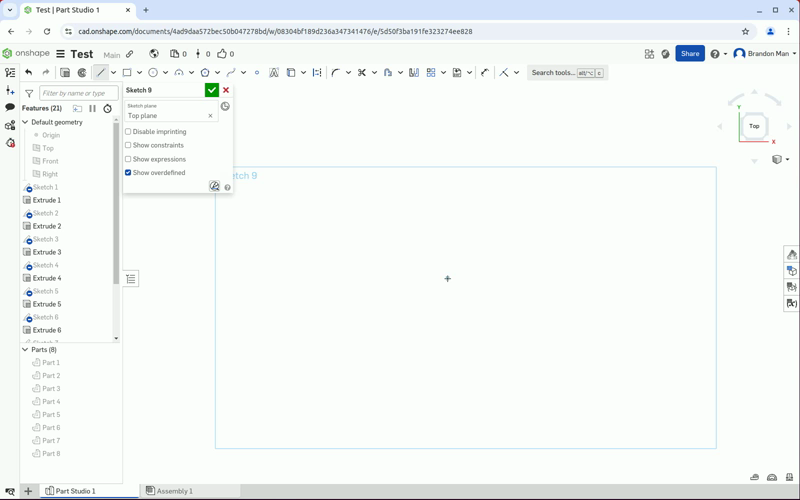
key_down(shift)
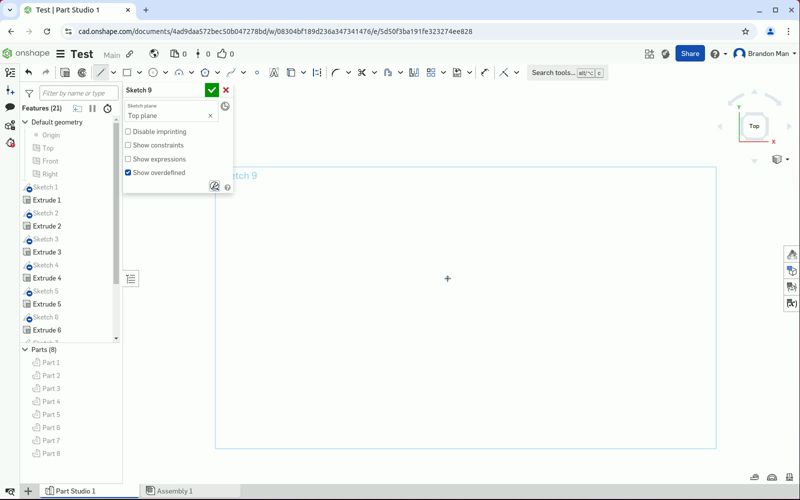
mouse_move(477, 278)
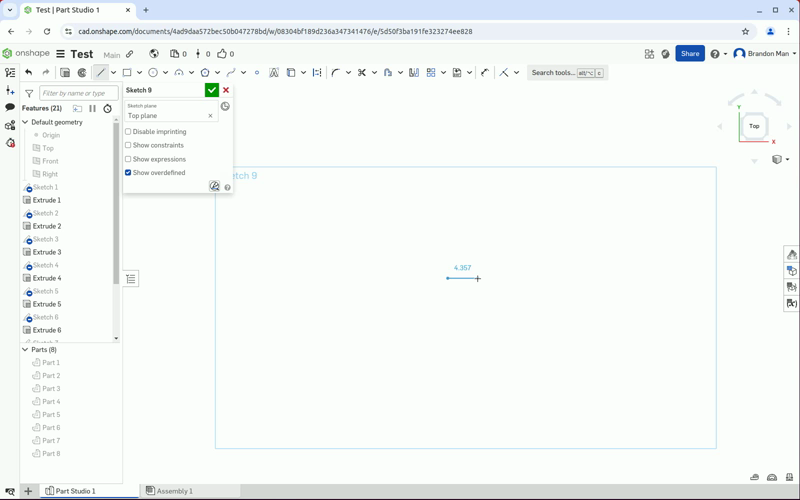
mouse_move(454, 278)
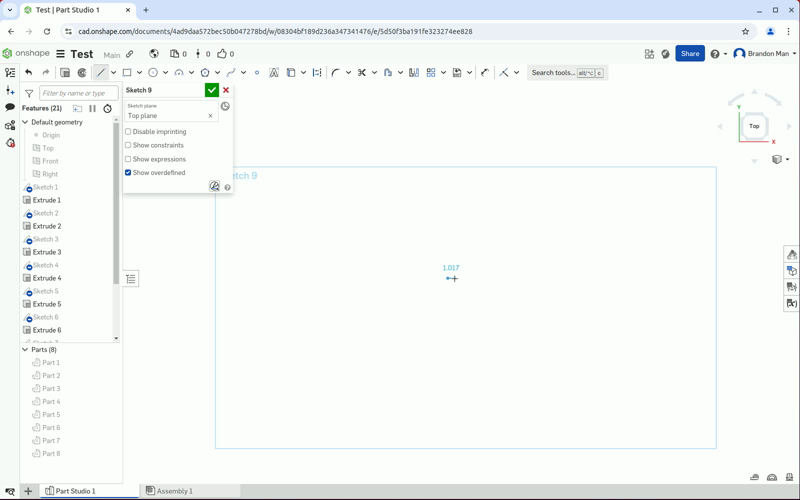
scroll(6)
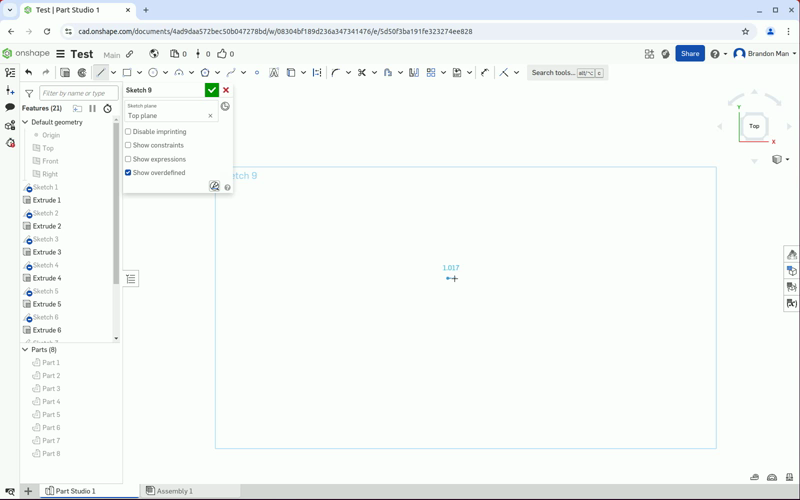
scroll(6)
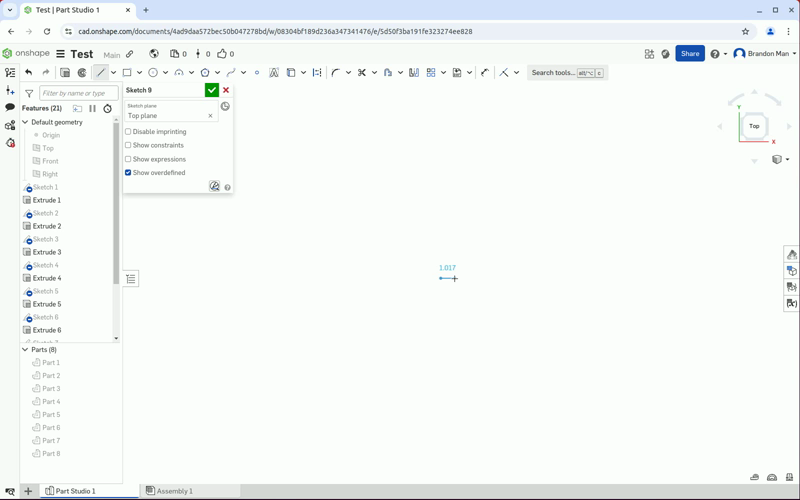
scroll(6)
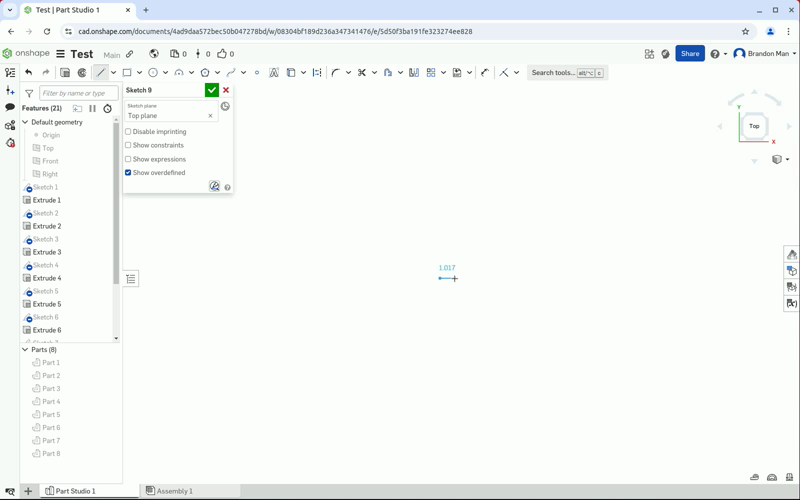
scroll(6)
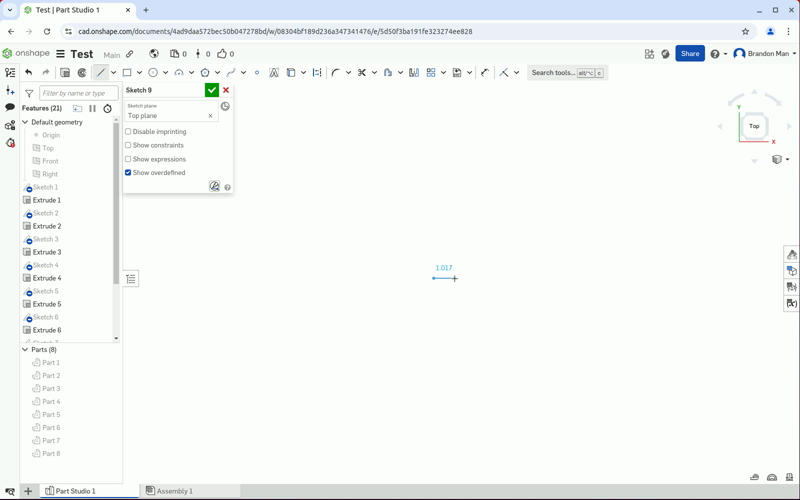
scroll(6)
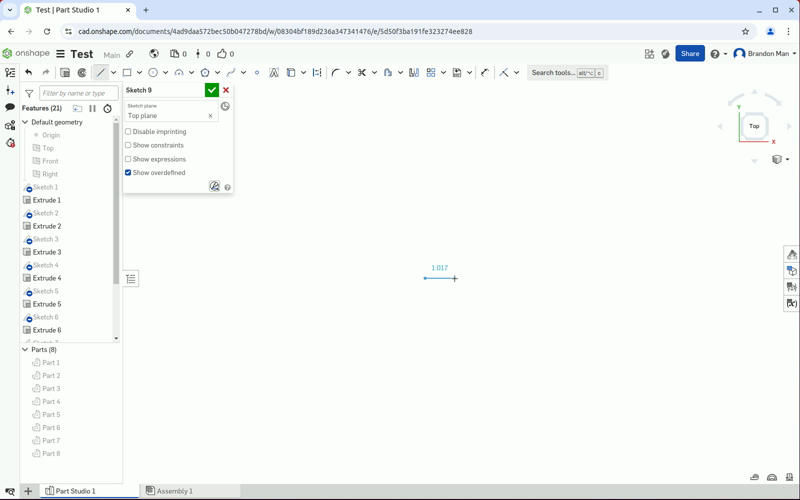
scroll(6)
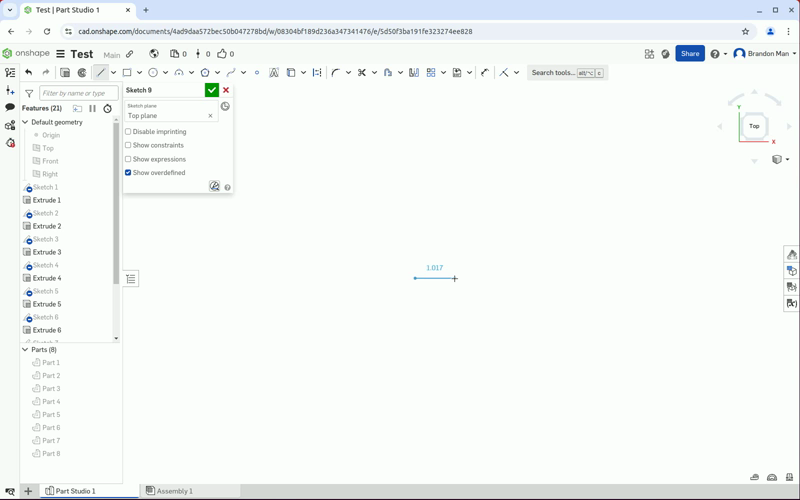
scroll(6)
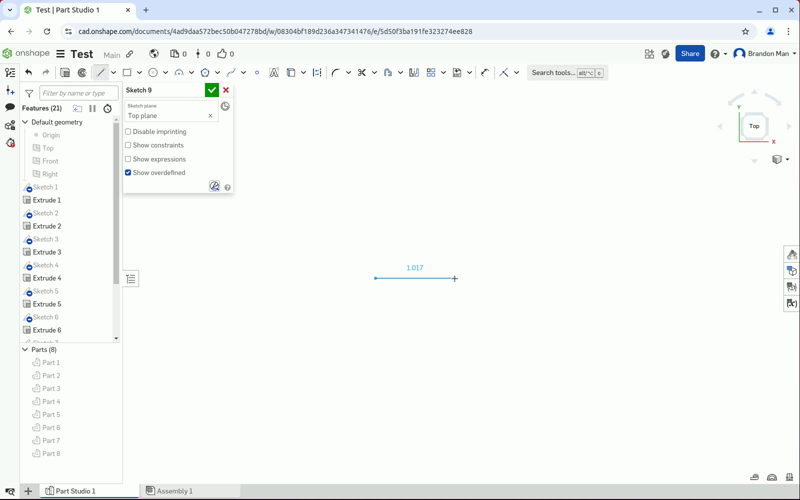
click(454, 278)
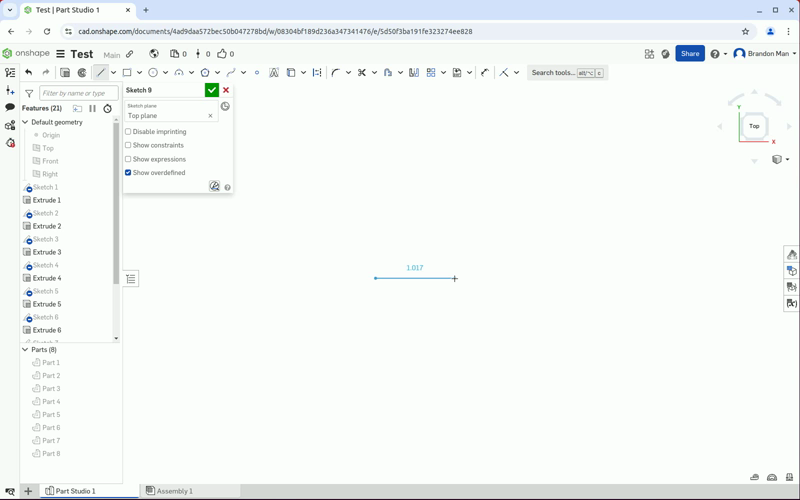
scroll(-6)
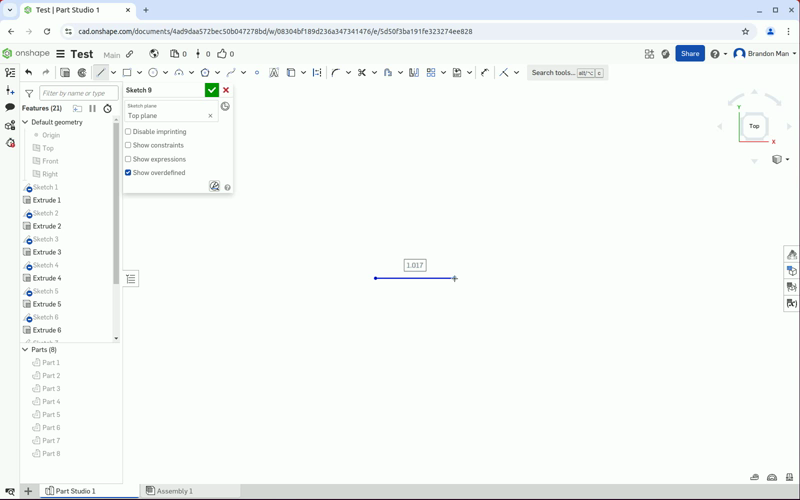
scroll(-6)
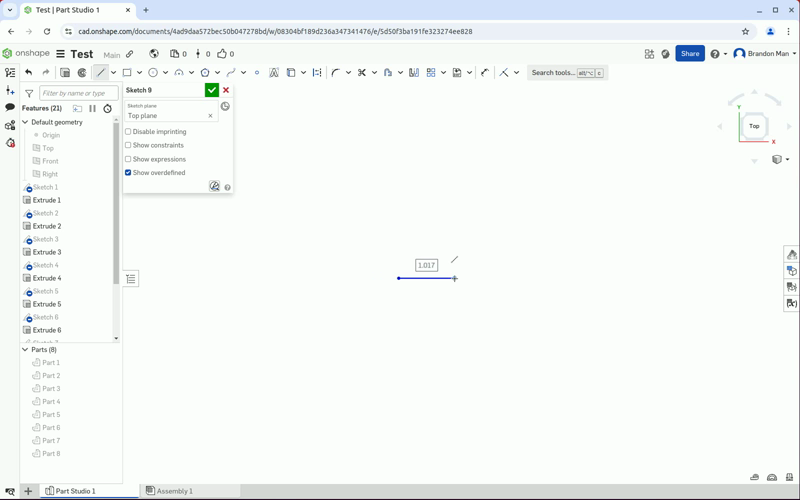
scroll(-6)
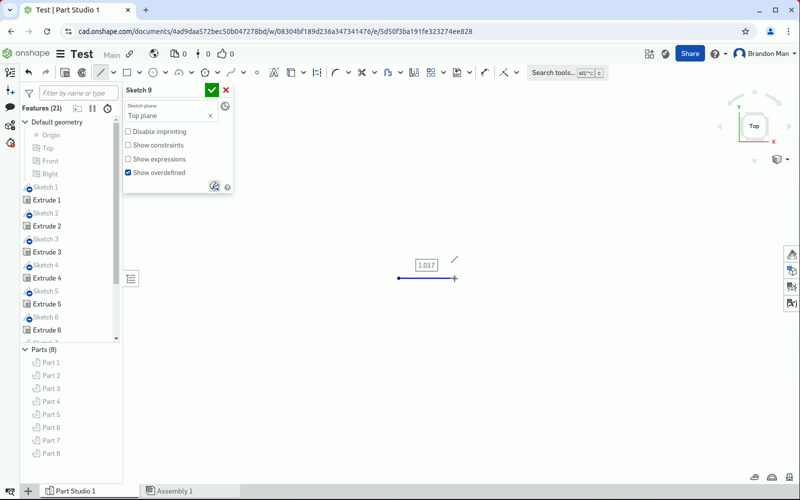
scroll(-6)
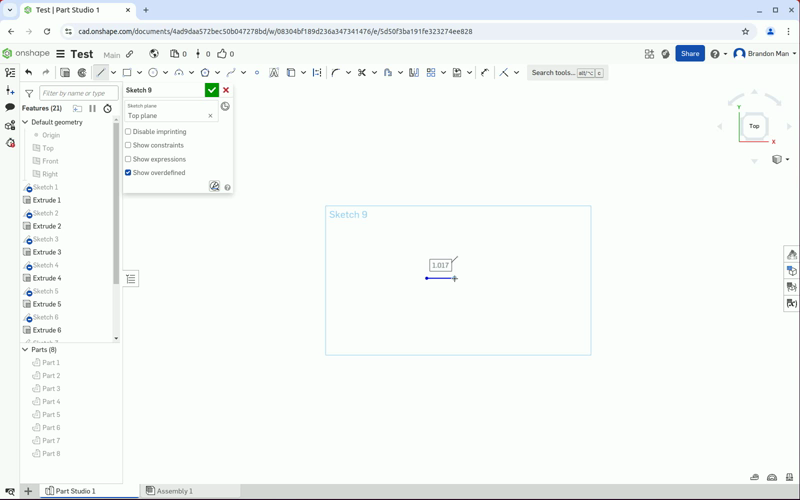
scroll(-6)
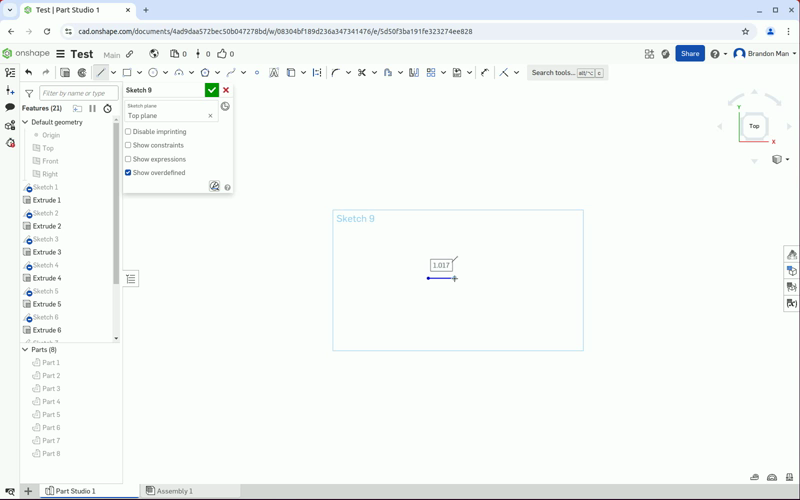
scroll(-6)
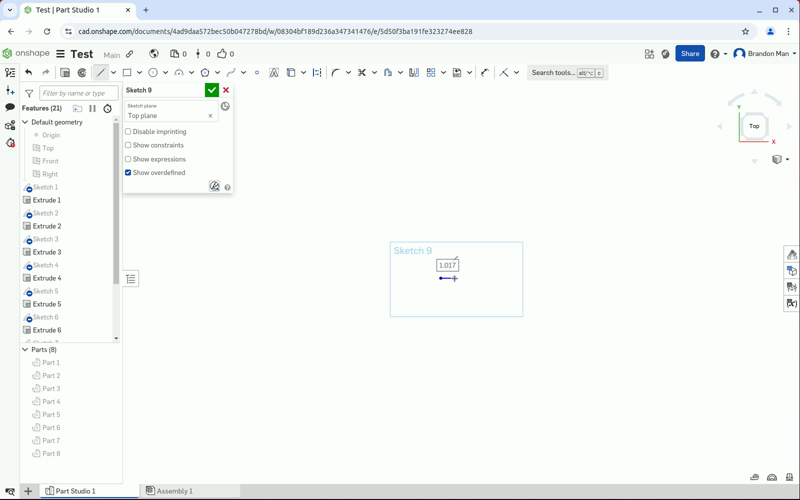
scroll(-6)
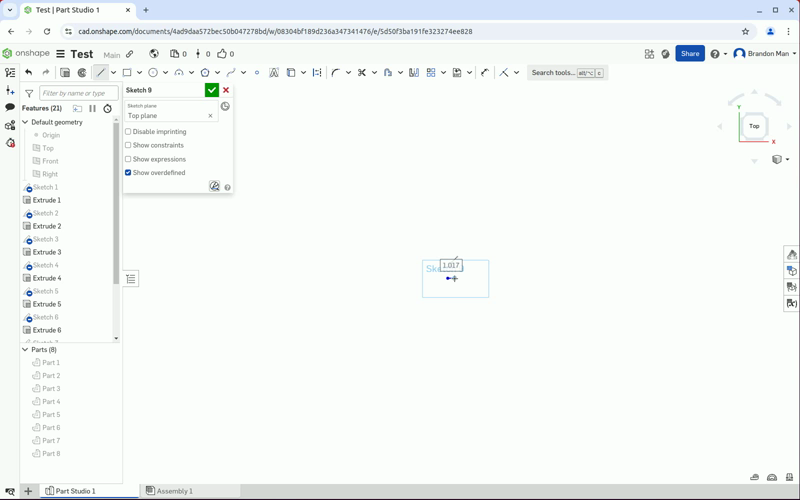
key_up(shift)
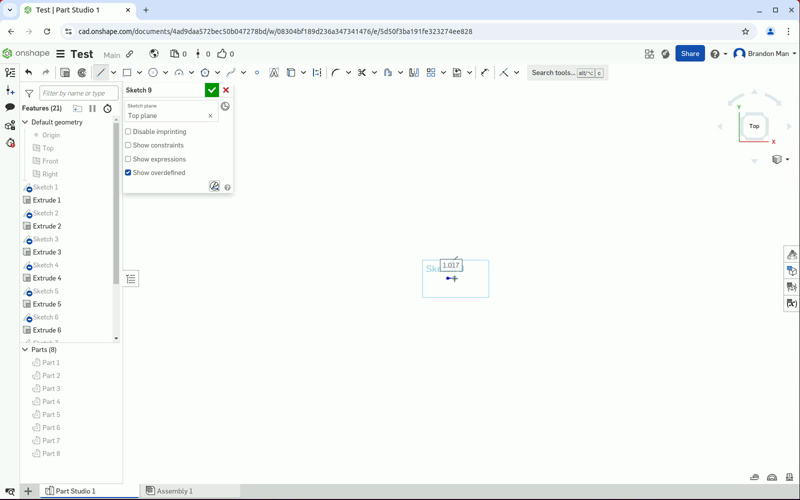
key_down(shift)
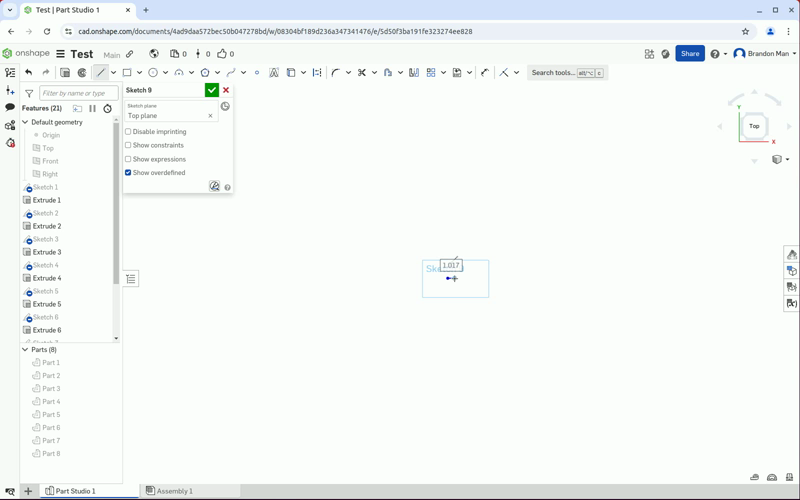
mouse_move(484, 278)
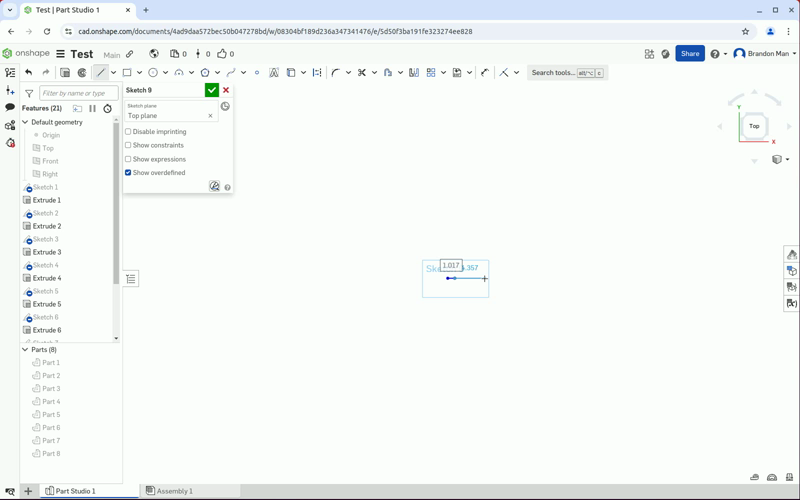
mouse_move(454, 230)
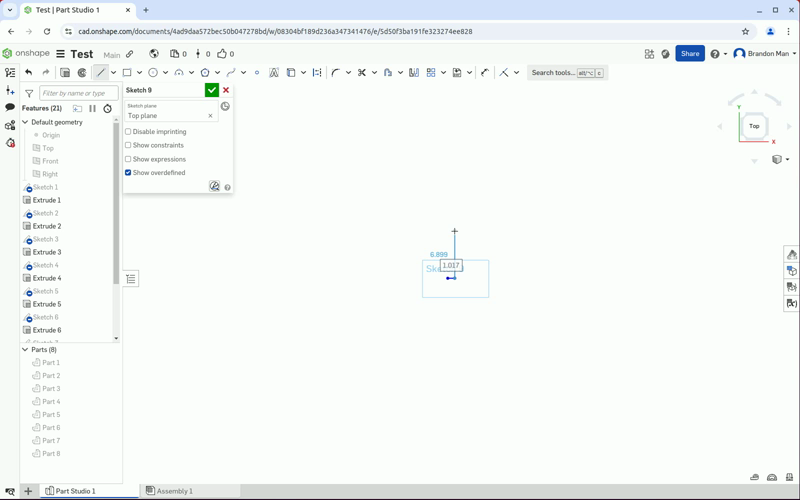
click(454, 230)
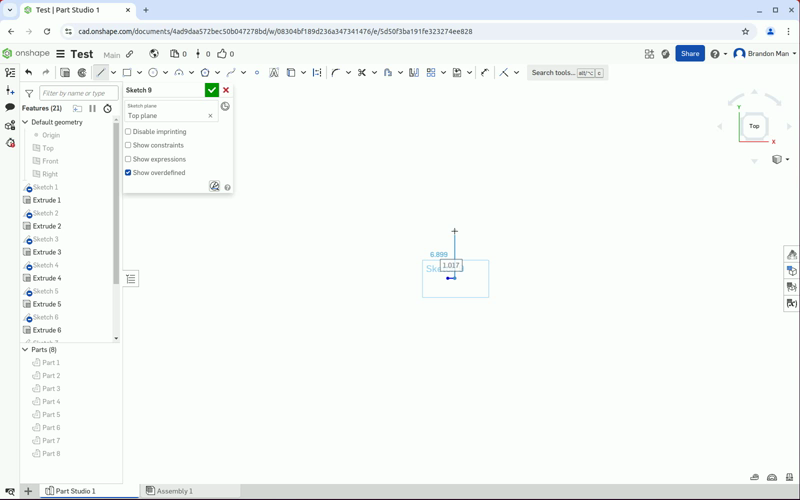
key_up(shift)
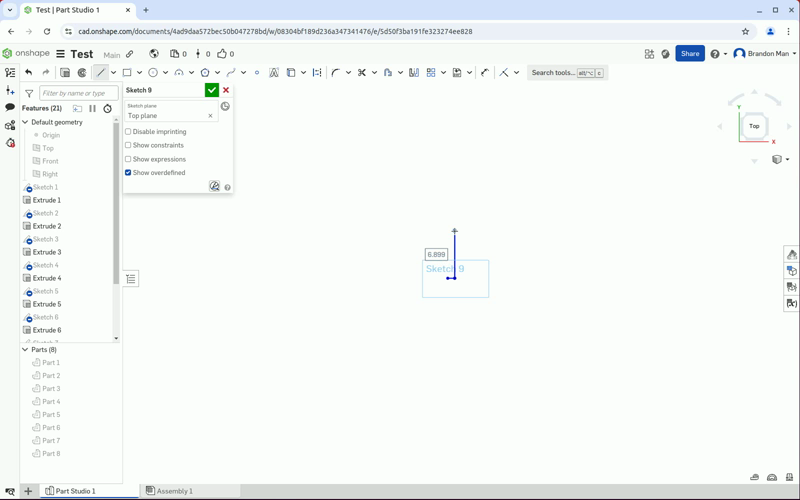
key_down(shift)
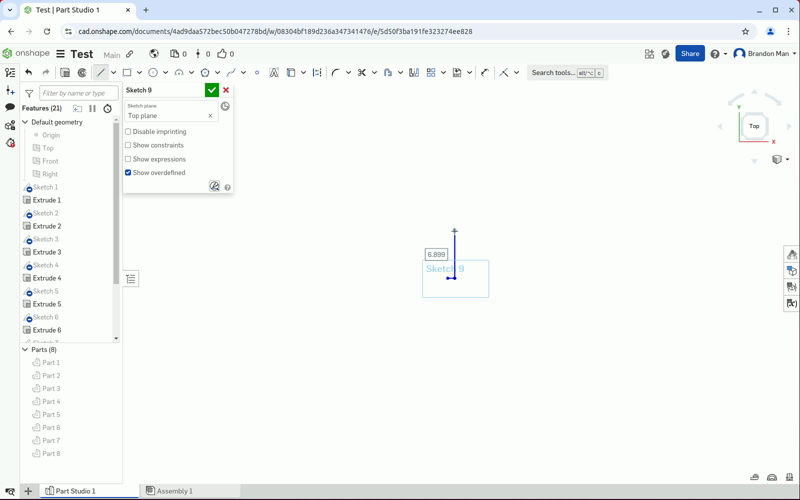
mouse_move(484, 230)
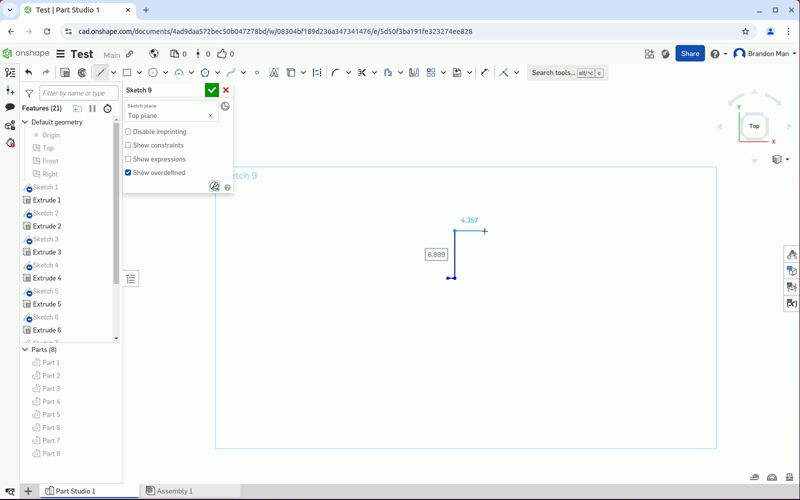
mouse_move(447, 230)
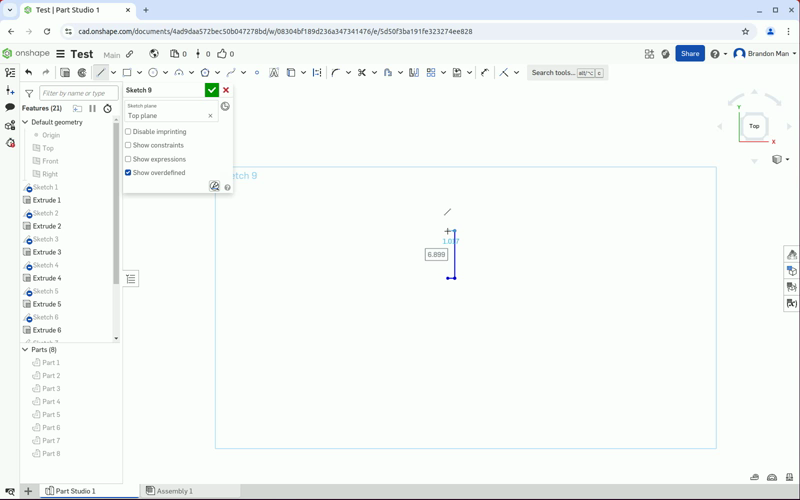
scroll(6)
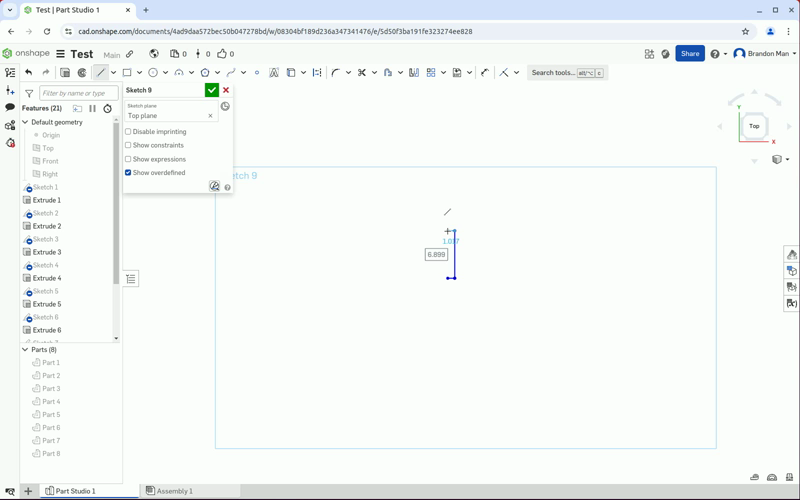
scroll(6)
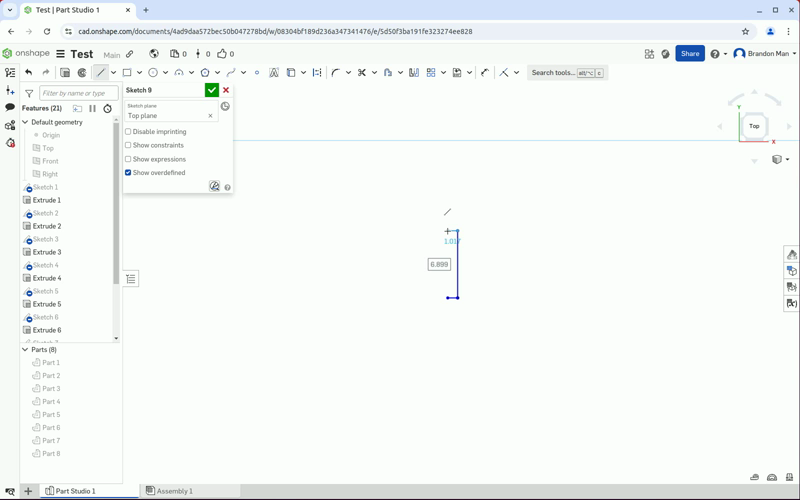
scroll(6)
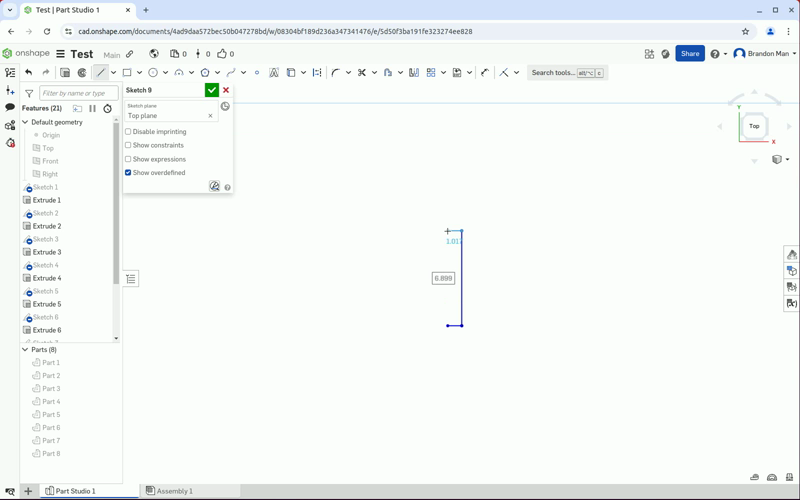
scroll(6)
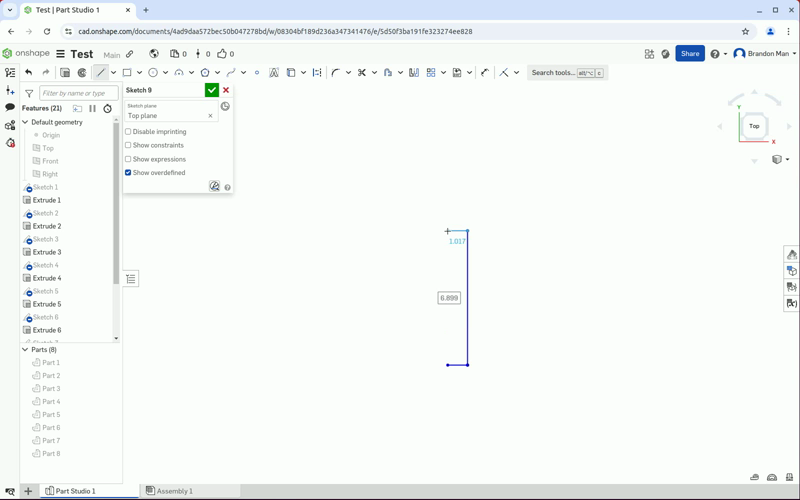
scroll(6)
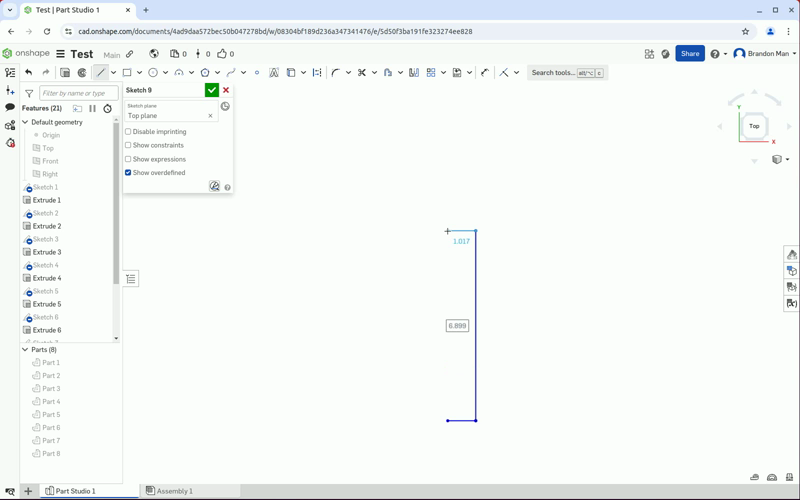
scroll(6)
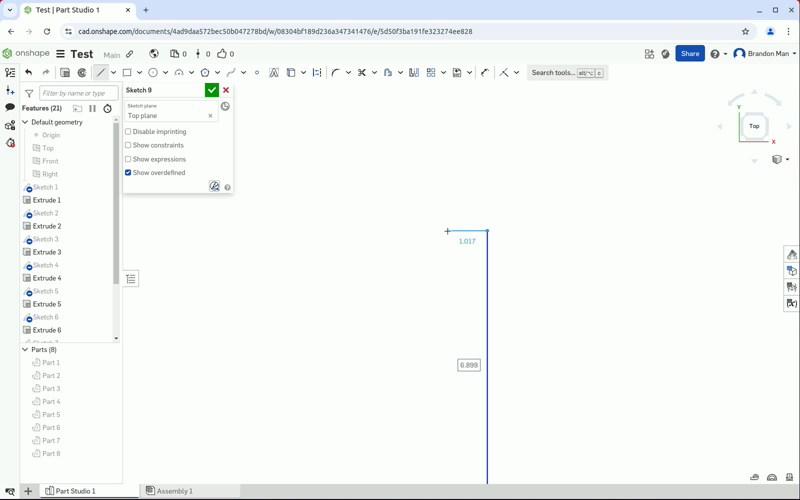
scroll(6)
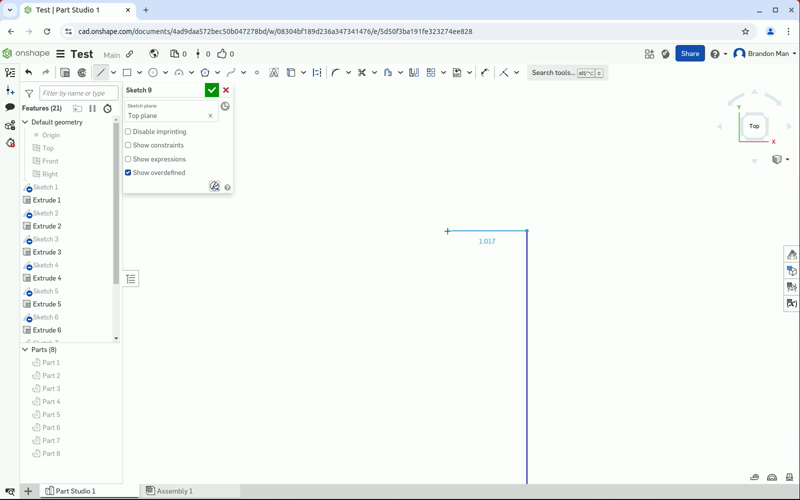
click(447, 230)
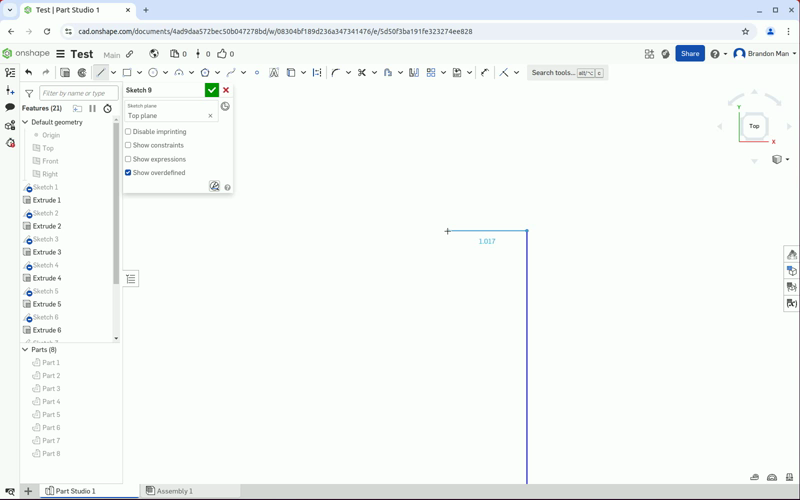
scroll(-6)
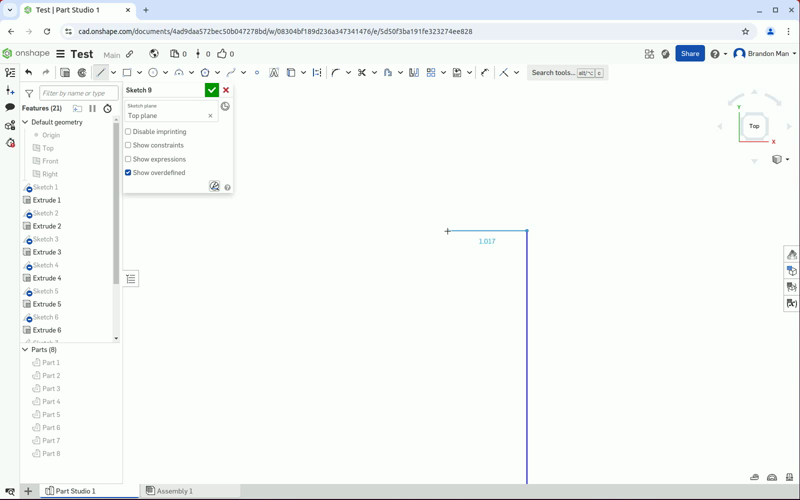
scroll(-6)
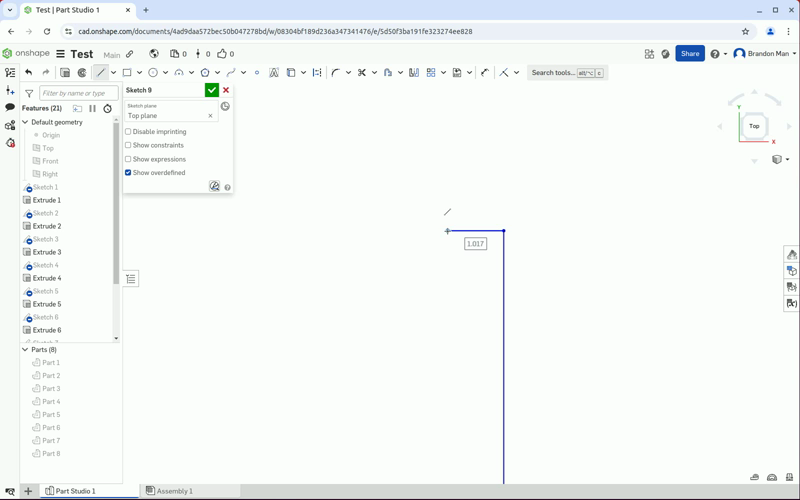
scroll(-6)
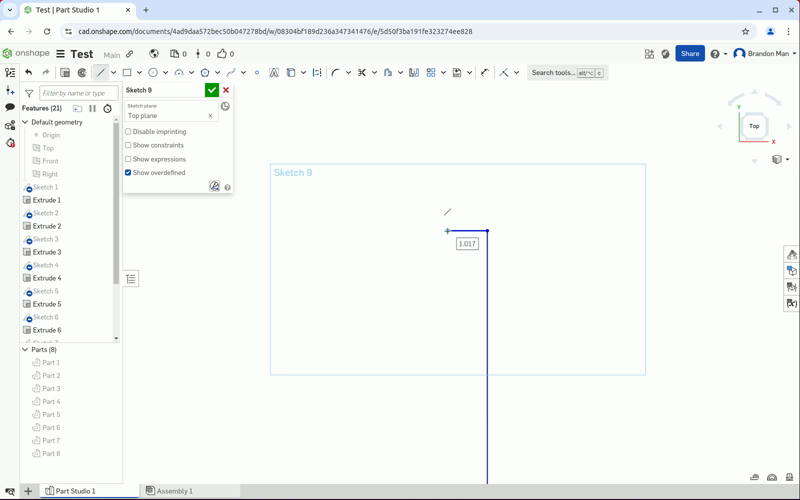
scroll(-6)
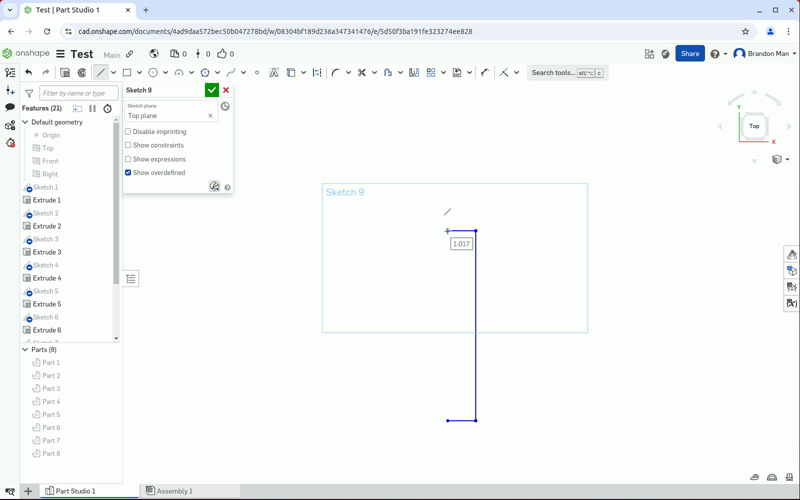
scroll(-6)
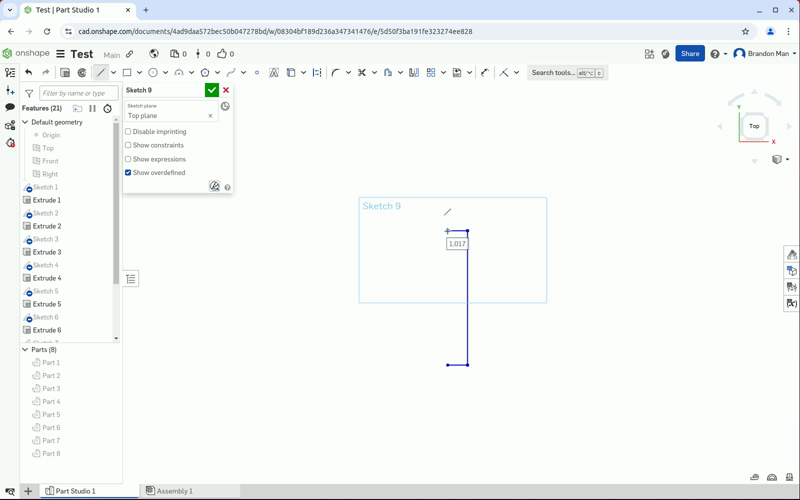
scroll(-6)
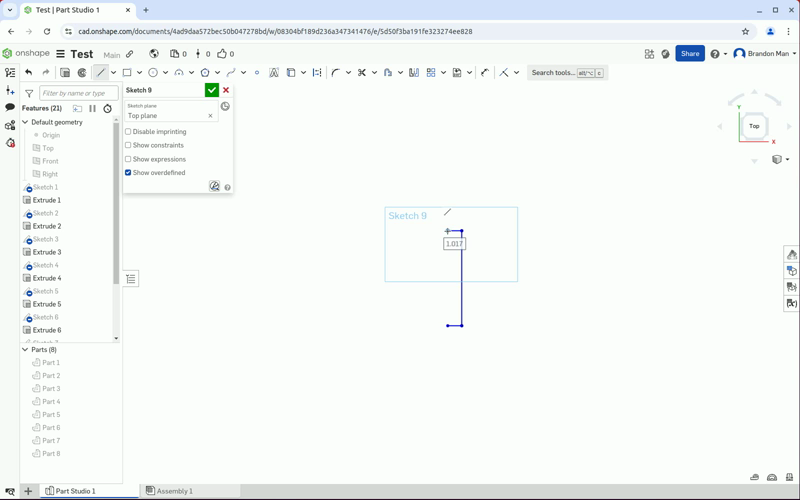
scroll(-6)
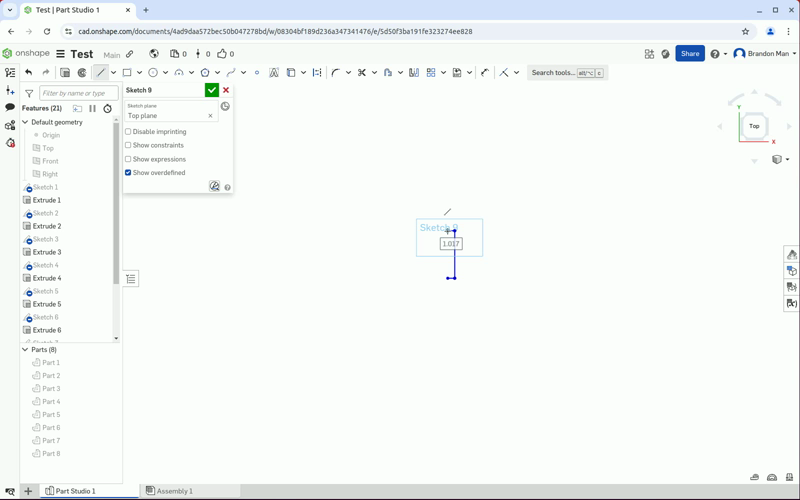
key_up(shift)
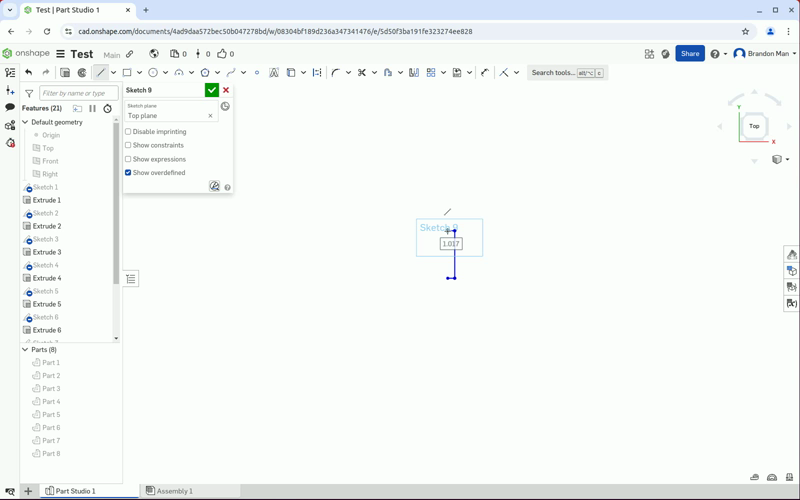
mouse_move(477, 230)
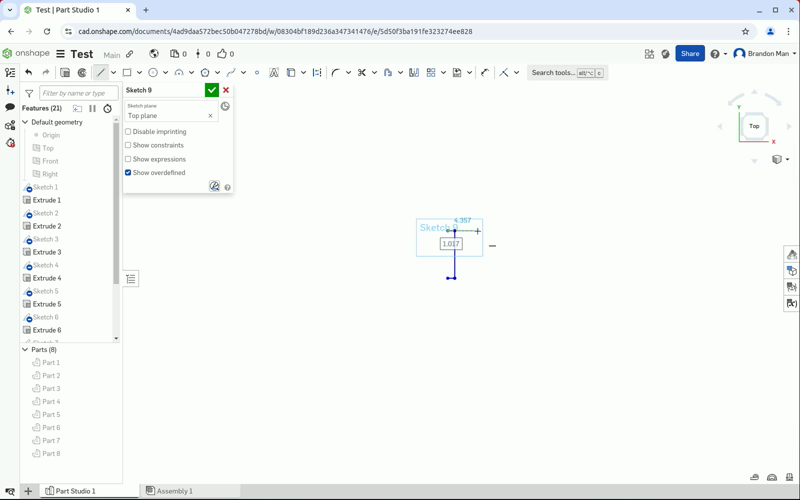
key_down(shift)
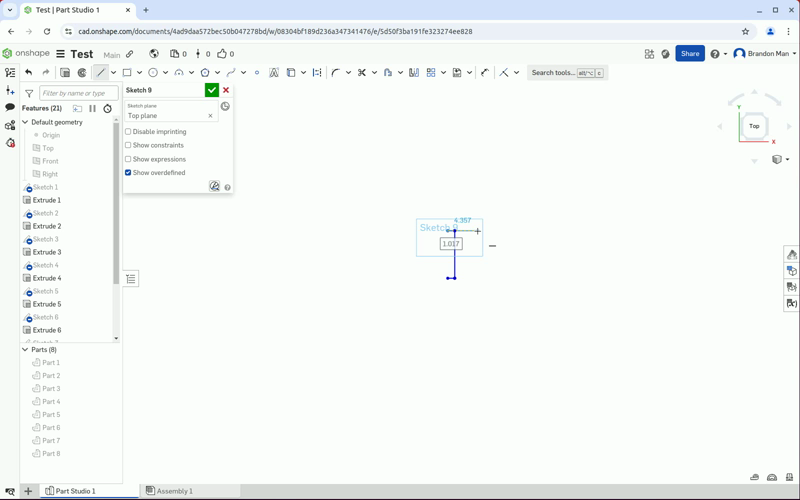
mouse_move(447, 278)
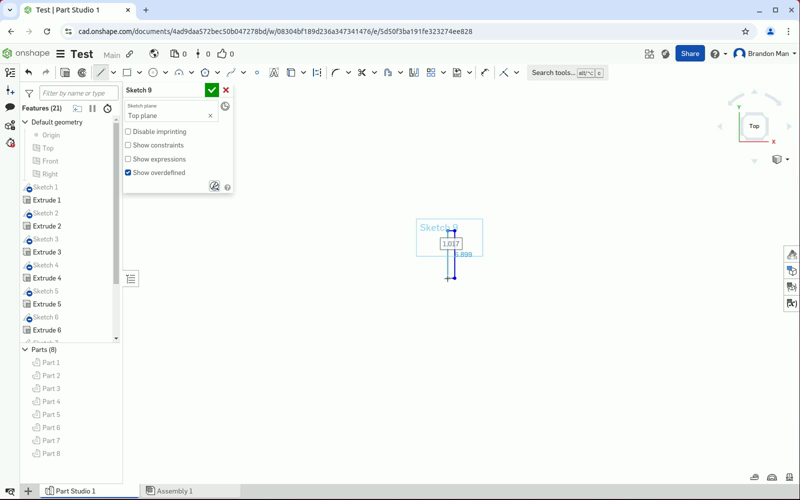
key_up(shift)
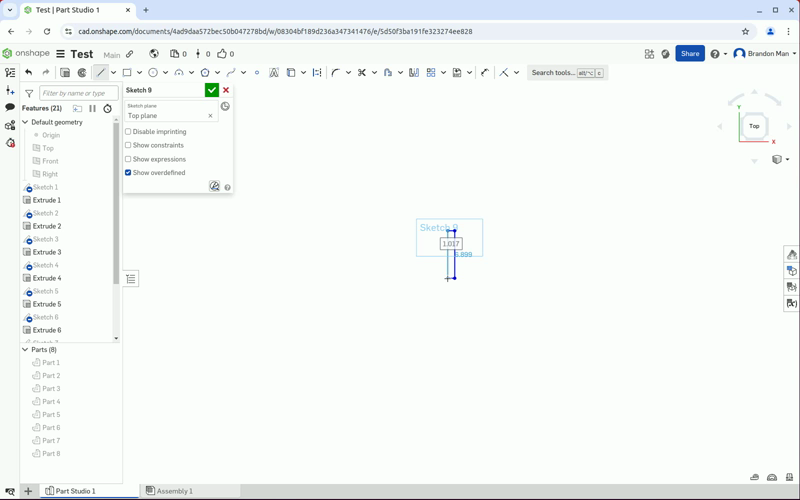
click(447, 278)
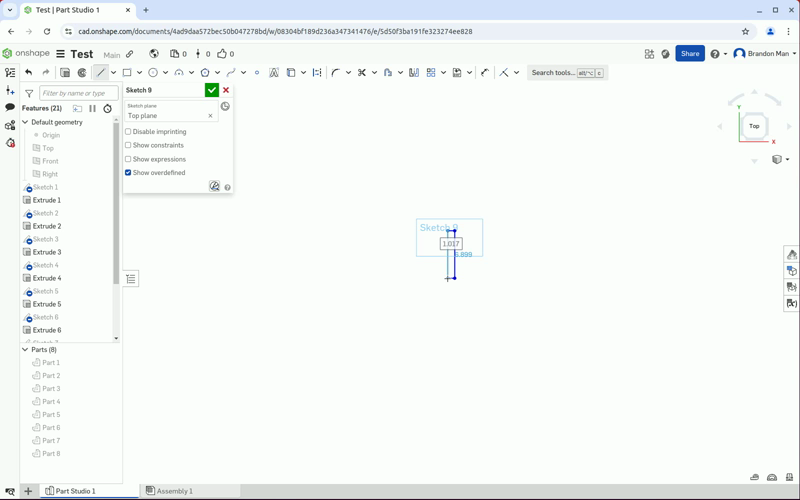
key(esc)
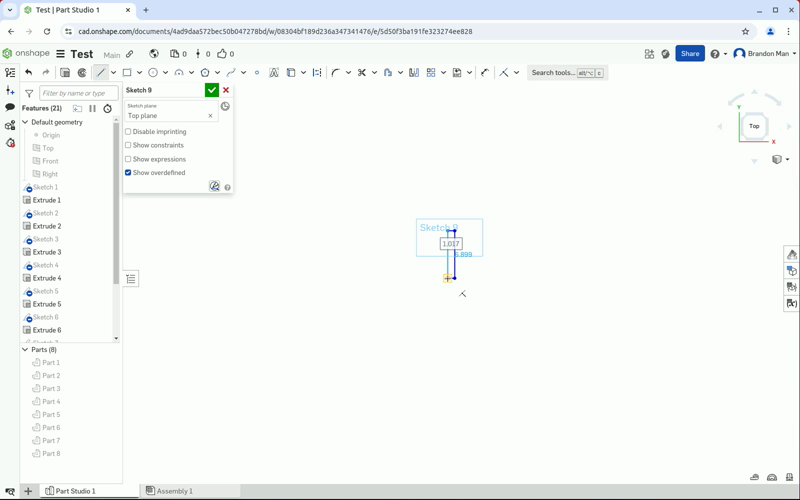
mouse_move(452, 253)
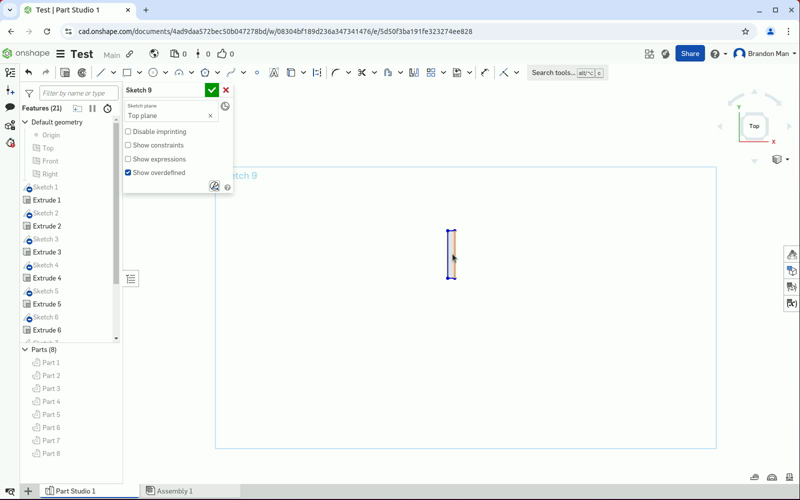
scroll(6)
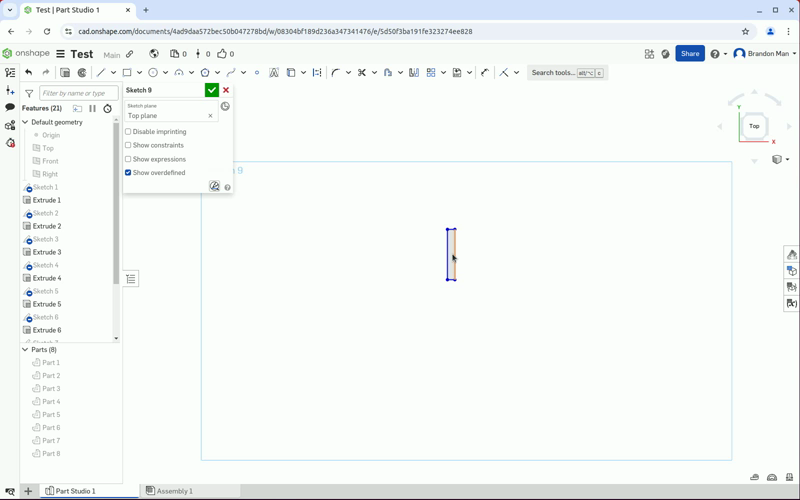
scroll(6)
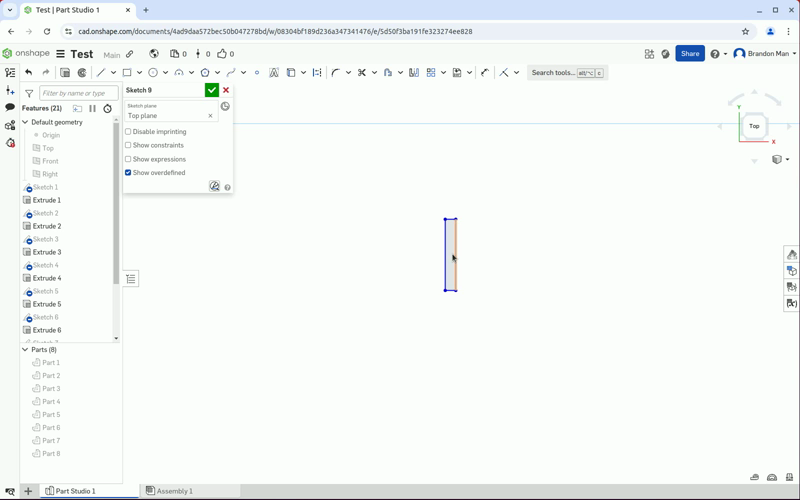
scroll(6)
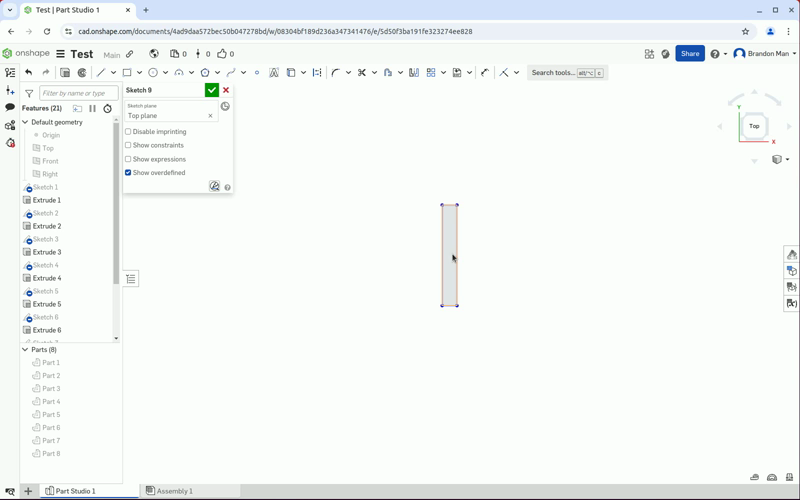
scroll(6)
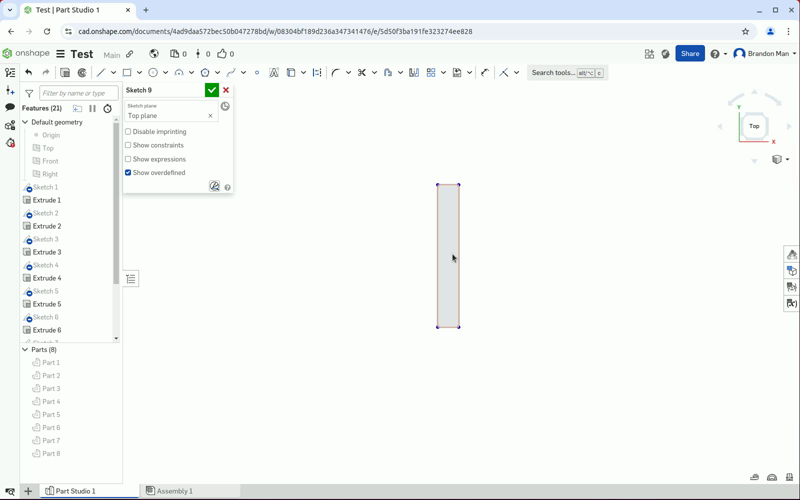
scroll(6)
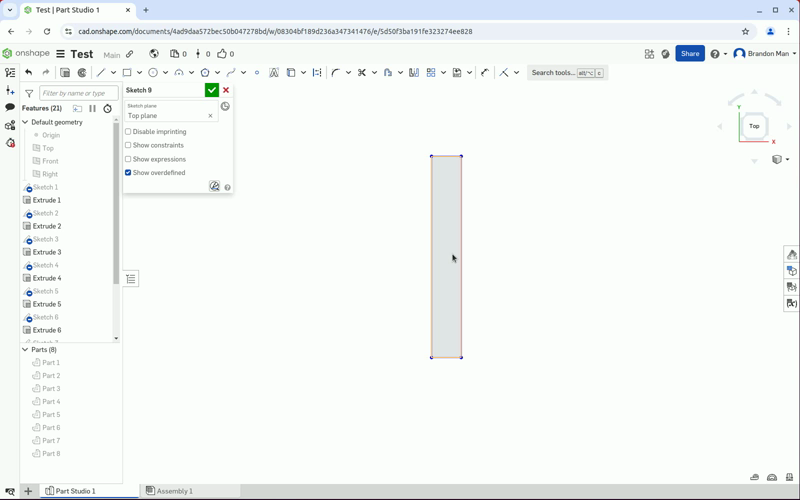
scroll(6)
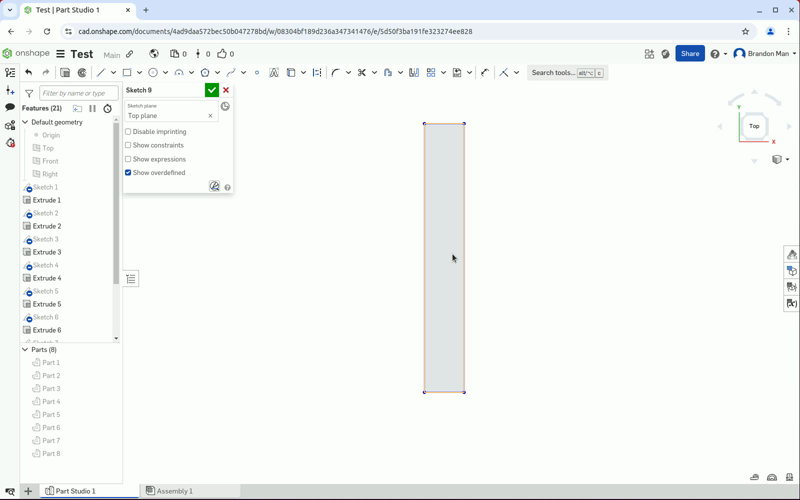
scroll(6)
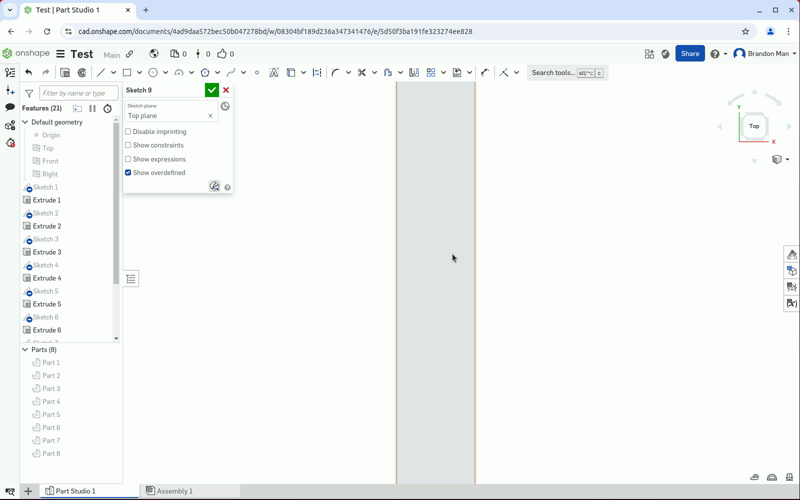
click(452, 253)
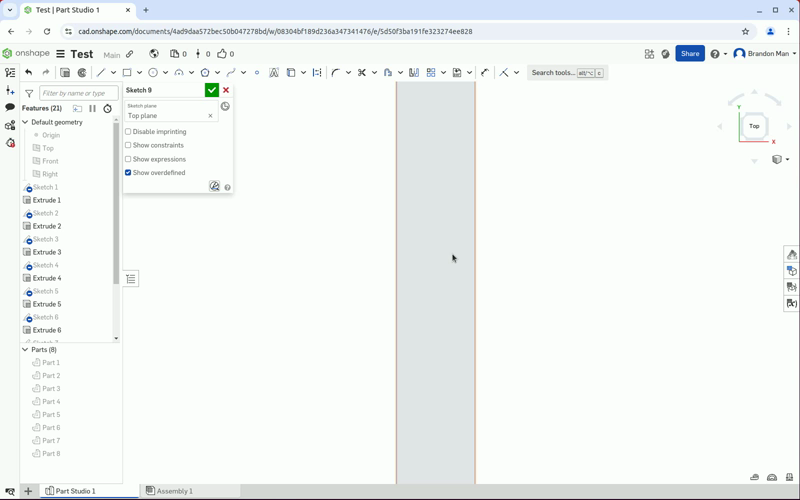
scroll(-6)
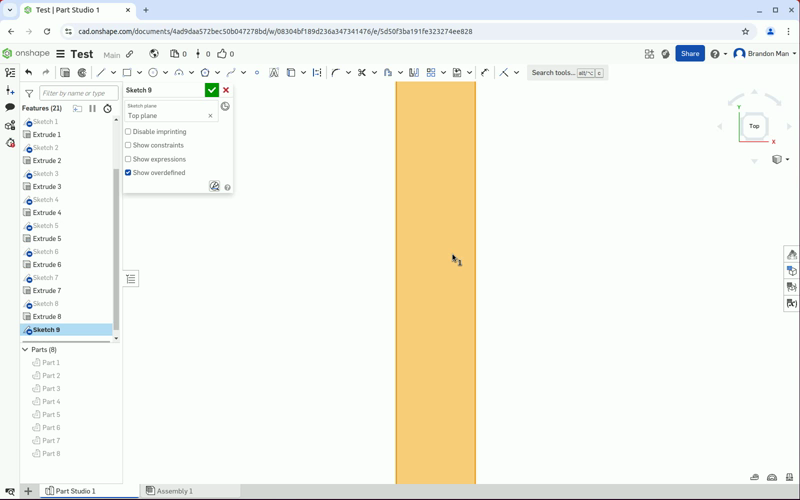
scroll(-6)
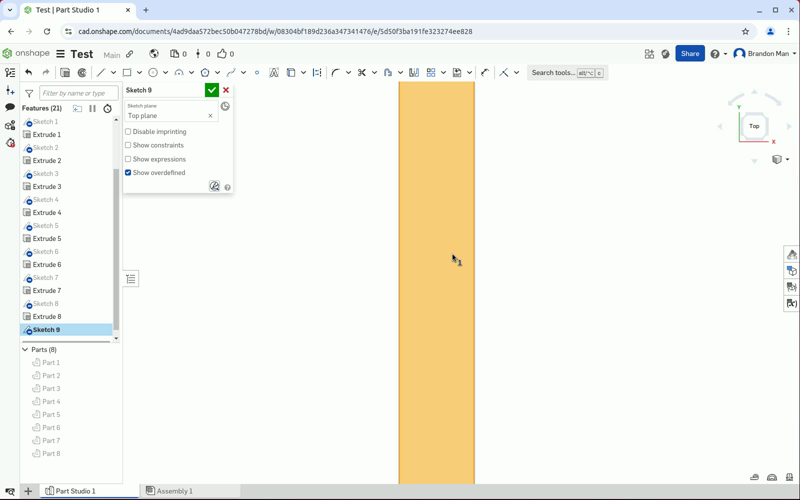
scroll(-6)
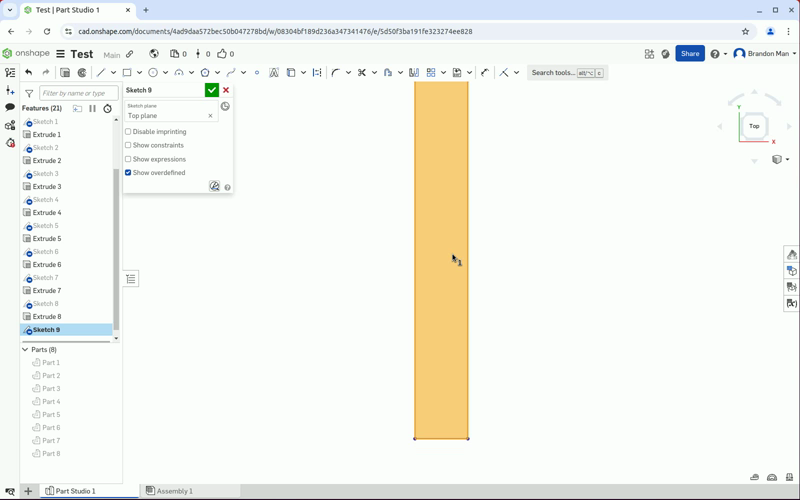
scroll(-6)
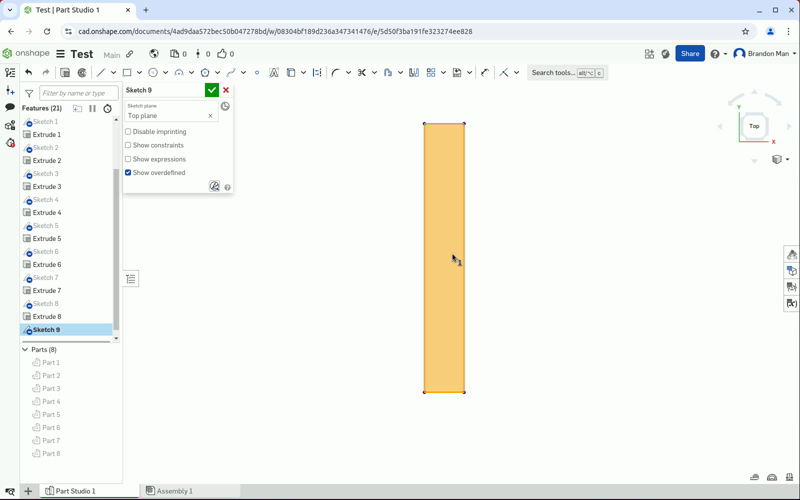
scroll(-6)
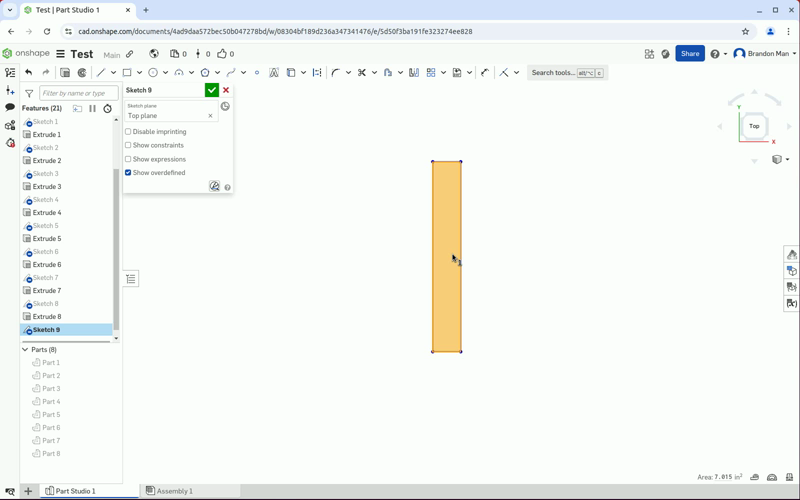
scroll(-6)
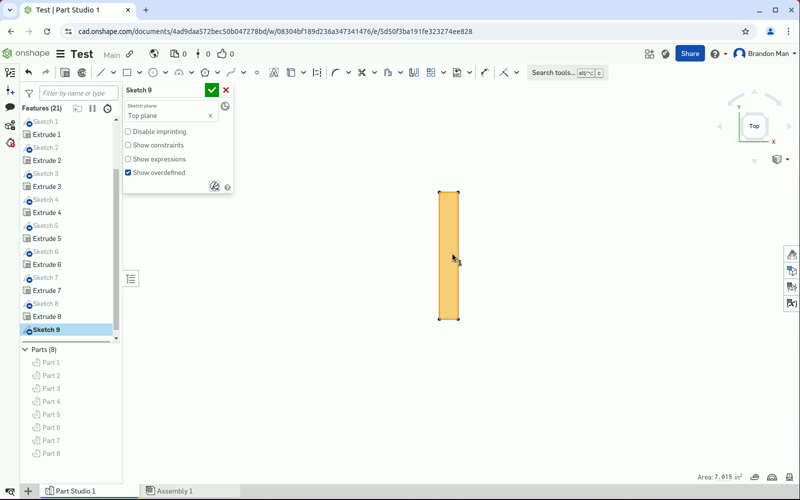
scroll(-6)
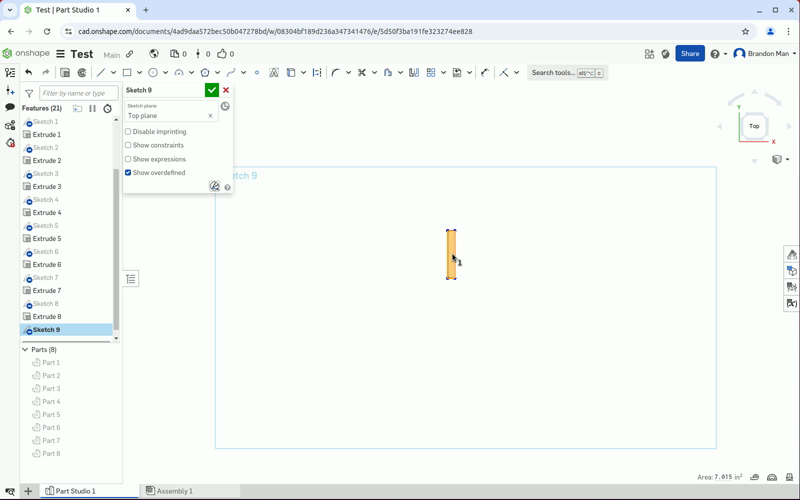
mouse_move(73, 352)
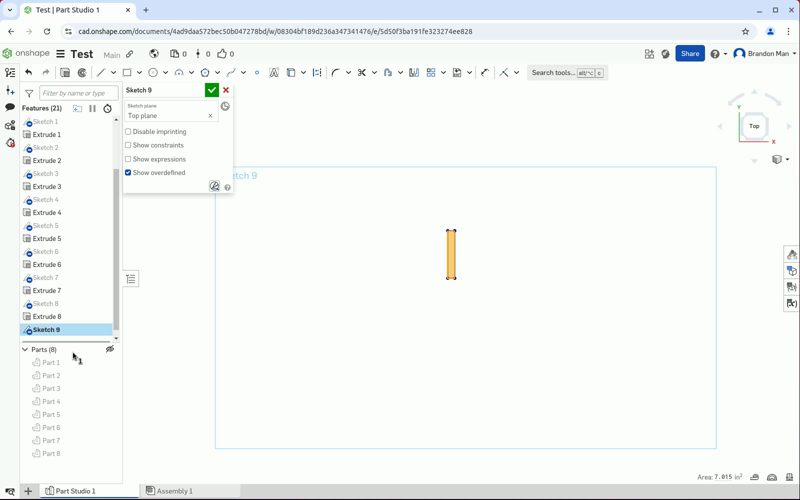
key(shift+y)
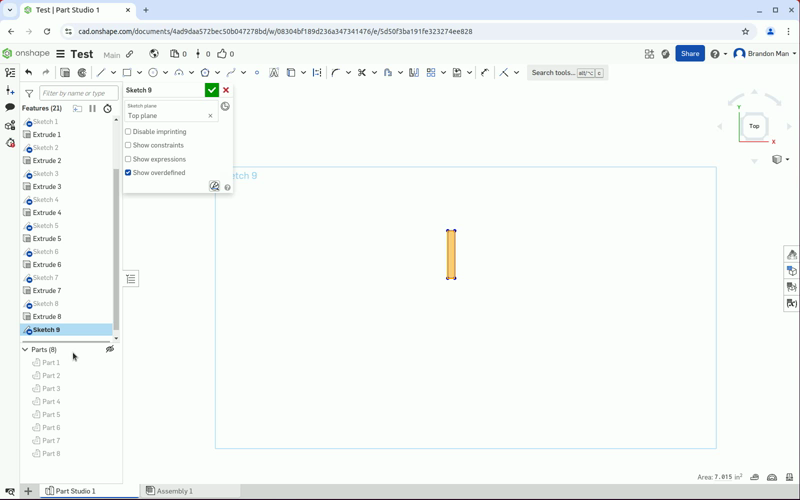
key(shift+e)
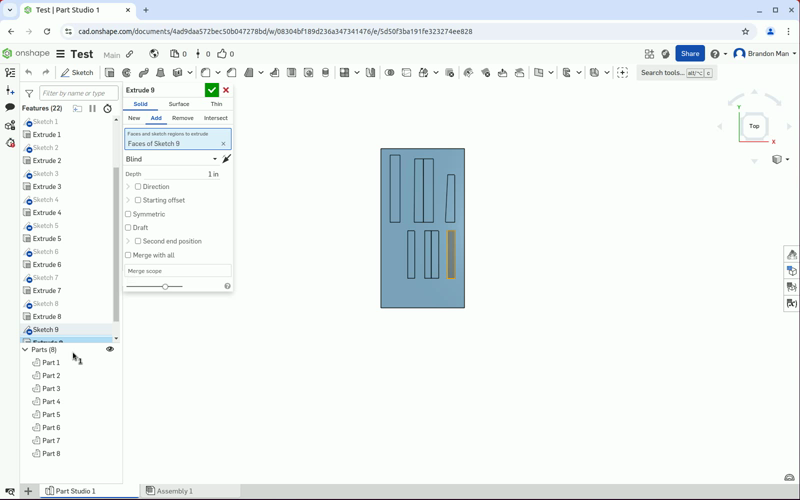
mouse_move(143, 106)
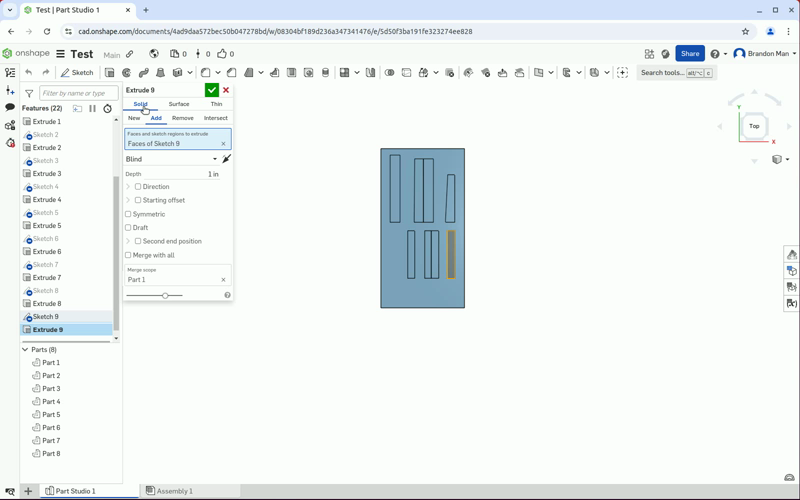
click(143, 106)
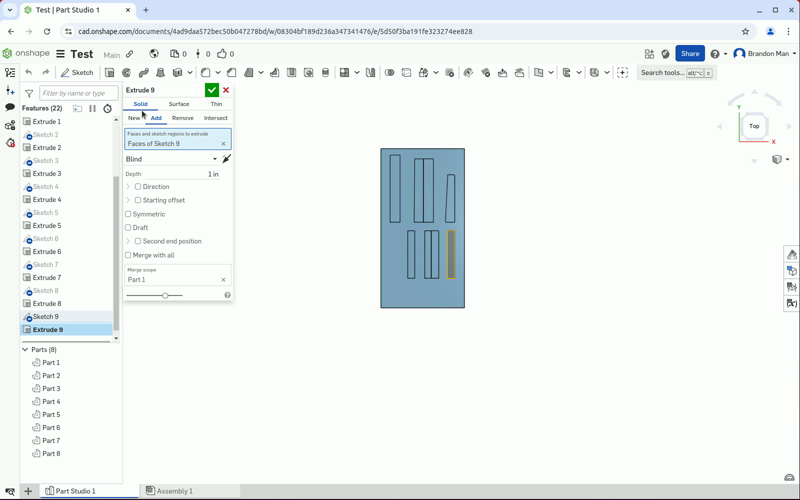
mouse_move(137, 120)
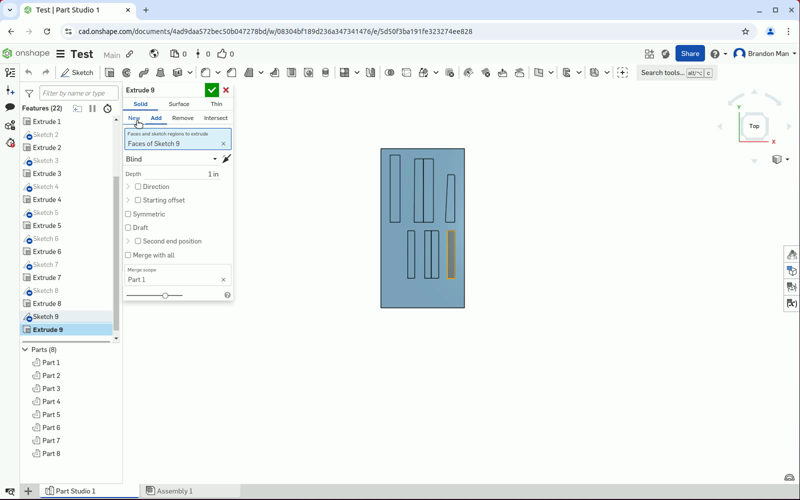
click(137, 120)
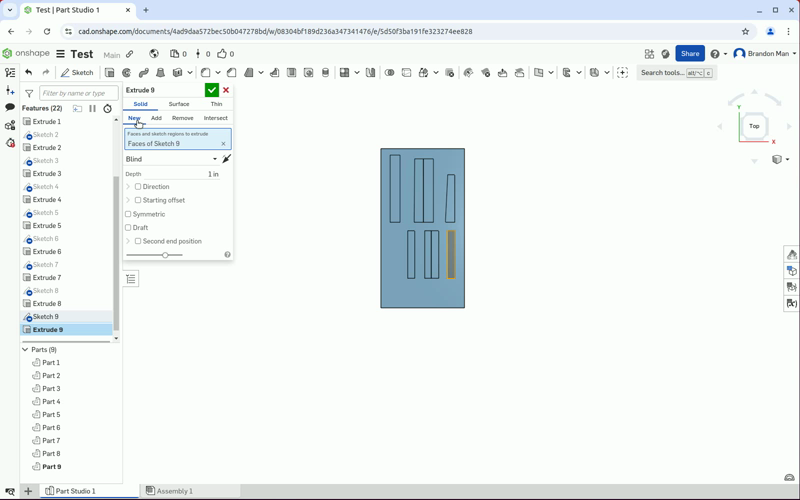
key(tab, 4)
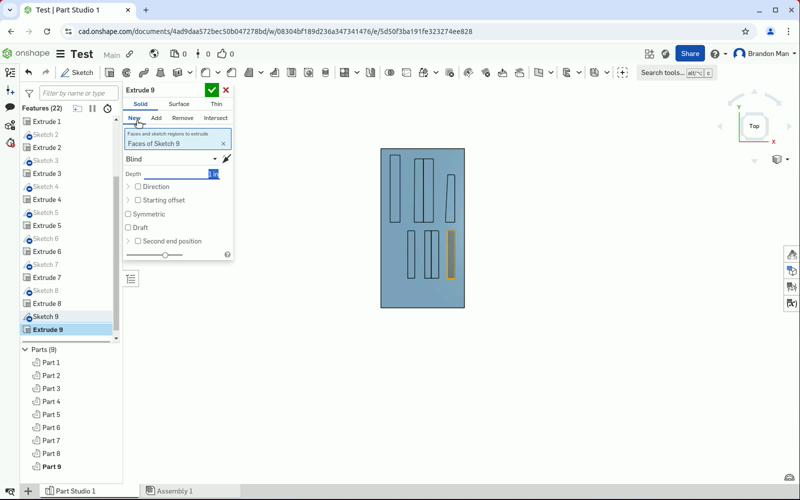
text(-0.241)
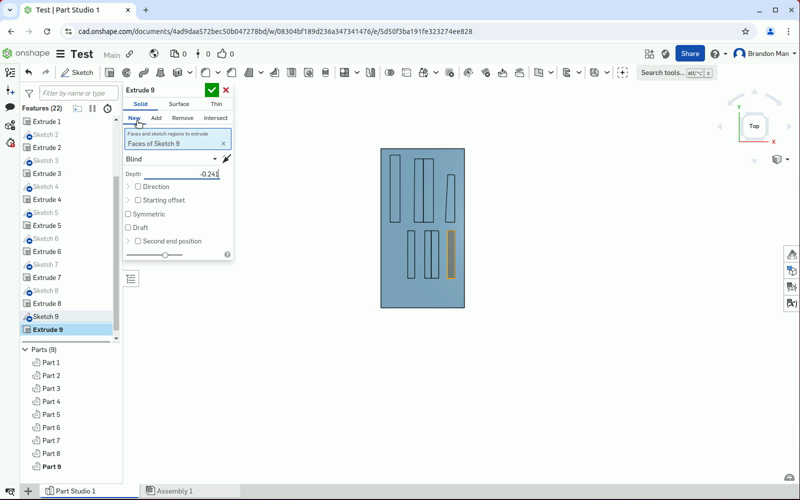
key(enter)
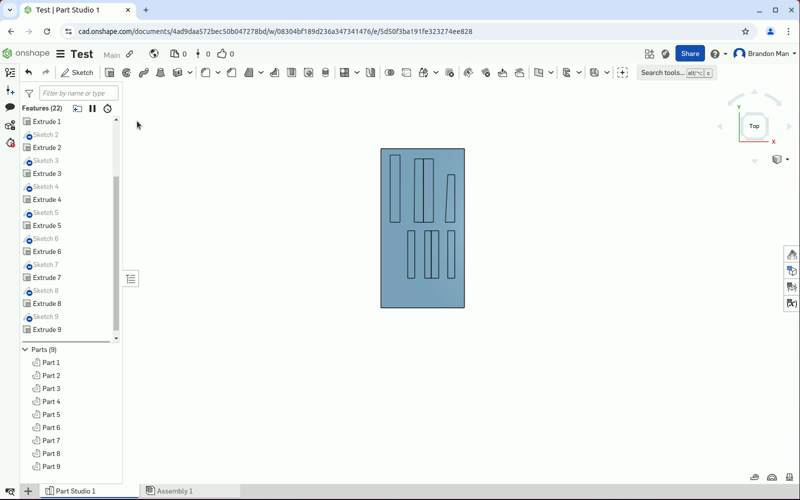
key(shift+h)
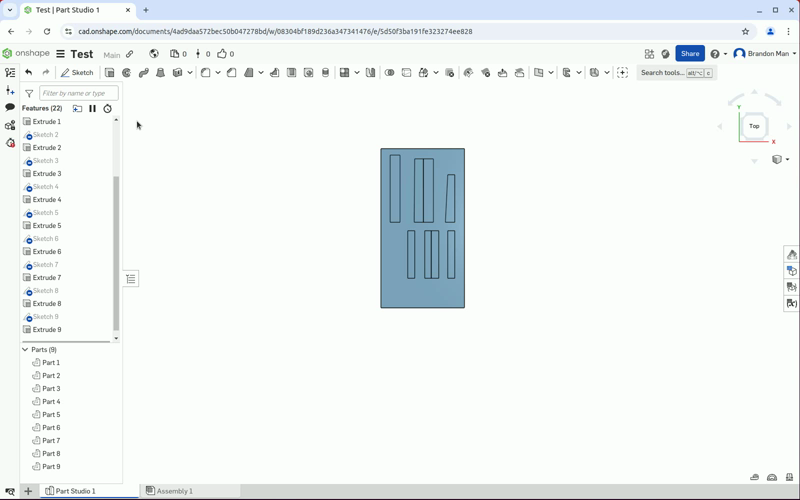
key(shift+h)
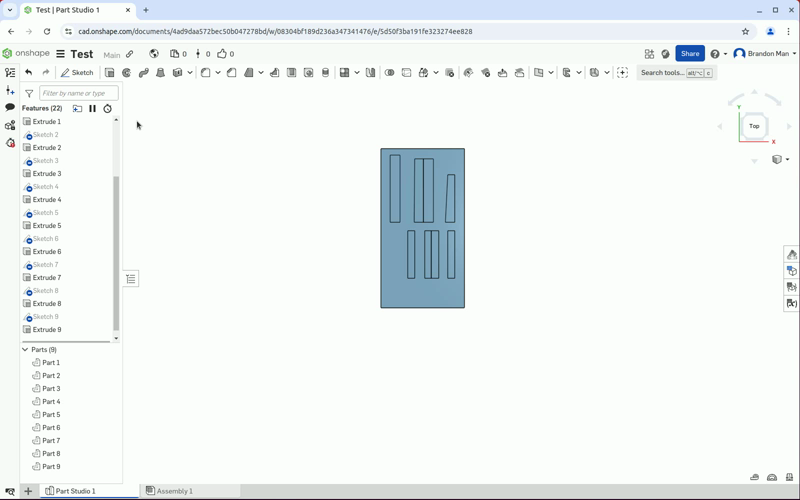
key(shift+7)
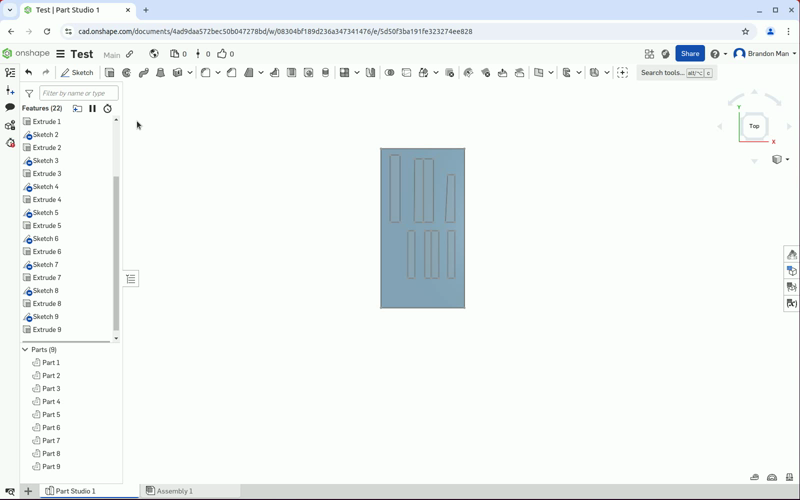
key(up, 3)
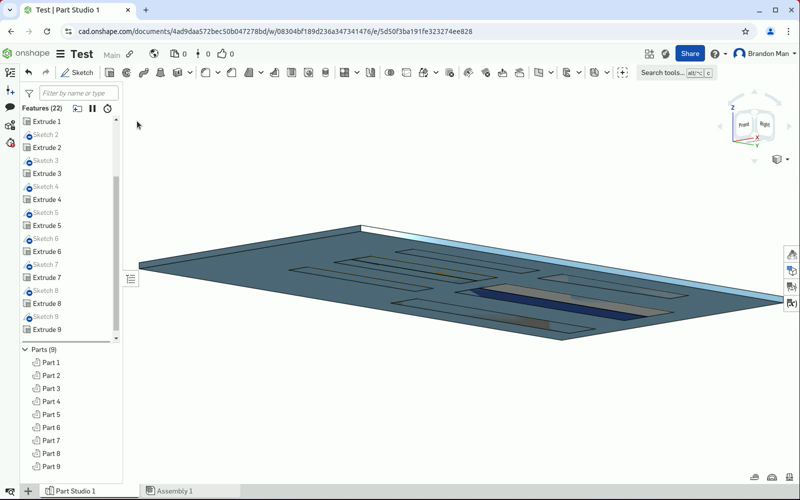
key(left, 3)
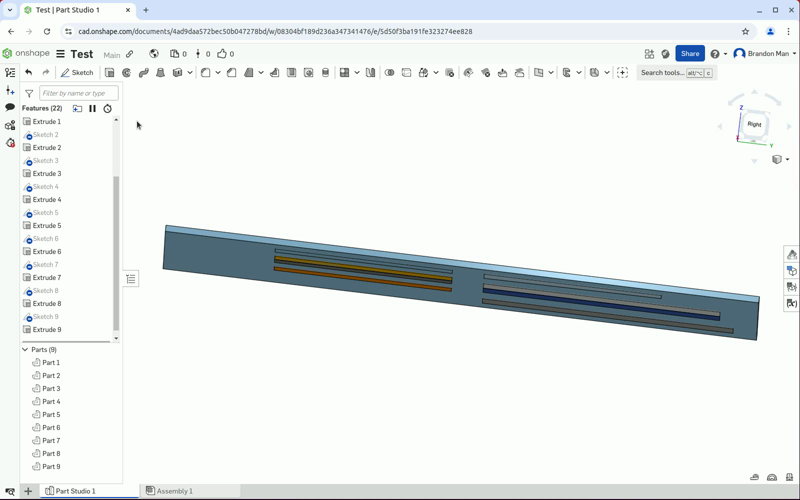
key(right, 3)
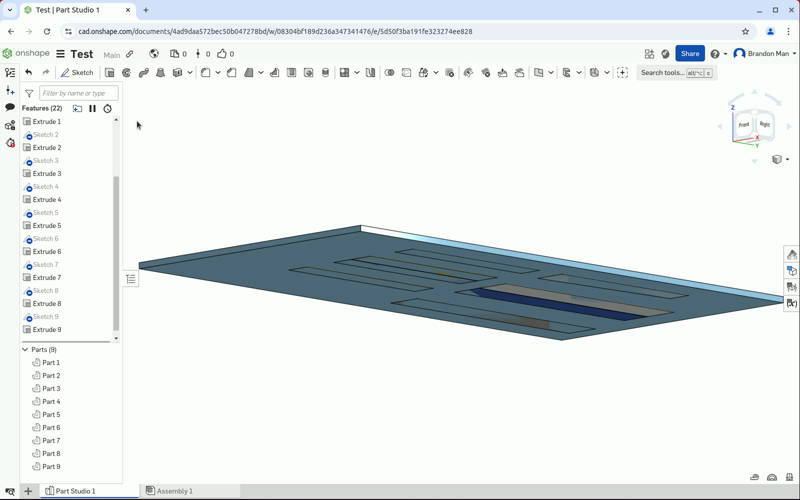
key(down, 3)
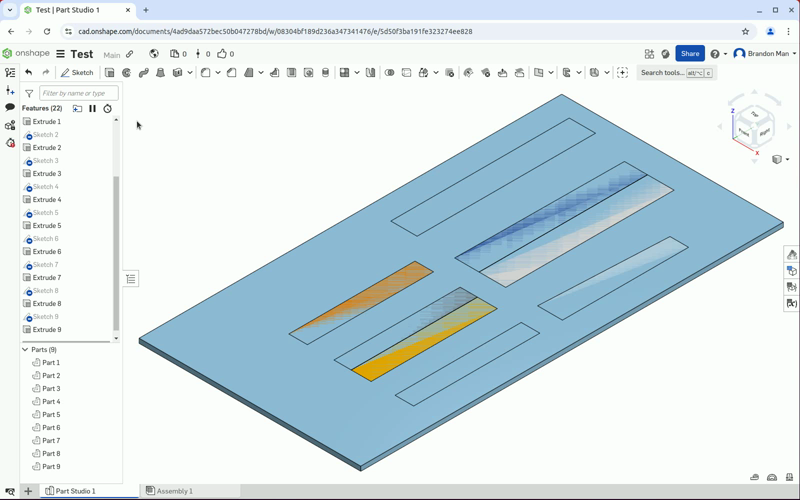
mouse_move(69, 111)
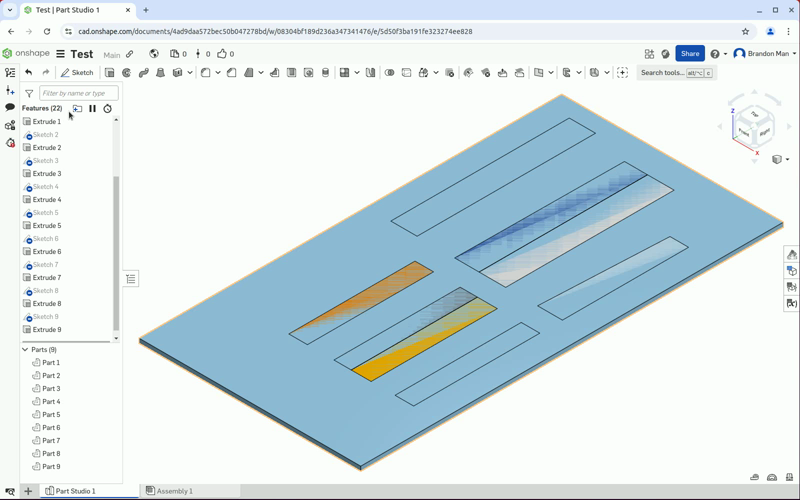
click(69, 111)